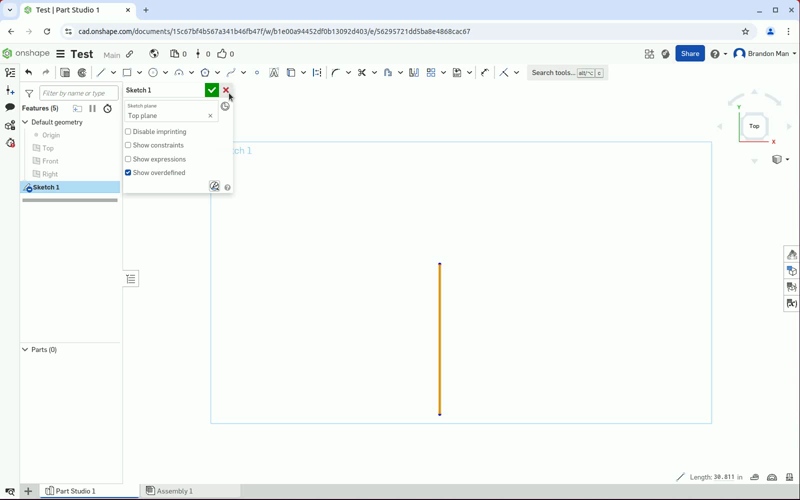
key(shift+h)
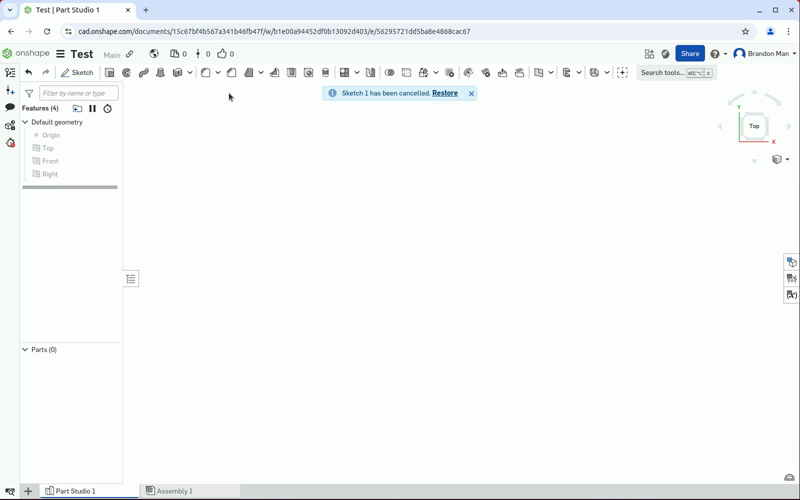
mouse_move(73, 352)
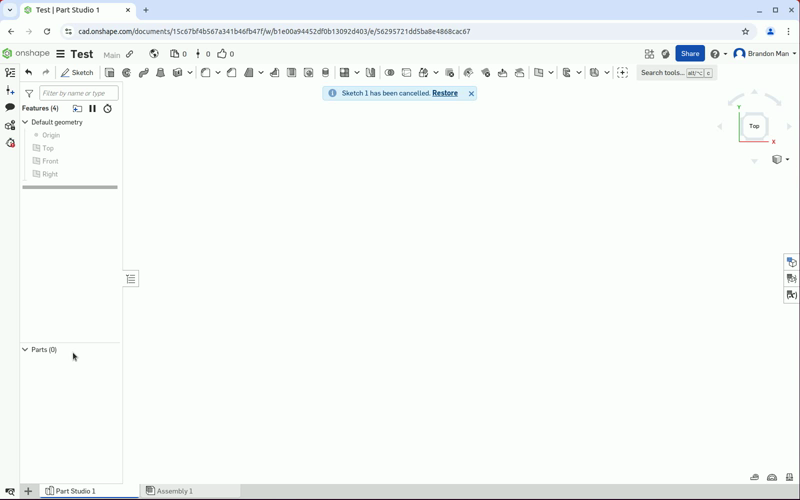
key(y)
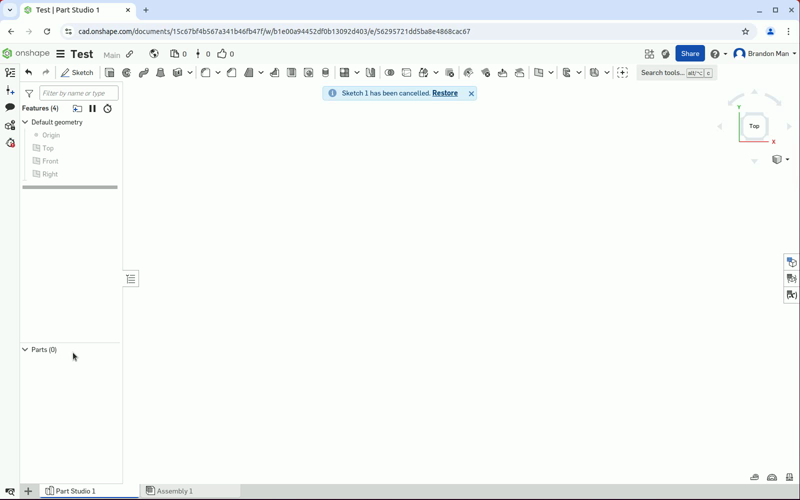
key(shift+p)
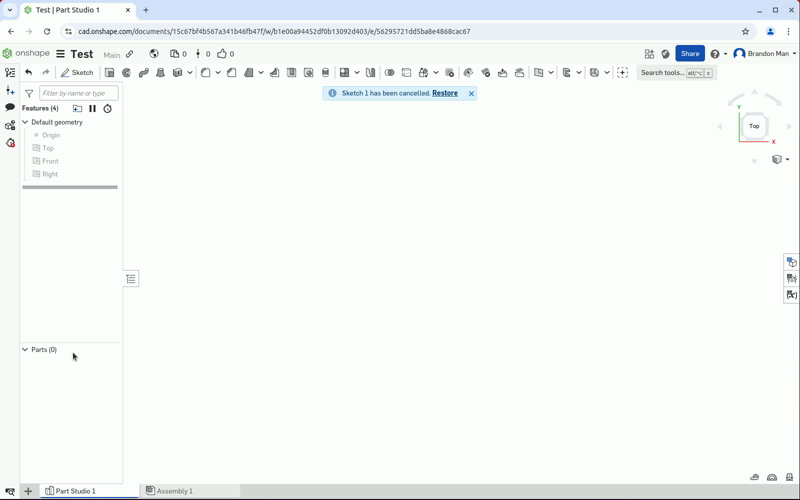
key(space)
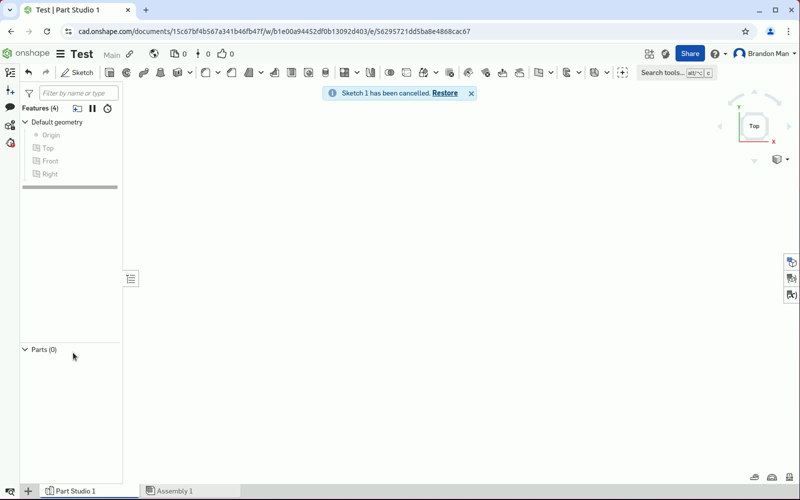
key_down(shift)
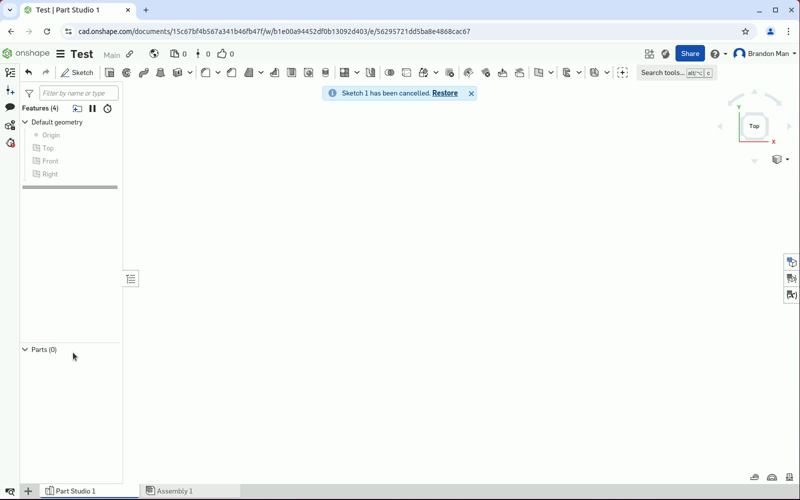
key(up)
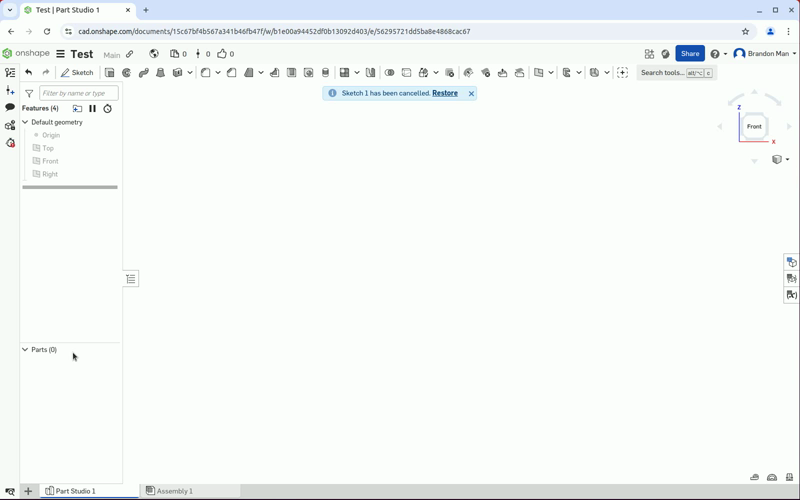
key_up(shift)
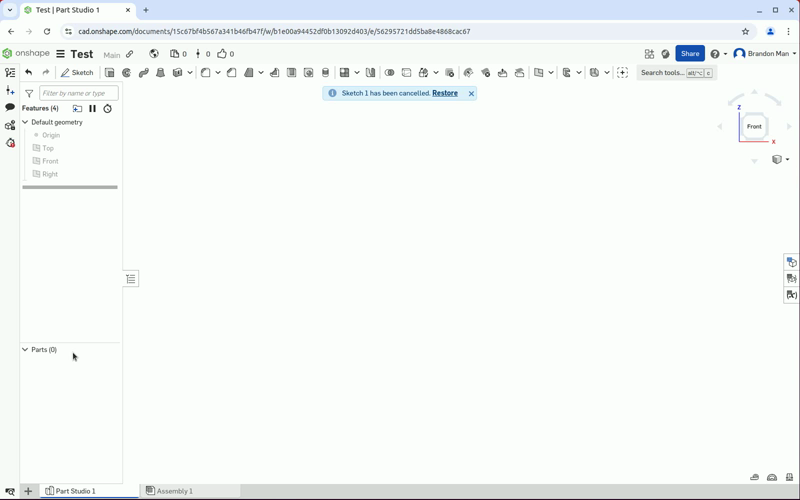
mouse_move(73, 352)
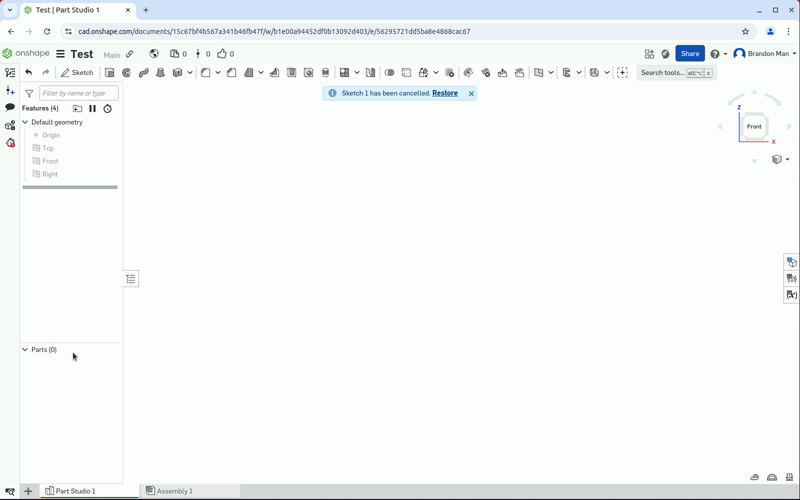
key(shift+y)
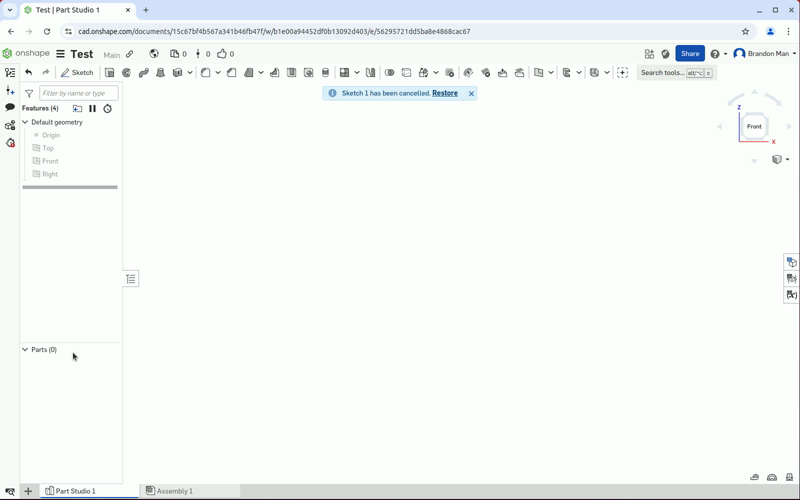
key(shift+s)
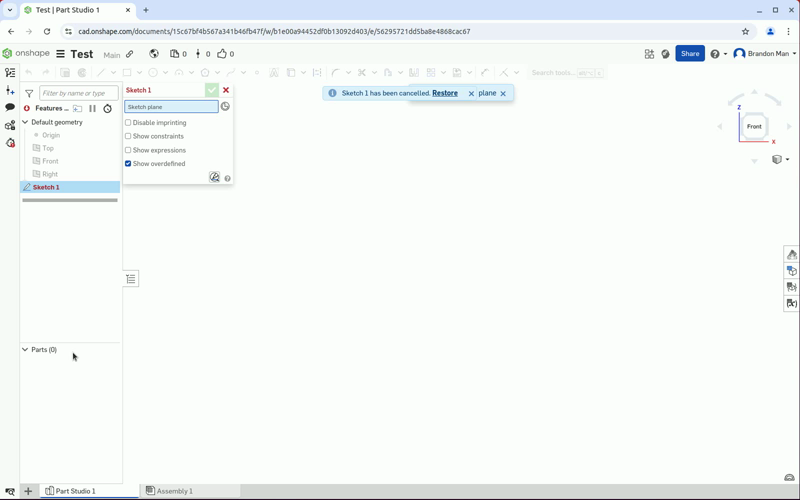
mouse_move(73, 163)
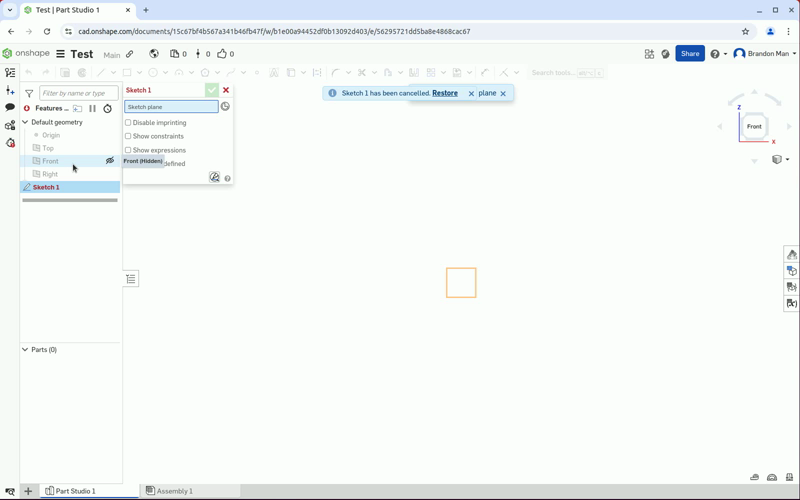
click(73, 163)
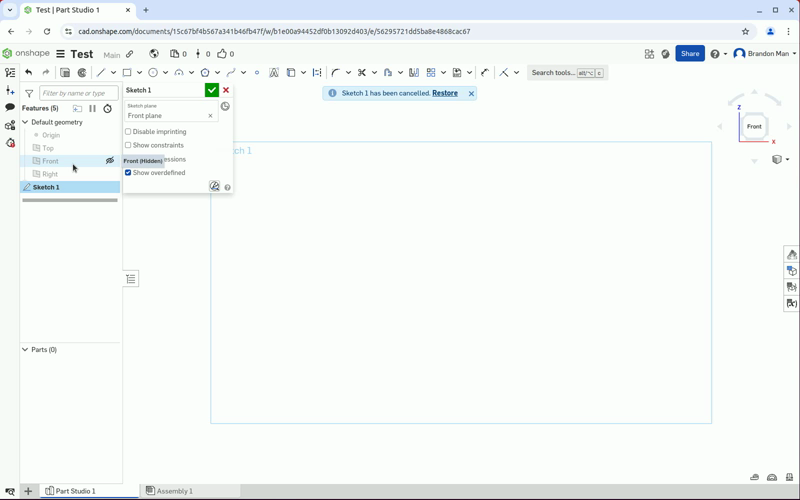
mouse_move(73, 352)
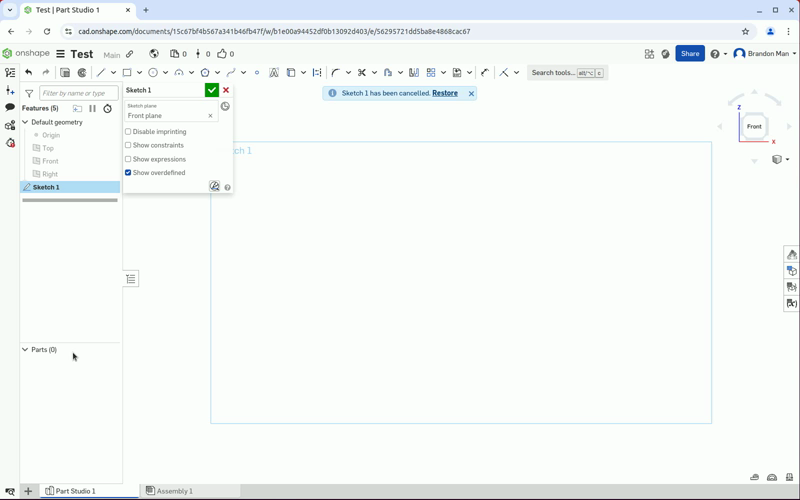
key(y)
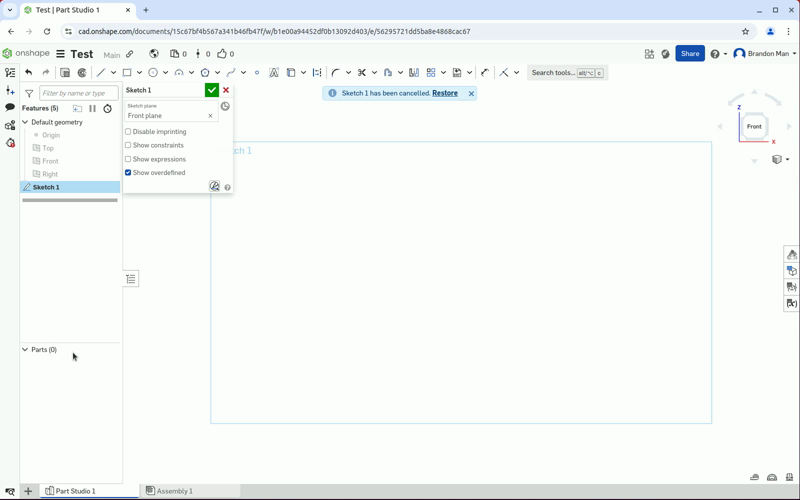
key(l)
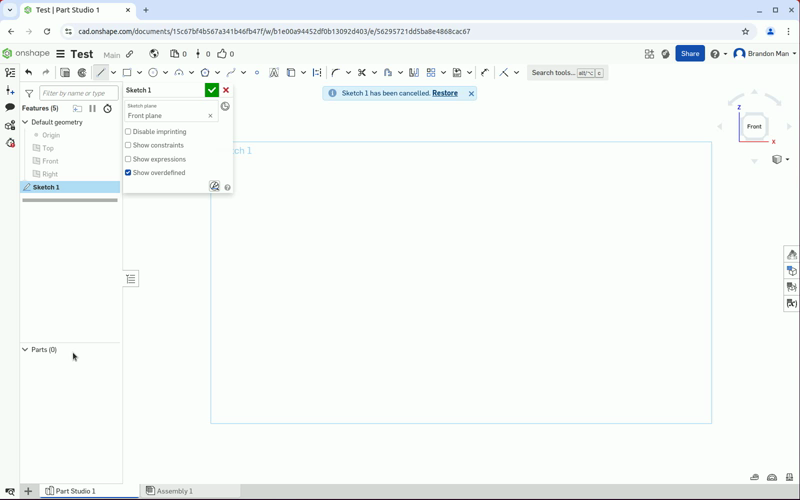
key_down(shift)
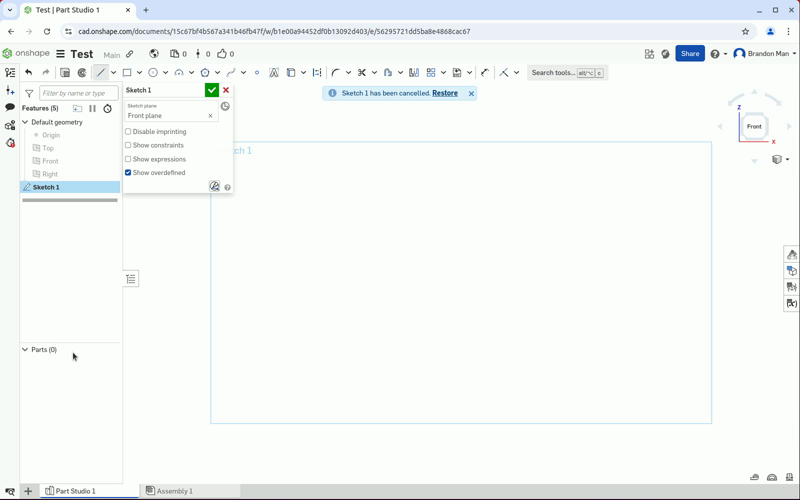
mouse_move(397, 304)
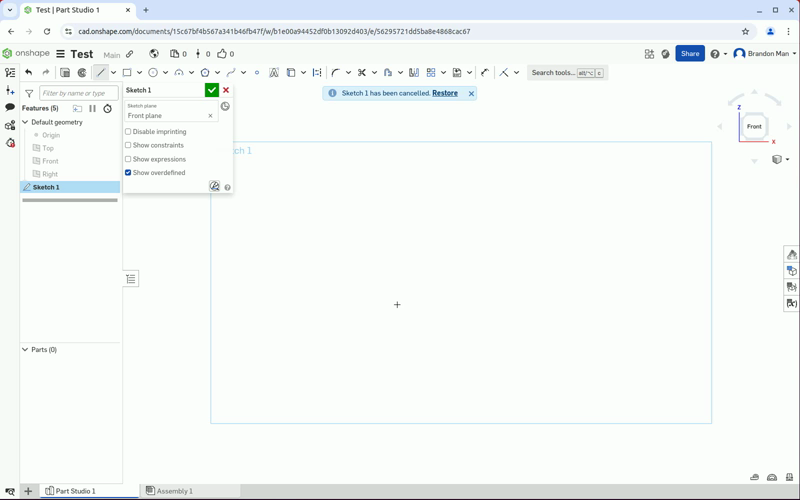
click(397, 304)
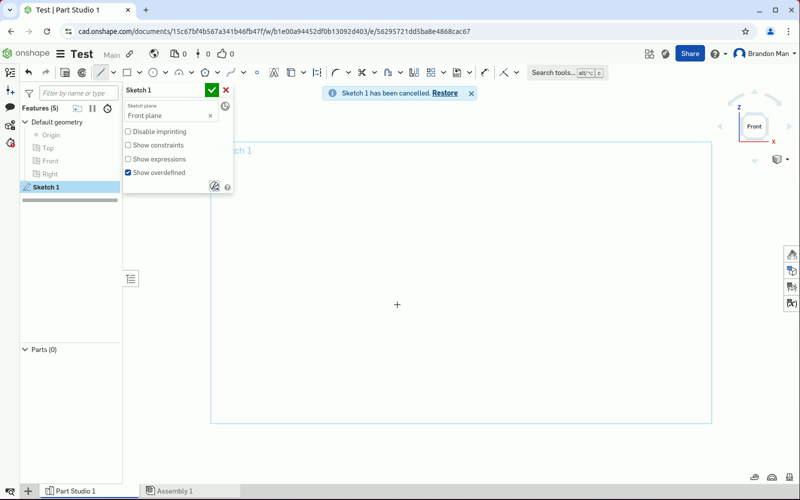
key_up(shift)
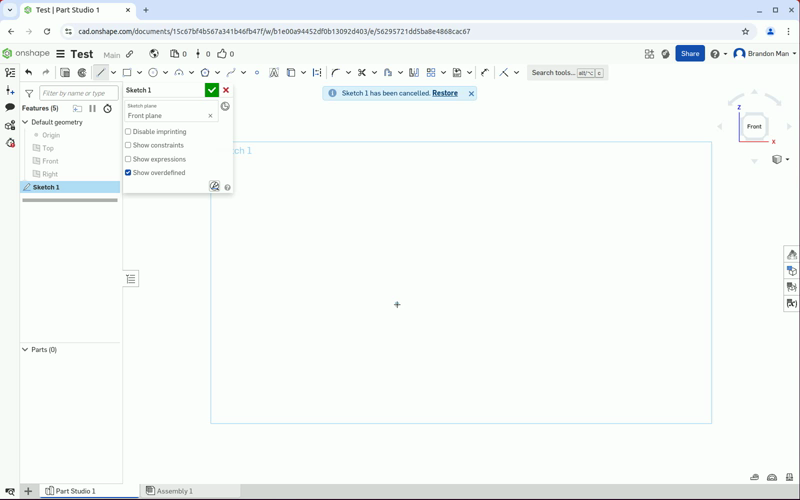
key_down(shift)
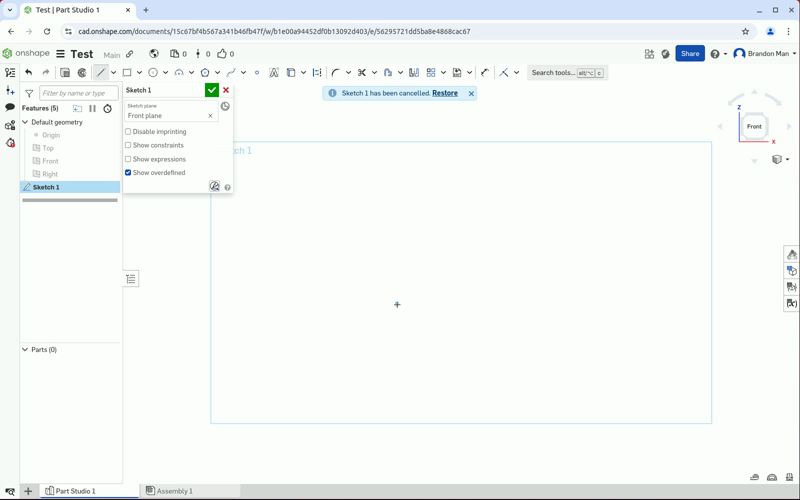
mouse_move(460, 387)
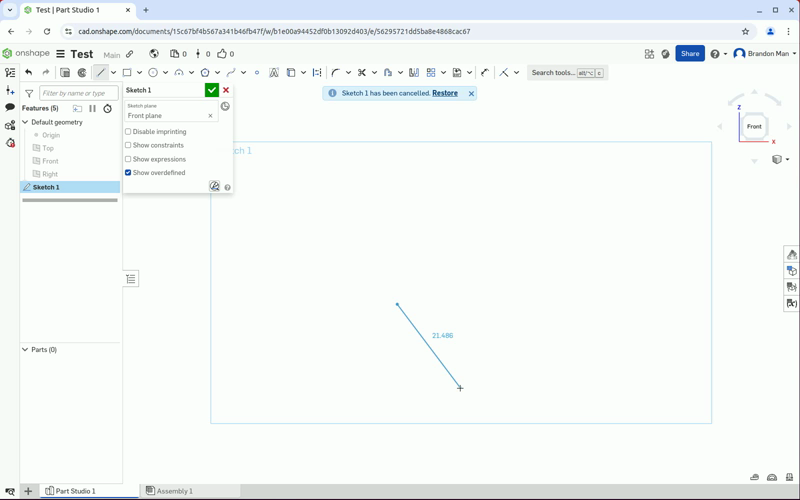
click(460, 387)
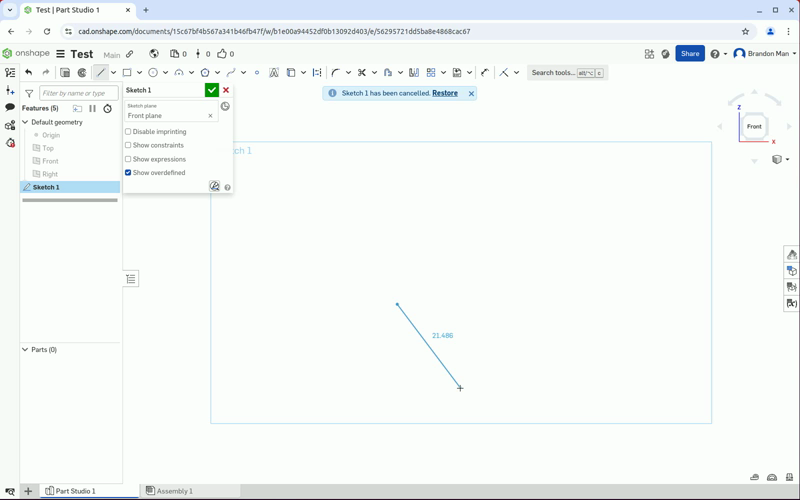
key_up(shift)
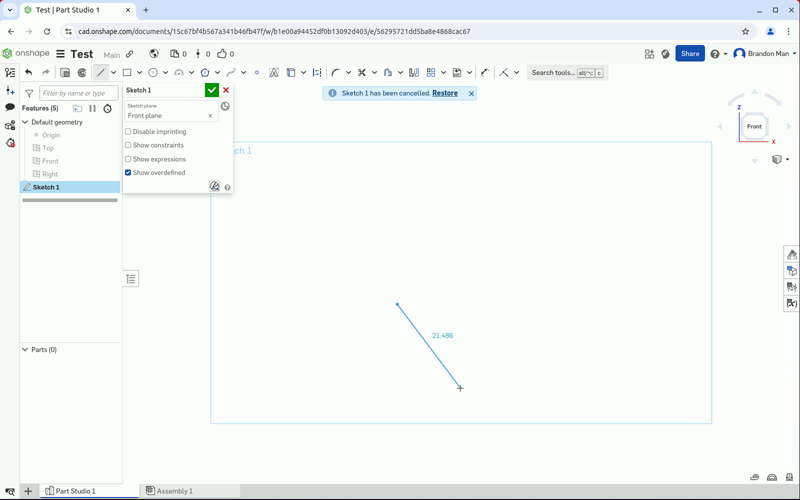
key_down(shift)
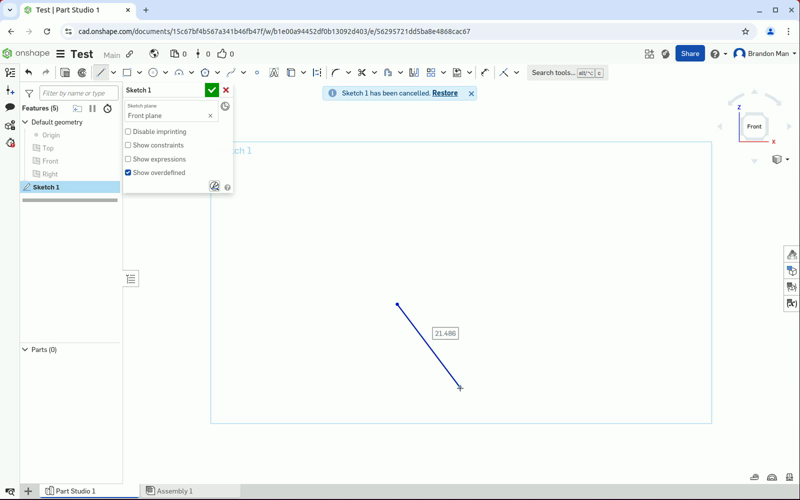
mouse_move(522, 304)
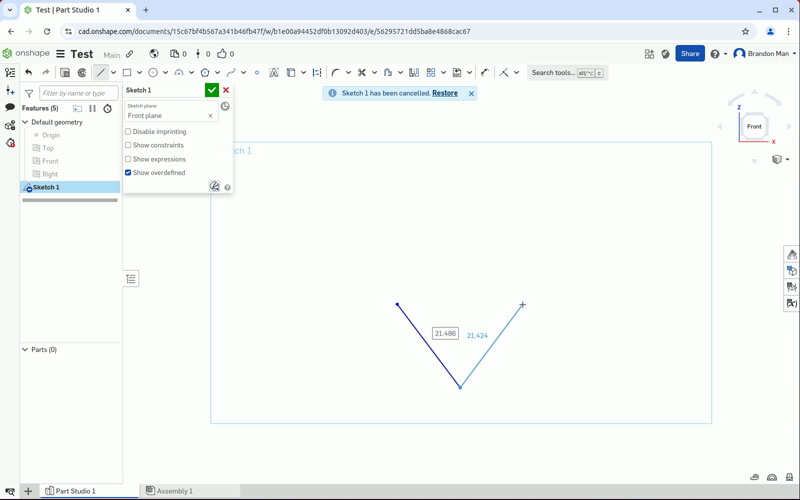
click(522, 304)
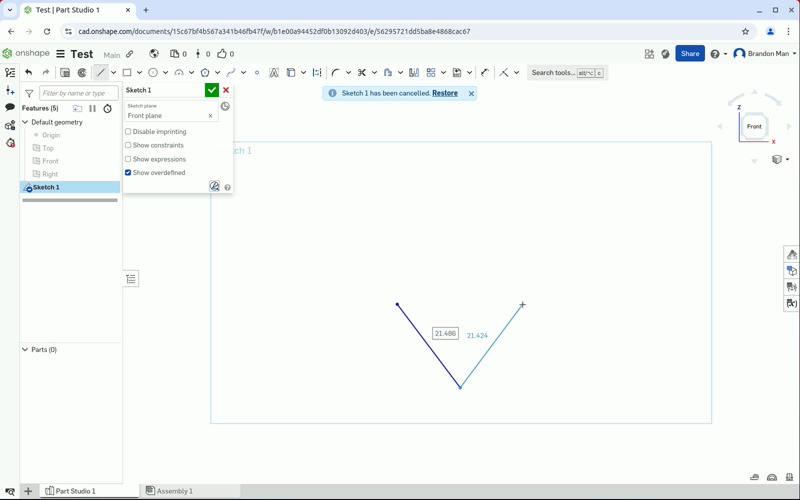
key_up(shift)
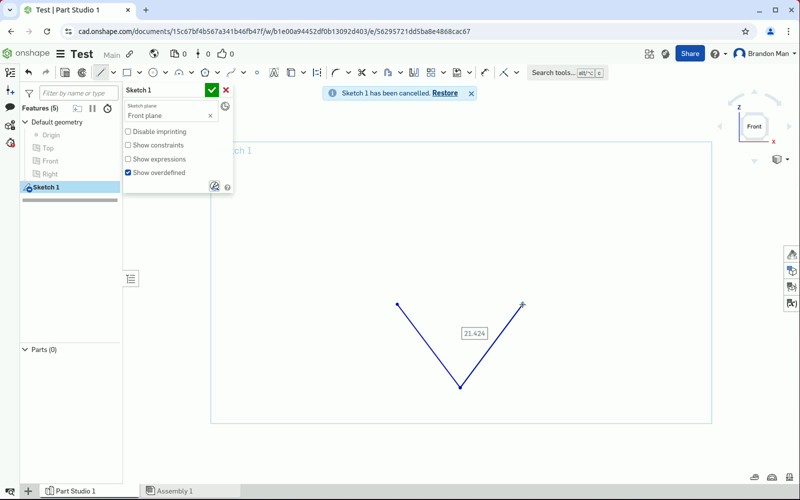
key(esc)
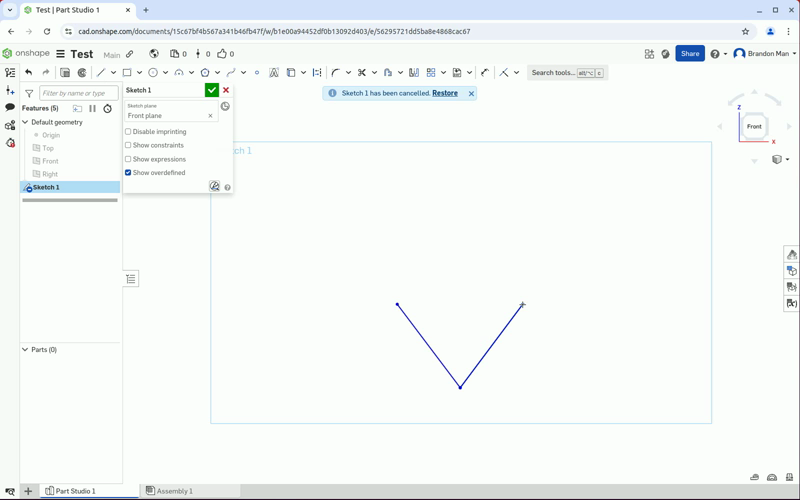
key(a)
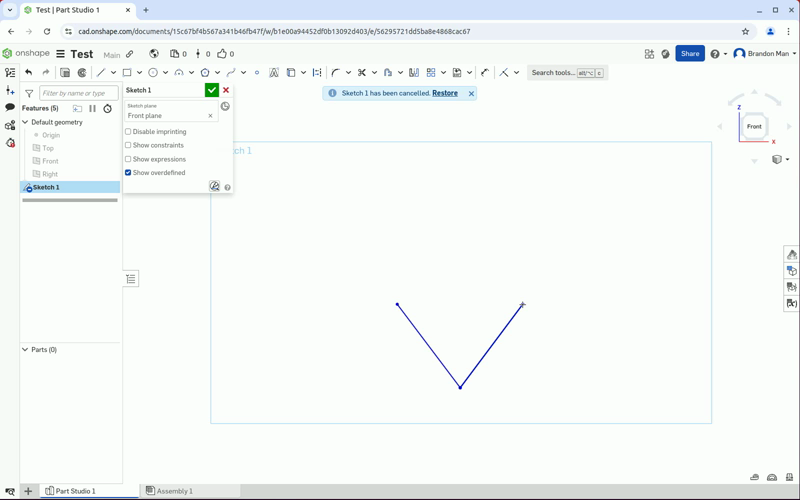
mouse_move(522, 304)
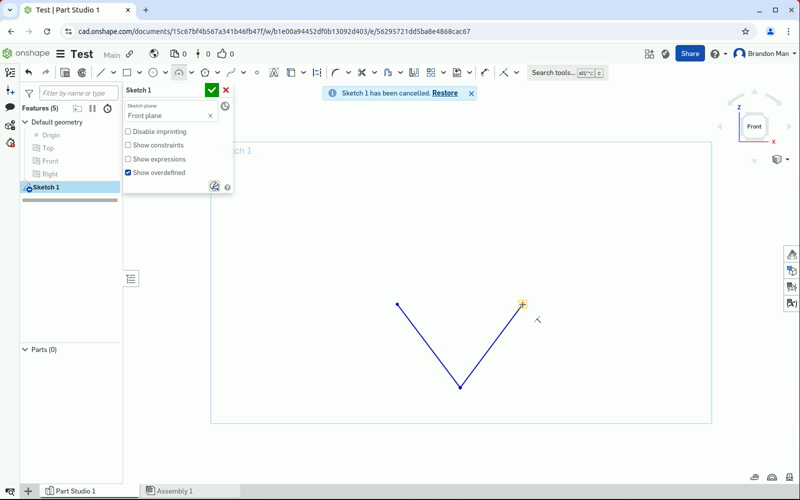
click(522, 304)
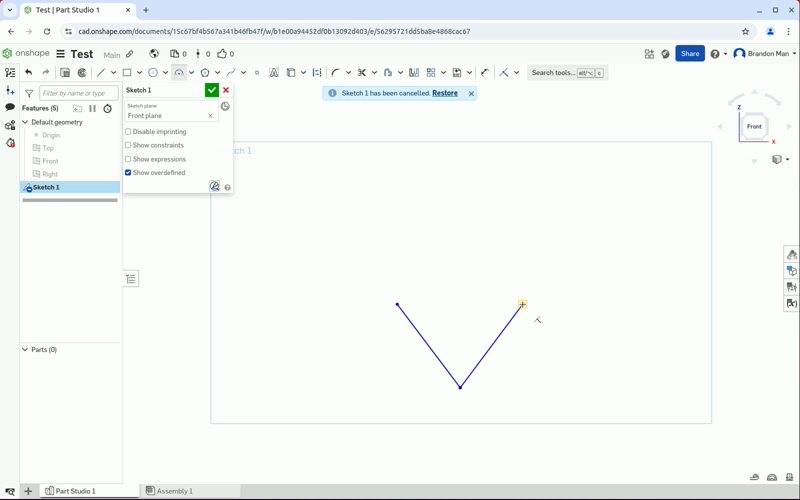
key_down(shift)
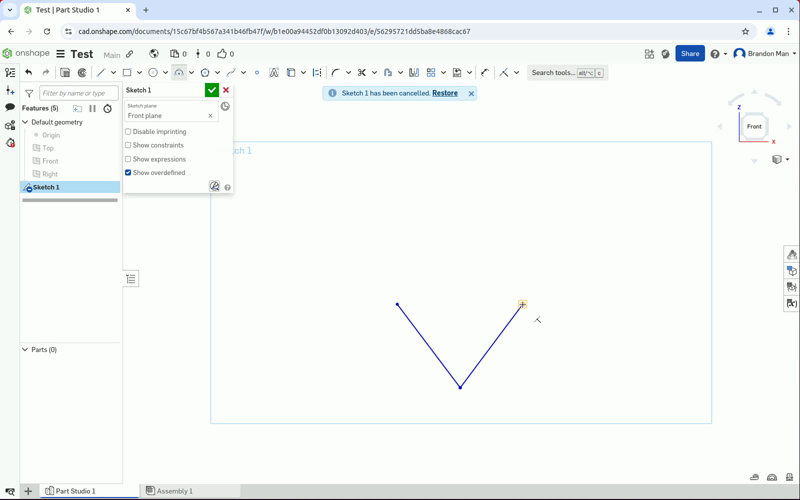
mouse_move(460, 283)
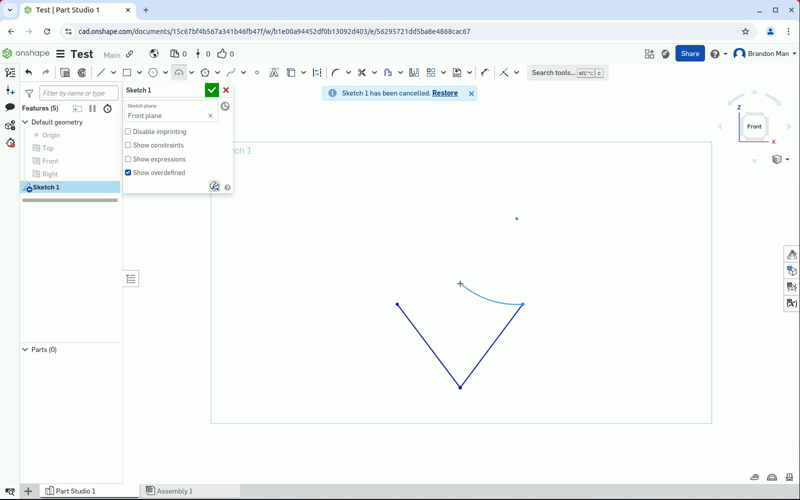
click(460, 283)
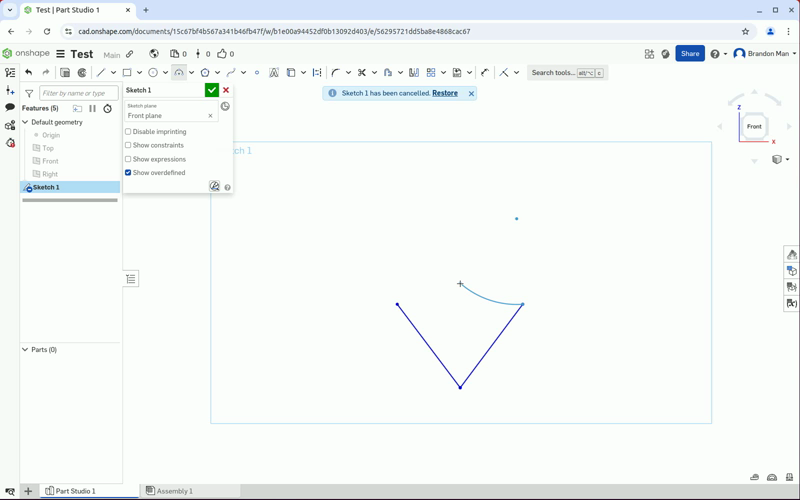
mouse_move(505, 250)
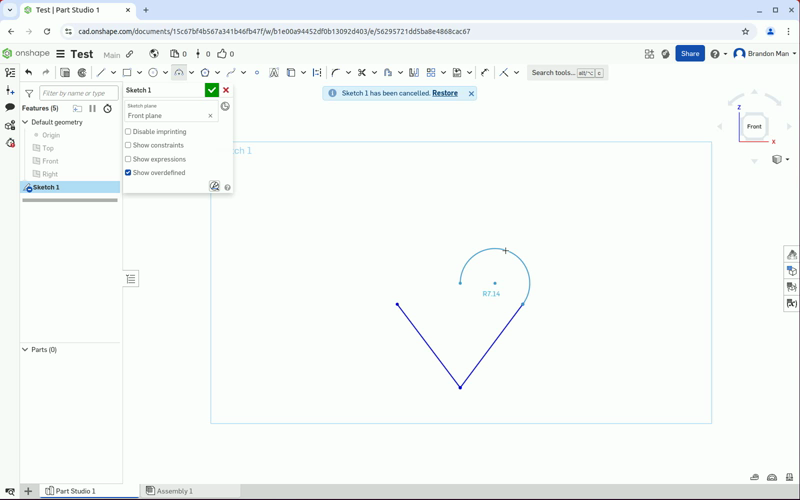
click(505, 250)
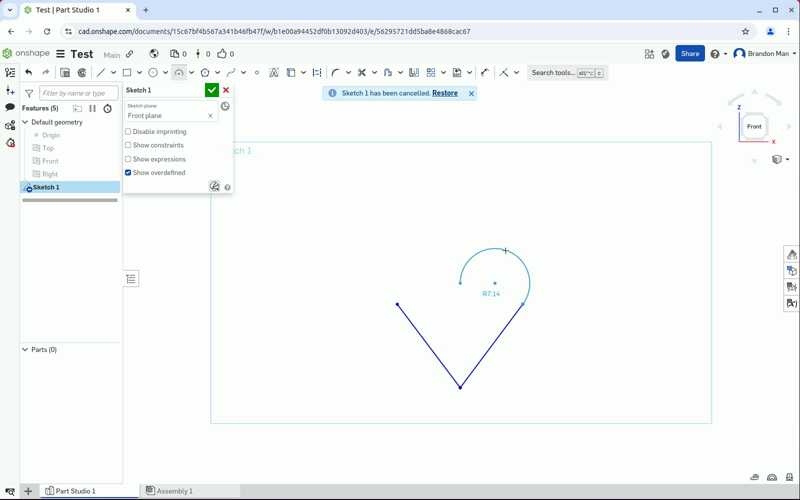
key_up(shift)
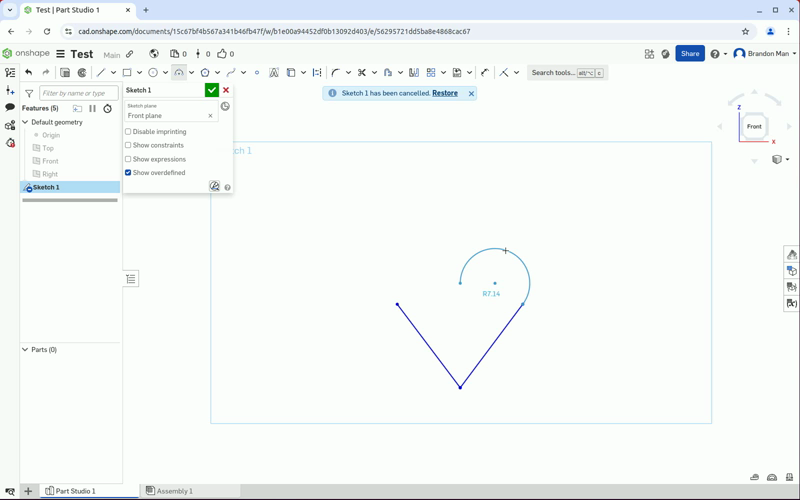
mouse_move(460, 283)
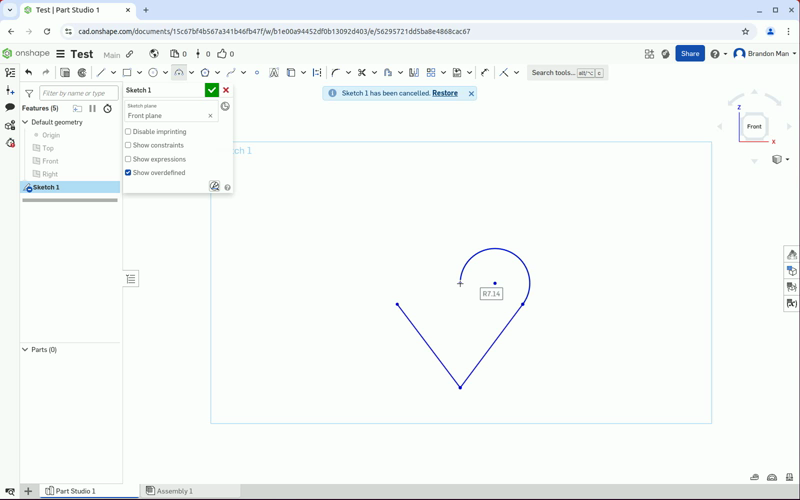
click(460, 283)
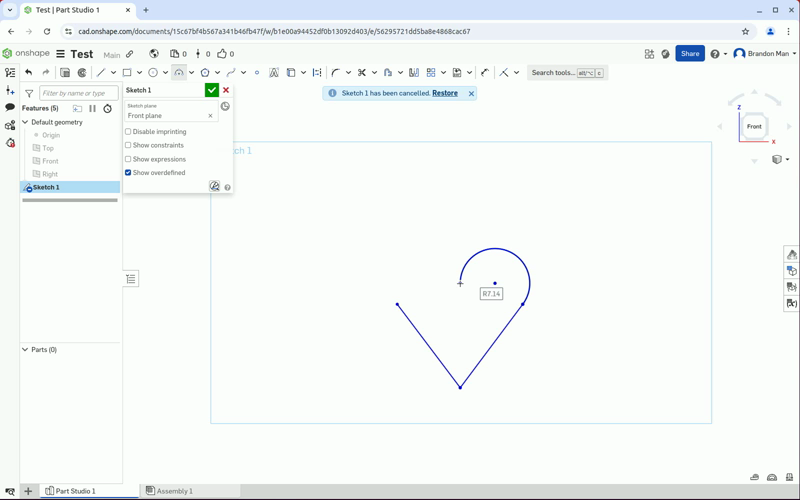
mouse_move(397, 304)
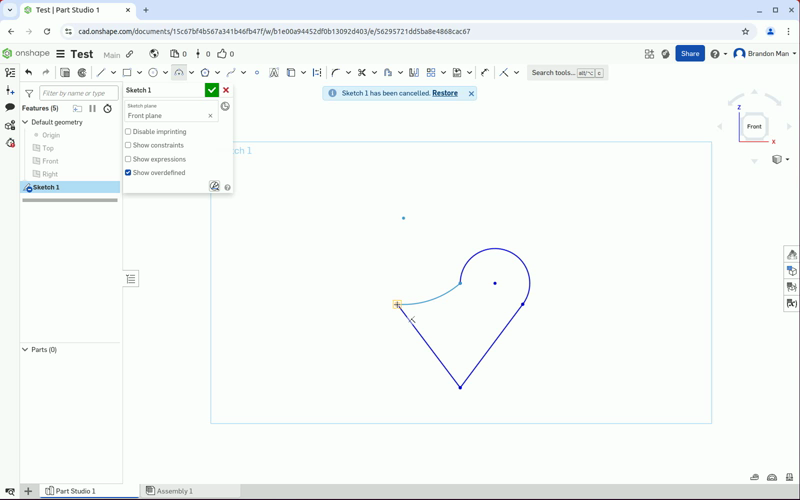
click(397, 304)
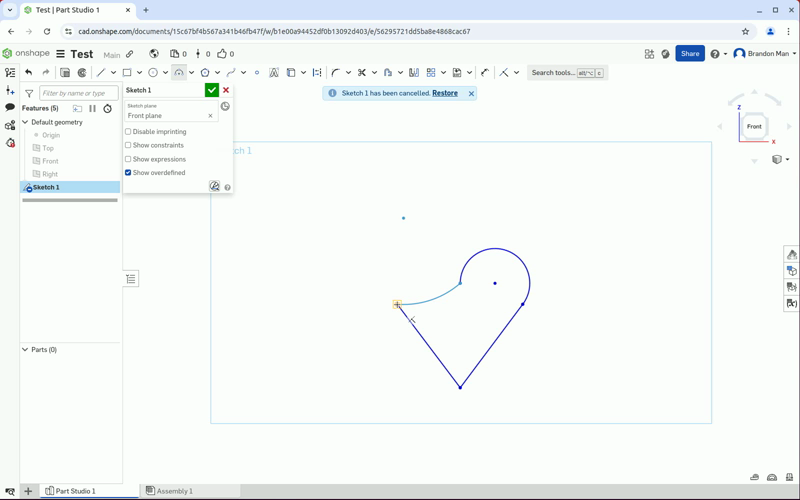
key_down(shift)
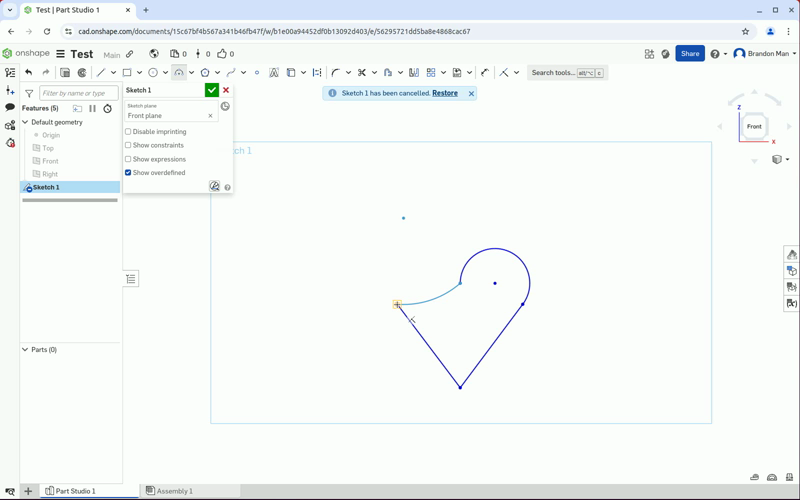
mouse_move(414, 250)
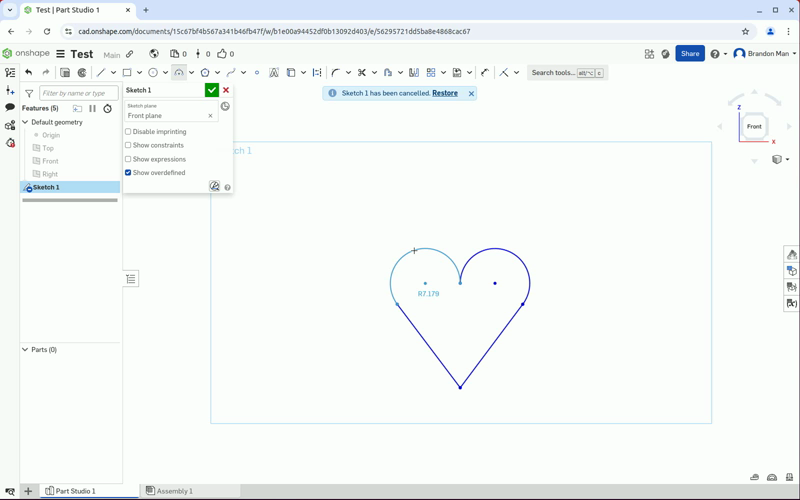
click(414, 250)
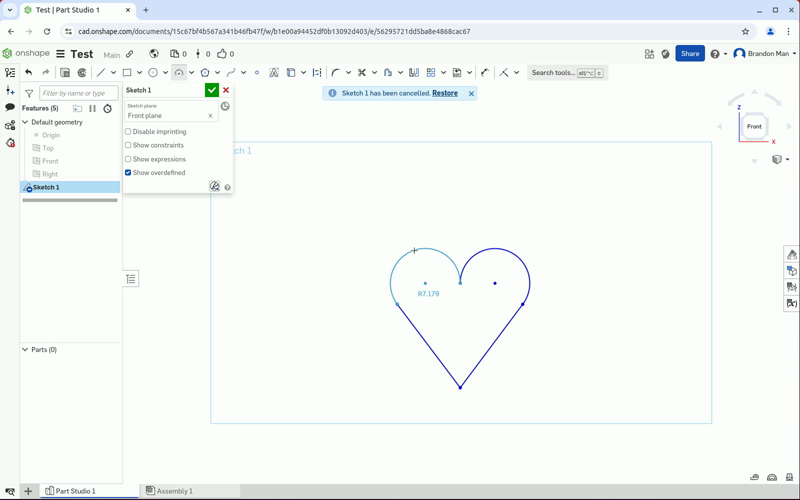
key_up(shift)
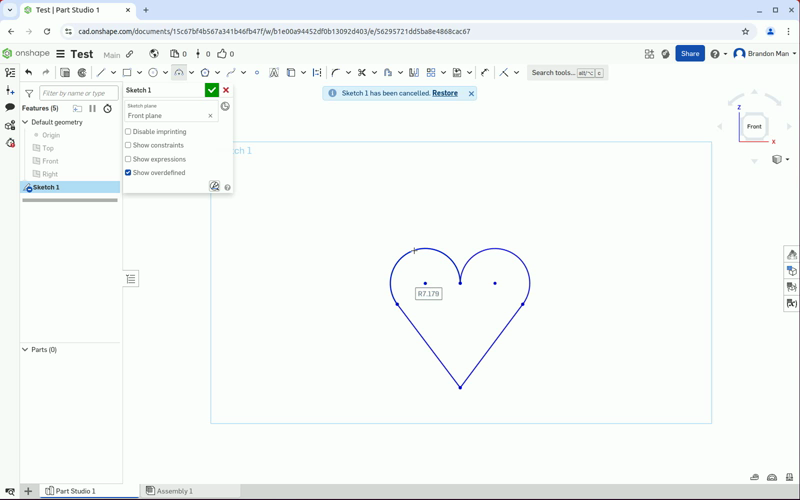
key(esc)
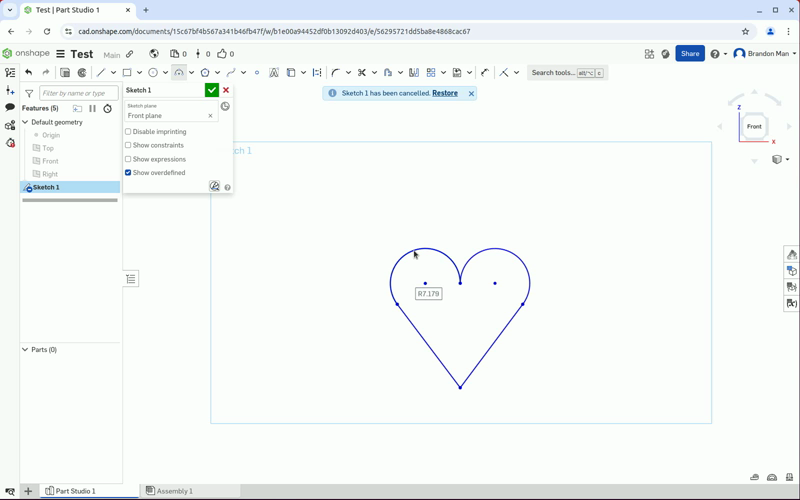
mouse_move(481, 338)
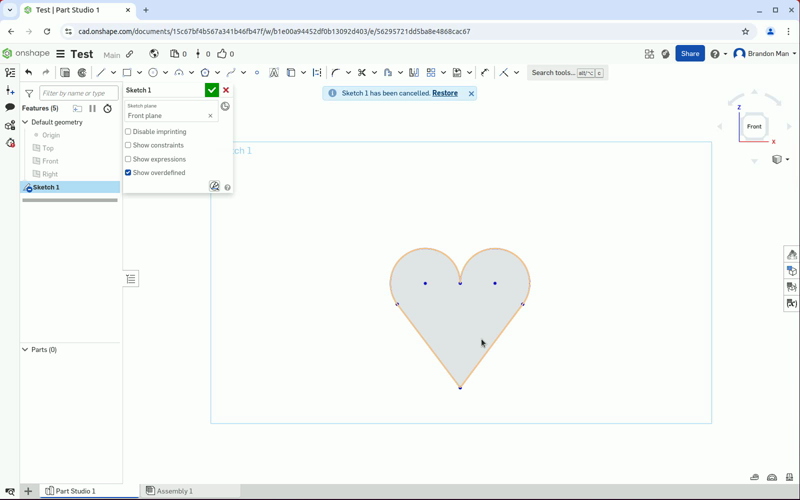
click(481, 338)
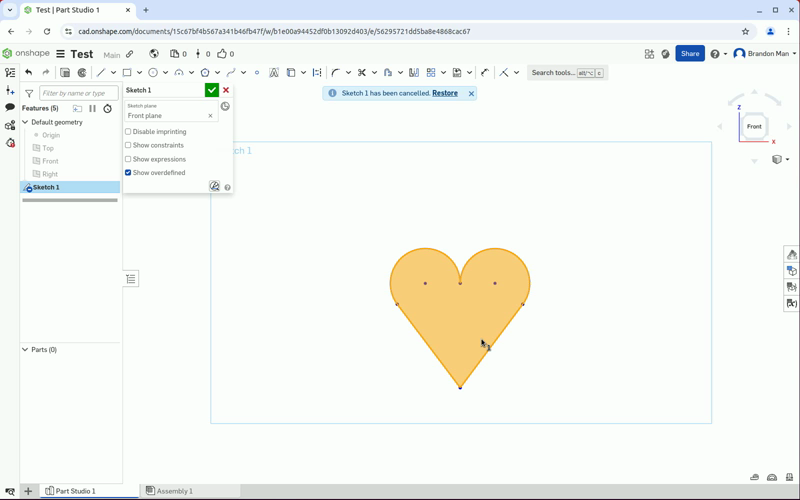
mouse_move(73, 352)
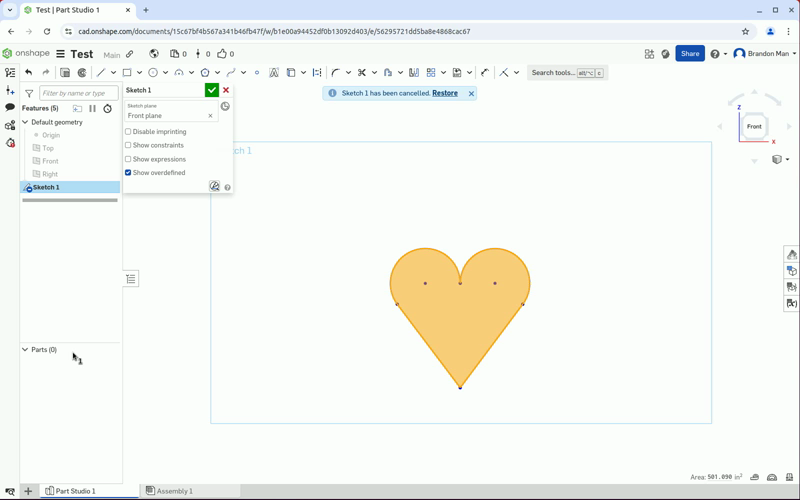
key(shift+y)
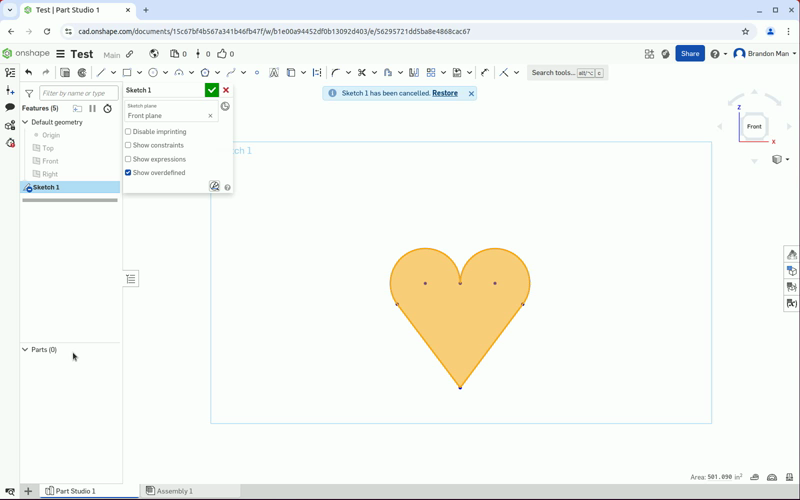
key(shift+e)
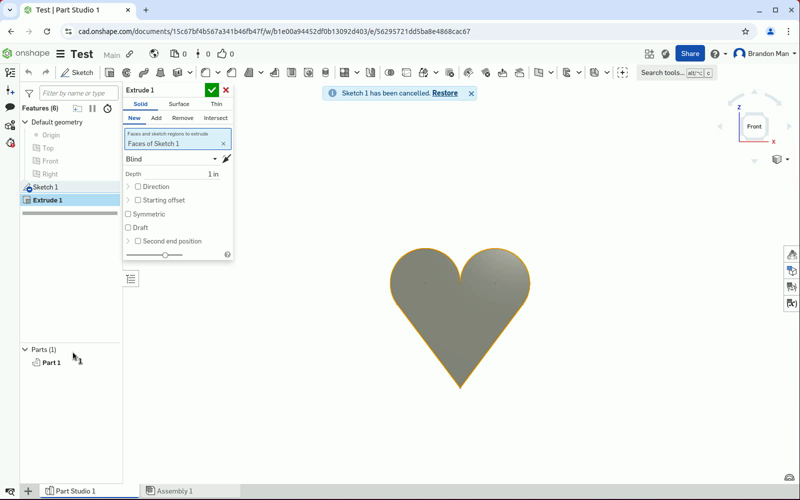
mouse_move(143, 106)
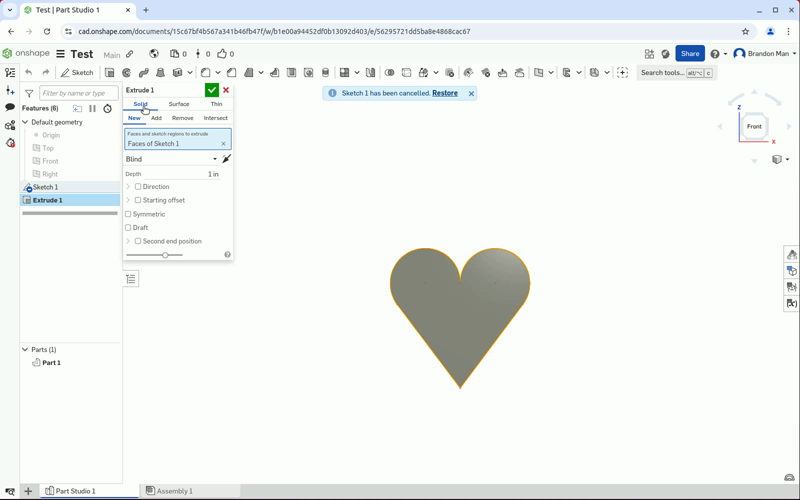
click(143, 106)
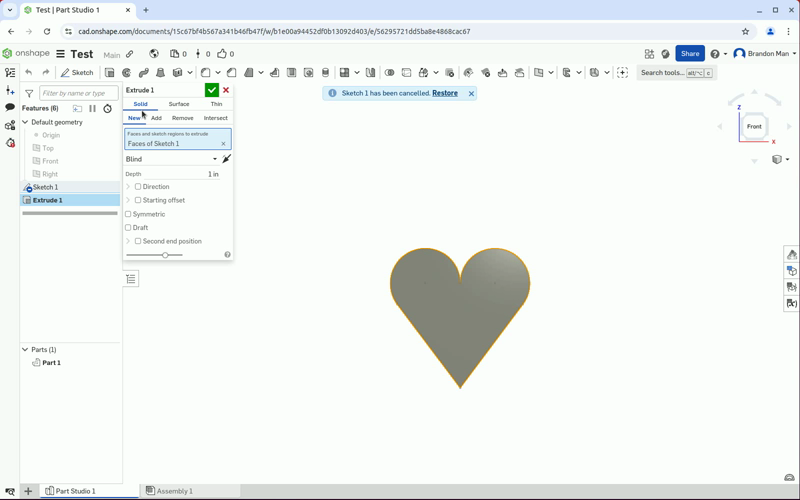
mouse_move(137, 120)
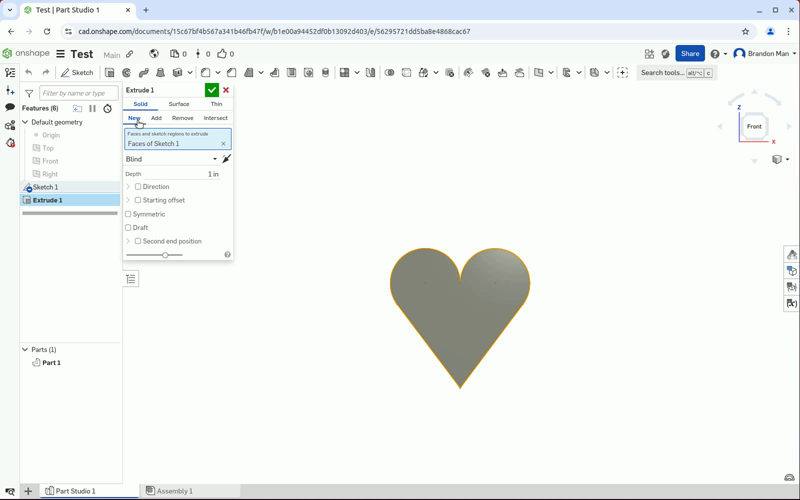
click(137, 120)
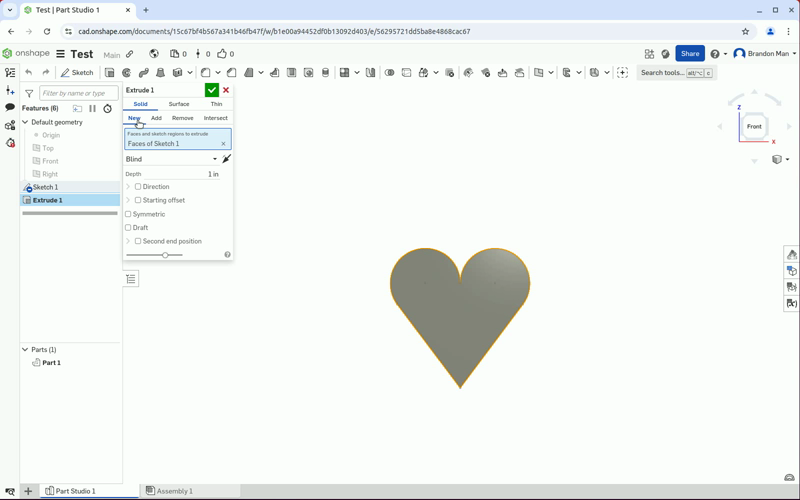
key(tab, 4)
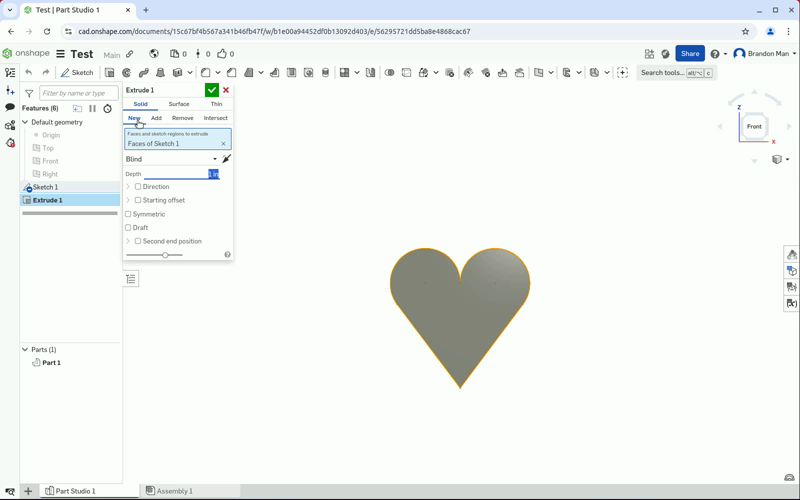
text(0.481)
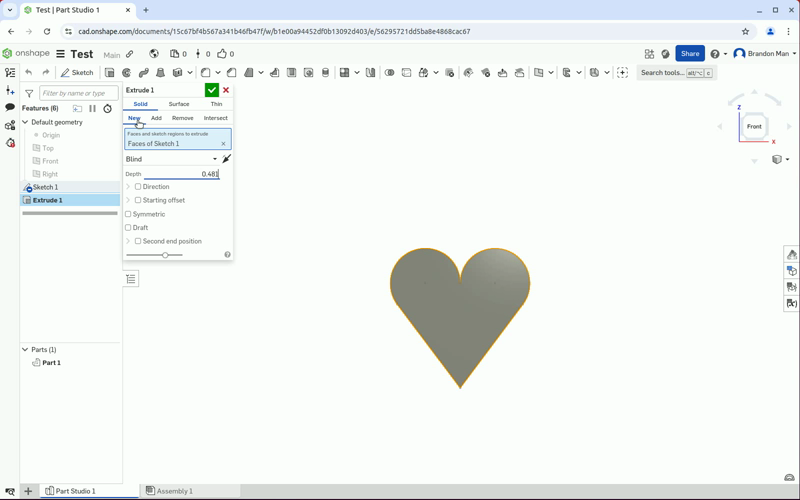
key(enter)
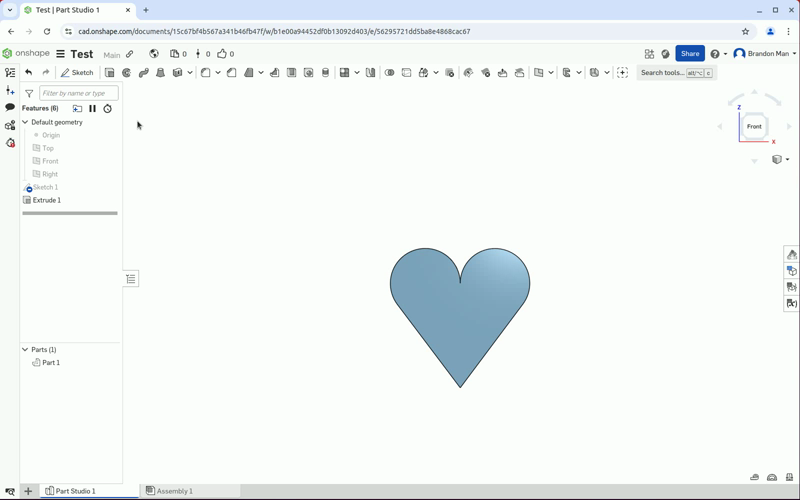
key(shift+h)
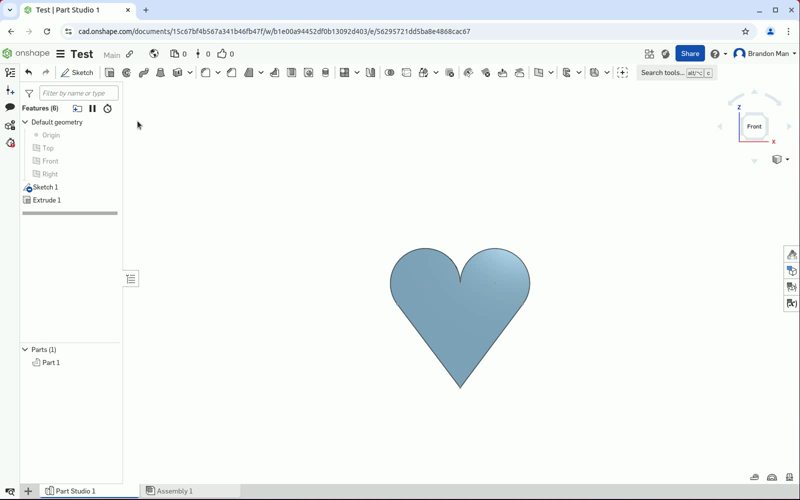
key(shift+h)
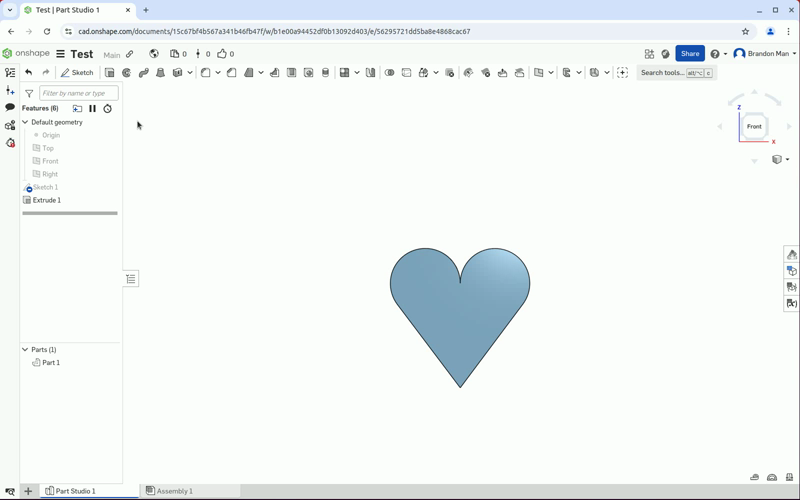
mouse_move(73, 189)
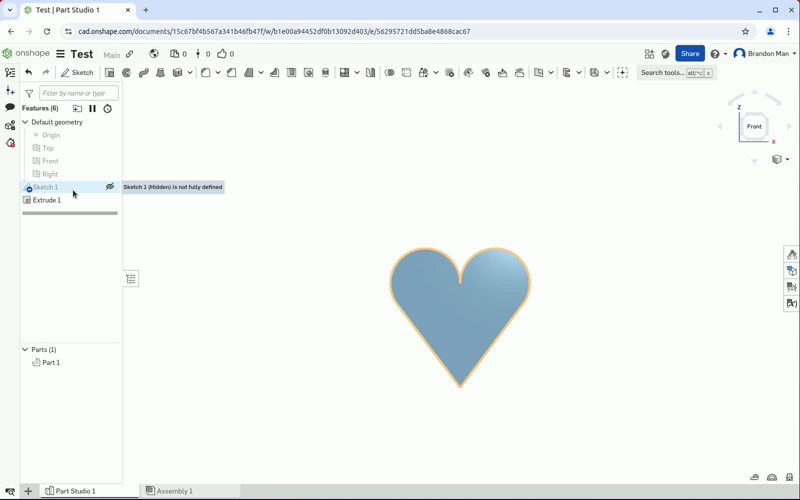
click(73, 189)
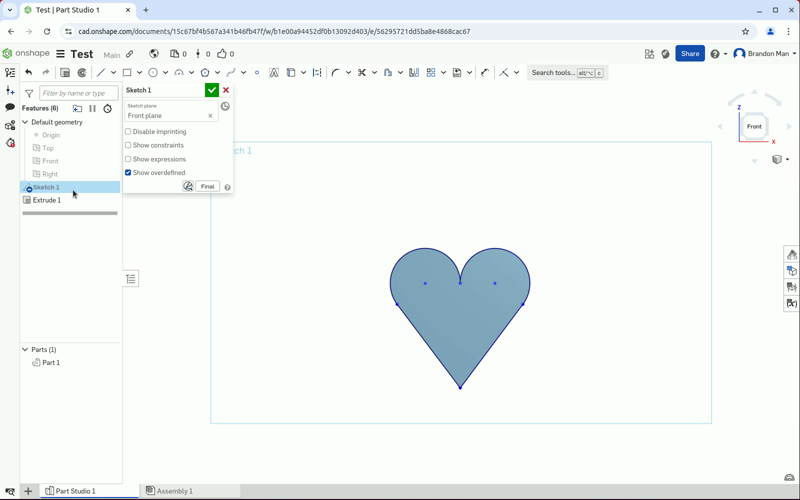
mouse_move(229, 92)
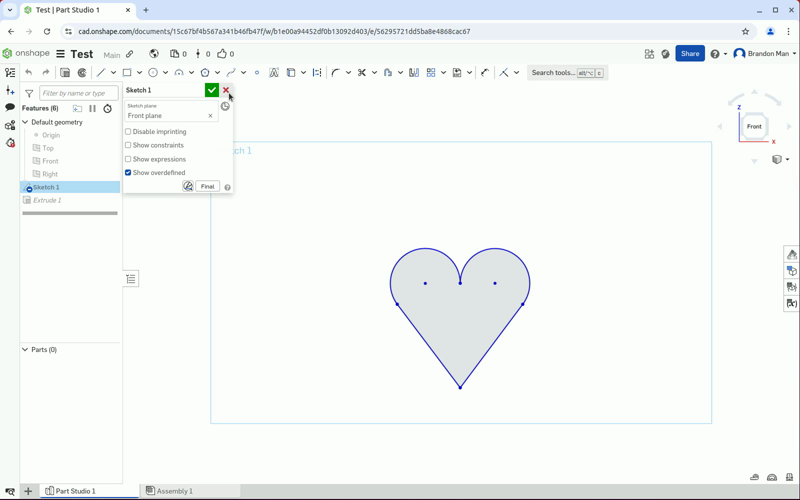
click(229, 92)
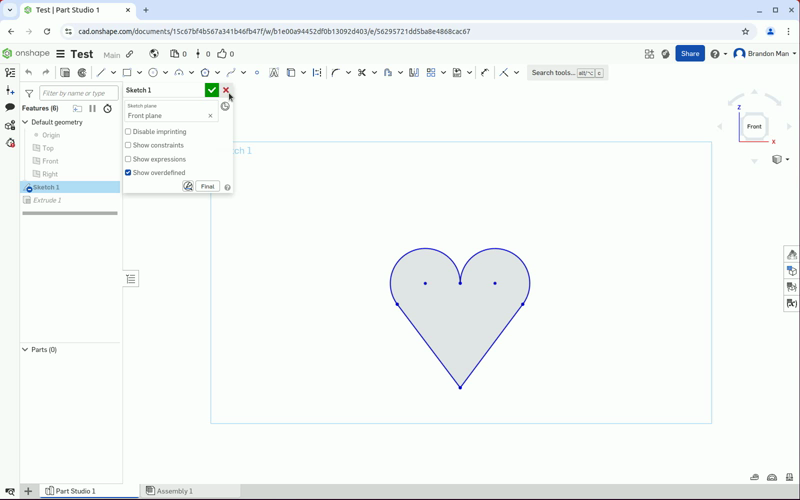
key(shift+s)
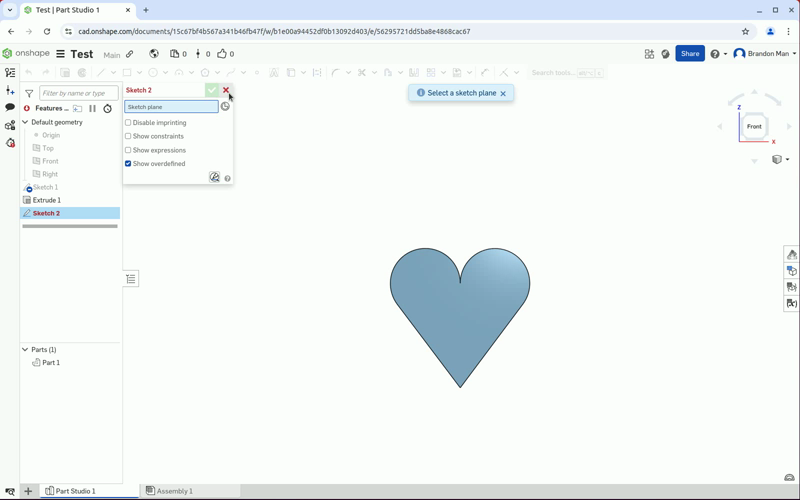
mouse_move(73, 163)
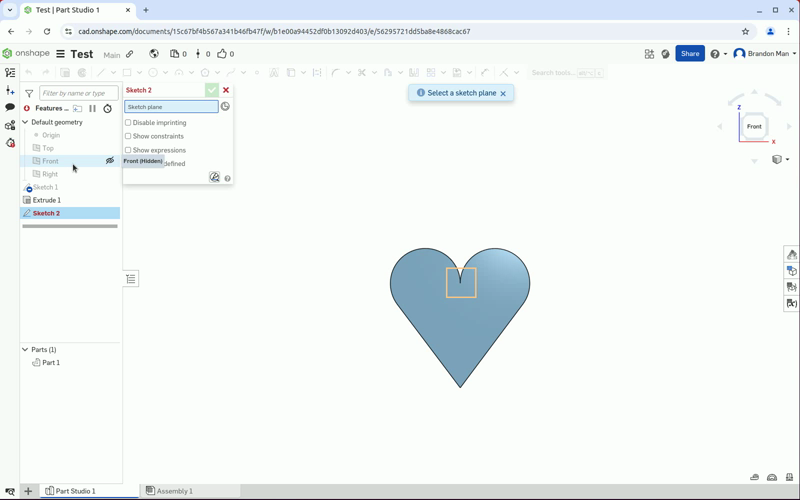
click(73, 163)
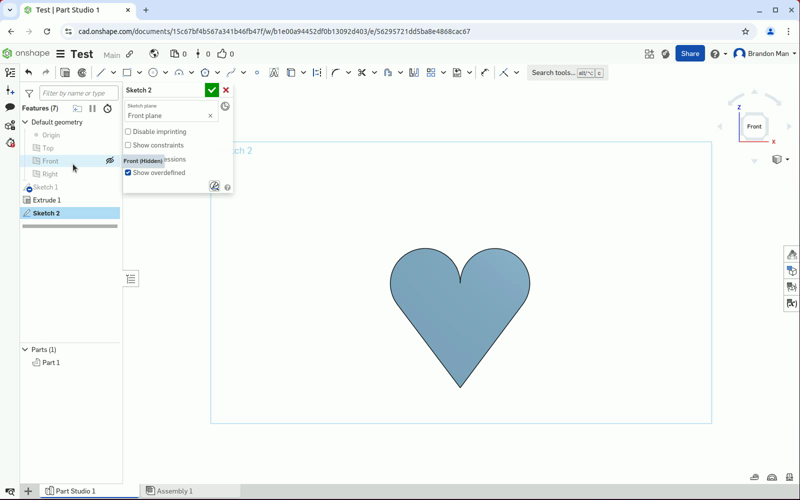
mouse_move(73, 352)
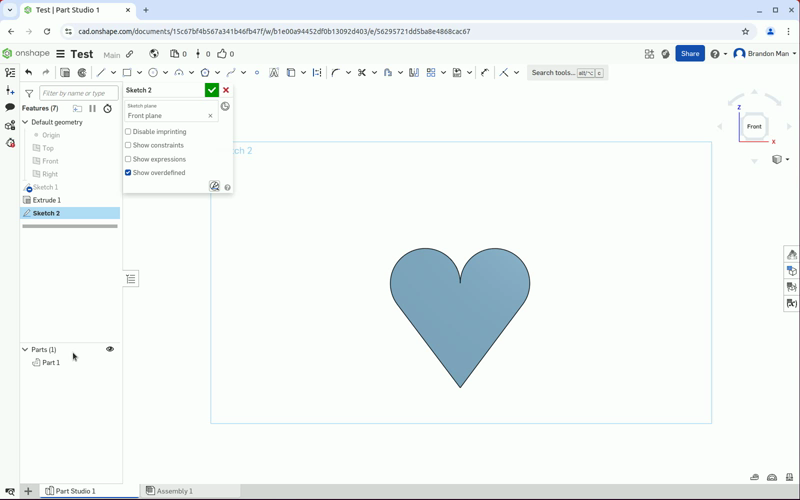
key(y)
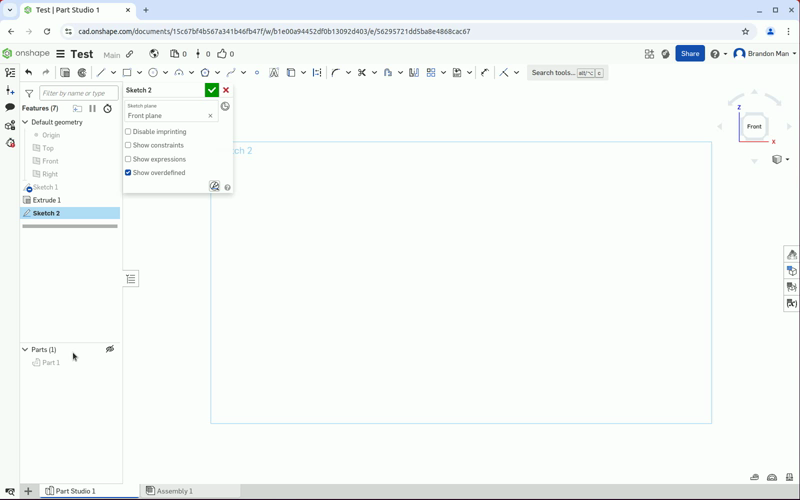
key(l)
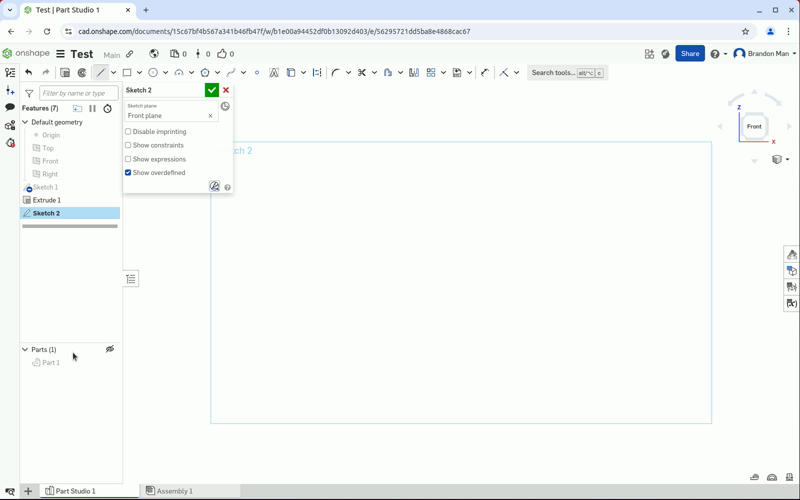
key_down(shift)
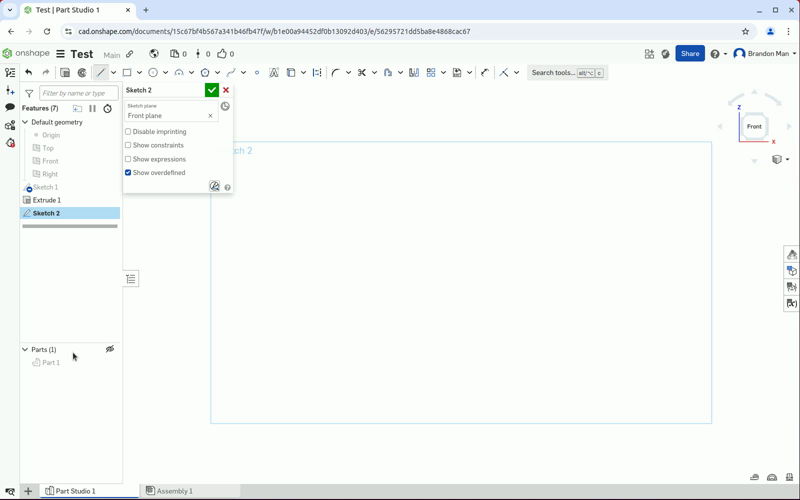
mouse_move(396, 305)
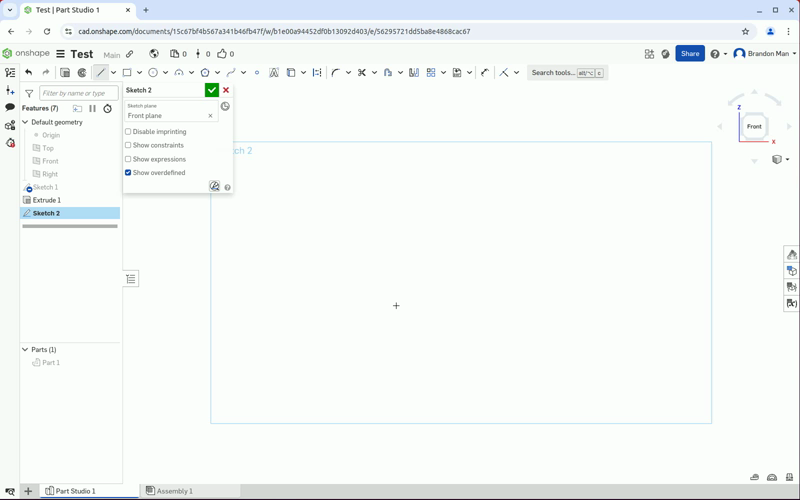
click(396, 305)
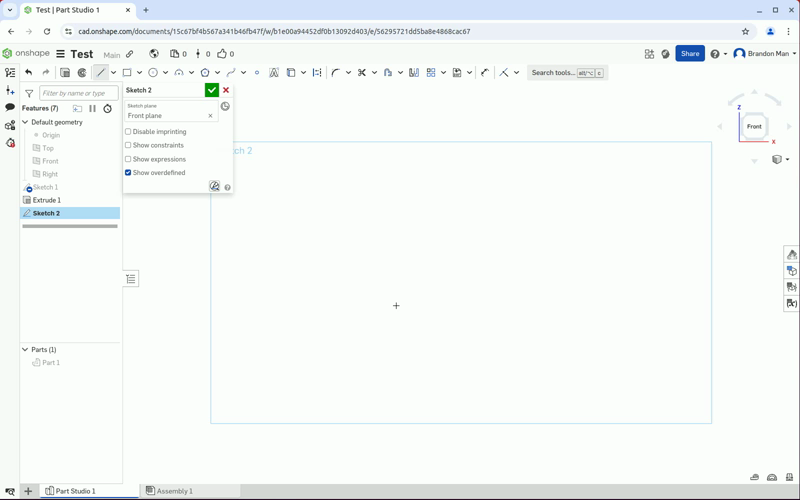
key_up(shift)
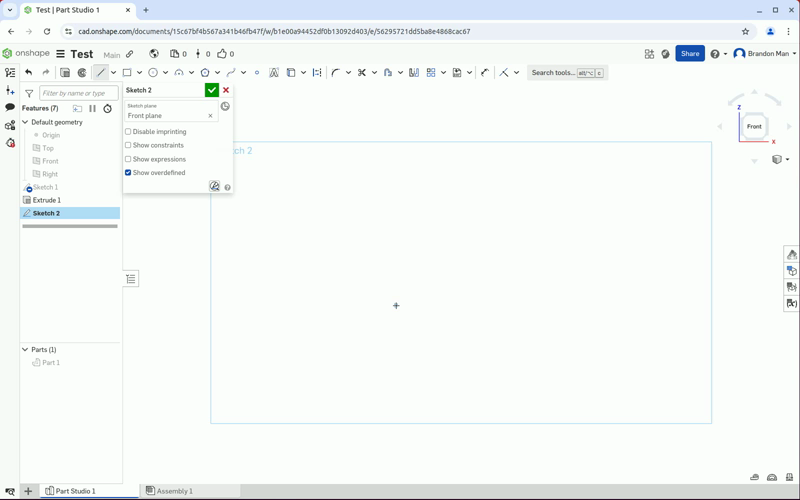
key_down(shift)
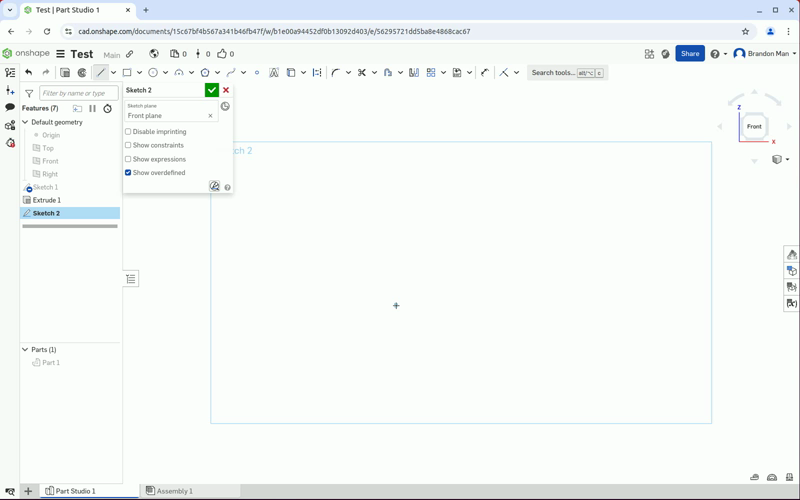
mouse_move(460, 390)
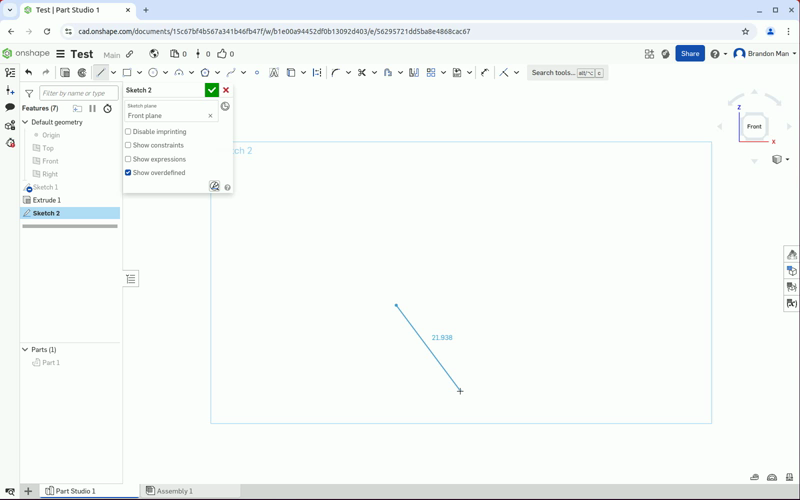
click(460, 390)
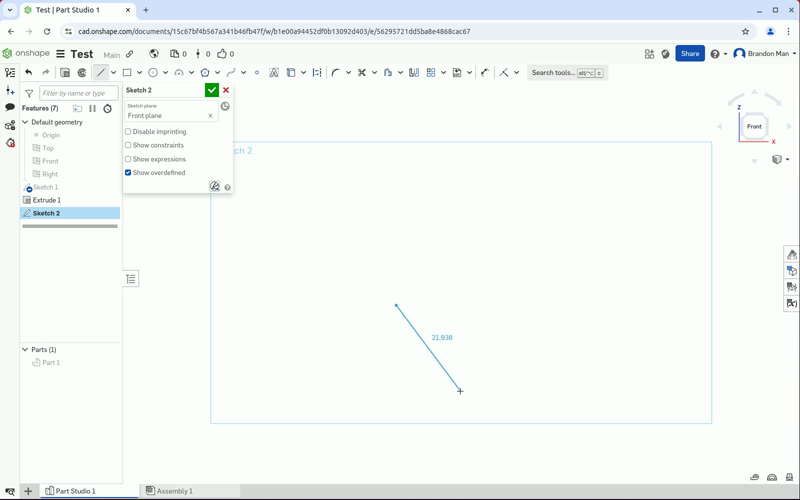
key_up(shift)
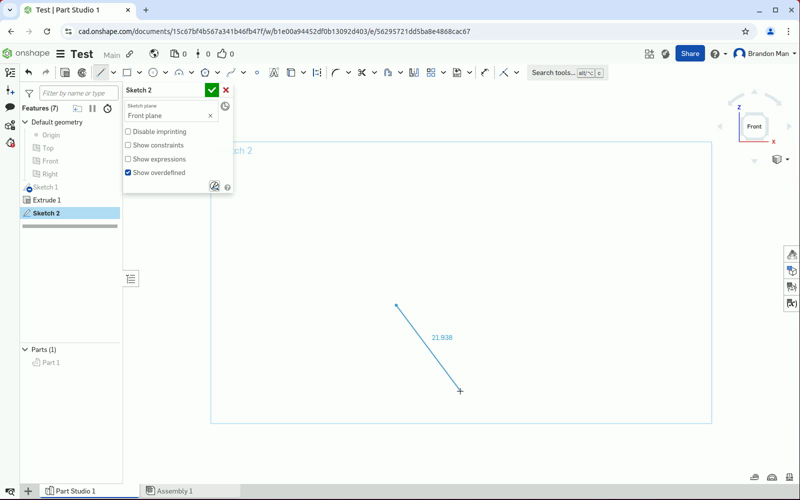
key_down(shift)
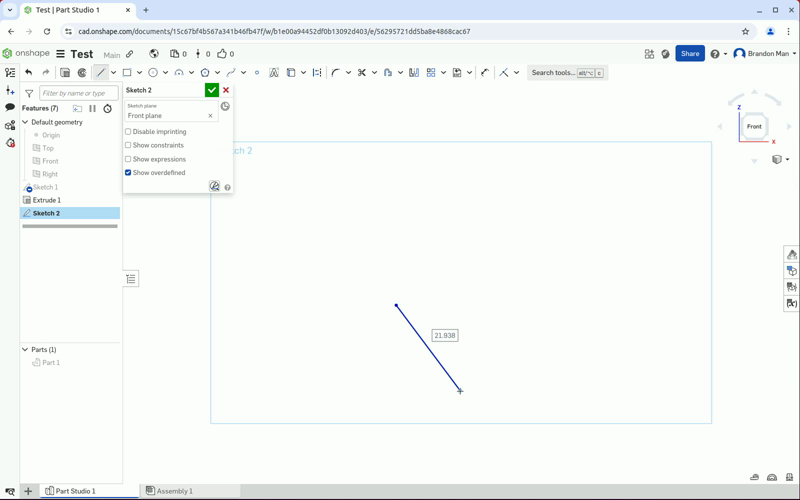
mouse_move(524, 305)
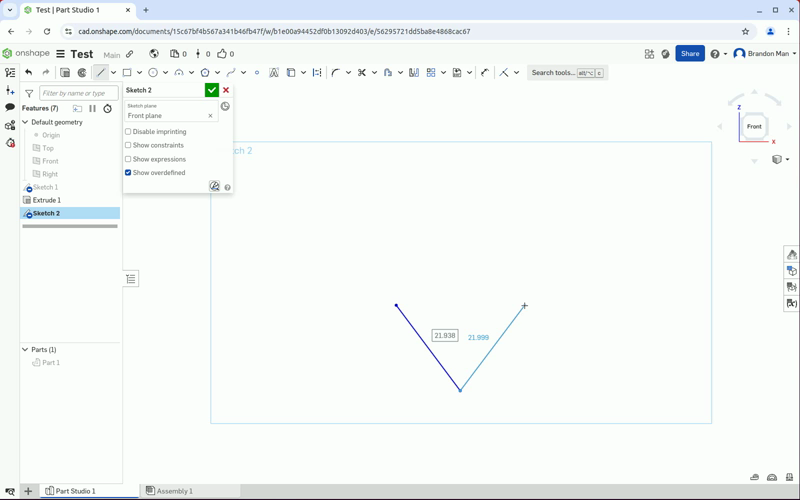
click(524, 305)
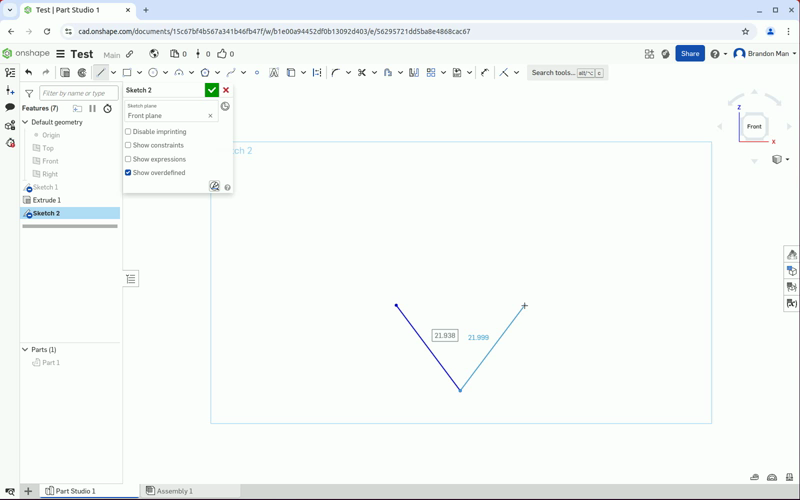
key_up(shift)
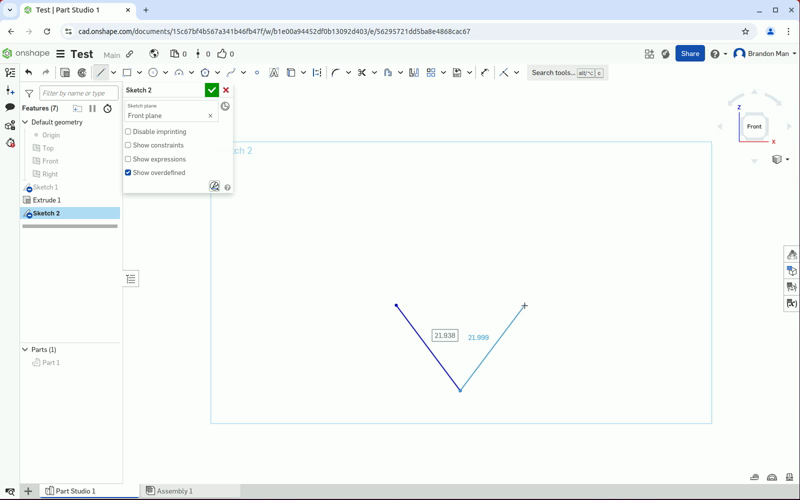
key(esc)
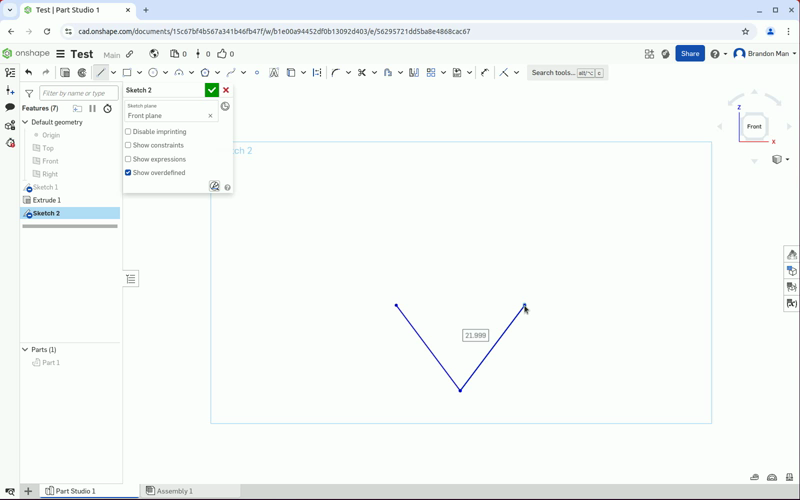
key(a)
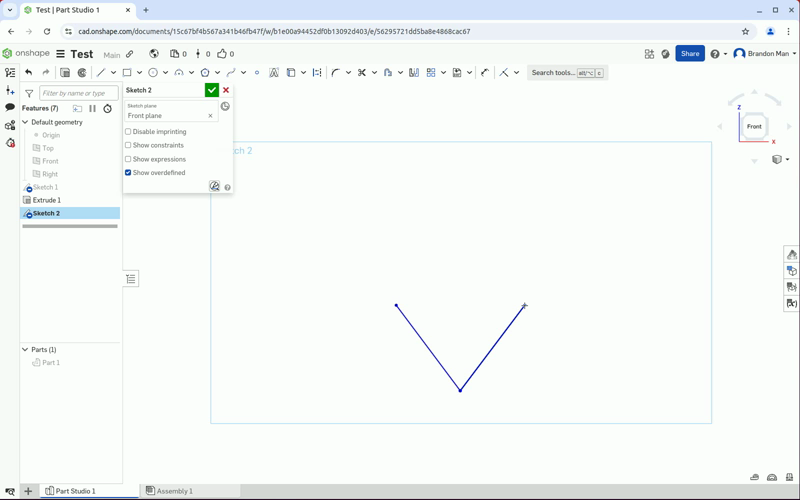
mouse_move(524, 305)
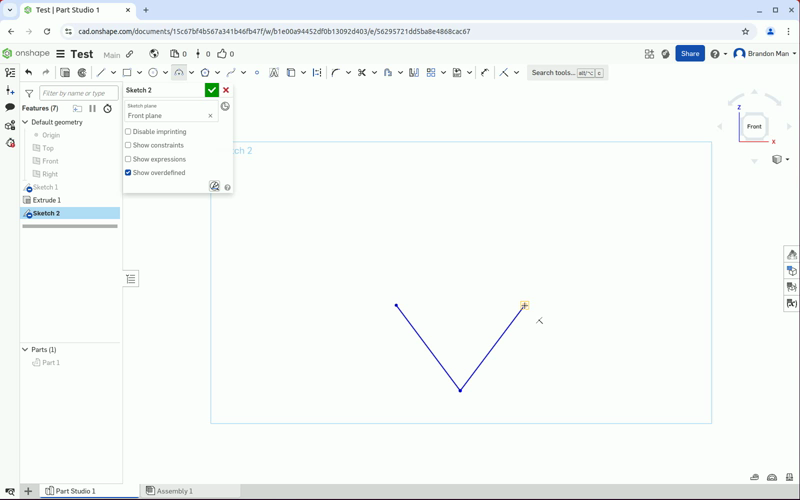
click(524, 305)
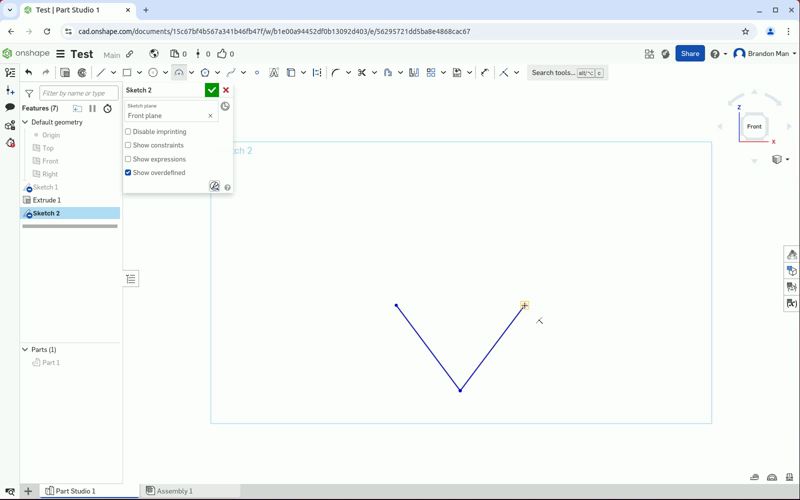
key_down(shift)
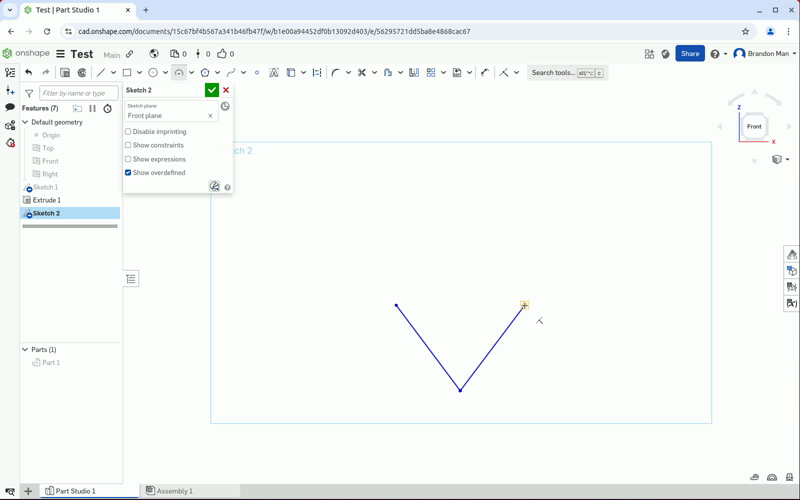
mouse_move(460, 272)
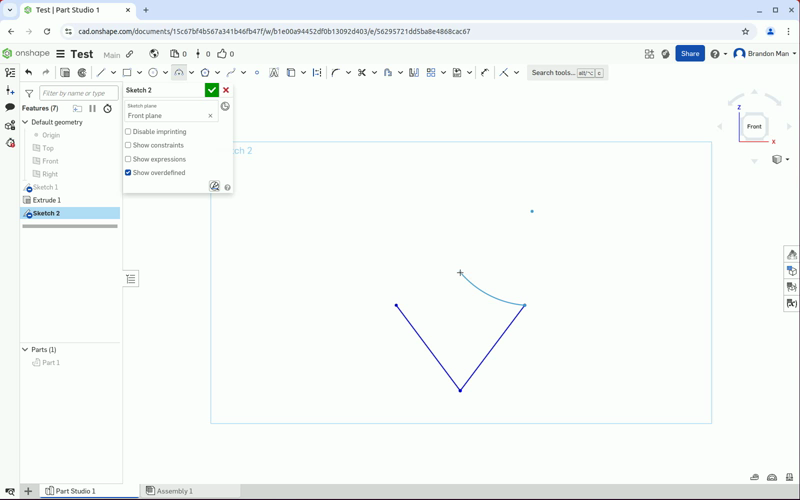
click(460, 272)
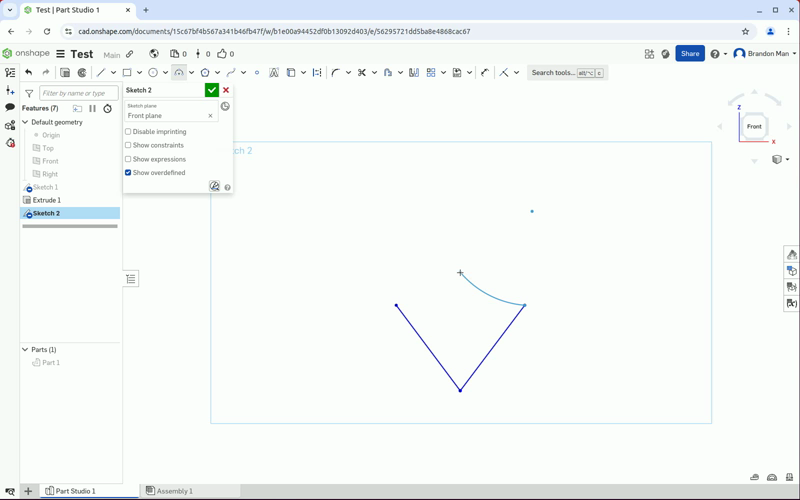
mouse_move(512, 251)
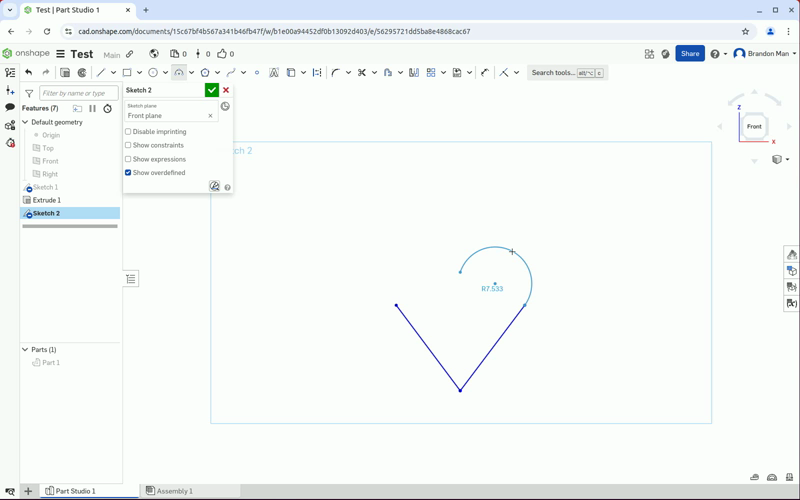
click(512, 251)
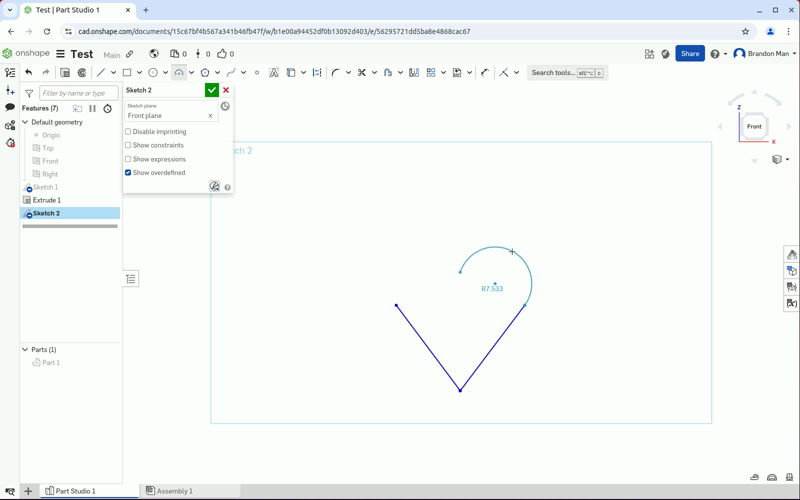
key_up(shift)
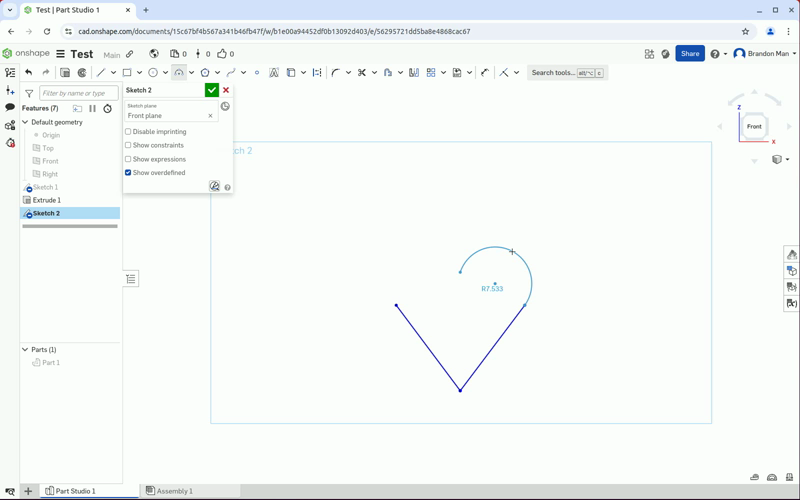
mouse_move(460, 272)
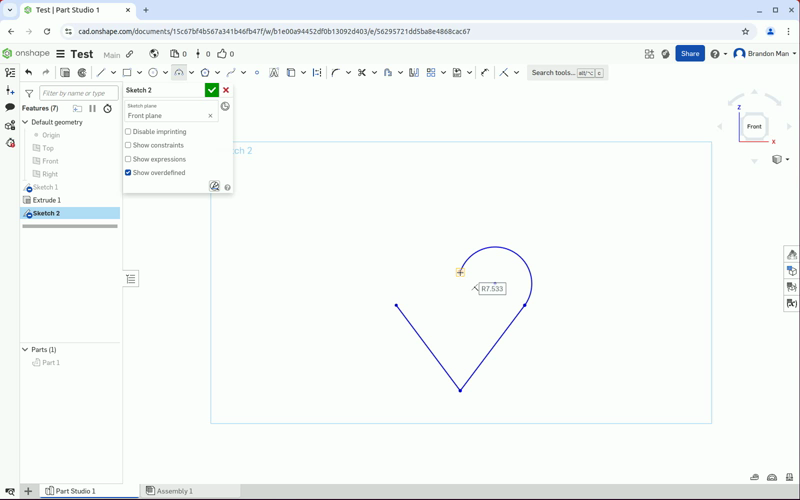
click(460, 272)
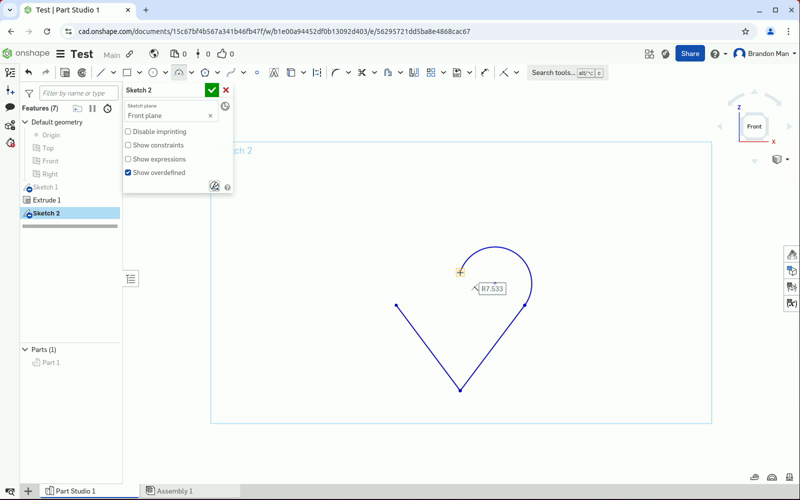
mouse_move(396, 305)
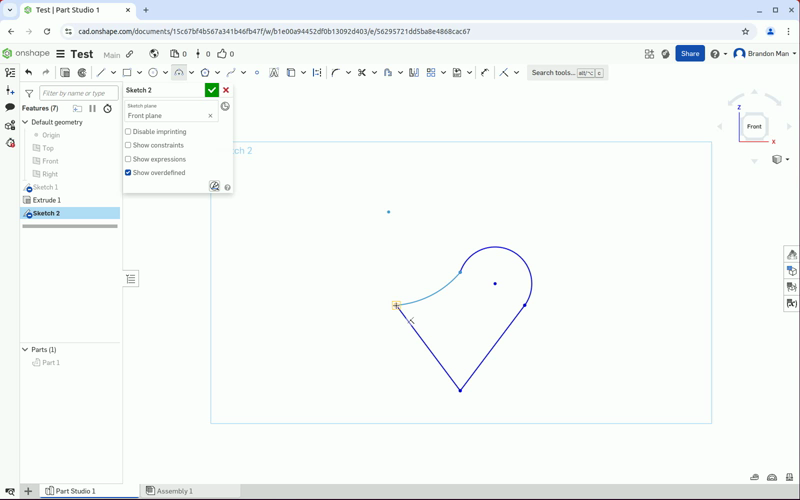
click(396, 305)
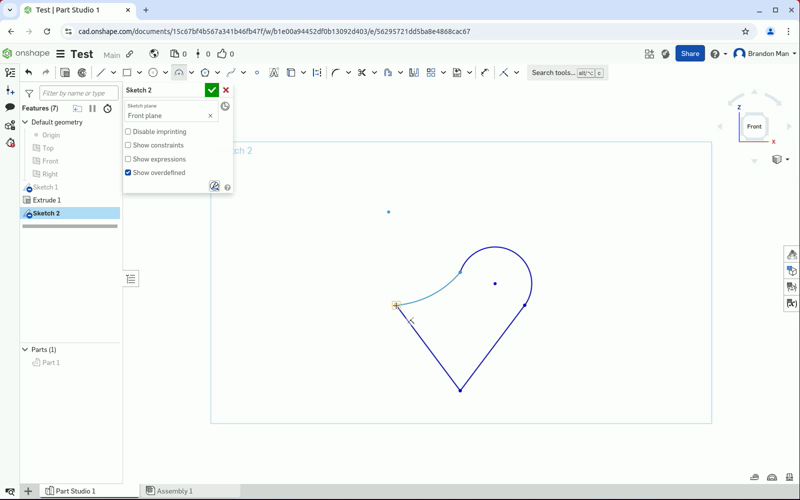
key_down(shift)
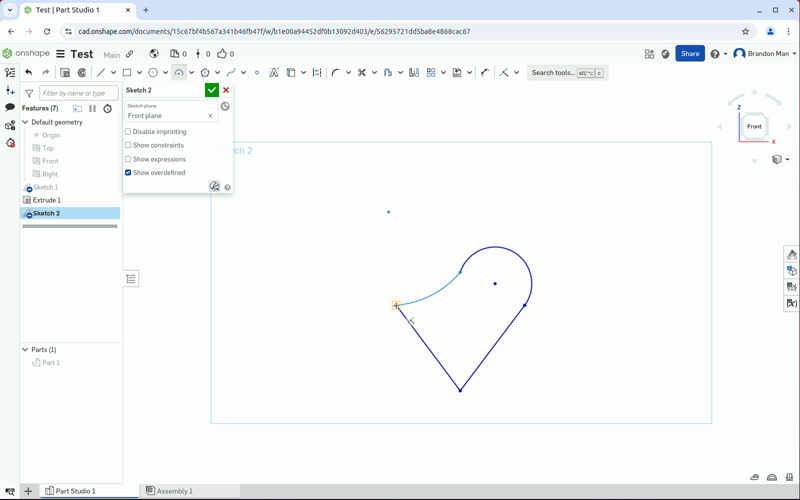
mouse_move(409, 251)
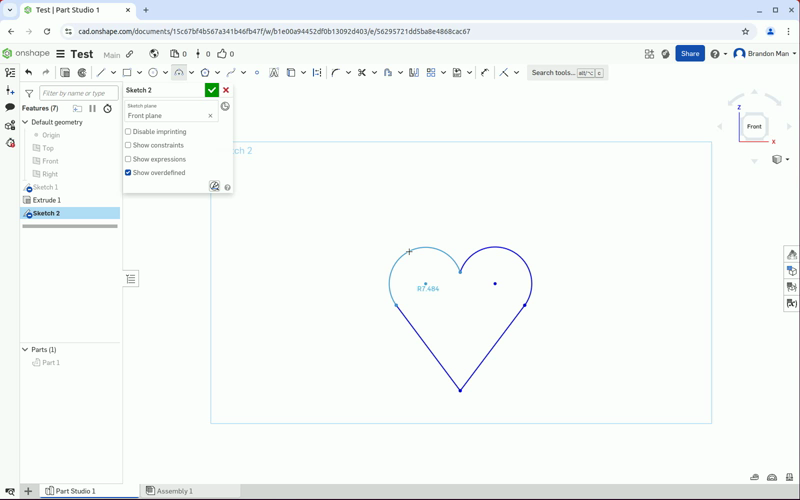
click(409, 251)
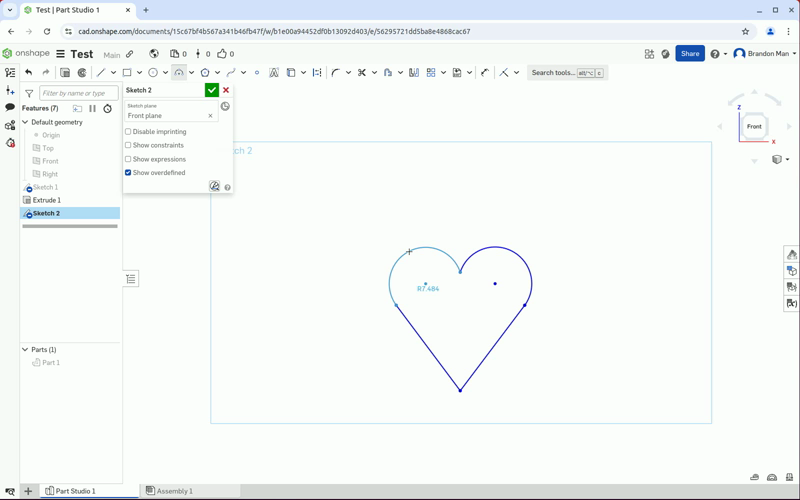
key_up(shift)
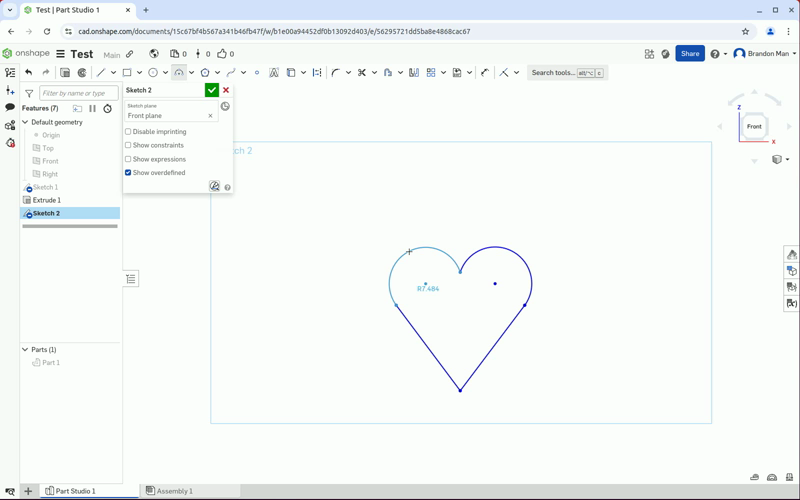
key(esc)
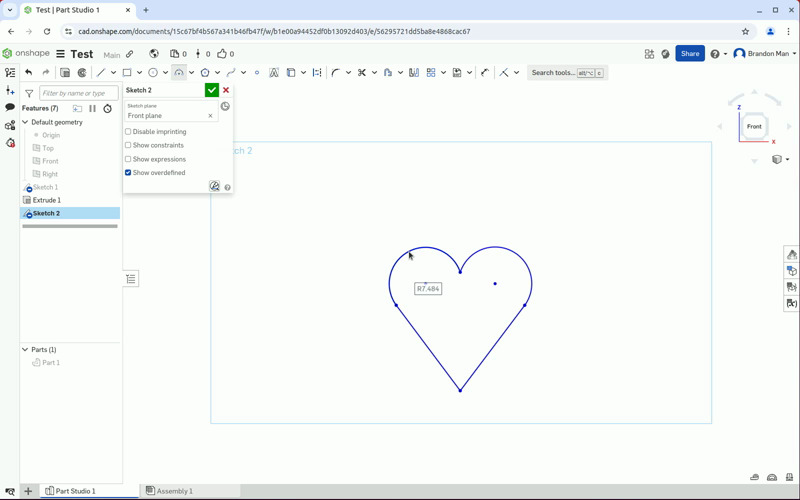
key(l)
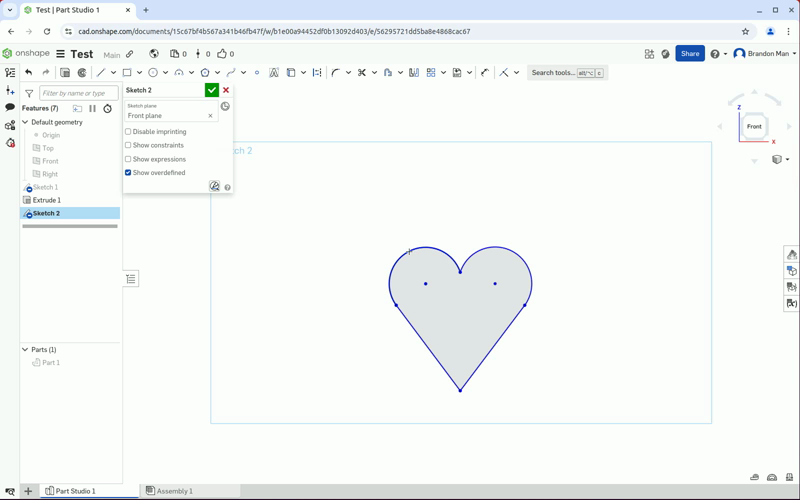
key_down(shift)
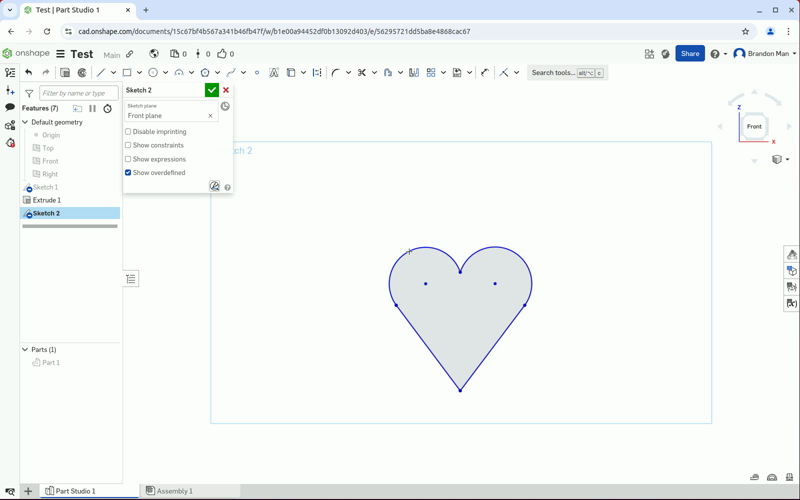
mouse_move(397, 303)
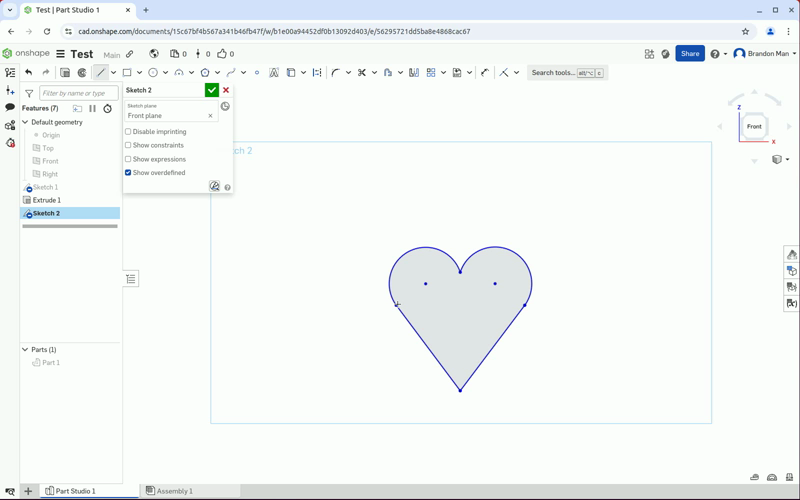
scroll(6)
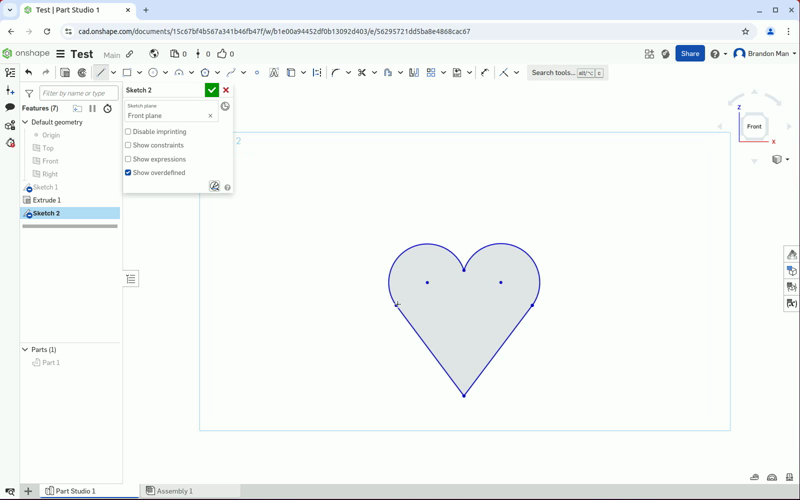
scroll(6)
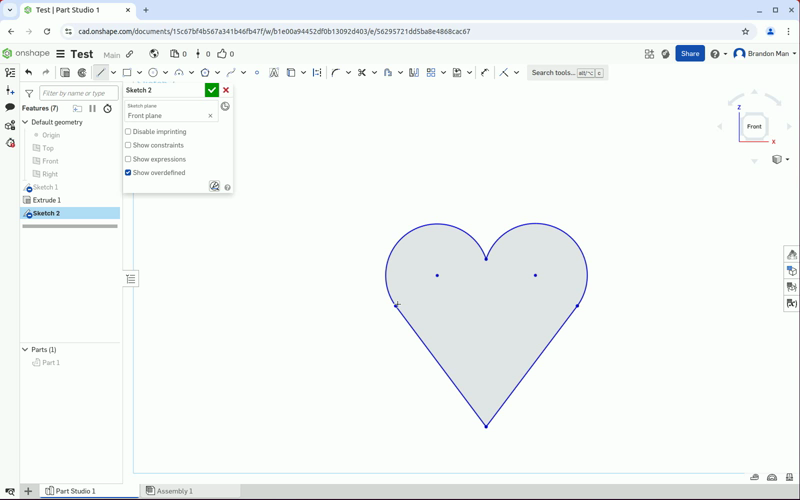
scroll(6)
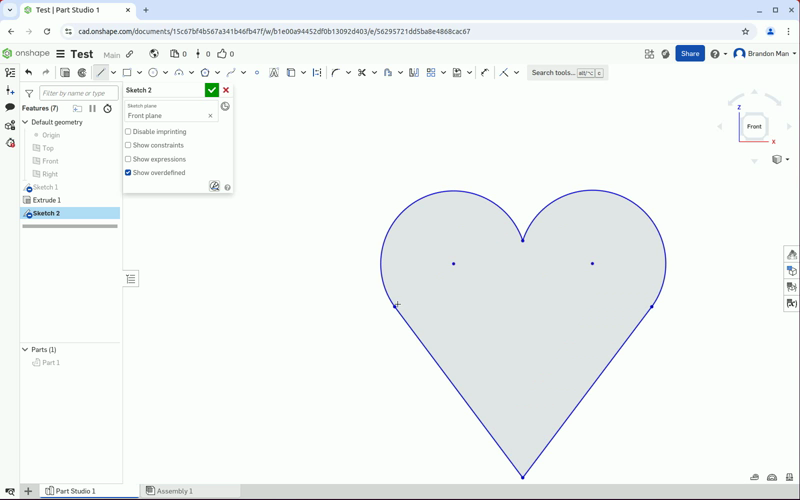
scroll(6)
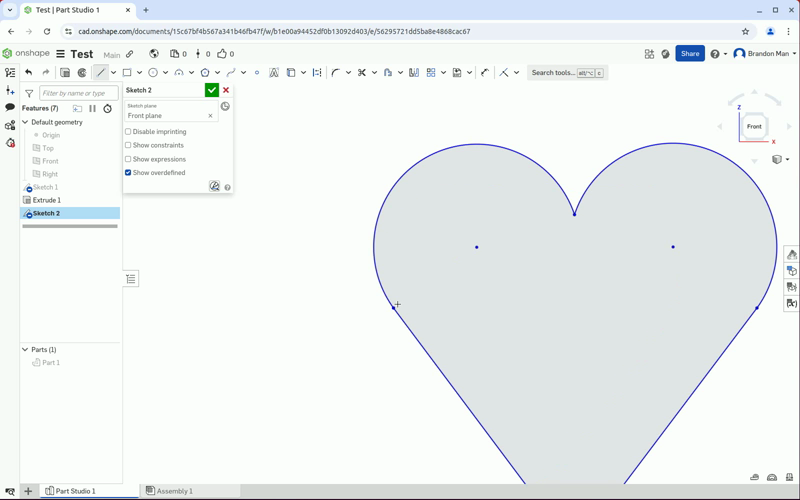
scroll(6)
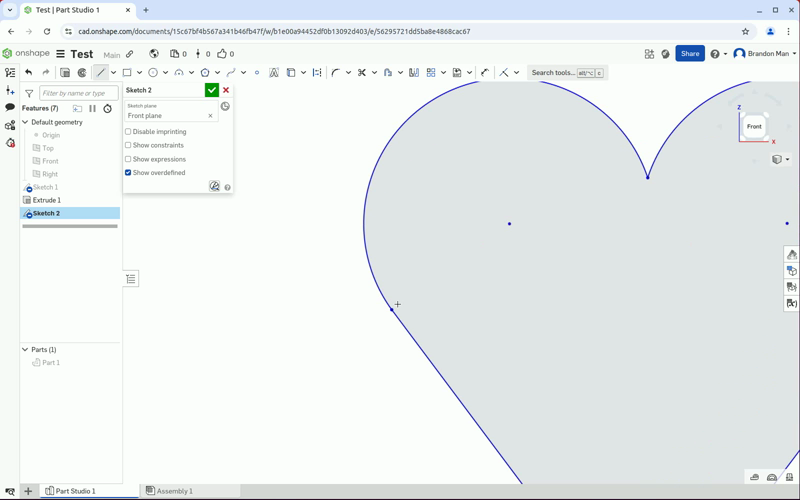
scroll(6)
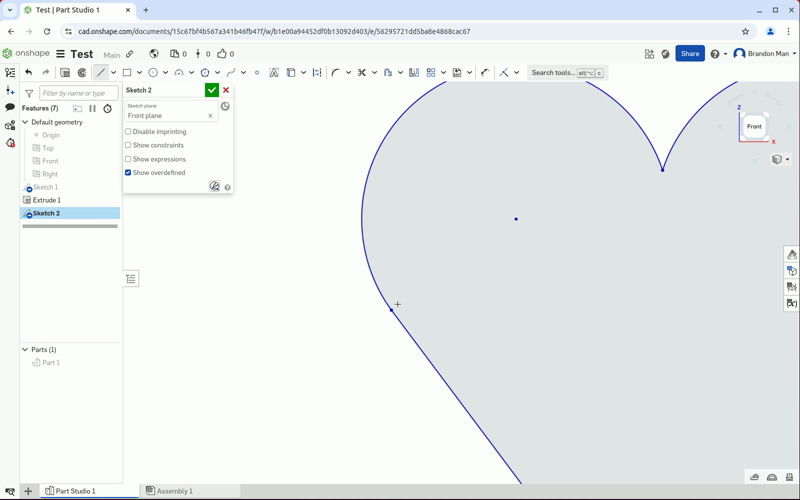
scroll(6)
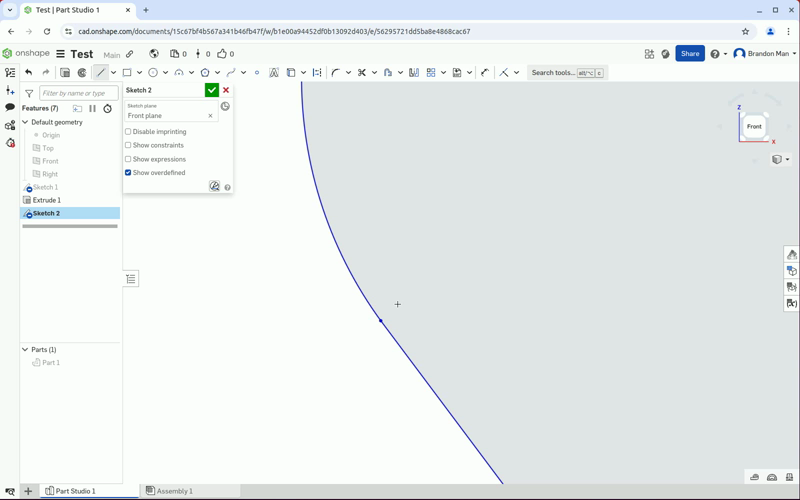
click(397, 303)
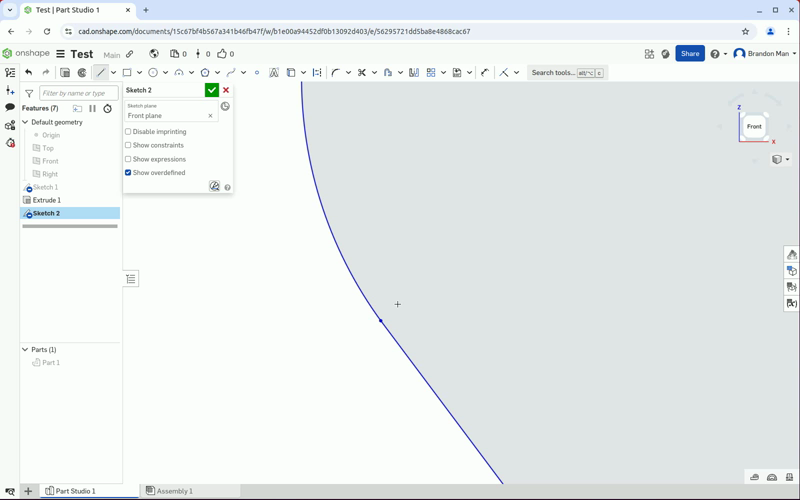
scroll(-6)
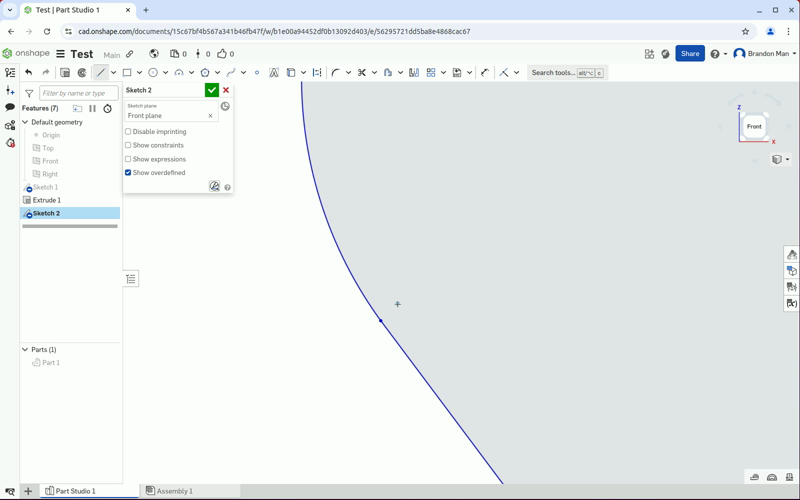
scroll(-6)
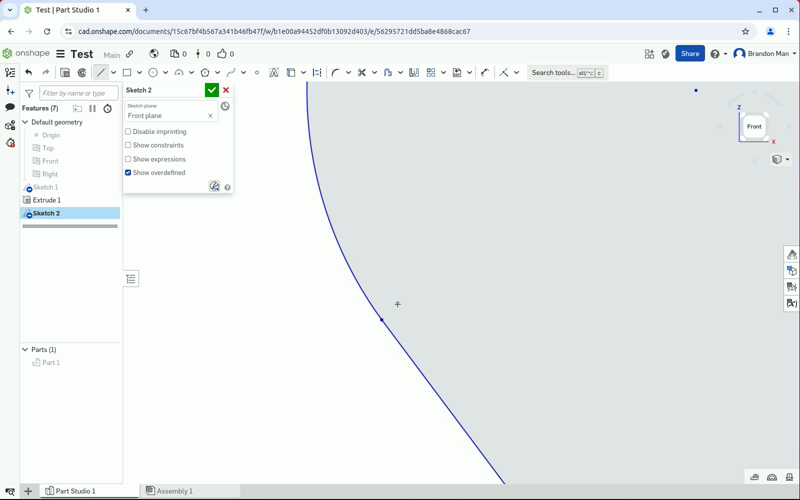
scroll(-6)
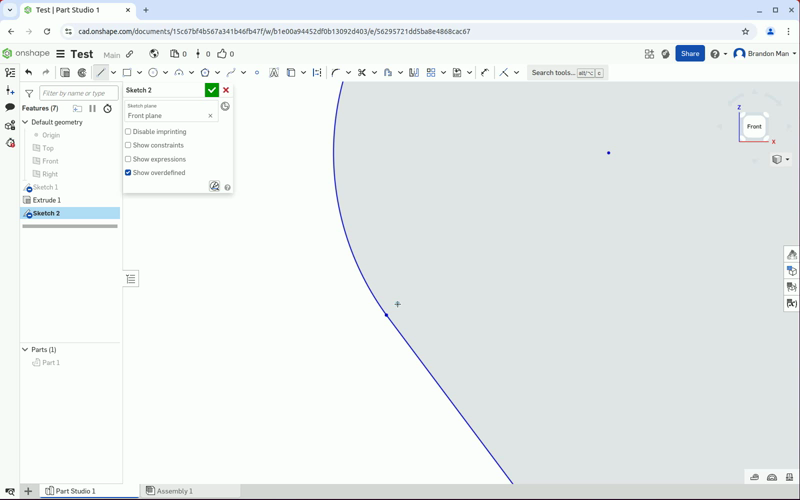
scroll(-6)
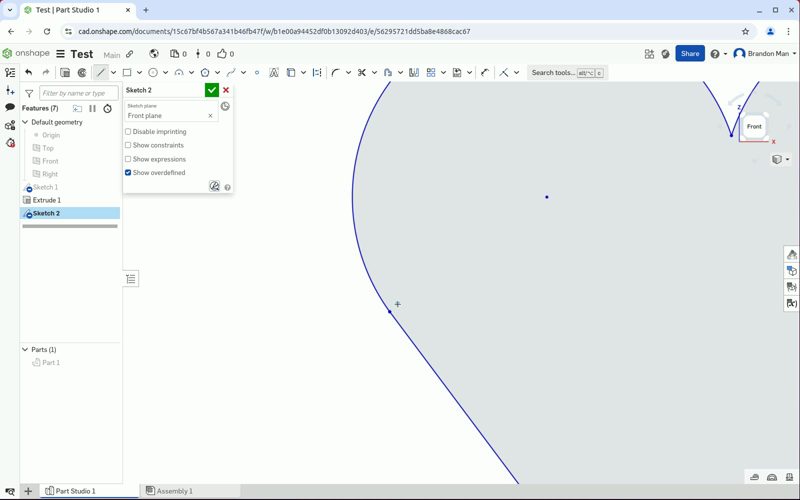
scroll(-6)
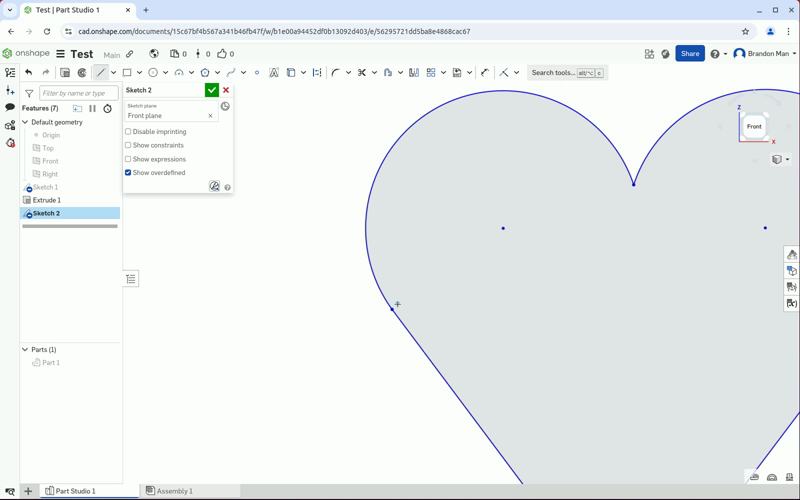
scroll(-6)
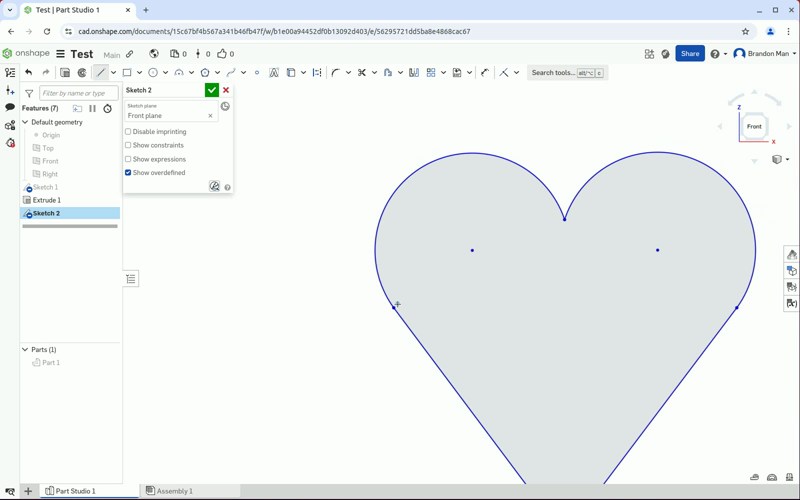
scroll(-6)
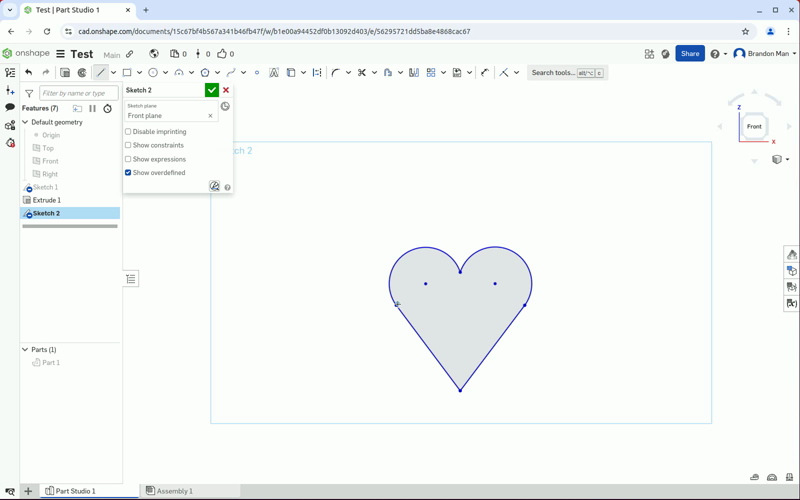
key_up(shift)
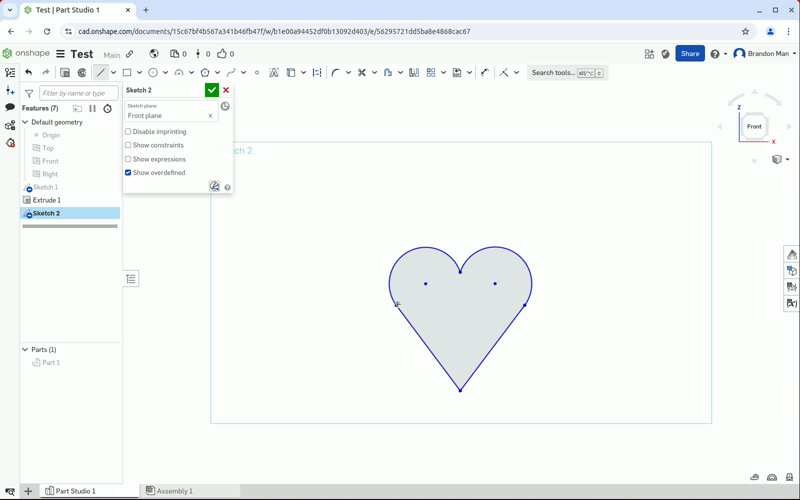
key_down(shift)
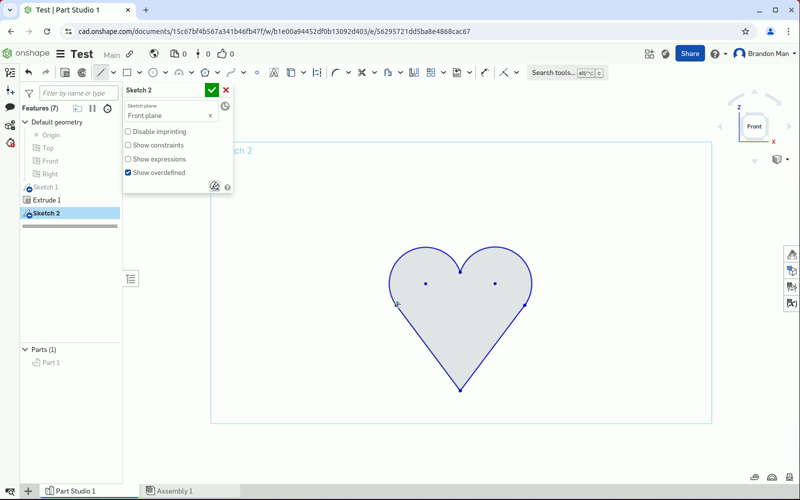
mouse_move(460, 387)
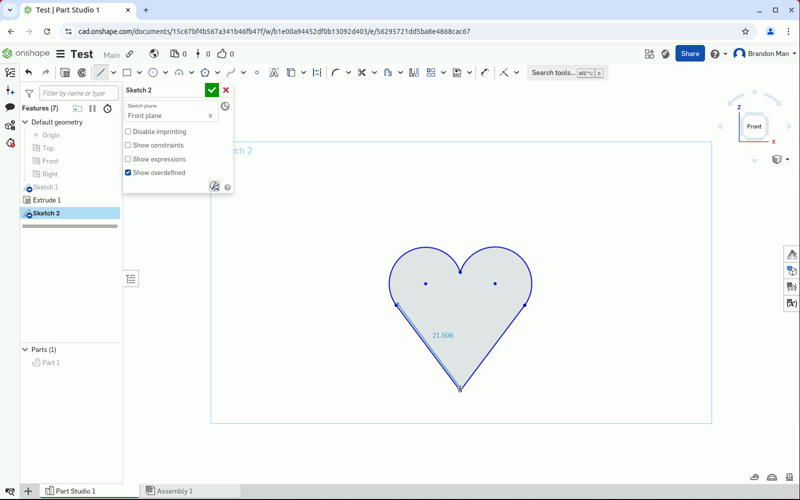
scroll(6)
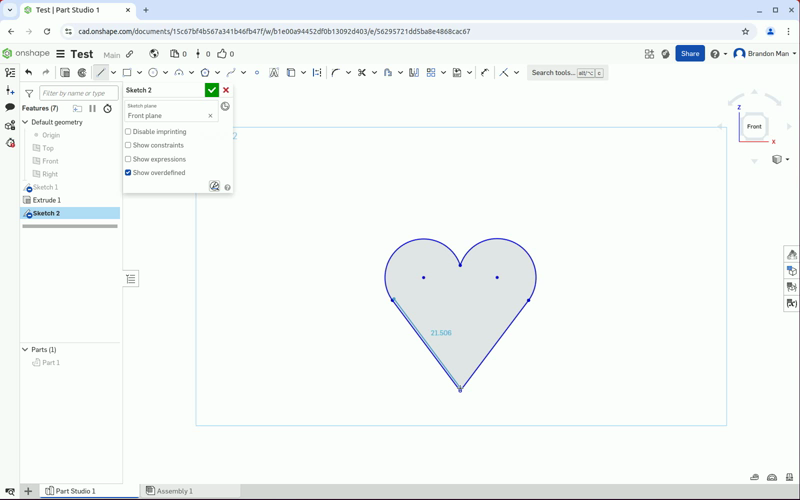
scroll(6)
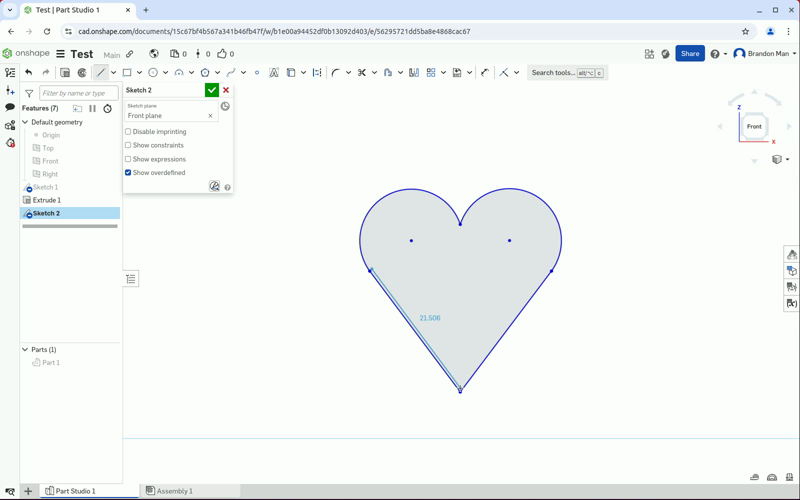
scroll(6)
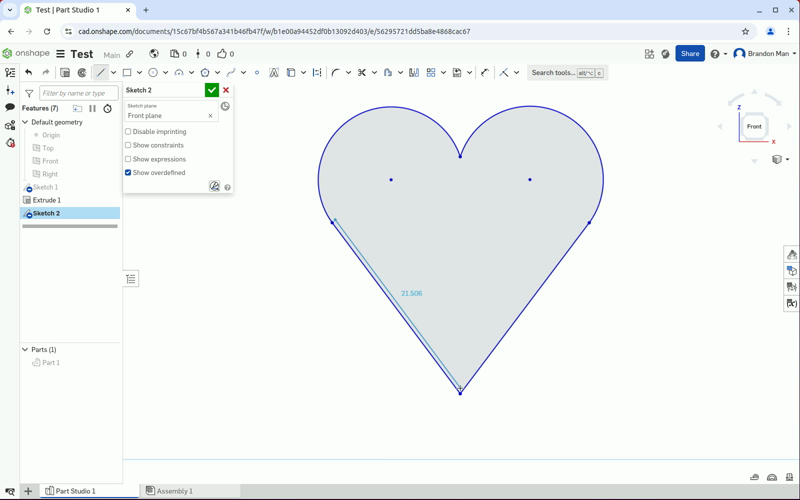
scroll(6)
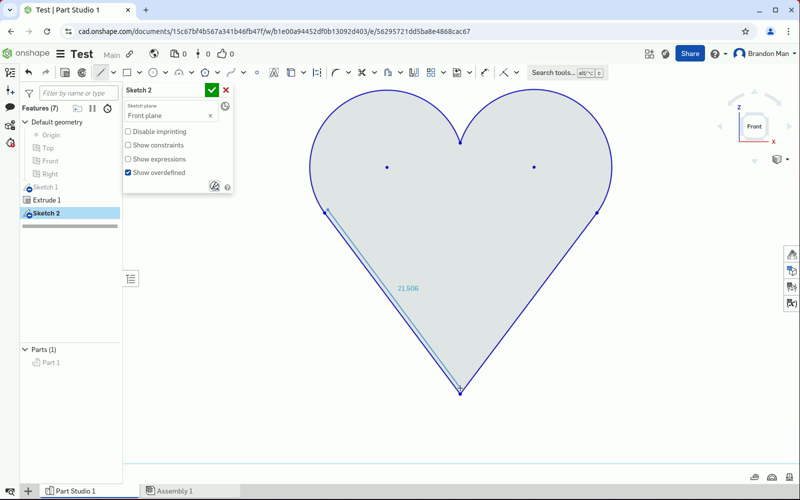
scroll(6)
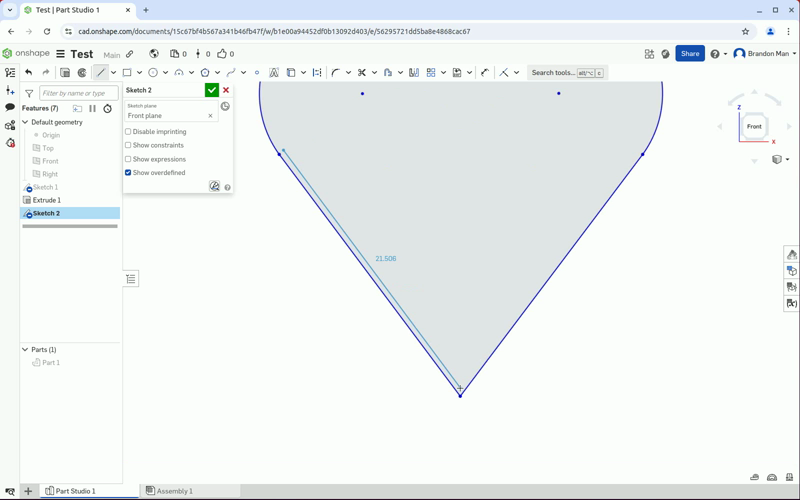
scroll(6)
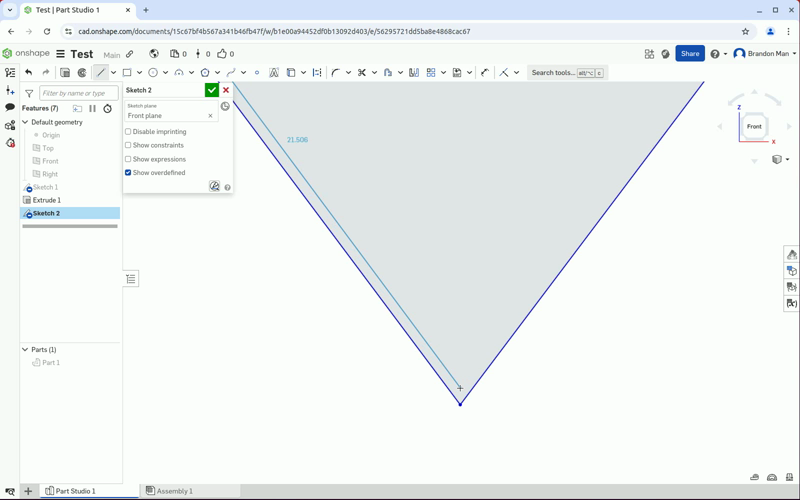
scroll(6)
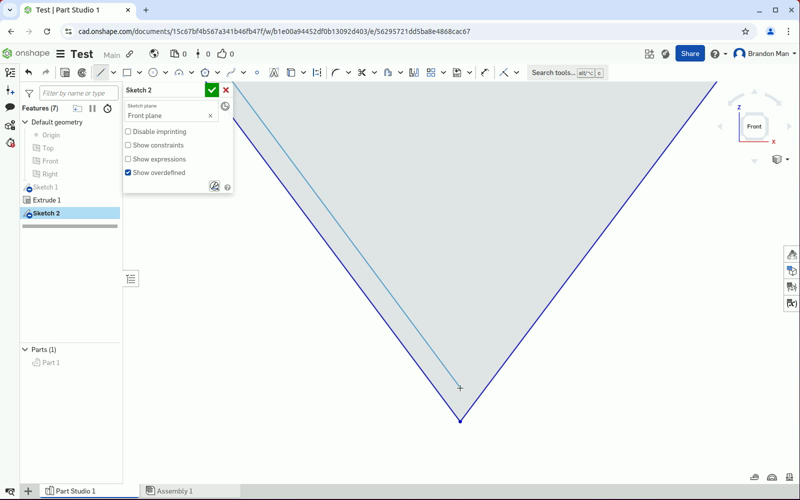
click(460, 387)
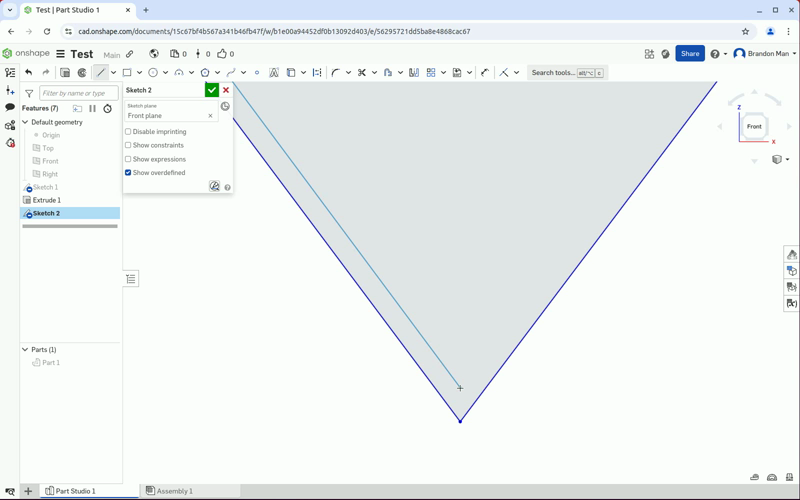
scroll(-6)
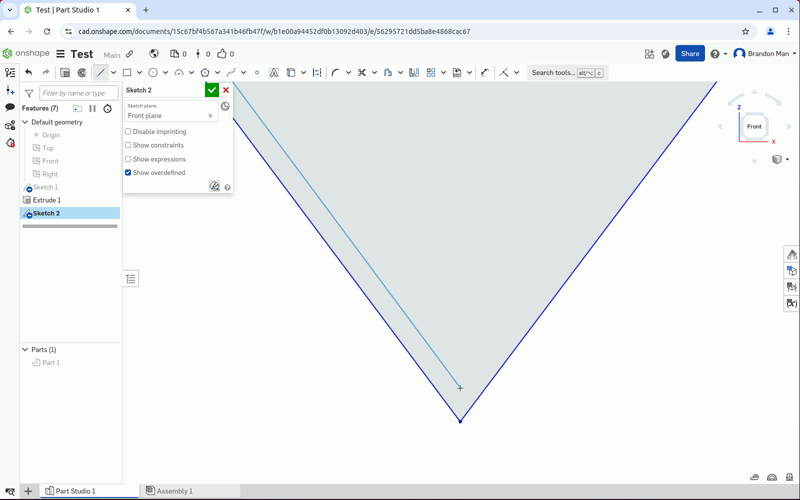
scroll(-6)
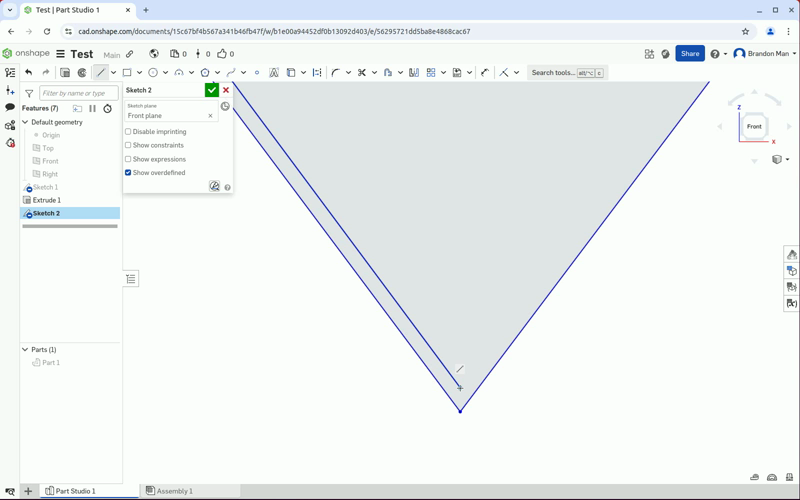
scroll(-6)
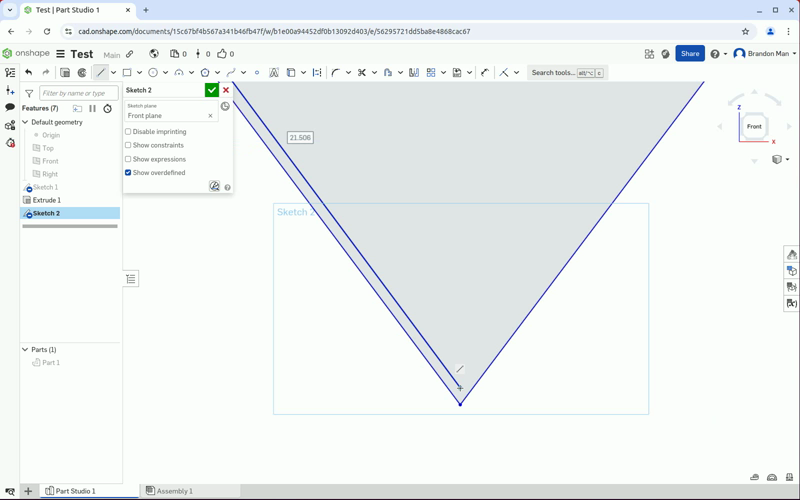
scroll(-6)
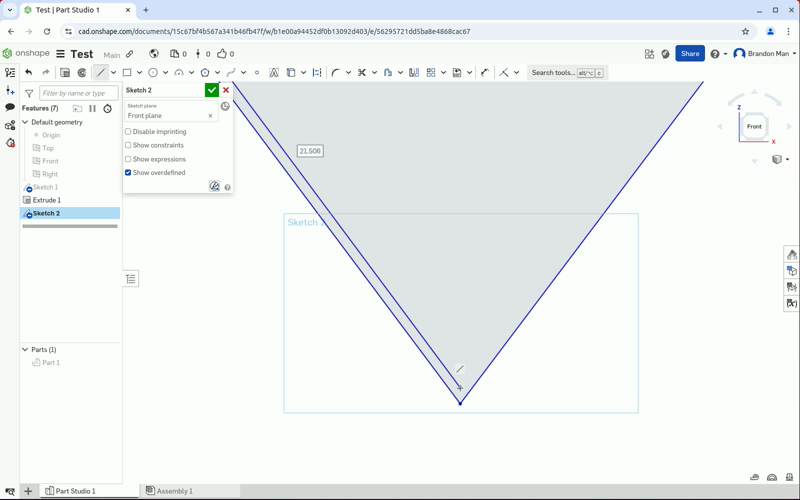
scroll(-6)
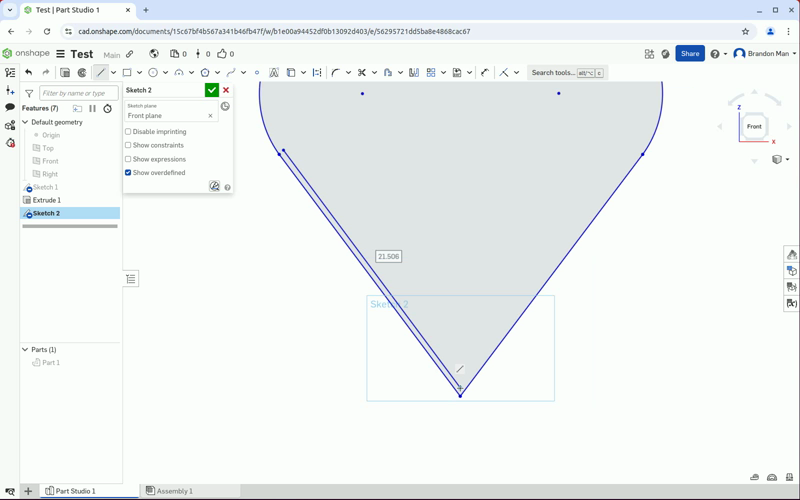
scroll(-6)
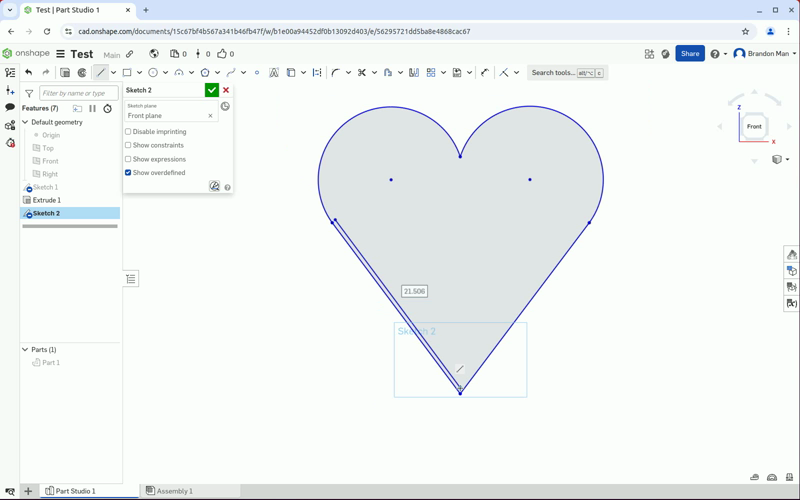
scroll(-6)
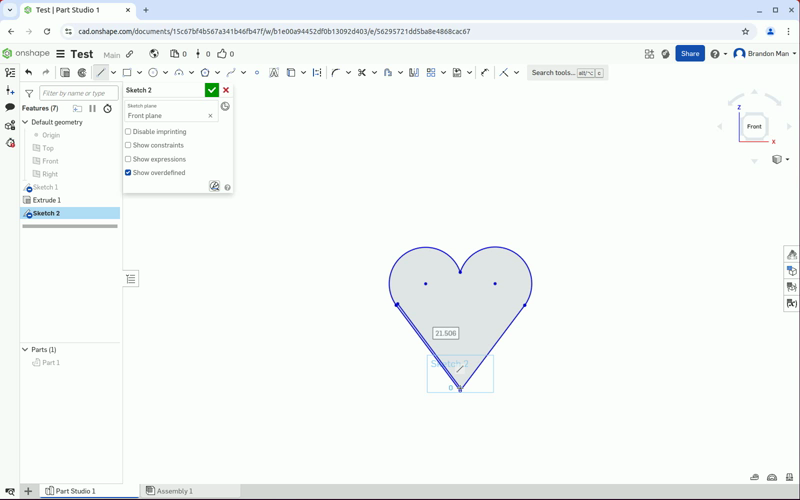
key_up(shift)
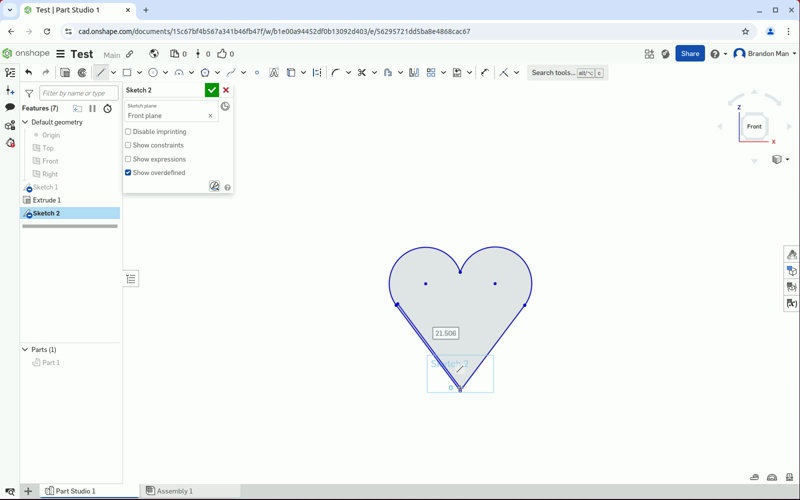
key_down(shift)
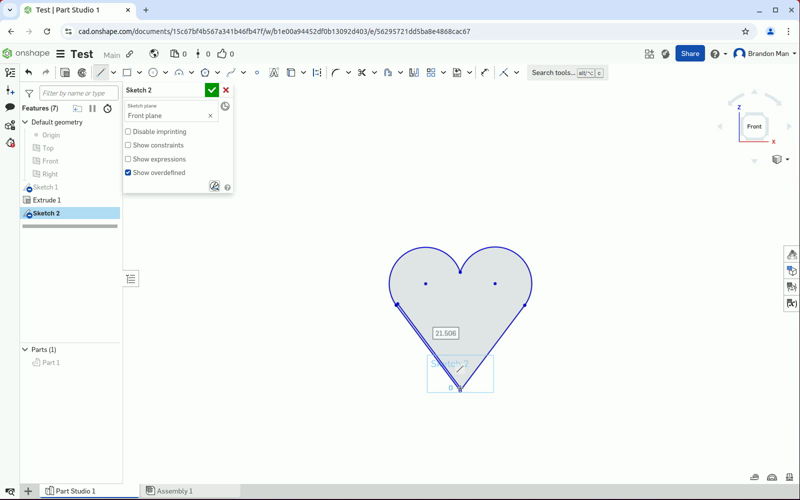
mouse_move(523, 303)
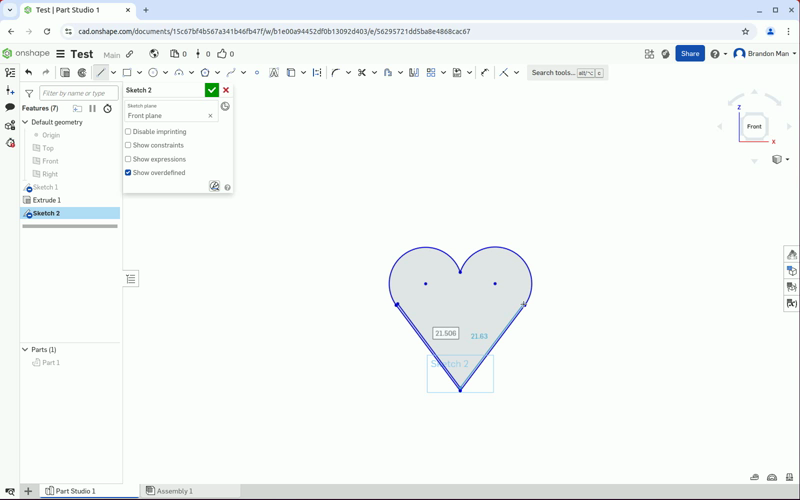
scroll(6)
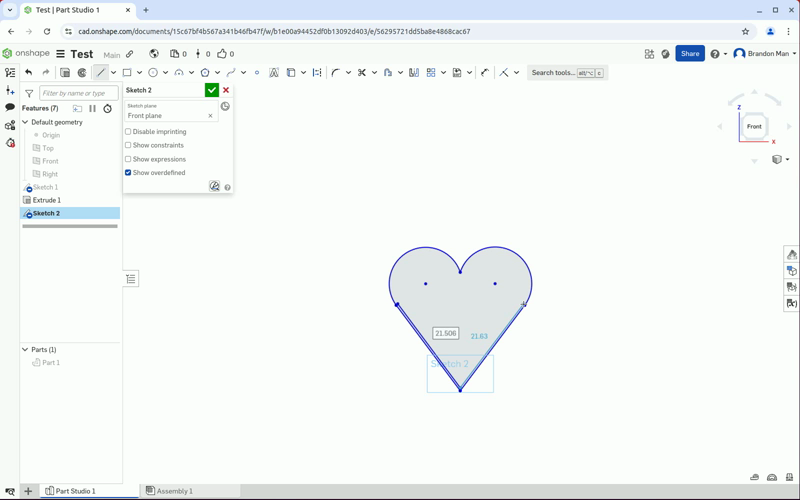
scroll(6)
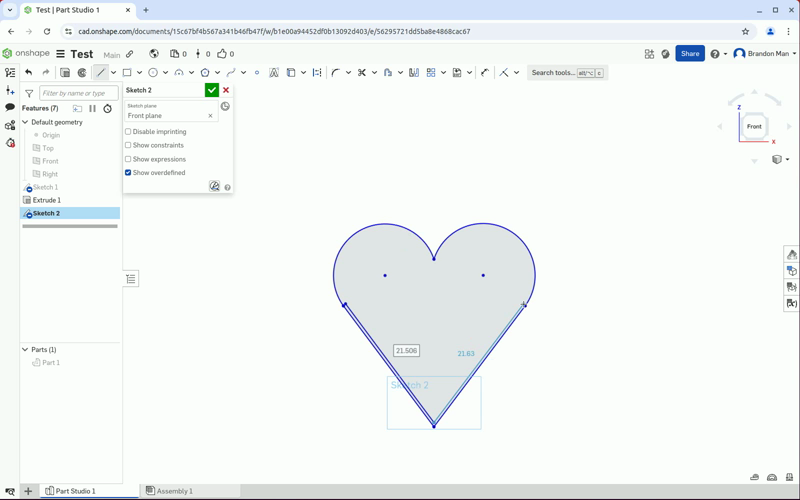
scroll(6)
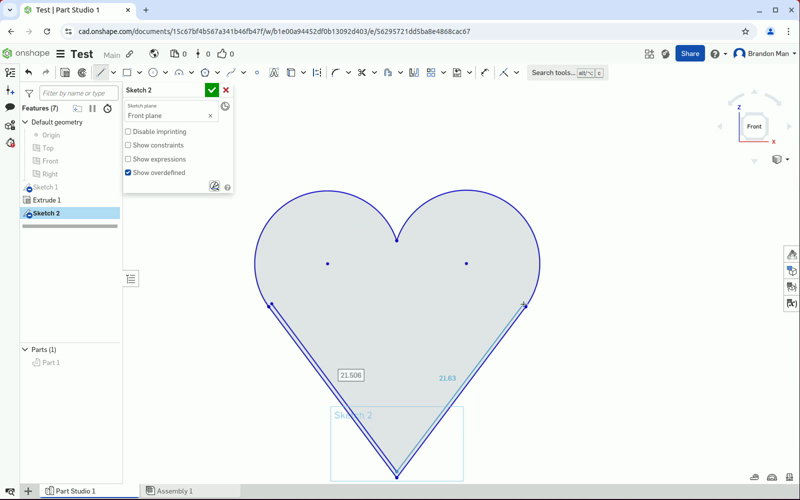
scroll(6)
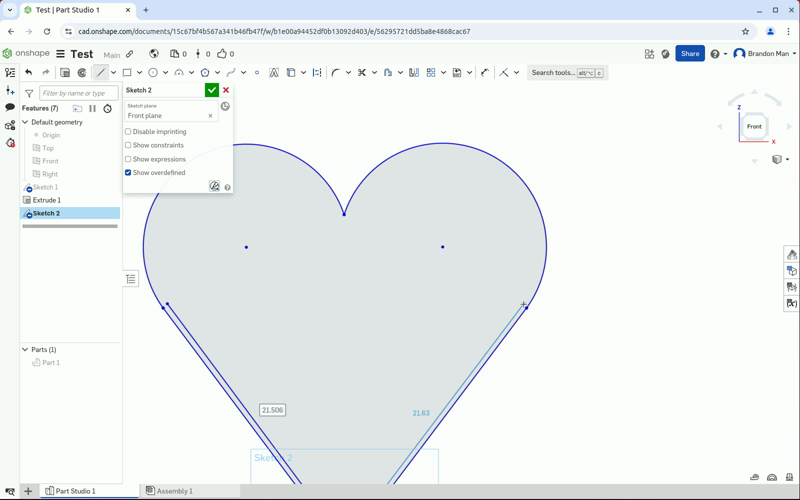
scroll(6)
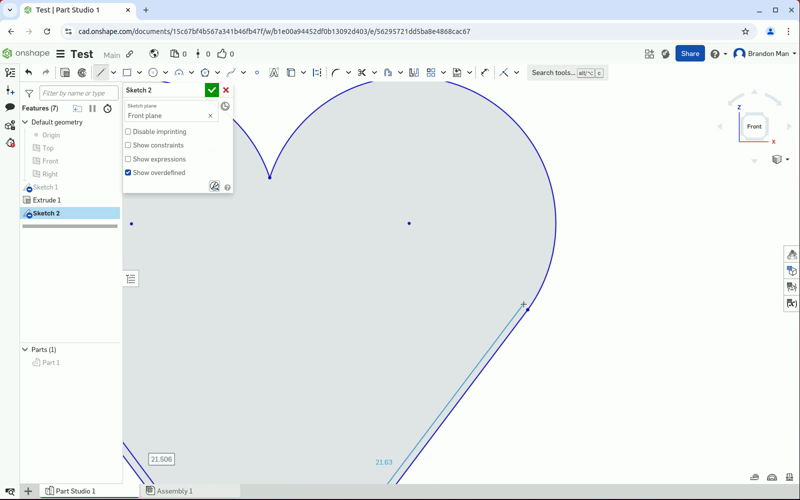
scroll(6)
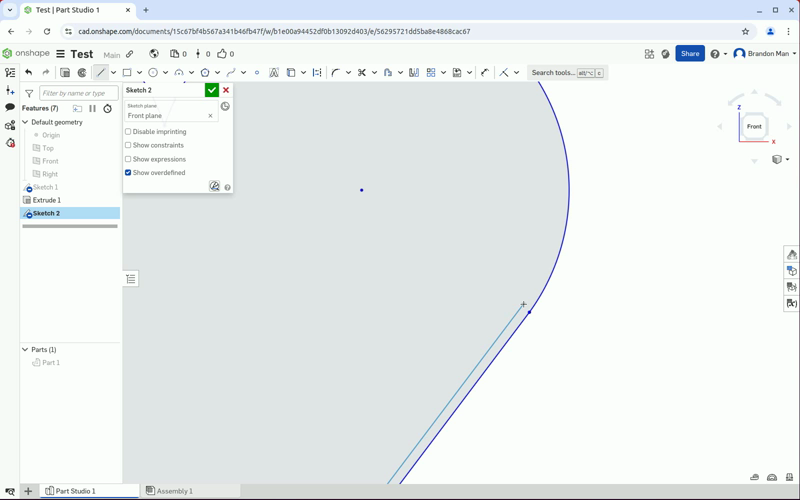
scroll(6)
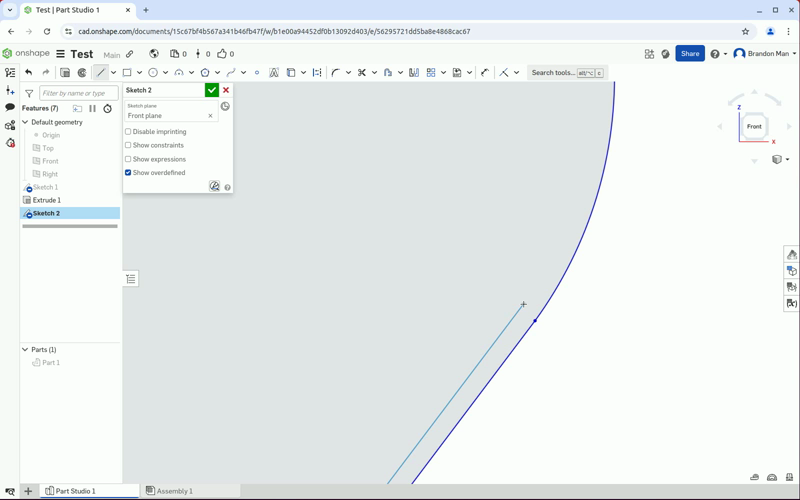
click(523, 303)
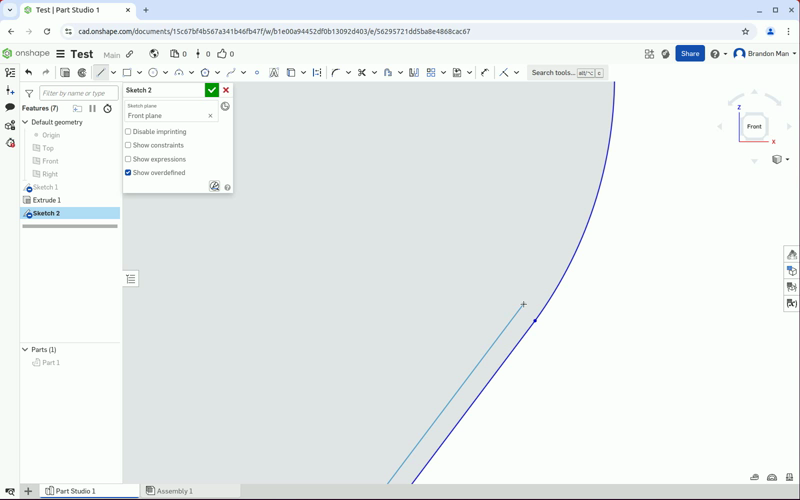
scroll(-6)
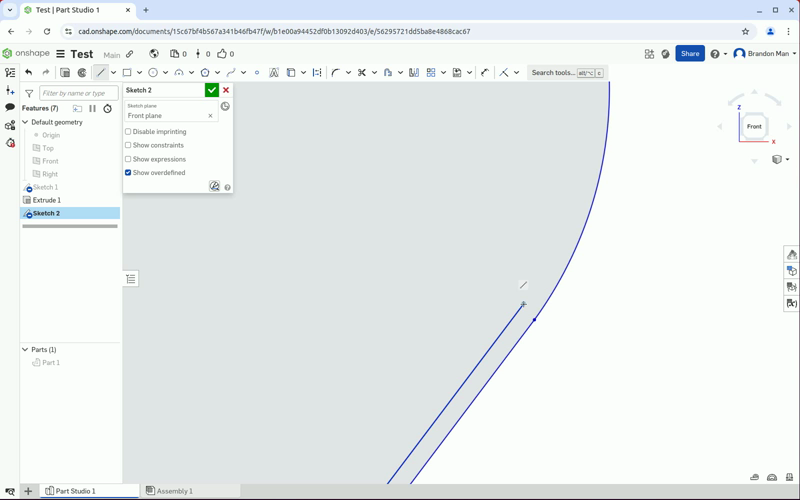
scroll(-6)
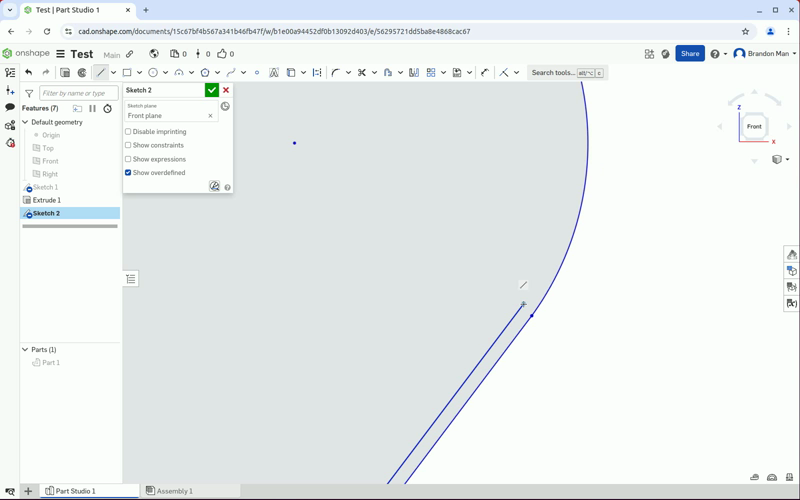
scroll(-6)
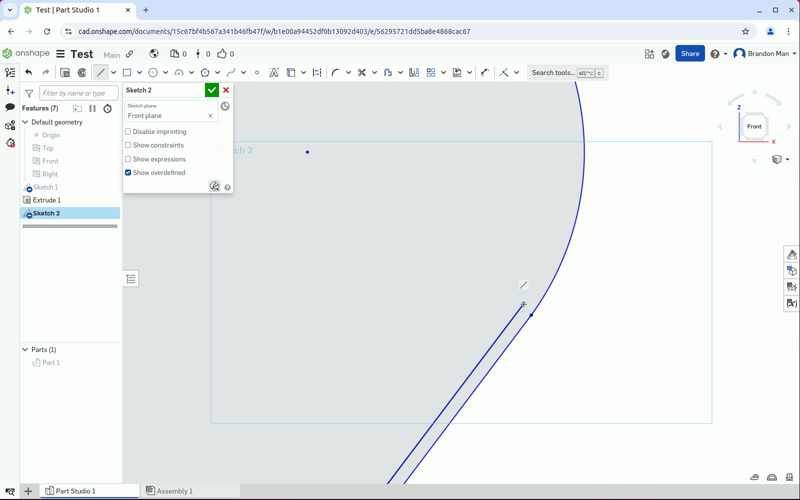
scroll(-6)
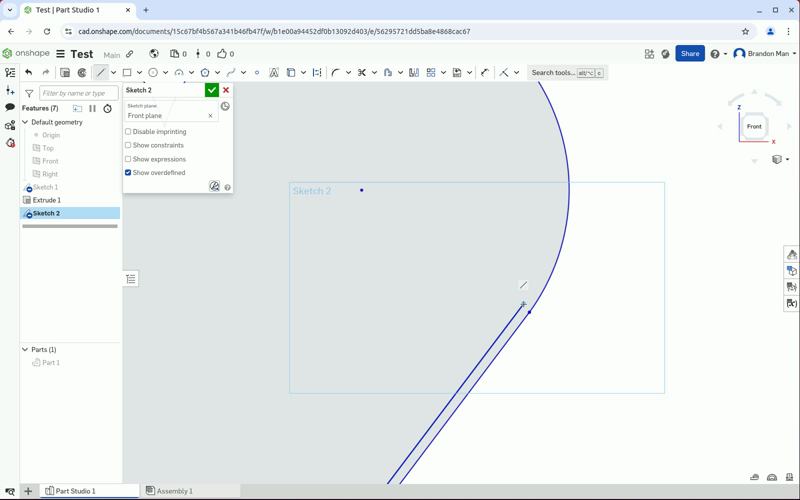
scroll(-6)
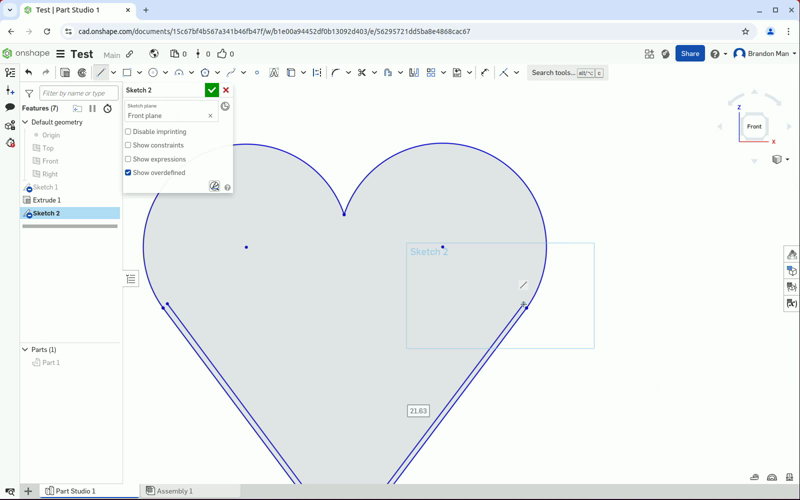
scroll(-6)
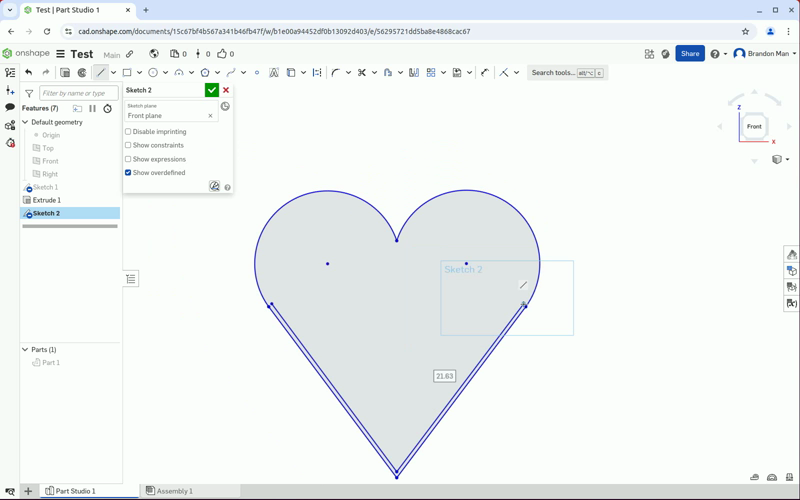
scroll(-6)
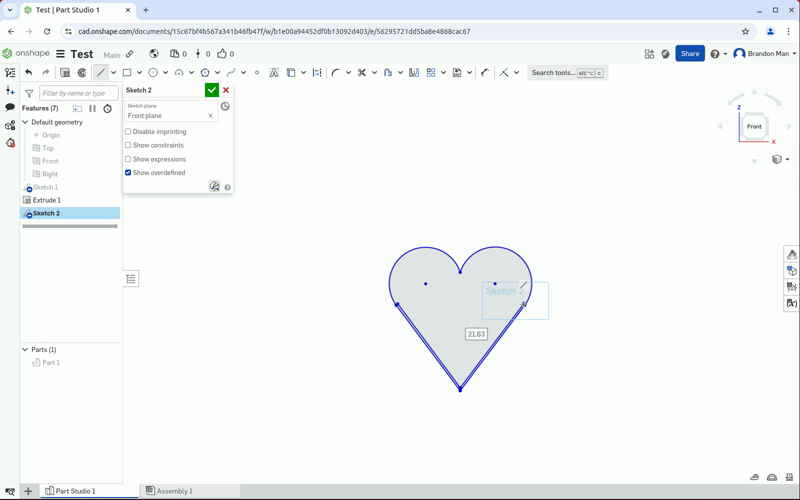
key_up(shift)
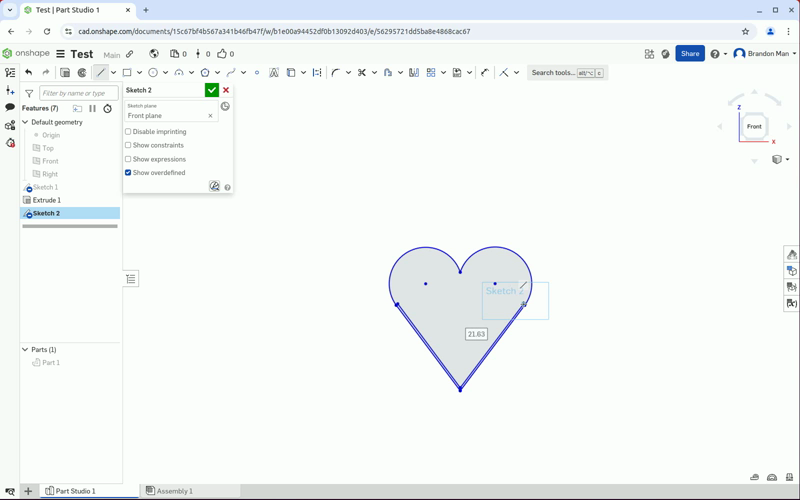
key(esc)
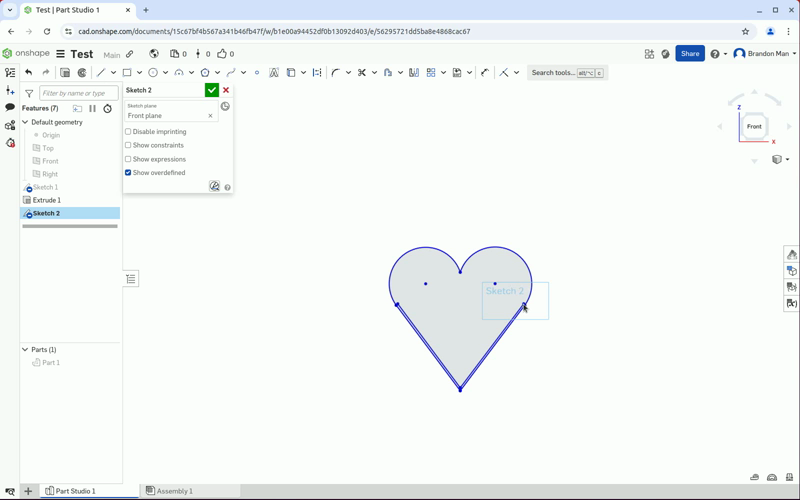
key(a)
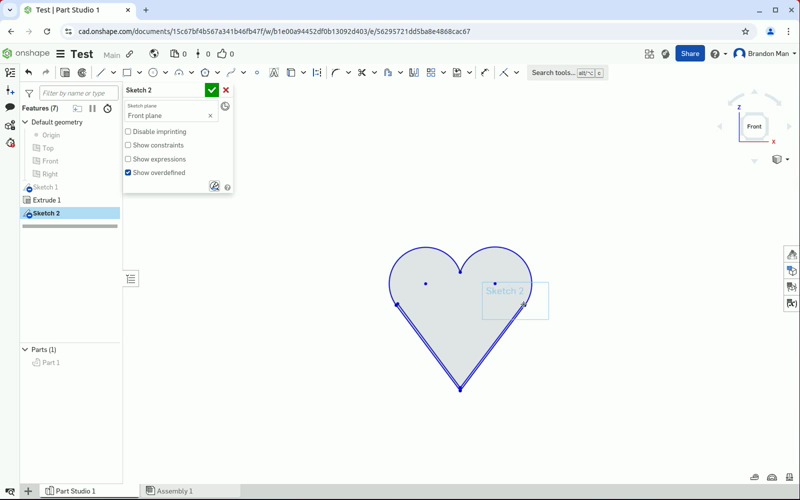
mouse_move(523, 303)
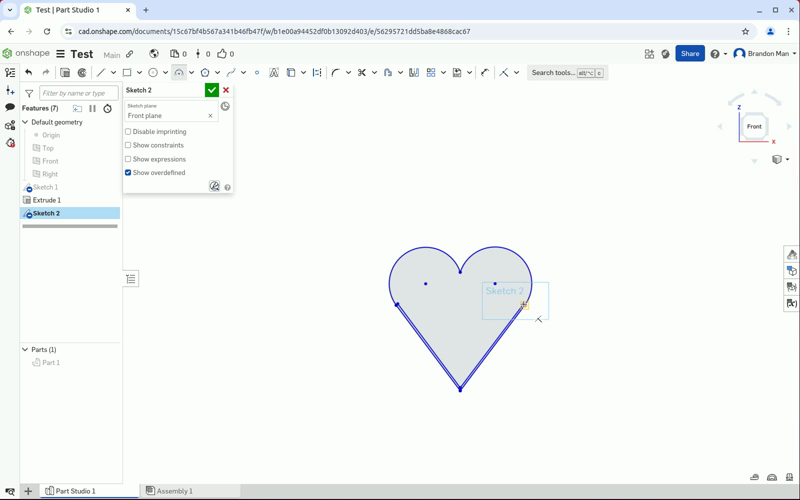
scroll(6)
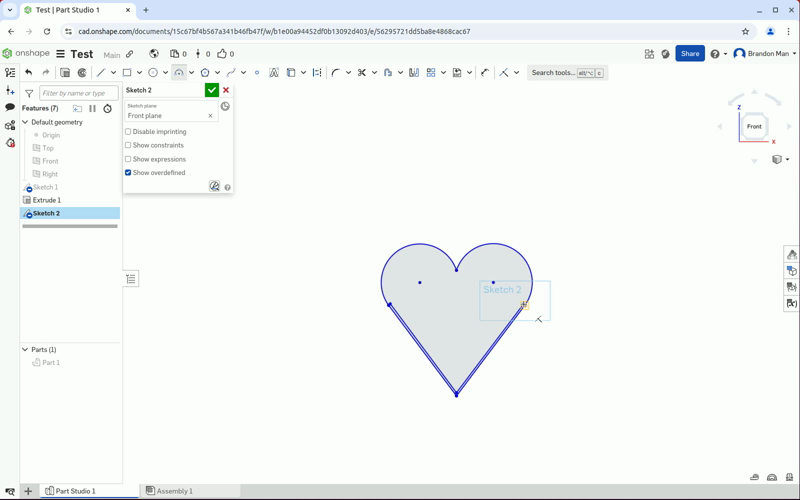
scroll(6)
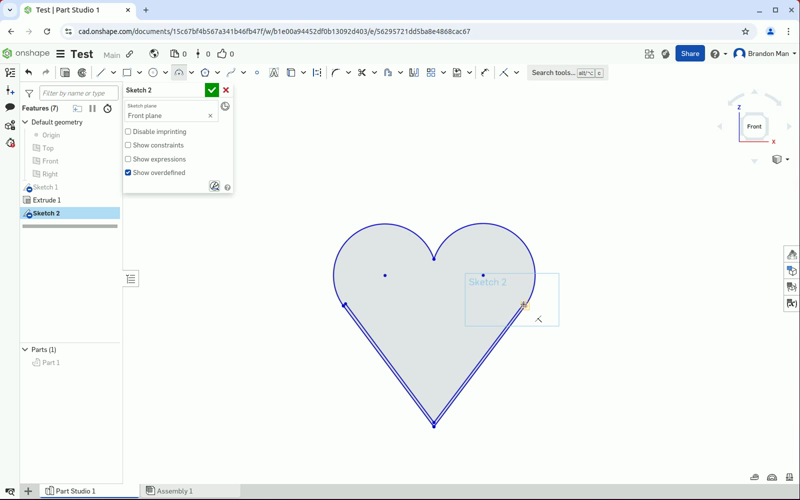
scroll(6)
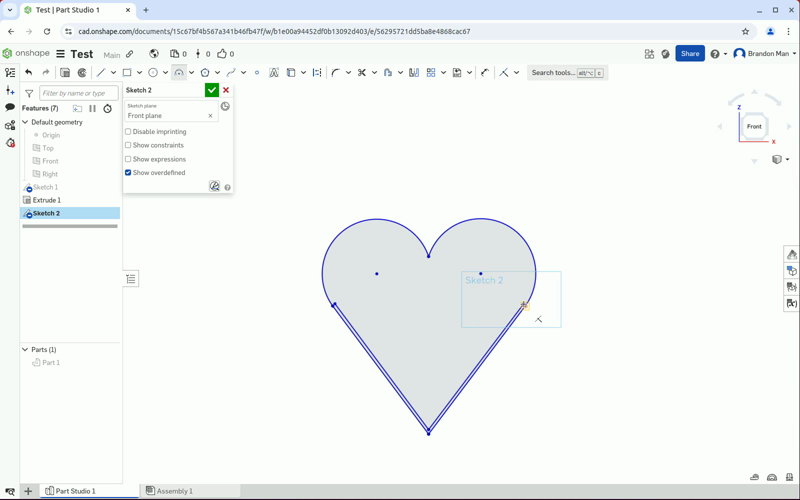
scroll(6)
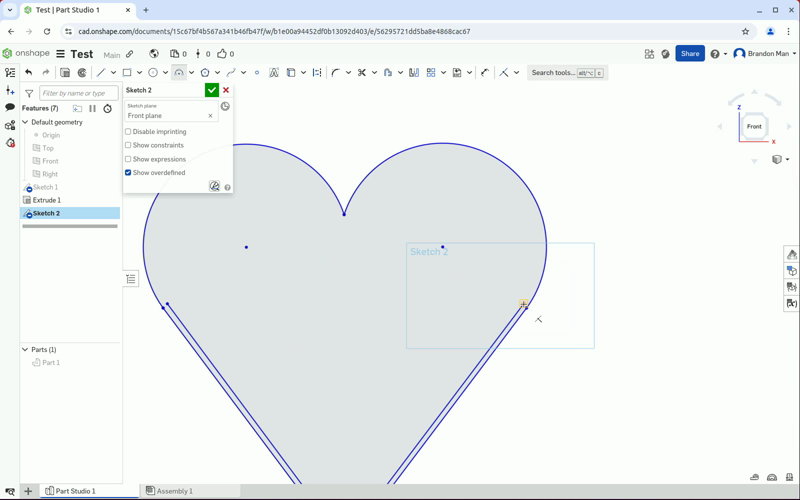
scroll(6)
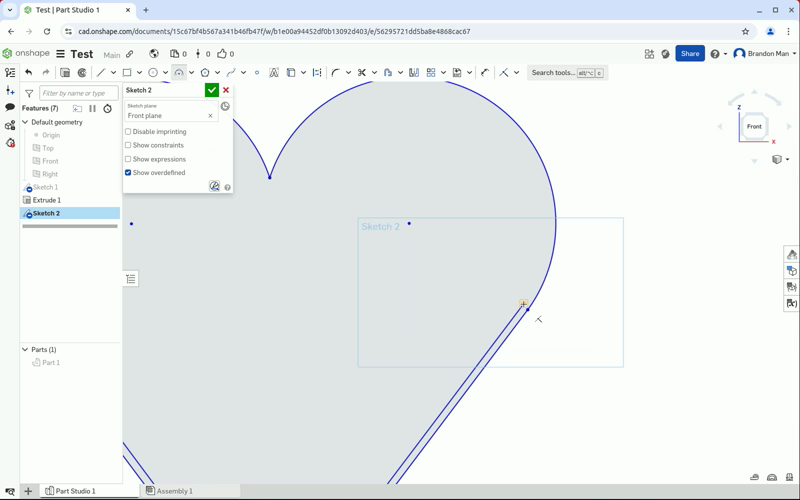
scroll(6)
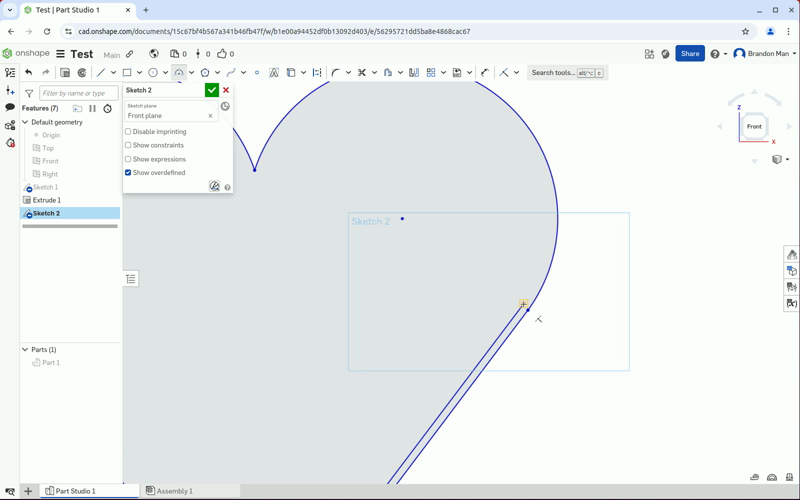
scroll(6)
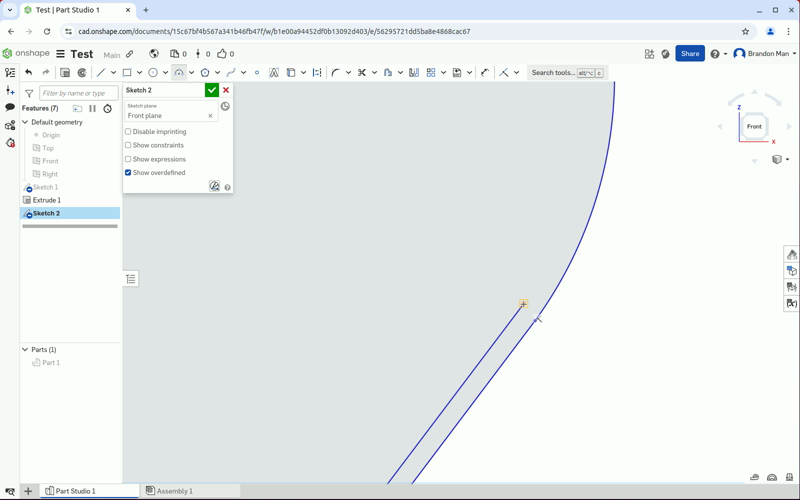
click(523, 303)
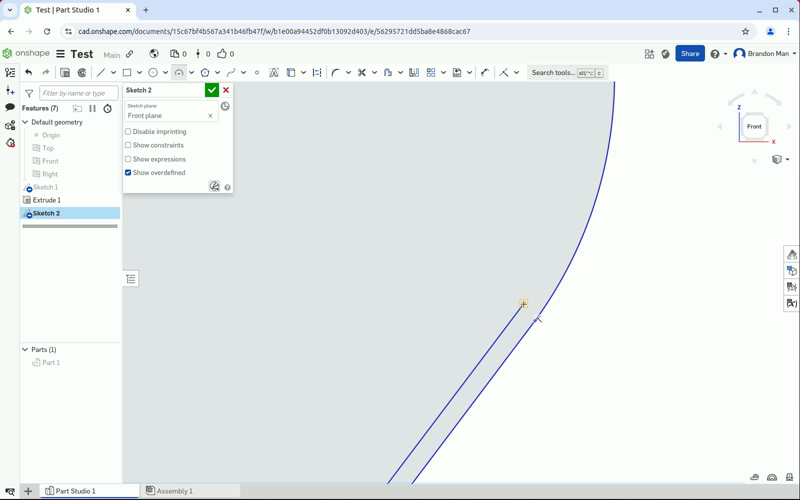
scroll(-6)
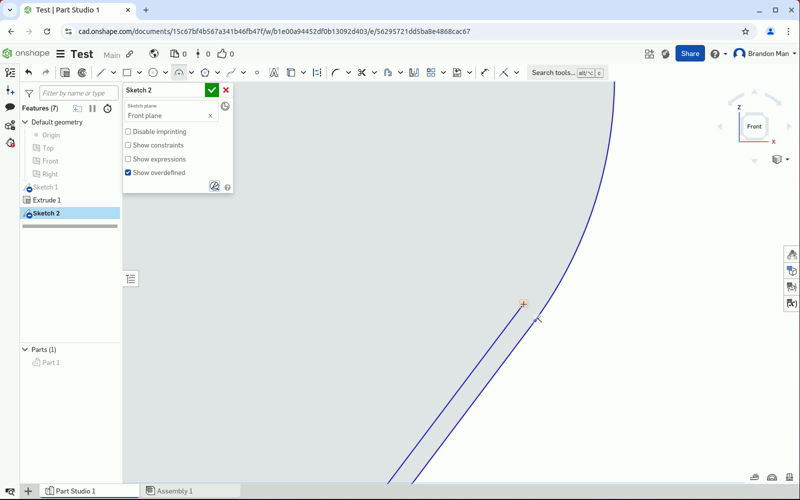
scroll(-6)
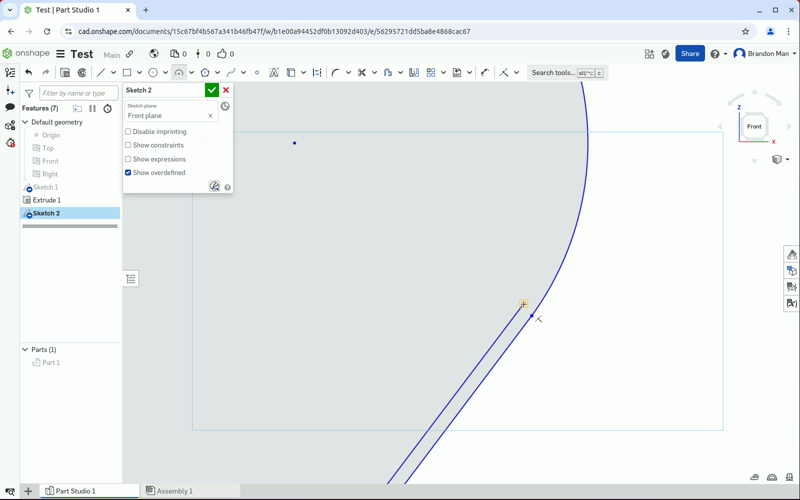
scroll(-6)
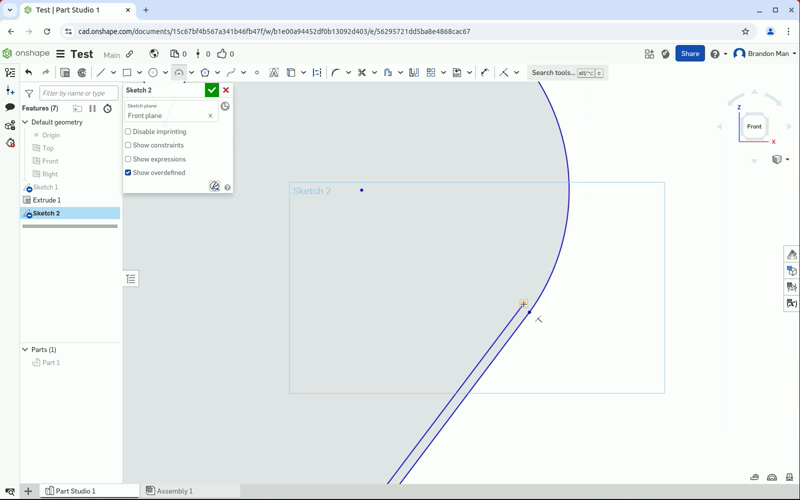
scroll(-6)
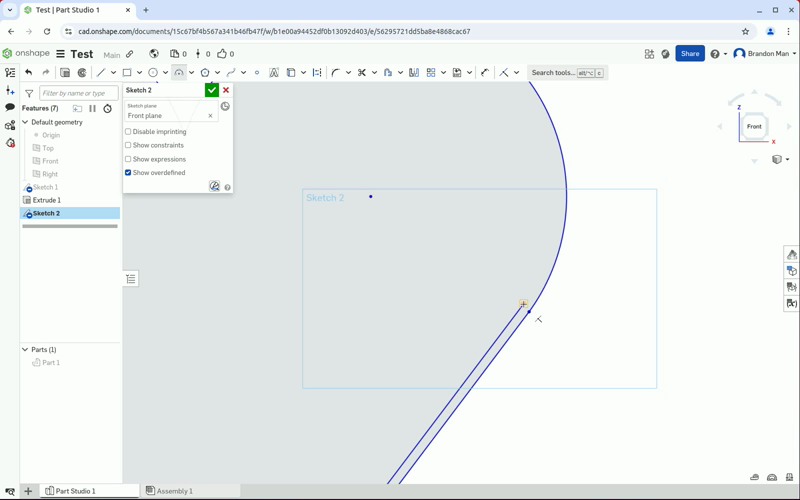
scroll(-6)
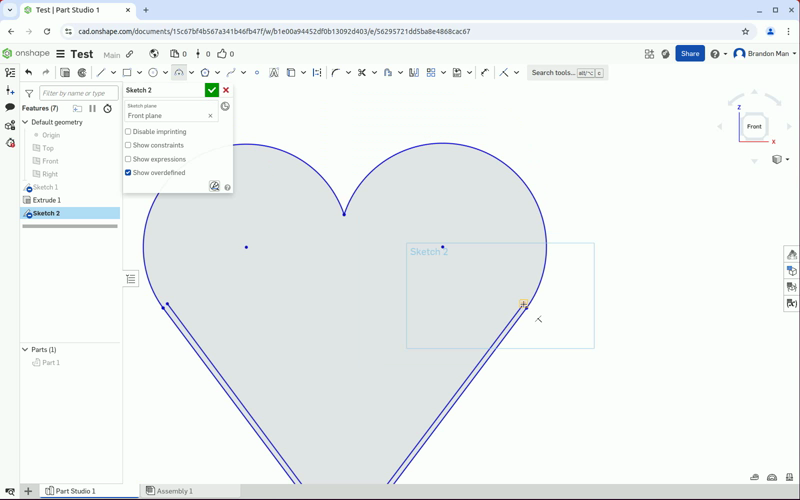
scroll(-6)
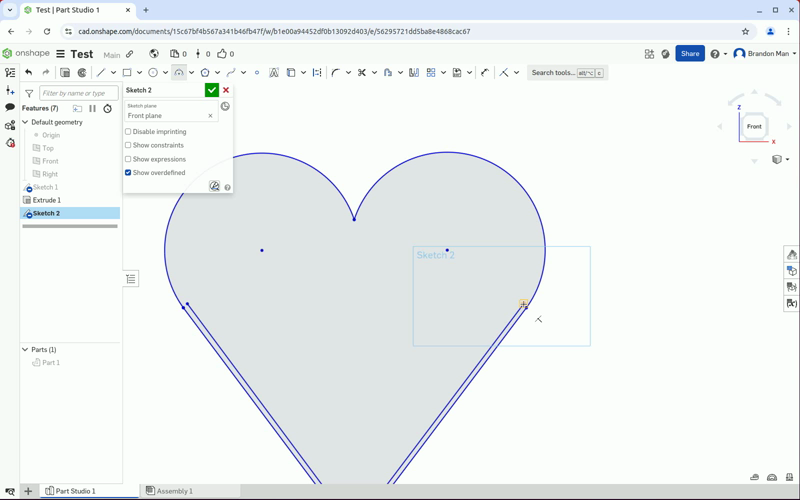
scroll(-6)
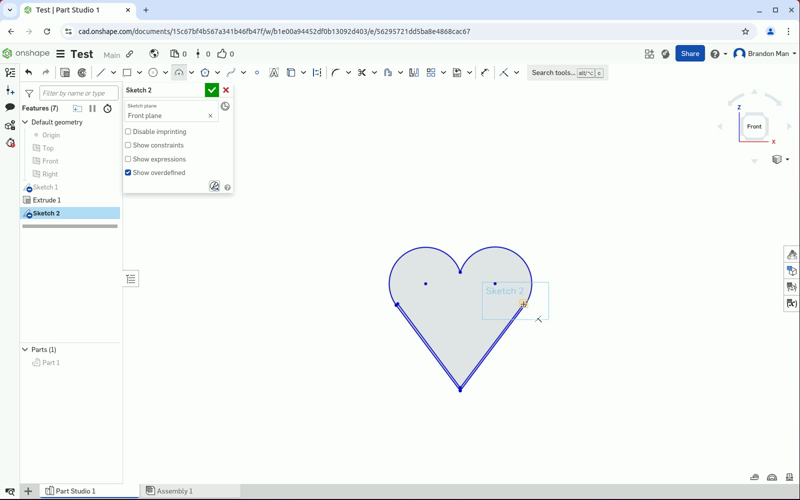
key_down(shift)
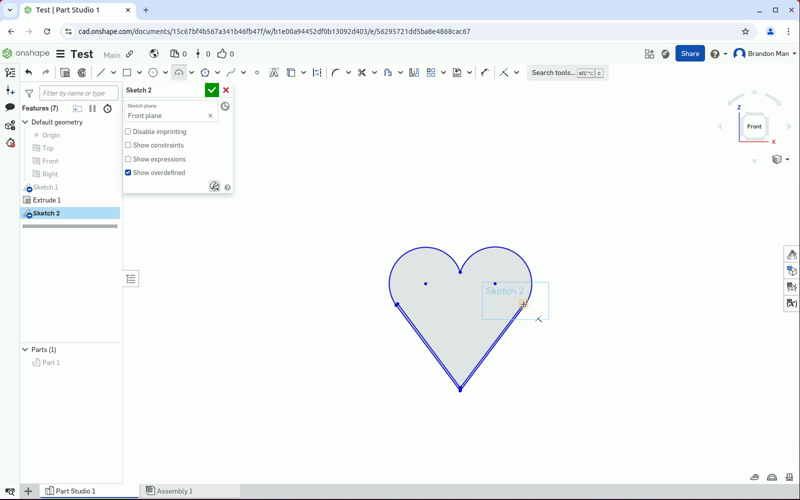
mouse_move(460, 283)
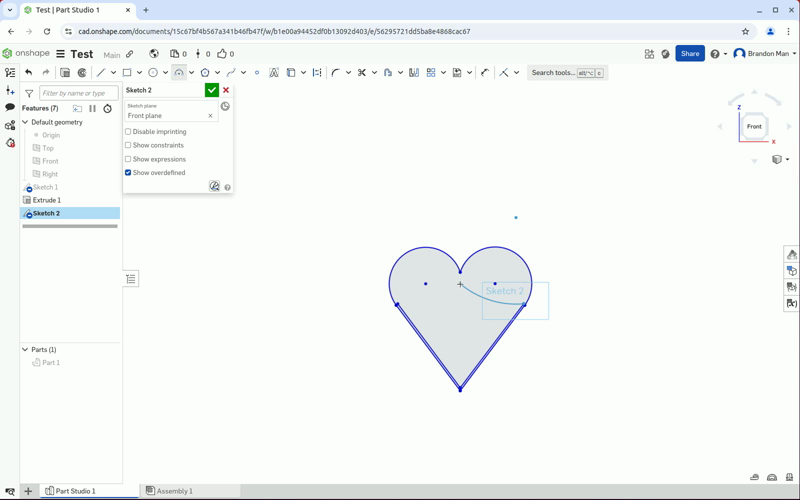
click(460, 283)
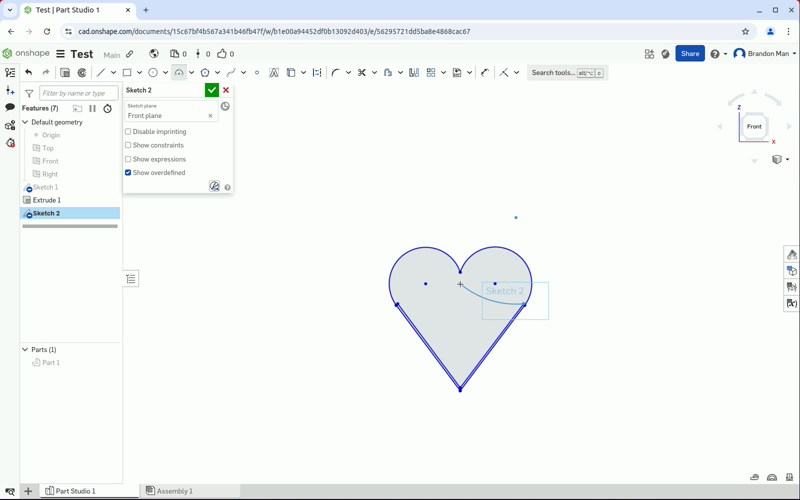
mouse_move(505, 250)
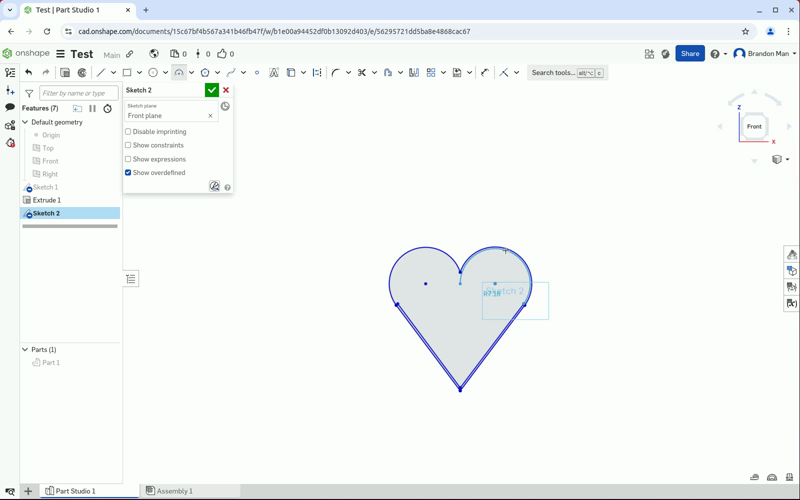
click(505, 250)
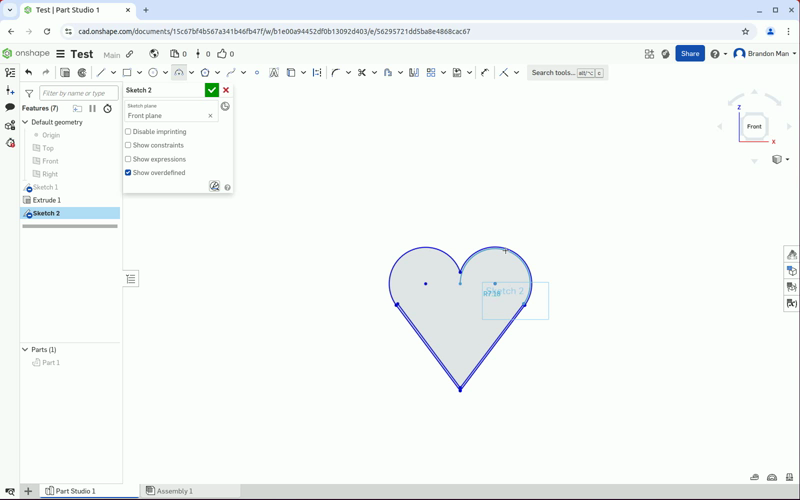
key_up(shift)
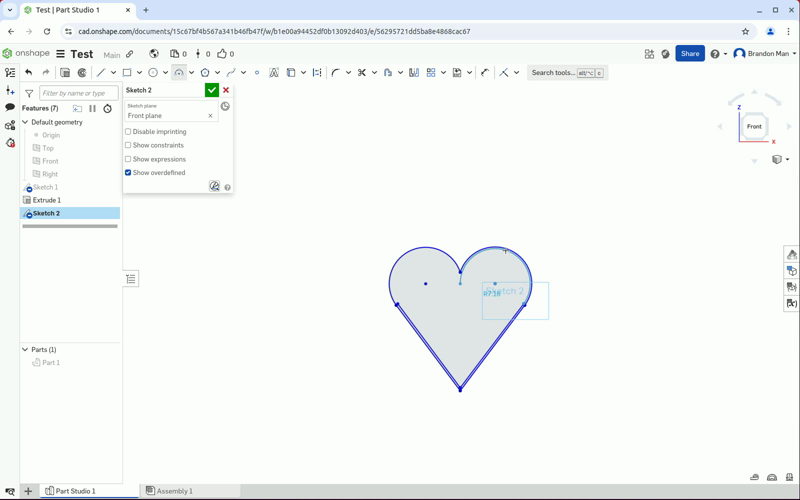
mouse_move(460, 283)
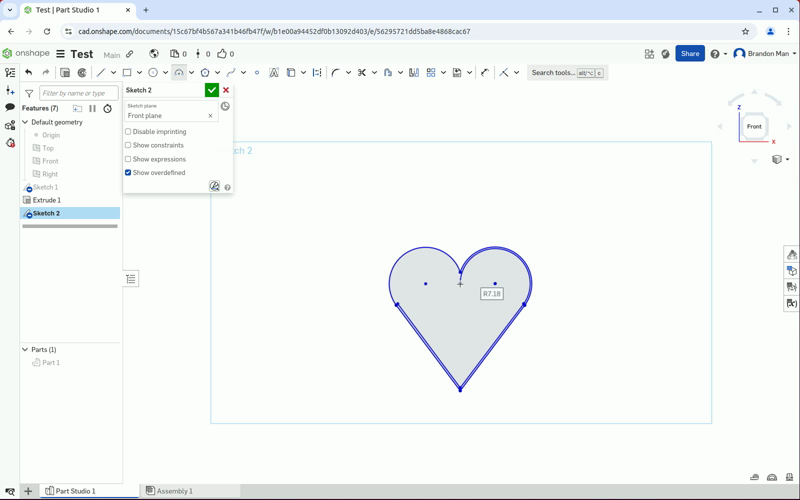
click(460, 283)
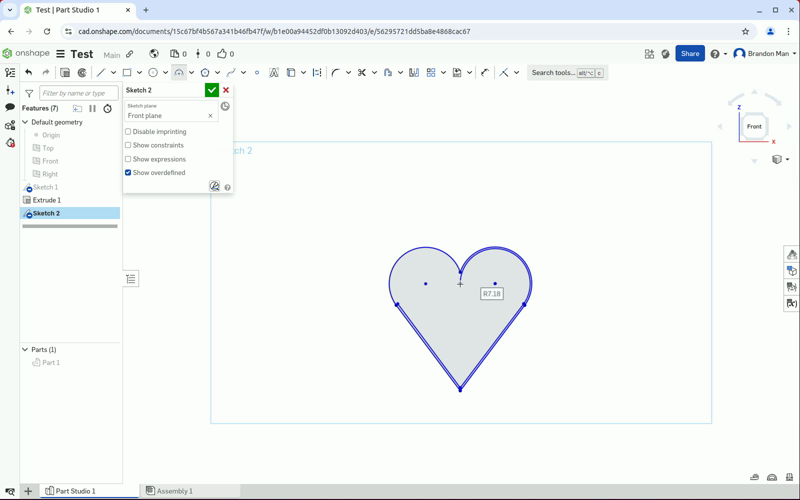
mouse_move(397, 303)
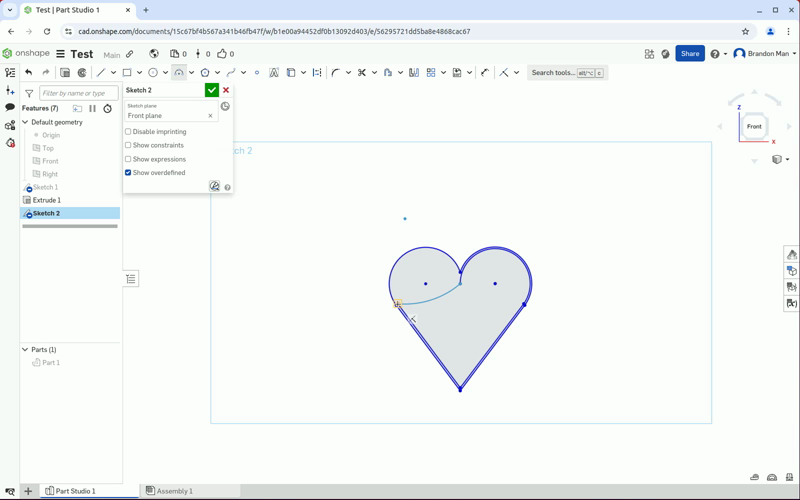
scroll(6)
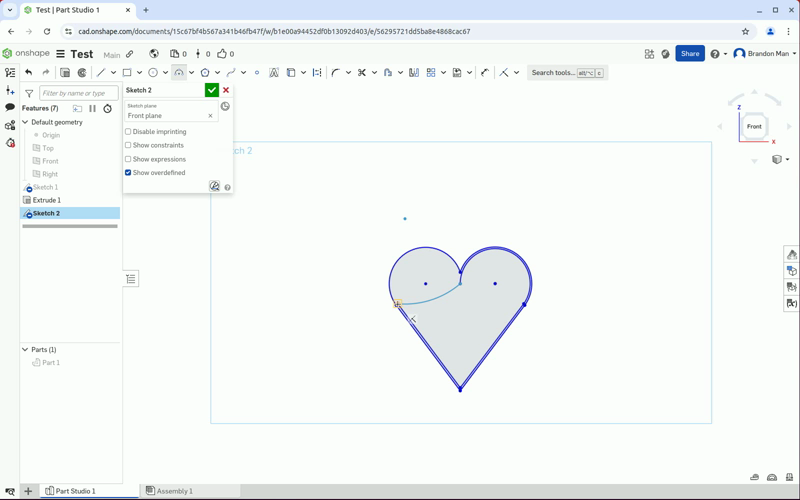
scroll(6)
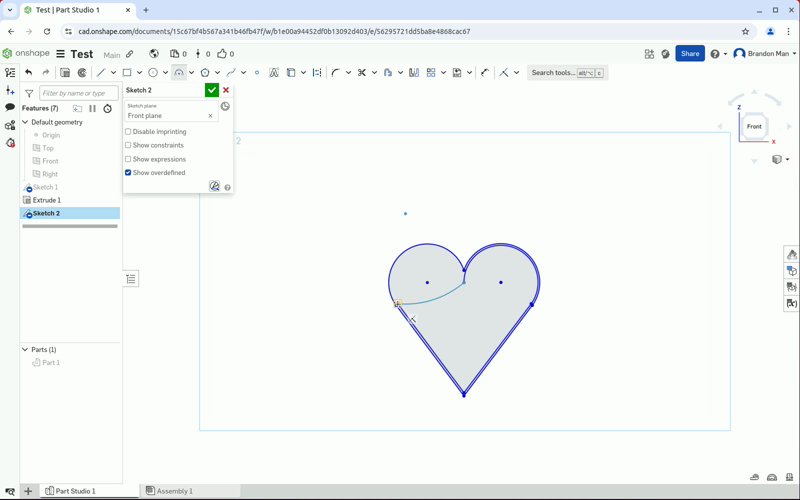
scroll(6)
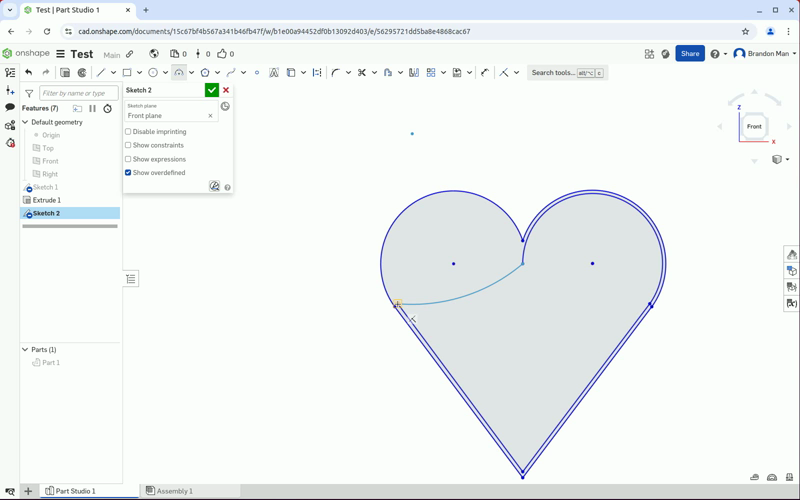
scroll(6)
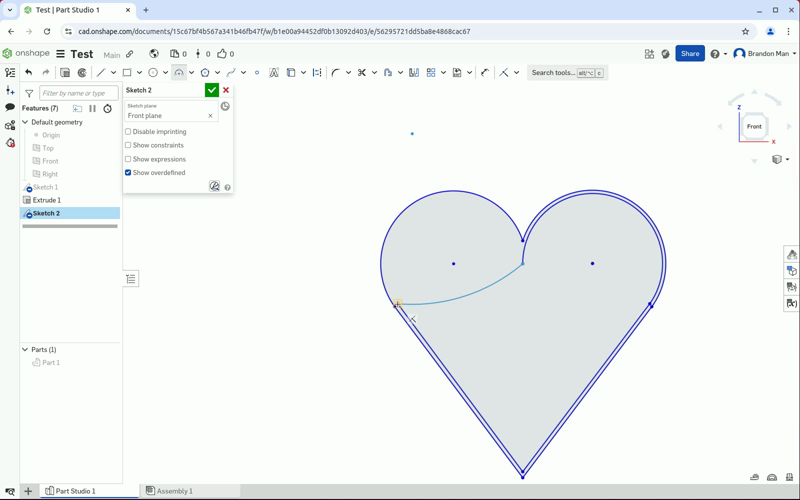
scroll(6)
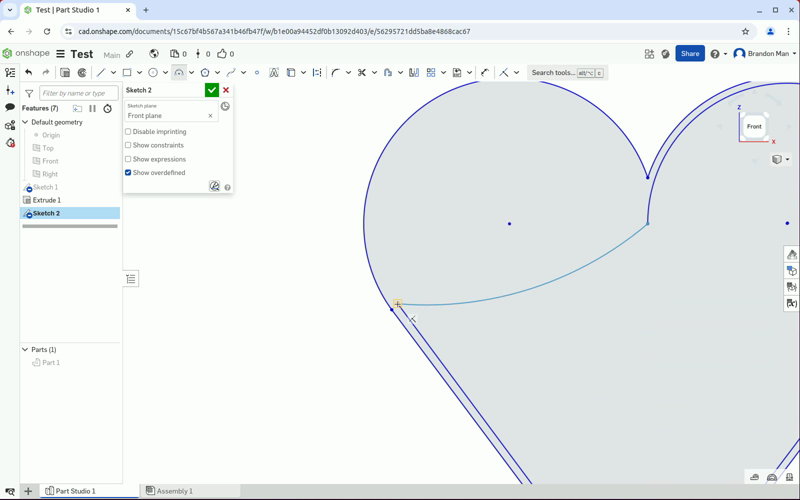
scroll(6)
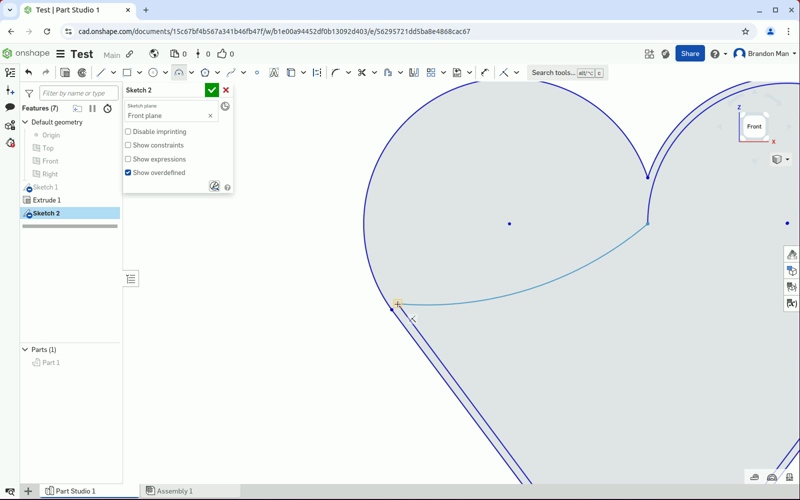
scroll(6)
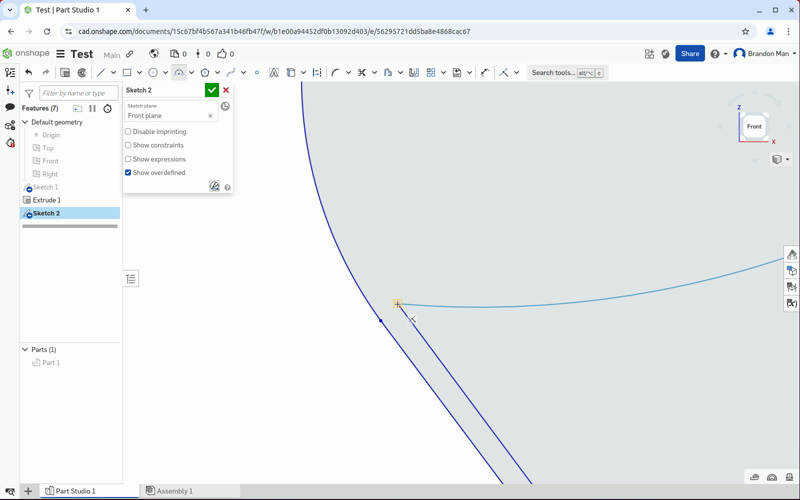
click(397, 303)
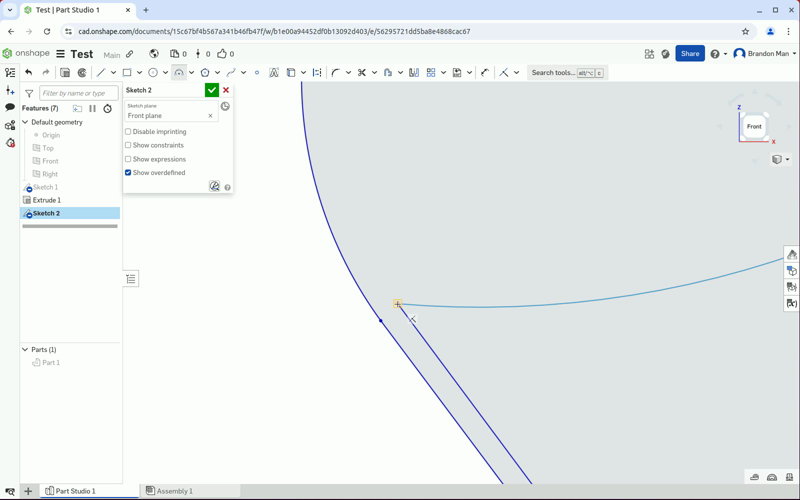
scroll(-6)
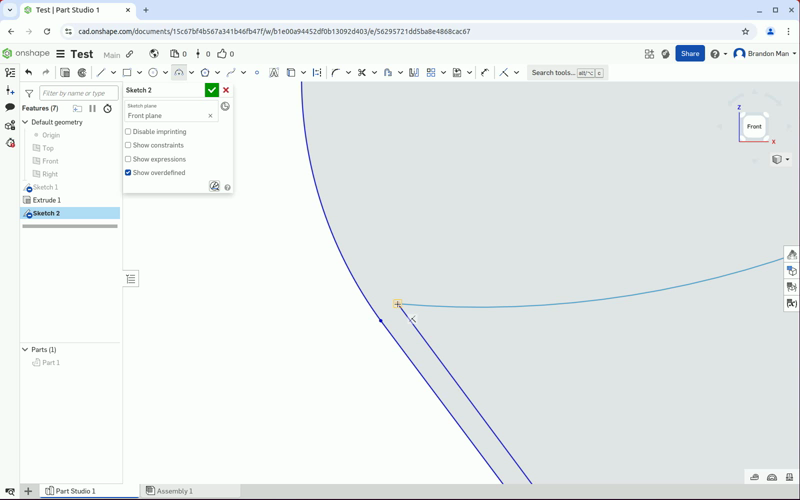
scroll(-6)
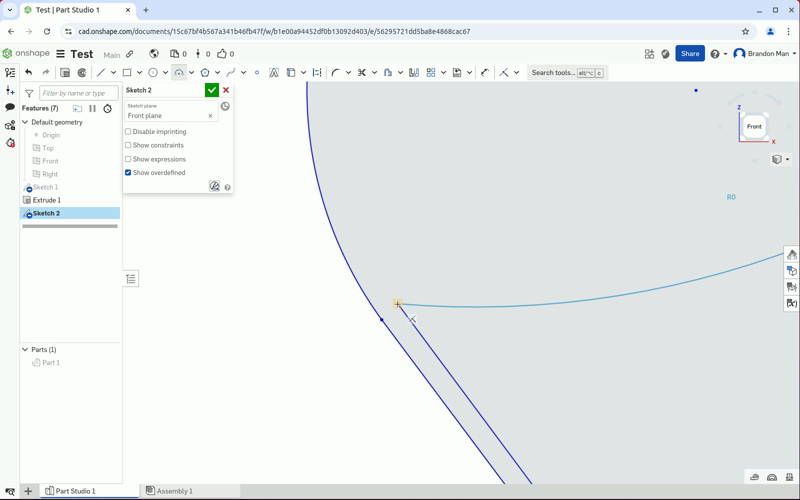
scroll(-6)
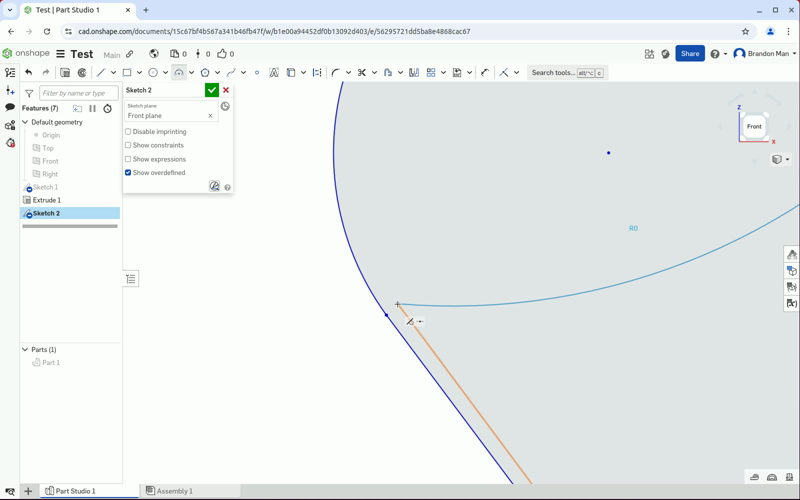
scroll(-6)
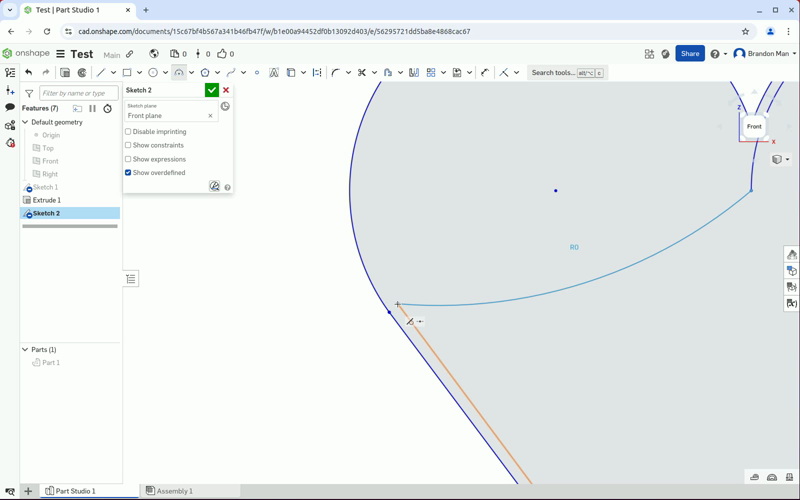
scroll(-6)
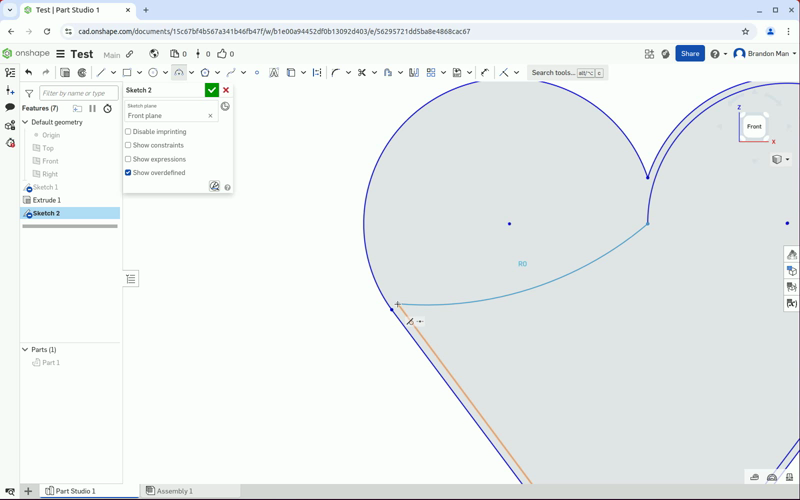
scroll(-6)
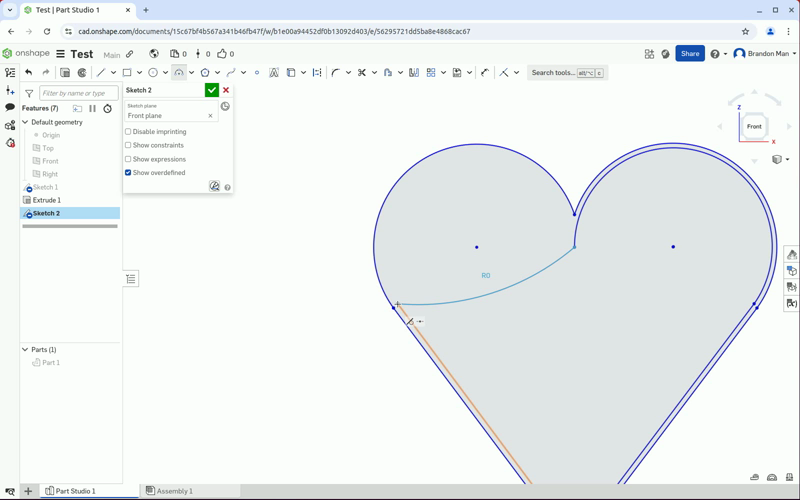
scroll(-6)
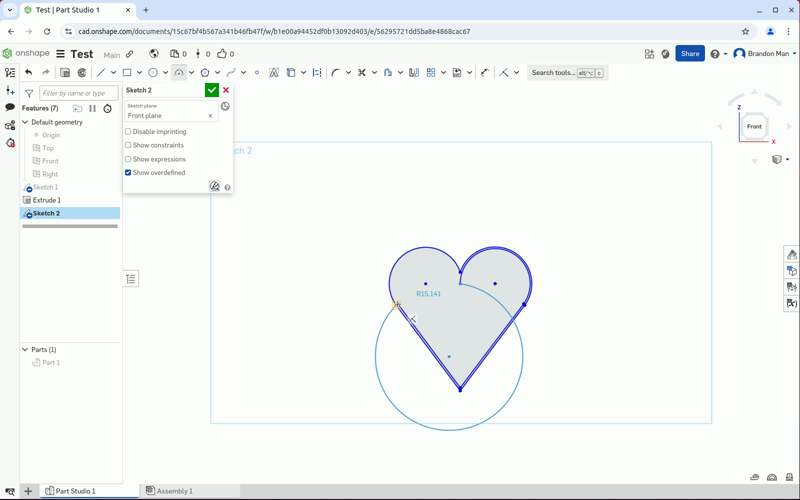
key_down(shift)
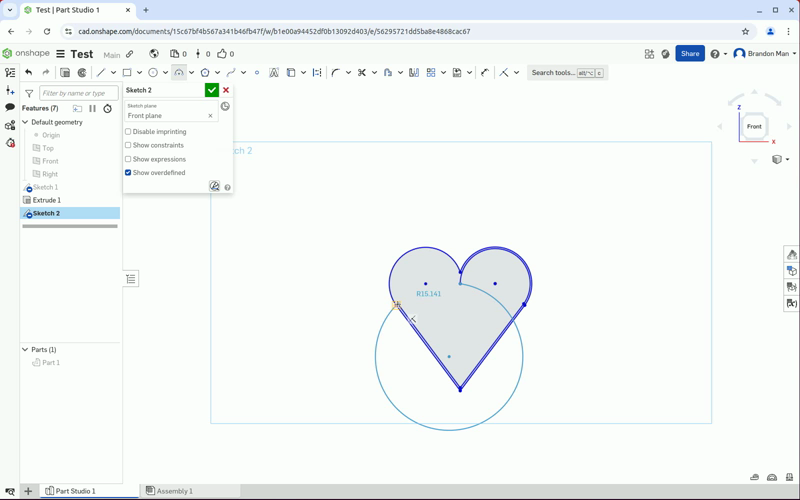
mouse_move(415, 250)
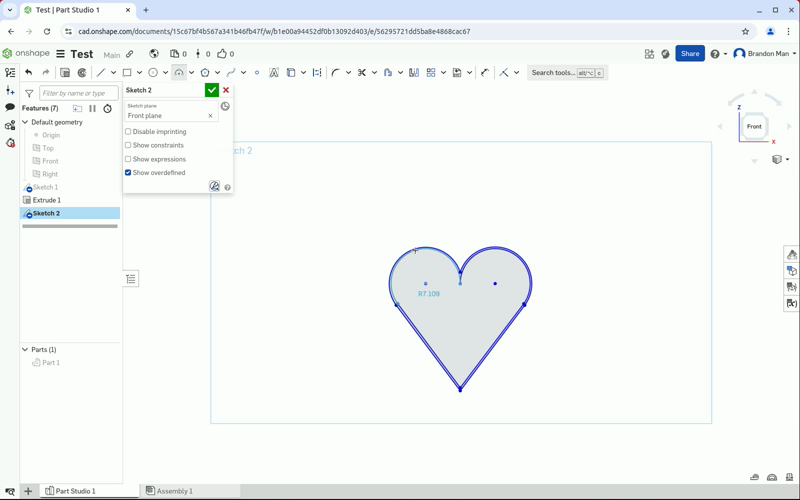
click(415, 250)
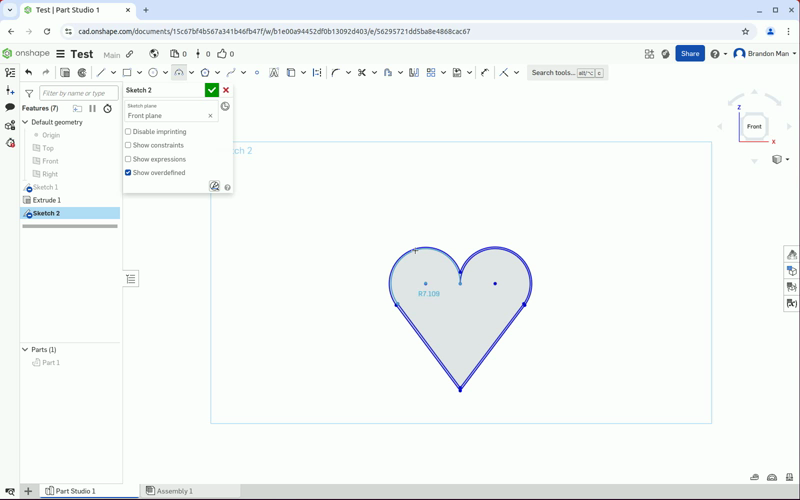
key_up(shift)
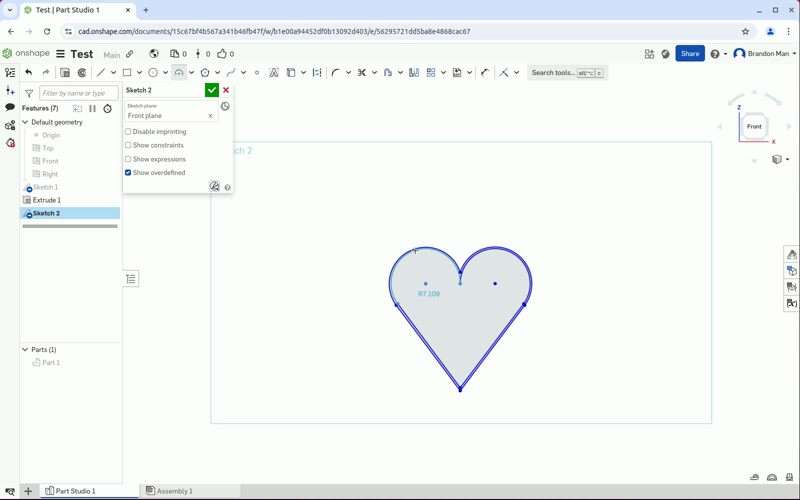
key(esc)
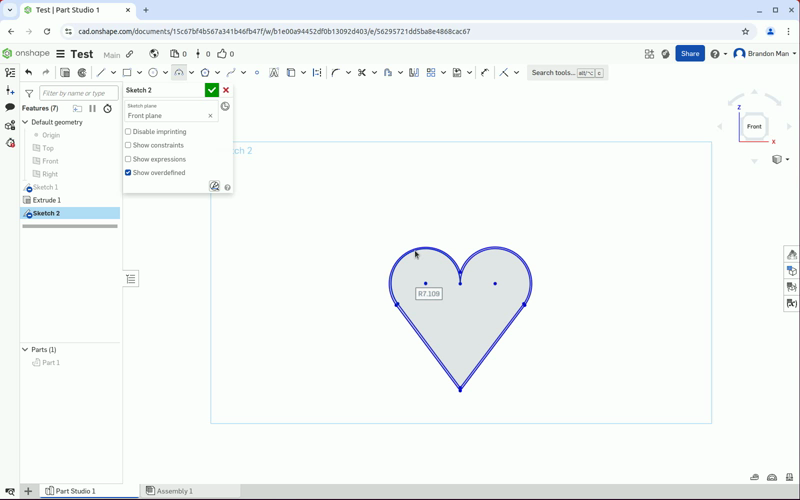
mouse_move(470, 258)
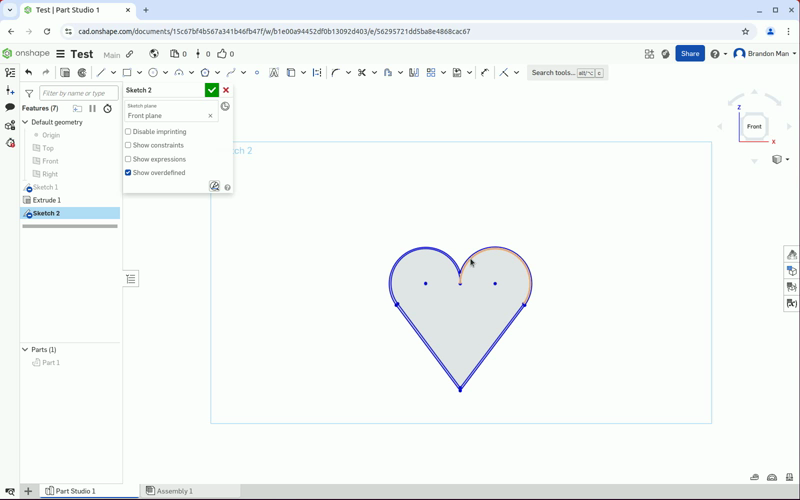
scroll(6)
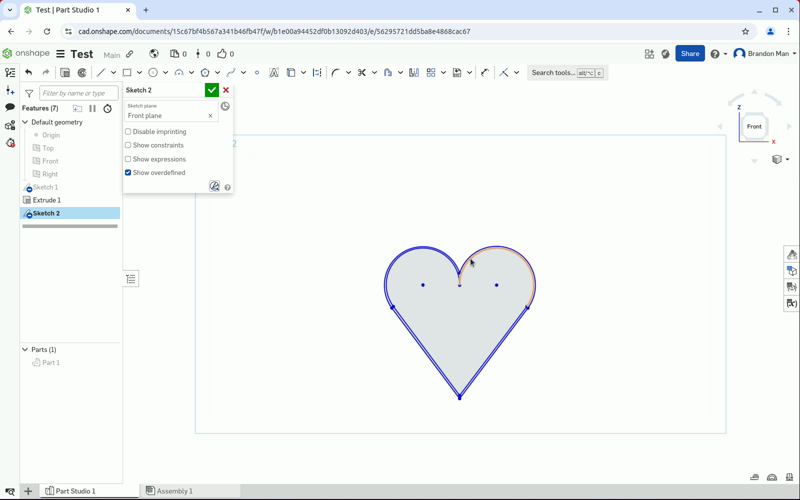
scroll(6)
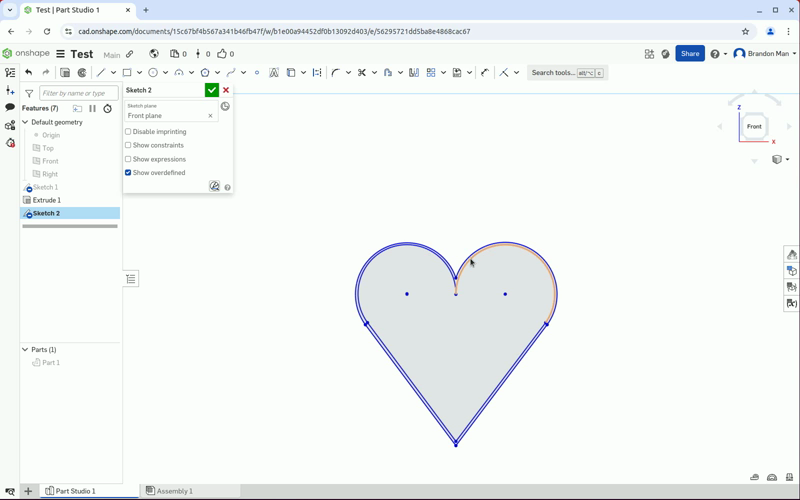
scroll(6)
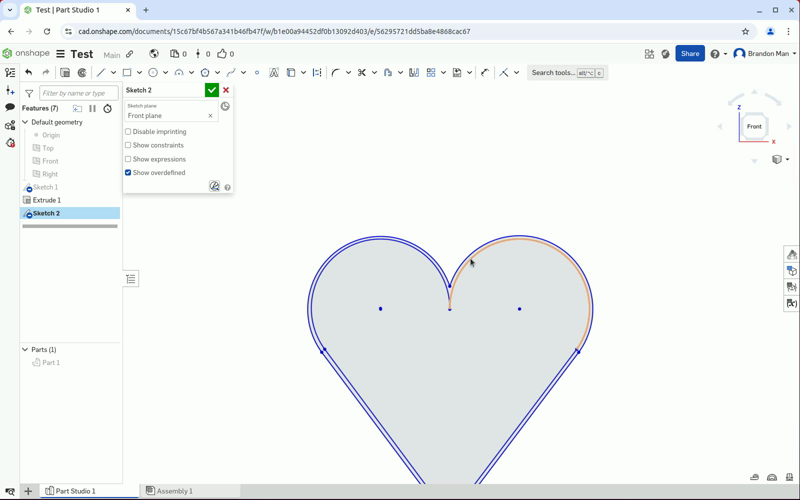
scroll(6)
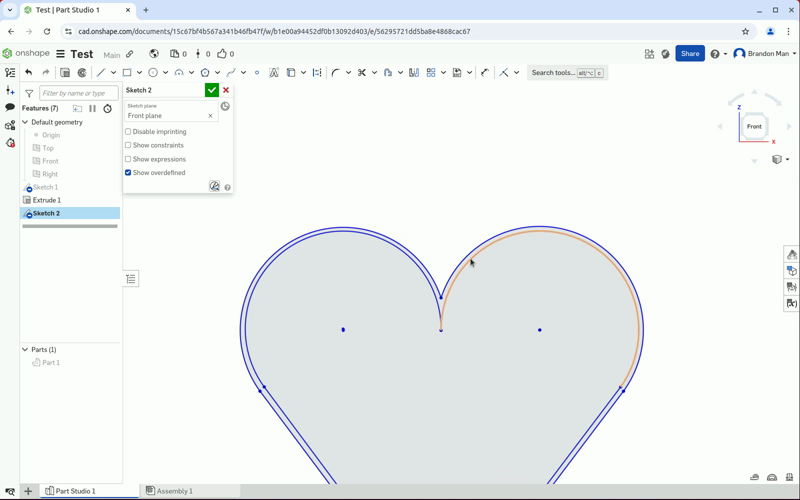
scroll(6)
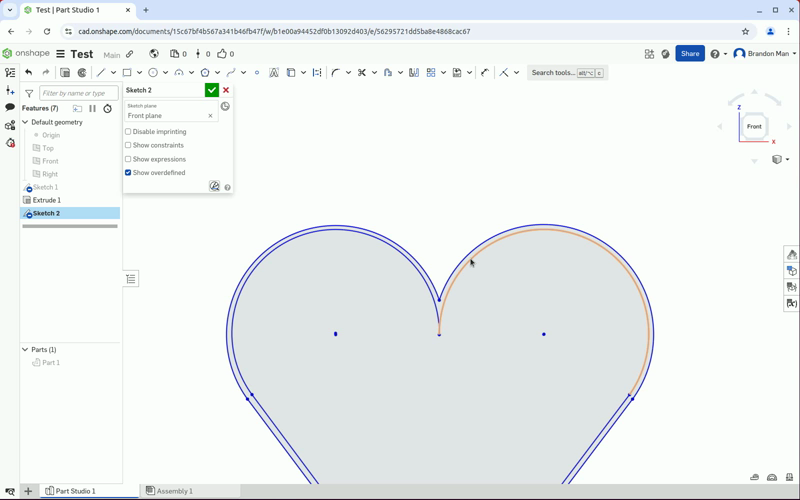
scroll(6)
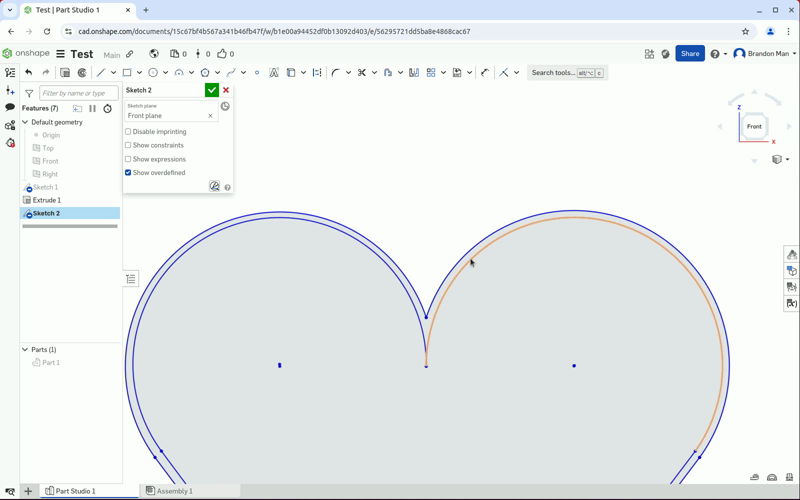
scroll(6)
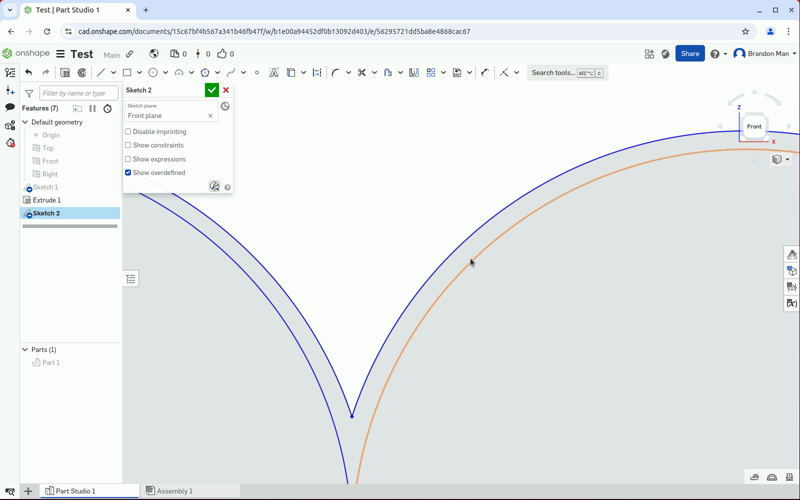
click(470, 258)
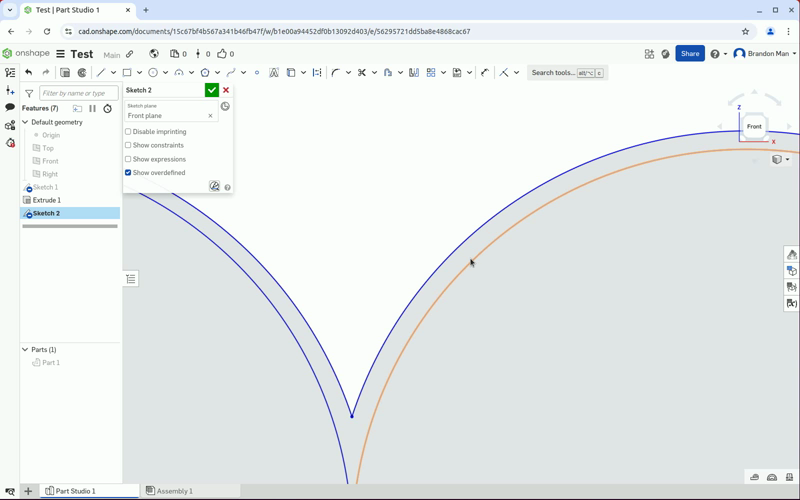
scroll(-6)
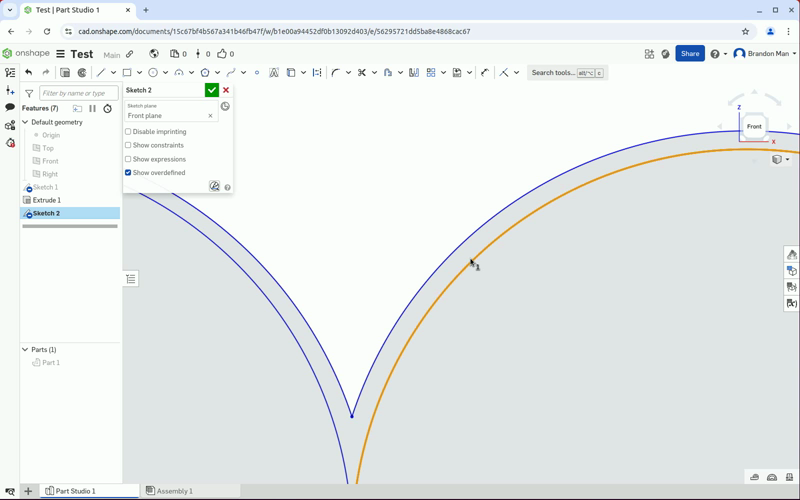
scroll(-6)
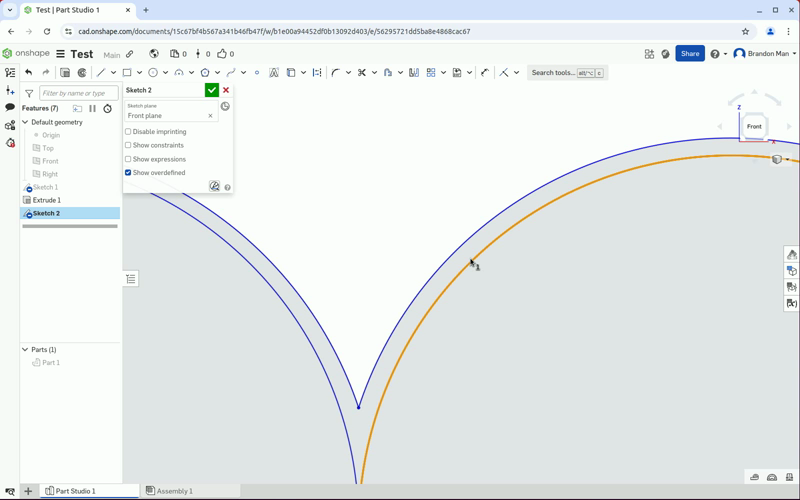
scroll(-6)
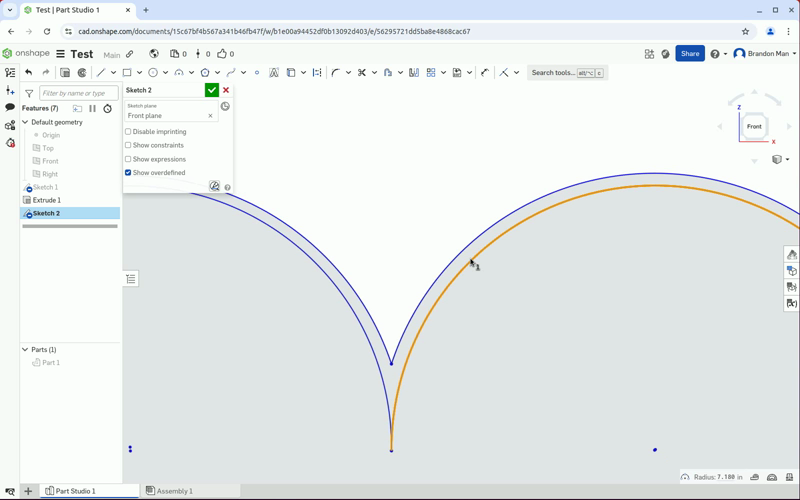
scroll(-6)
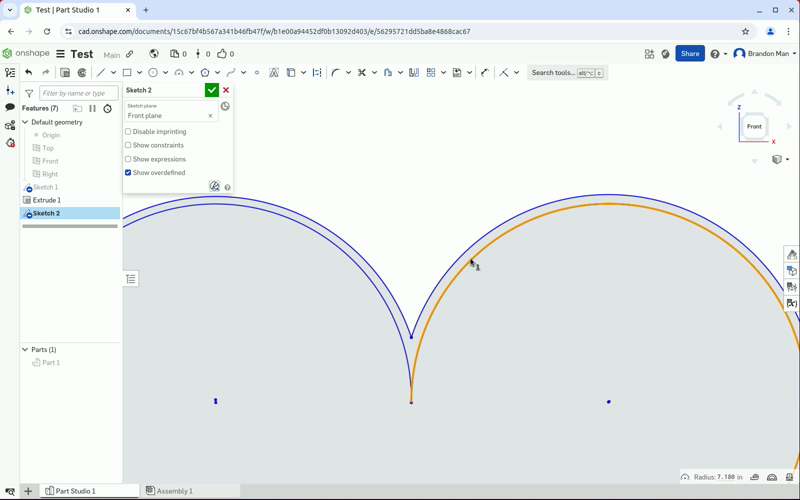
scroll(-6)
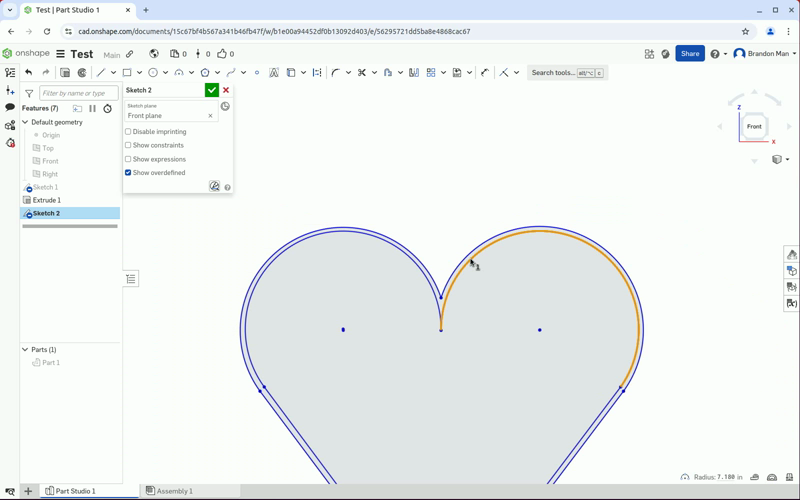
scroll(-6)
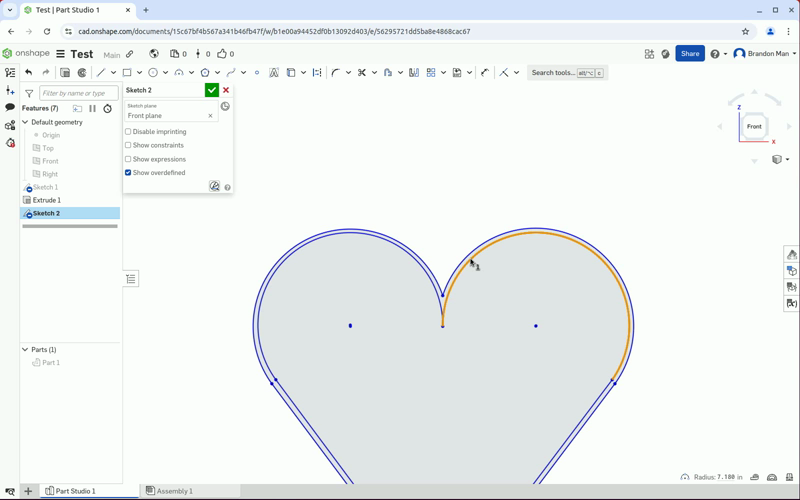
scroll(-6)
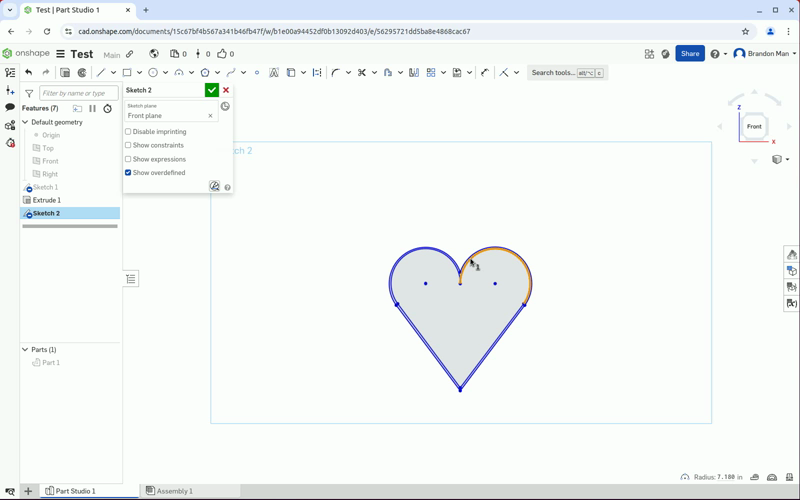
mouse_move(73, 352)
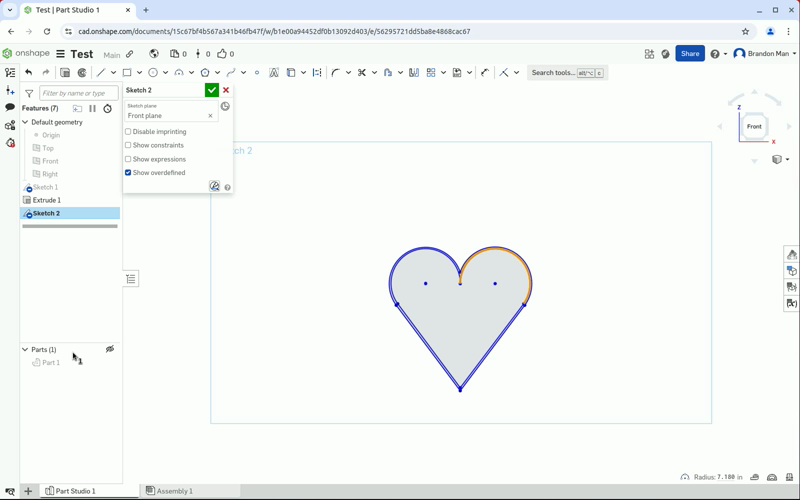
key(shift+y)
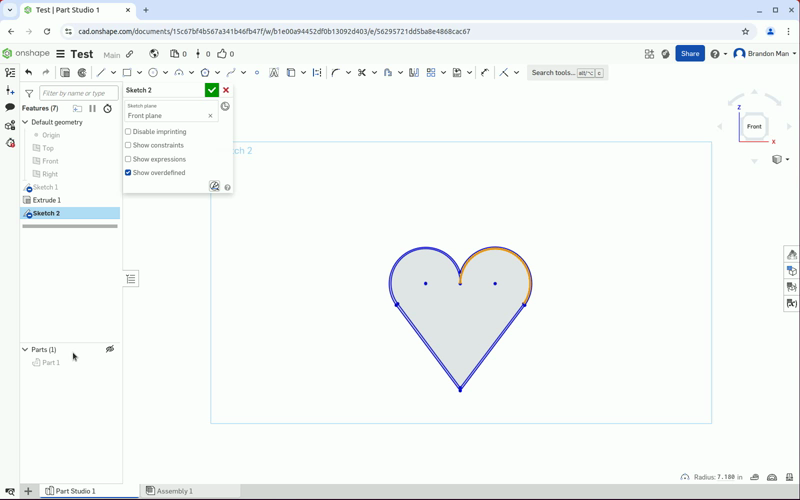
key(shift+e)
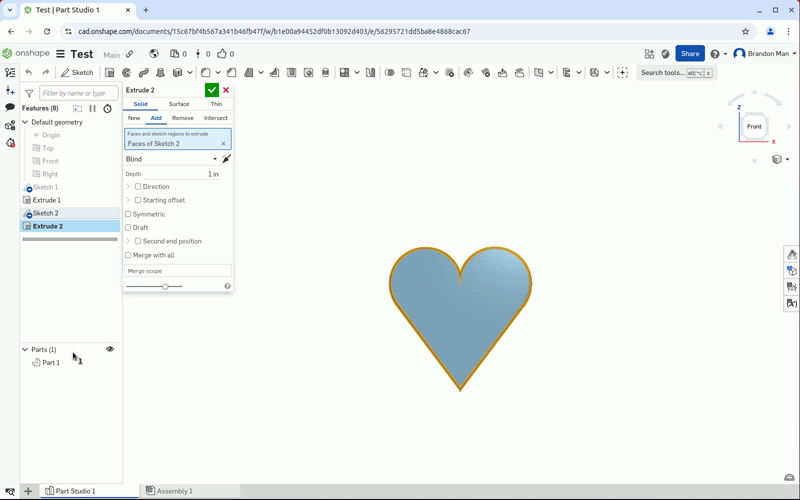
mouse_move(143, 106)
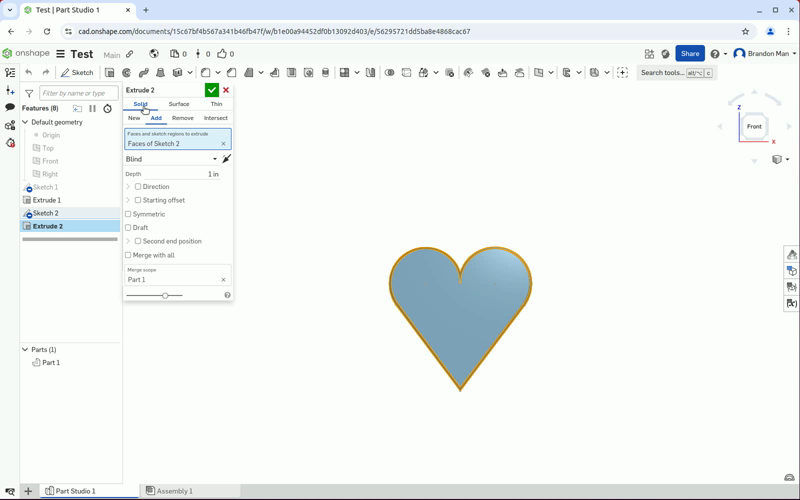
click(143, 106)
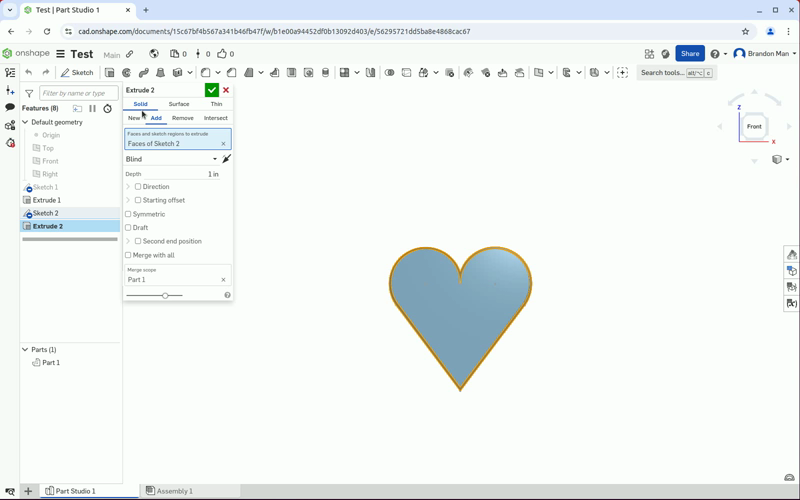
mouse_move(137, 120)
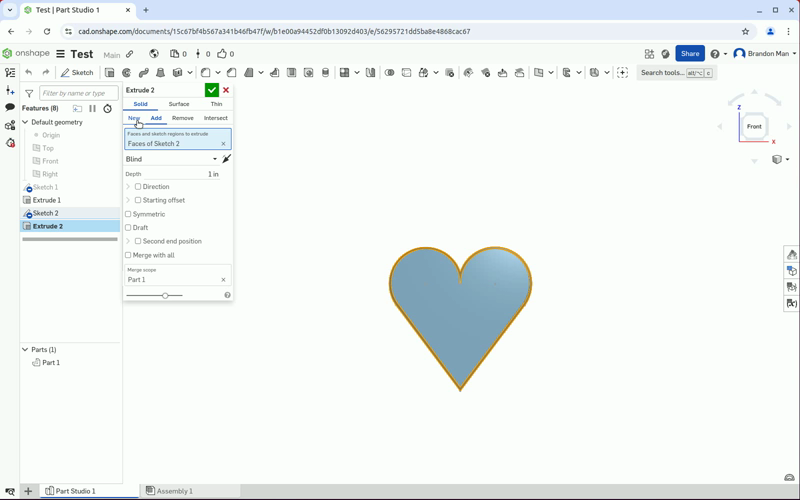
click(137, 120)
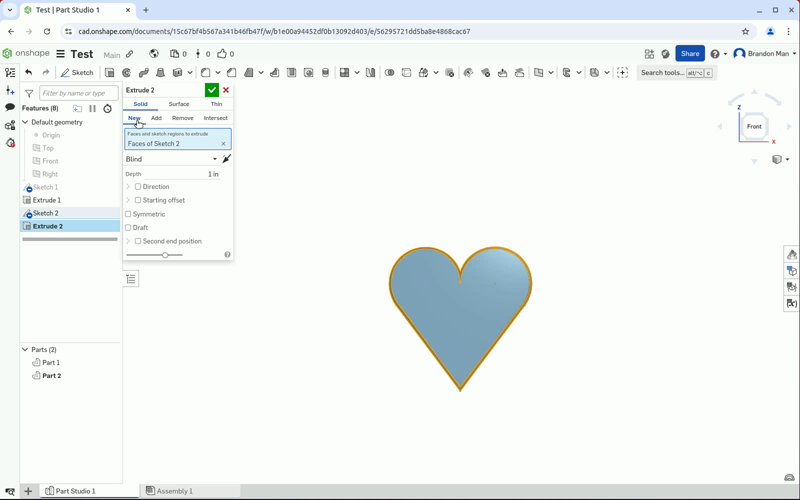
key(tab, 4)
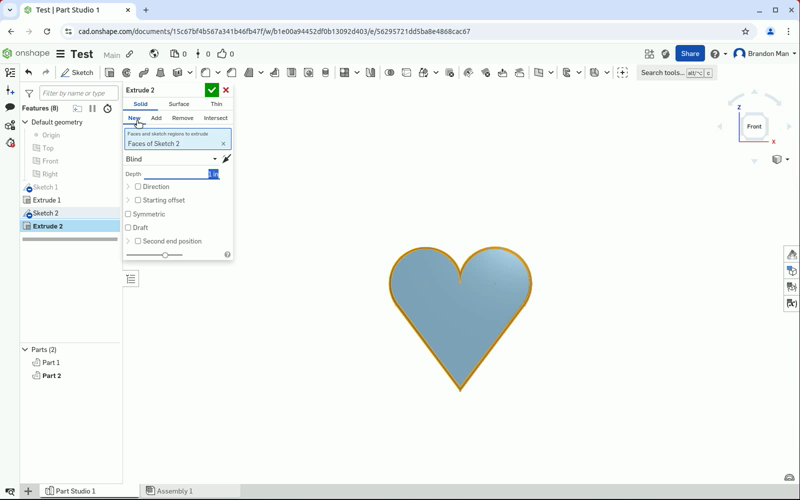
text(0.481)
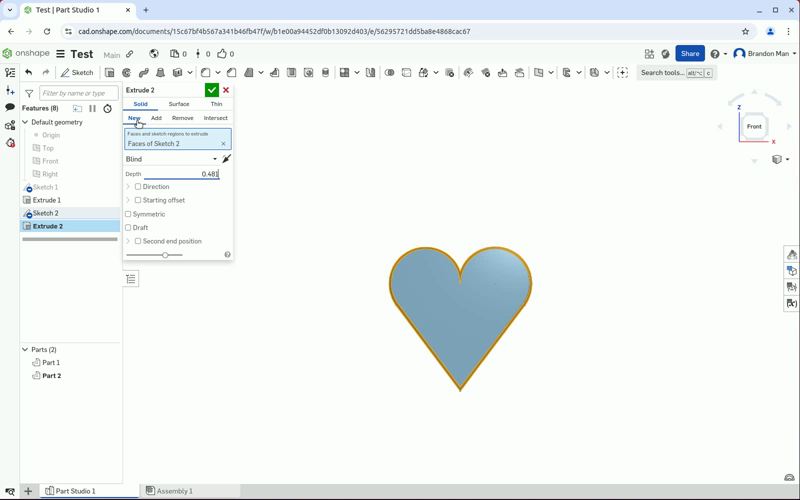
key(enter)
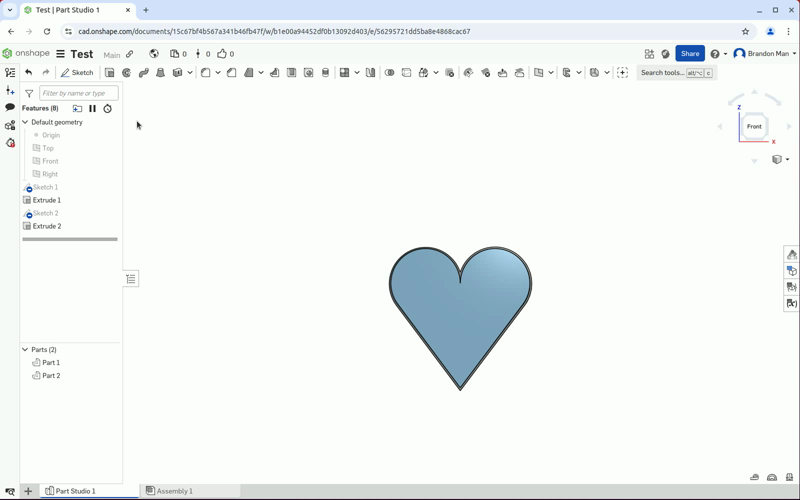
key(shift+h)
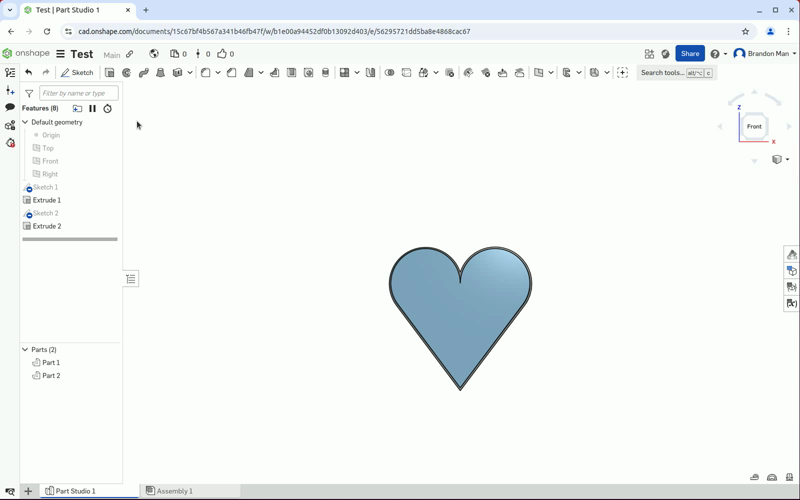
key(shift+h)
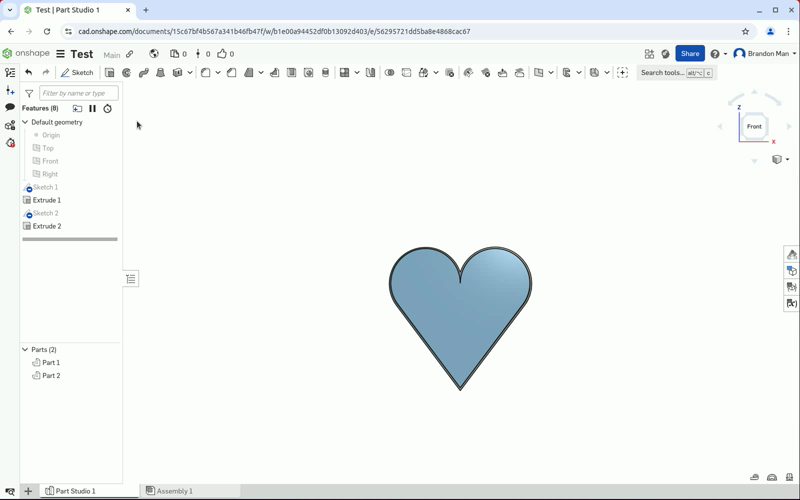
mouse_move(73, 189)
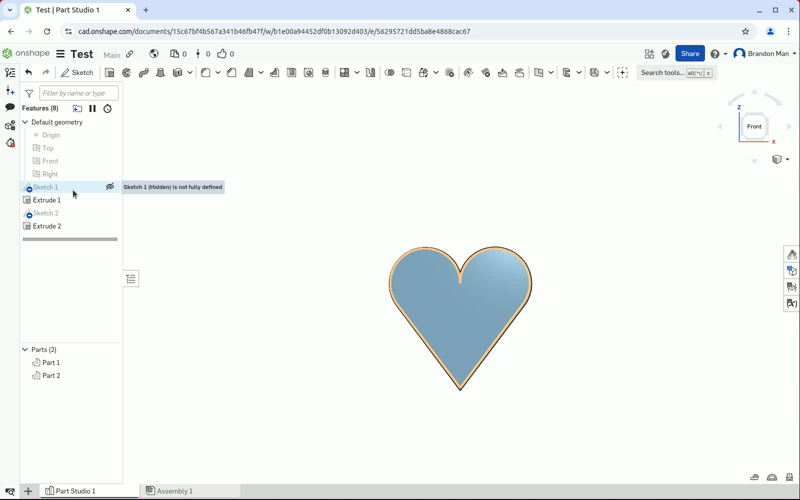
click(73, 189)
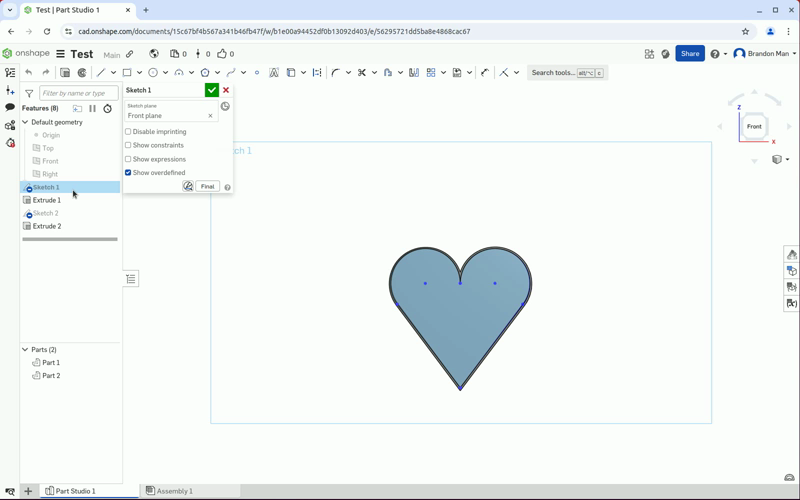
mouse_move(229, 92)
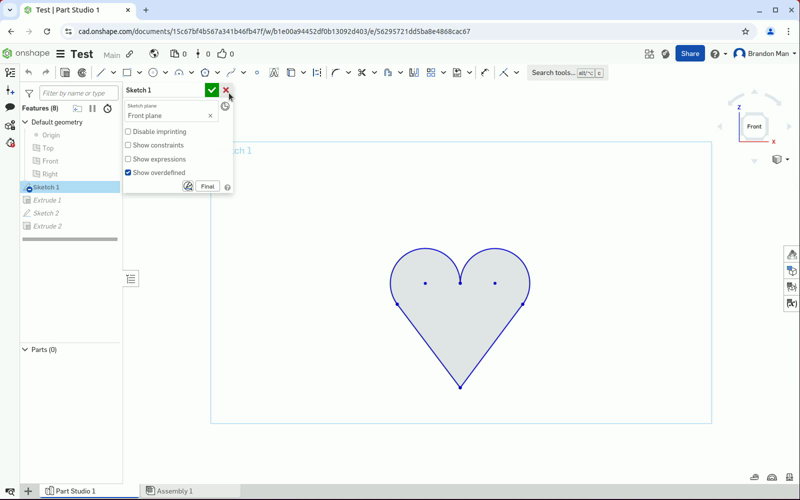
click(229, 92)
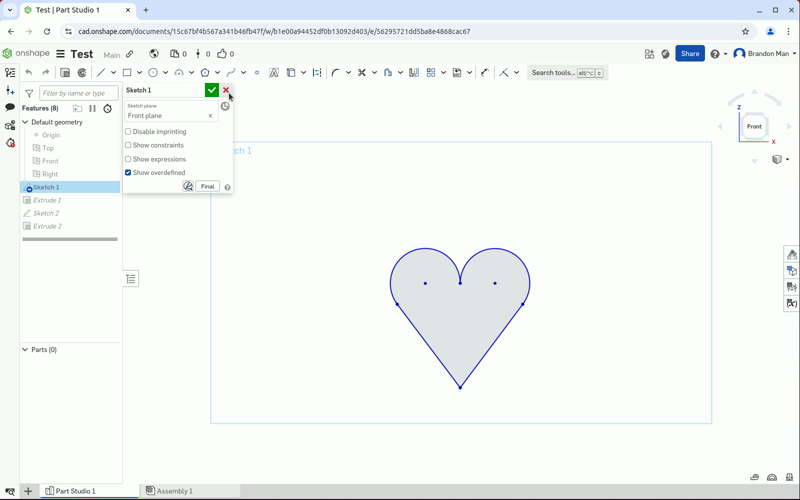
key(shift+s)
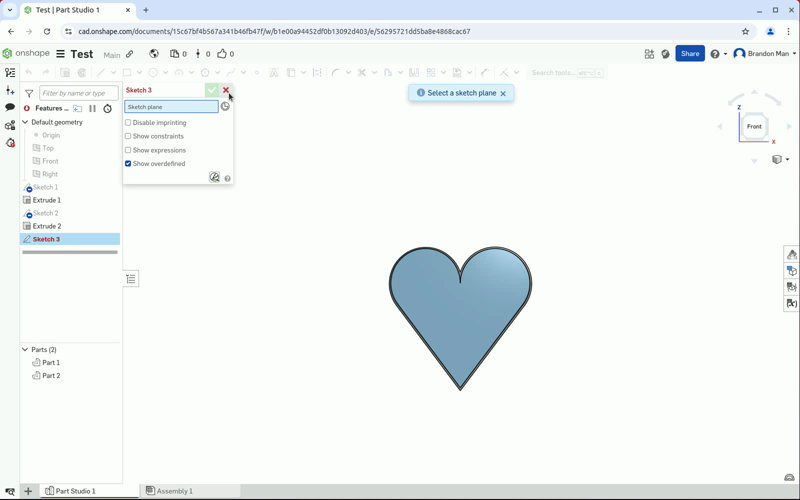
mouse_move(73, 163)
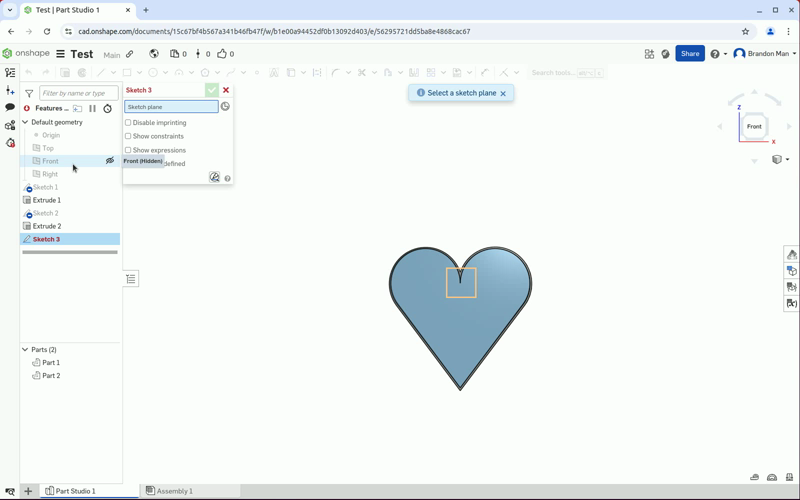
click(73, 163)
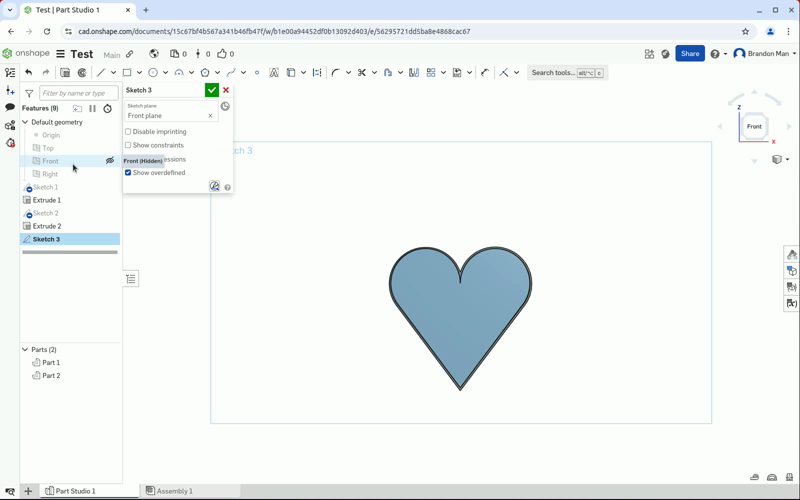
mouse_move(73, 352)
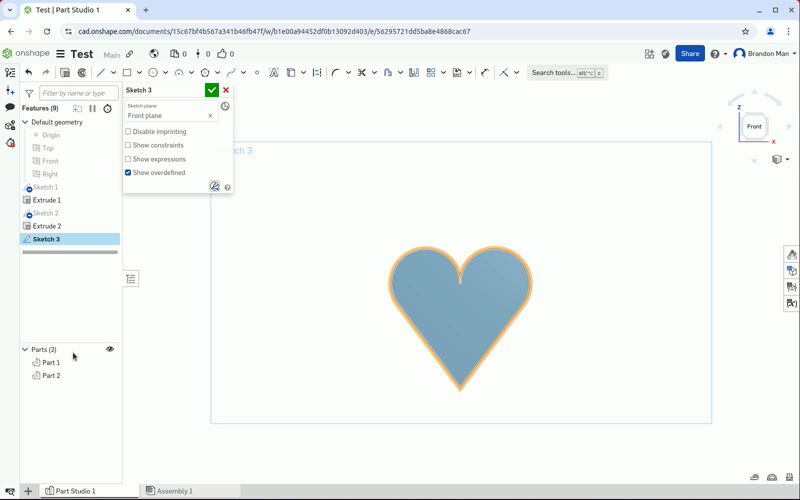
key(y)
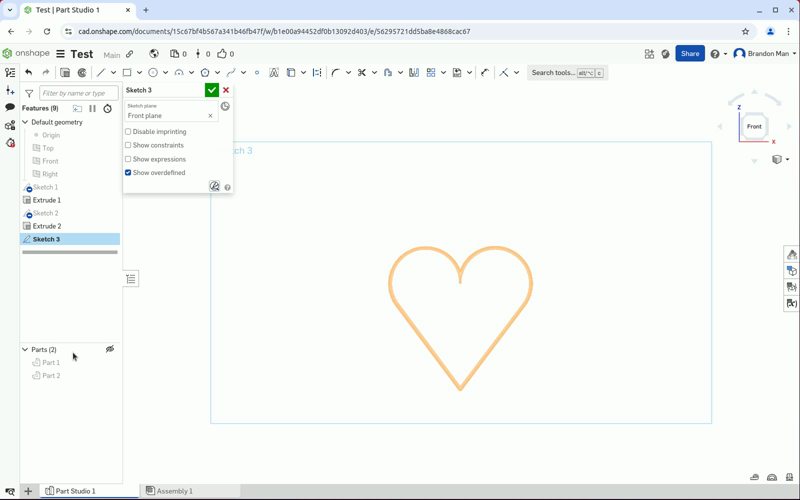
key(l)
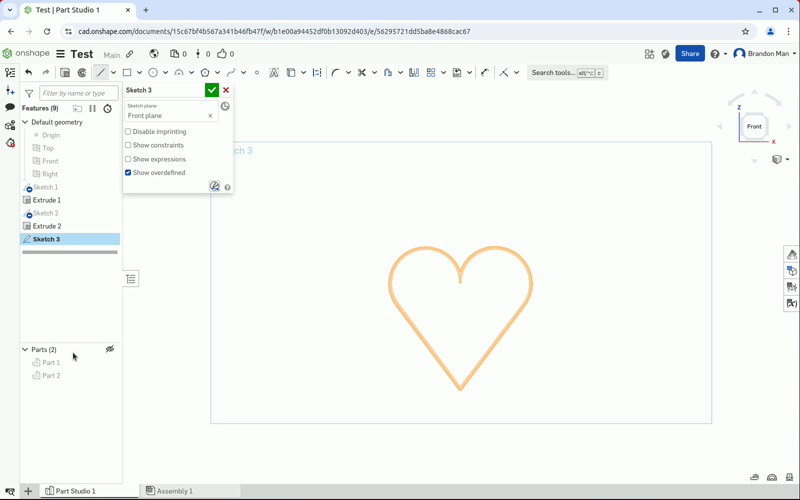
key_down(shift)
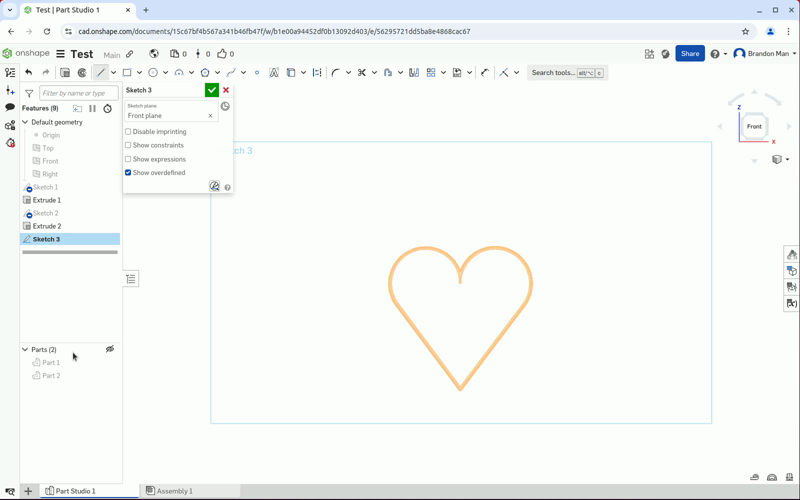
mouse_move(393, 306)
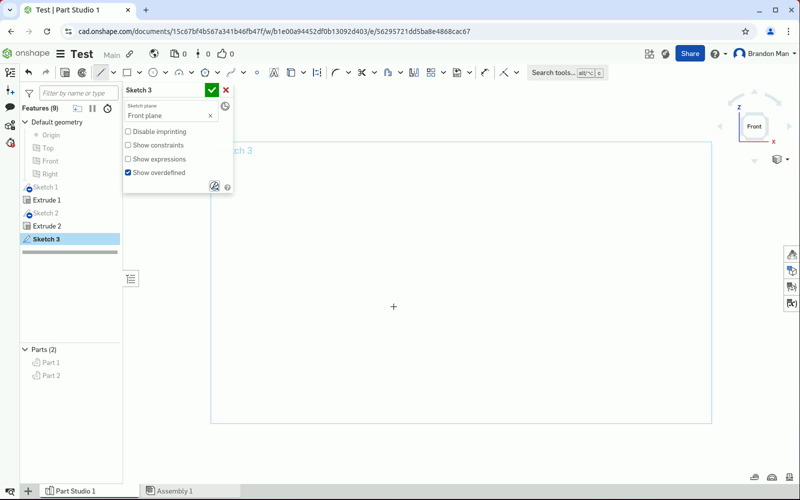
click(393, 306)
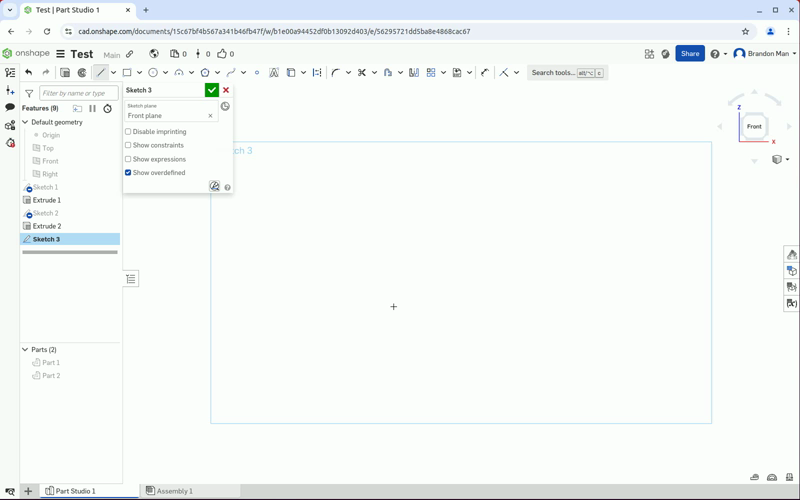
key_up(shift)
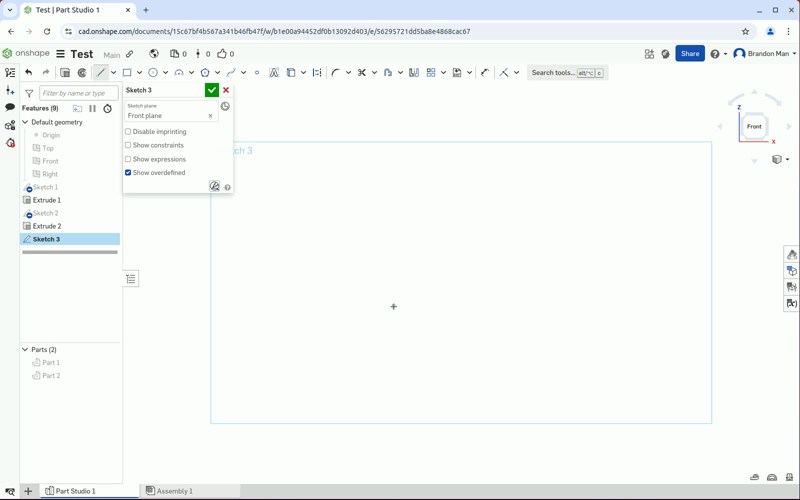
key_down(shift)
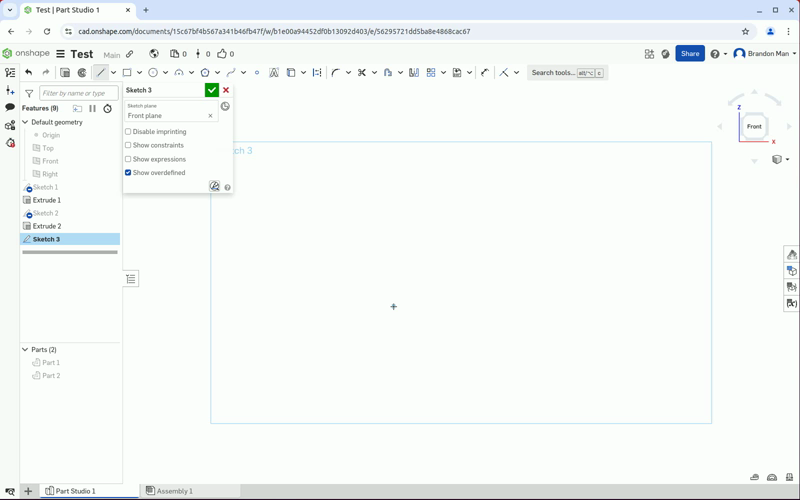
mouse_move(460, 394)
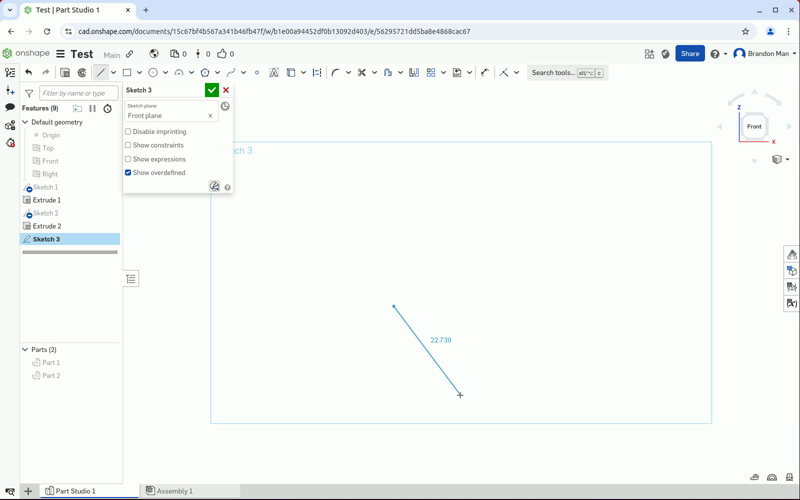
click(460, 394)
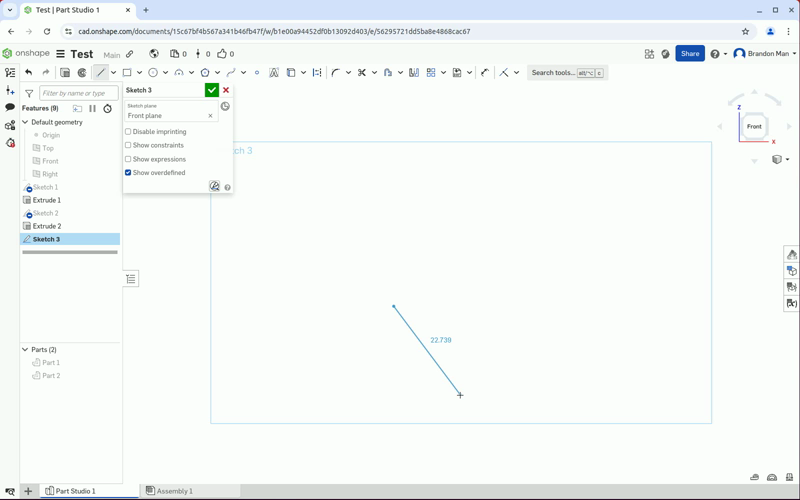
key_up(shift)
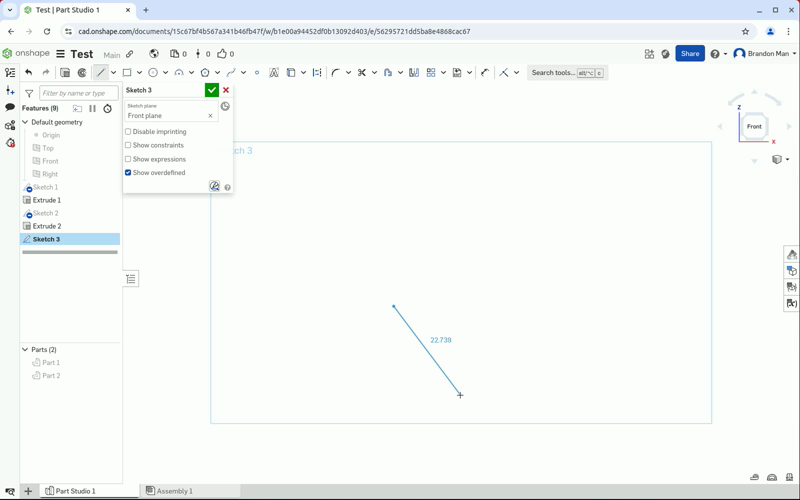
key_down(shift)
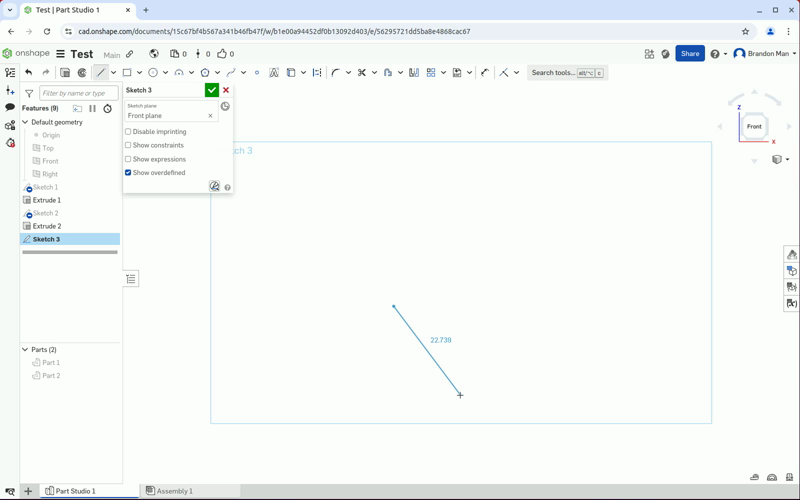
mouse_move(527, 306)
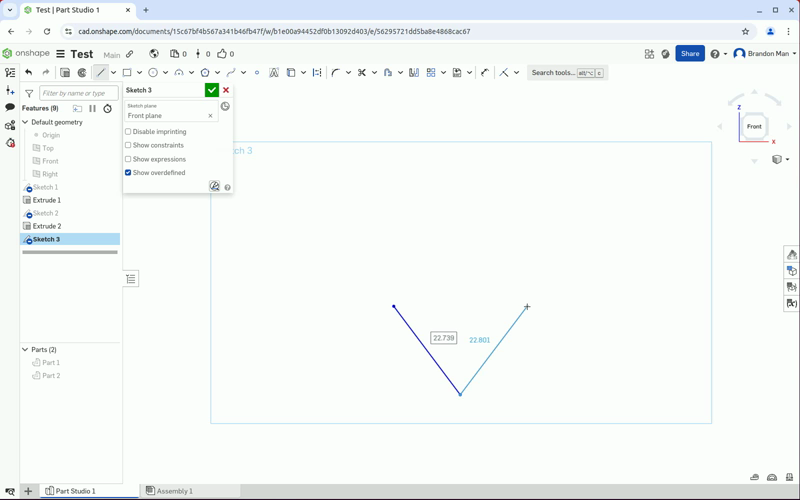
click(527, 306)
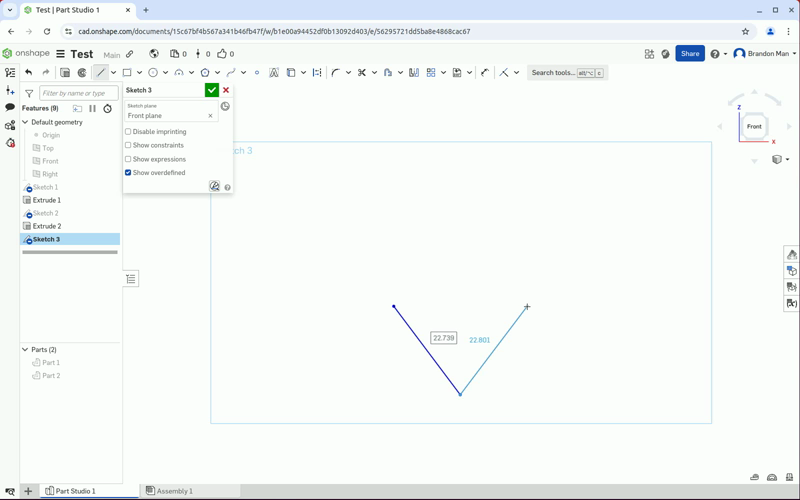
key_up(shift)
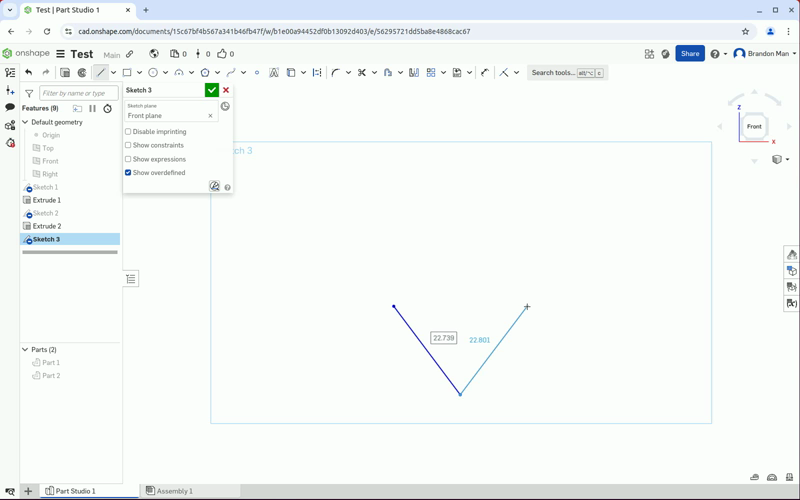
key(esc)
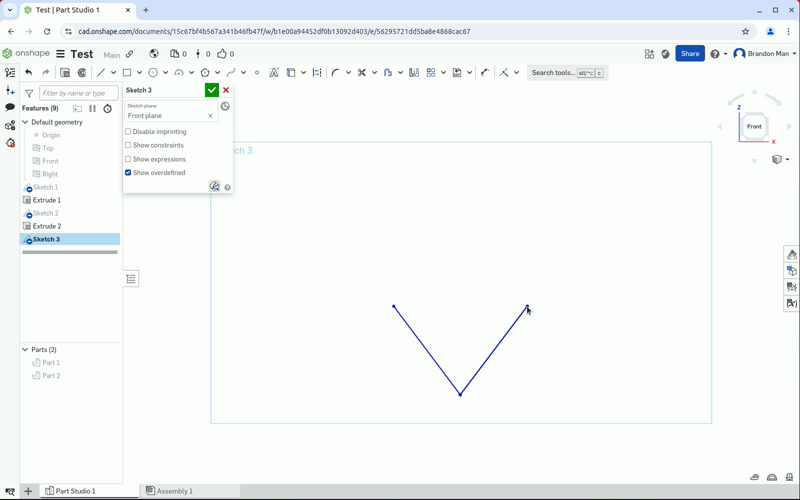
key(a)
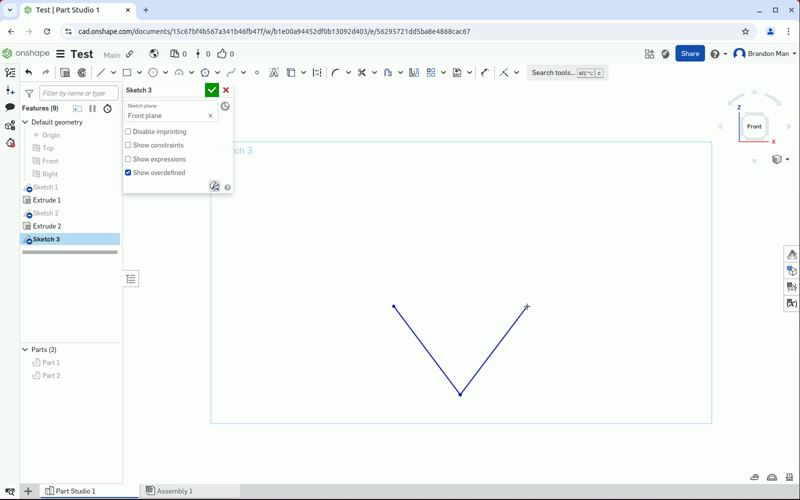
mouse_move(527, 306)
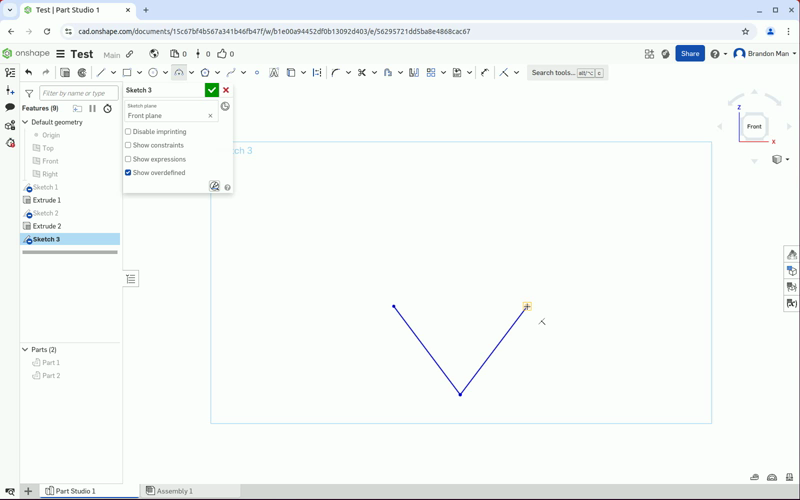
click(527, 306)
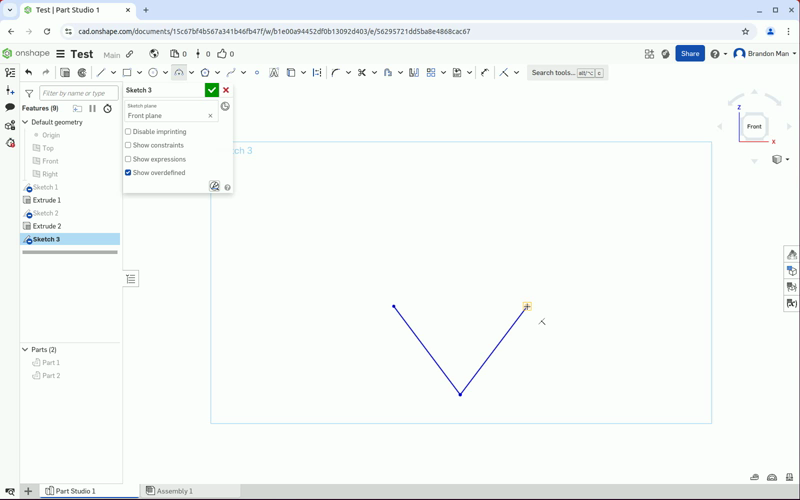
key_down(shift)
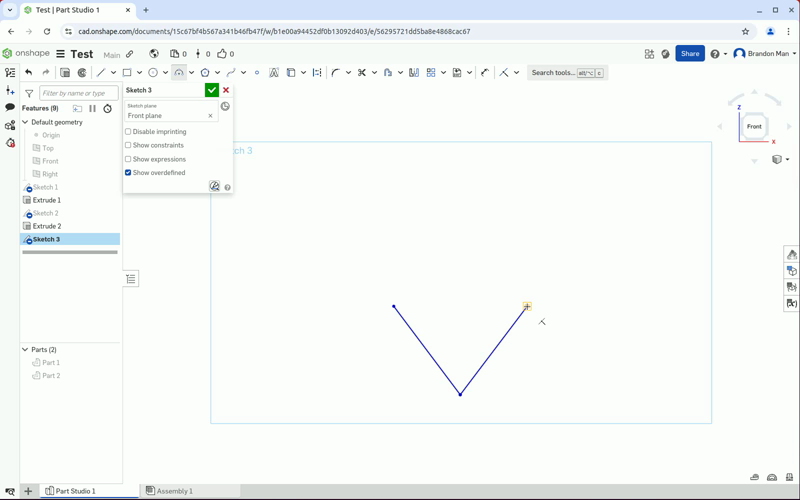
mouse_move(460, 263)
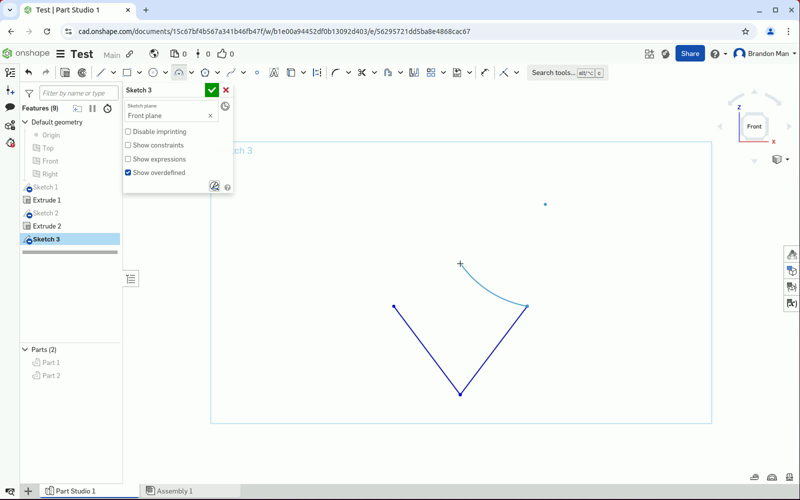
click(460, 263)
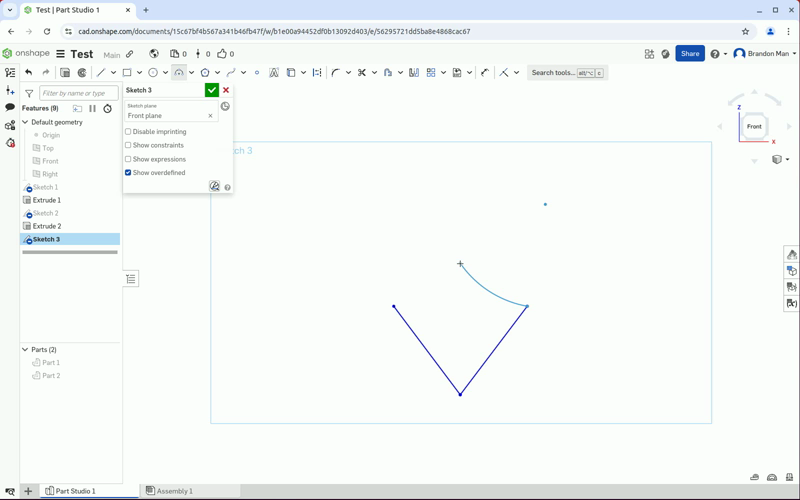
mouse_move(516, 249)
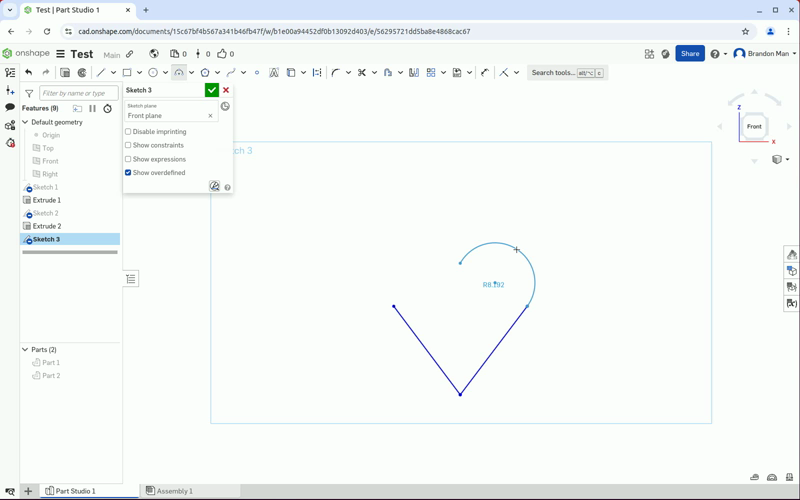
click(516, 249)
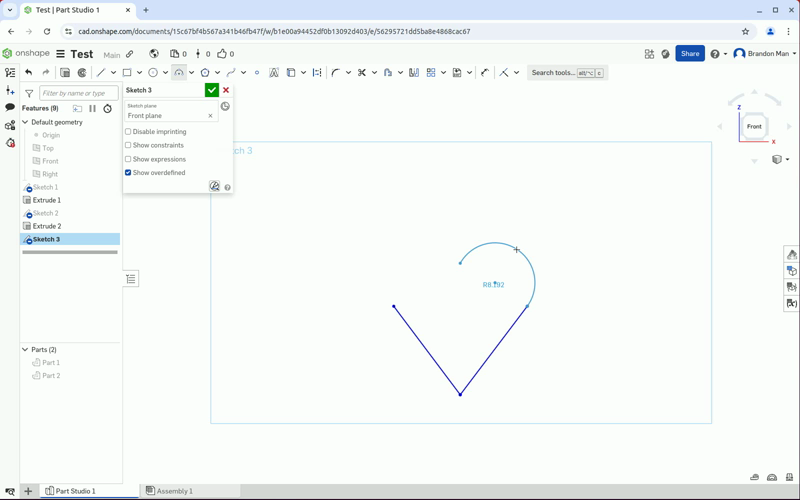
key_up(shift)
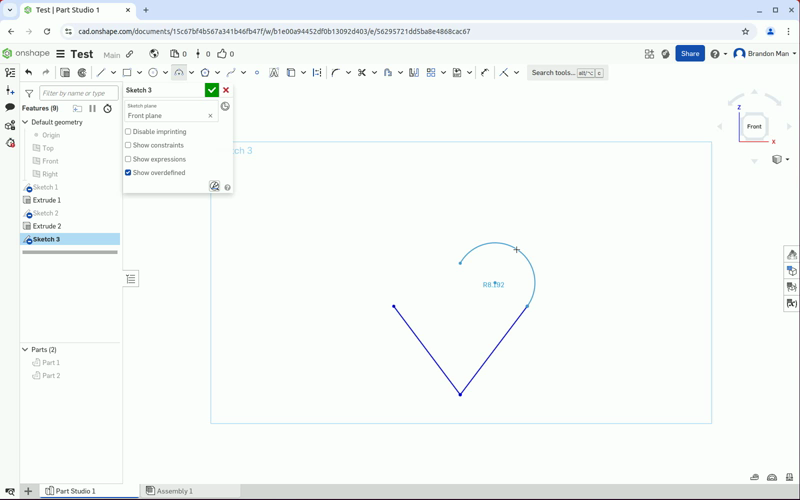
mouse_move(460, 263)
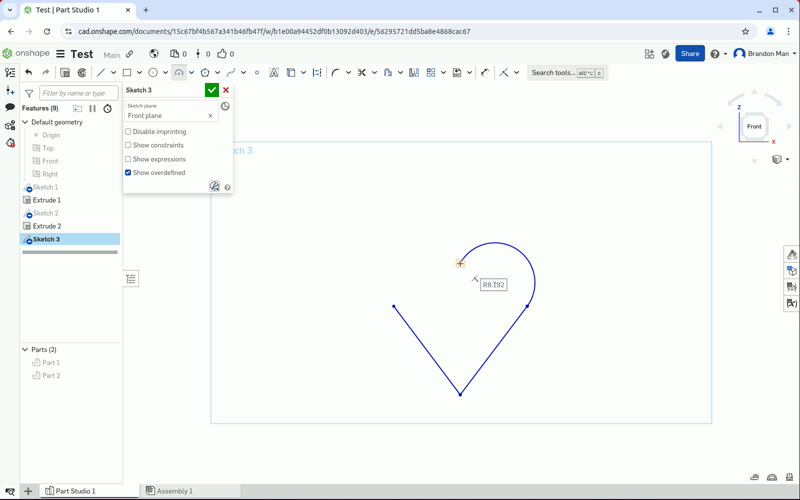
click(460, 263)
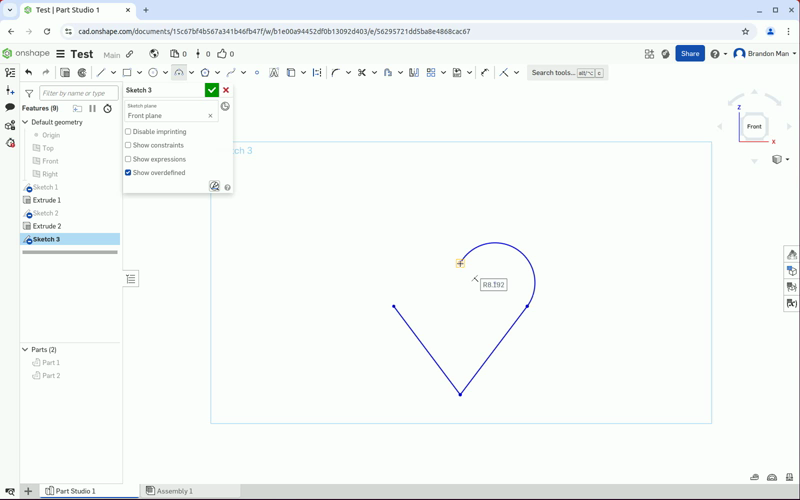
mouse_move(393, 306)
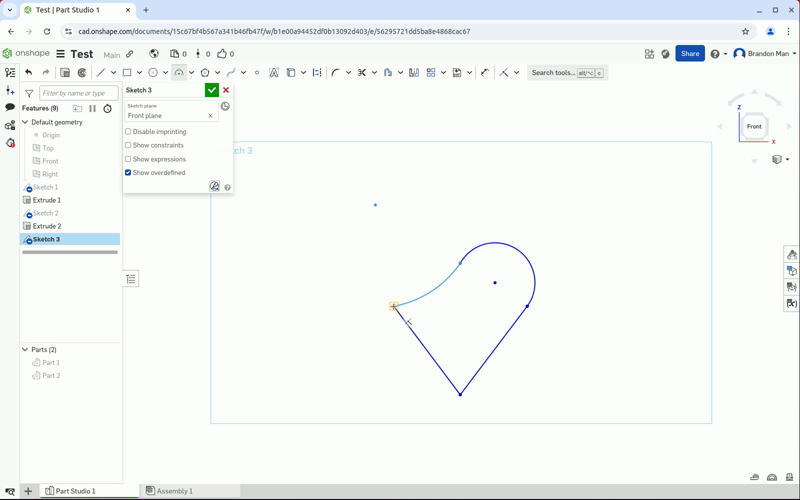
click(393, 306)
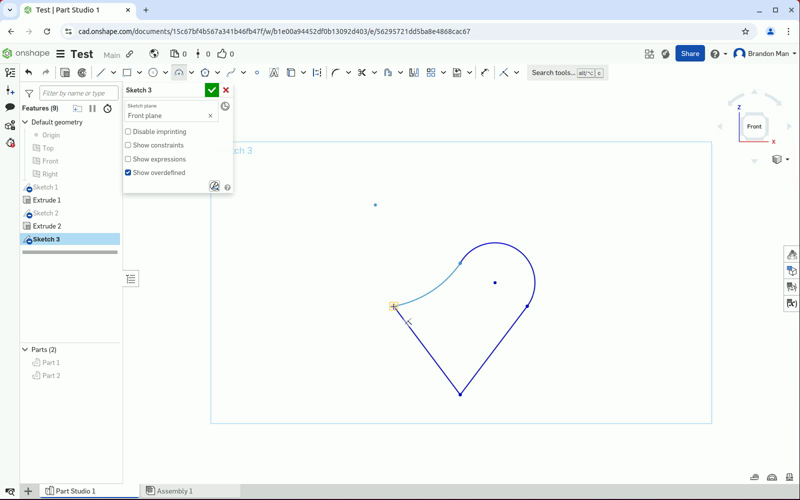
key_down(shift)
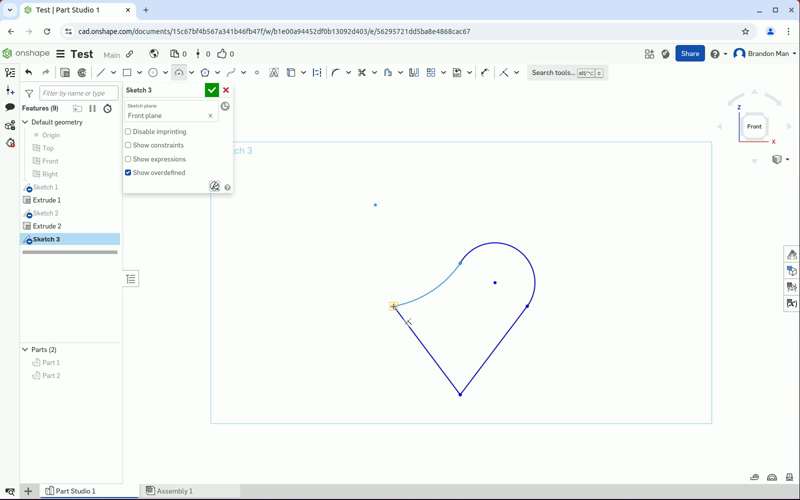
mouse_move(404, 249)
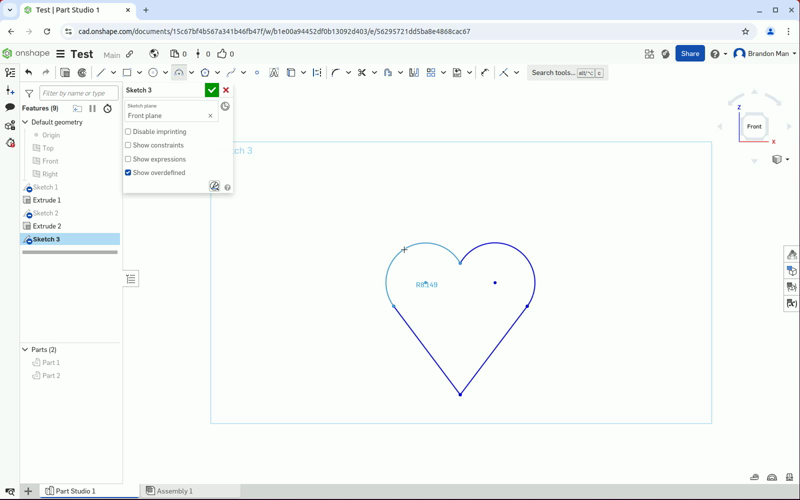
click(404, 249)
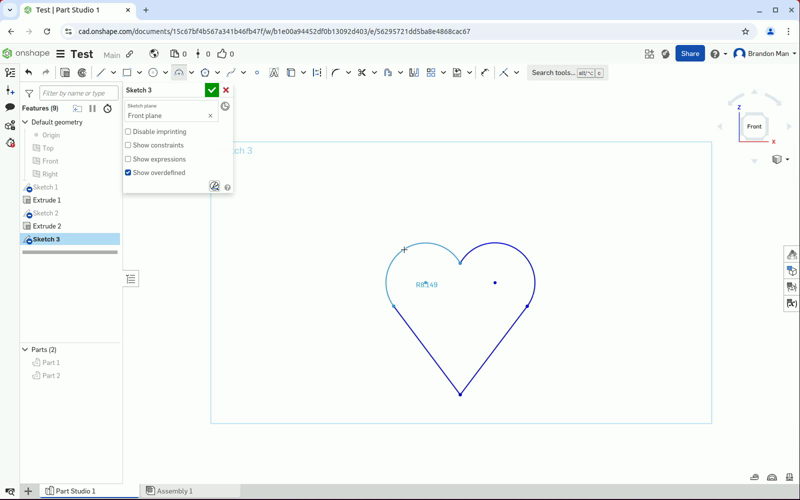
key_up(shift)
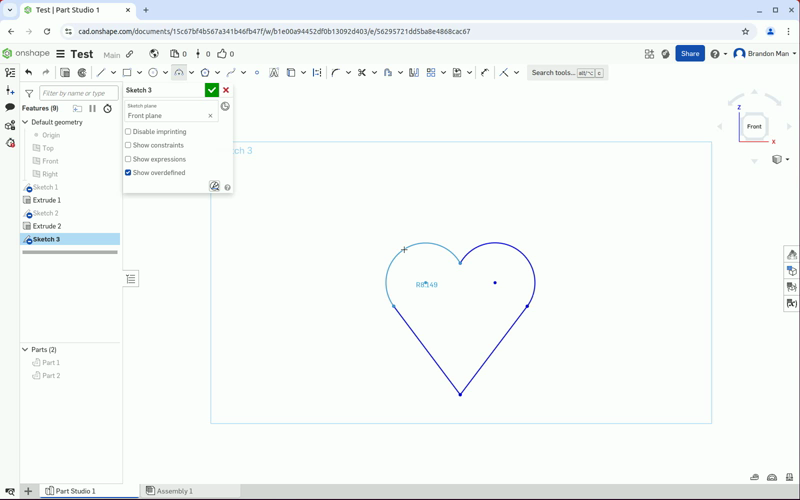
key(esc)
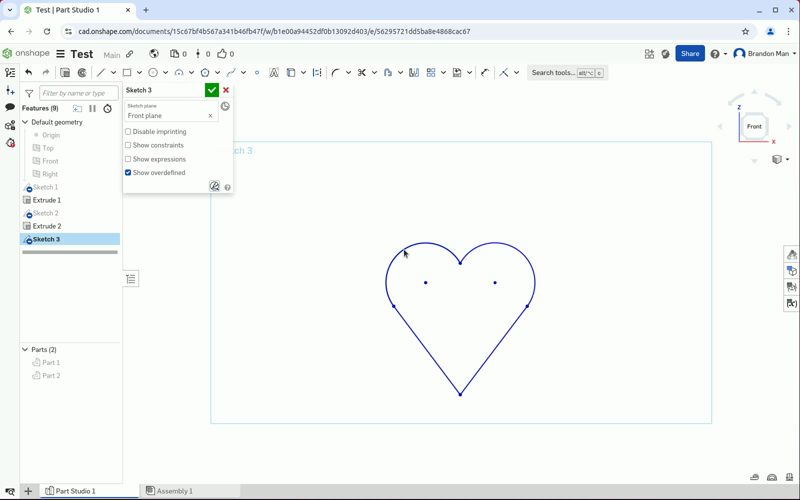
key(l)
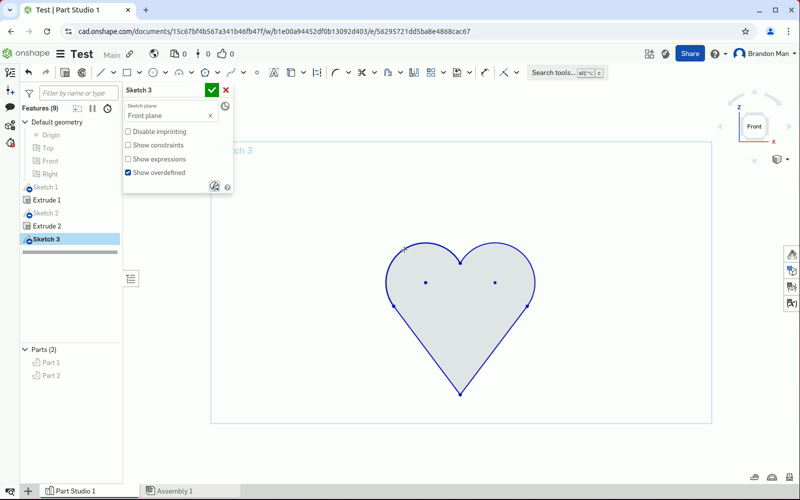
key_down(shift)
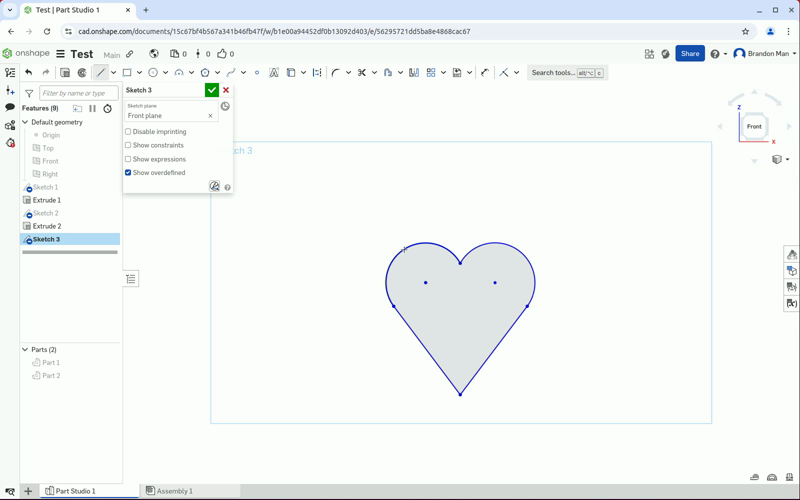
mouse_move(396, 304)
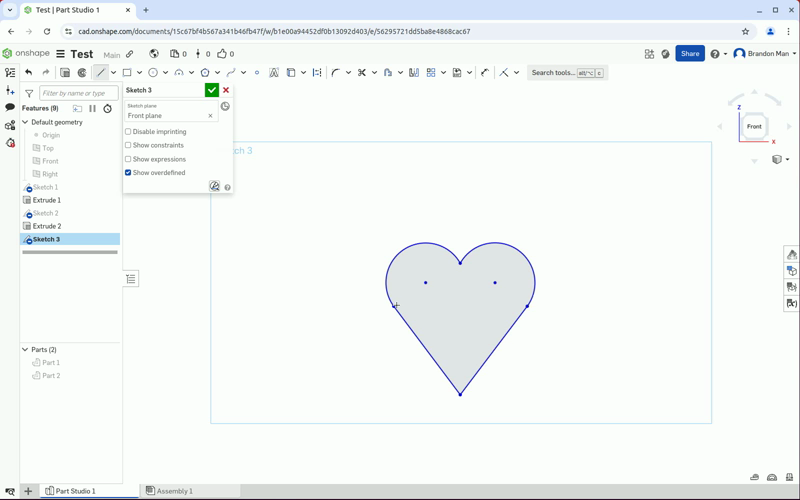
scroll(6)
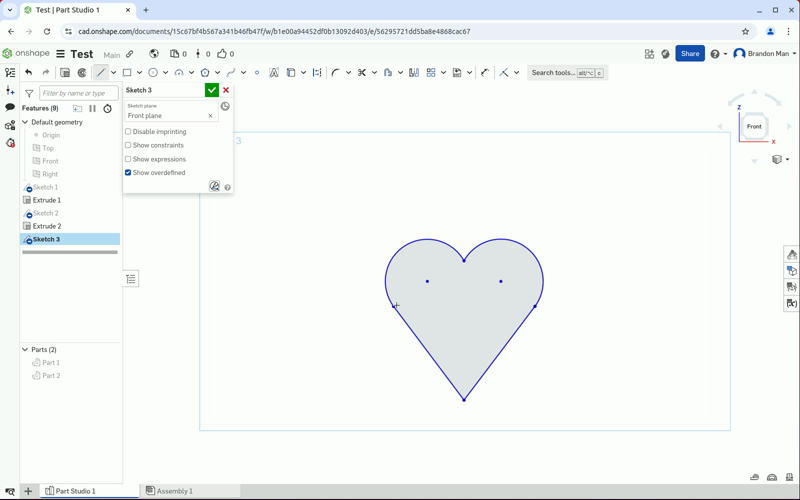
scroll(6)
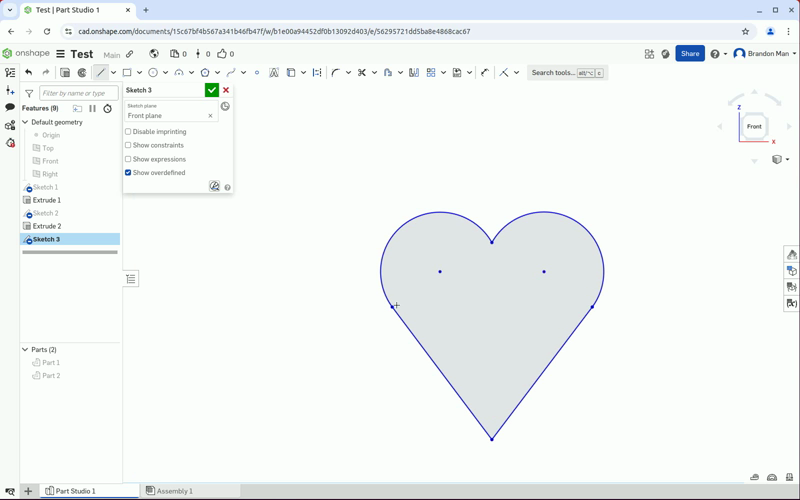
scroll(6)
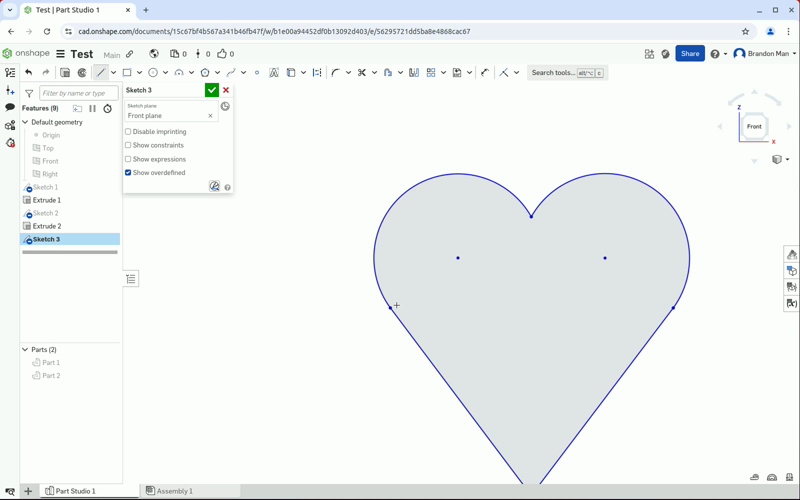
scroll(6)
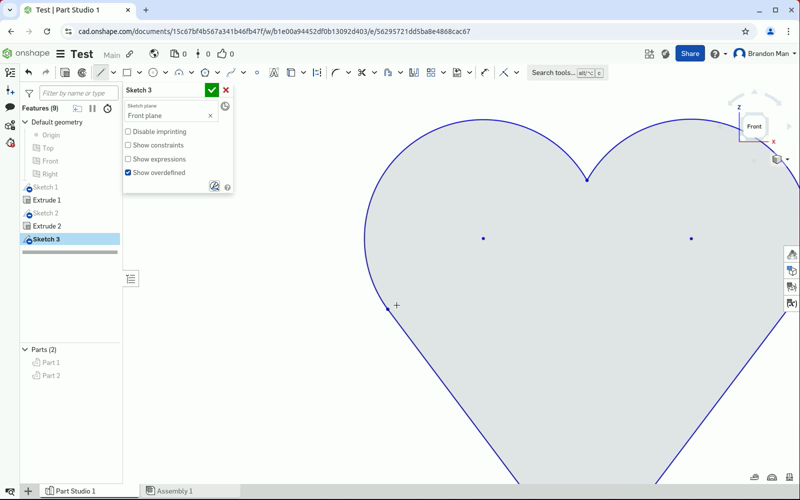
scroll(6)
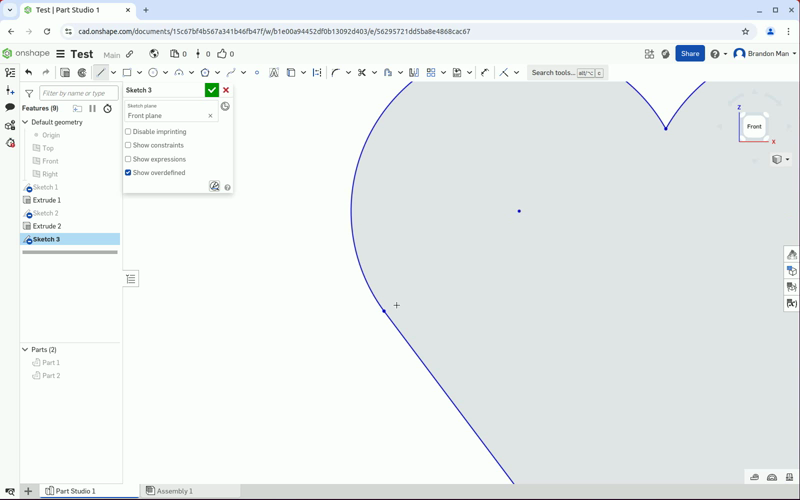
scroll(6)
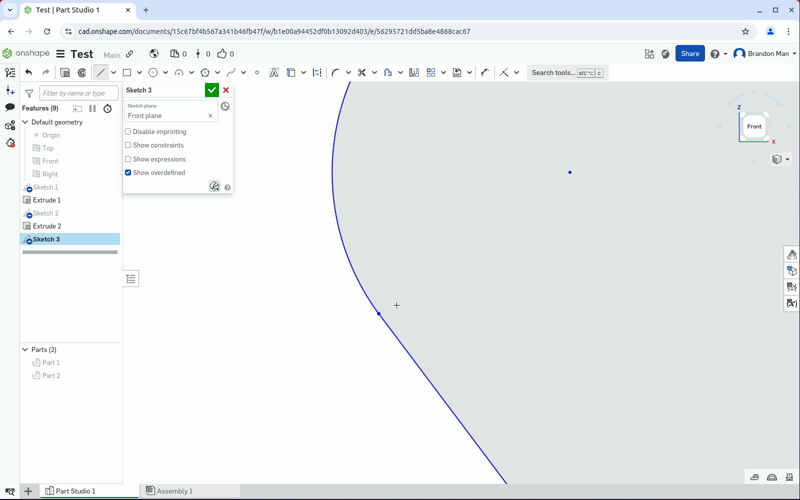
scroll(6)
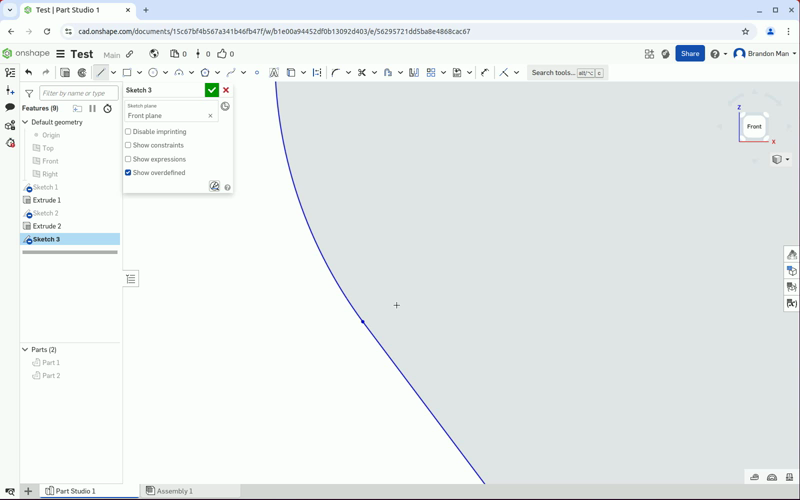
click(396, 304)
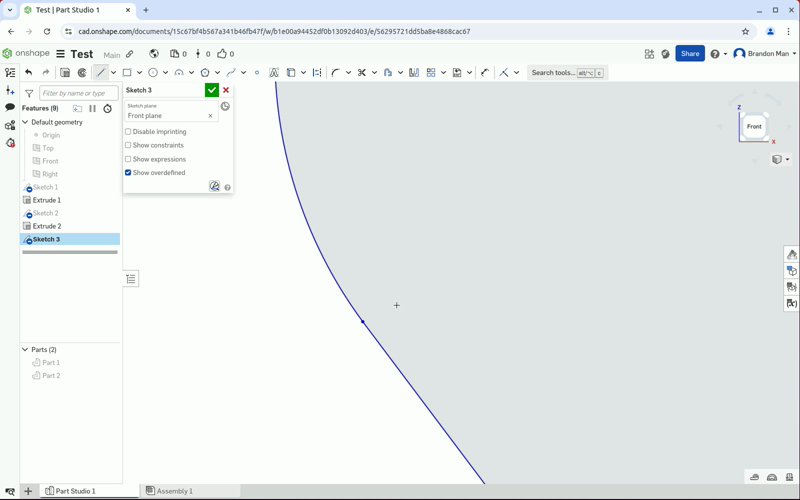
scroll(-6)
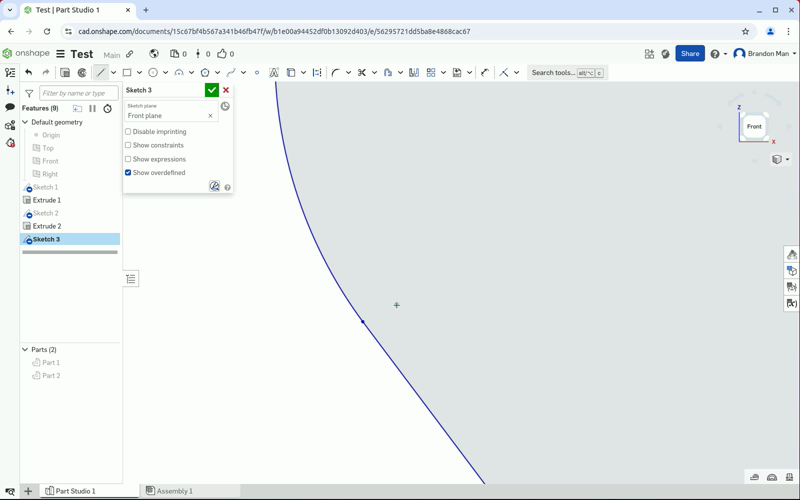
scroll(-6)
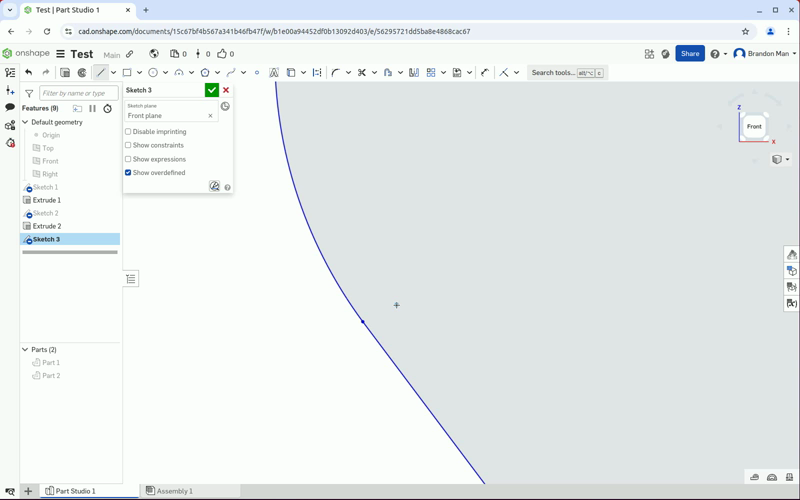
scroll(-6)
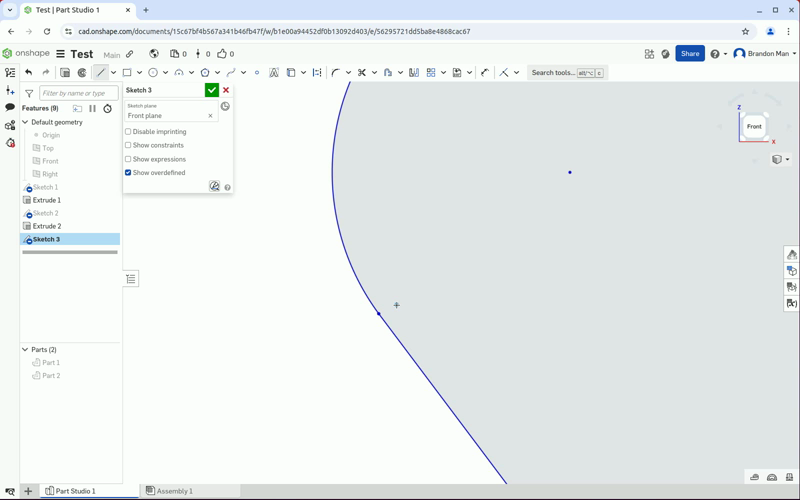
scroll(-6)
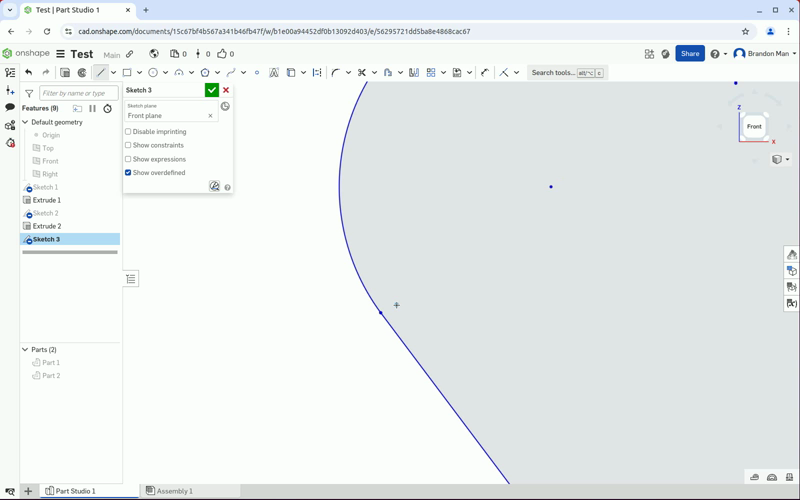
scroll(-6)
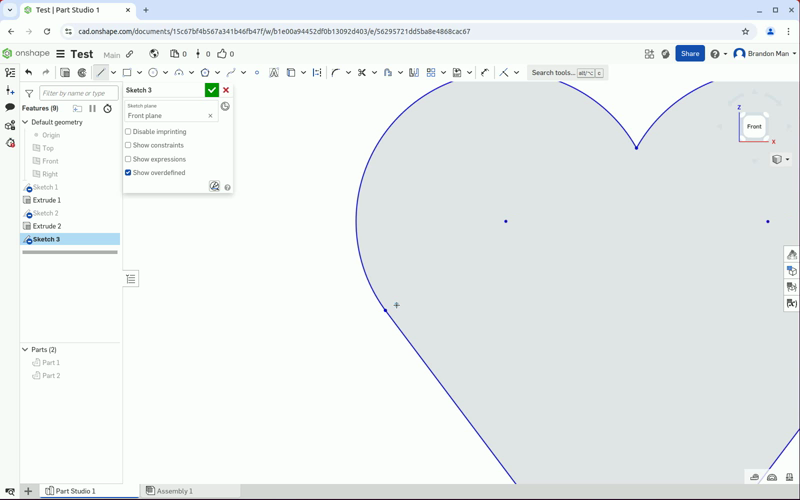
scroll(-6)
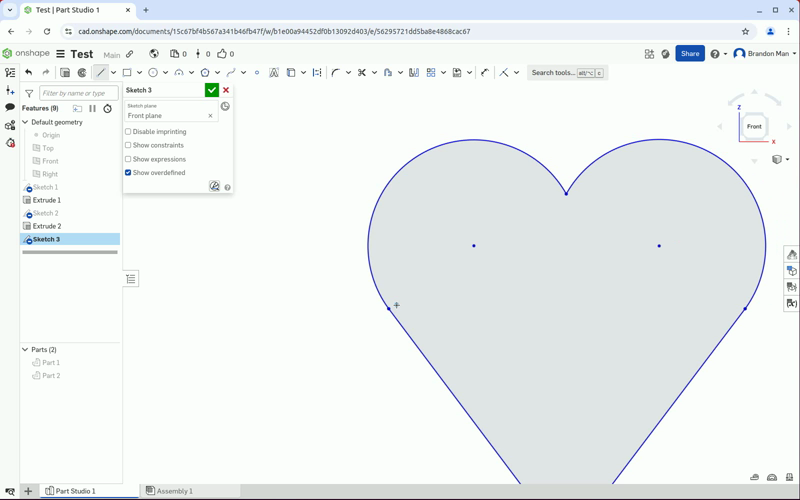
scroll(-6)
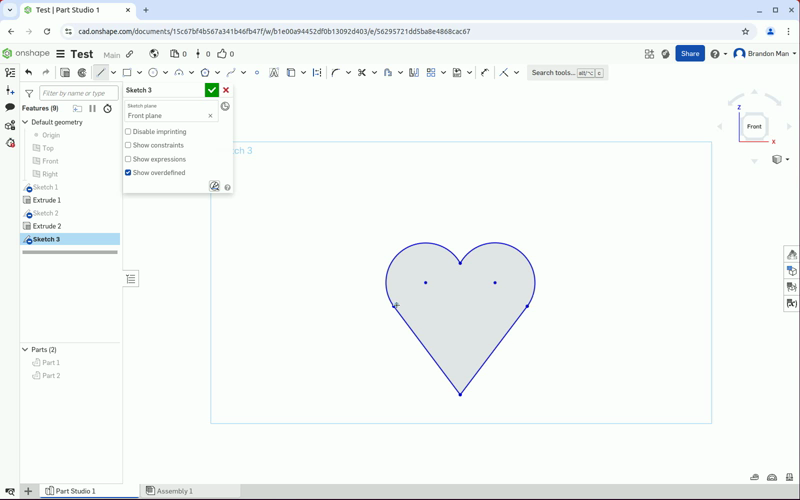
key_up(shift)
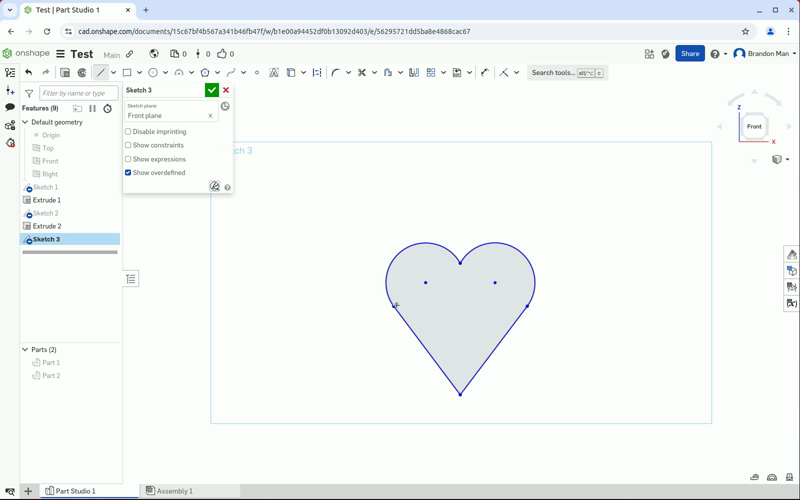
key_down(shift)
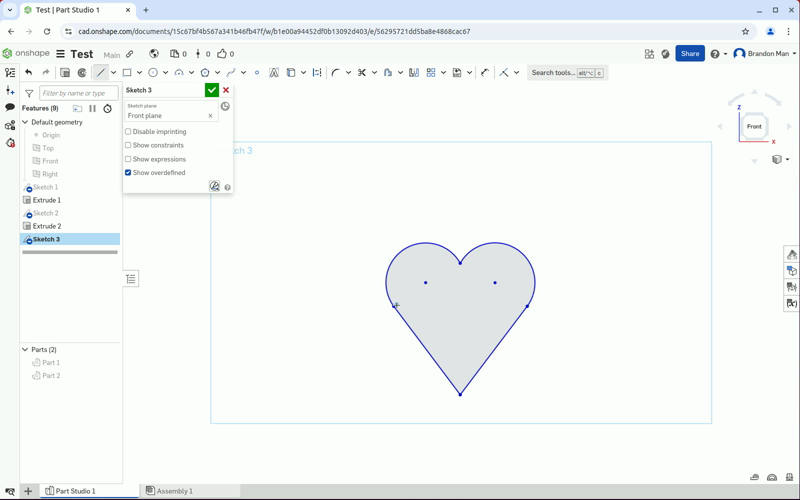
mouse_move(460, 390)
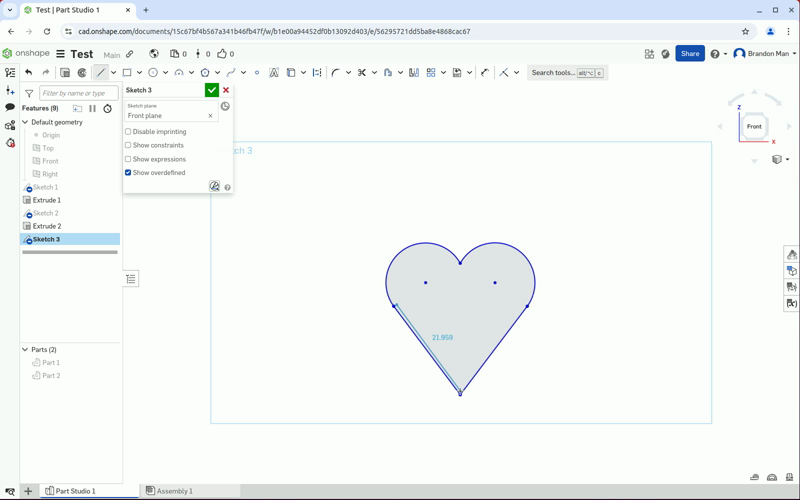
scroll(6)
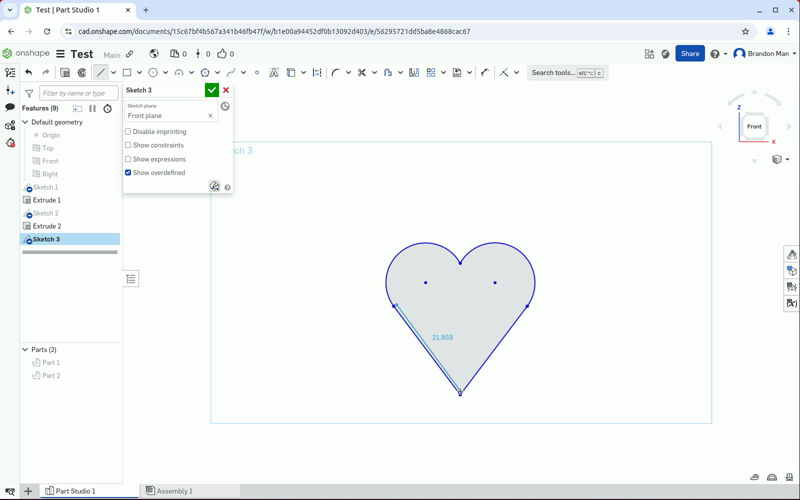
scroll(6)
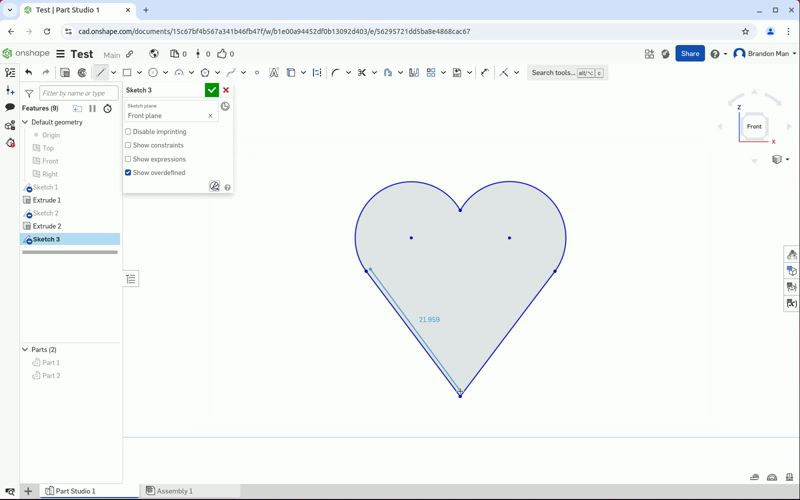
scroll(6)
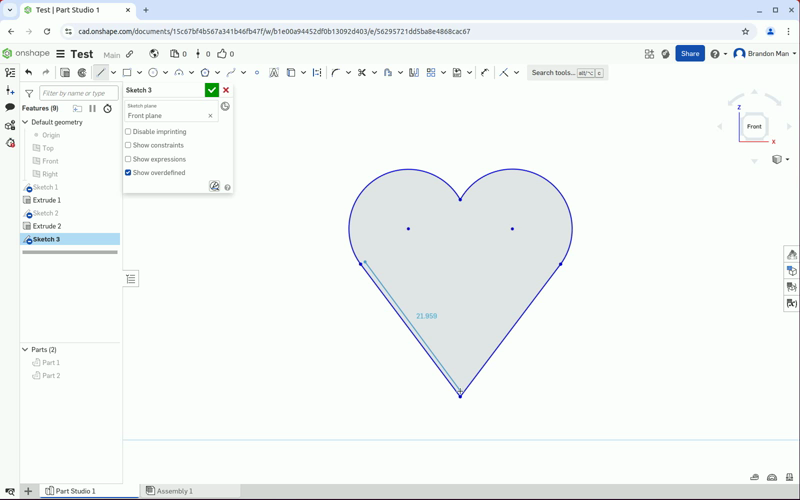
scroll(6)
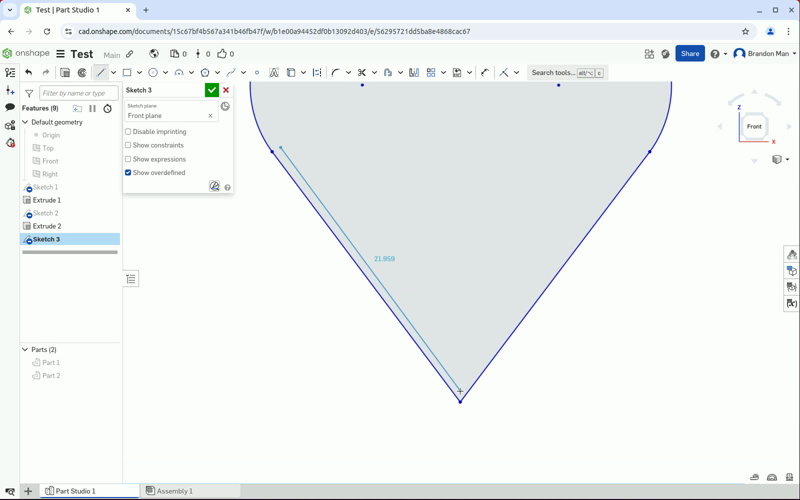
scroll(6)
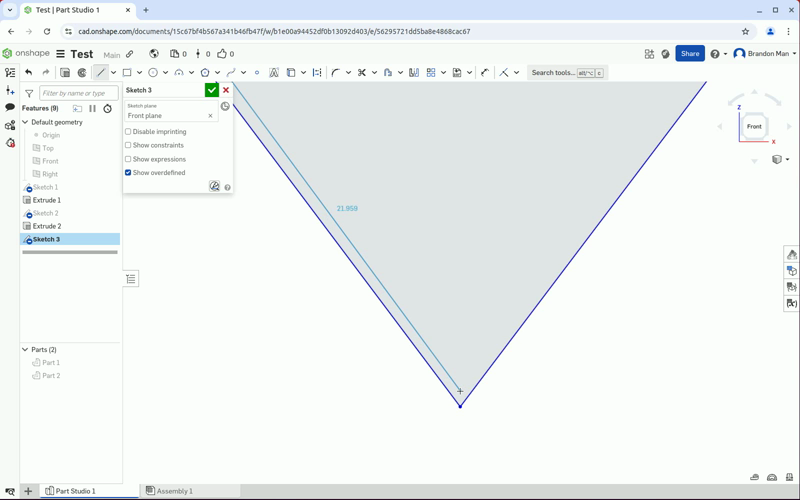
scroll(6)
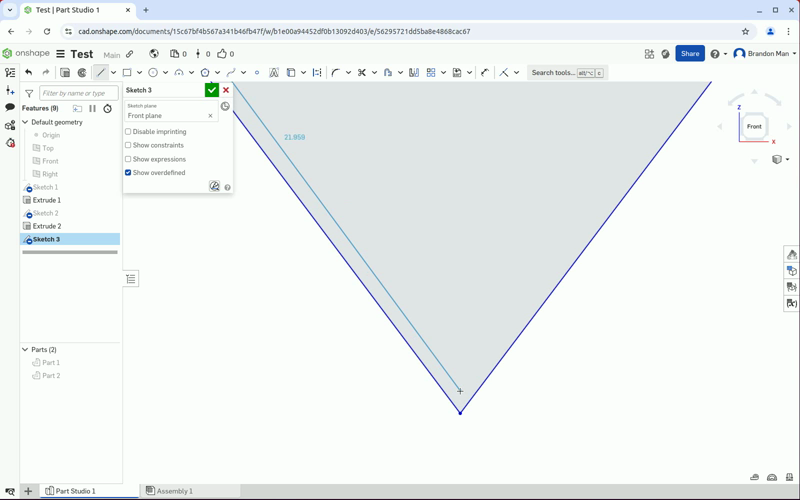
scroll(6)
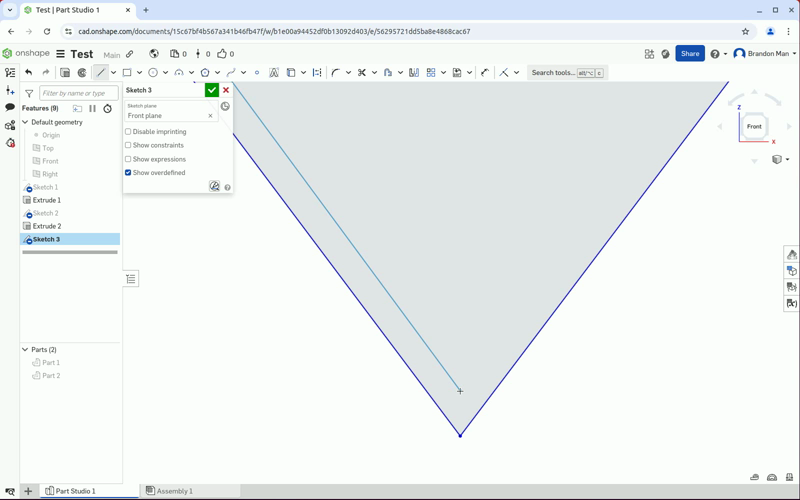
click(460, 390)
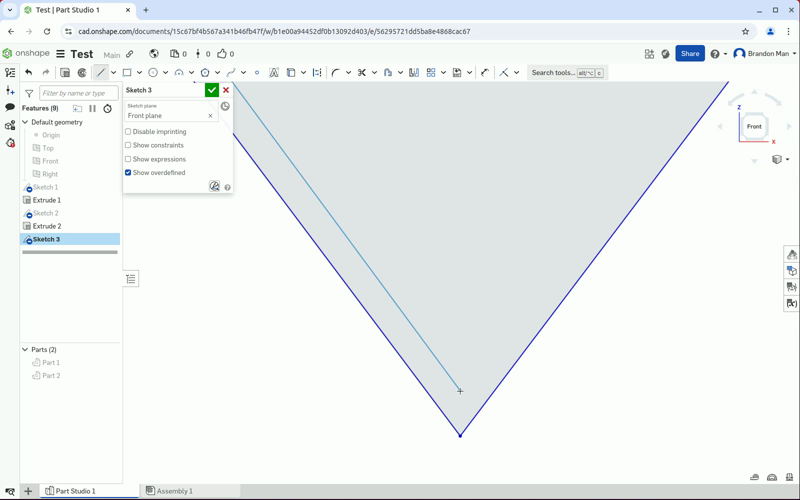
scroll(-6)
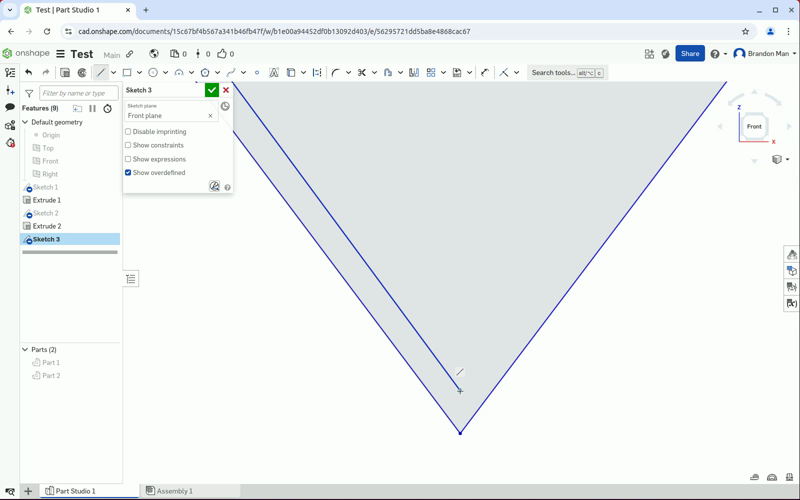
scroll(-6)
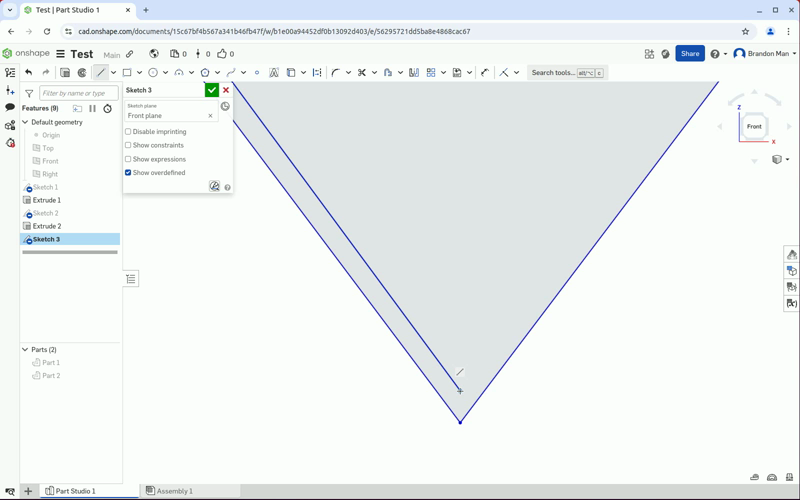
scroll(-6)
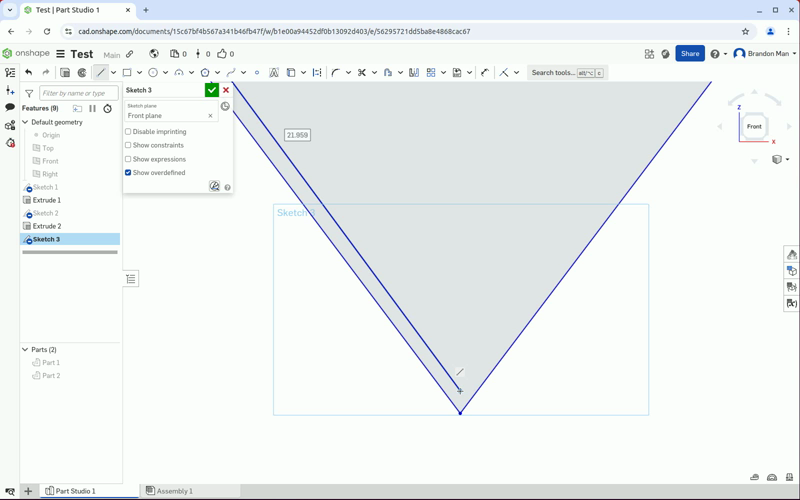
scroll(-6)
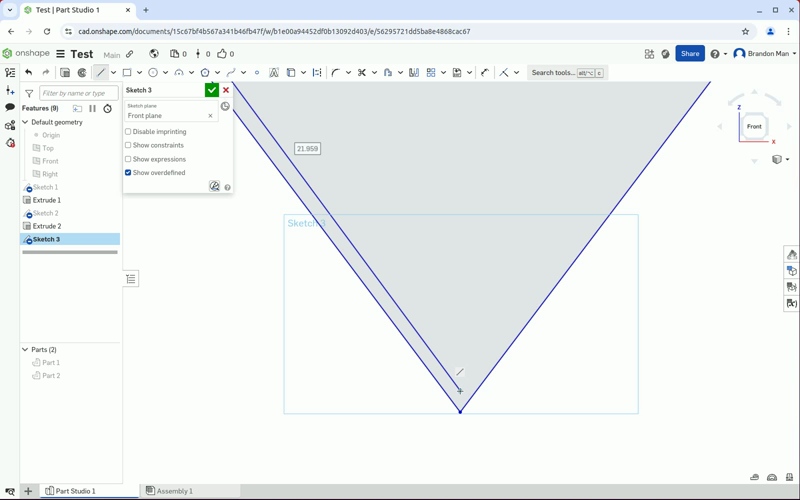
scroll(-6)
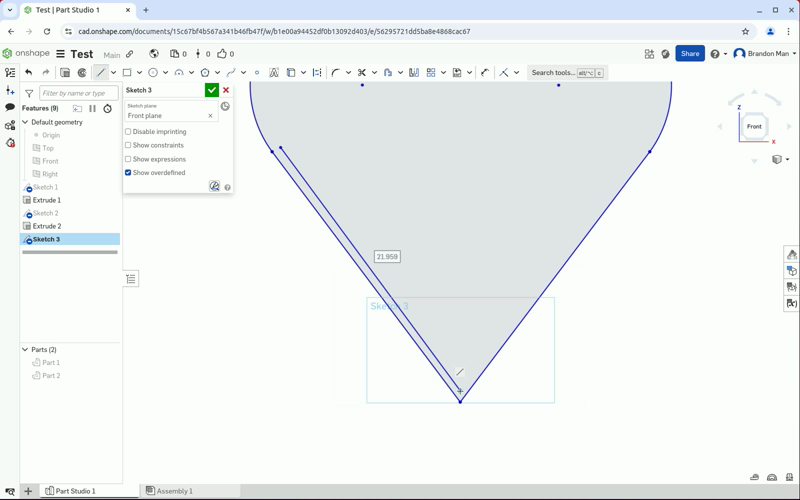
scroll(-6)
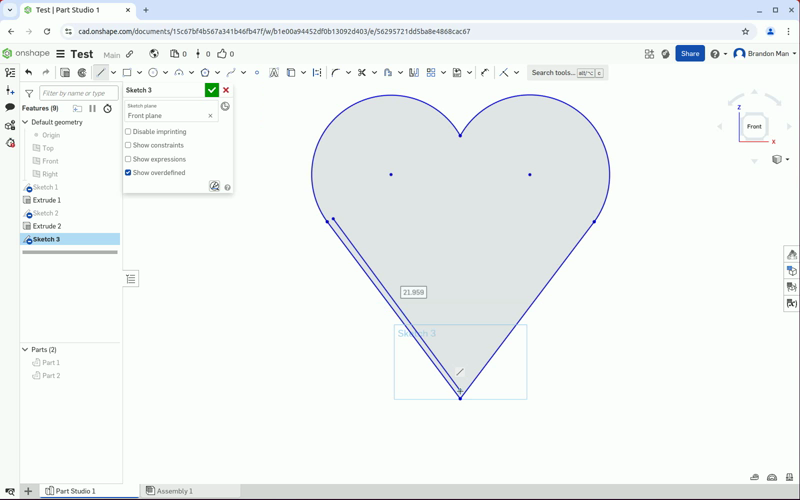
scroll(-6)
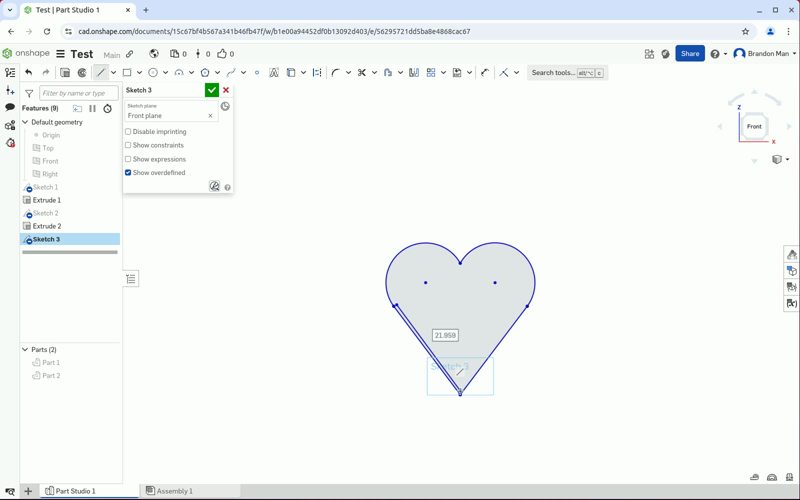
key_up(shift)
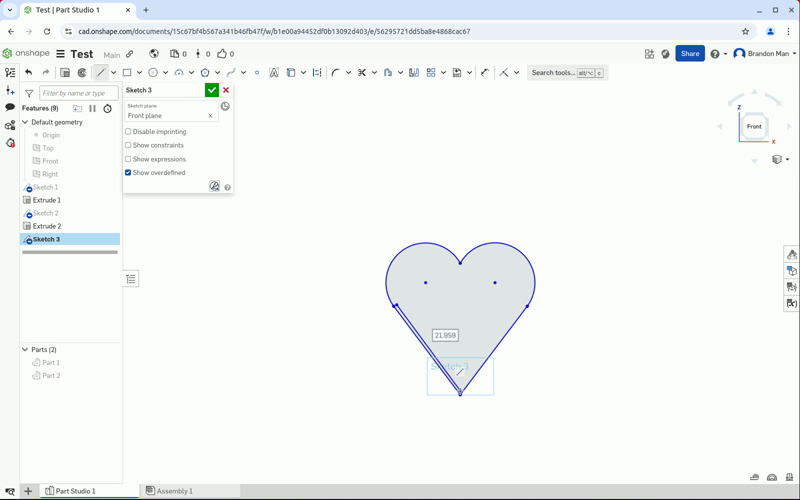
key_down(shift)
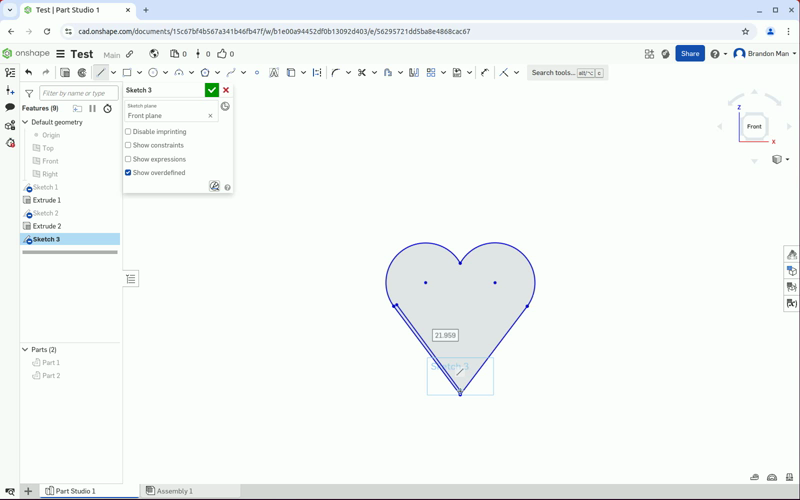
mouse_move(524, 304)
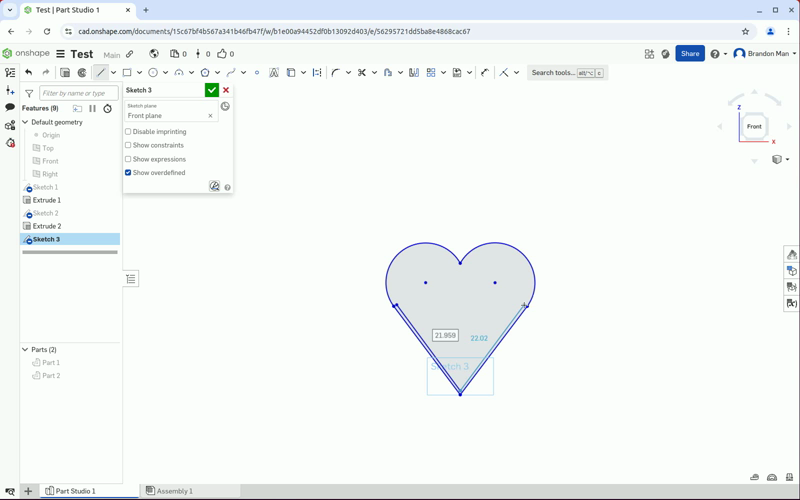
scroll(6)
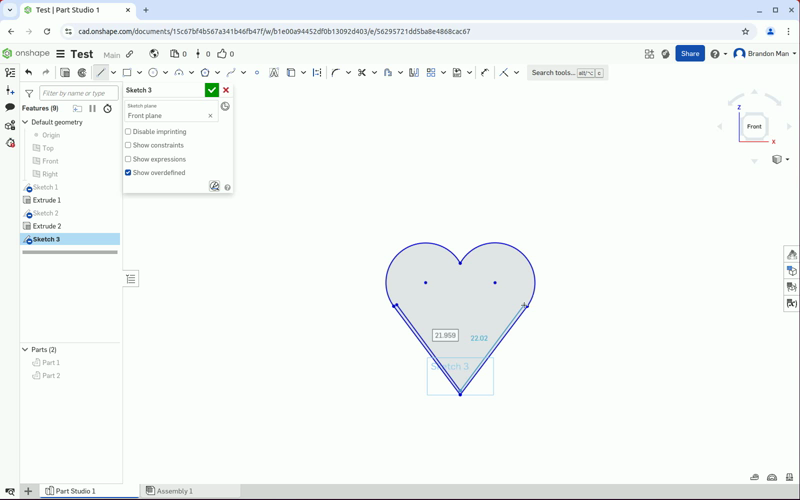
scroll(6)
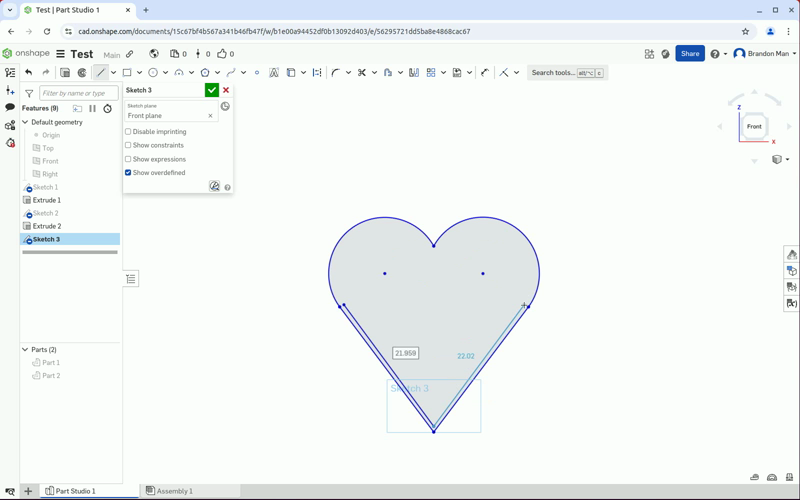
scroll(6)
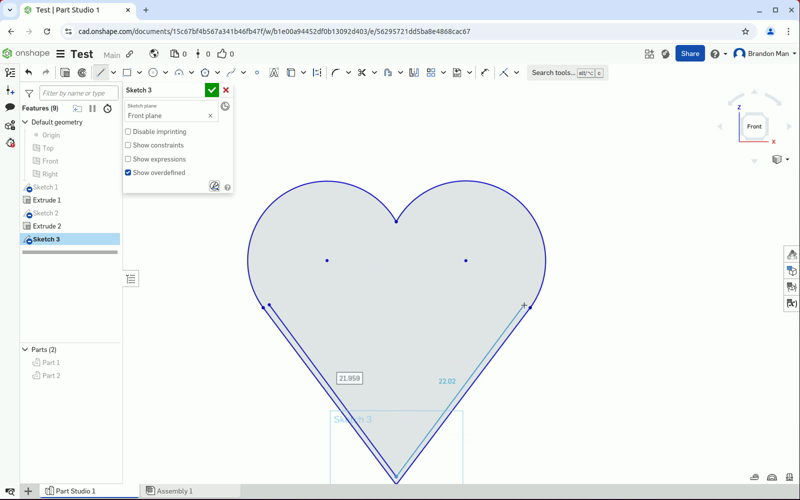
scroll(6)
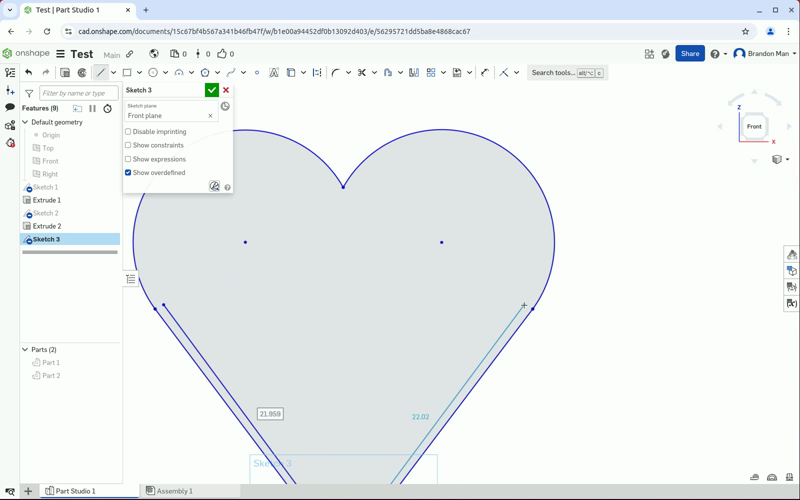
scroll(6)
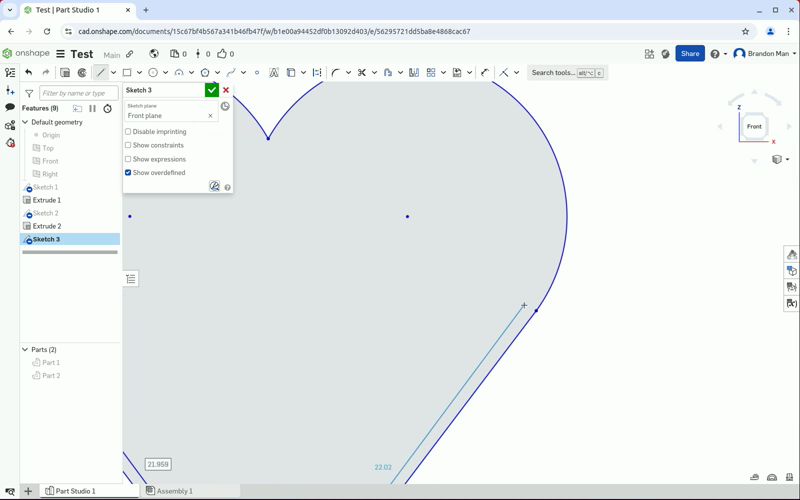
scroll(6)
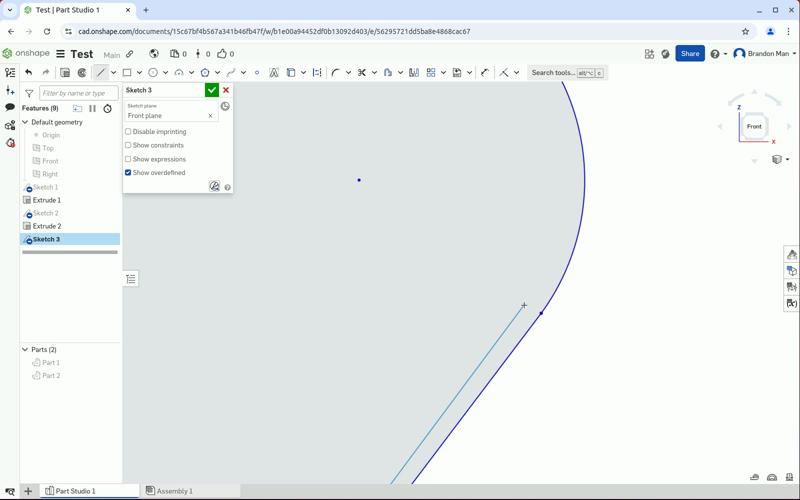
scroll(6)
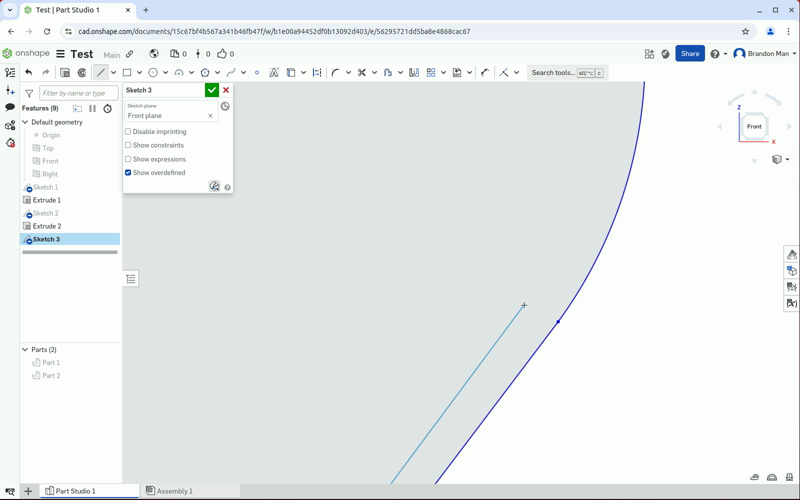
click(524, 304)
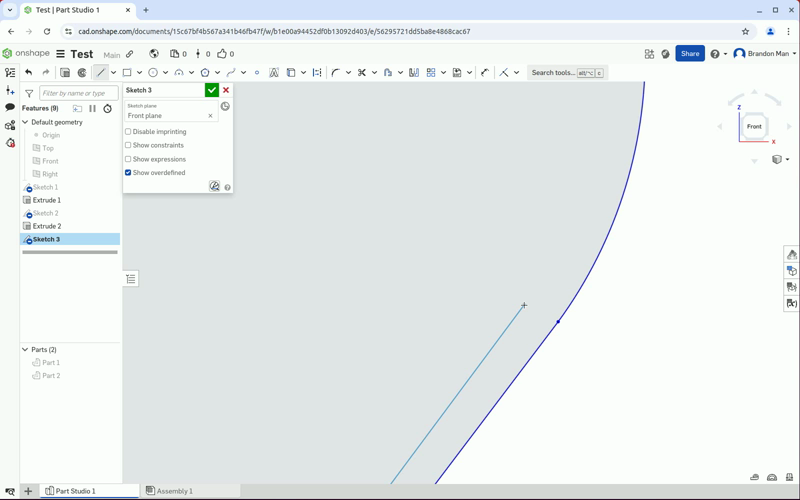
scroll(-6)
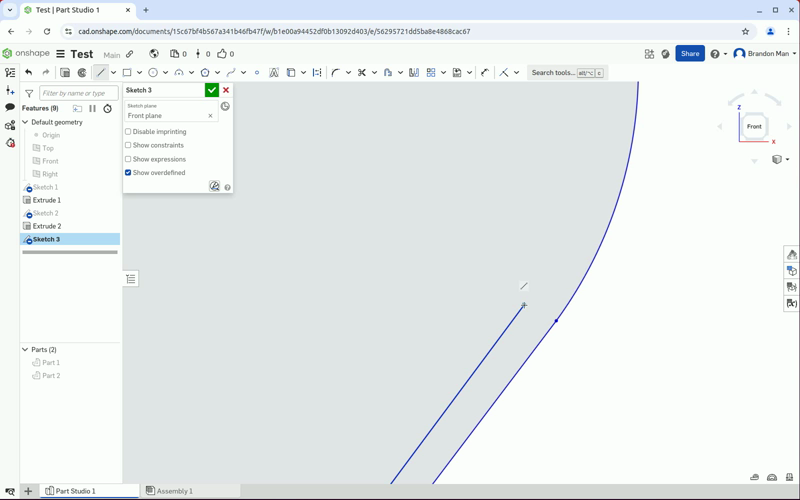
scroll(-6)
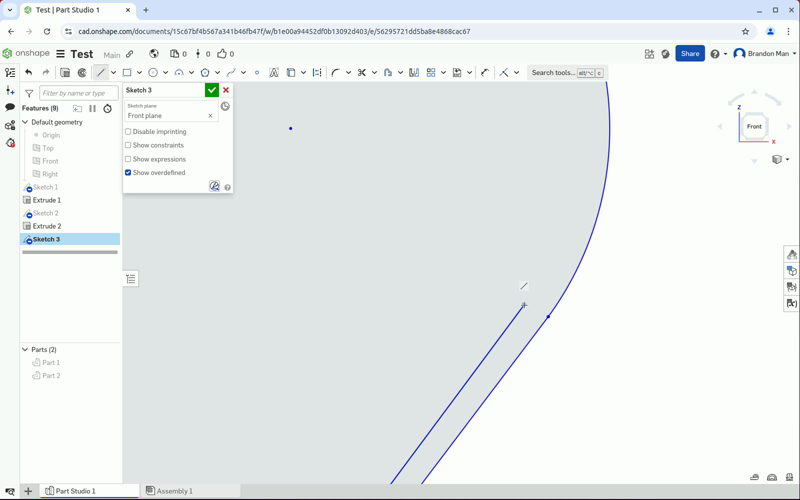
scroll(-6)
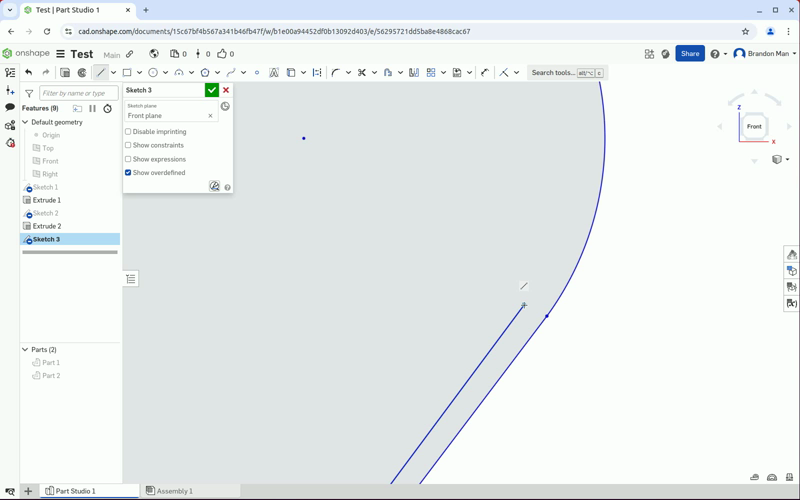
scroll(-6)
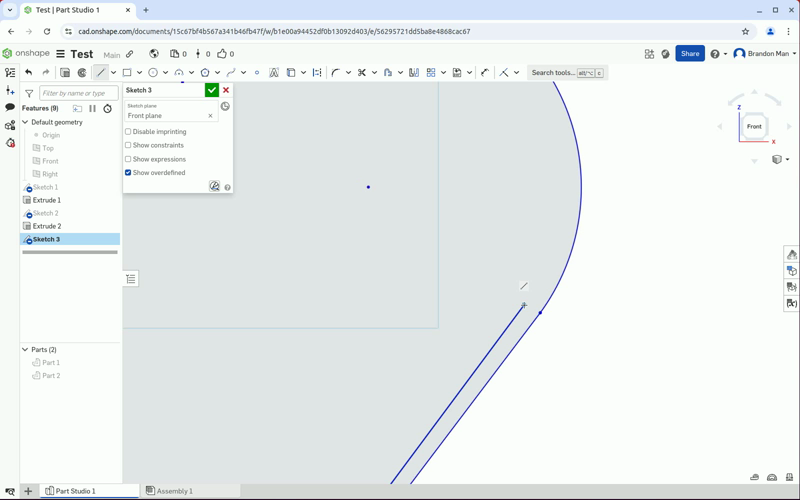
scroll(-6)
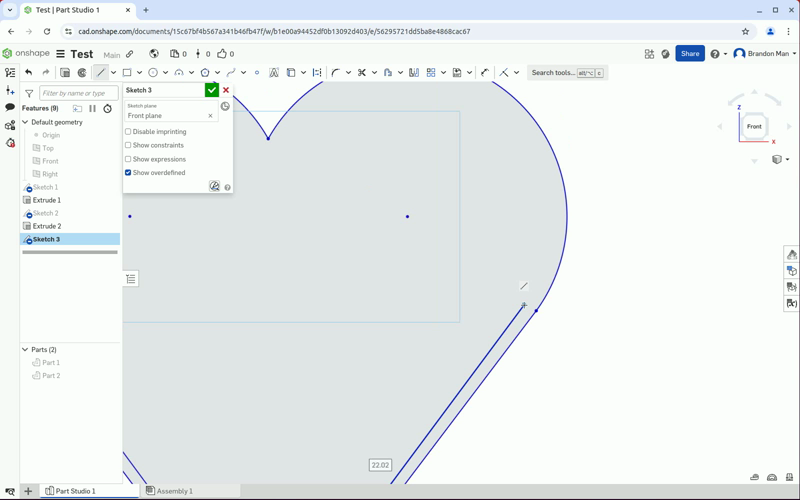
scroll(-6)
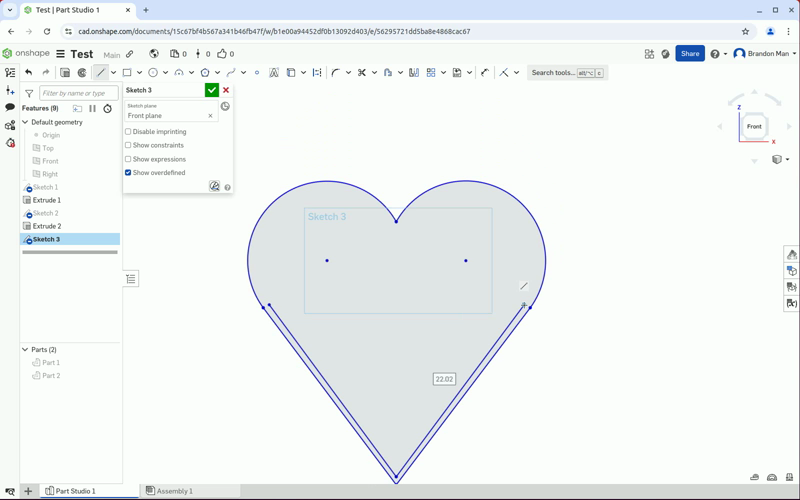
scroll(-6)
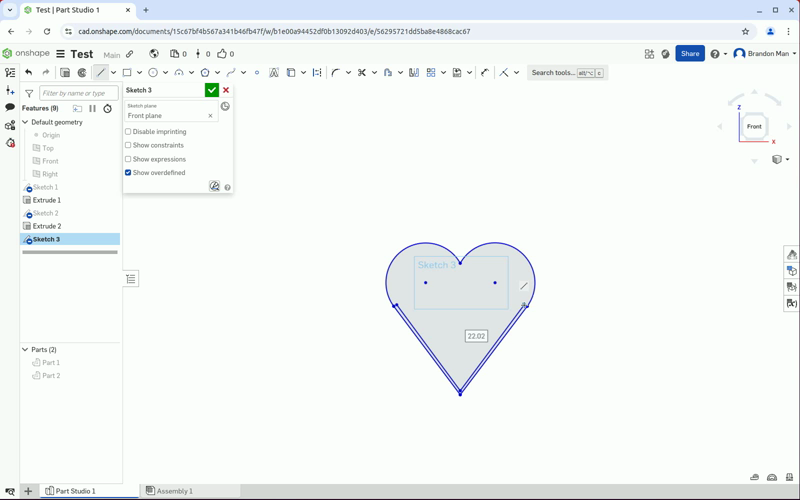
key_up(shift)
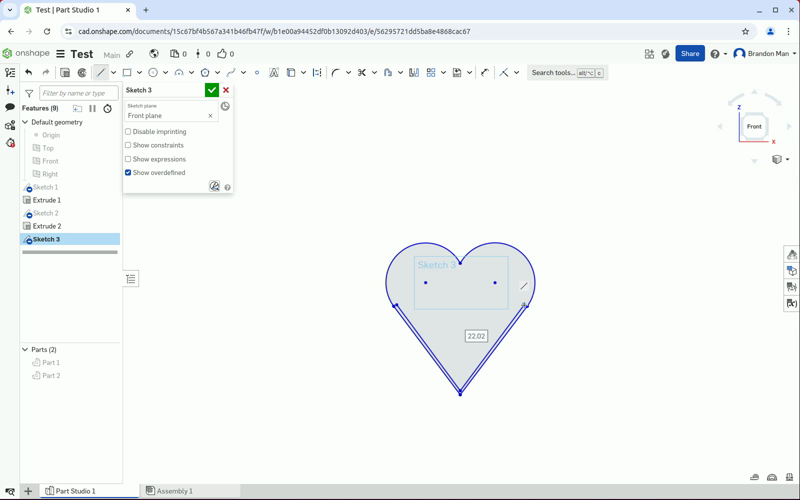
key(esc)
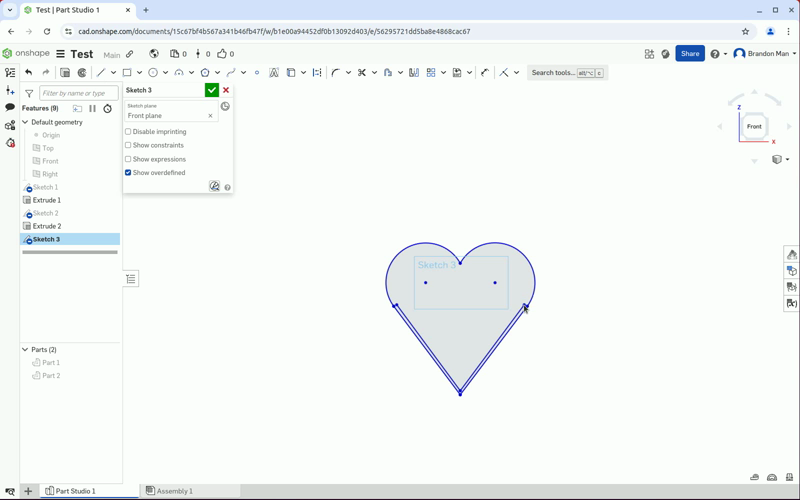
key(a)
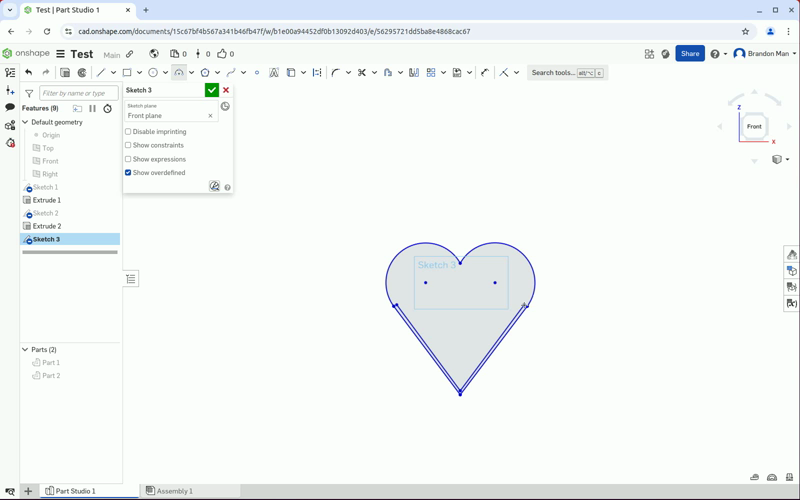
mouse_move(524, 304)
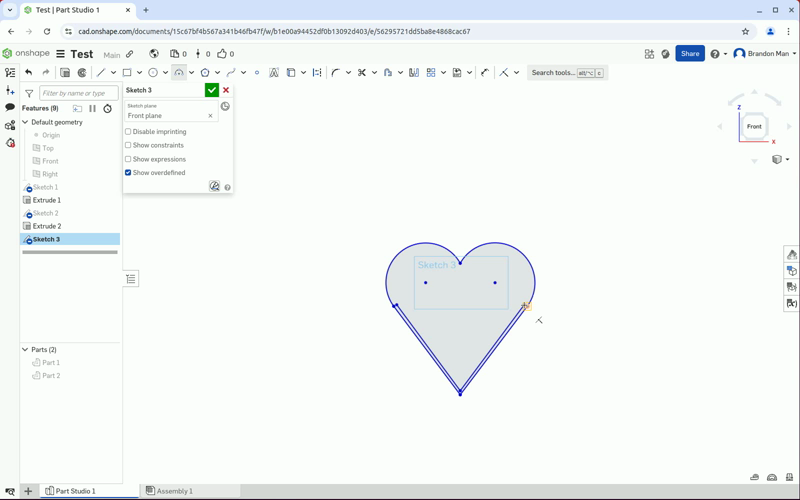
scroll(6)
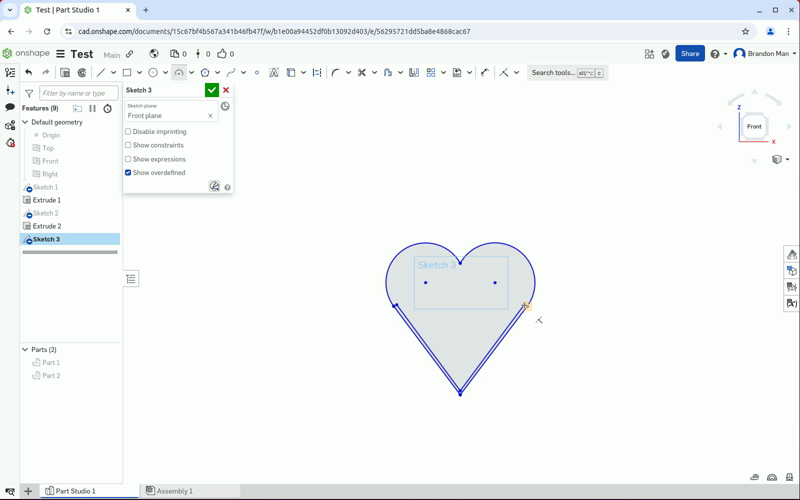
scroll(6)
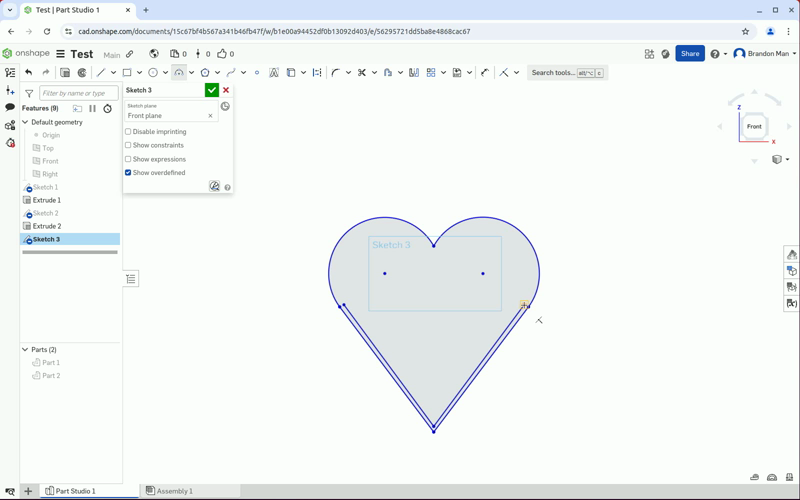
scroll(6)
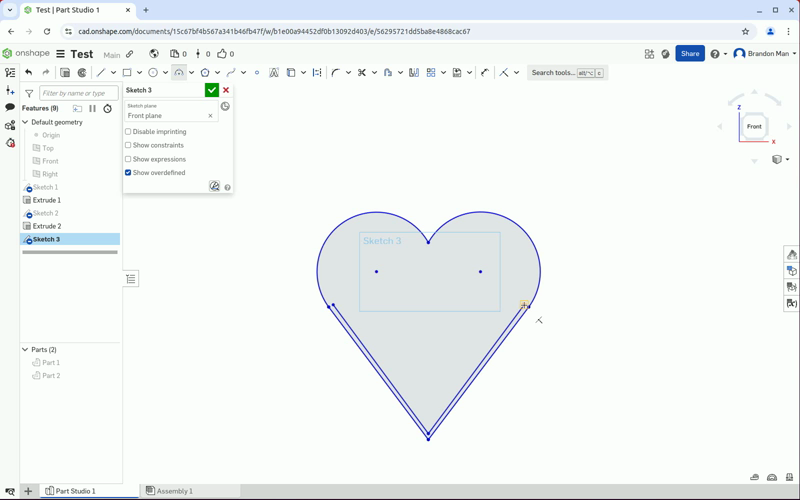
scroll(6)
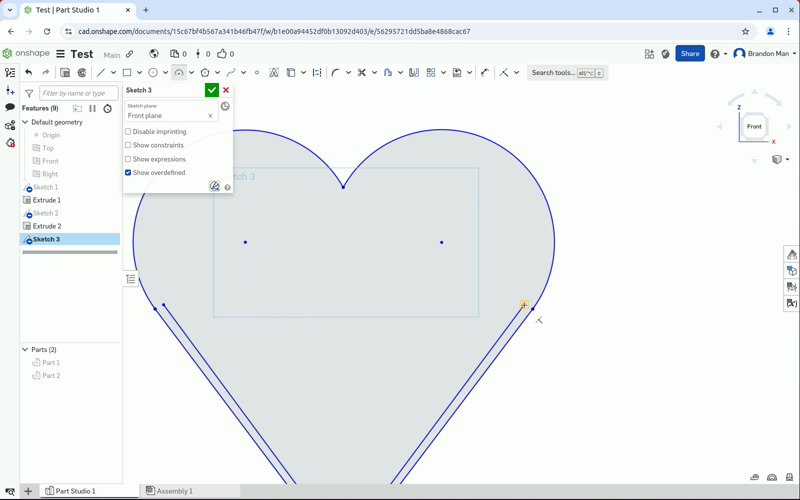
scroll(6)
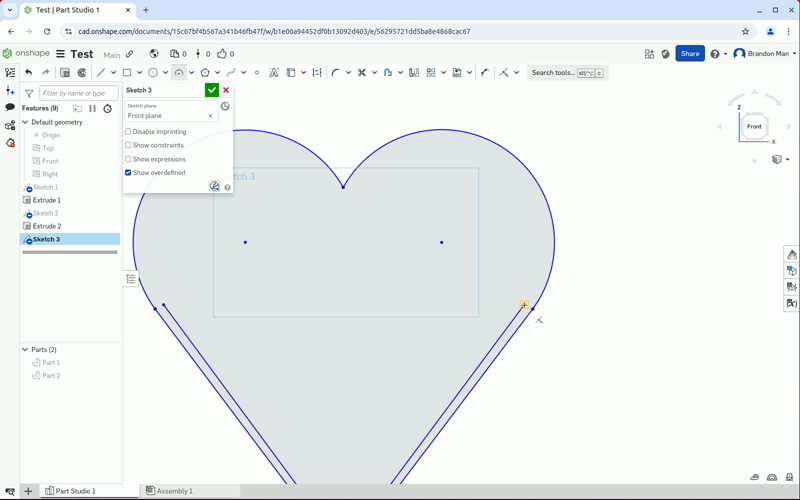
scroll(6)
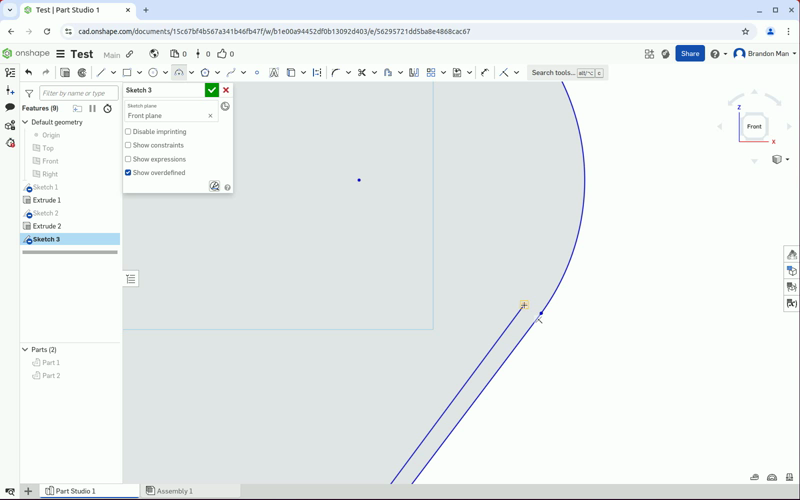
scroll(6)
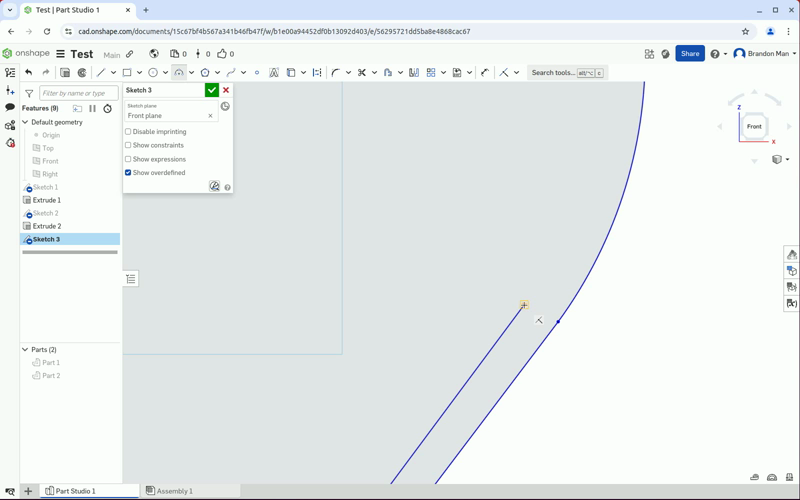
click(524, 304)
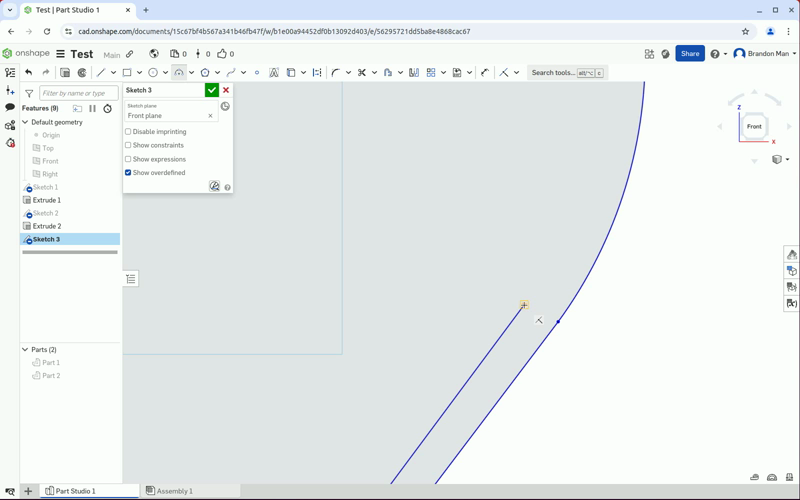
scroll(-6)
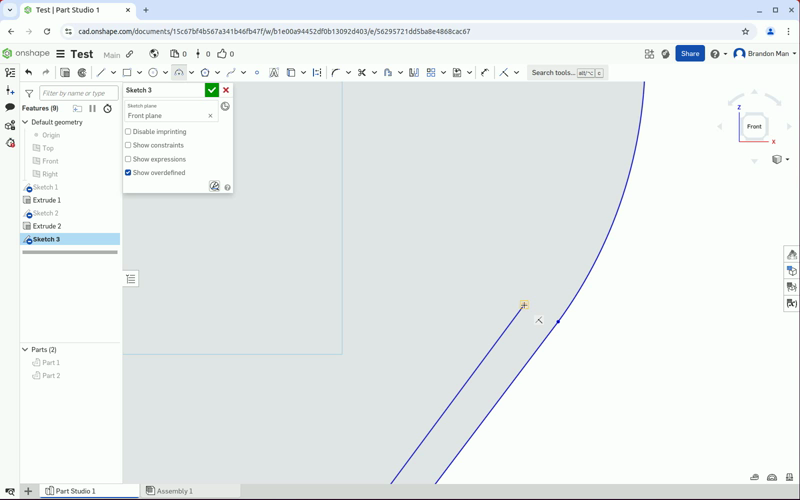
scroll(-6)
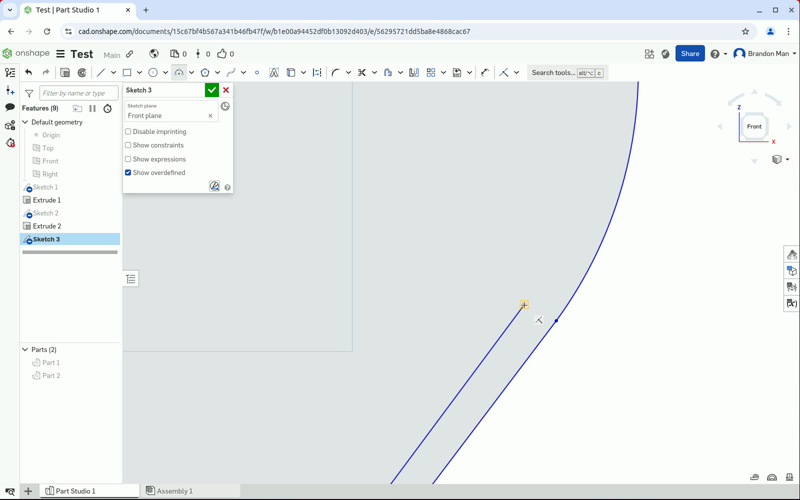
scroll(-6)
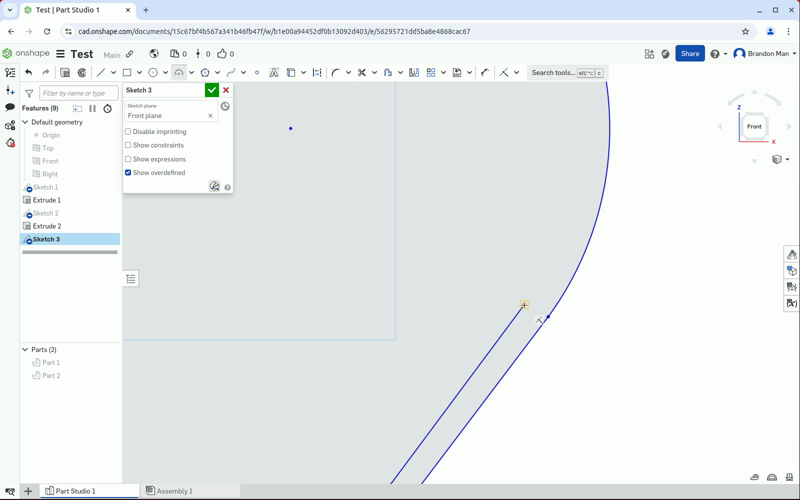
scroll(-6)
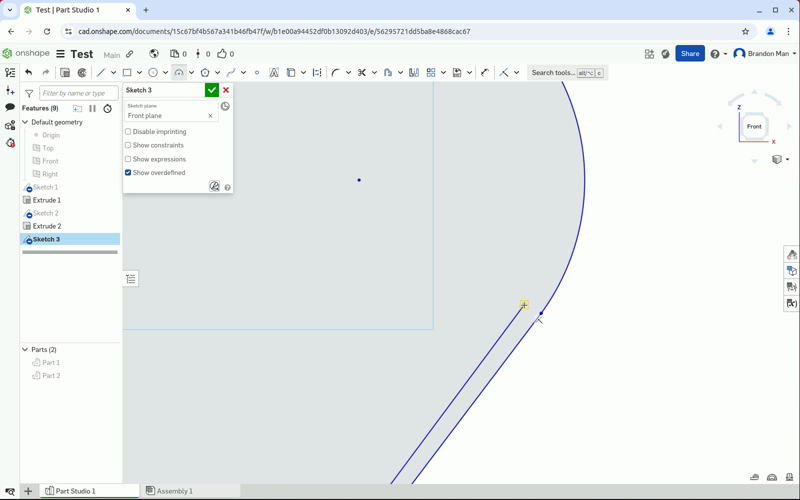
scroll(-6)
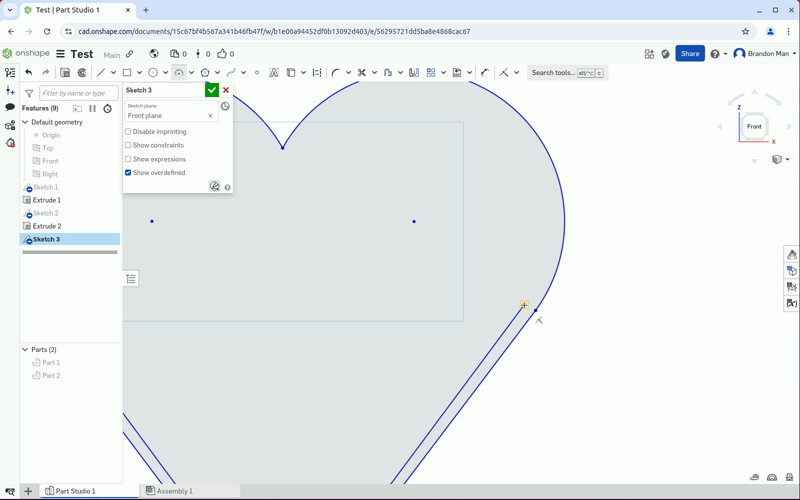
scroll(-6)
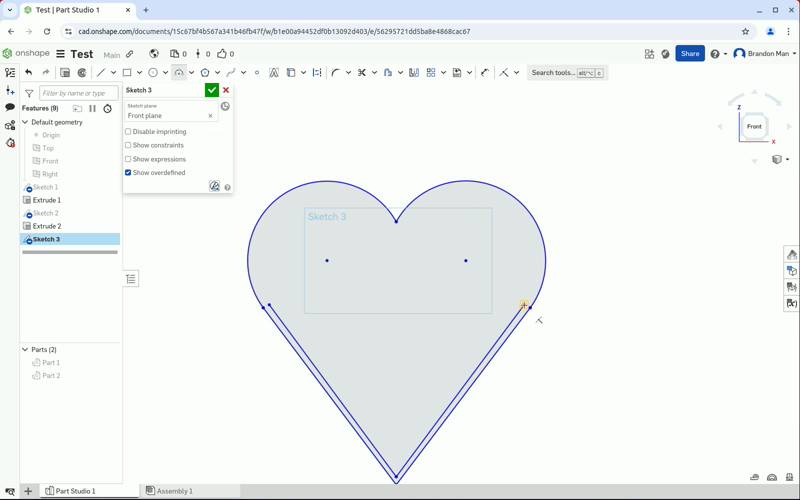
scroll(-6)
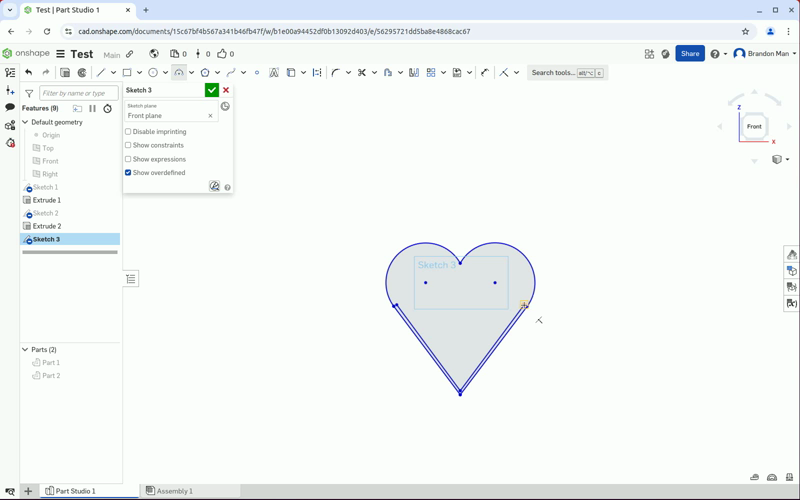
key_down(shift)
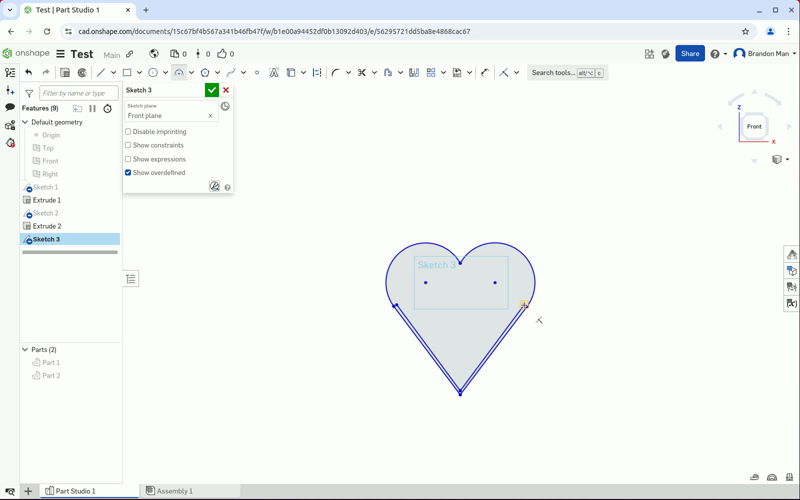
mouse_move(460, 270)
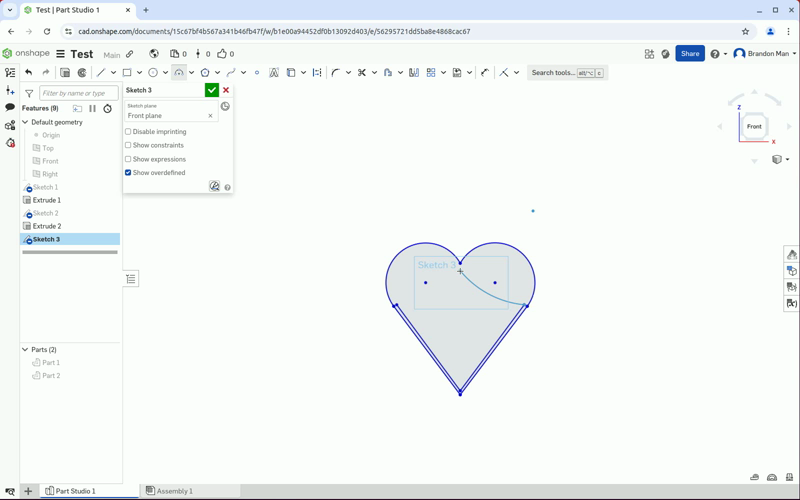
click(460, 270)
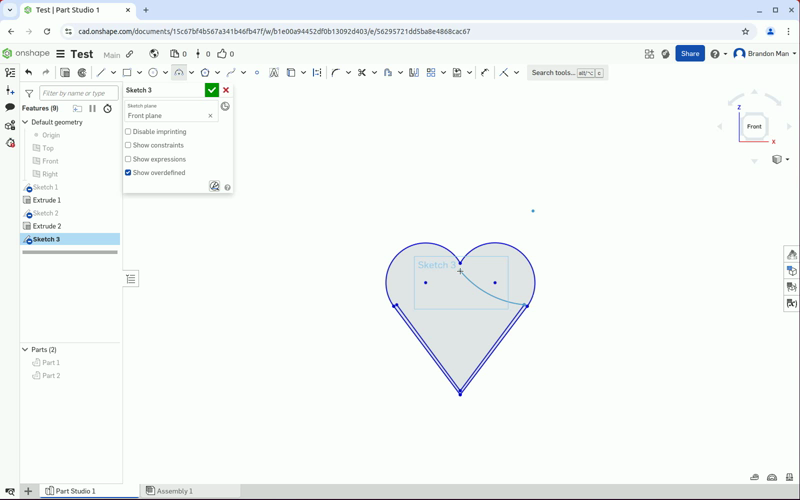
mouse_move(512, 250)
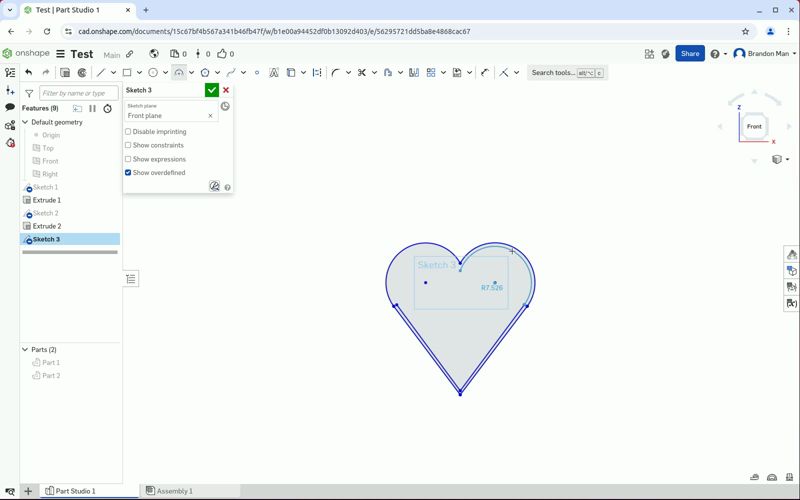
click(512, 250)
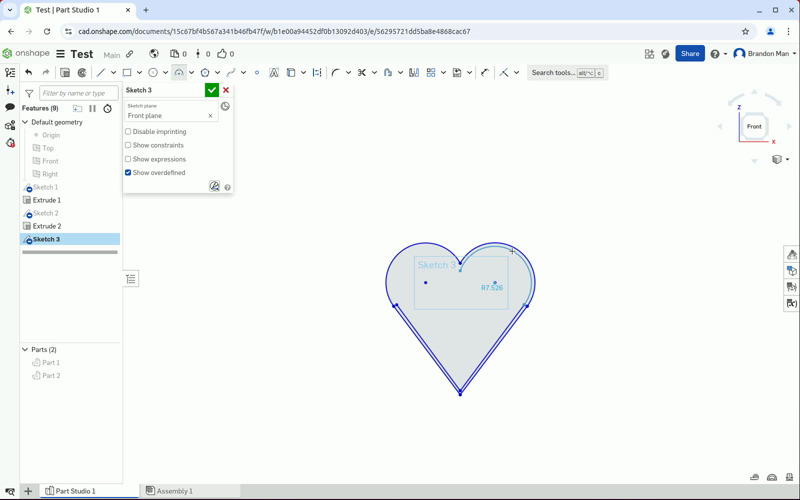
key_up(shift)
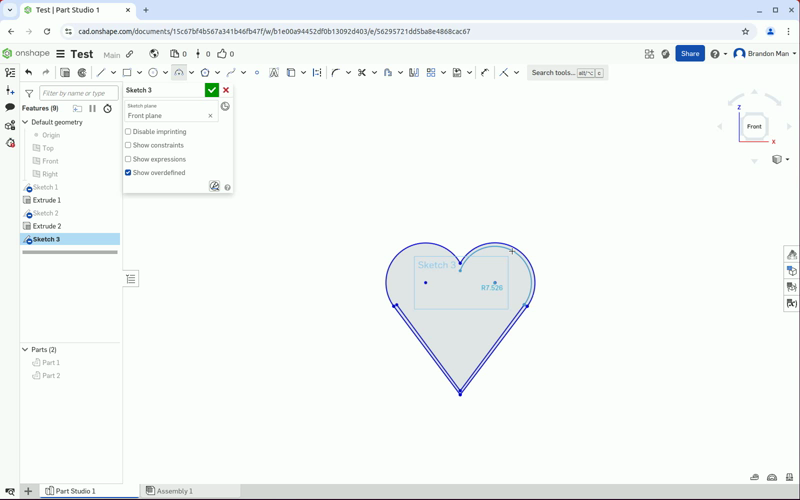
mouse_move(460, 270)
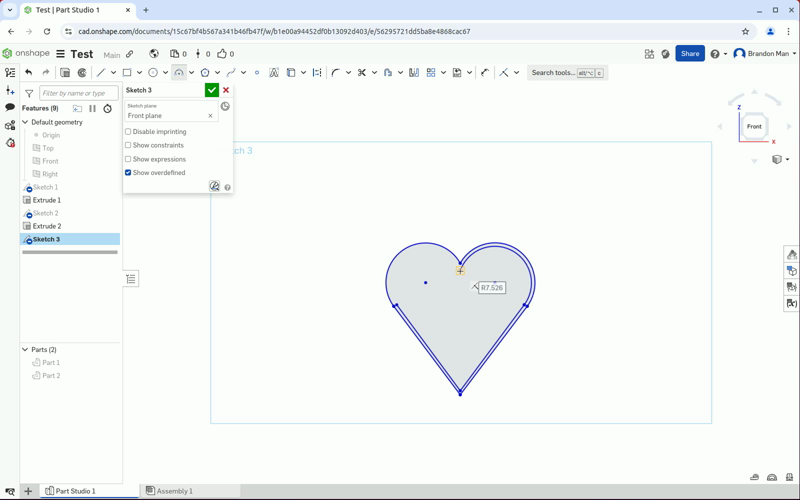
click(460, 270)
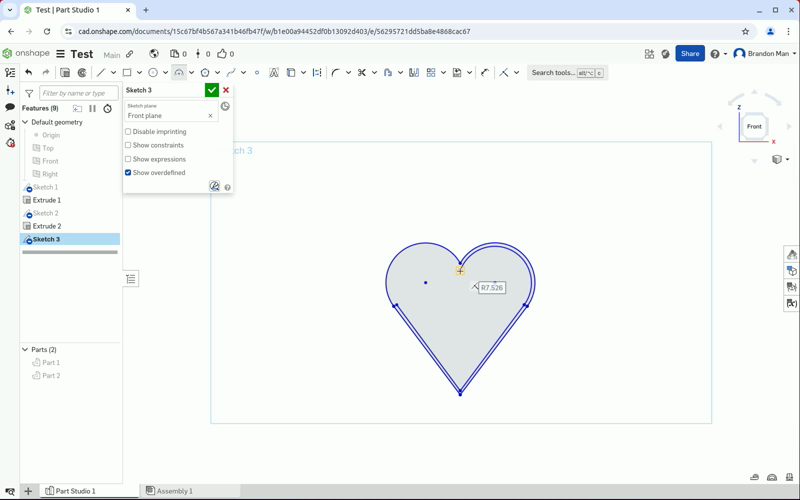
mouse_move(396, 304)
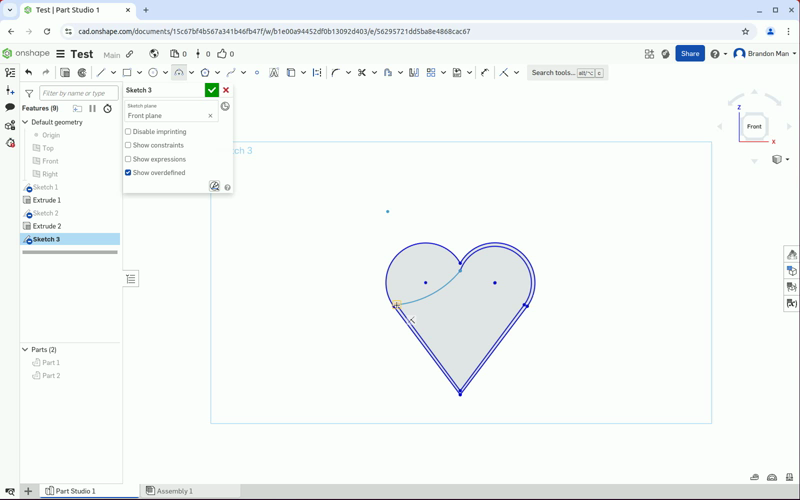
scroll(6)
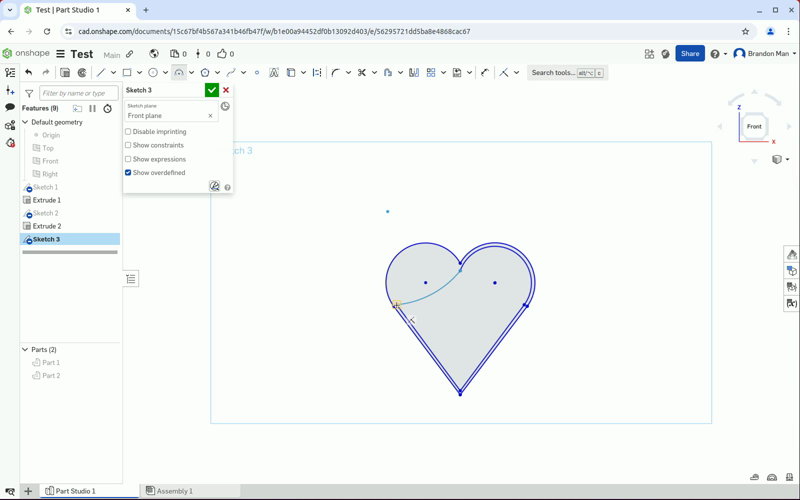
scroll(6)
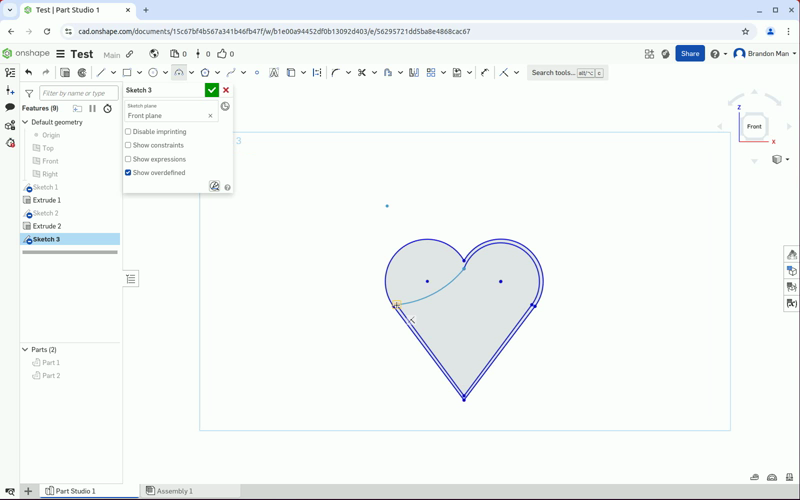
scroll(6)
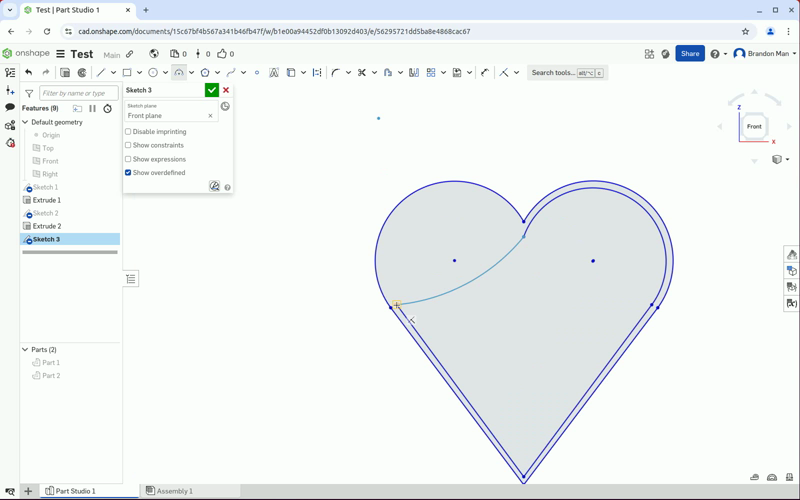
scroll(6)
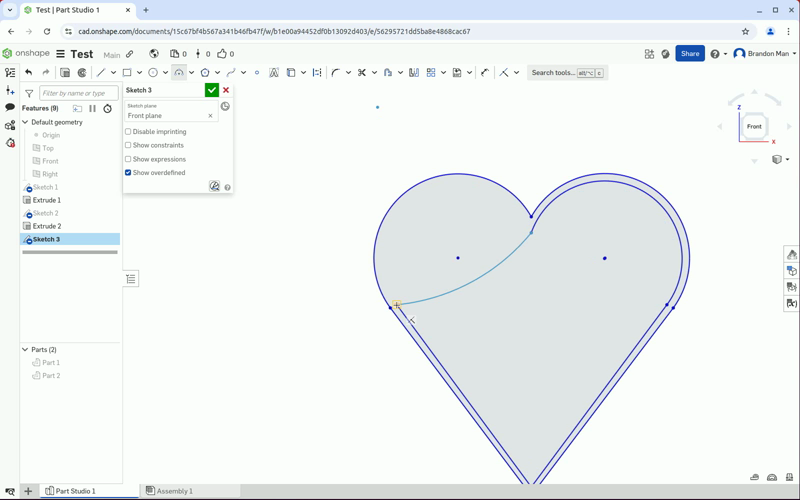
scroll(6)
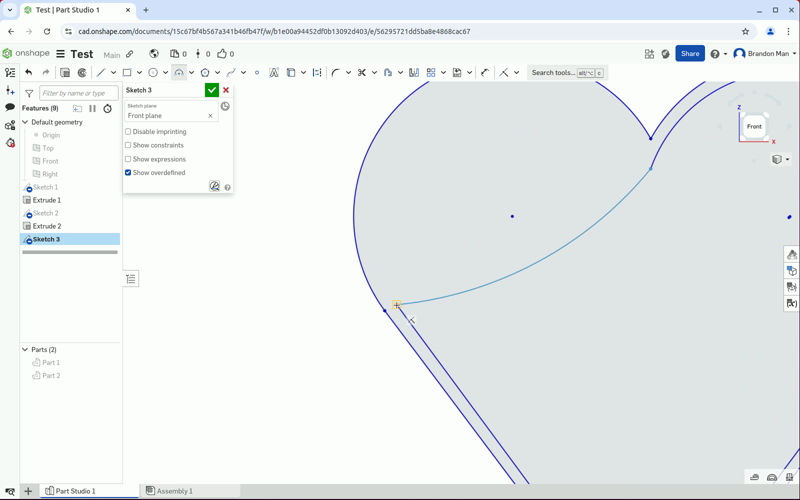
scroll(6)
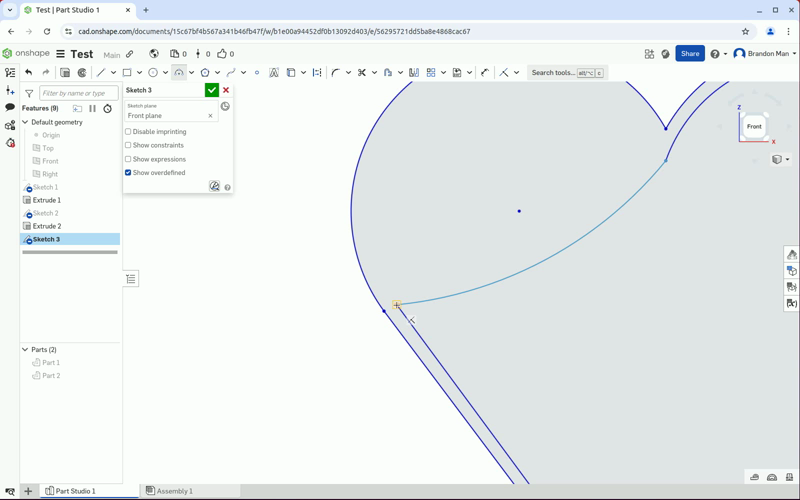
scroll(6)
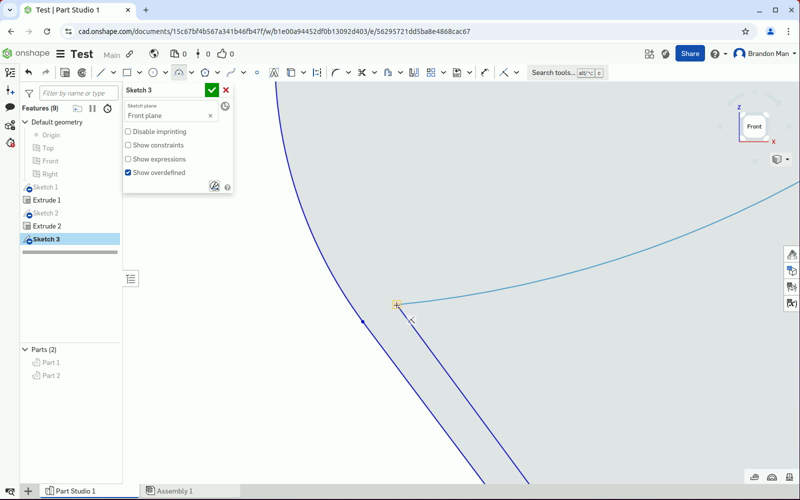
click(396, 304)
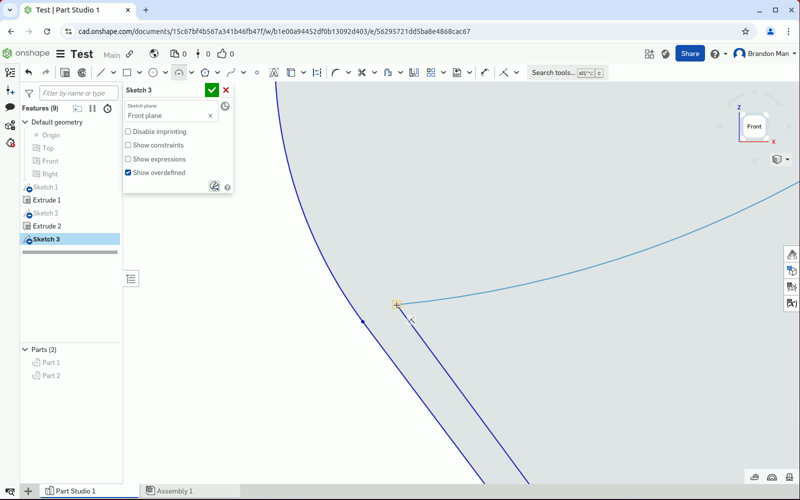
scroll(-6)
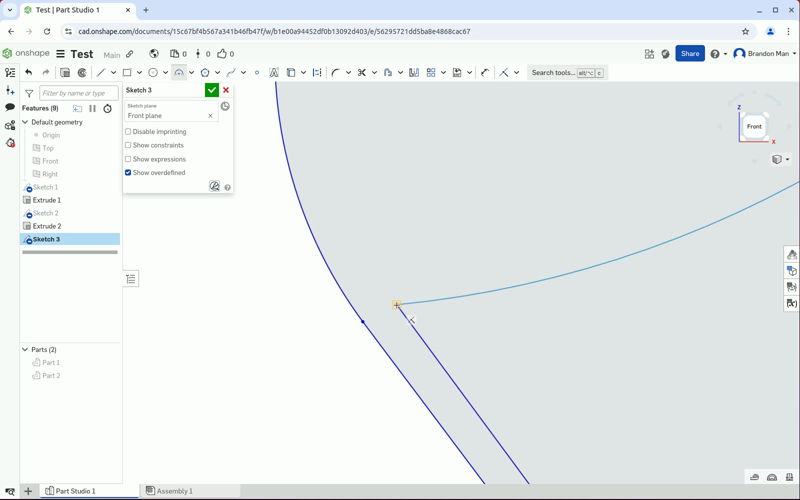
scroll(-6)
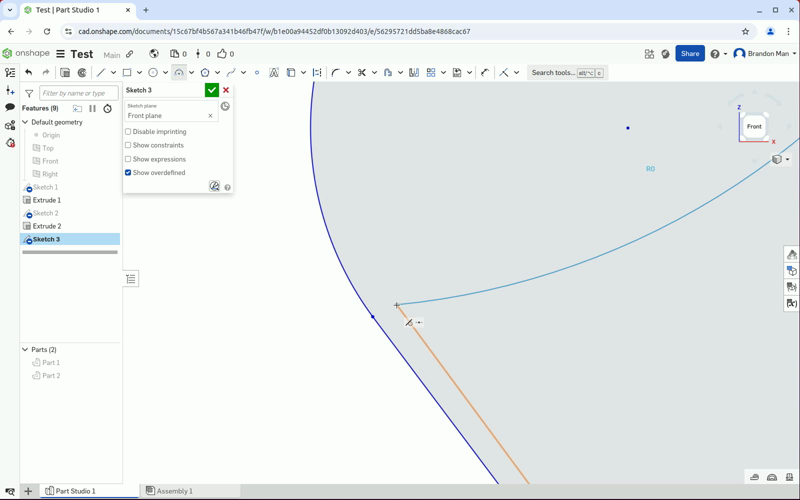
scroll(-6)
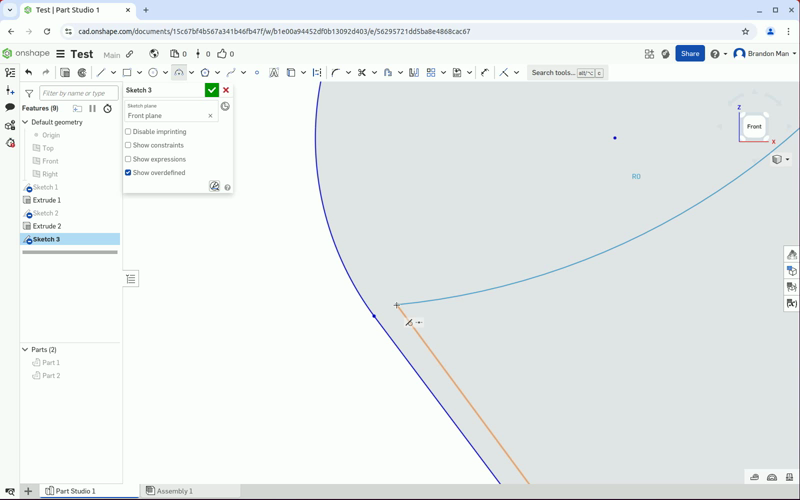
scroll(-6)
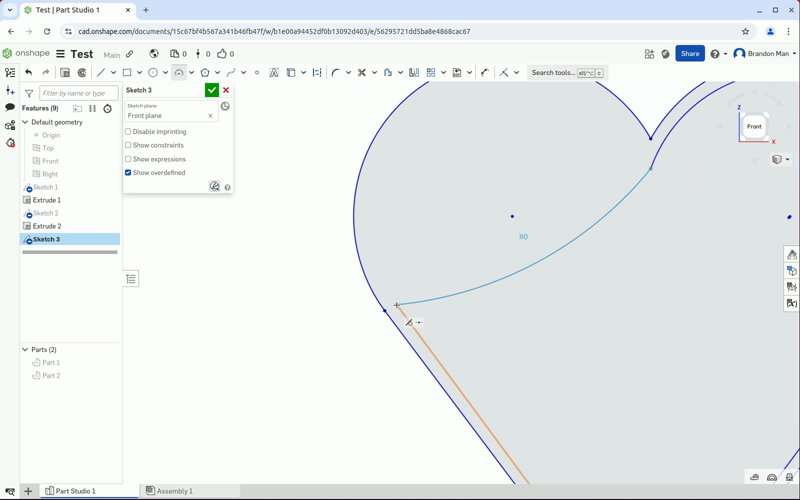
scroll(-6)
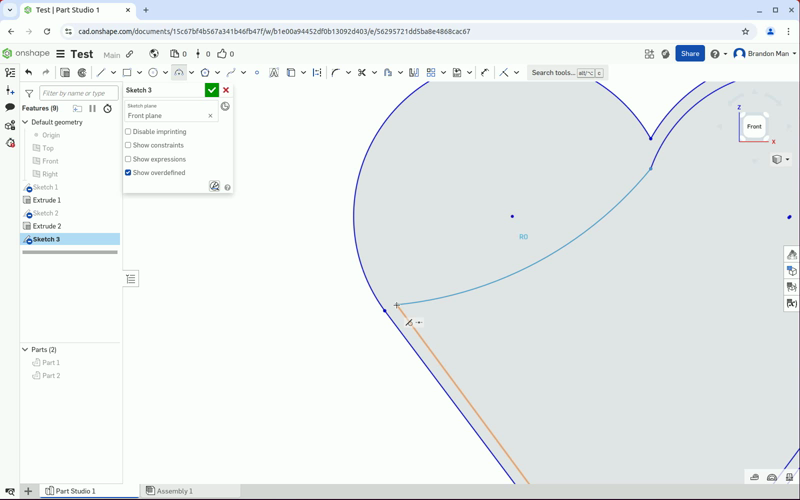
scroll(-6)
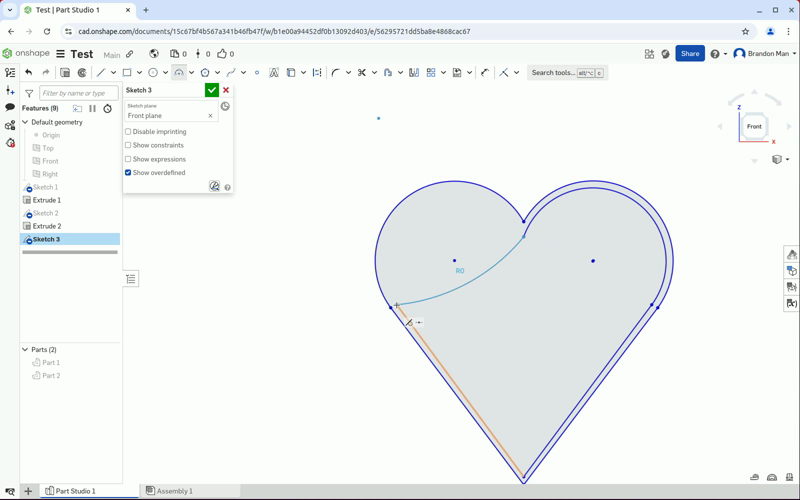
scroll(-6)
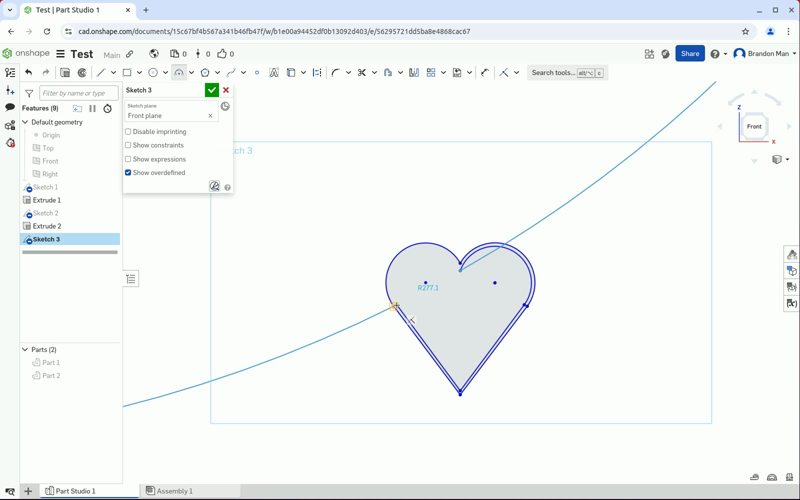
key_down(shift)
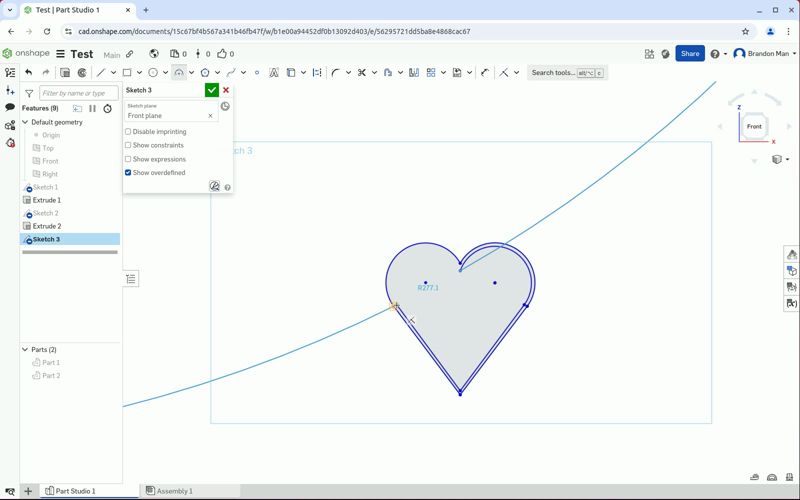
mouse_move(408, 250)
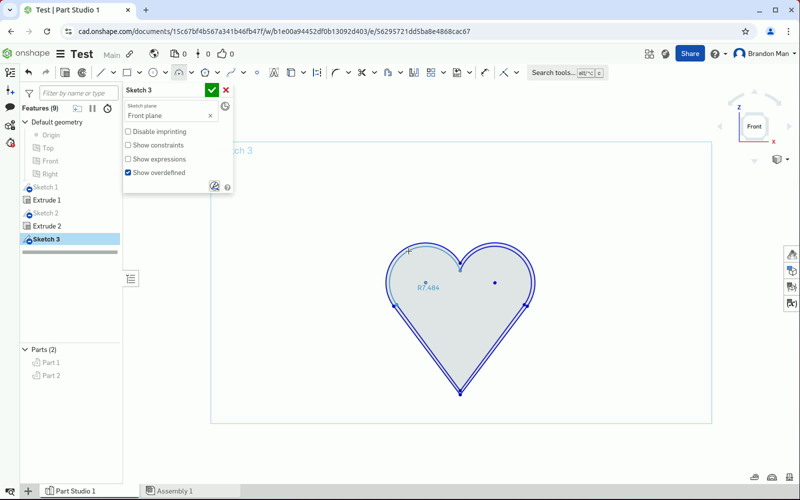
click(408, 250)
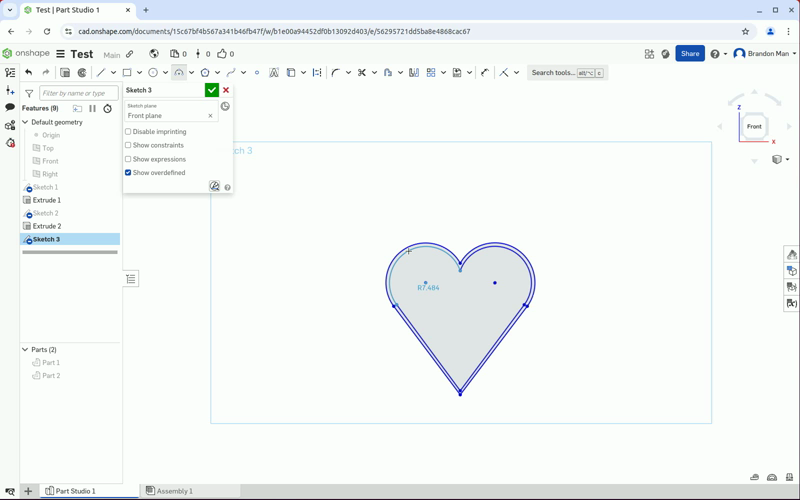
key_up(shift)
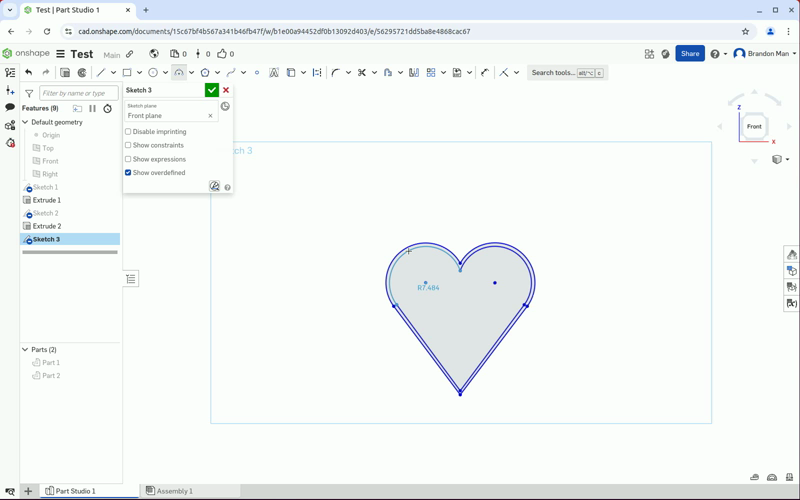
key(esc)
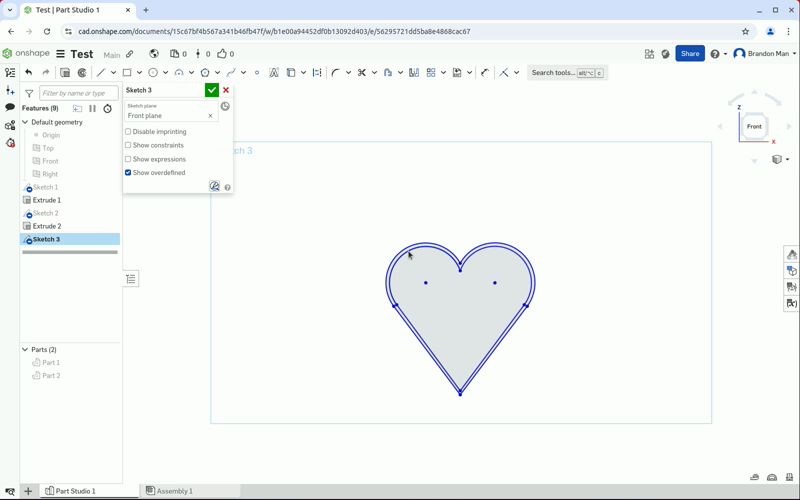
mouse_move(433, 245)
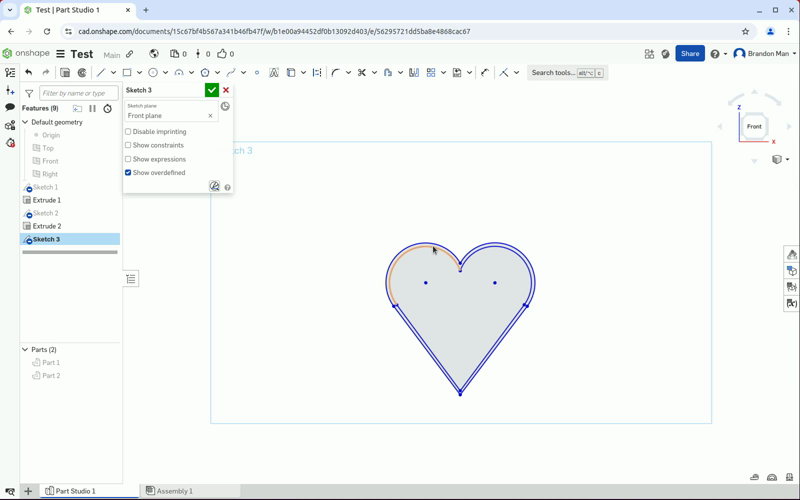
scroll(6)
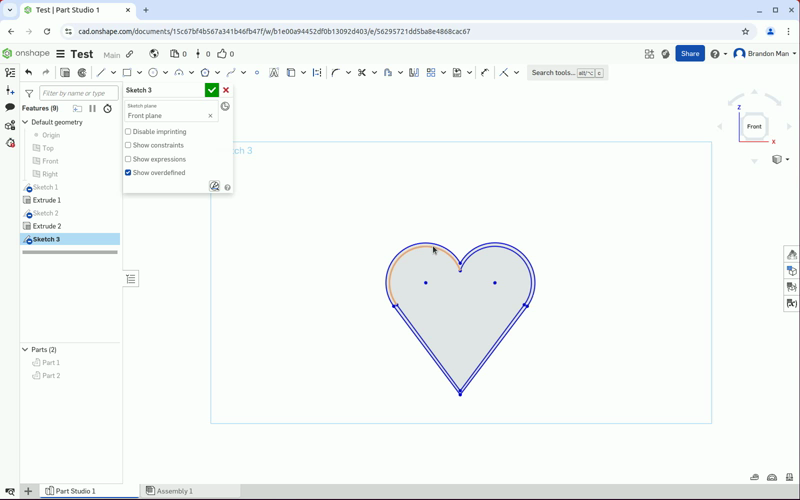
scroll(6)
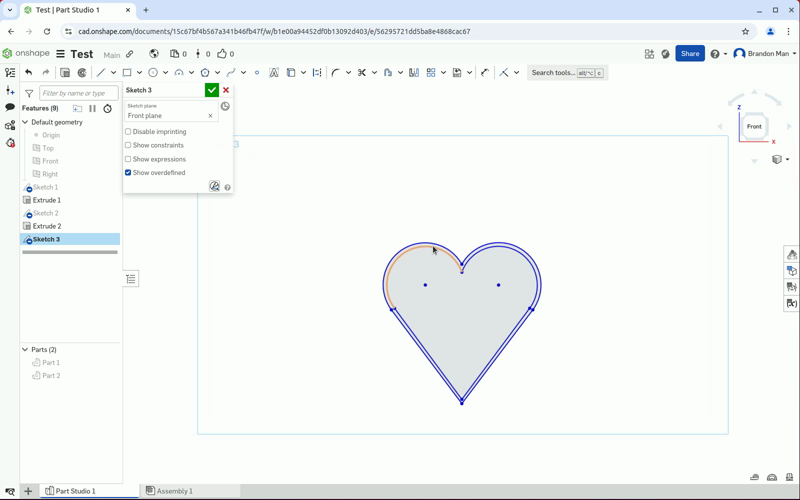
scroll(6)
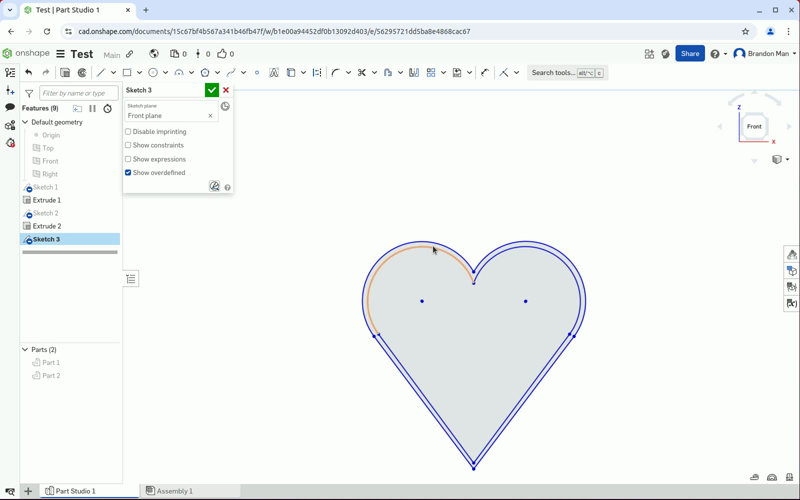
scroll(6)
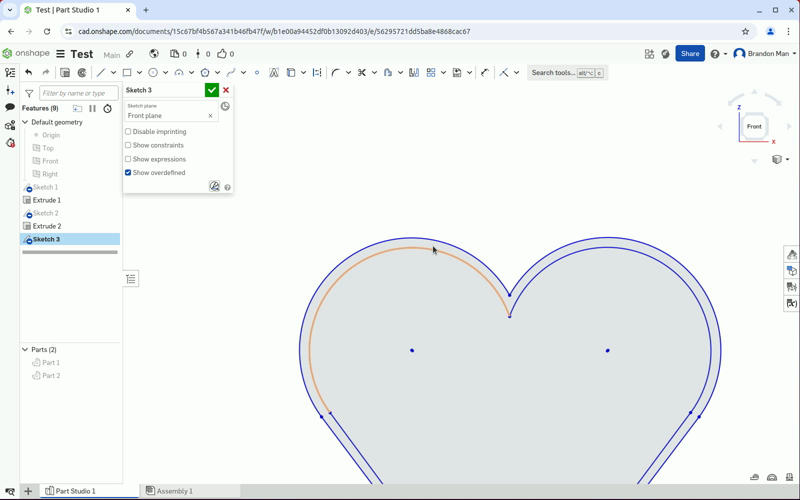
scroll(6)
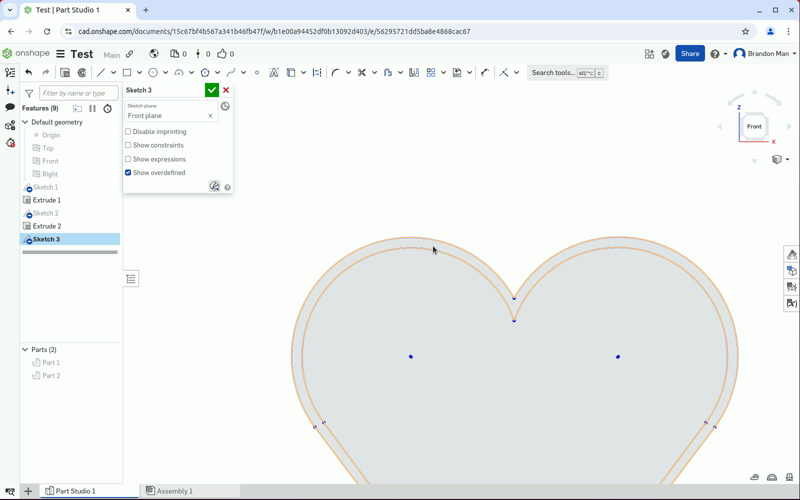
scroll(6)
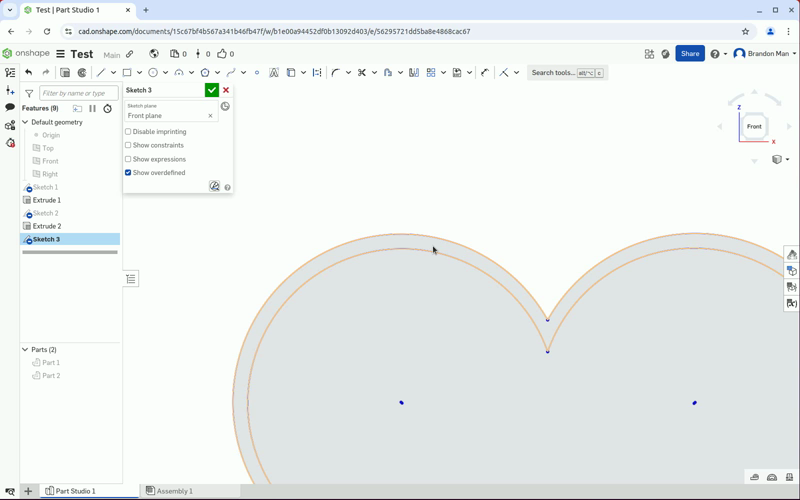
scroll(6)
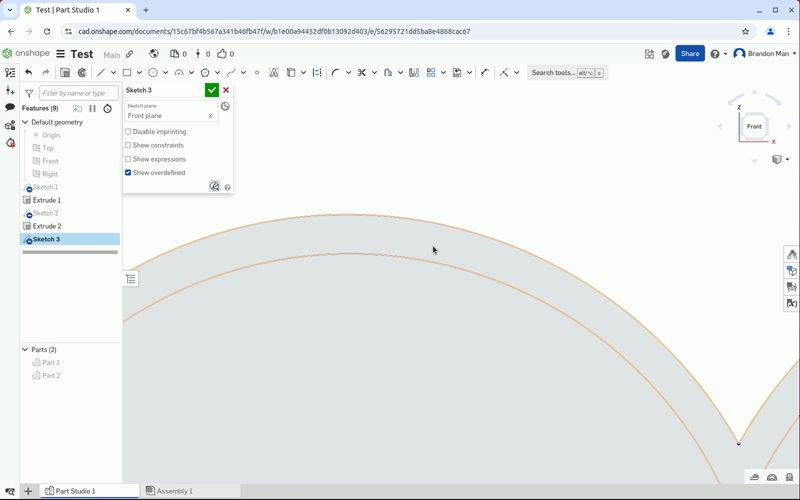
click(433, 245)
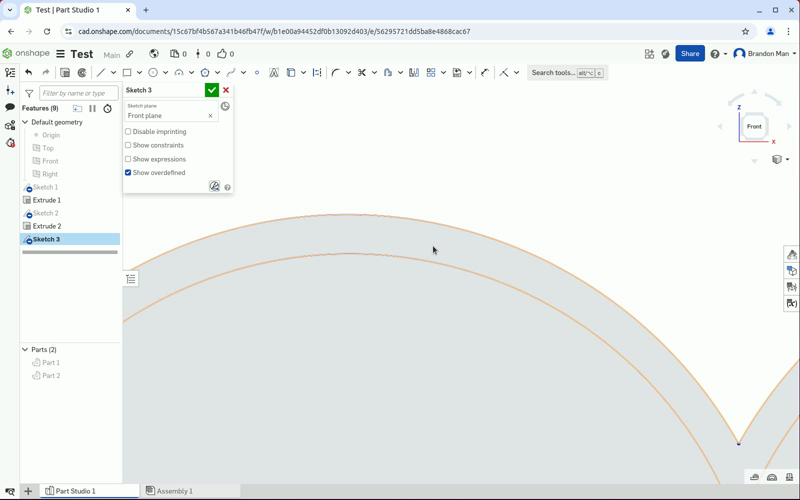
scroll(-6)
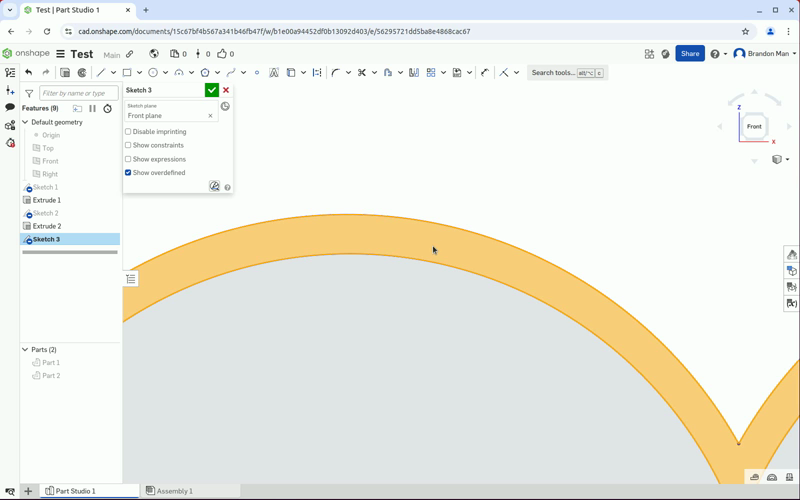
scroll(-6)
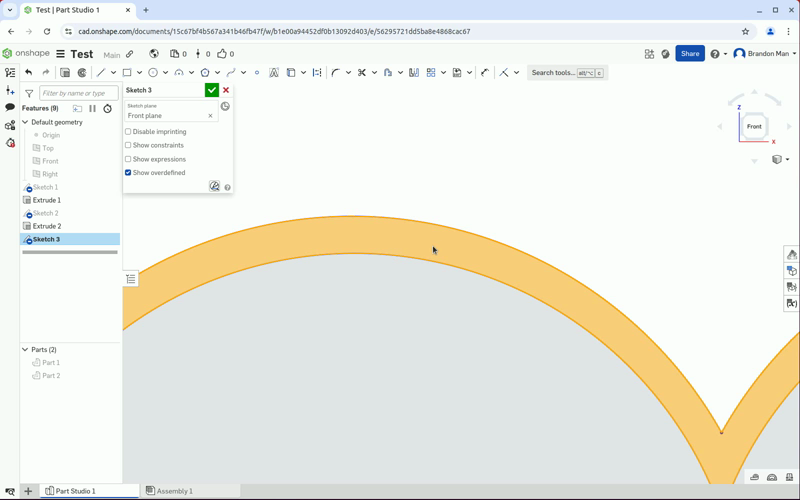
scroll(-6)
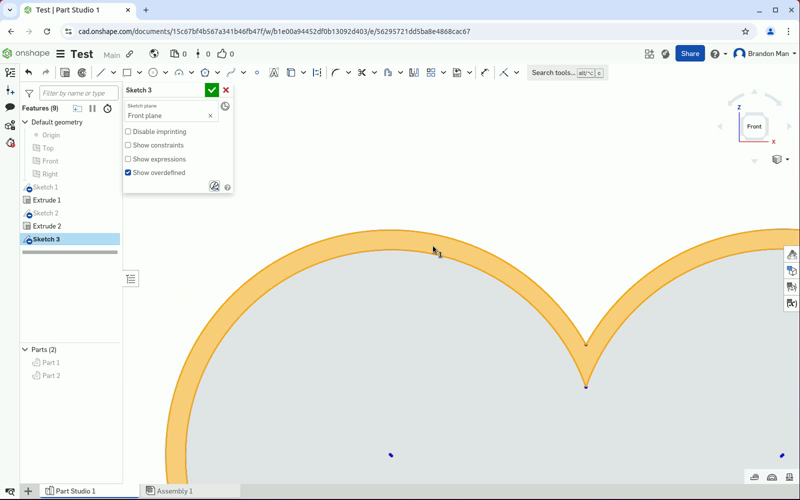
scroll(-6)
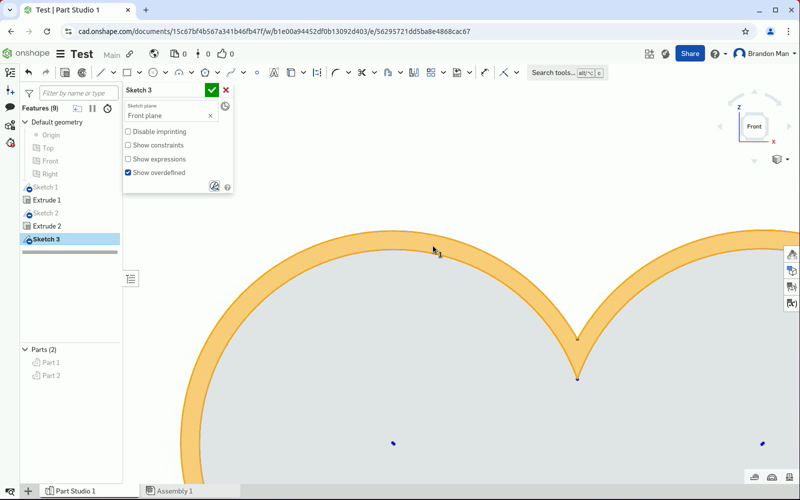
scroll(-6)
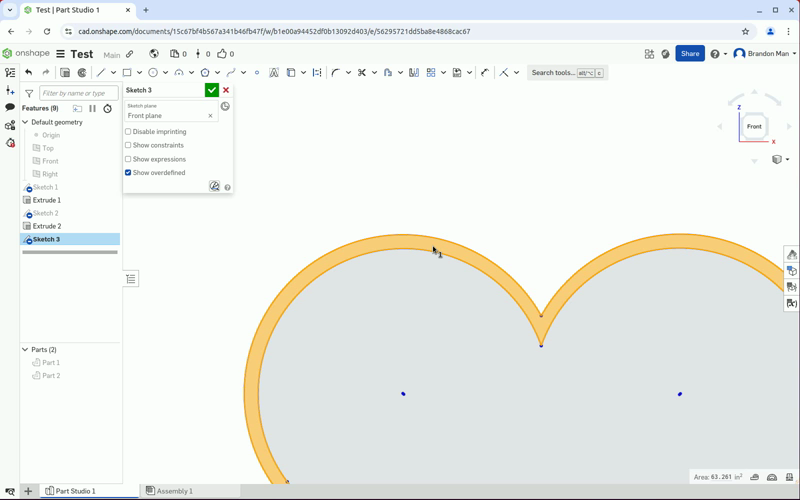
scroll(-6)
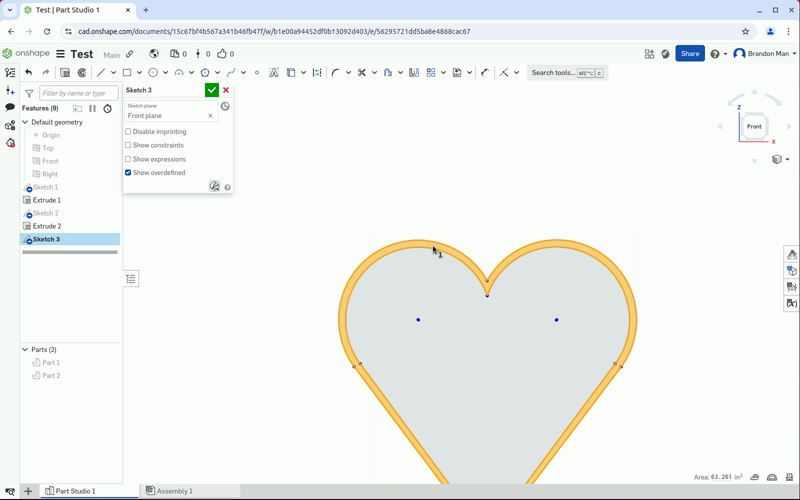
scroll(-6)
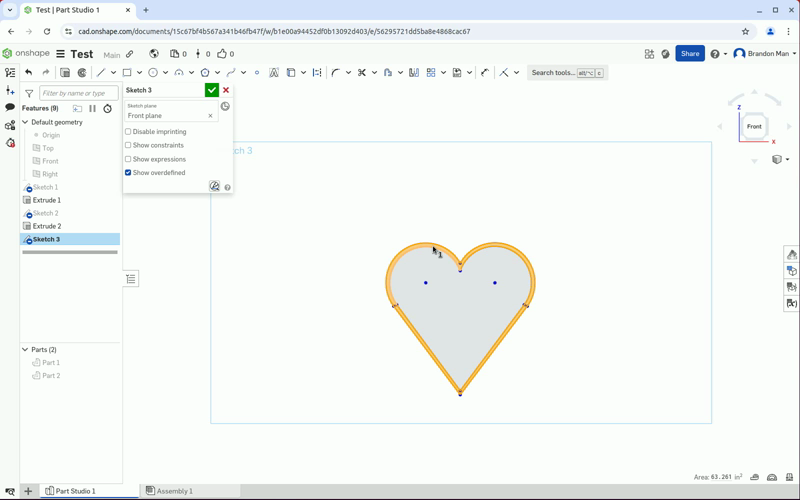
mouse_move(73, 352)
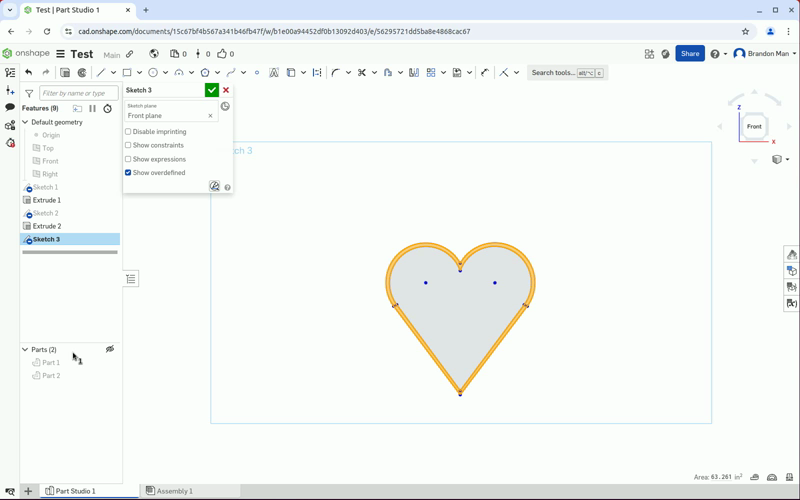
key(shift+y)
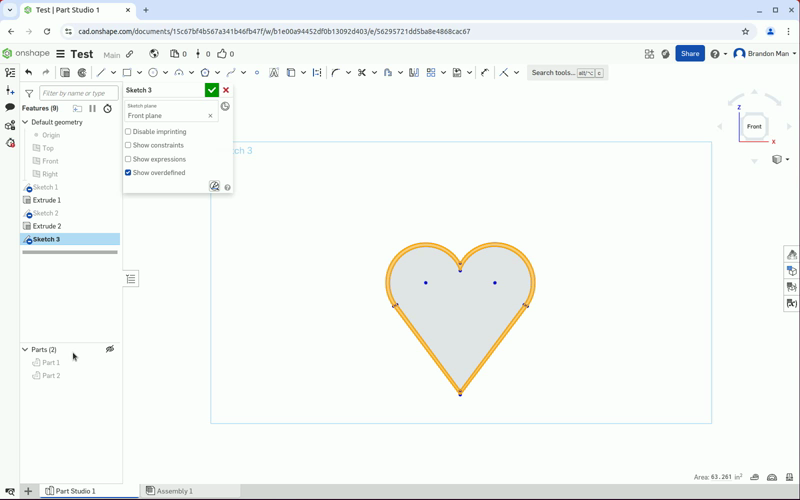
key(shift+e)
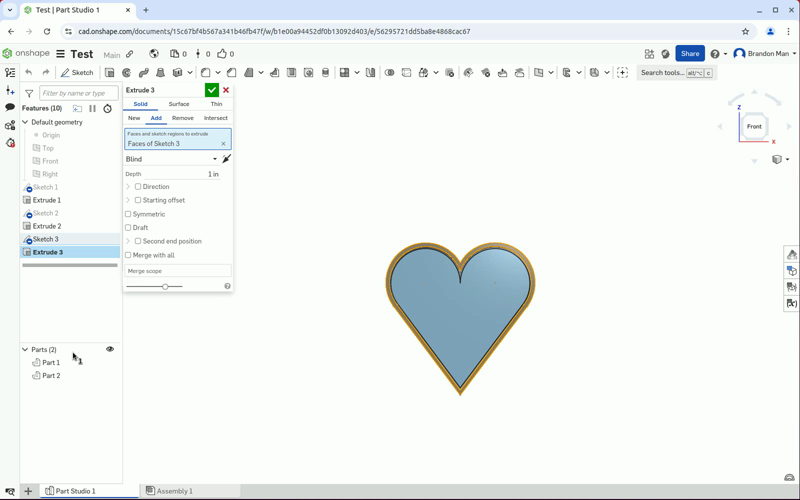
mouse_move(143, 106)
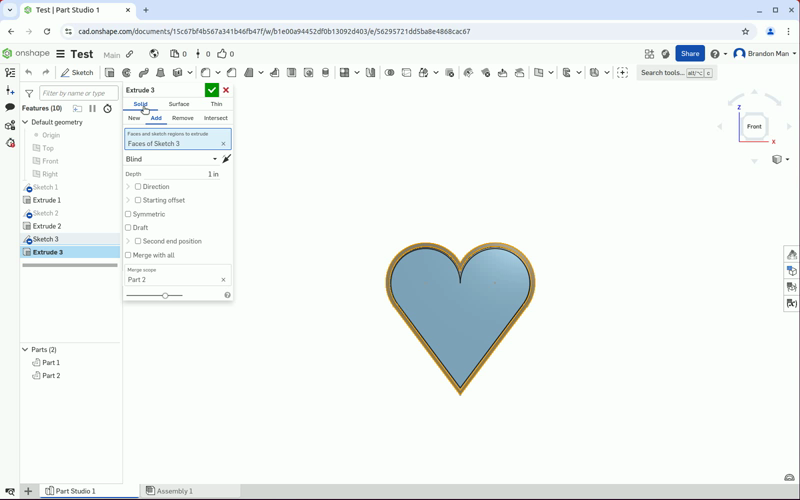
click(143, 106)
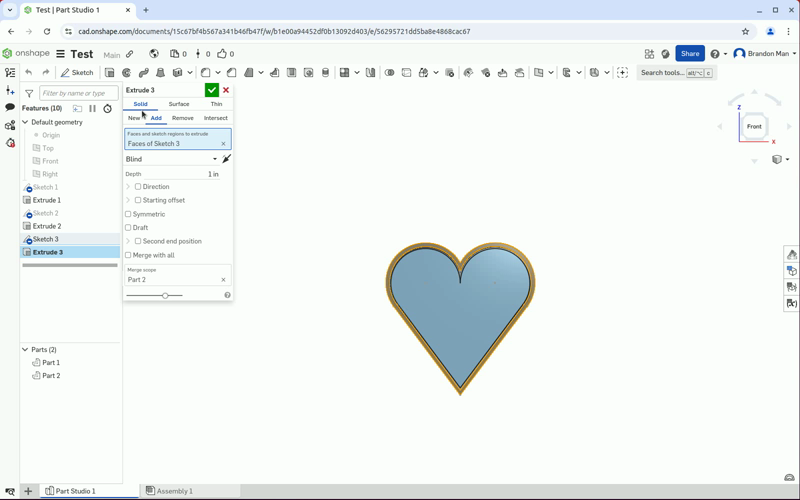
mouse_move(137, 120)
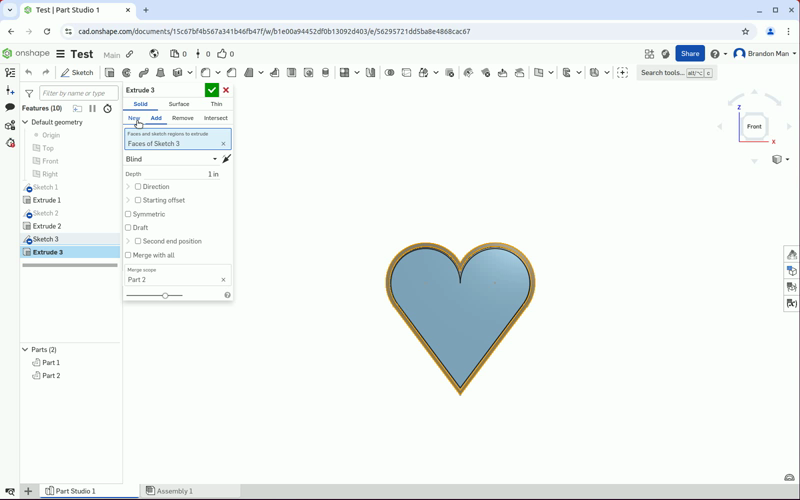
click(137, 120)
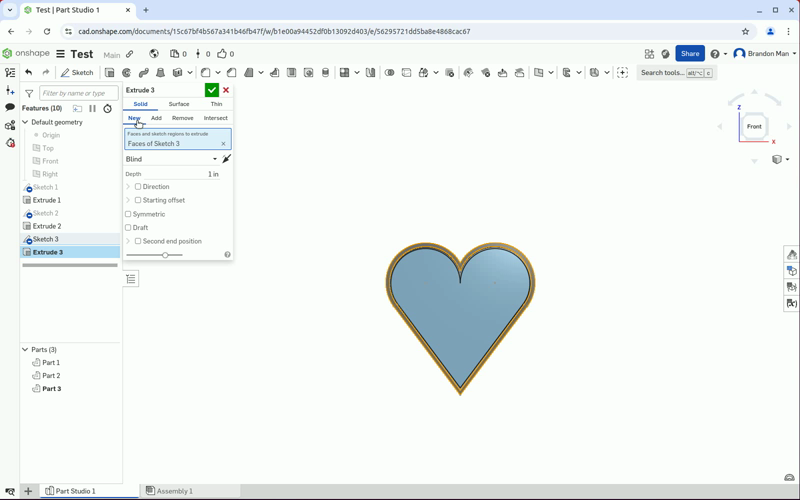
key(tab, 4)
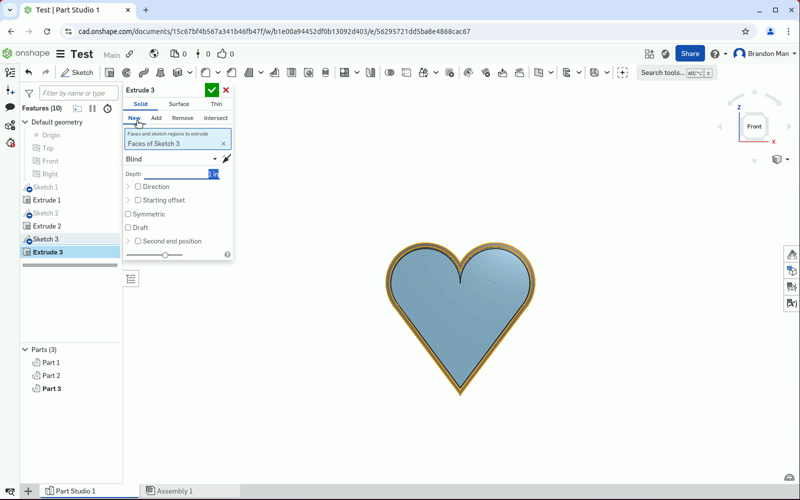
text(0.481)
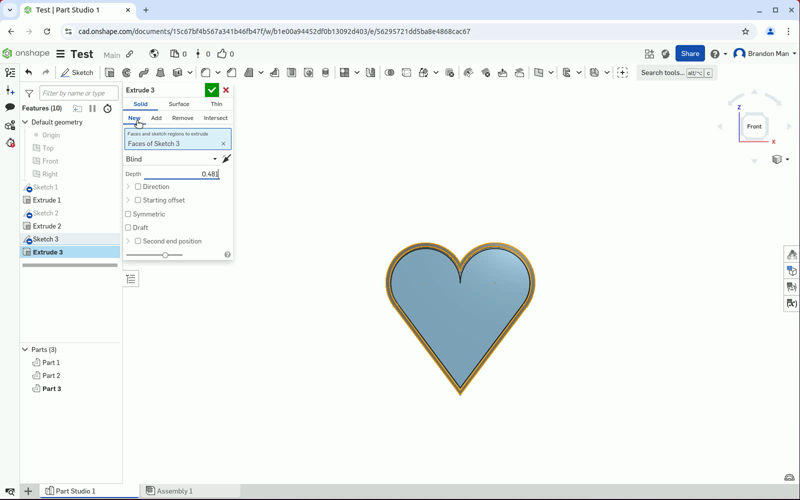
key(enter)
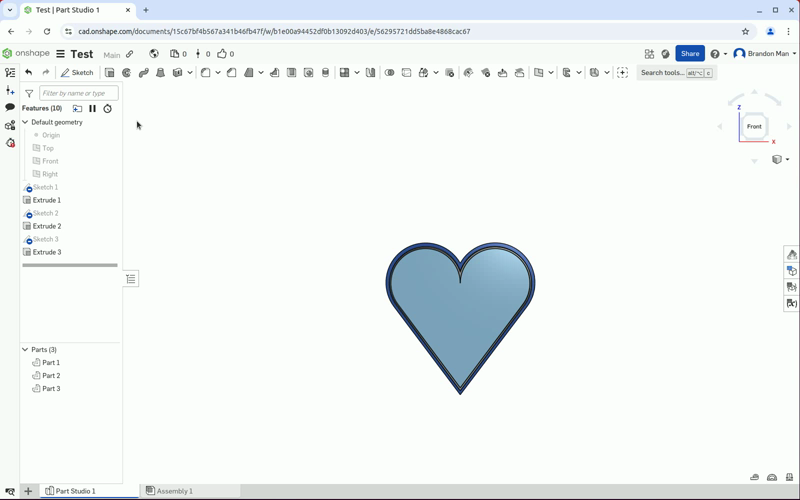
key(shift+h)
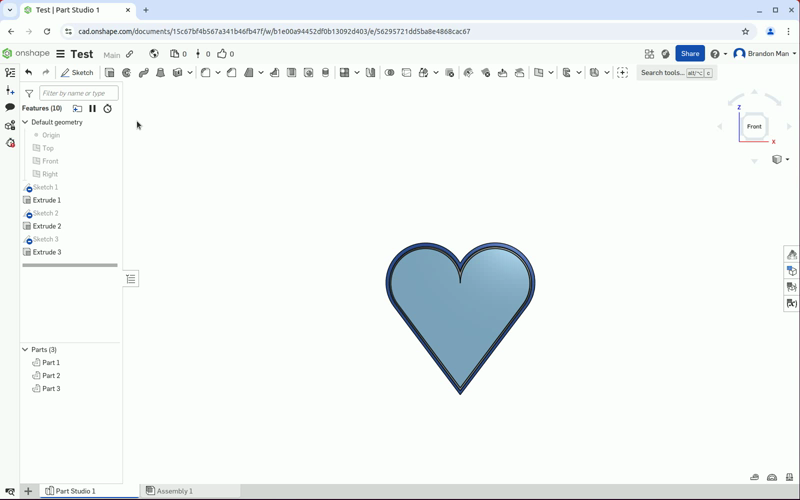
key(shift+h)
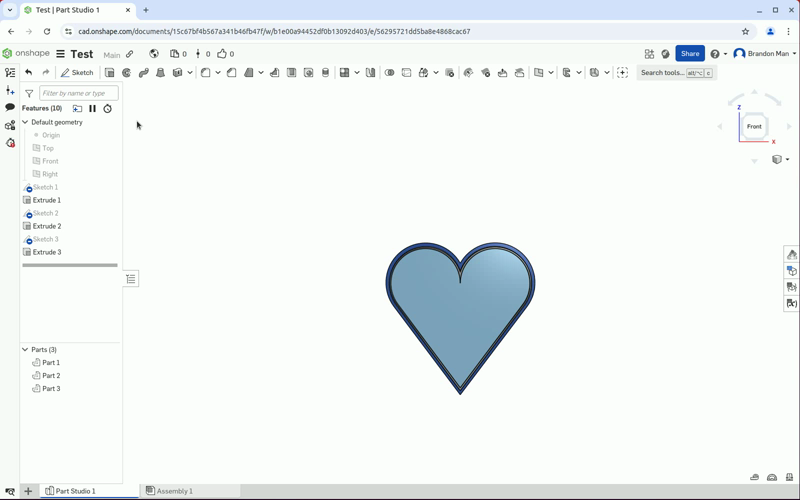
mouse_move(73, 189)
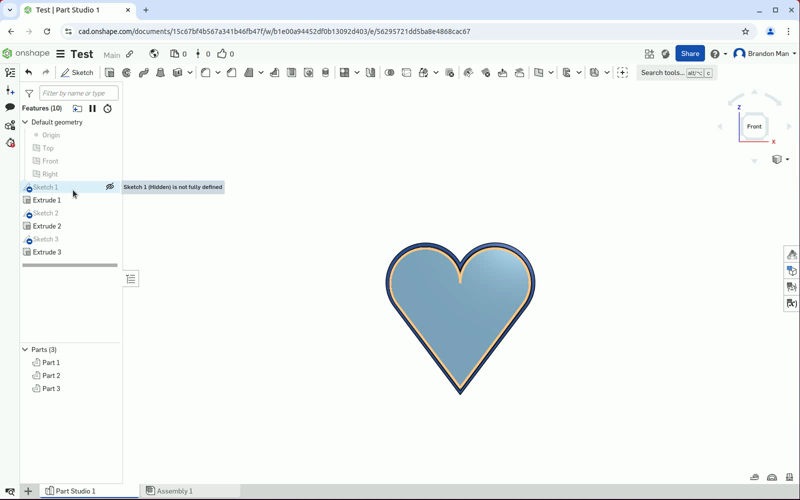
click(73, 189)
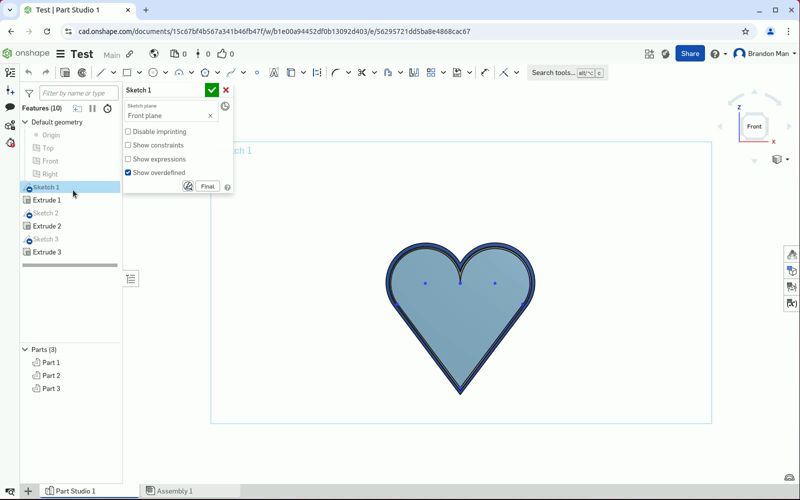
mouse_move(229, 92)
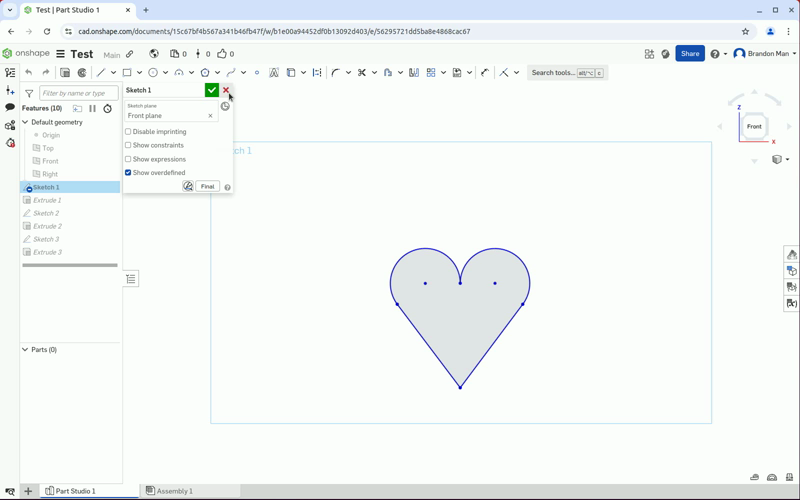
click(229, 92)
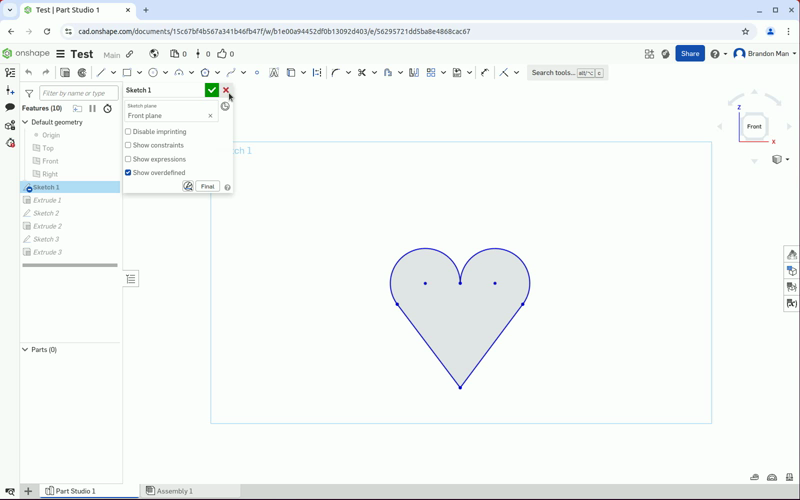
key(shift+s)
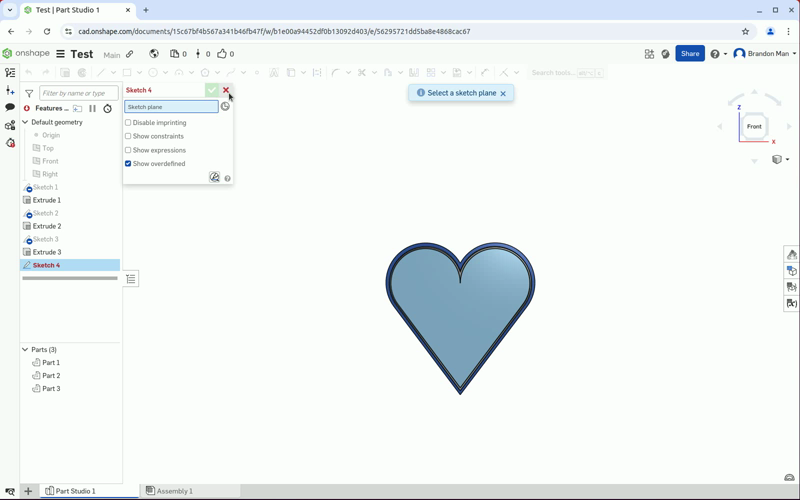
mouse_move(73, 163)
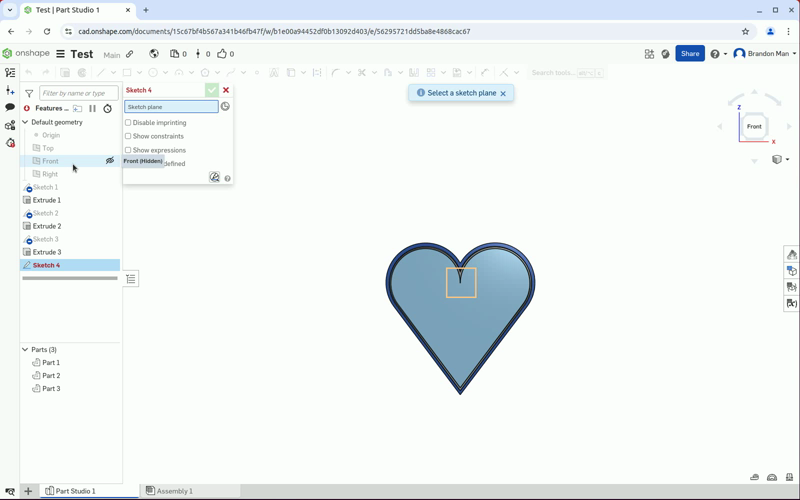
click(73, 163)
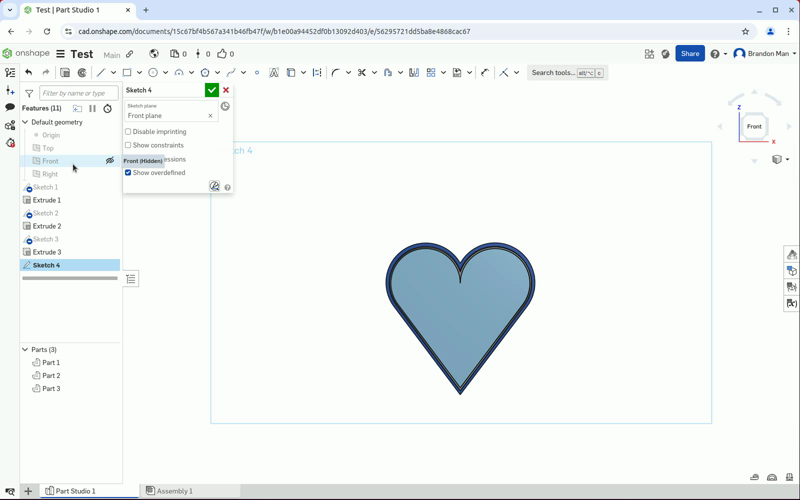
mouse_move(73, 352)
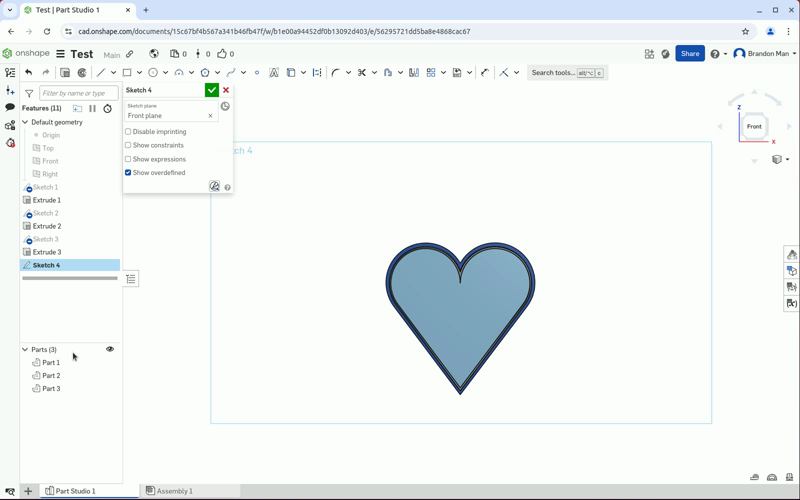
key(y)
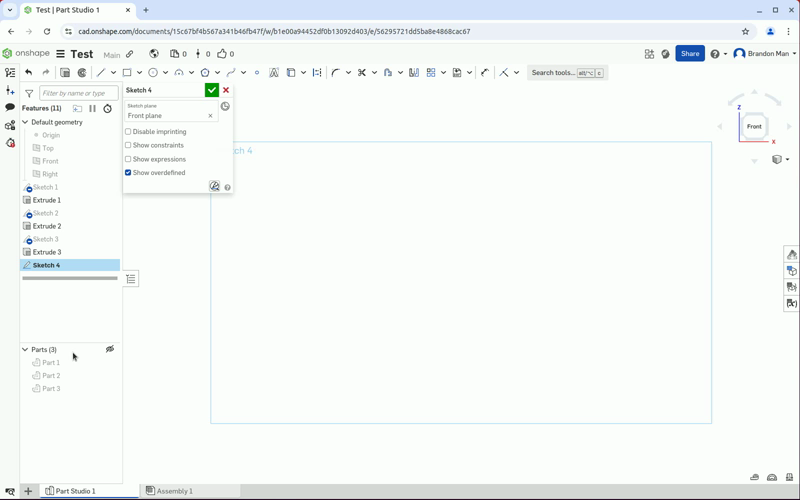
key(l)
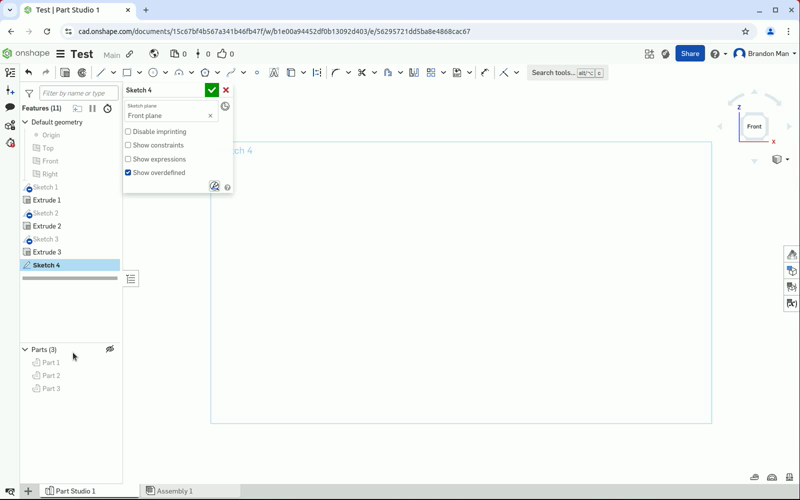
key_down(shift)
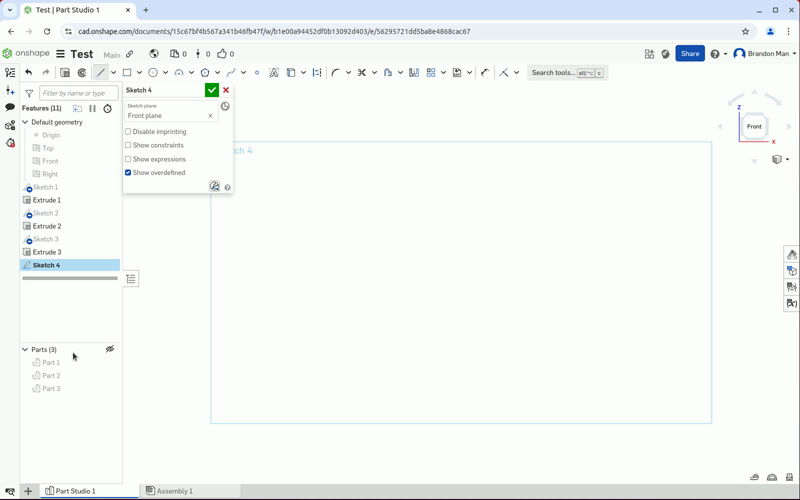
mouse_move(393, 306)
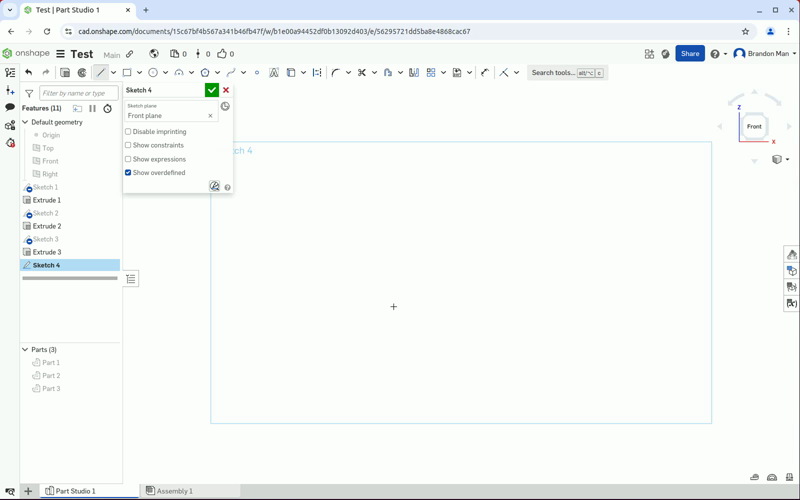
click(393, 306)
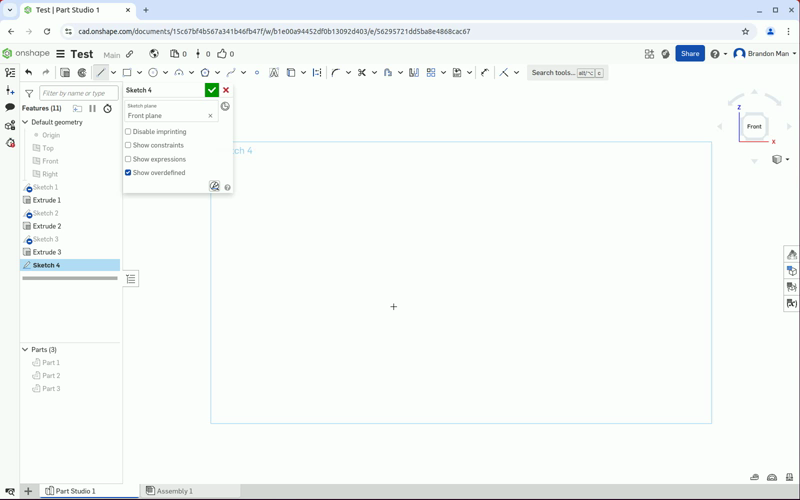
key_up(shift)
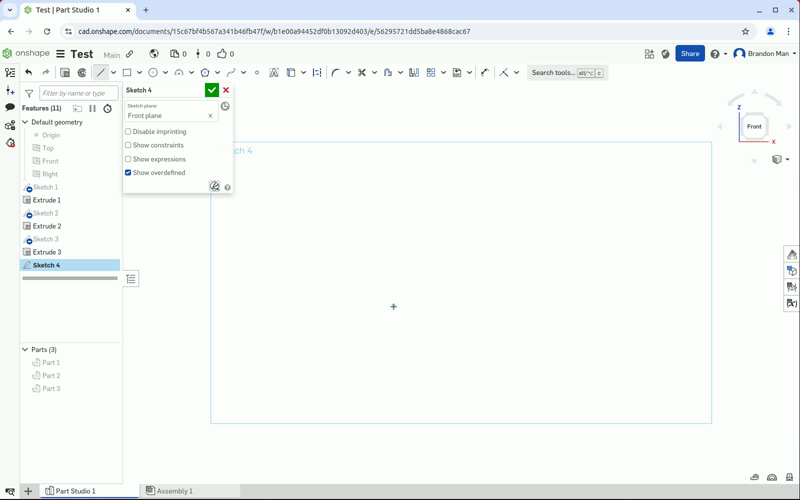
key_down(shift)
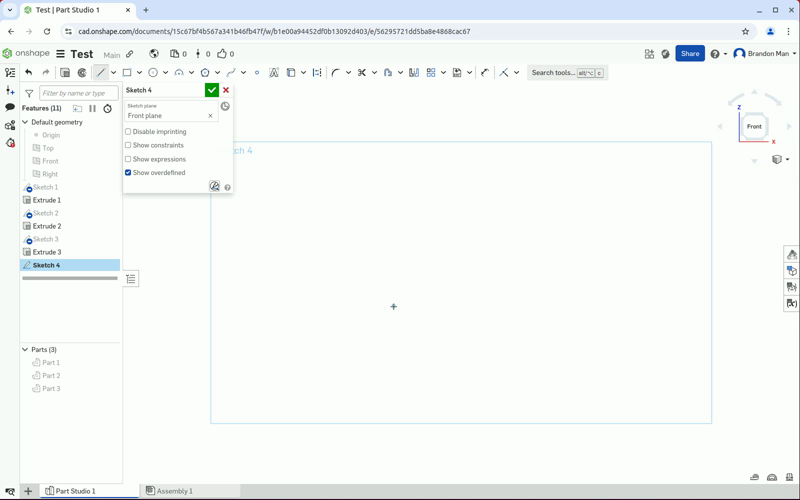
mouse_move(460, 394)
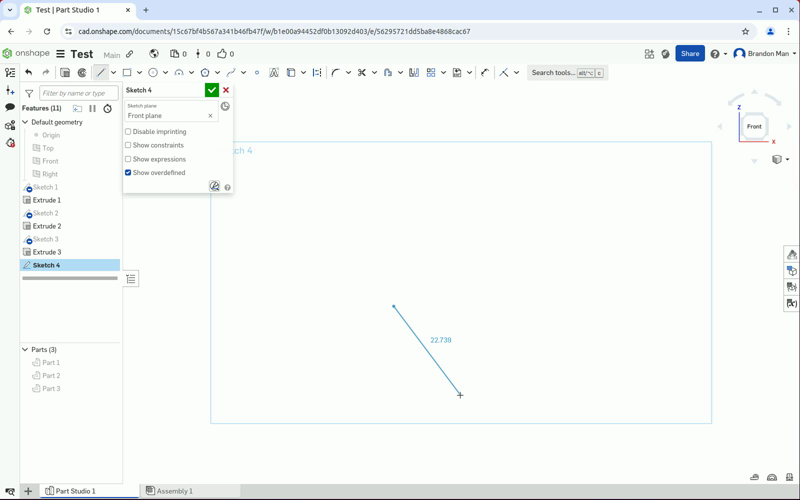
click(460, 394)
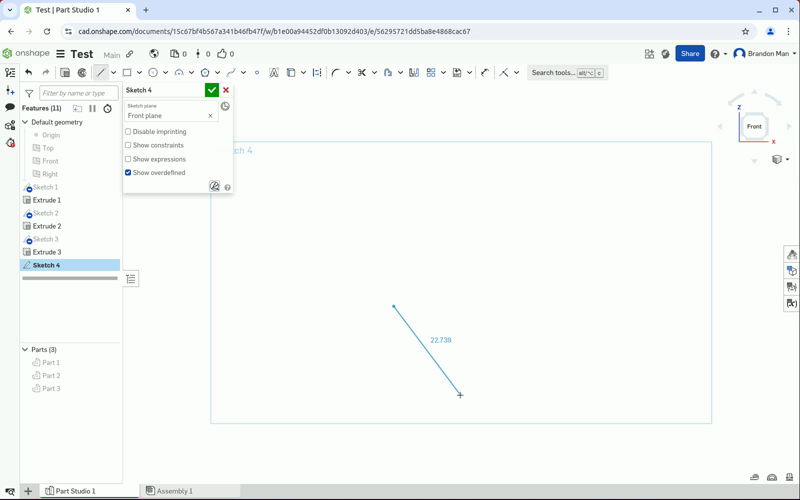
key_up(shift)
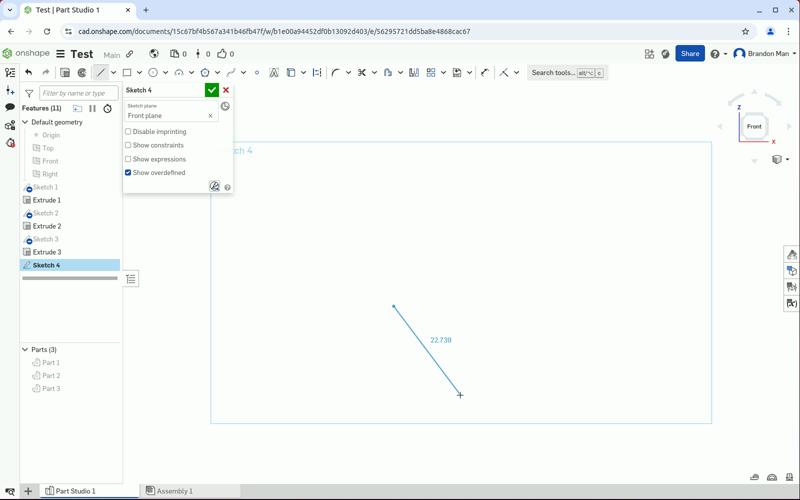
key_down(shift)
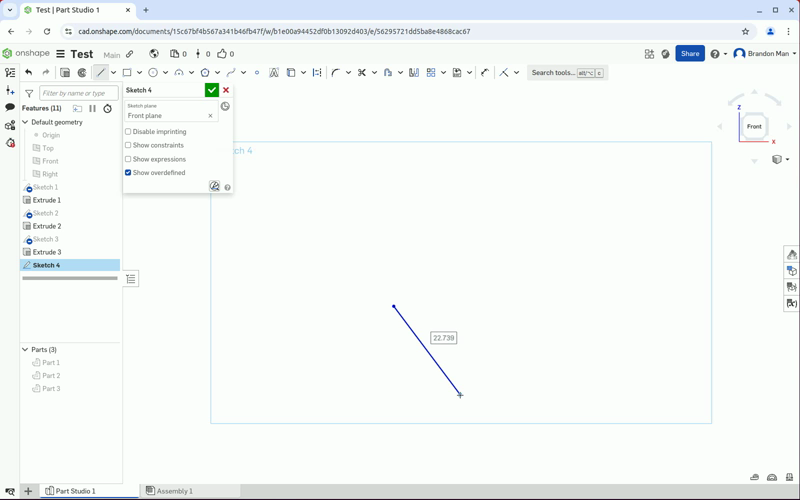
mouse_move(527, 306)
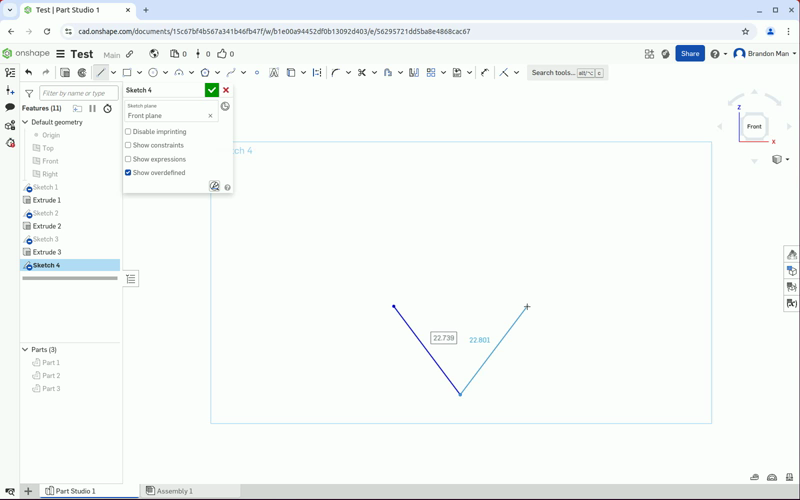
click(527, 306)
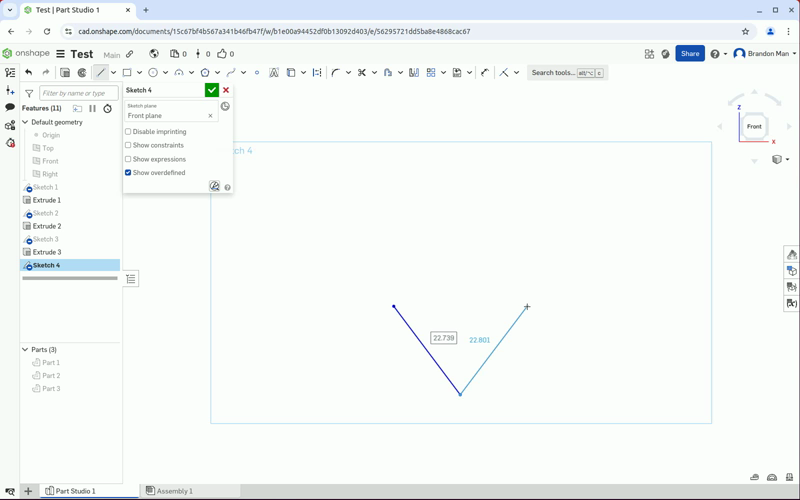
key_up(shift)
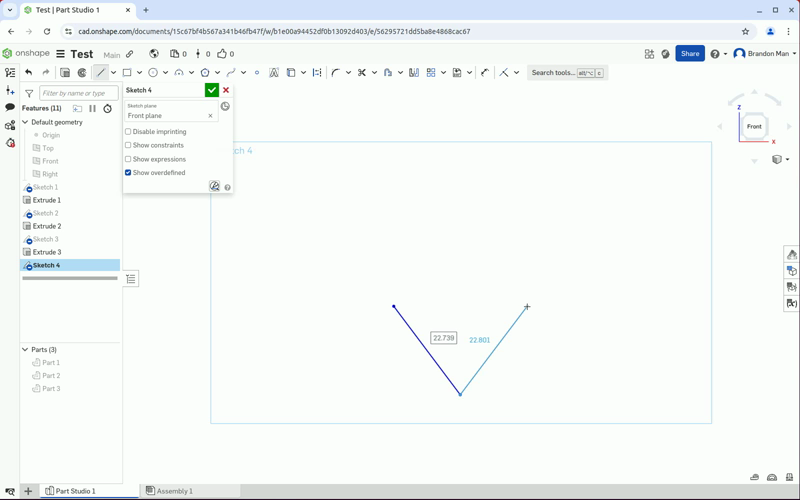
key(esc)
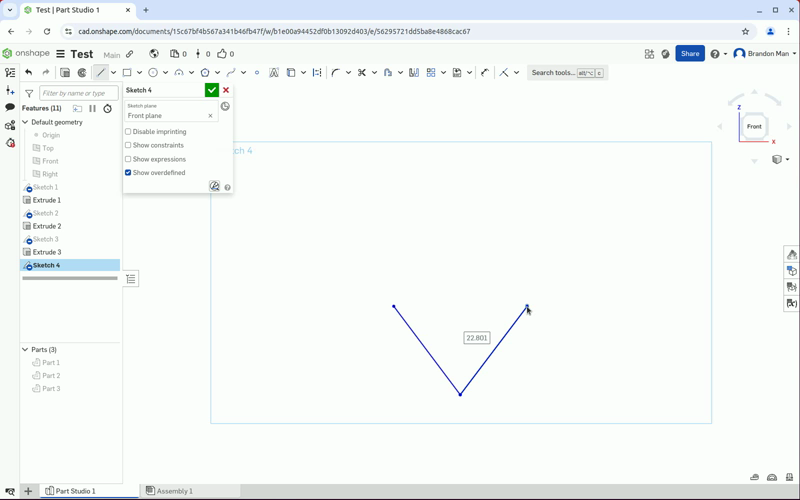
key(a)
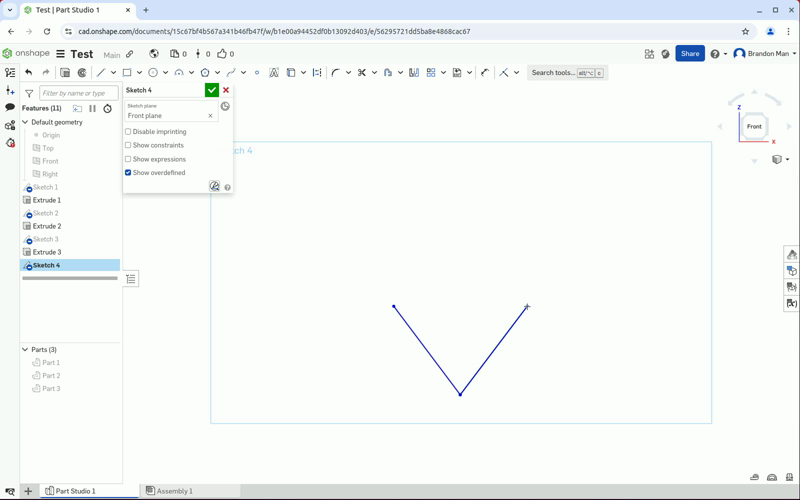
mouse_move(527, 306)
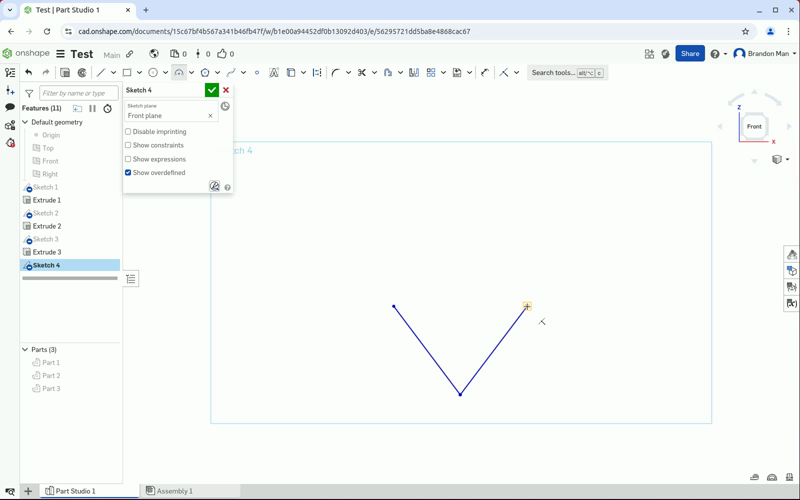
click(527, 306)
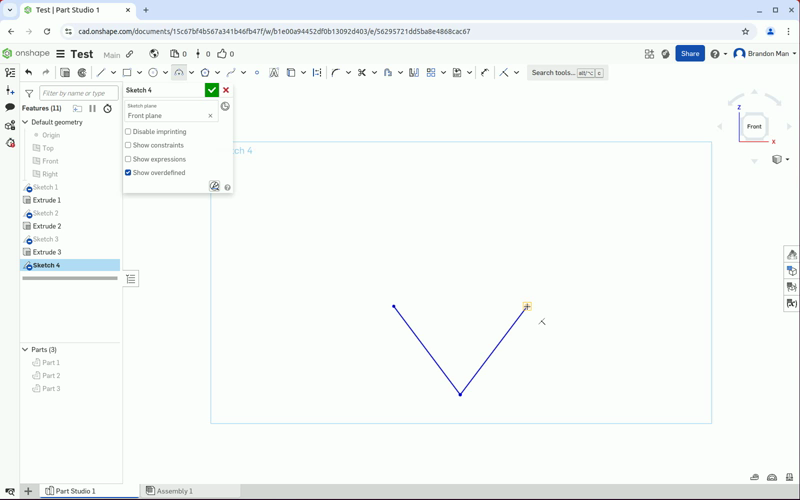
key_down(shift)
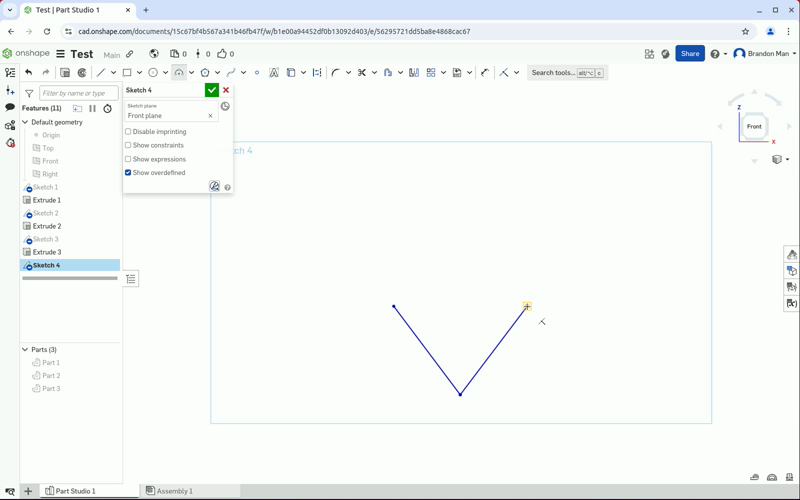
mouse_move(460, 263)
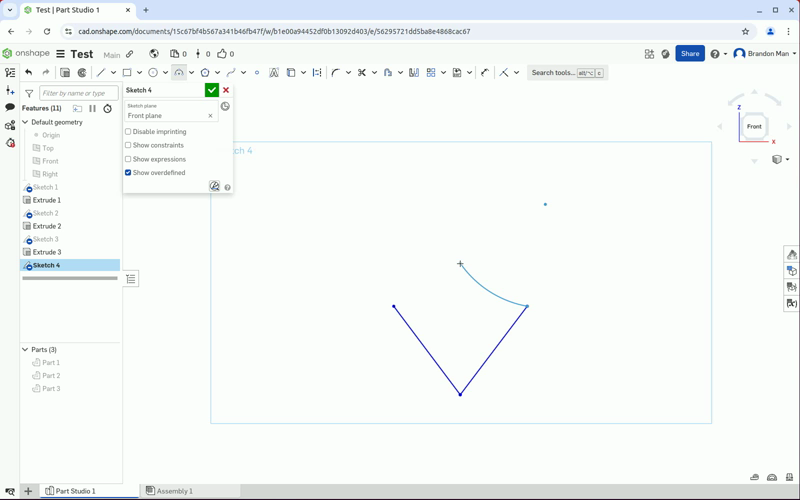
click(460, 263)
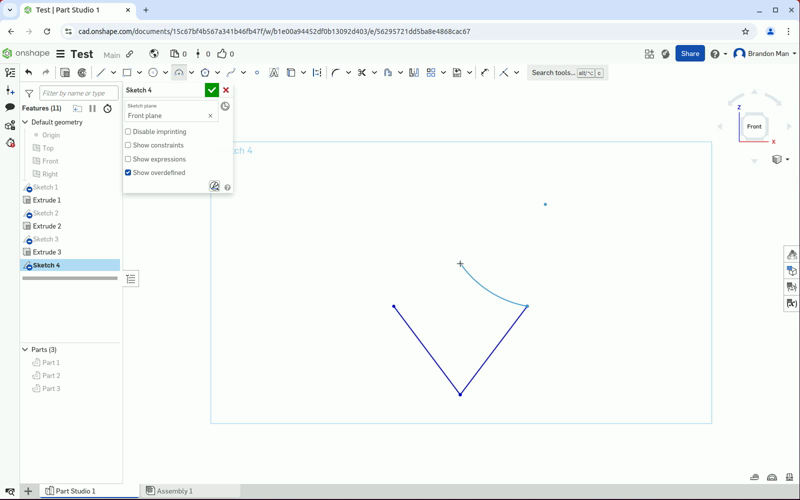
mouse_move(516, 249)
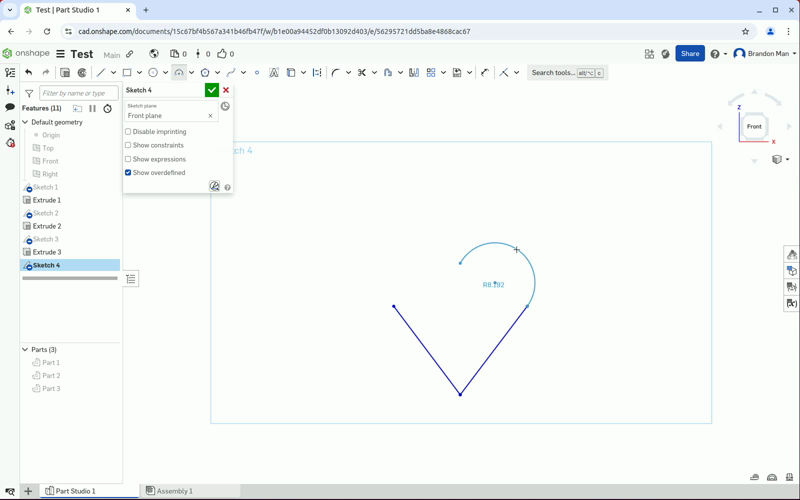
click(516, 249)
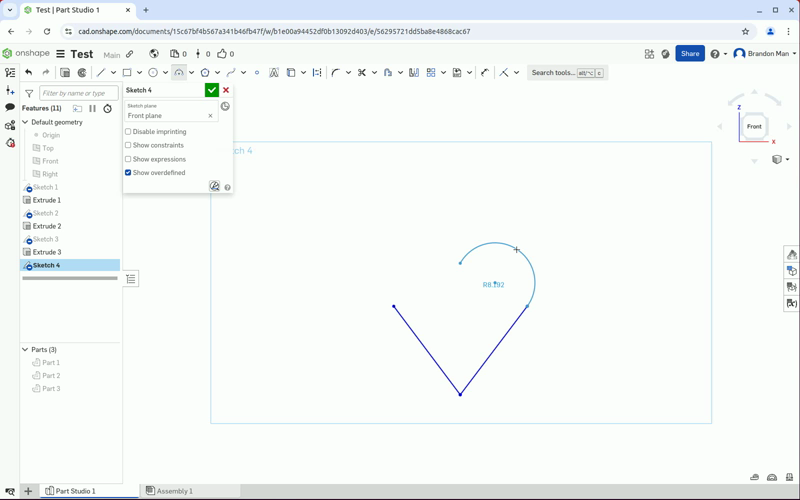
key_up(shift)
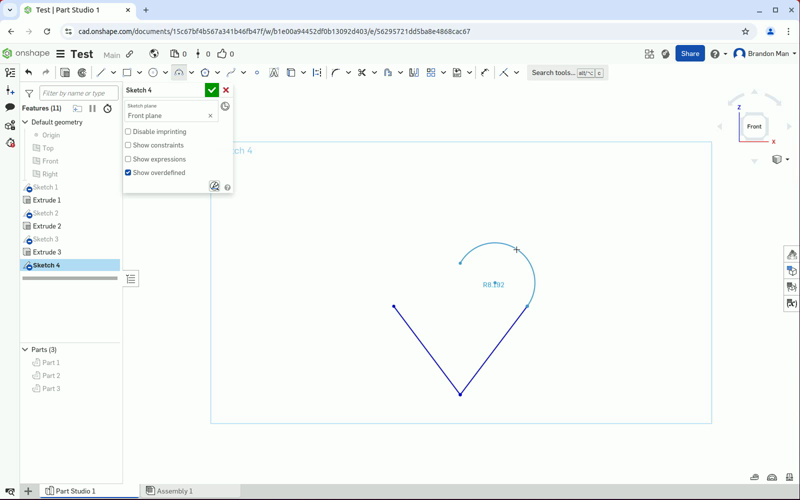
mouse_move(460, 263)
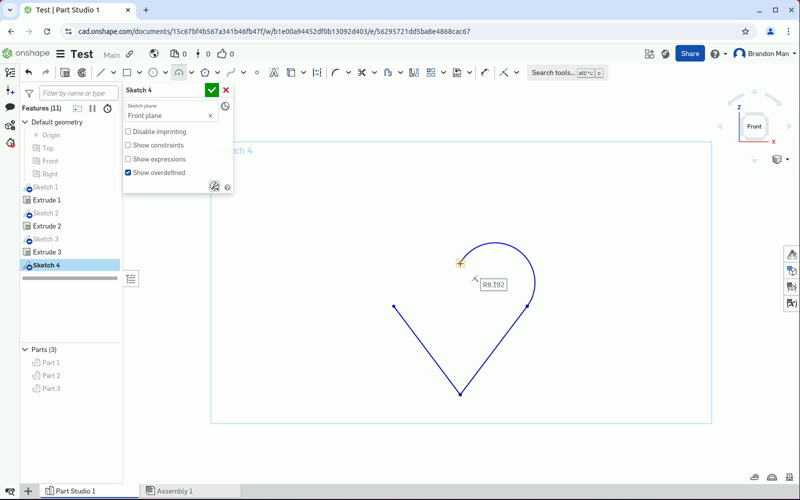
click(460, 263)
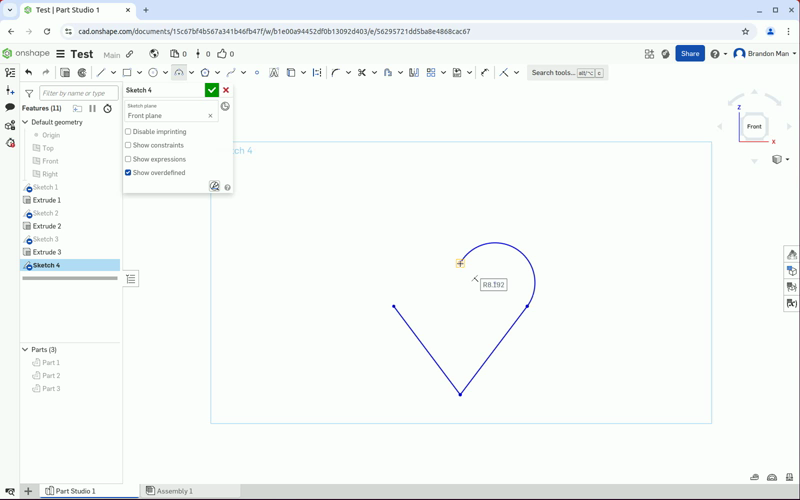
mouse_move(393, 306)
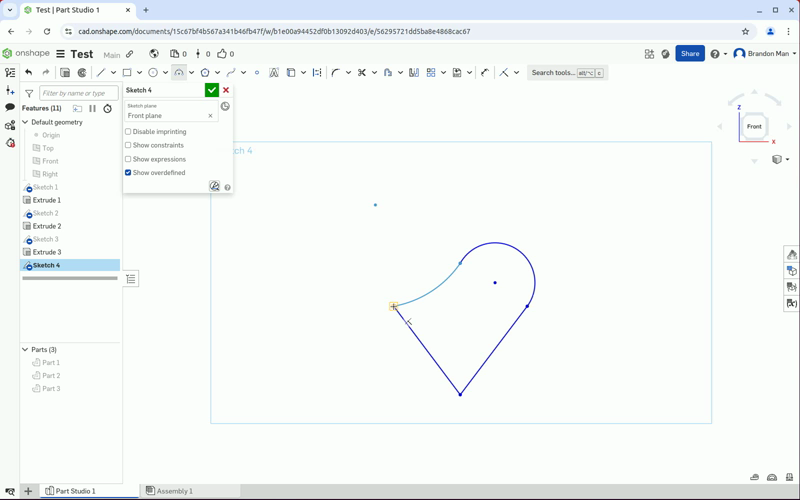
click(393, 306)
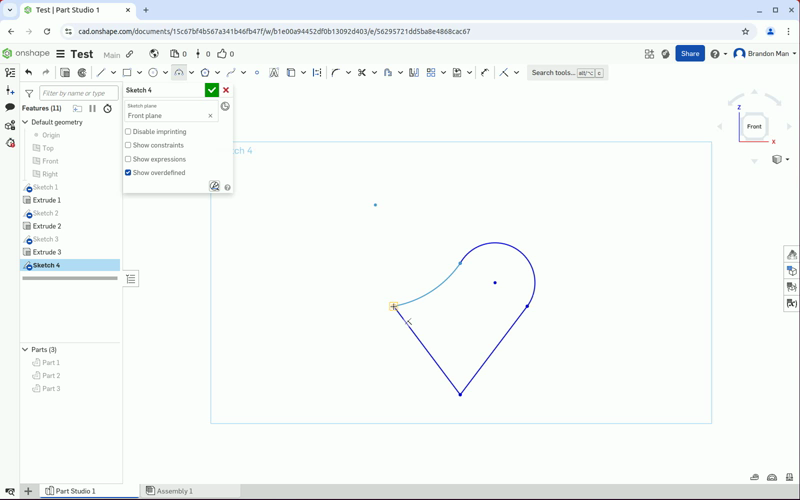
key_down(shift)
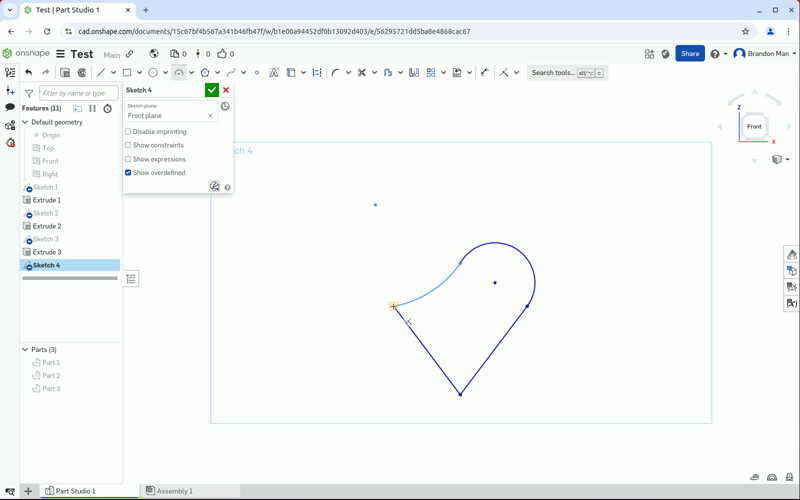
mouse_move(404, 249)
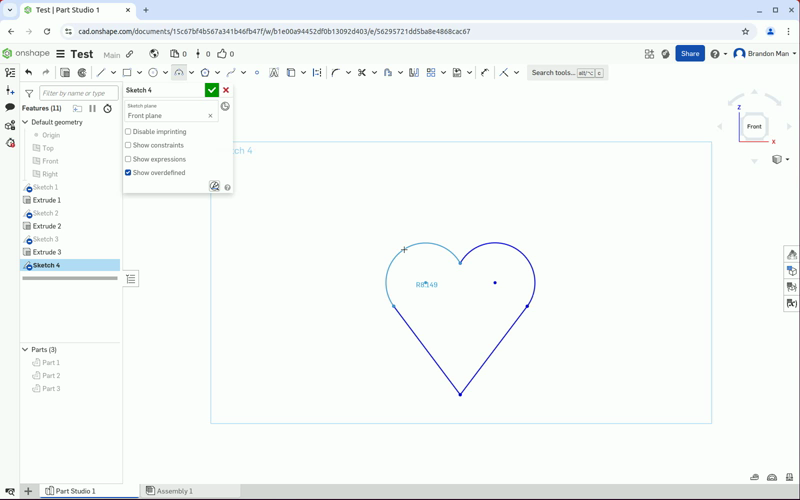
click(404, 249)
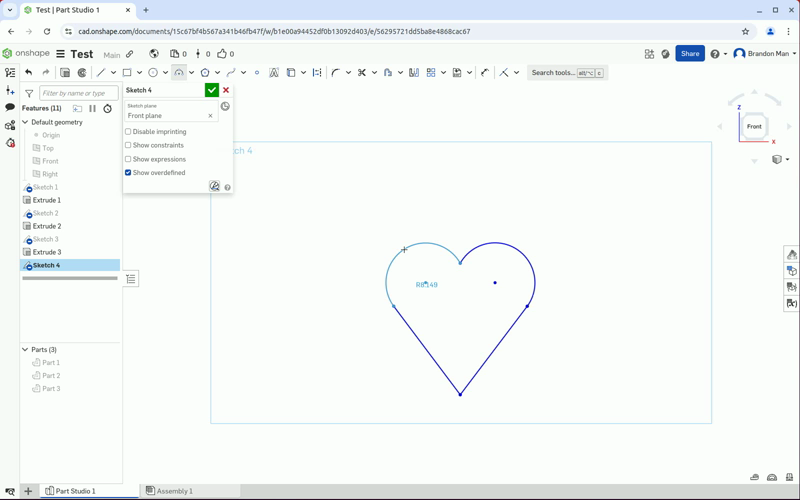
key_up(shift)
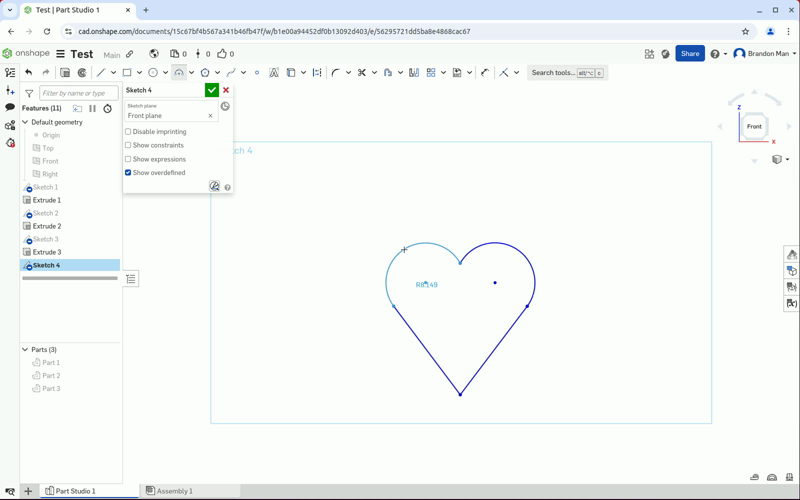
key(esc)
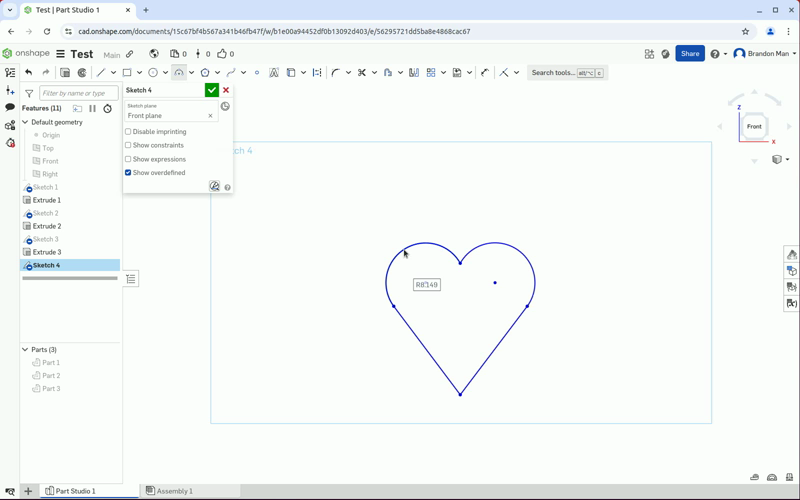
key(l)
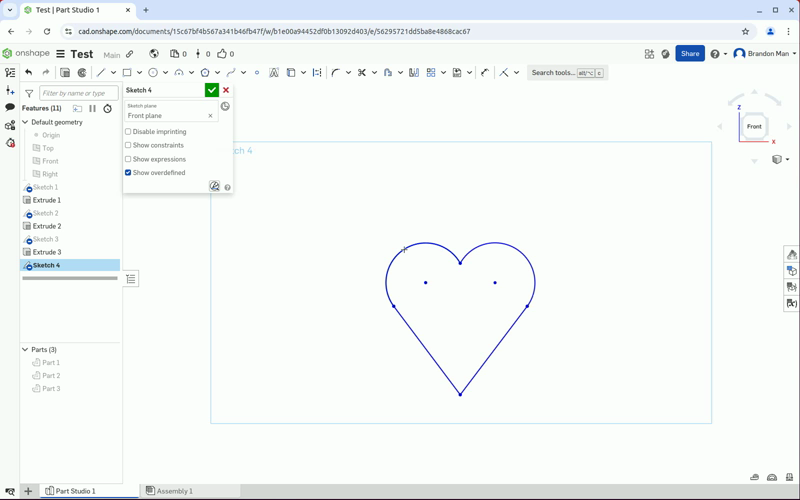
key_down(shift)
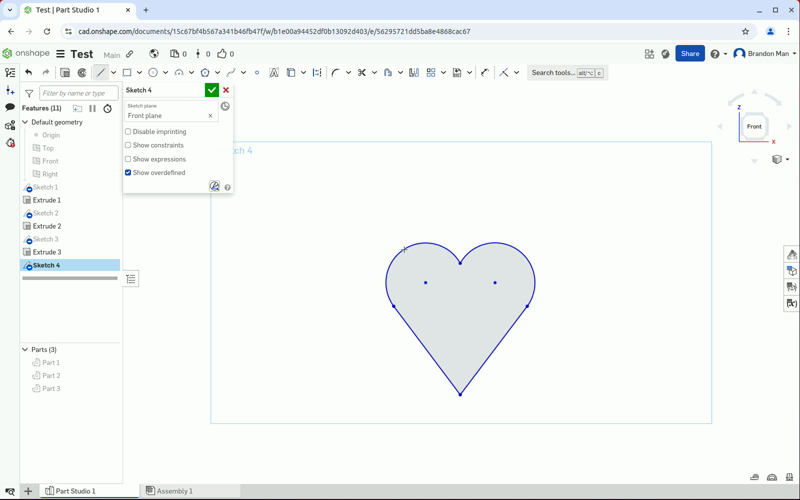
mouse_move(396, 304)
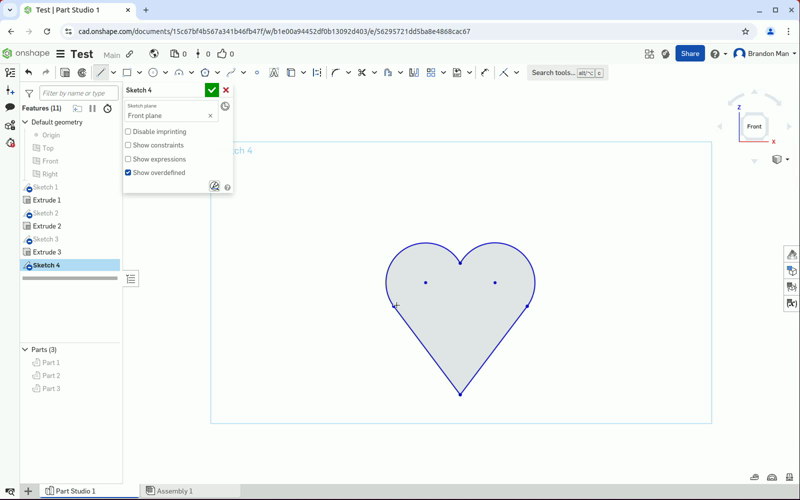
scroll(6)
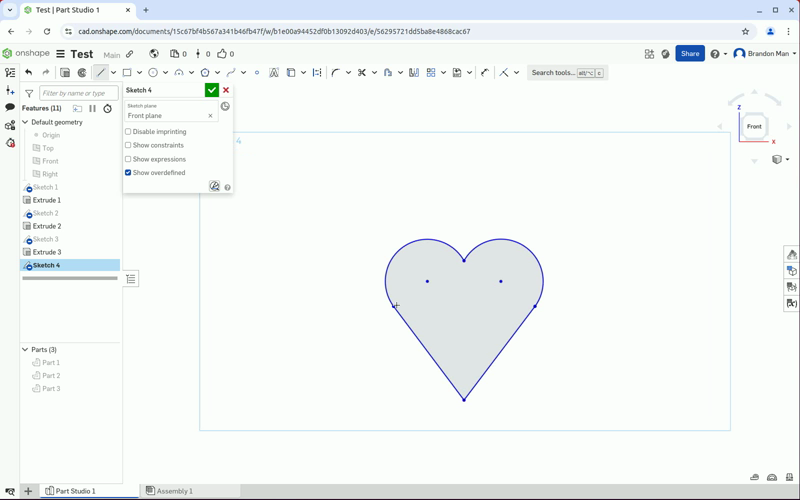
scroll(6)
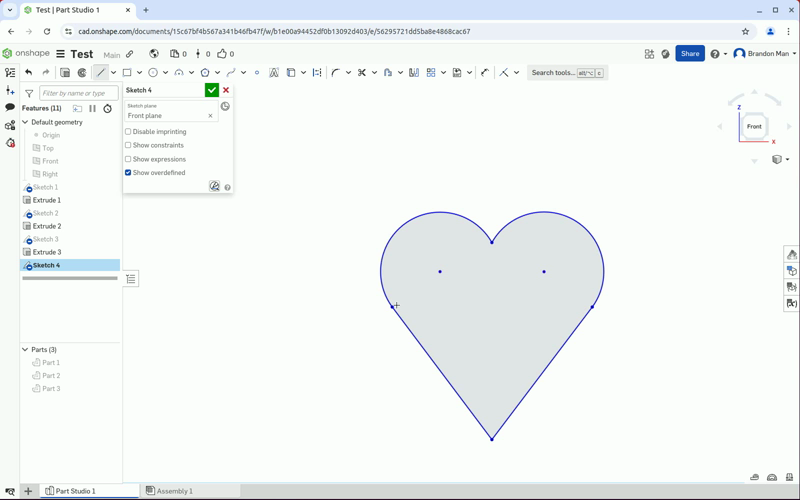
scroll(6)
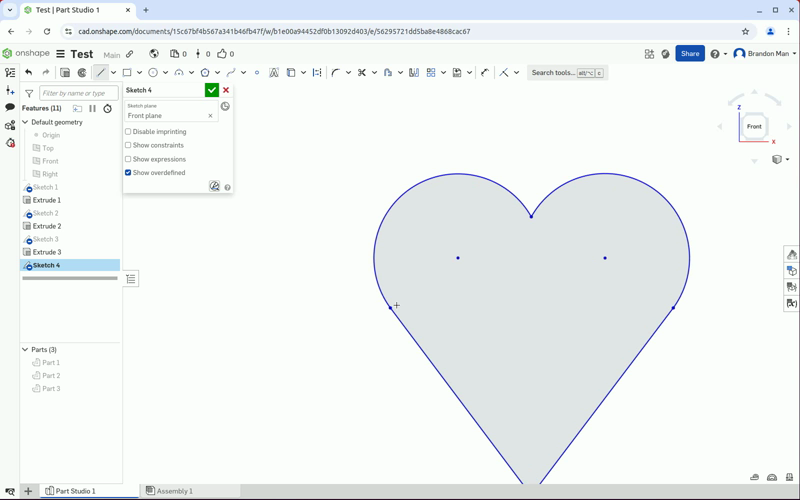
scroll(6)
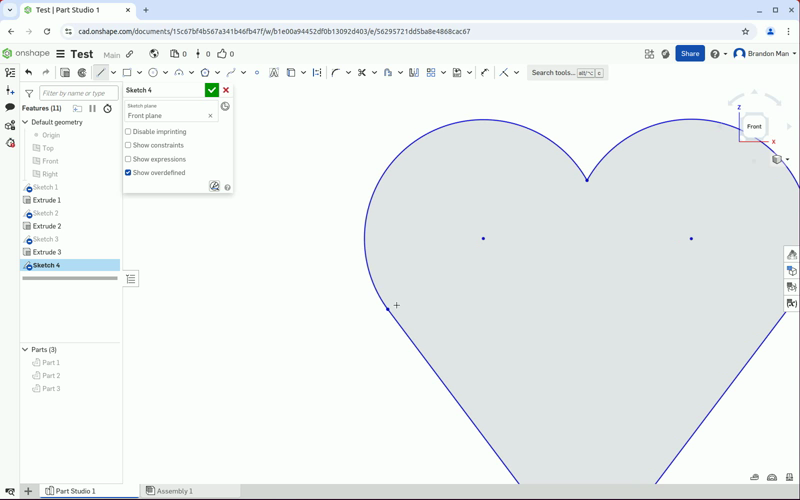
scroll(6)
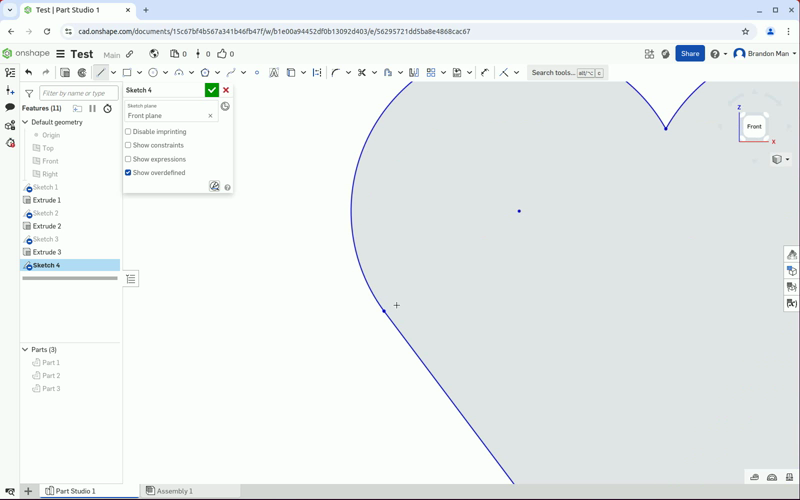
scroll(6)
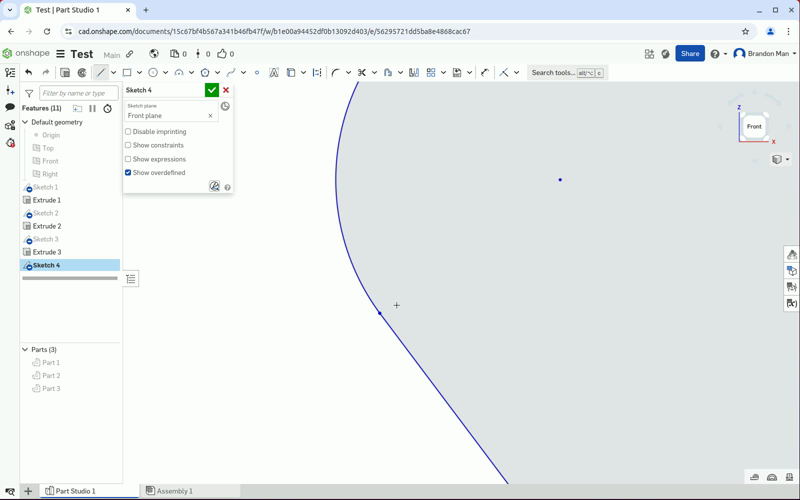
scroll(6)
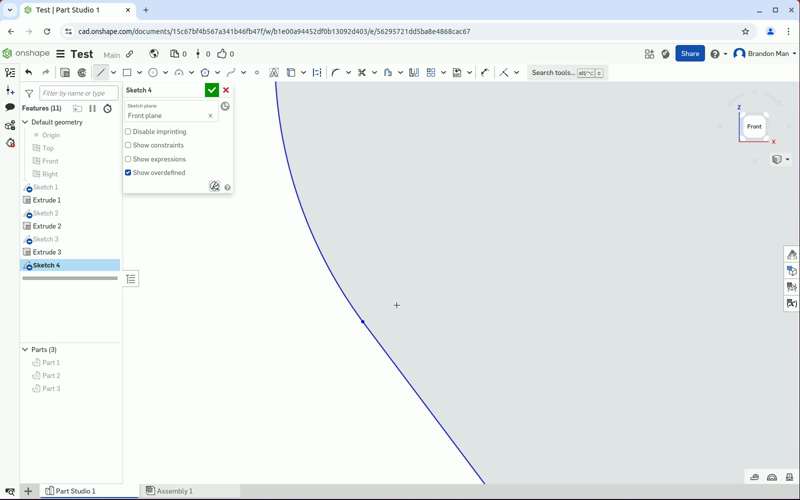
click(396, 304)
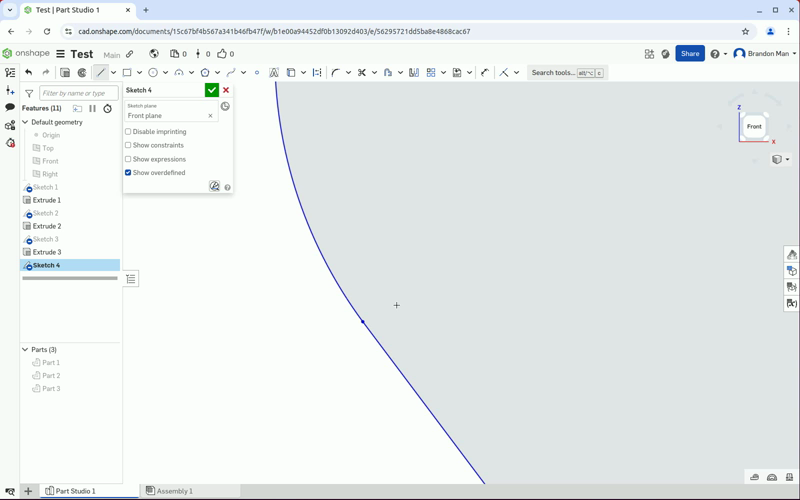
scroll(-6)
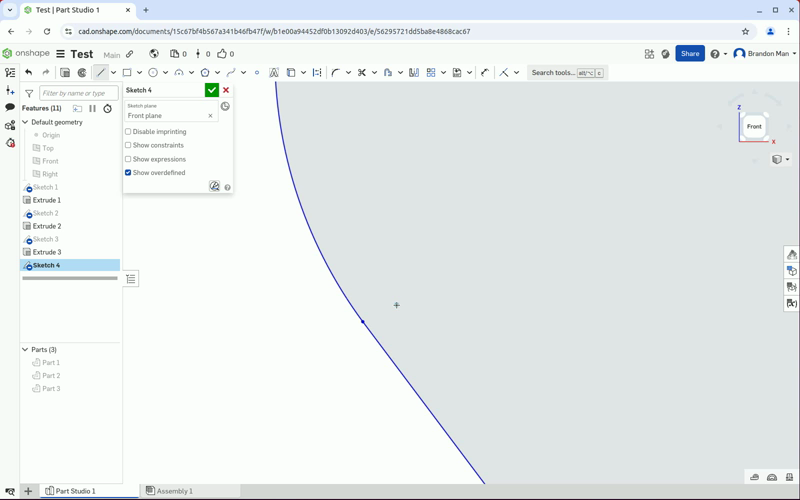
scroll(-6)
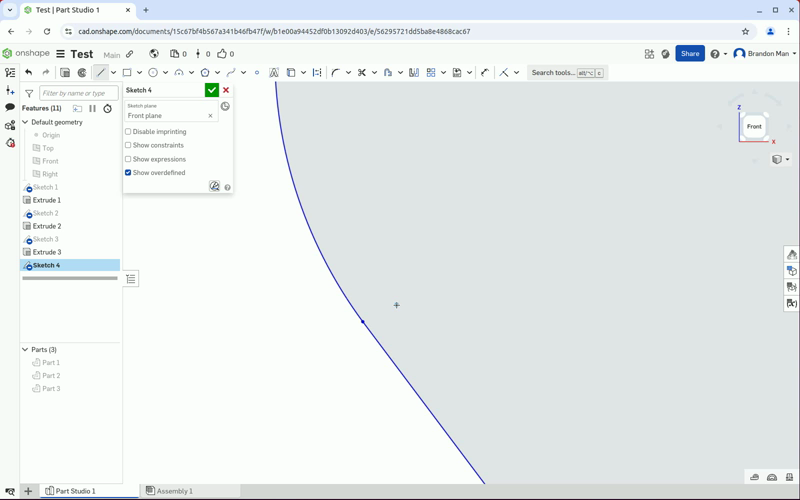
scroll(-6)
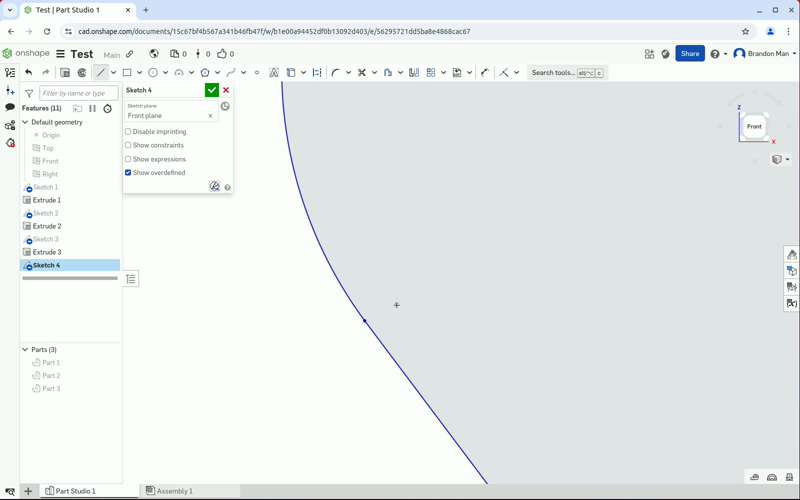
scroll(-6)
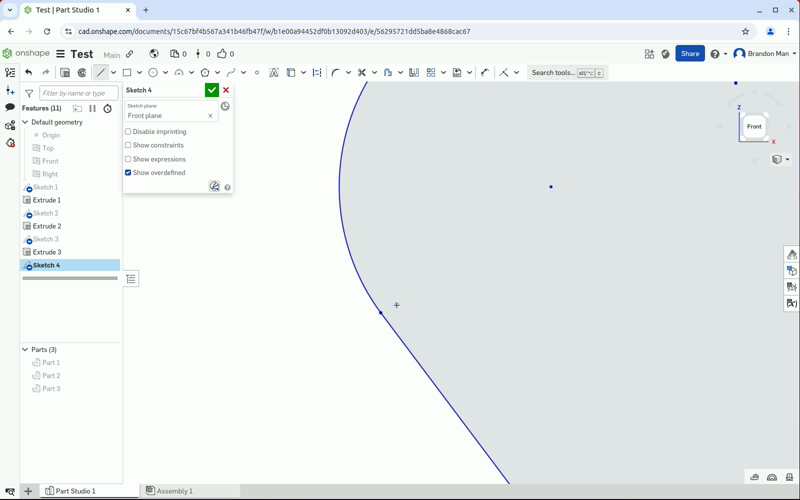
scroll(-6)
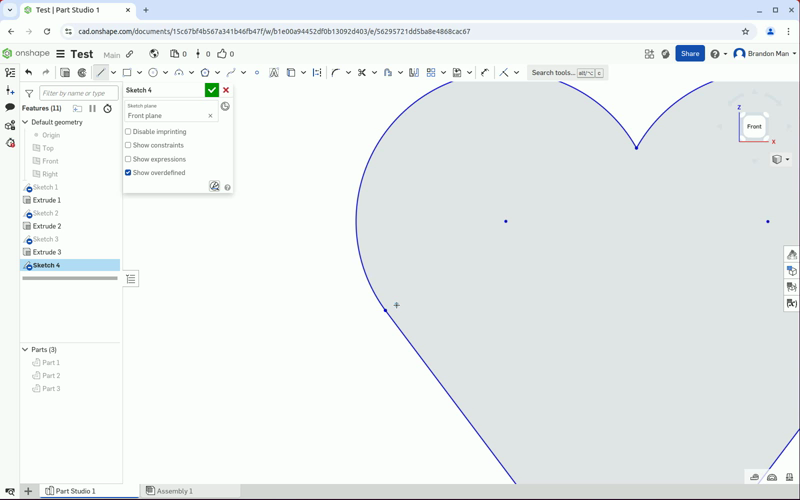
scroll(-6)
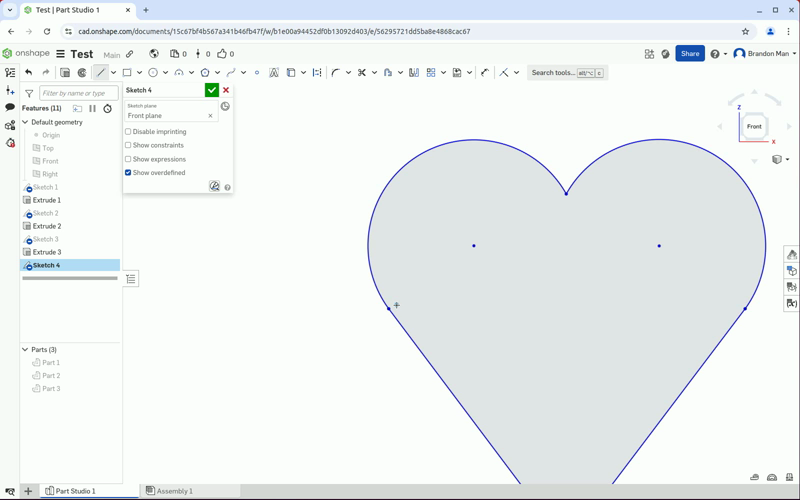
scroll(-6)
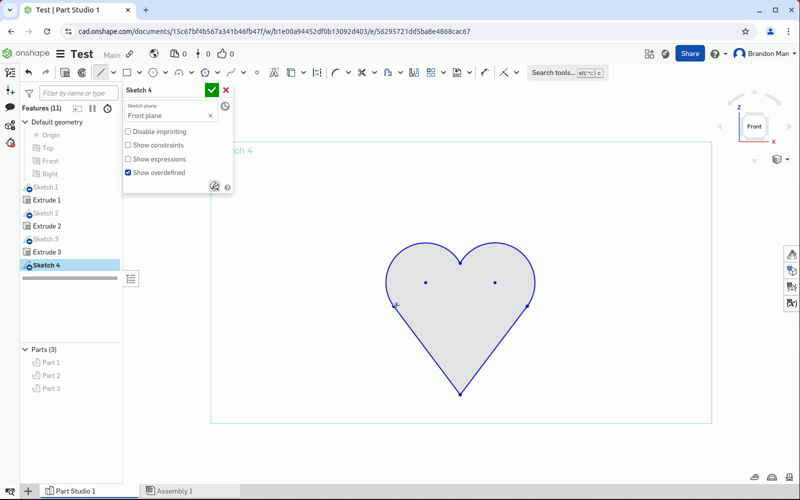
key_up(shift)
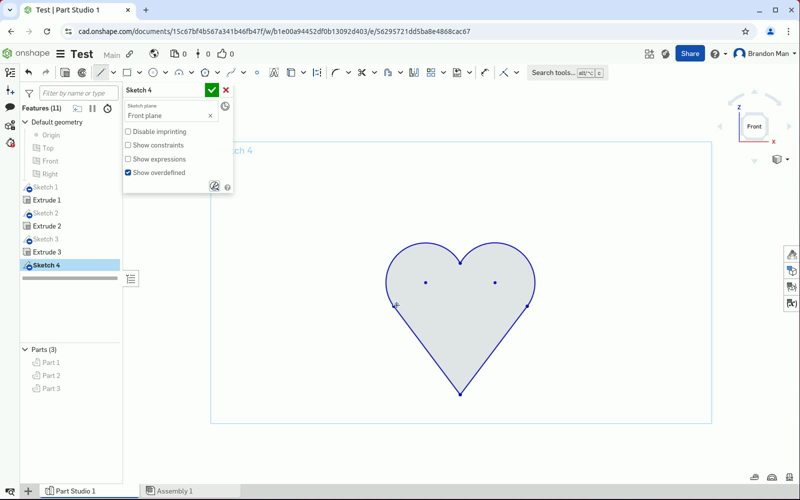
key_down(shift)
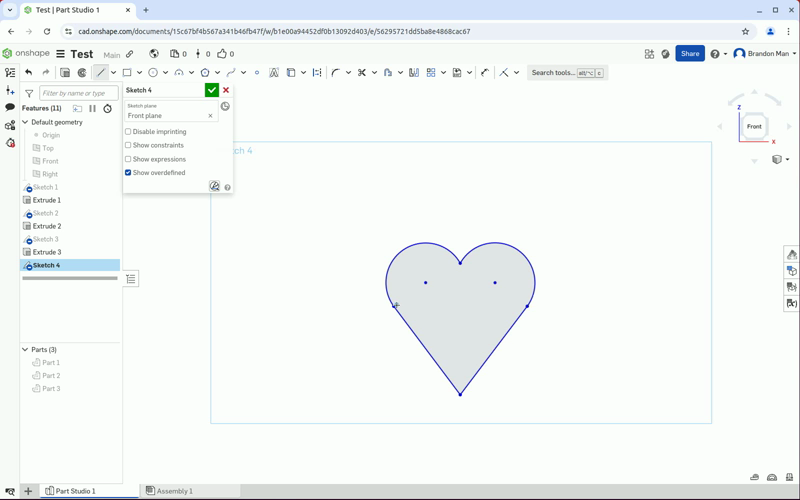
mouse_move(460, 390)
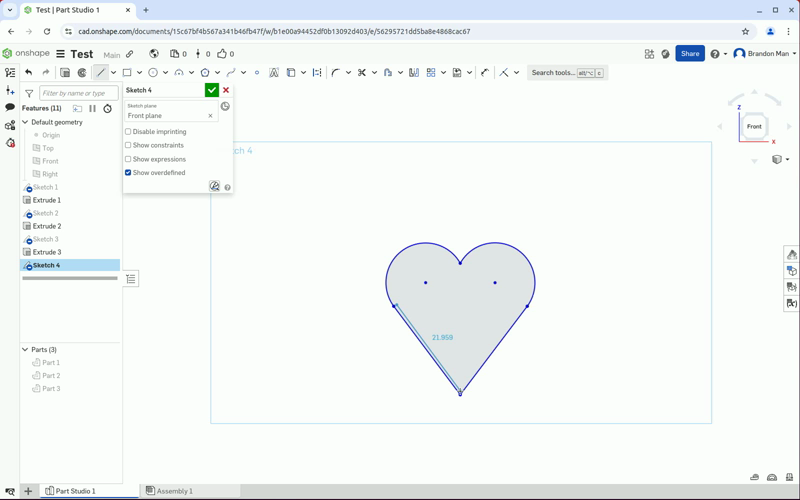
scroll(6)
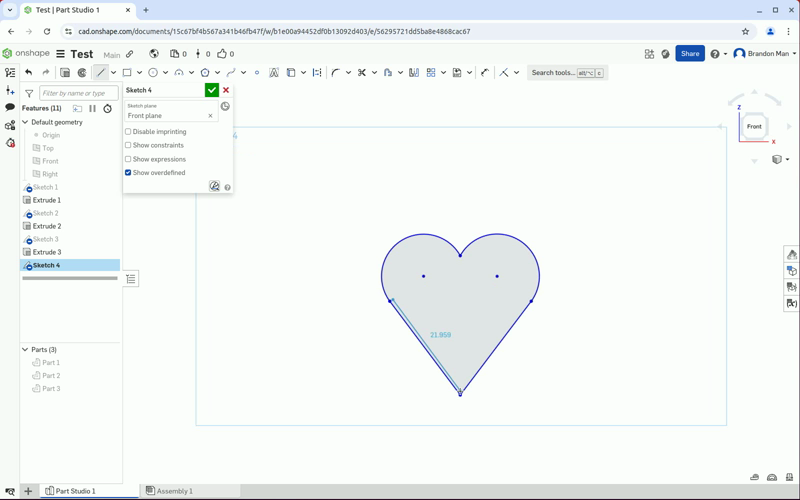
scroll(6)
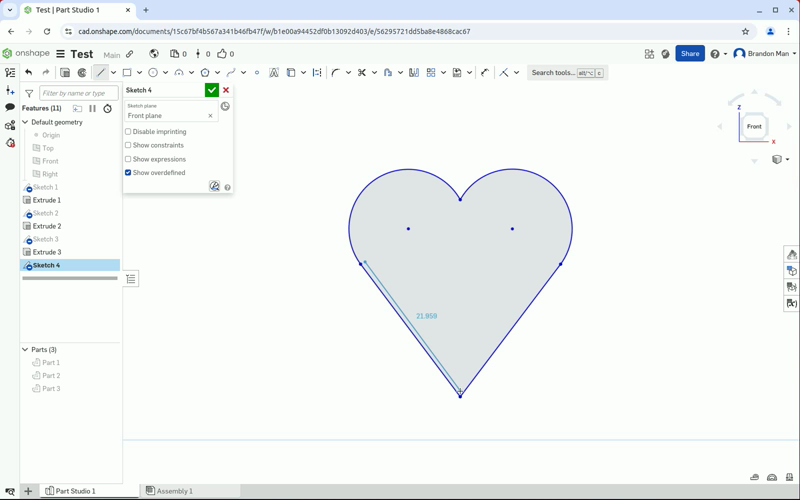
scroll(6)
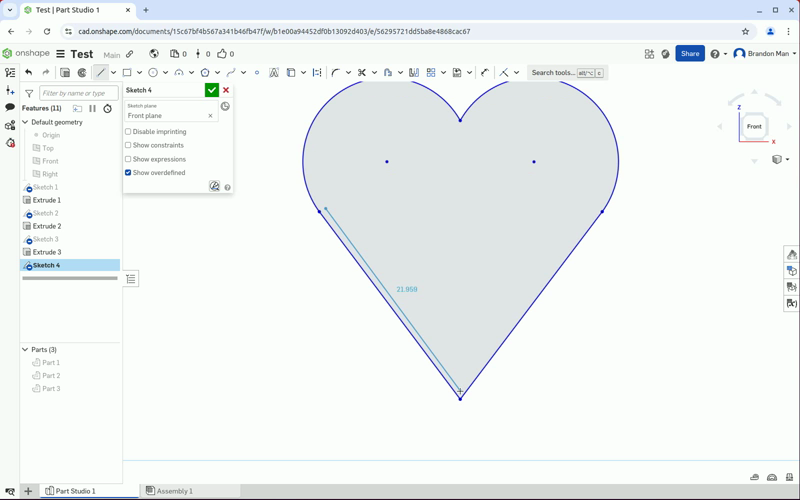
scroll(6)
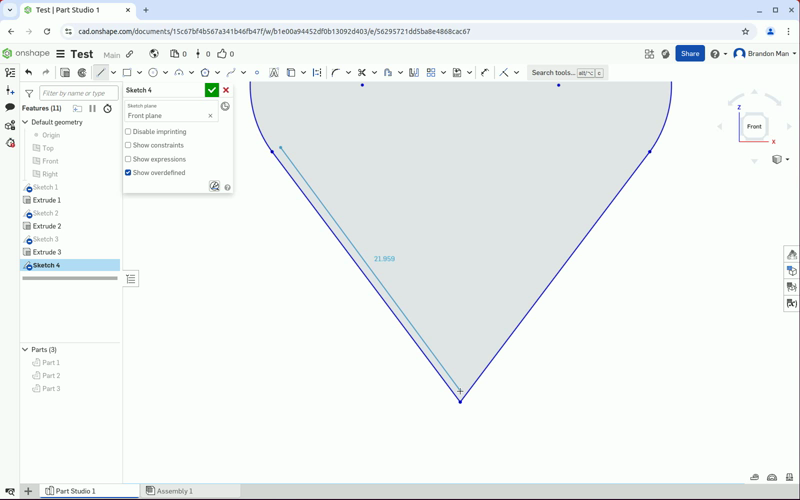
scroll(6)
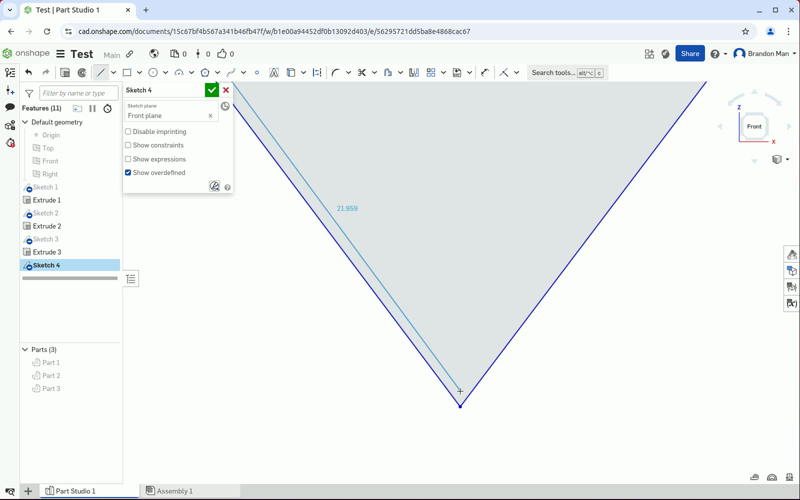
scroll(6)
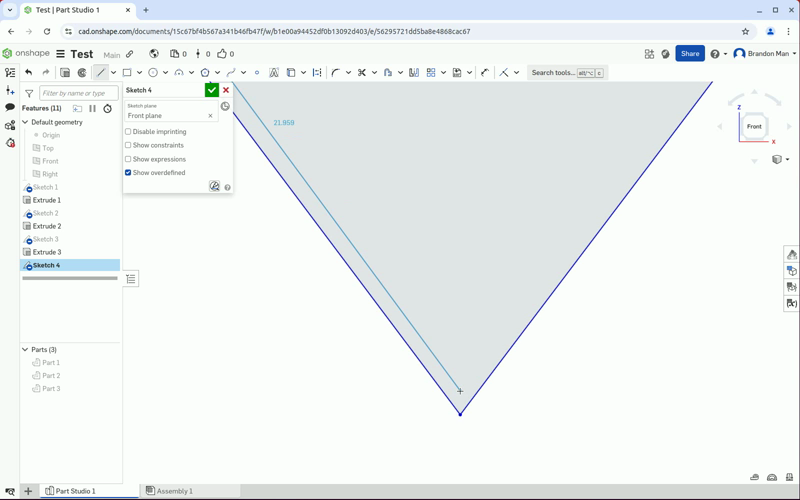
scroll(6)
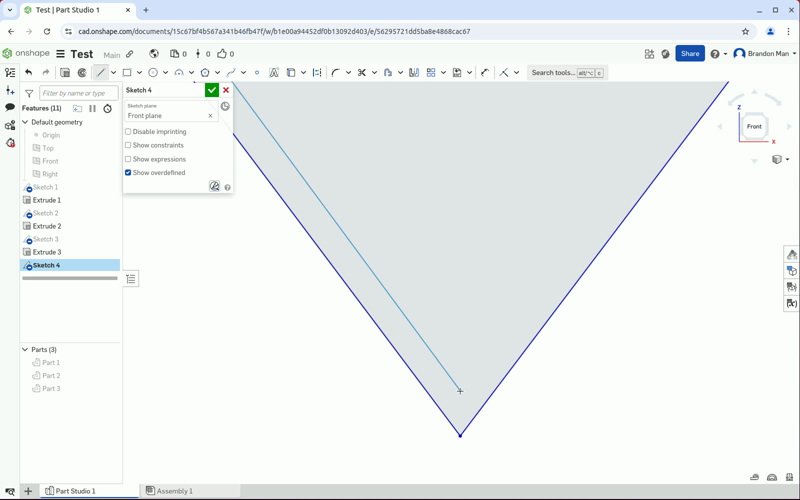
click(460, 390)
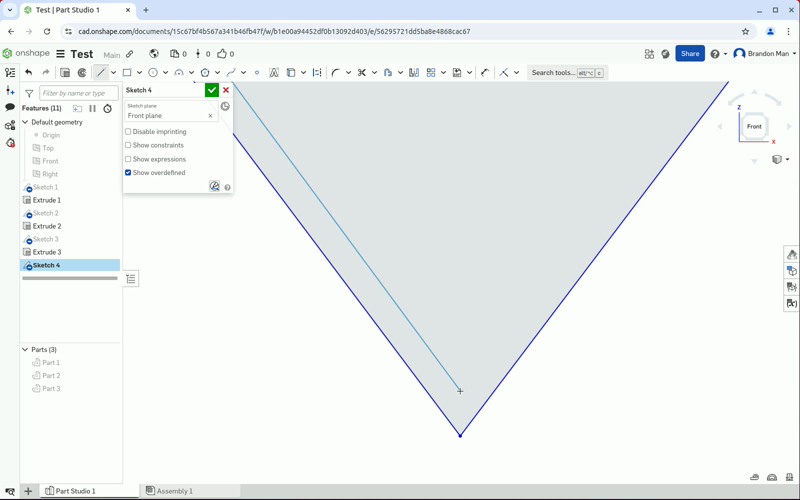
scroll(-6)
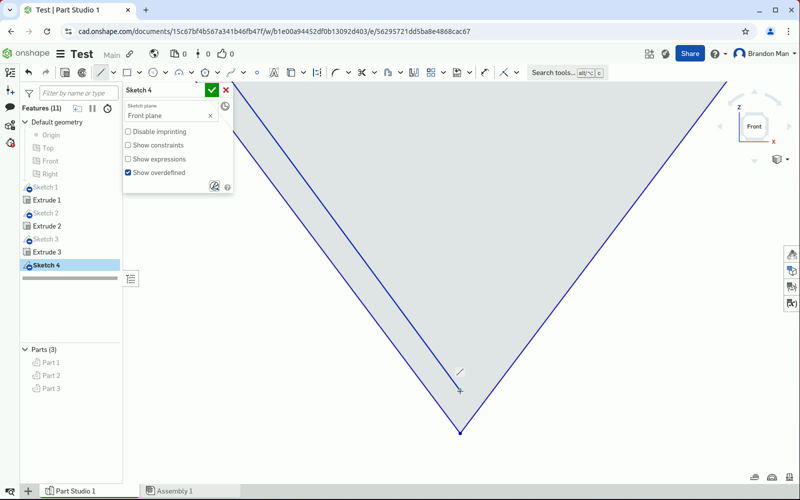
scroll(-6)
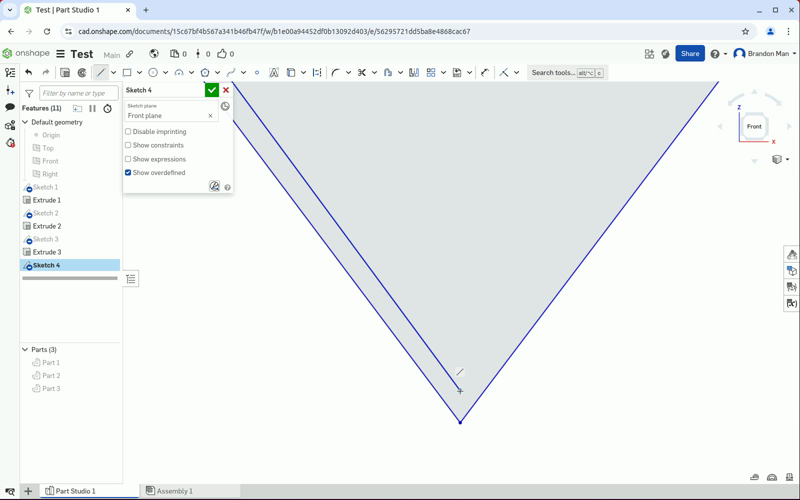
scroll(-6)
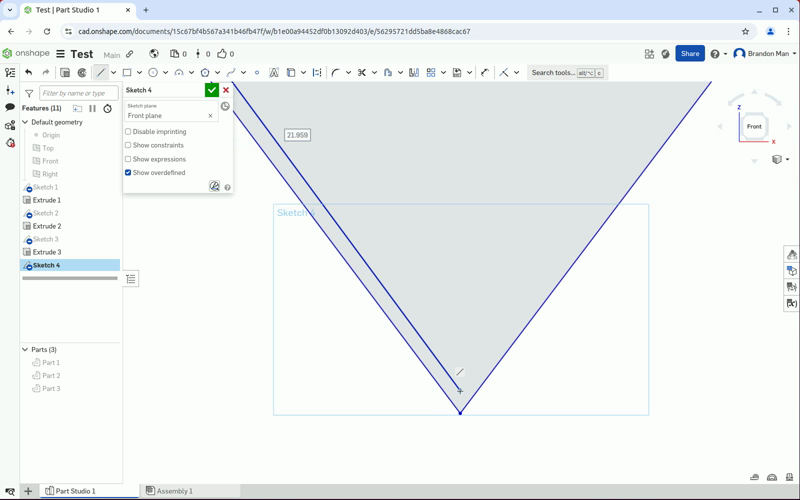
scroll(-6)
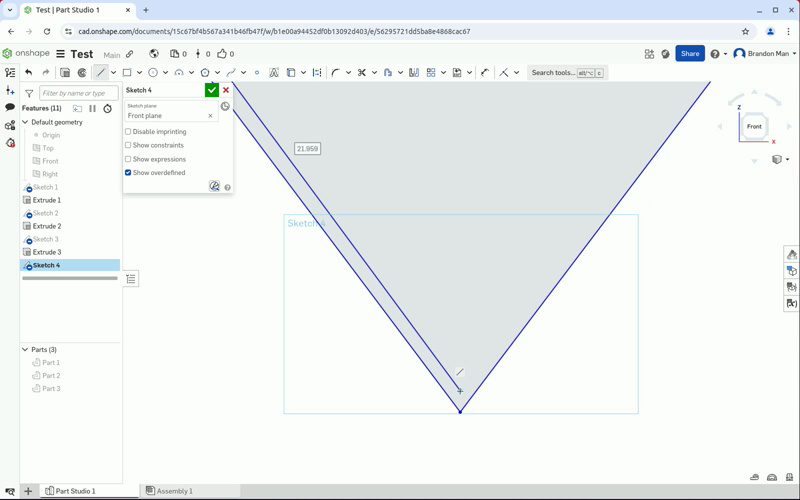
scroll(-6)
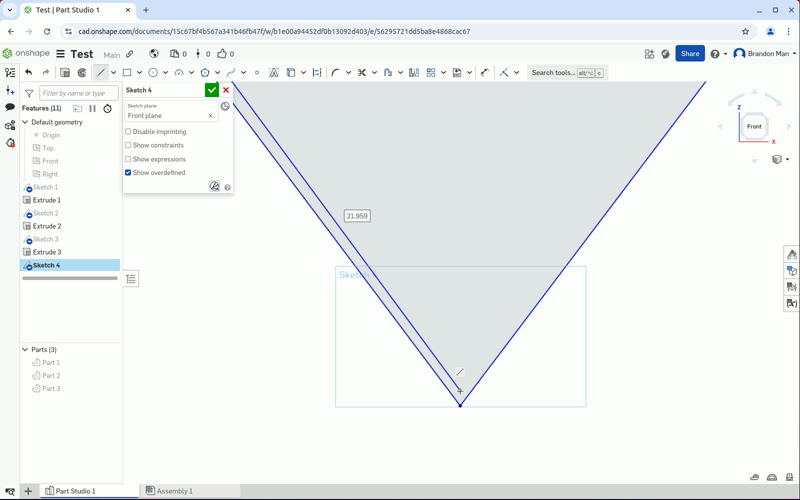
scroll(-6)
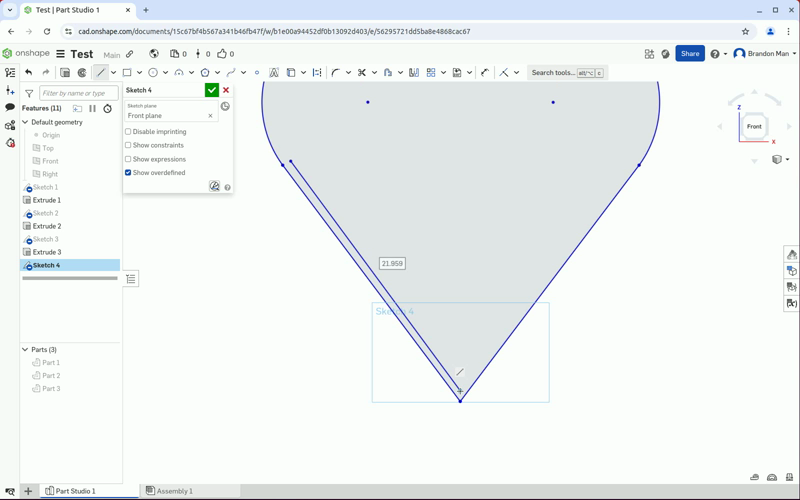
scroll(-6)
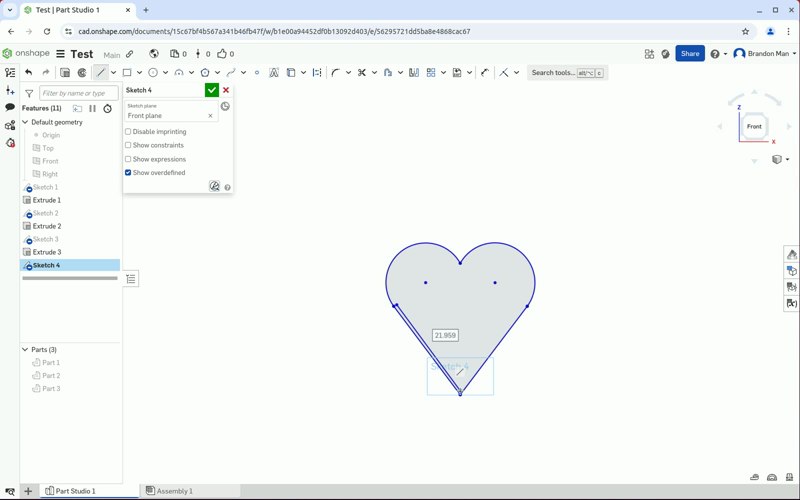
key_up(shift)
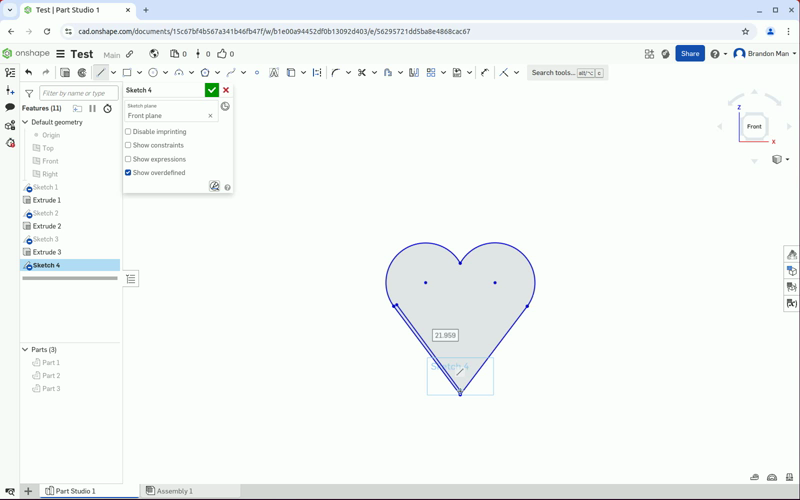
key_down(shift)
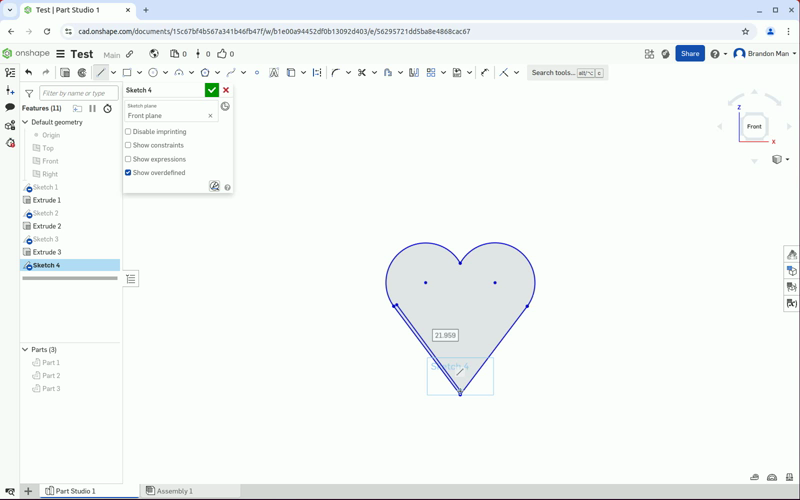
mouse_move(524, 304)
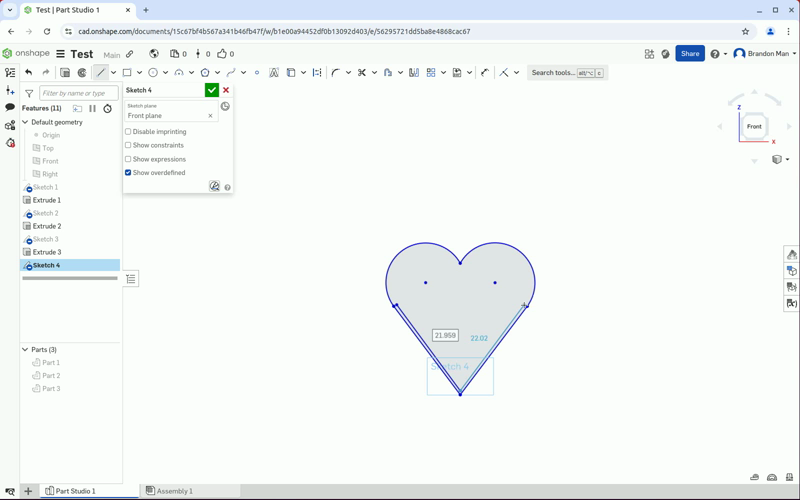
scroll(6)
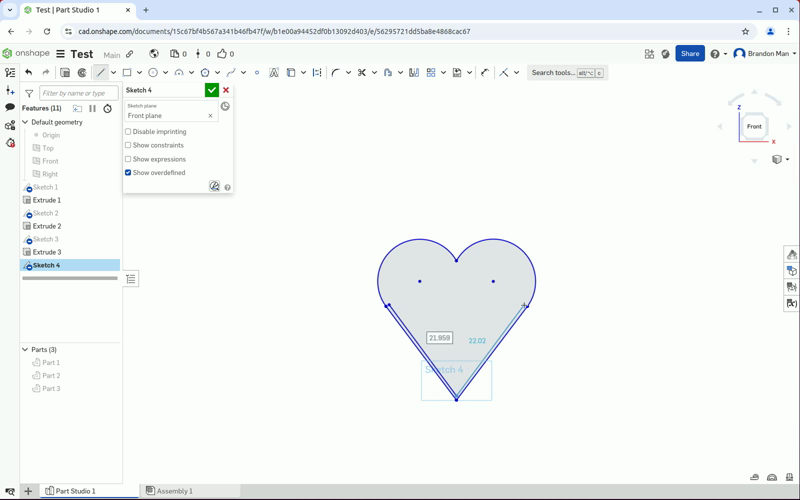
scroll(6)
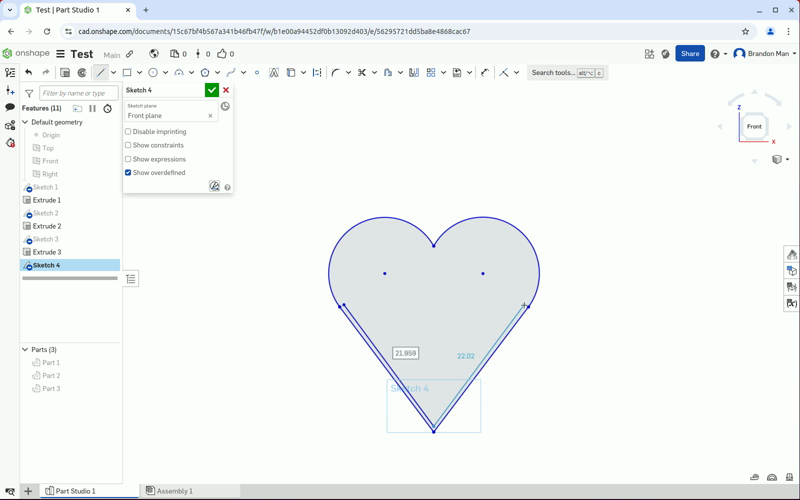
scroll(6)
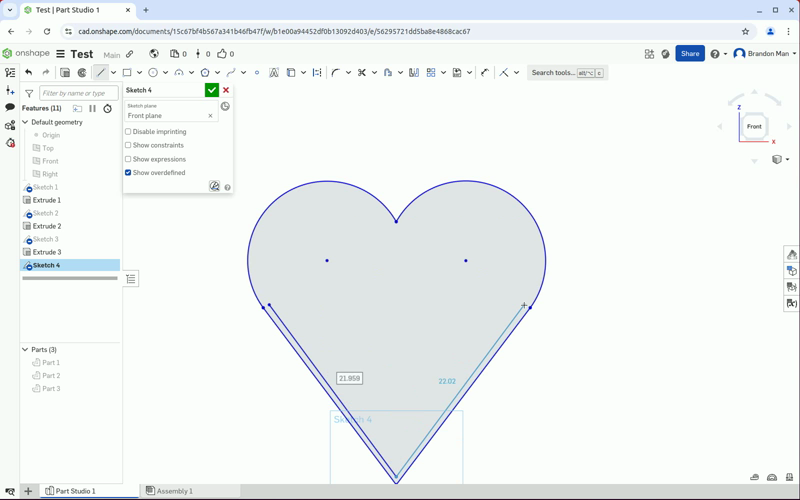
scroll(6)
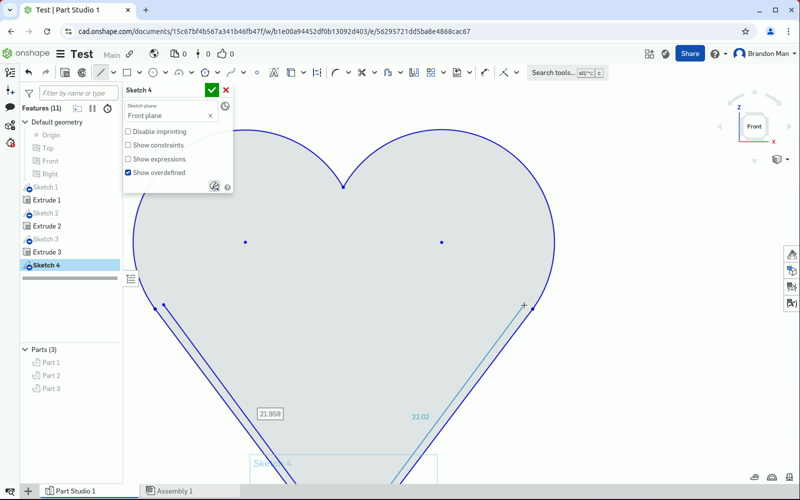
scroll(6)
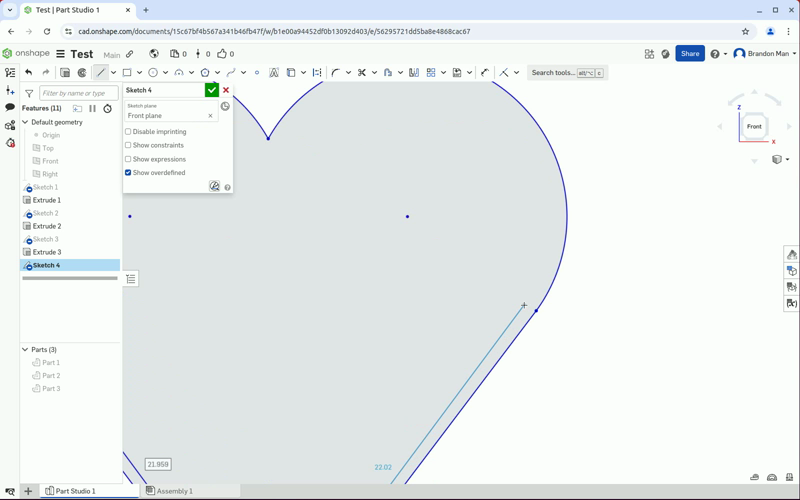
scroll(6)
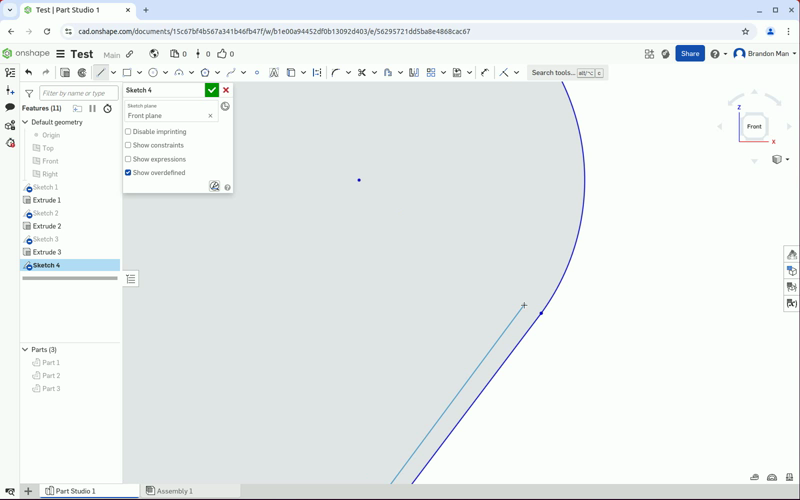
scroll(6)
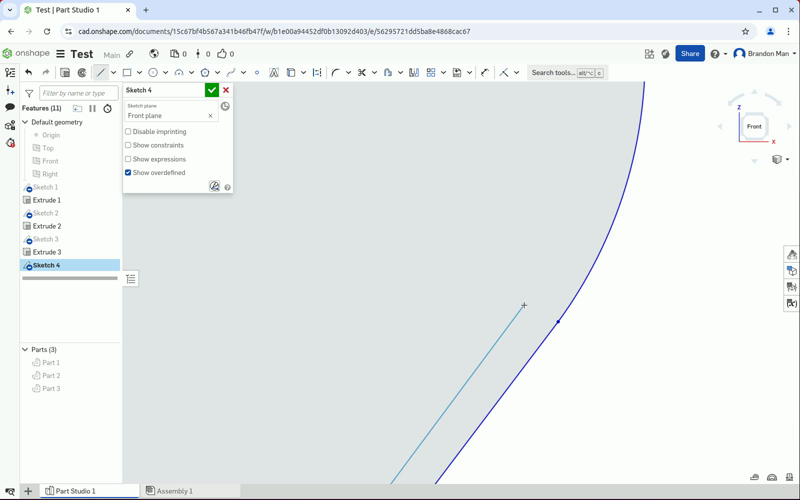
click(524, 304)
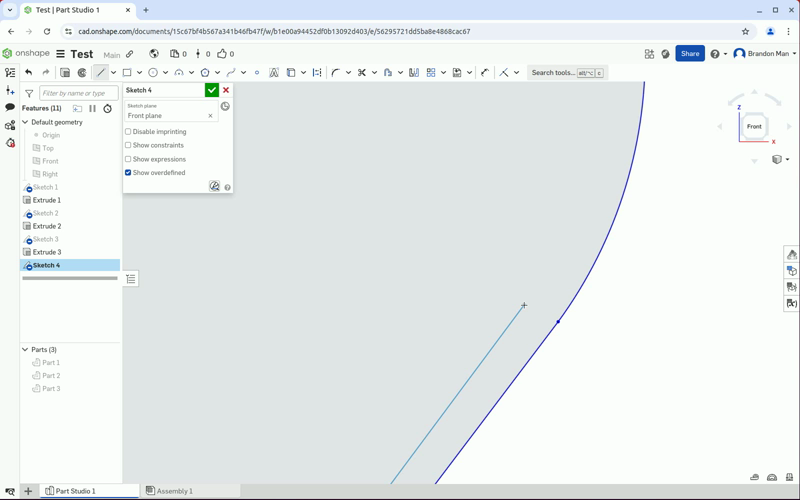
scroll(-6)
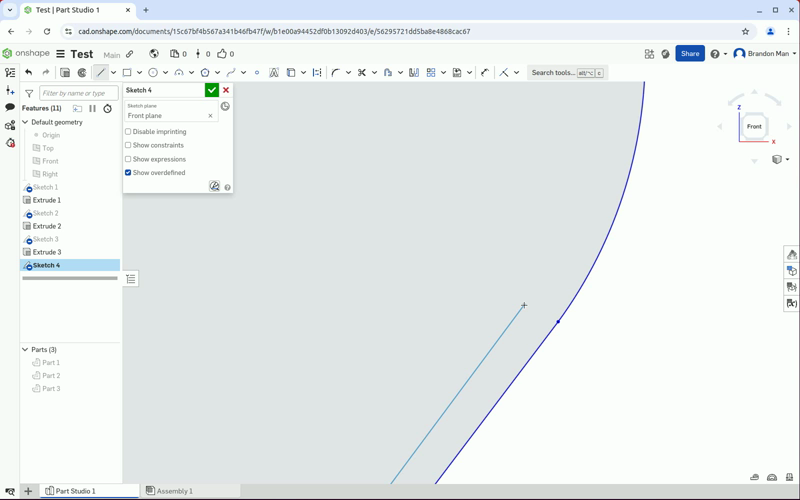
scroll(-6)
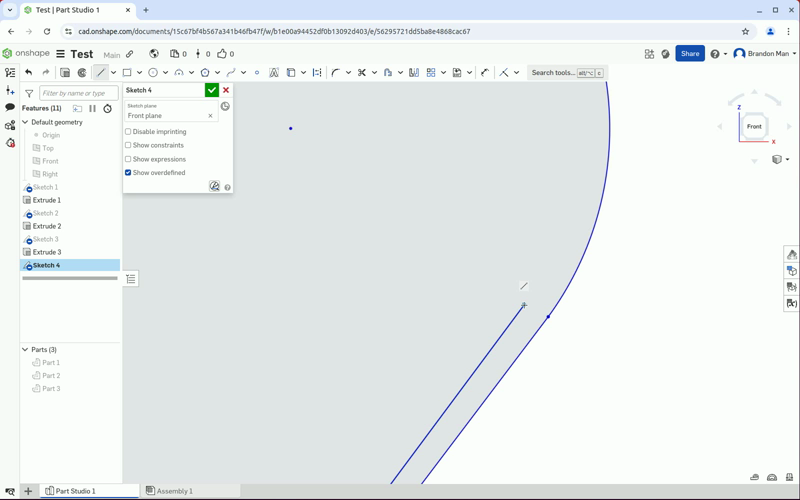
scroll(-6)
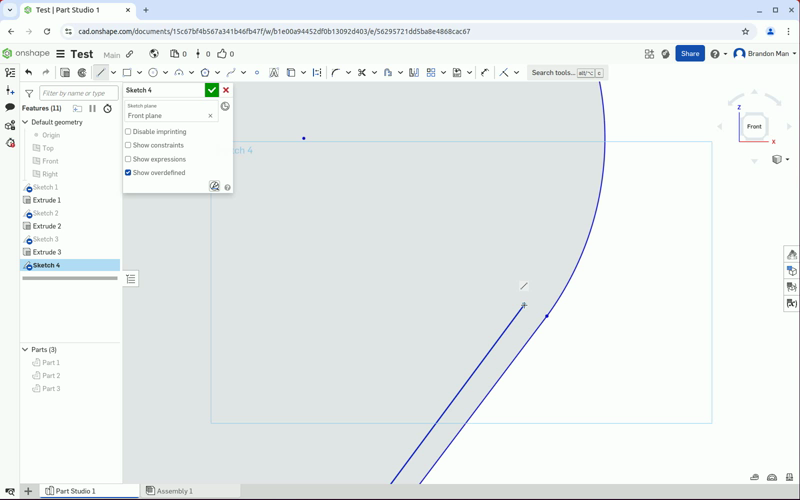
scroll(-6)
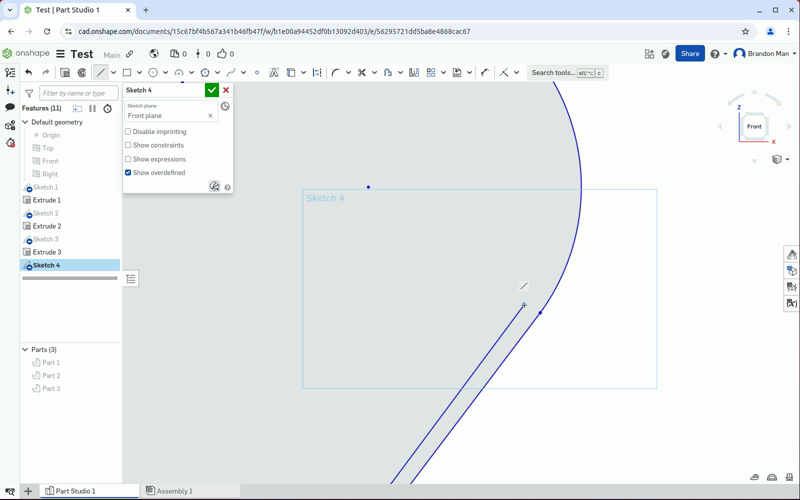
scroll(-6)
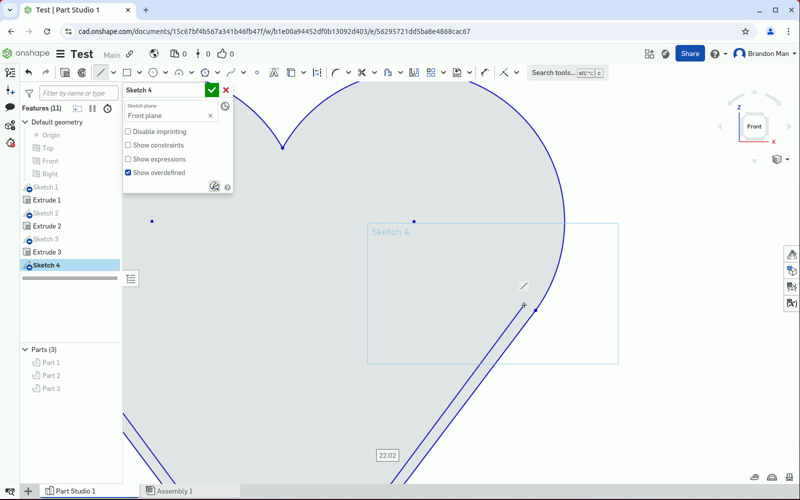
scroll(-6)
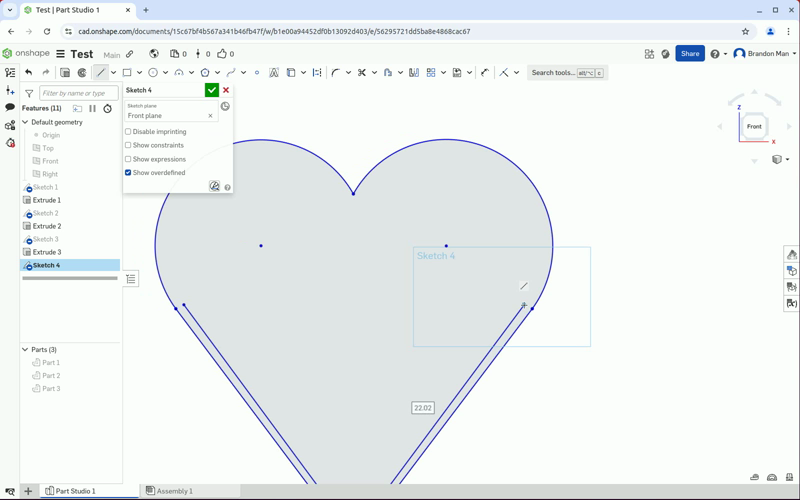
scroll(-6)
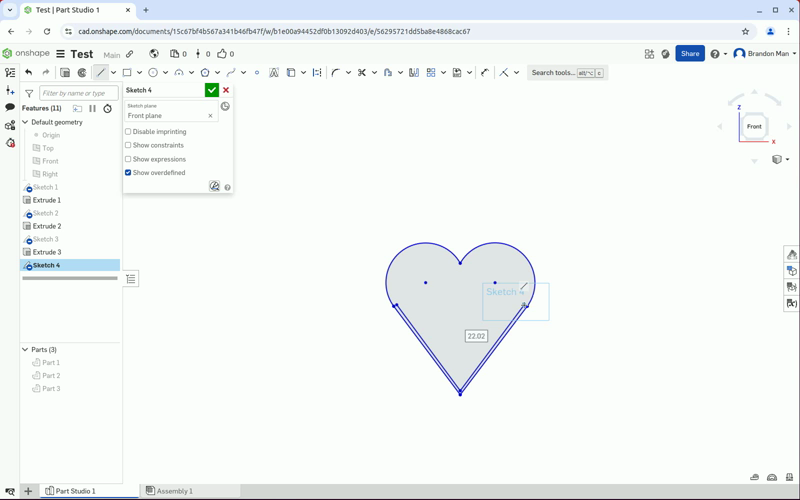
key_up(shift)
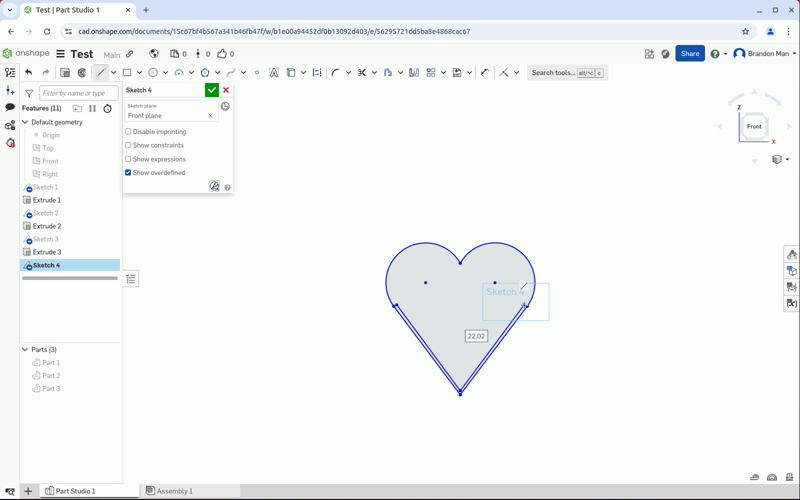
key(esc)
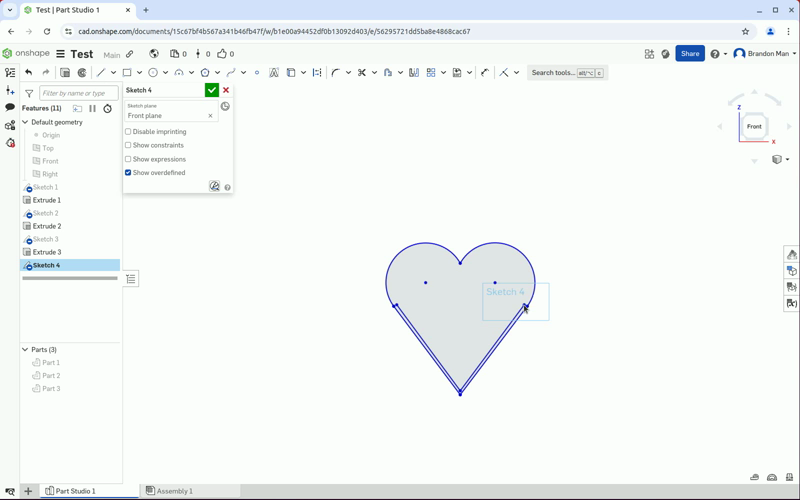
key(a)
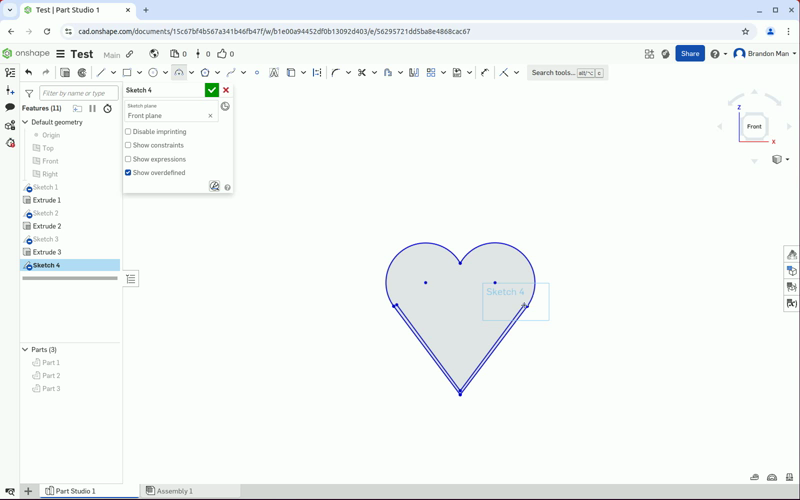
mouse_move(524, 304)
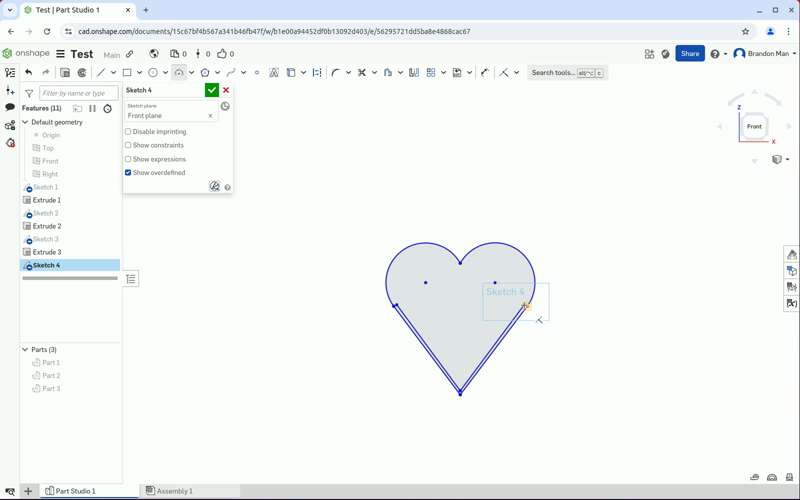
scroll(6)
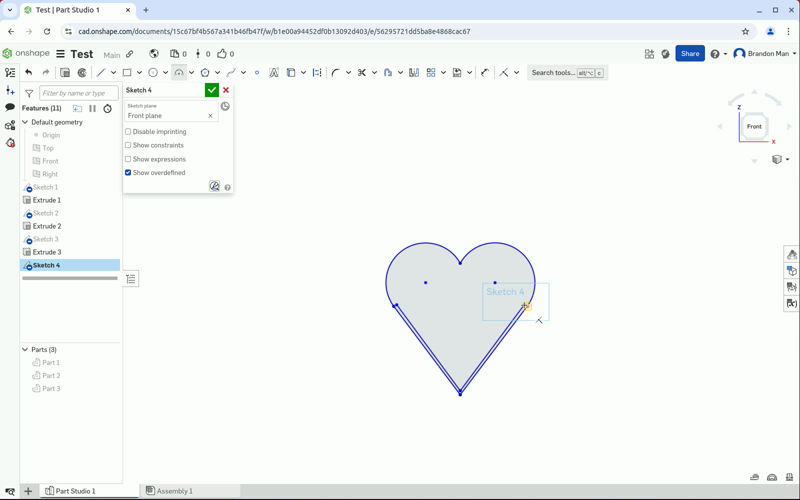
scroll(6)
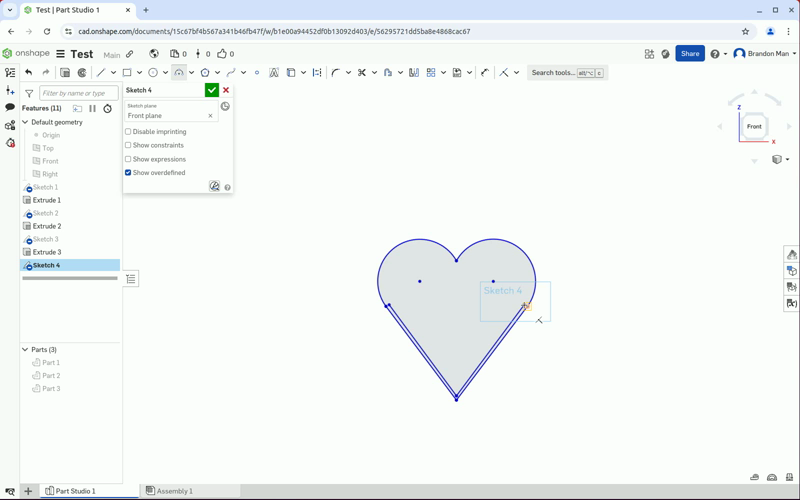
scroll(6)
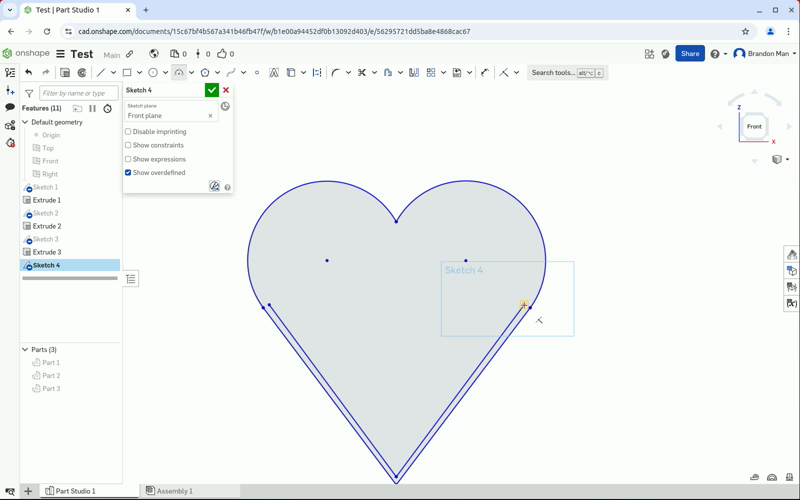
scroll(6)
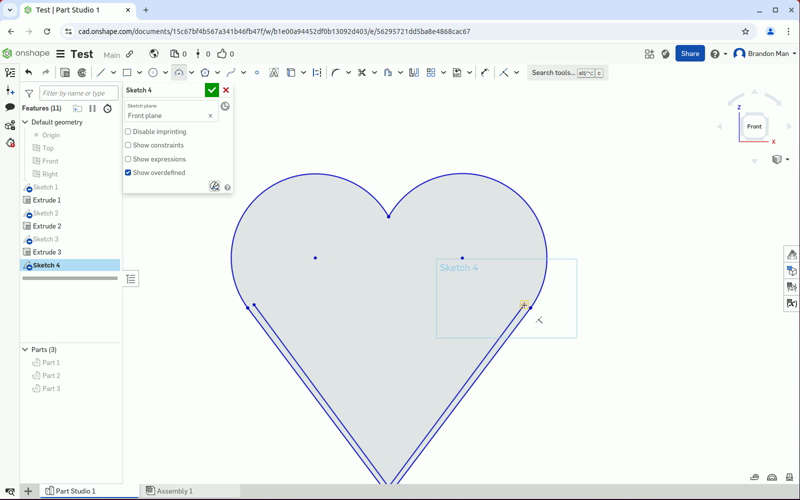
scroll(6)
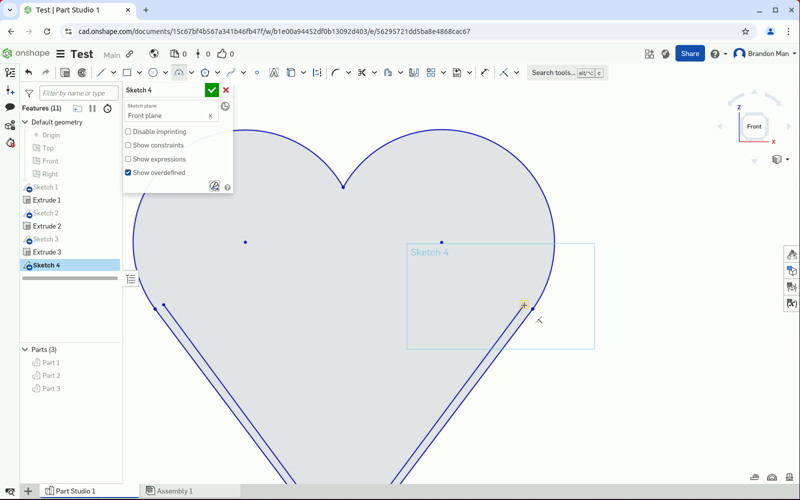
scroll(6)
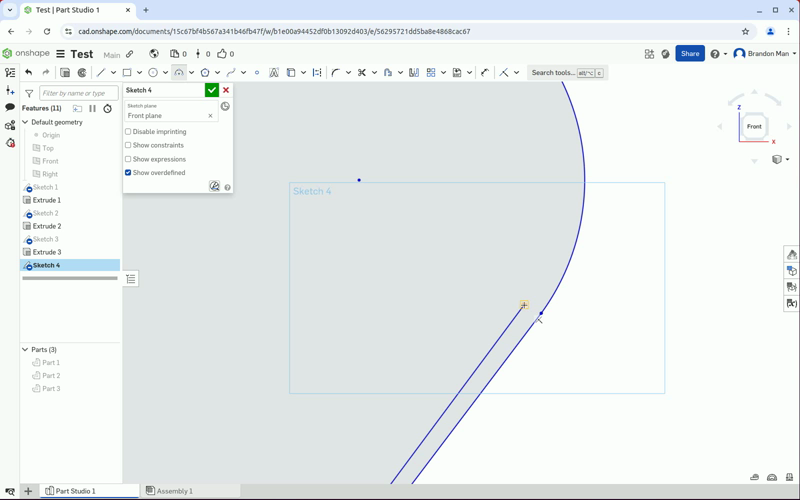
scroll(6)
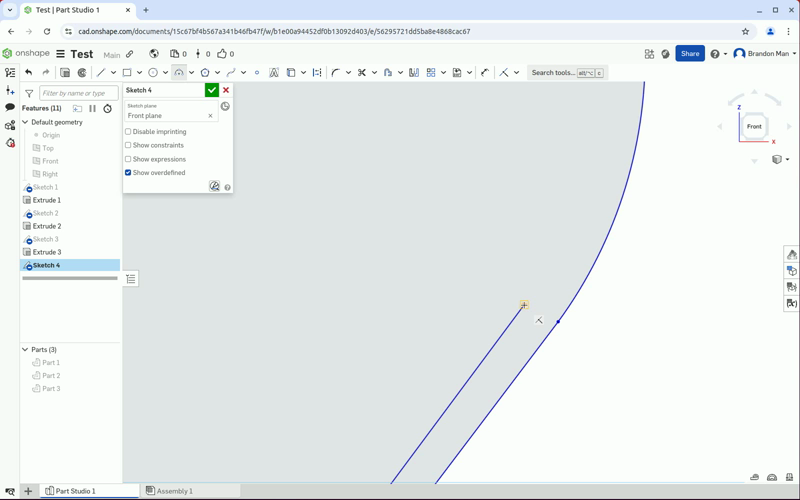
click(524, 304)
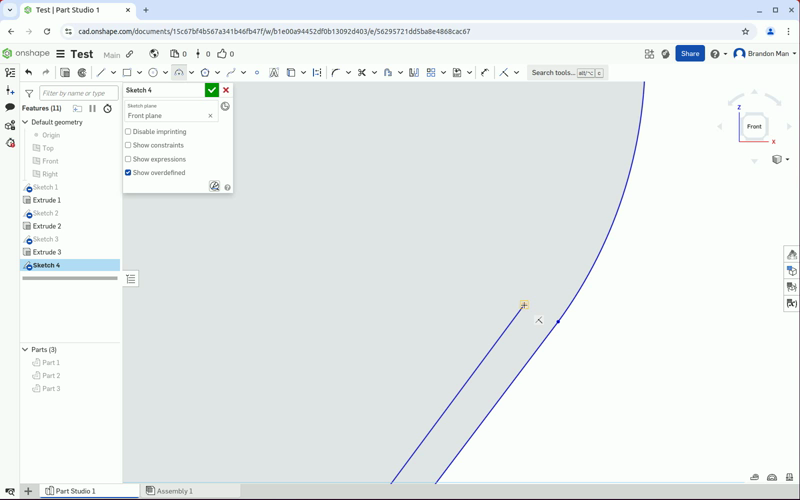
scroll(-6)
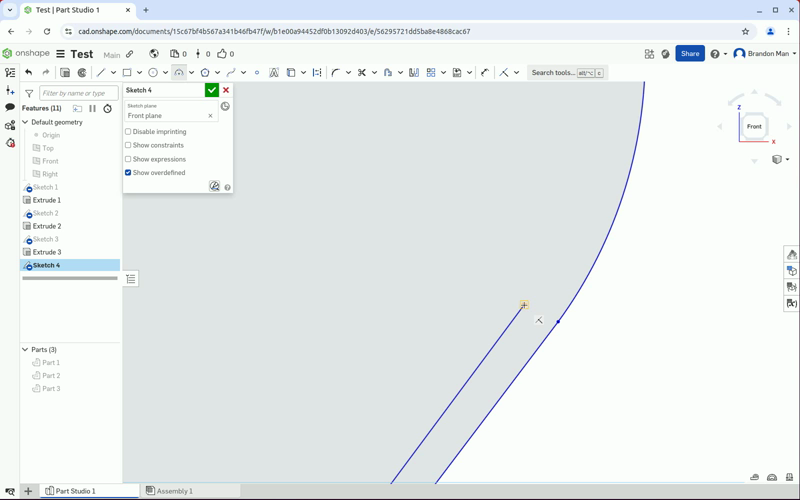
scroll(-6)
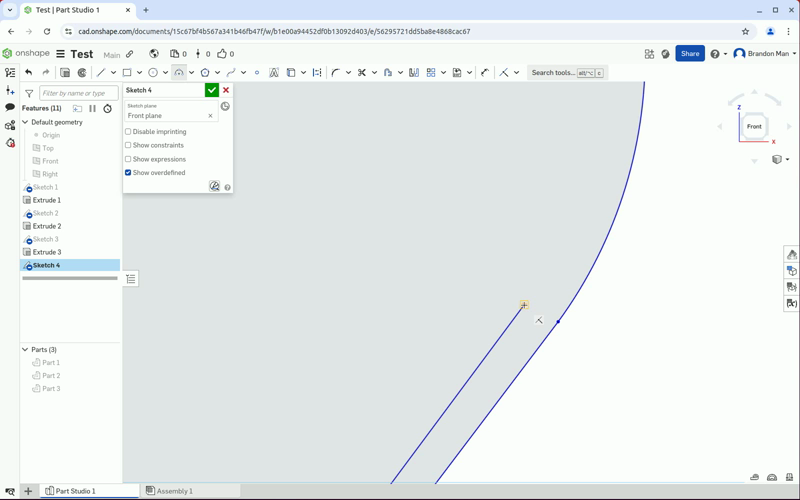
scroll(-6)
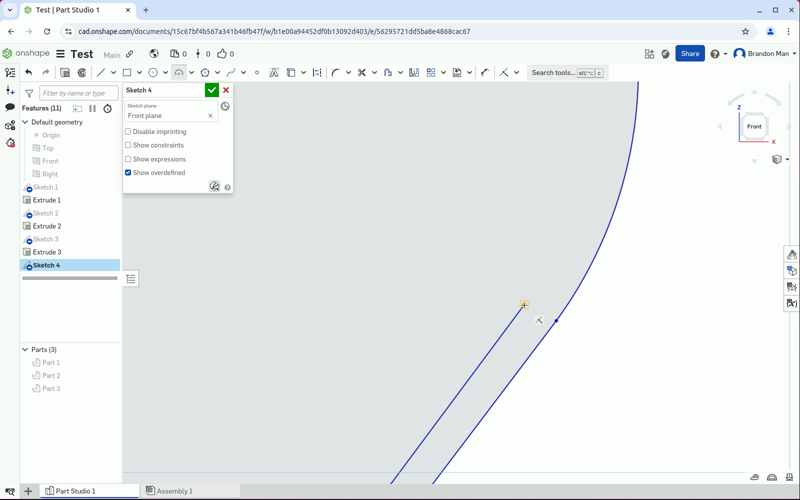
scroll(-6)
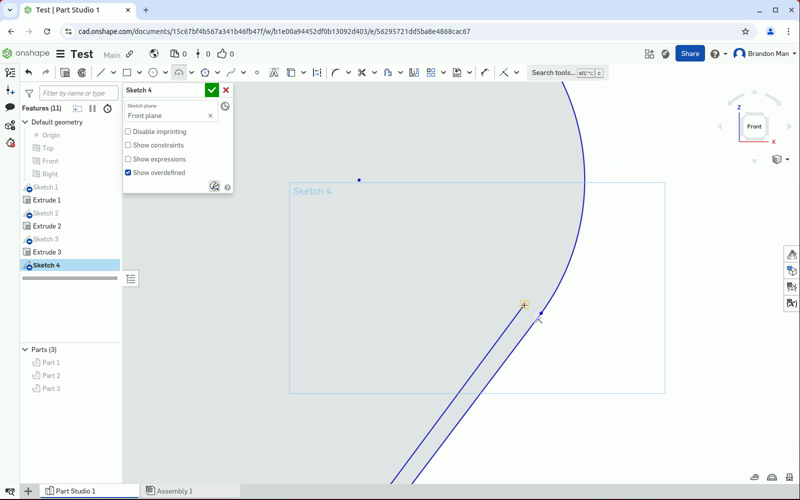
scroll(-6)
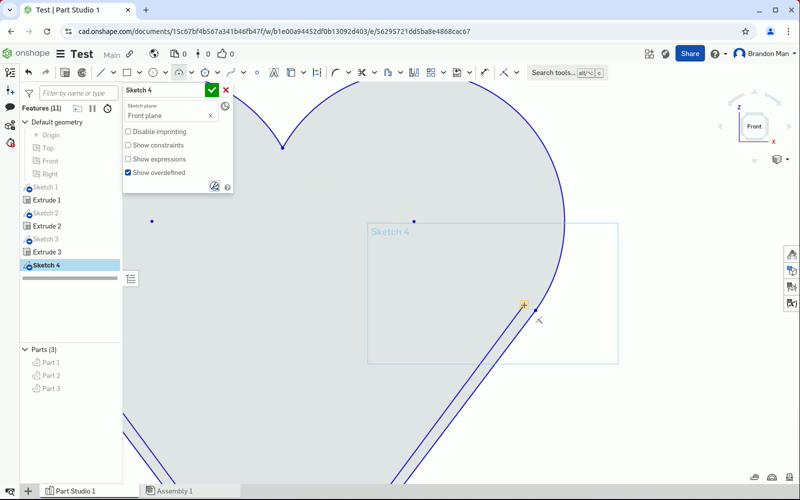
scroll(-6)
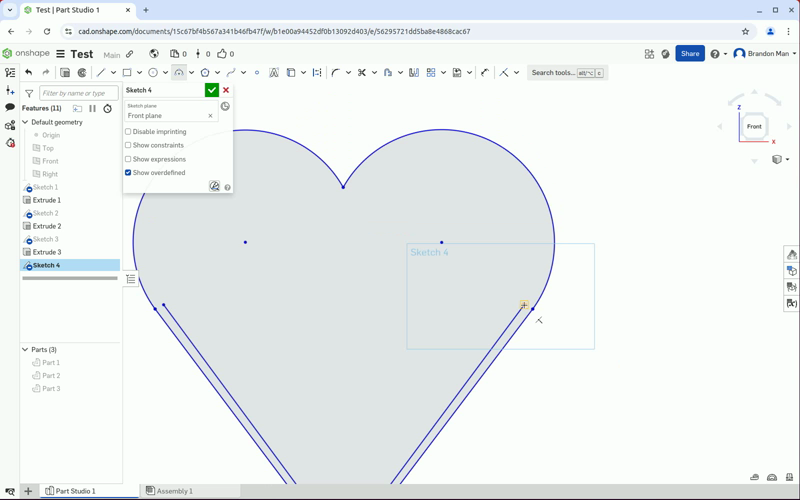
scroll(-6)
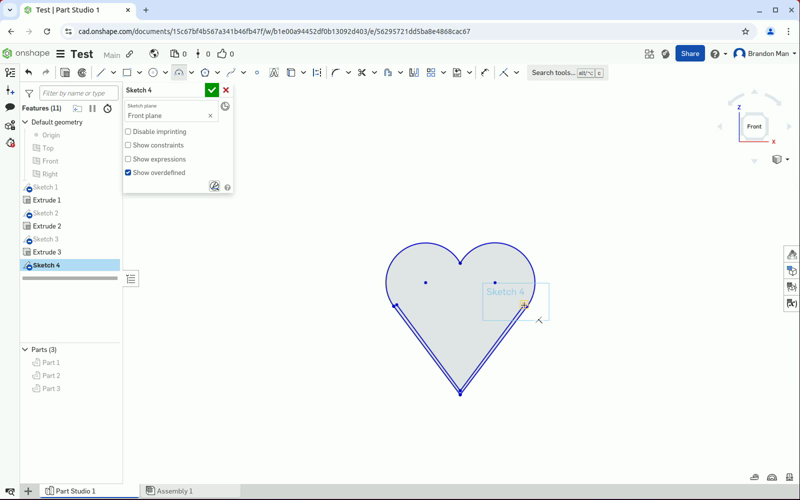
key_down(shift)
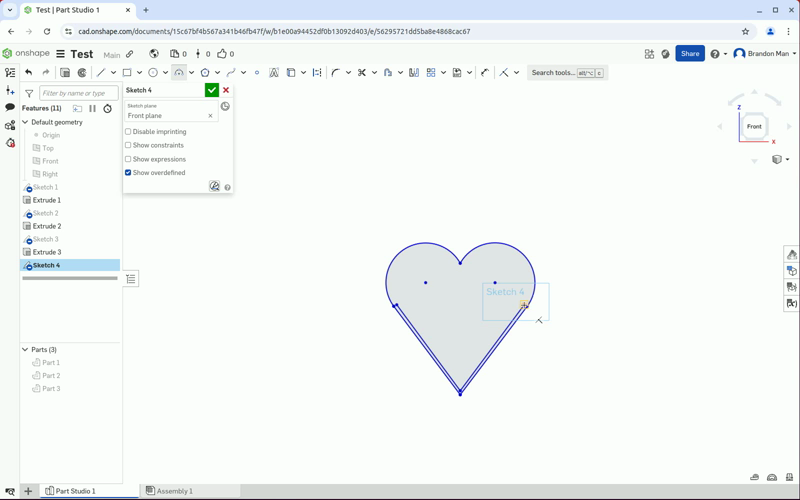
mouse_move(460, 270)
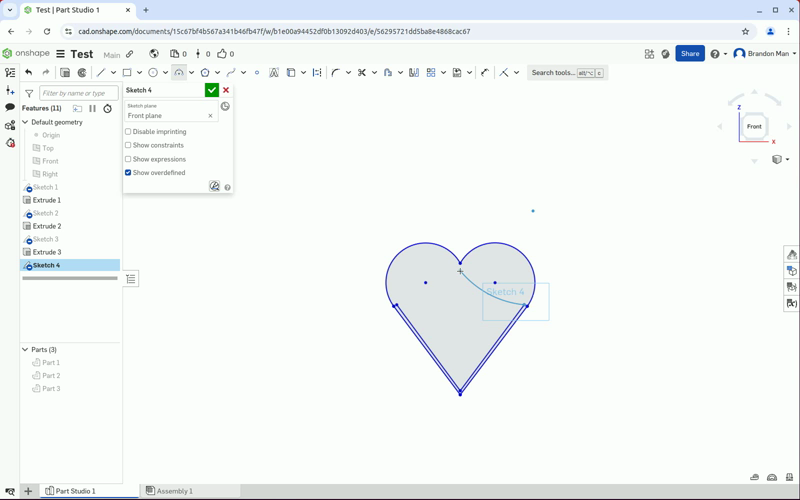
click(460, 270)
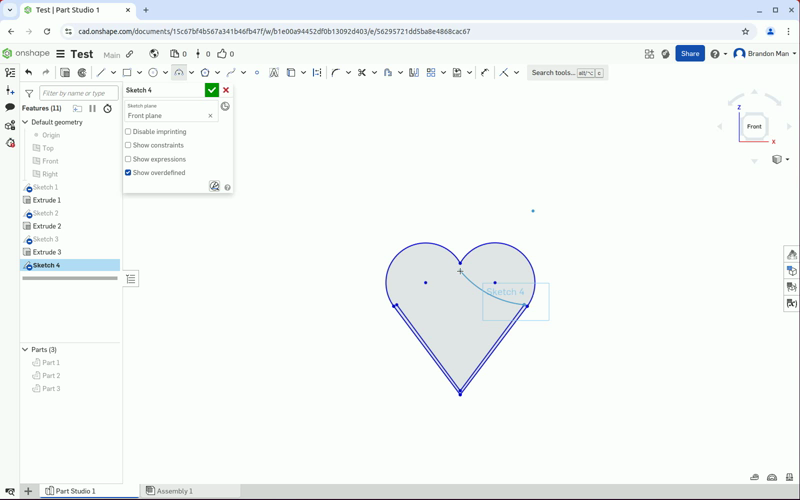
mouse_move(512, 250)
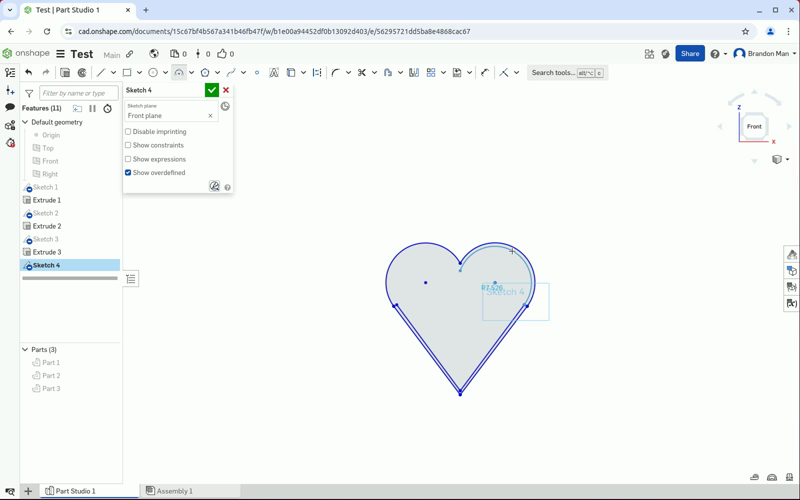
click(512, 250)
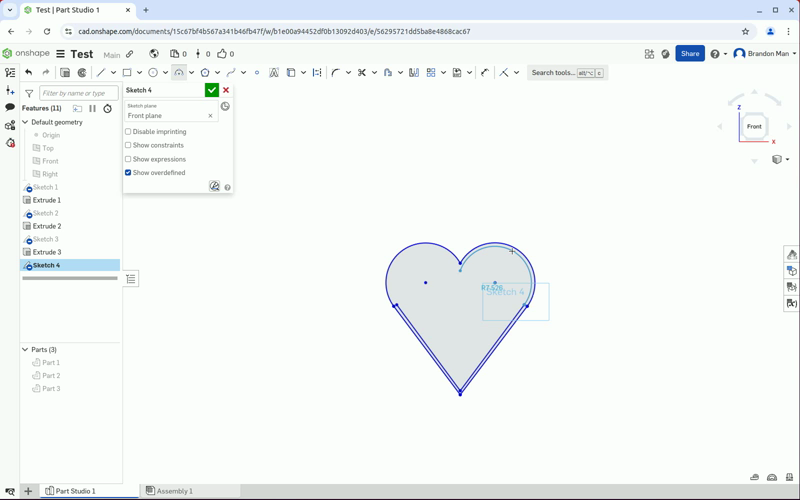
key_up(shift)
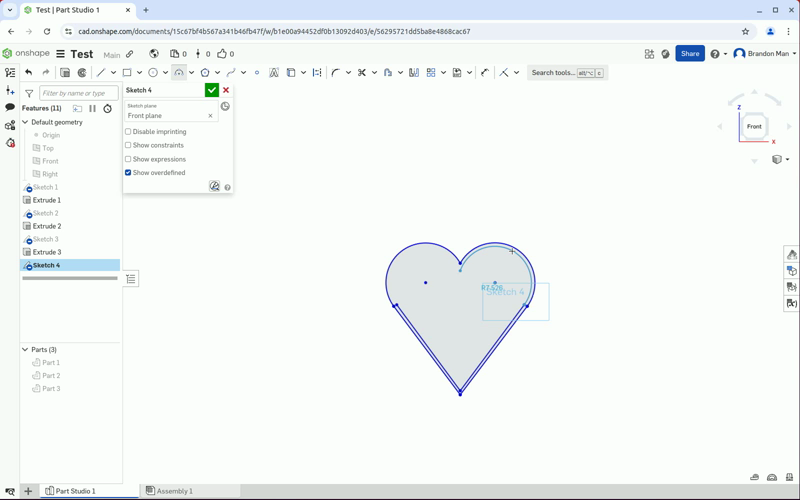
mouse_move(460, 270)
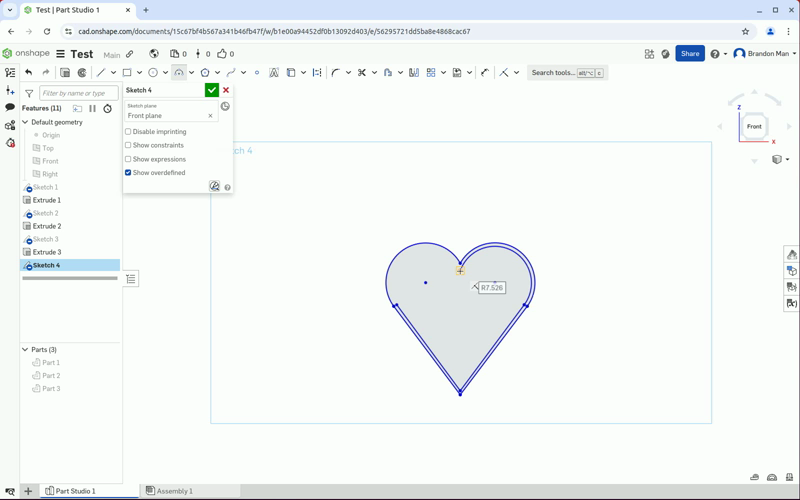
click(460, 270)
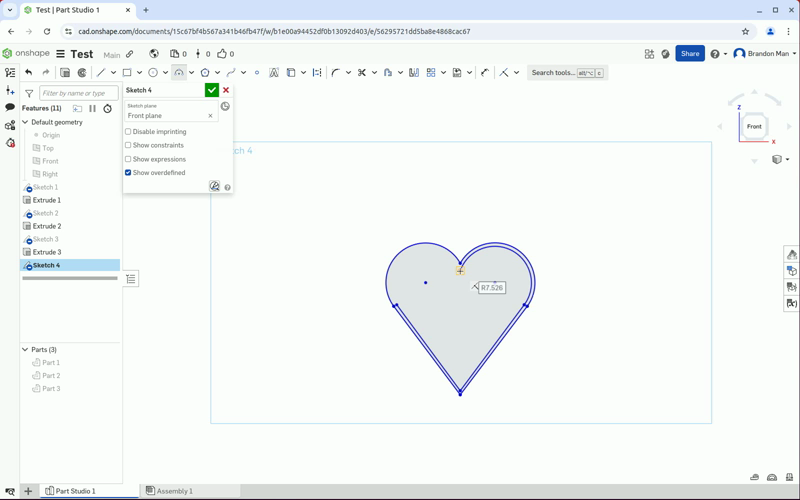
mouse_move(396, 304)
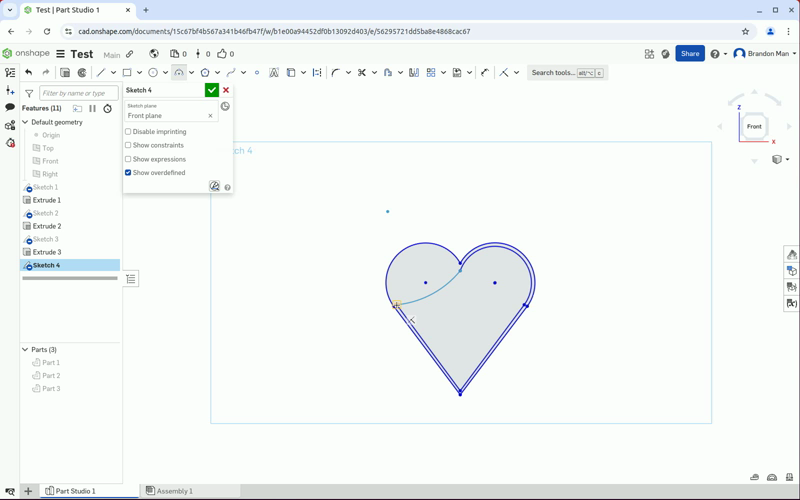
scroll(6)
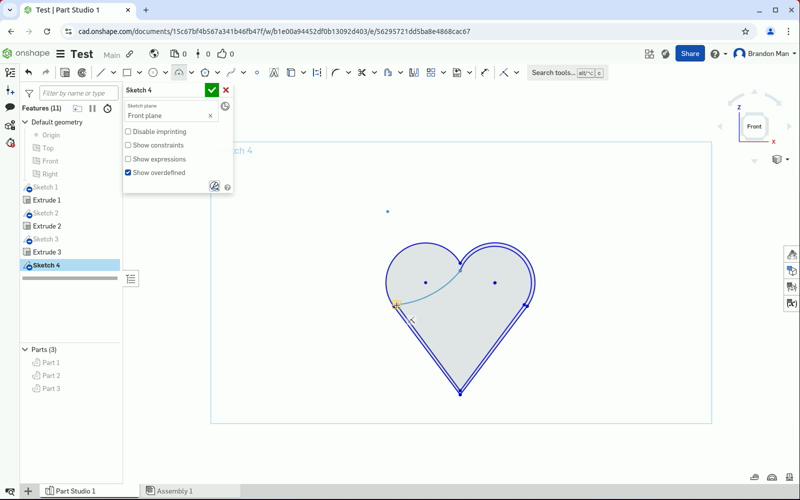
scroll(6)
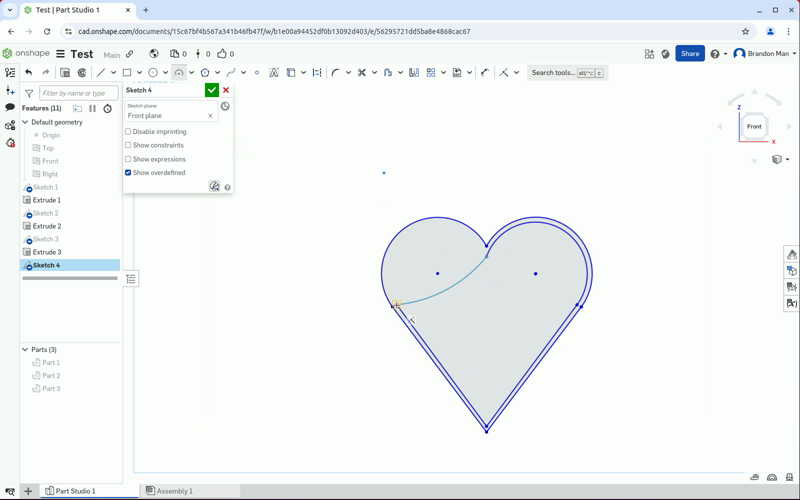
scroll(6)
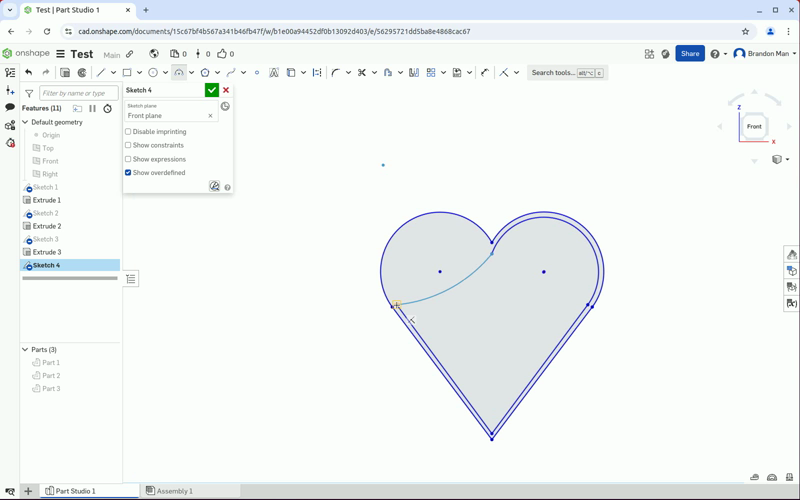
scroll(6)
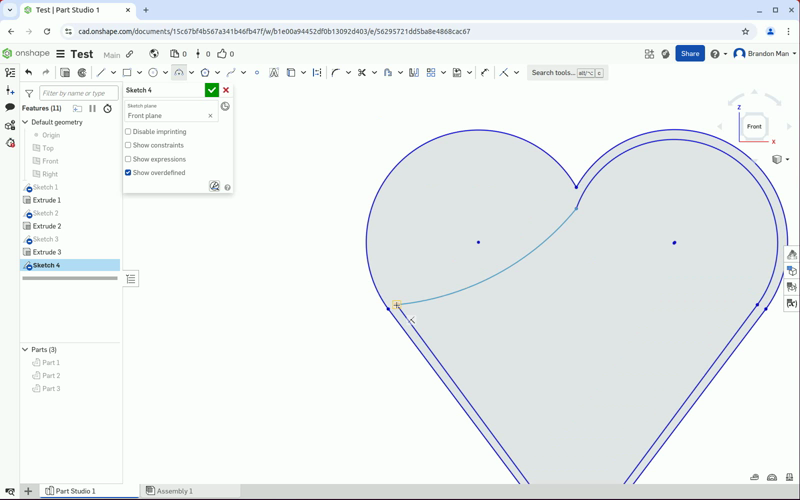
scroll(6)
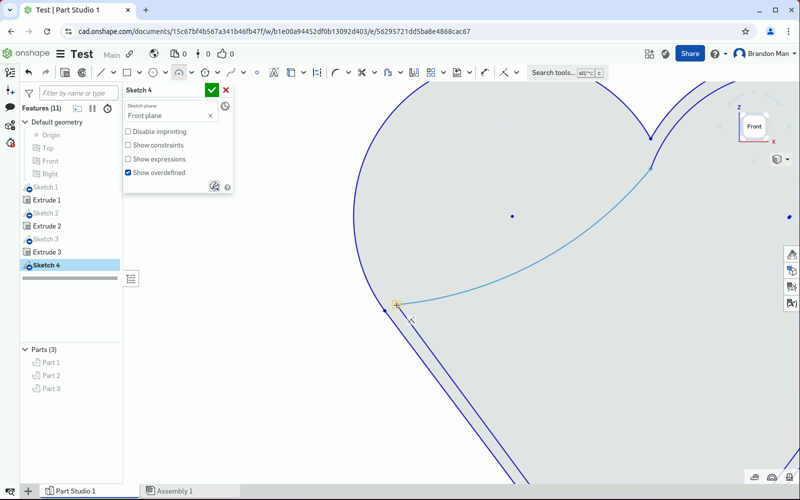
scroll(6)
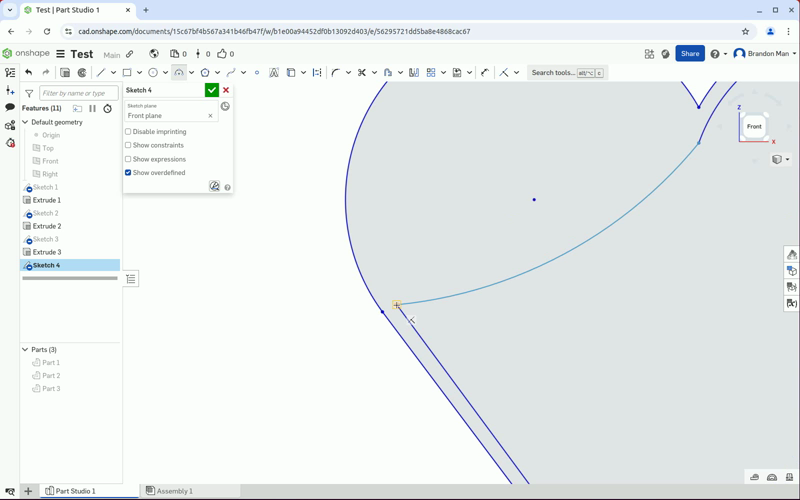
scroll(6)
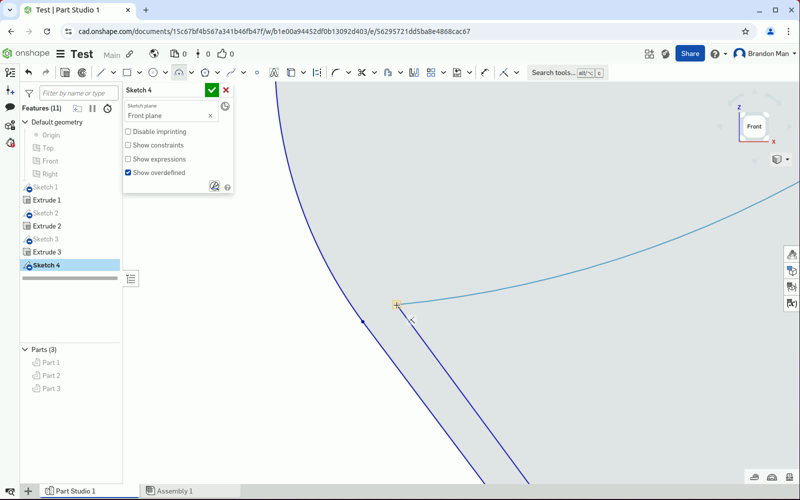
click(396, 304)
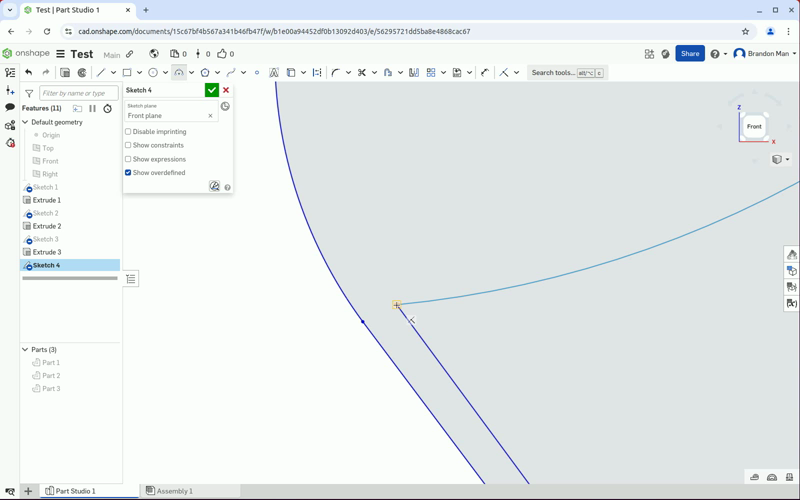
scroll(-6)
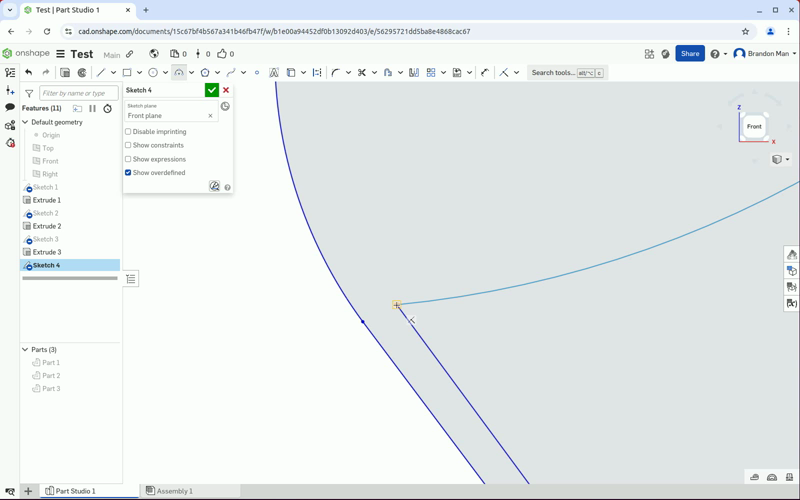
scroll(-6)
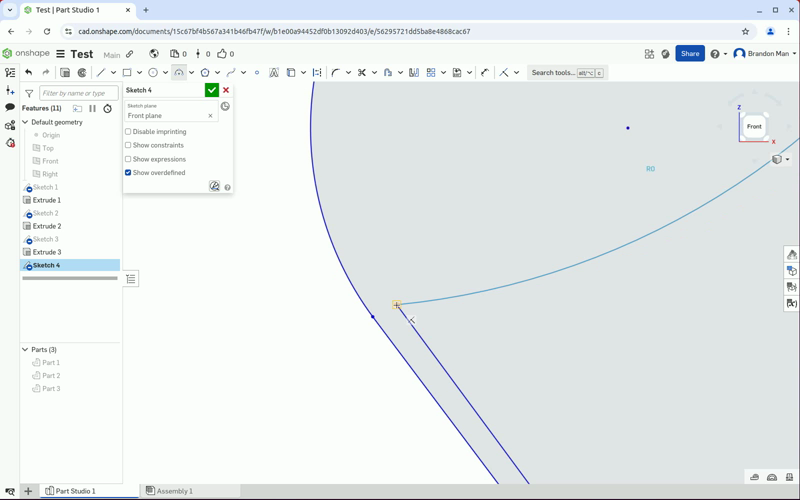
scroll(-6)
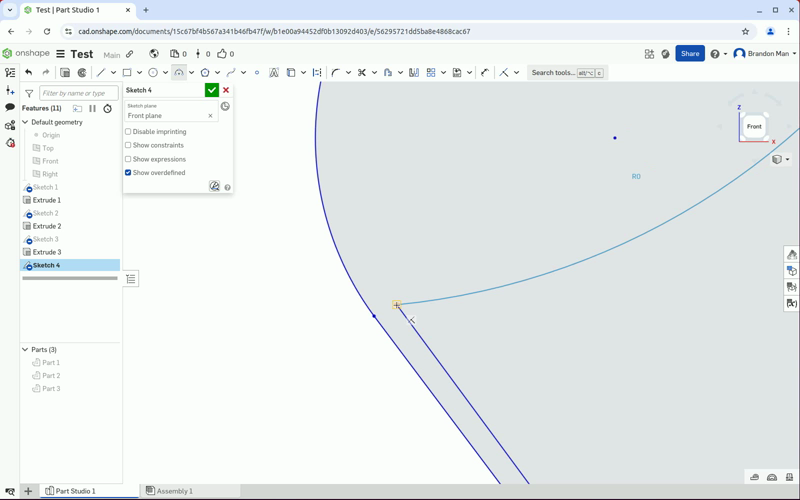
scroll(-6)
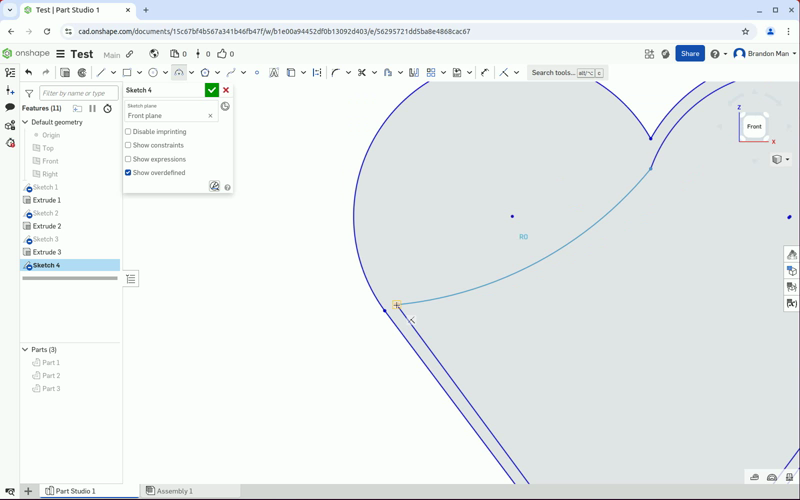
scroll(-6)
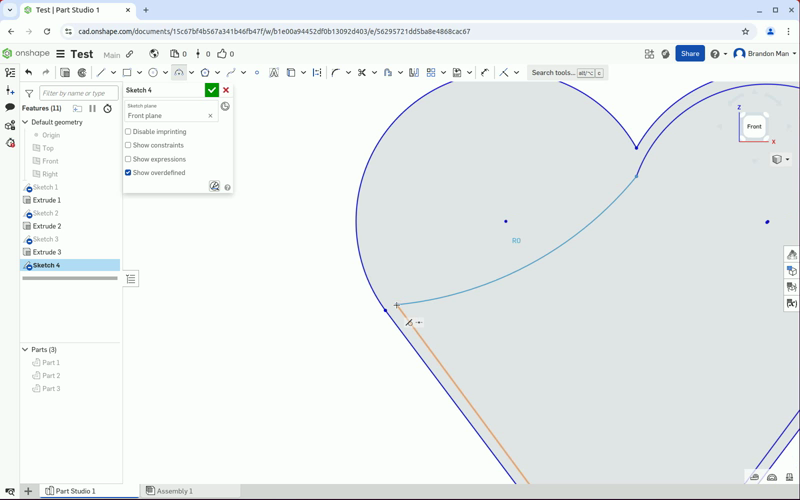
scroll(-6)
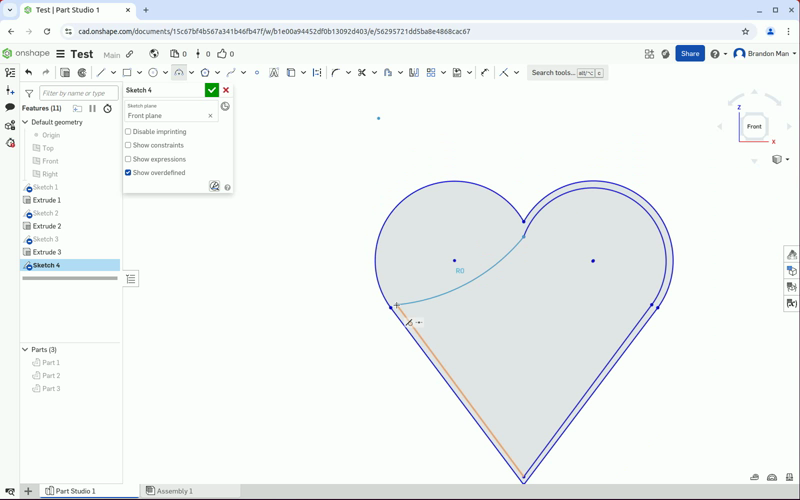
scroll(-6)
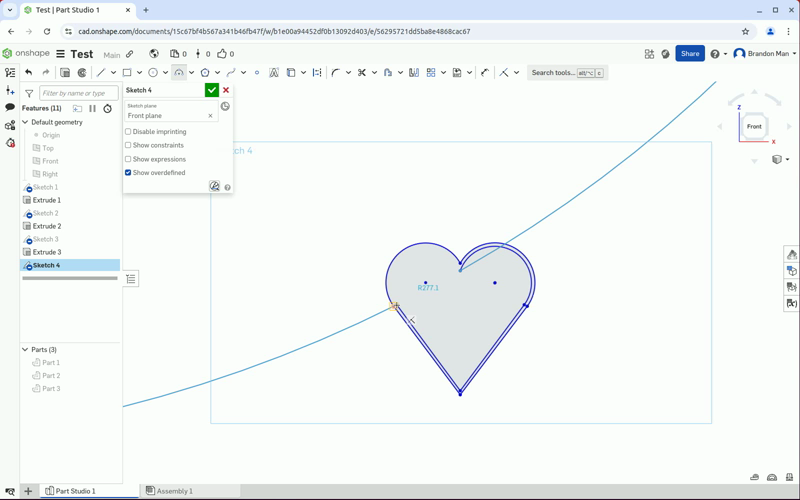
key_down(shift)
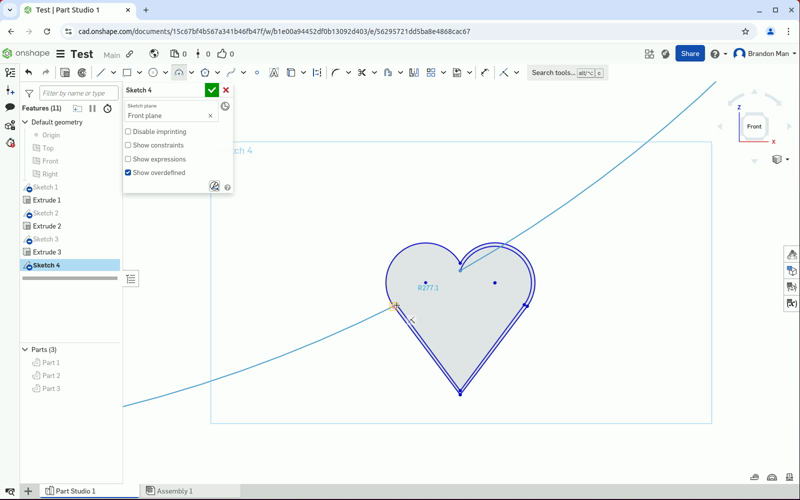
mouse_move(408, 250)
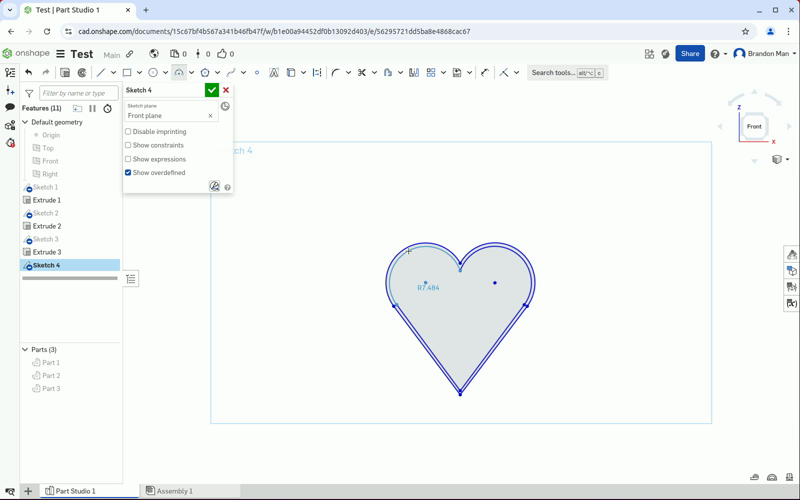
click(408, 250)
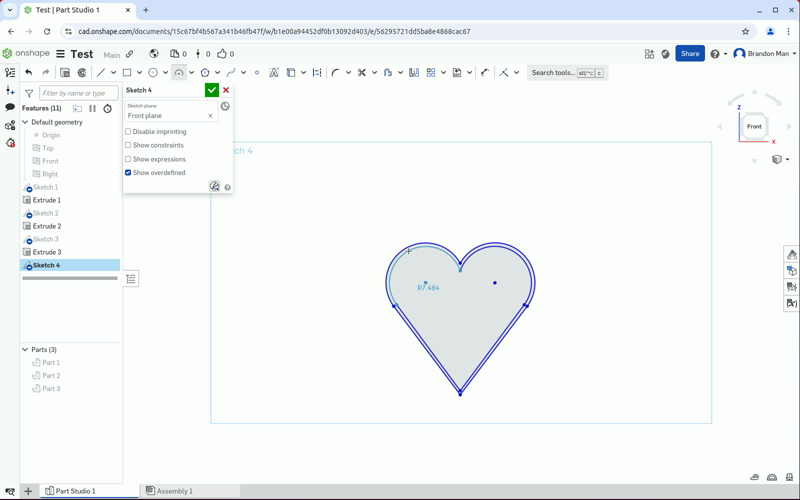
key_up(shift)
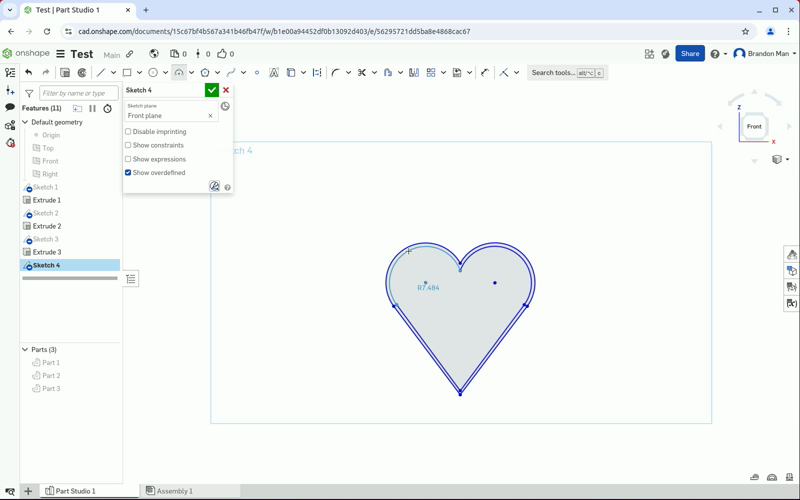
key(esc)
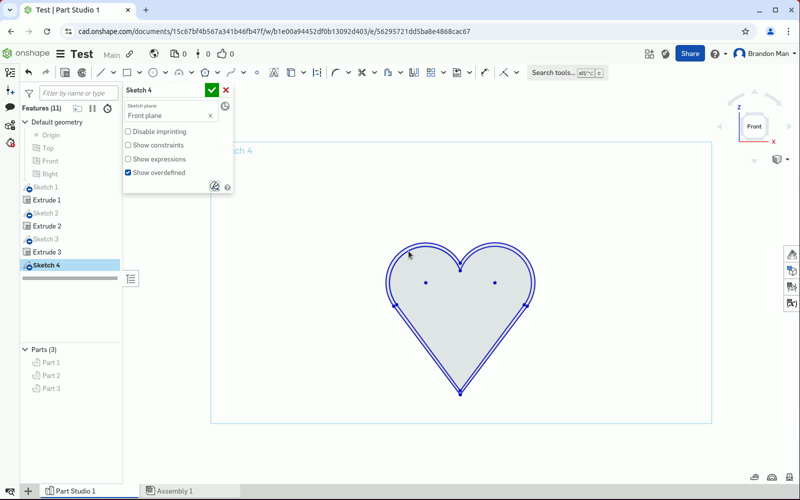
mouse_move(453, 256)
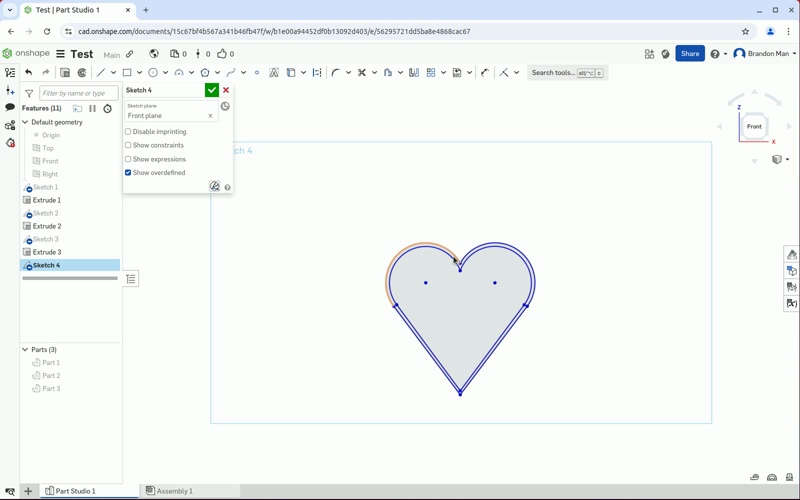
scroll(6)
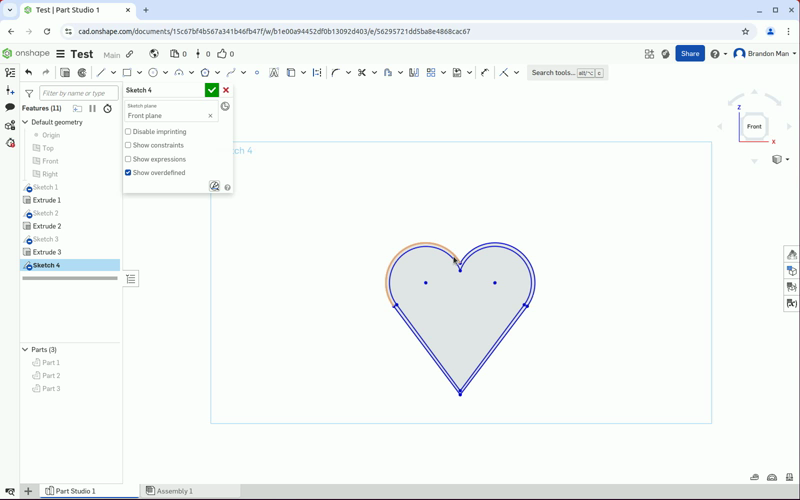
scroll(6)
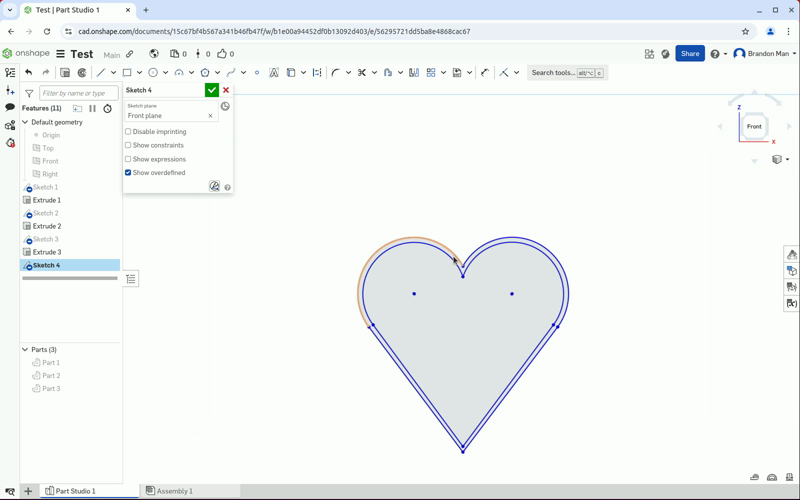
scroll(6)
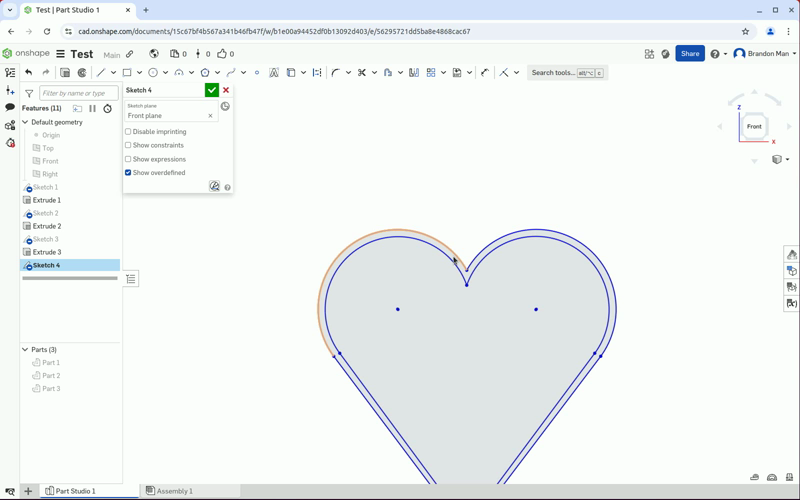
scroll(6)
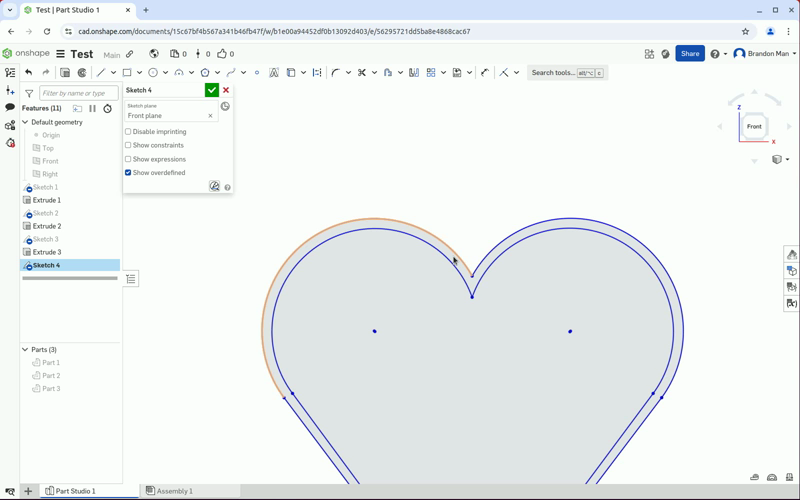
scroll(6)
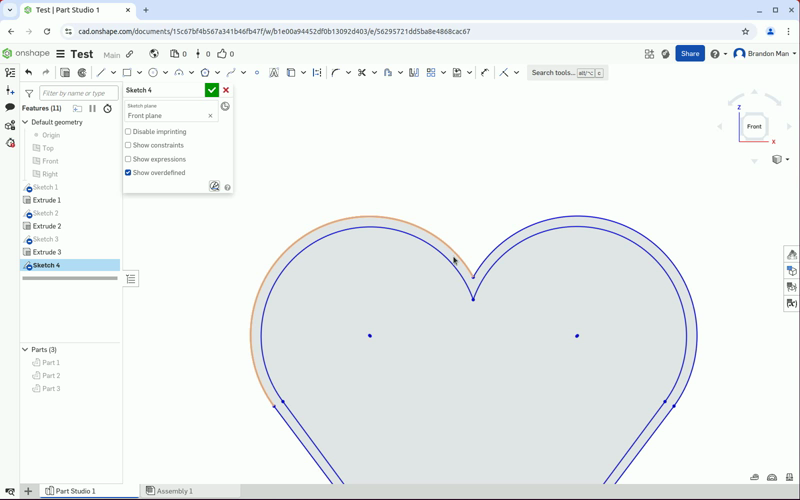
scroll(6)
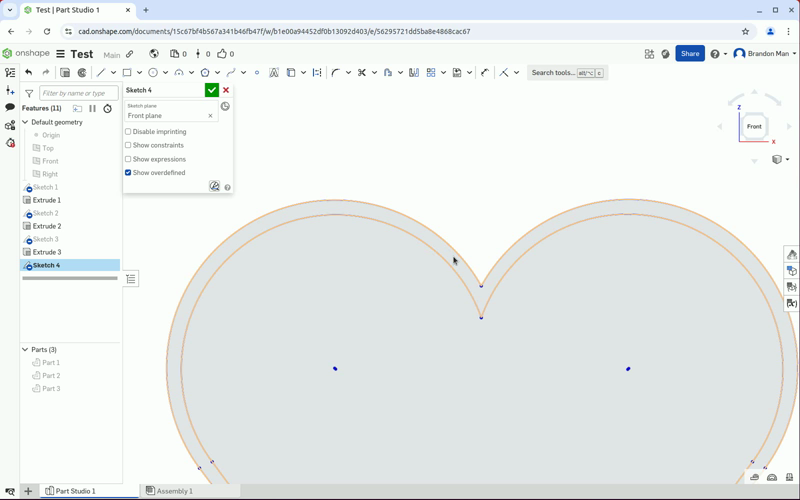
scroll(6)
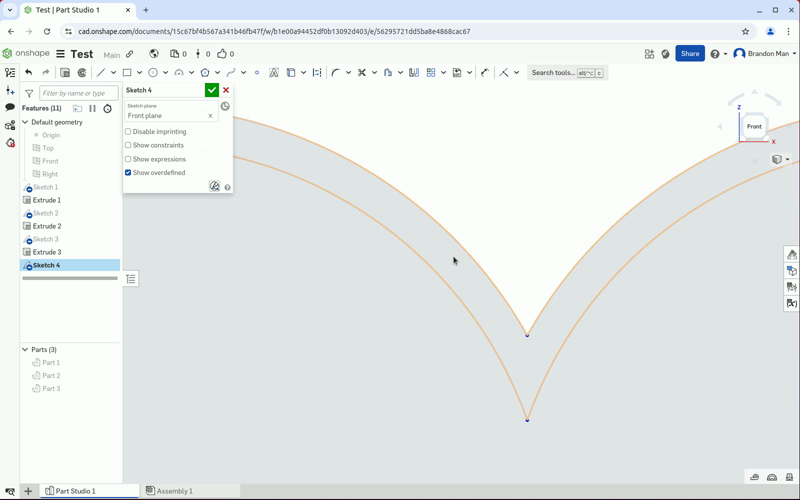
click(453, 256)
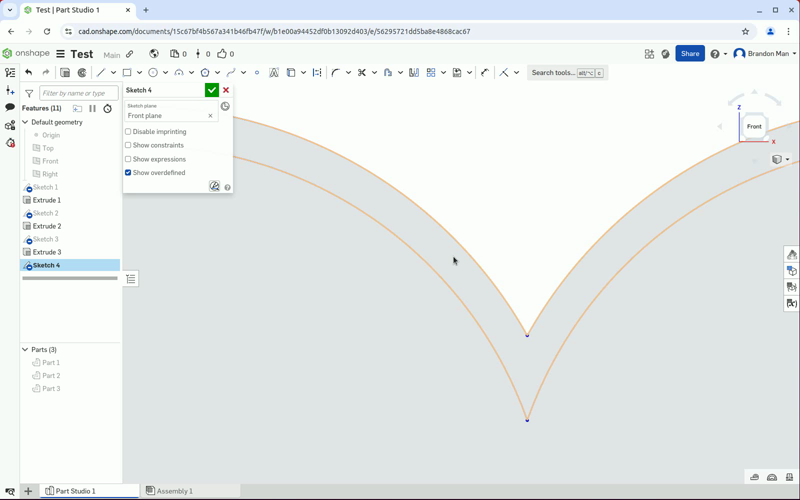
scroll(-6)
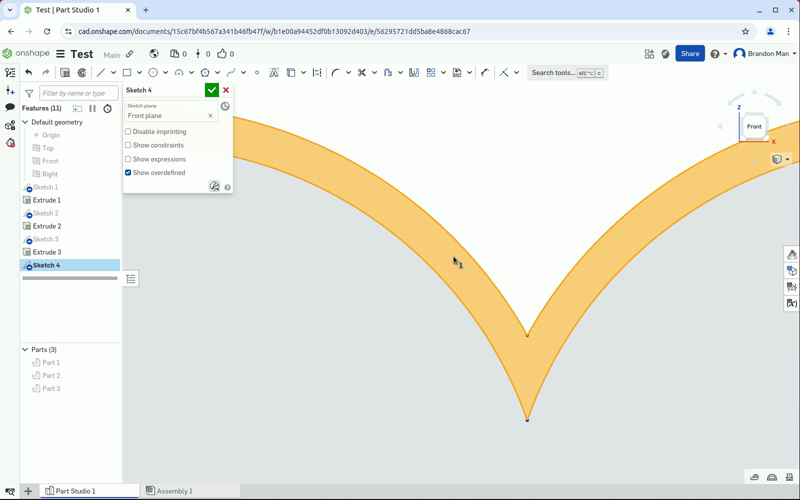
scroll(-6)
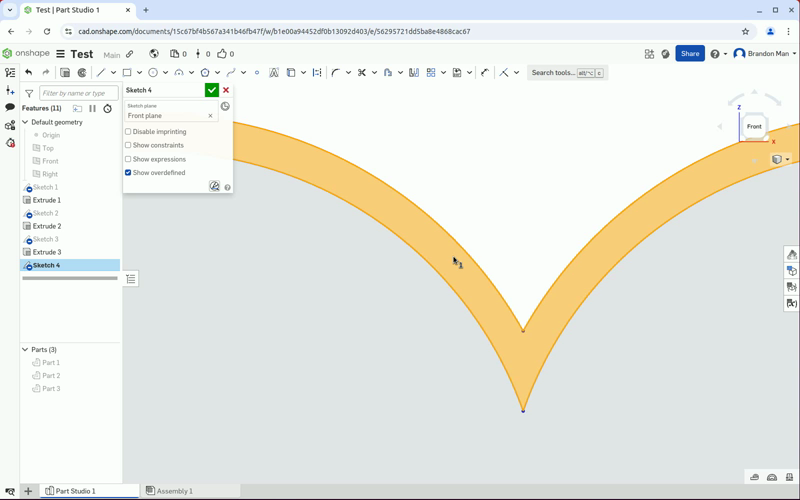
scroll(-6)
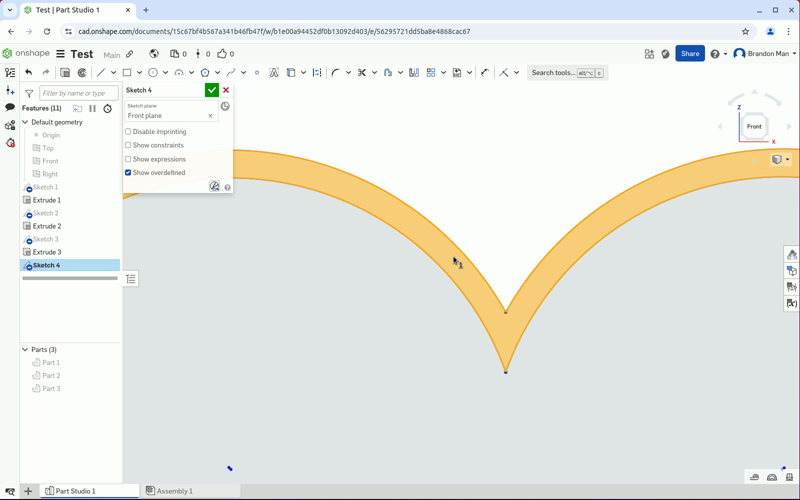
scroll(-6)
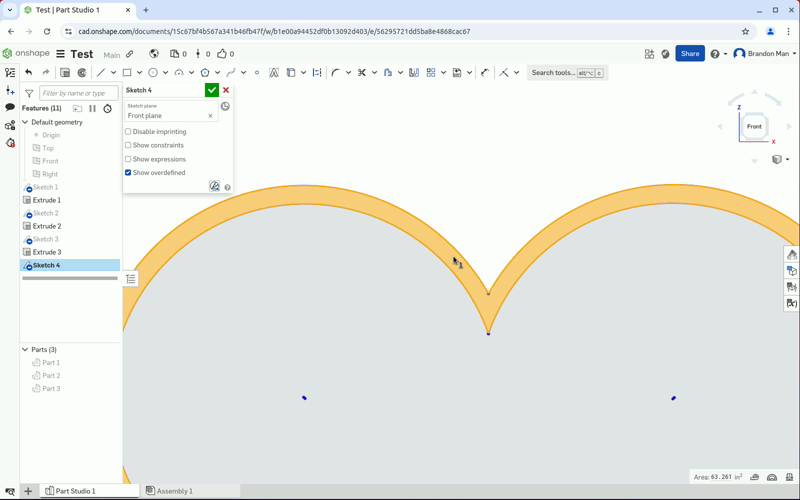
scroll(-6)
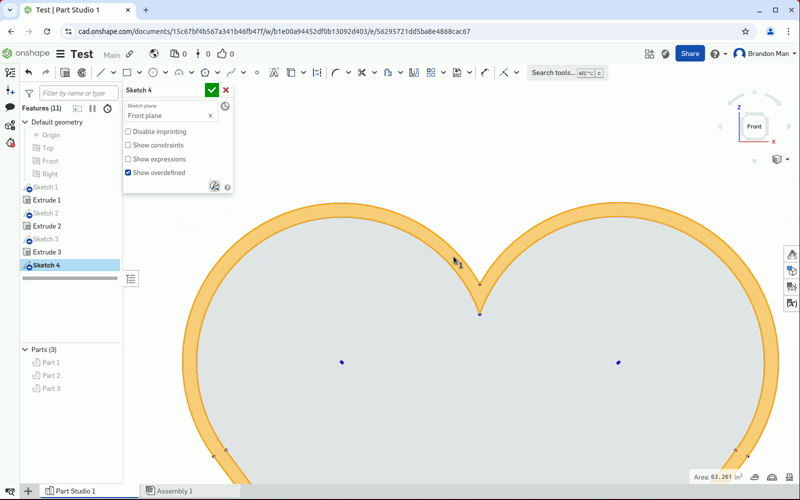
scroll(-6)
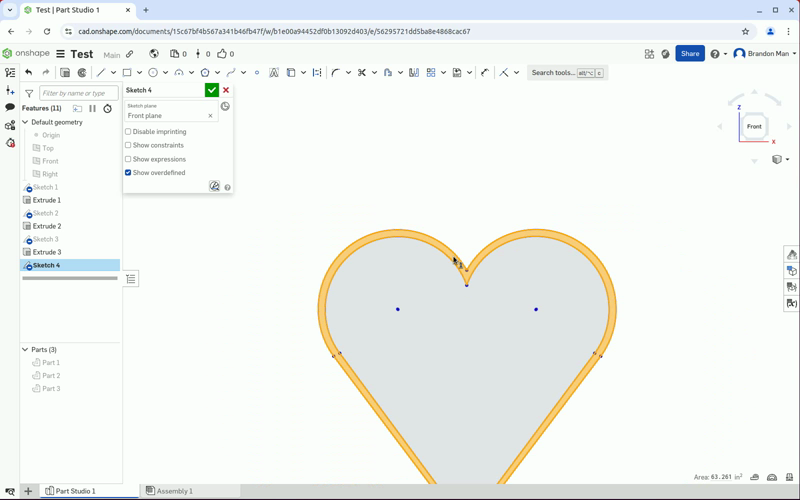
scroll(-6)
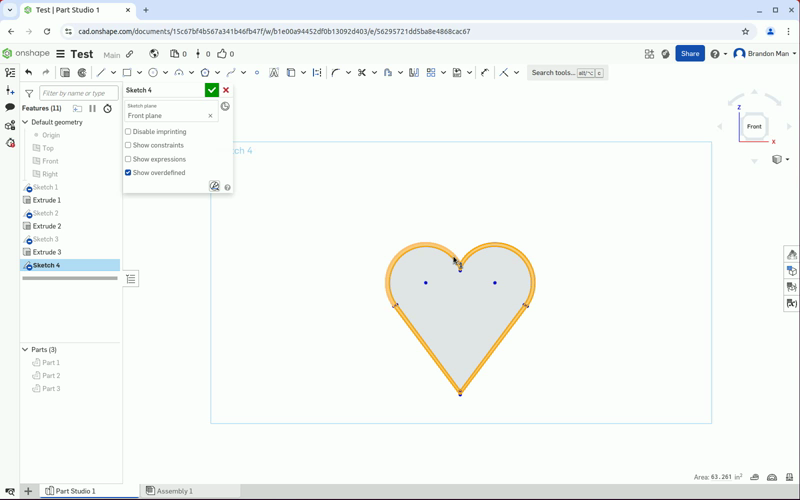
mouse_move(73, 352)
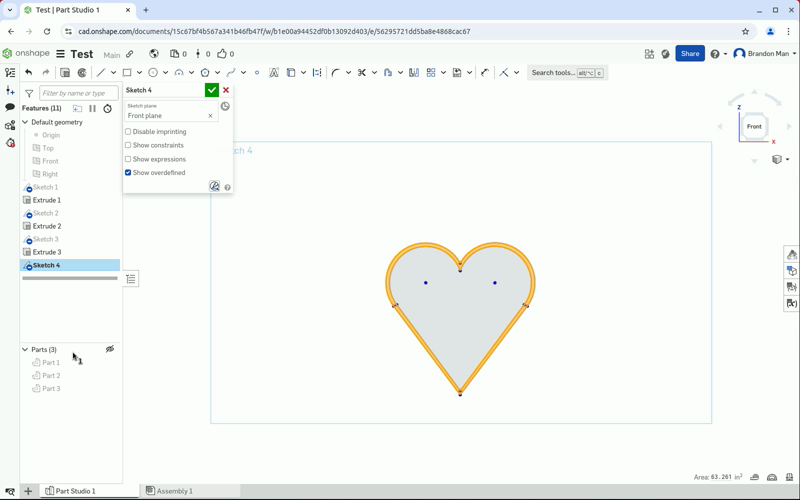
key(shift+y)
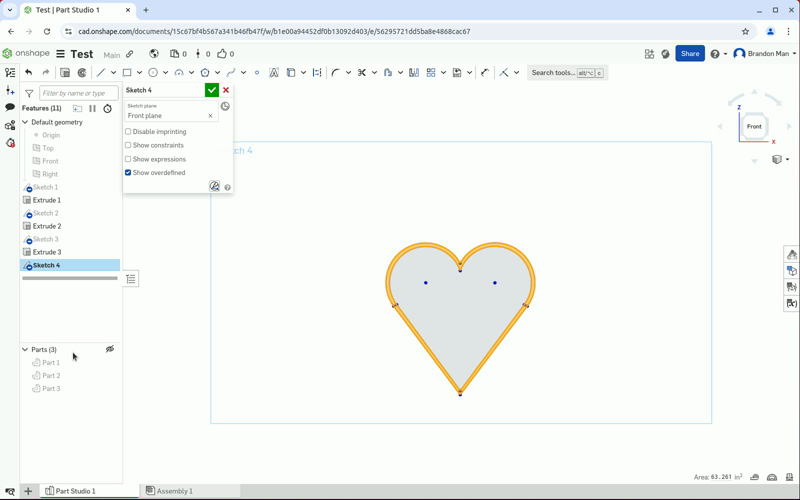
key(shift+e)
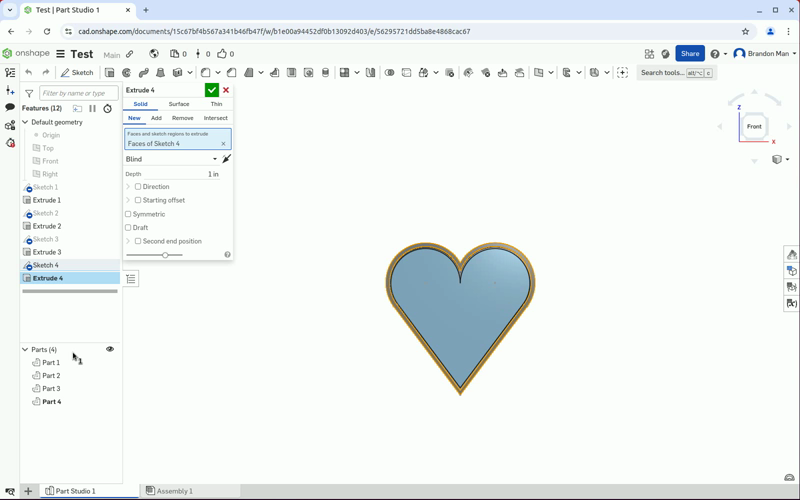
mouse_move(143, 106)
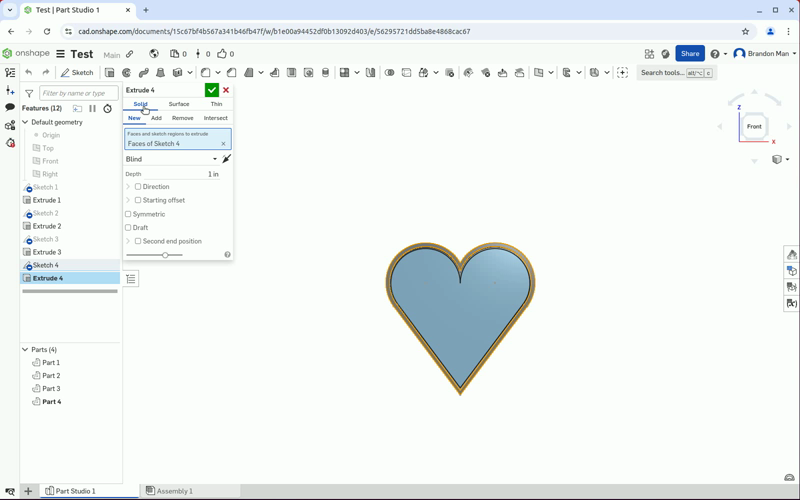
click(143, 106)
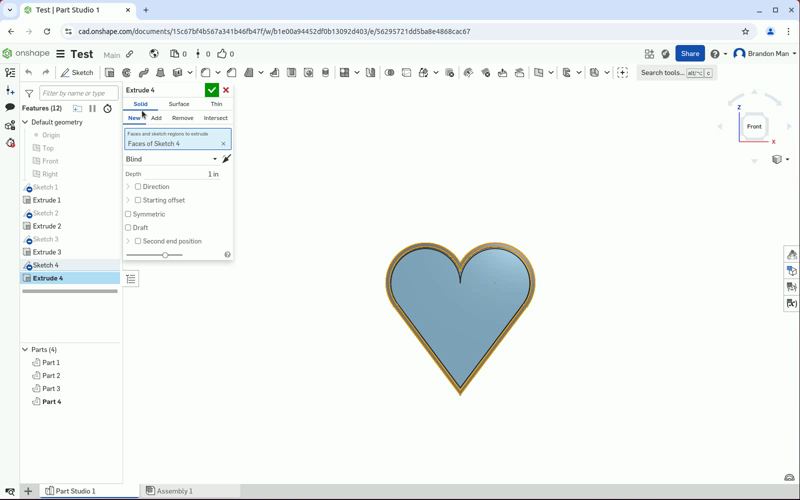
mouse_move(137, 120)
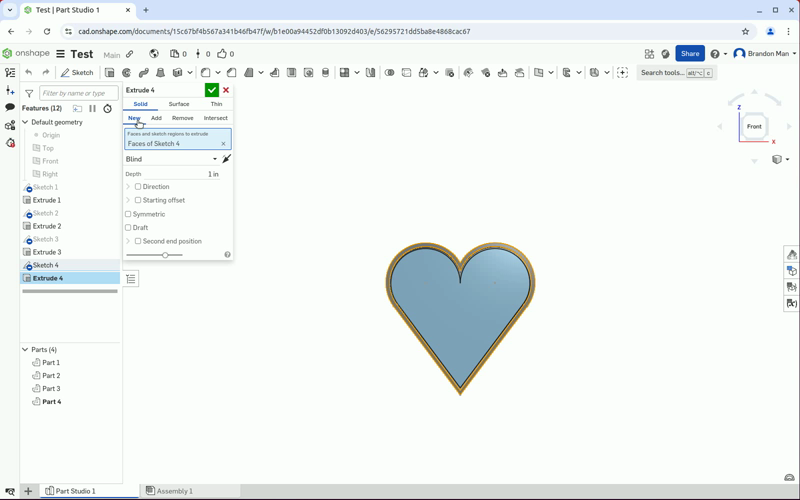
click(137, 120)
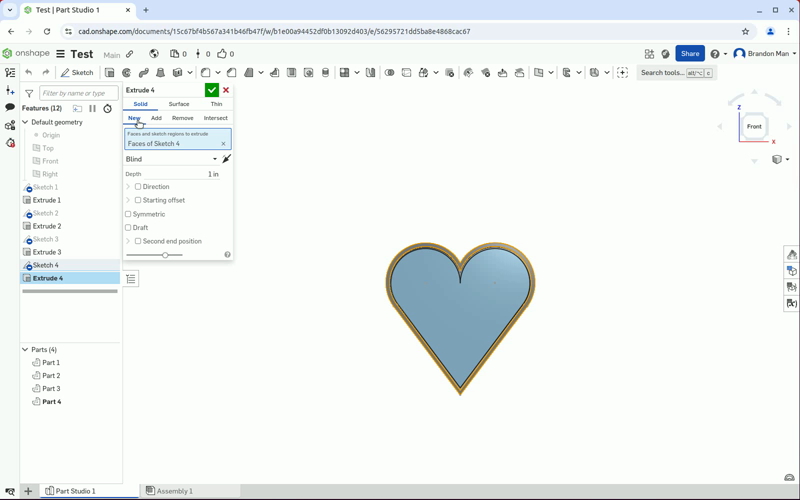
key(tab, 4)
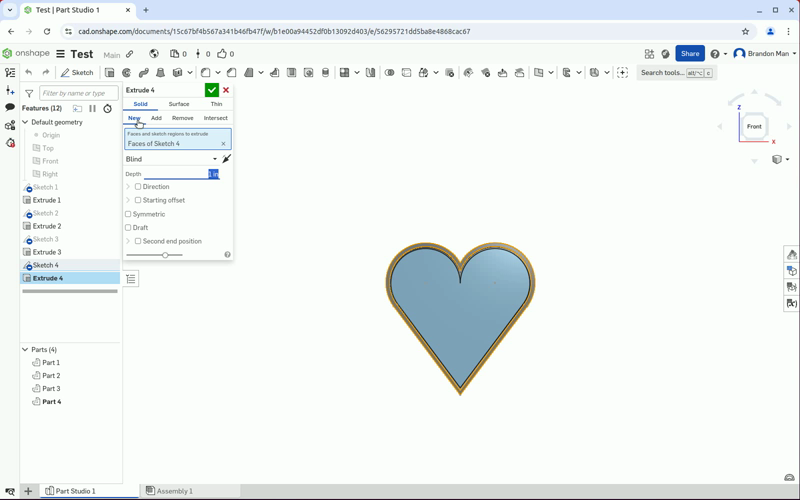
text(9.628)
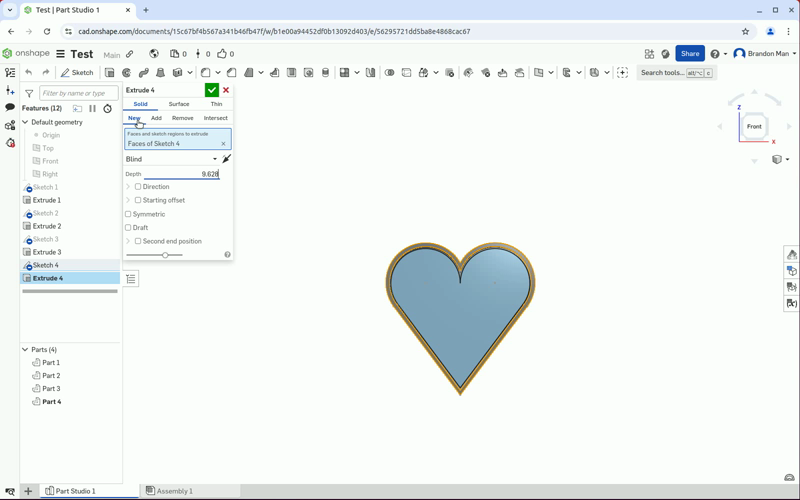
key(enter)
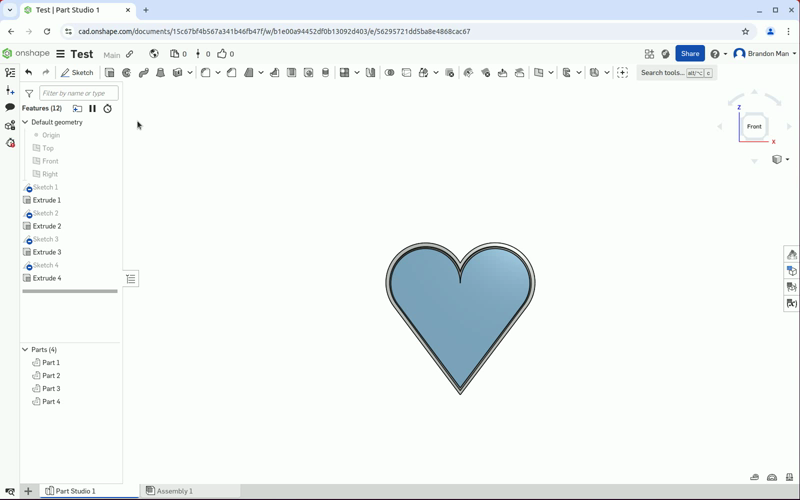
key(shift+h)
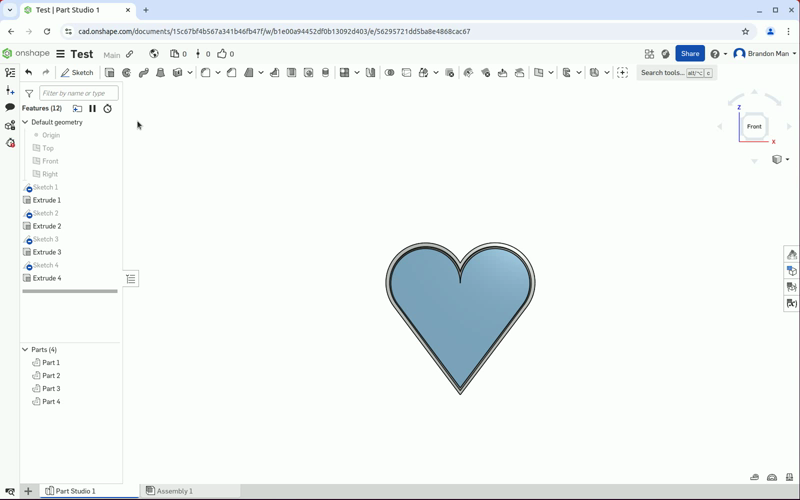
key(shift+h)
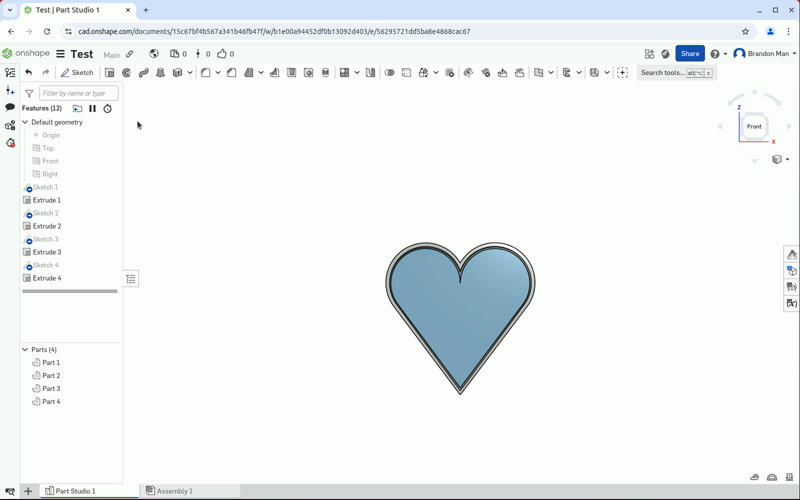
mouse_move(73, 189)
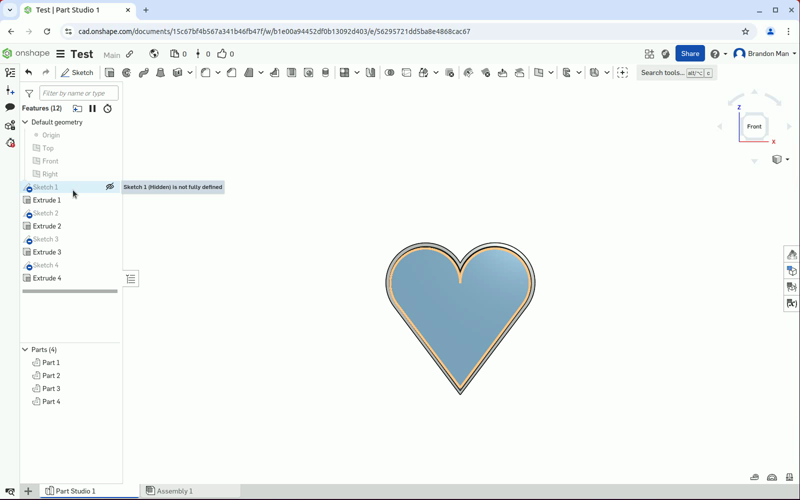
click(73, 189)
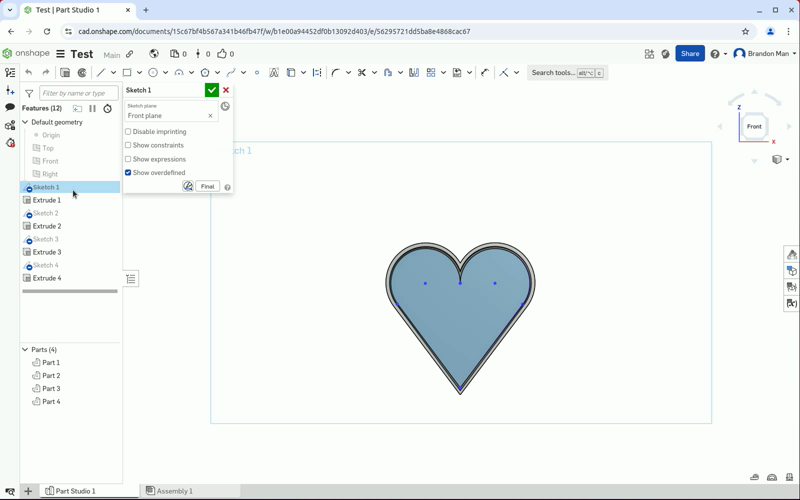
mouse_move(229, 92)
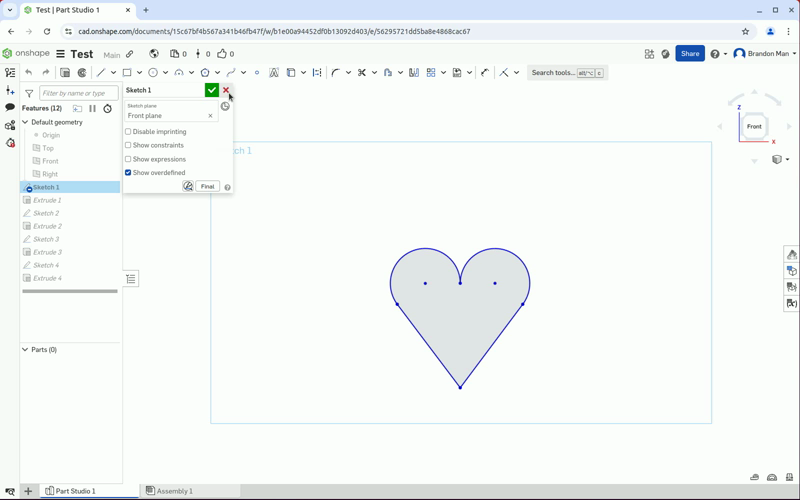
click(229, 92)
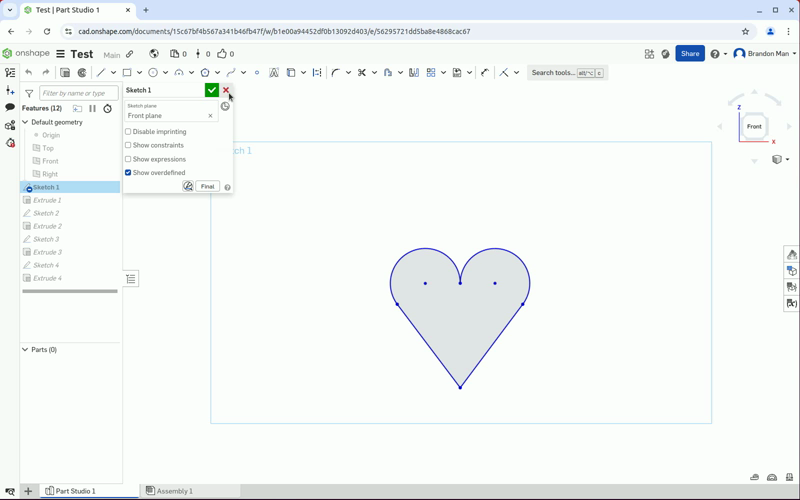
key(shift+s)
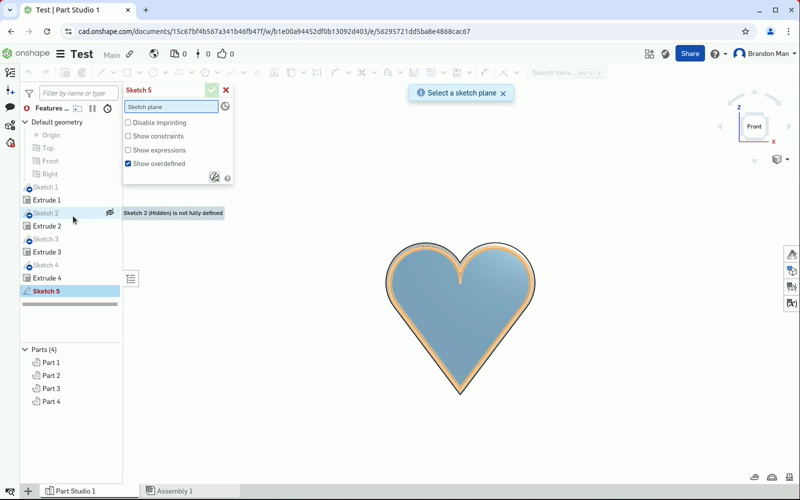
scroll(3)
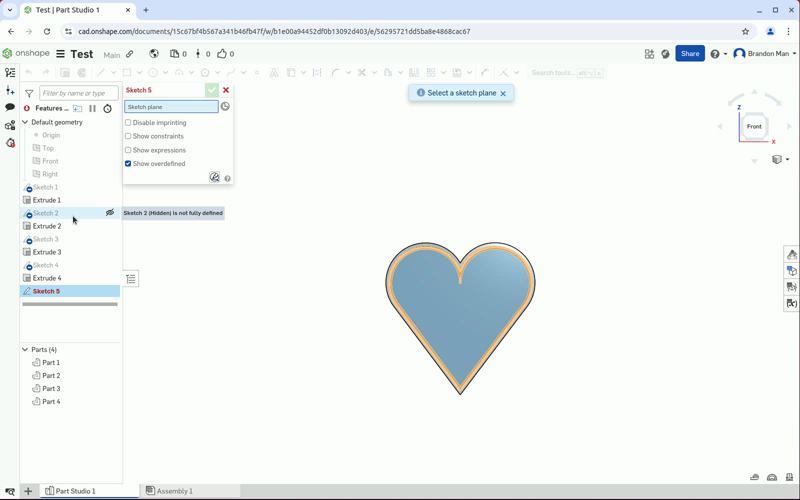
mouse_move(73, 163)
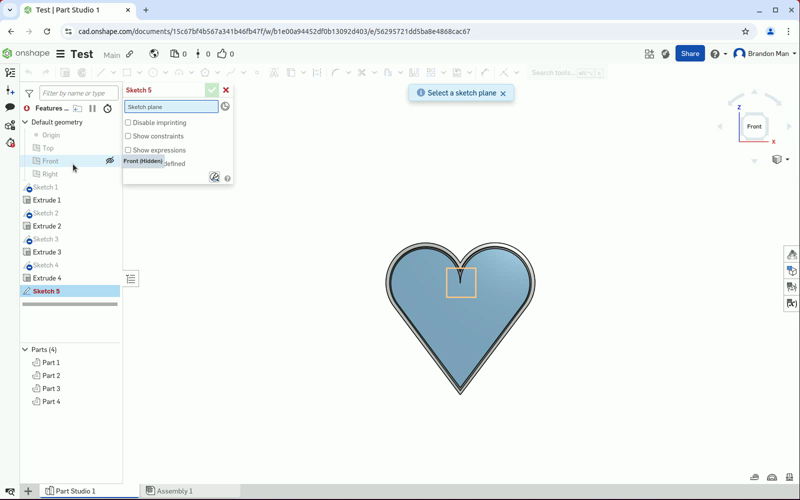
click(73, 163)
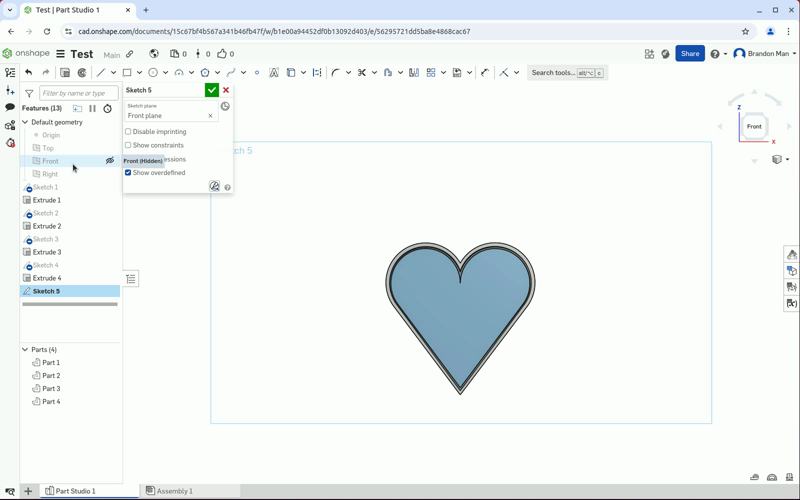
mouse_move(73, 352)
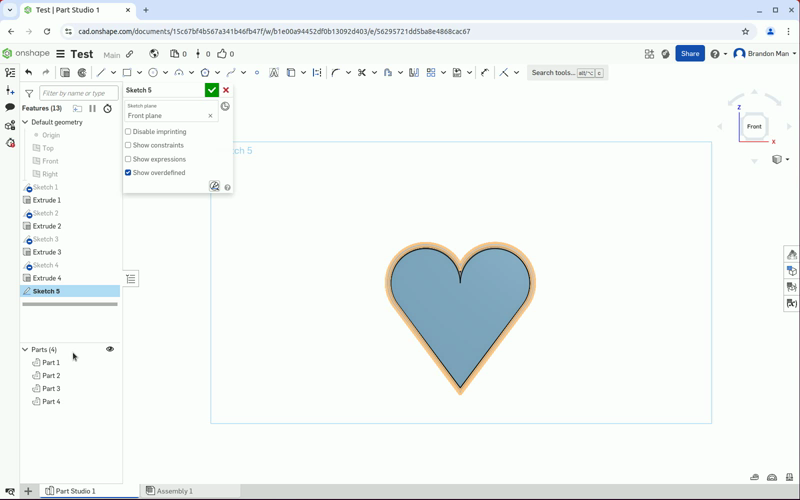
key(y)
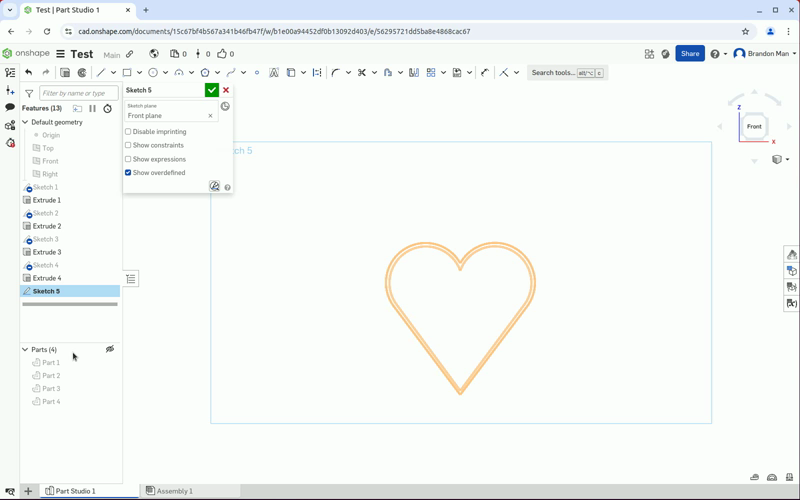
key(l)
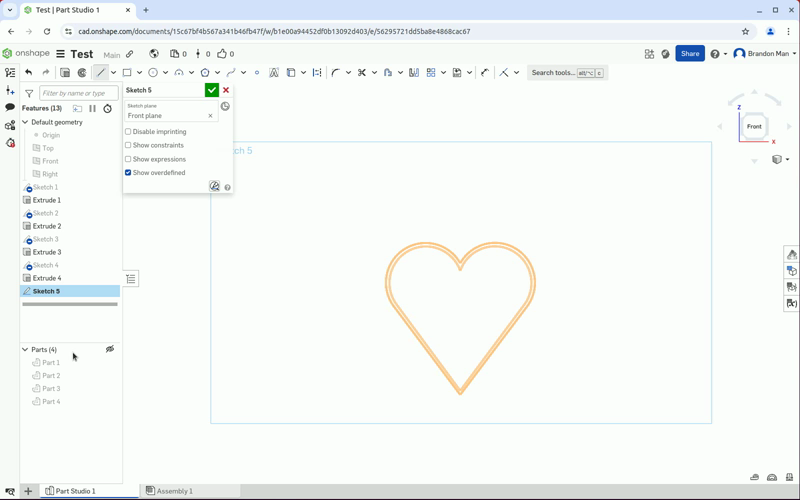
key_down(shift)
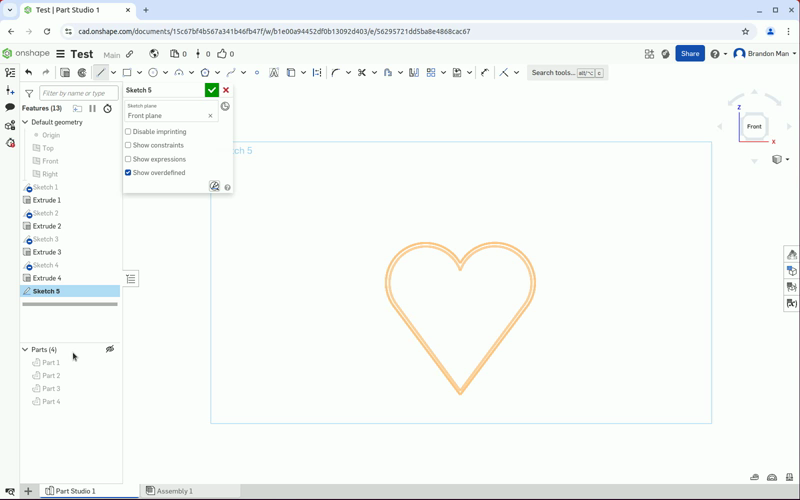
mouse_move(396, 305)
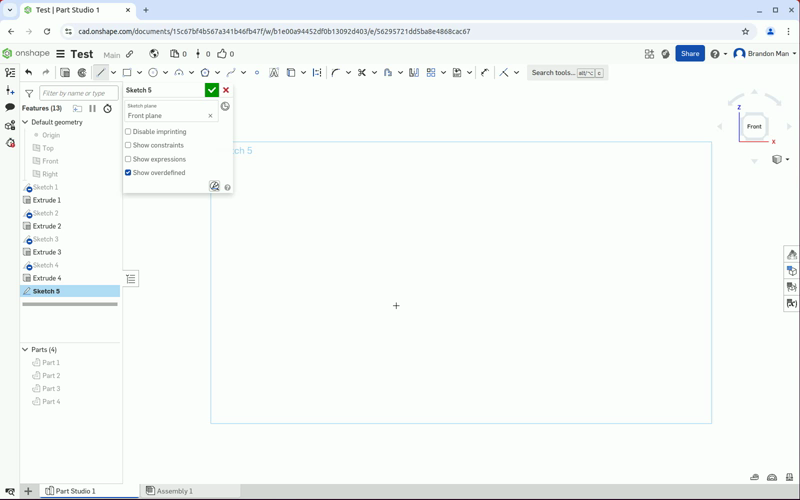
click(396, 305)
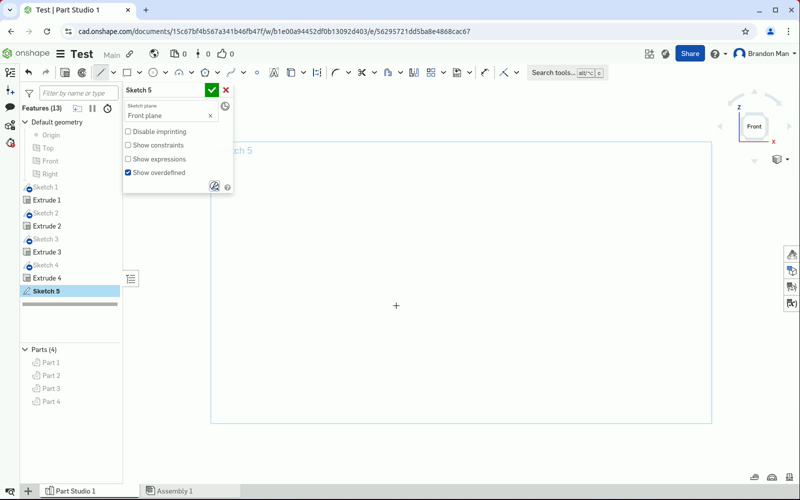
key_up(shift)
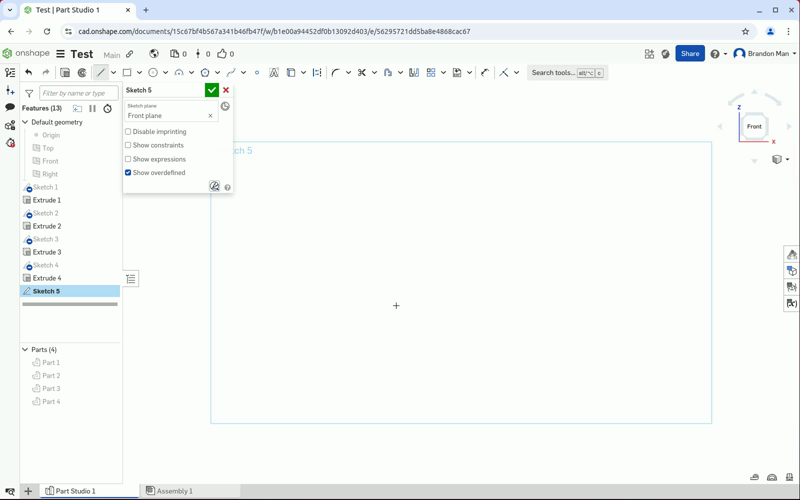
key_down(shift)
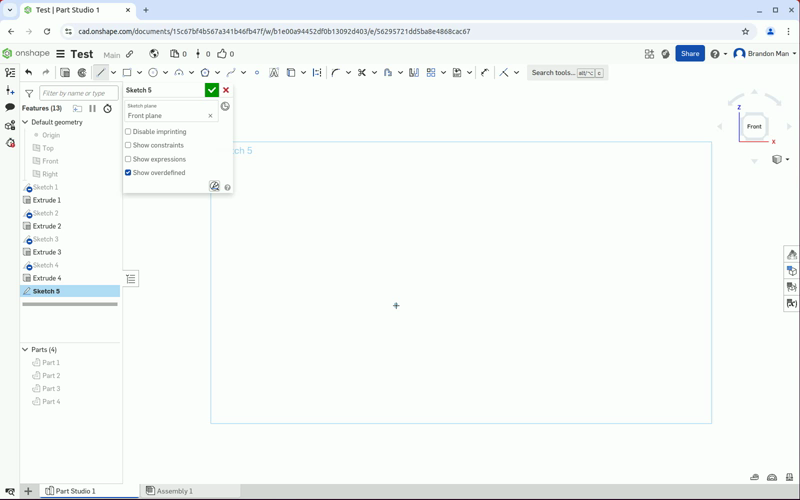
mouse_move(460, 390)
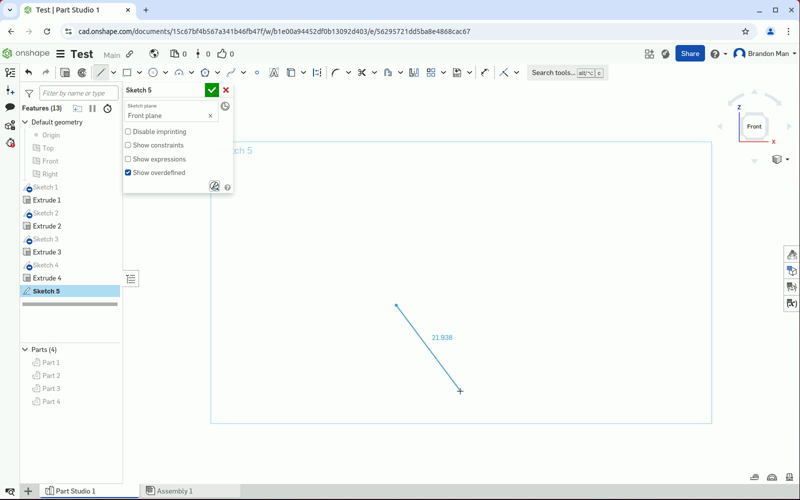
click(460, 390)
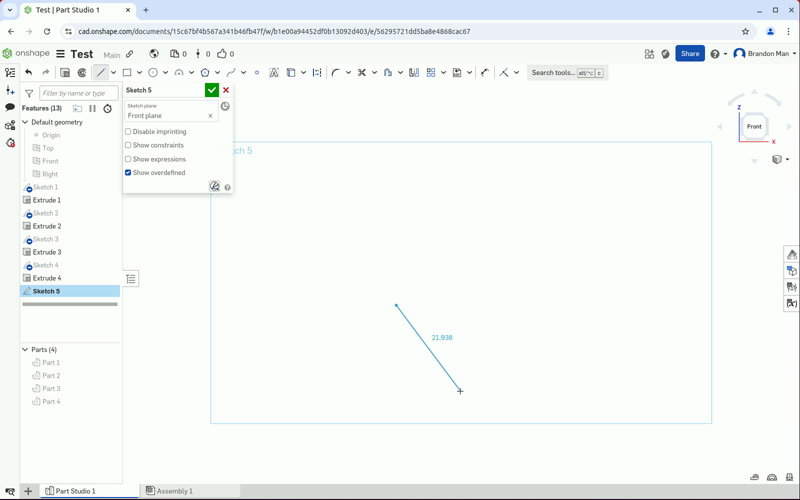
key_up(shift)
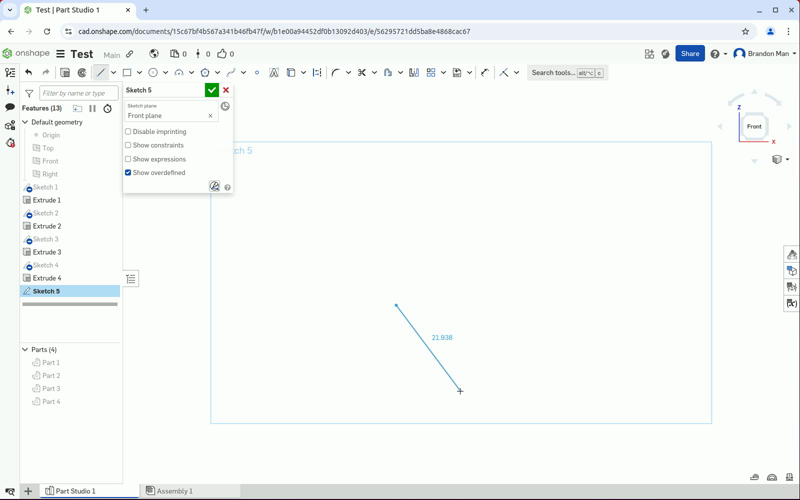
key_down(shift)
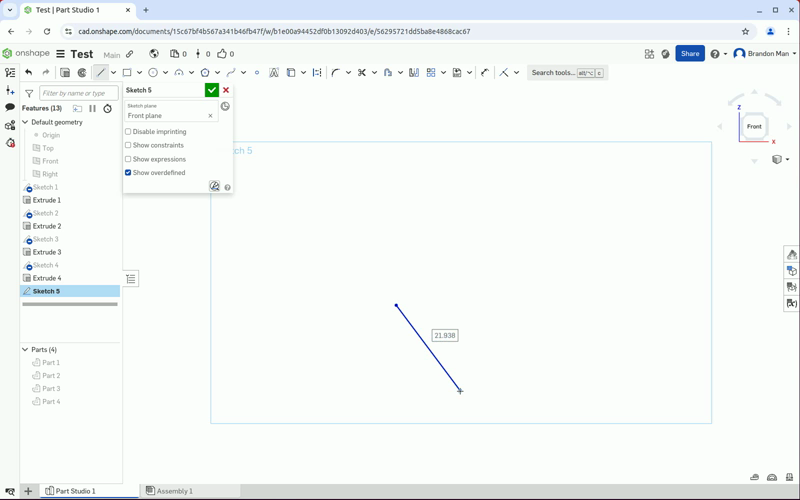
mouse_move(524, 305)
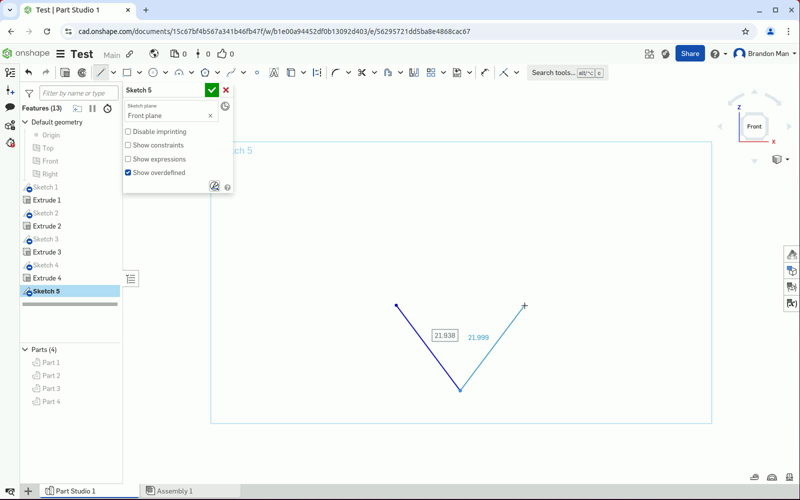
click(524, 305)
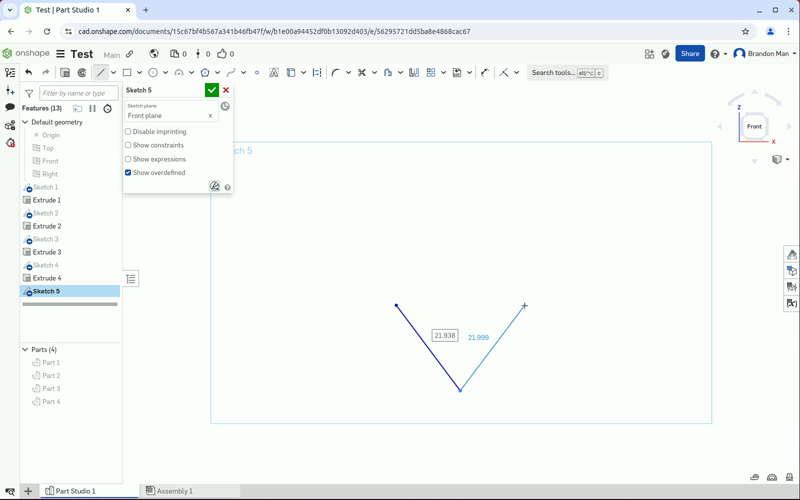
key_up(shift)
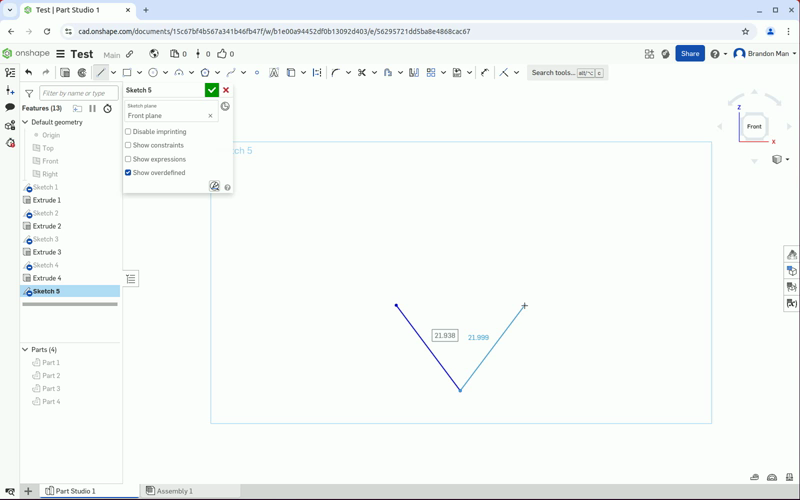
key(esc)
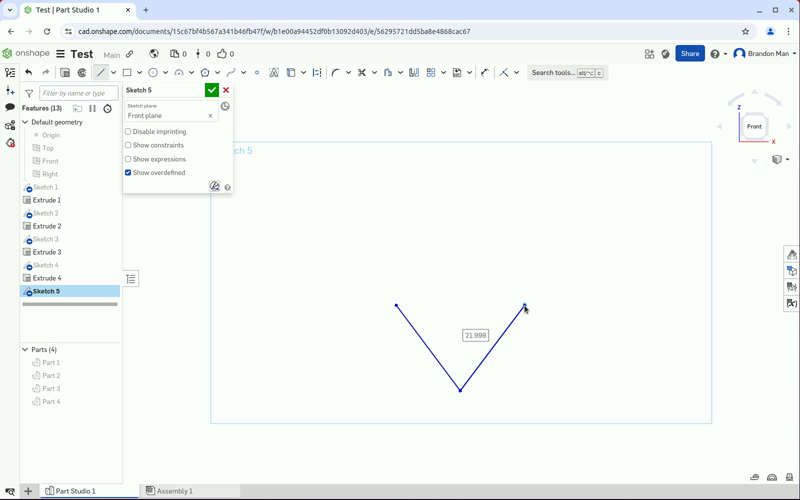
key(a)
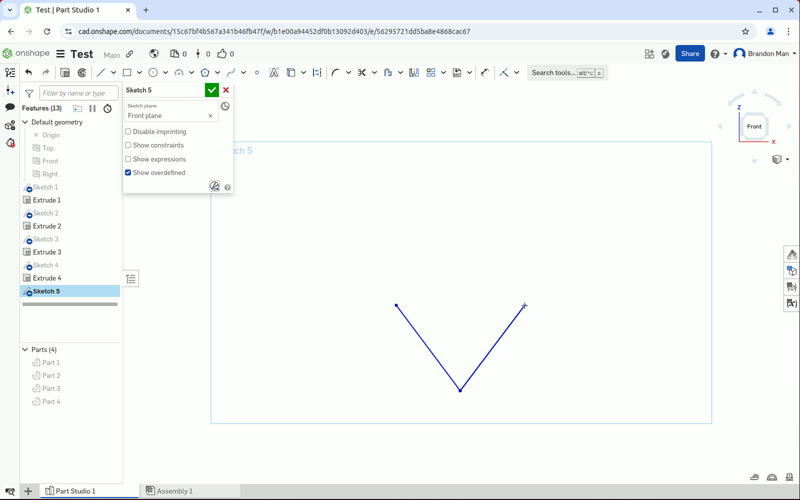
mouse_move(524, 305)
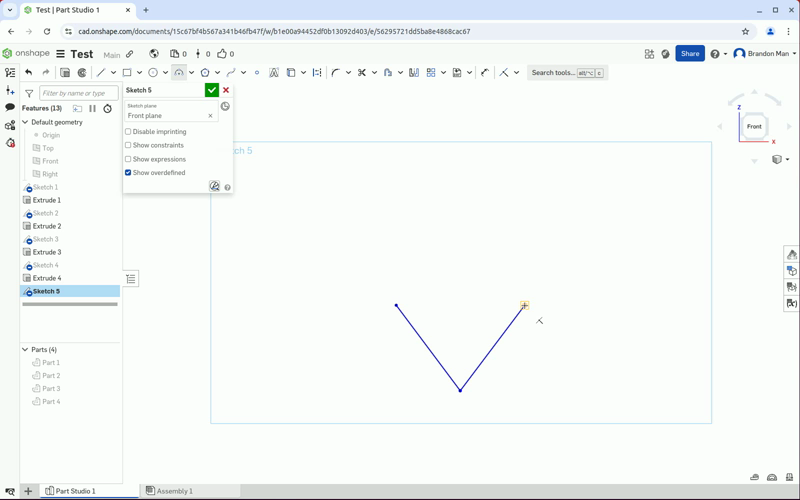
click(524, 305)
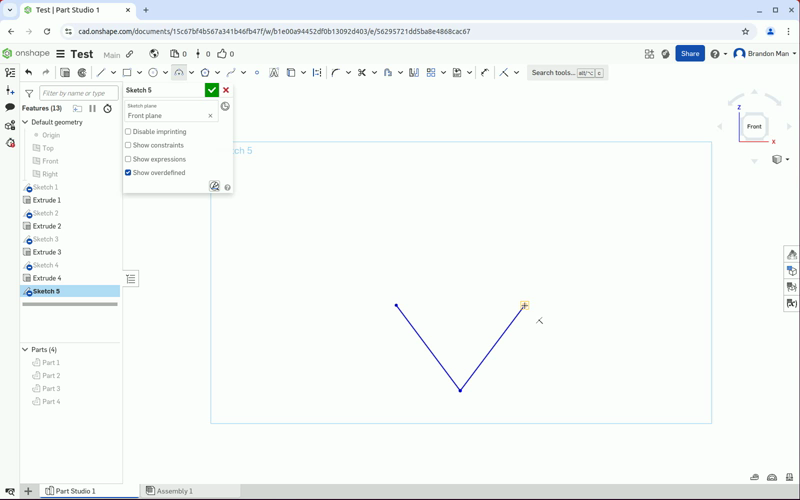
key_down(shift)
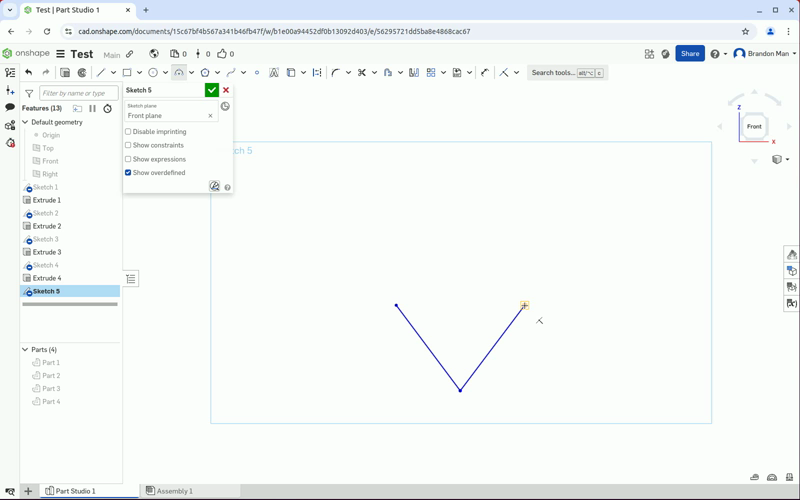
mouse_move(460, 272)
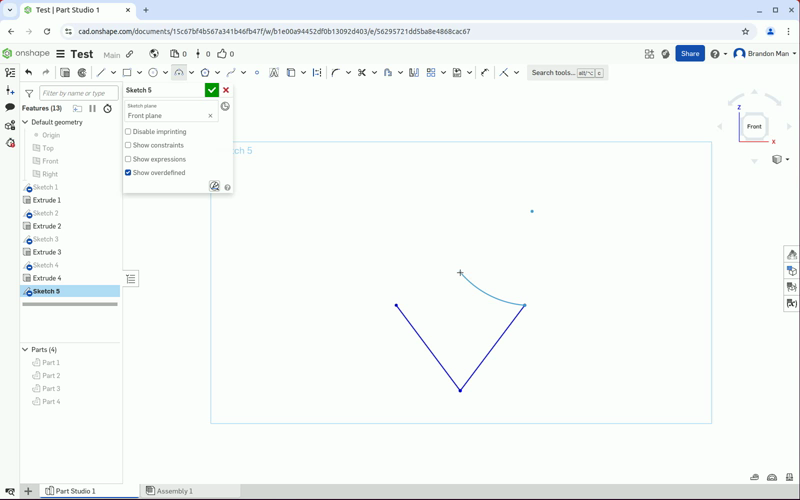
click(460, 272)
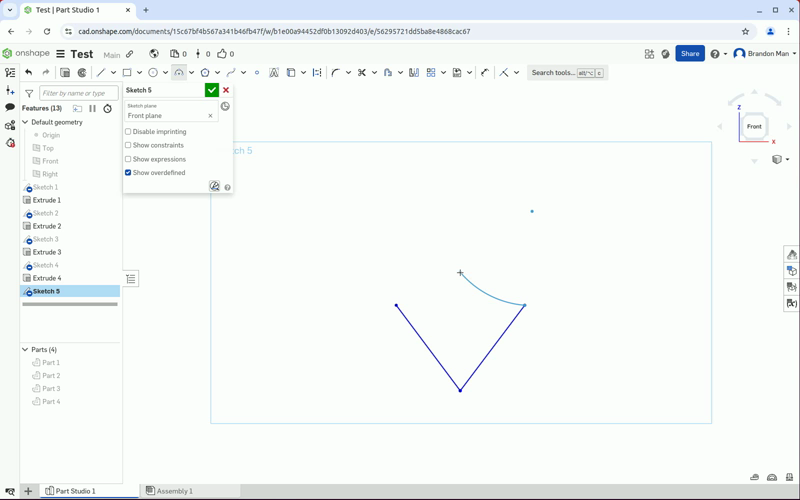
mouse_move(512, 251)
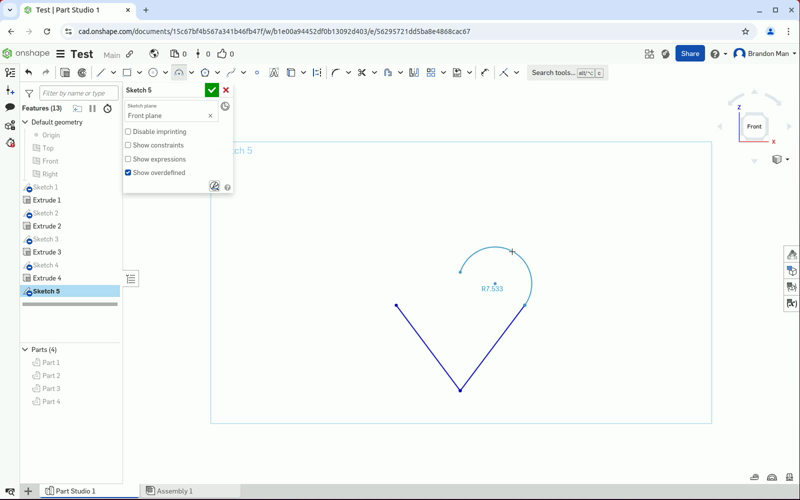
click(512, 251)
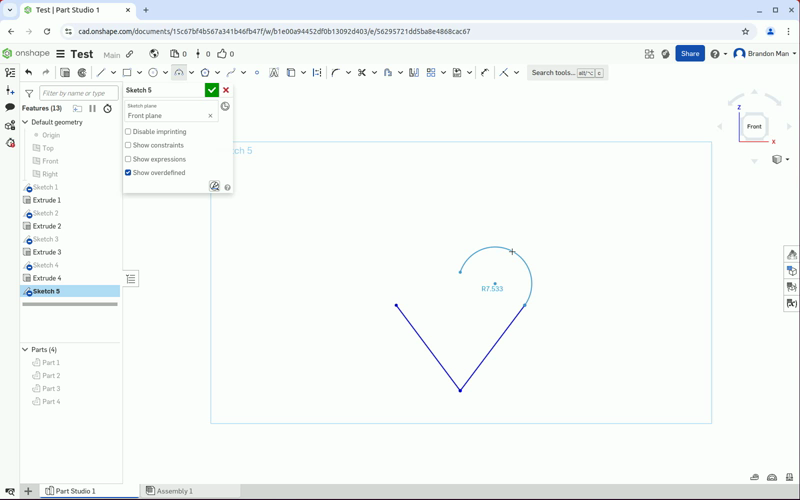
key_up(shift)
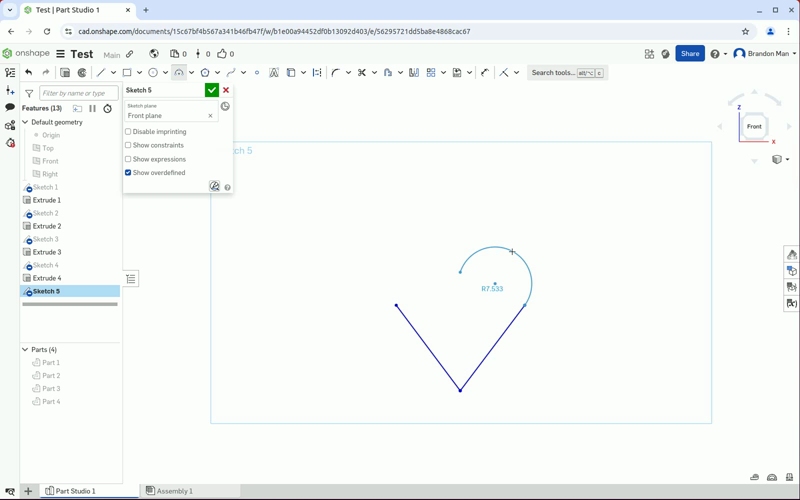
mouse_move(460, 272)
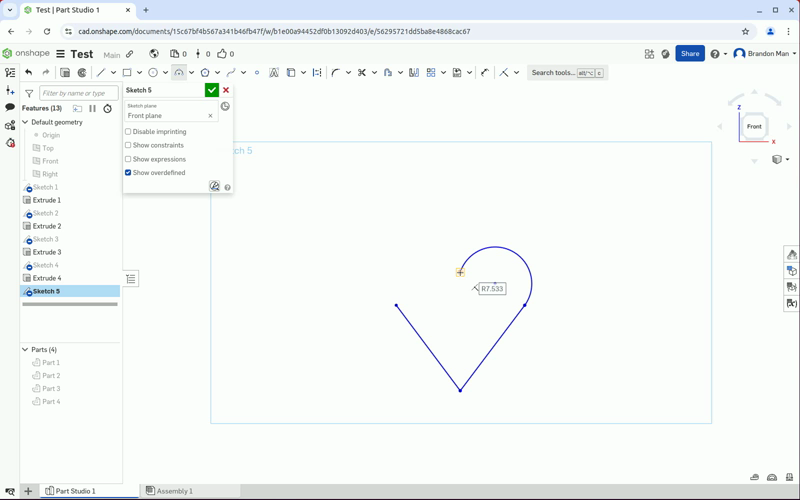
click(460, 272)
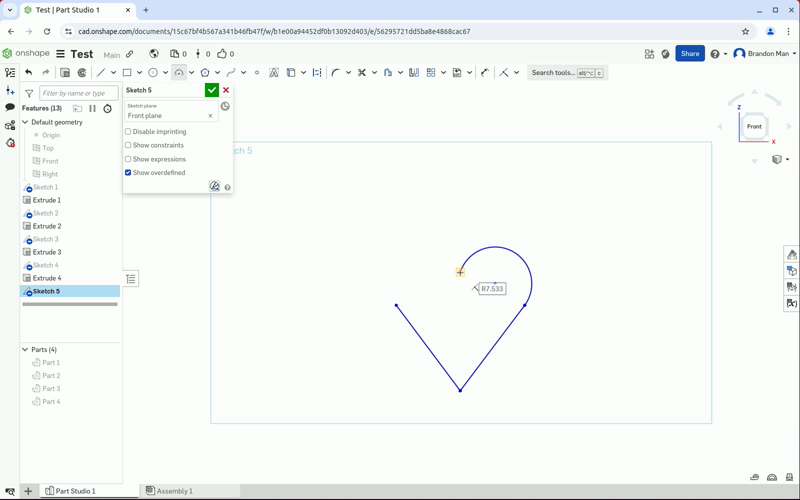
mouse_move(396, 305)
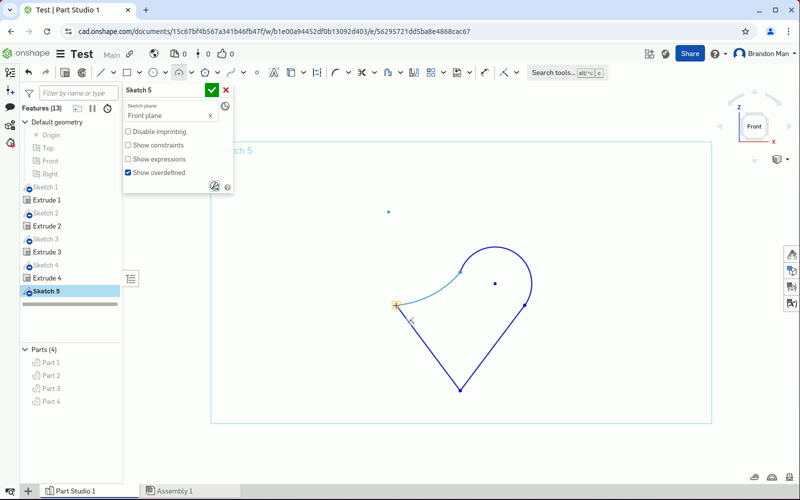
click(396, 305)
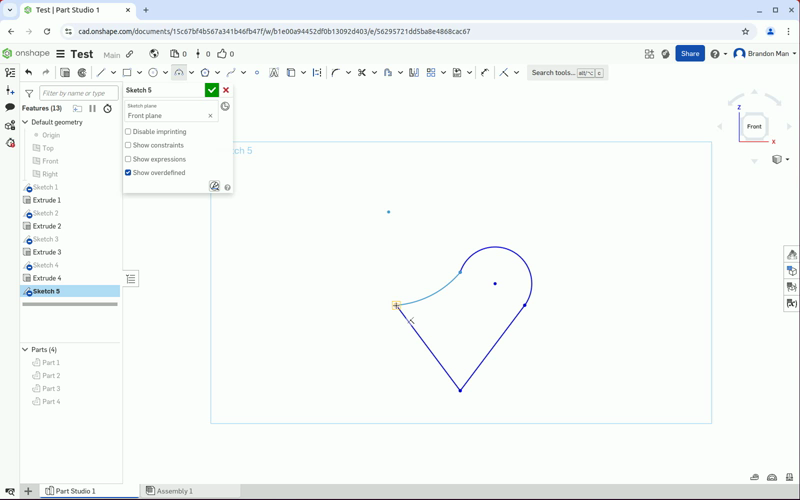
key_down(shift)
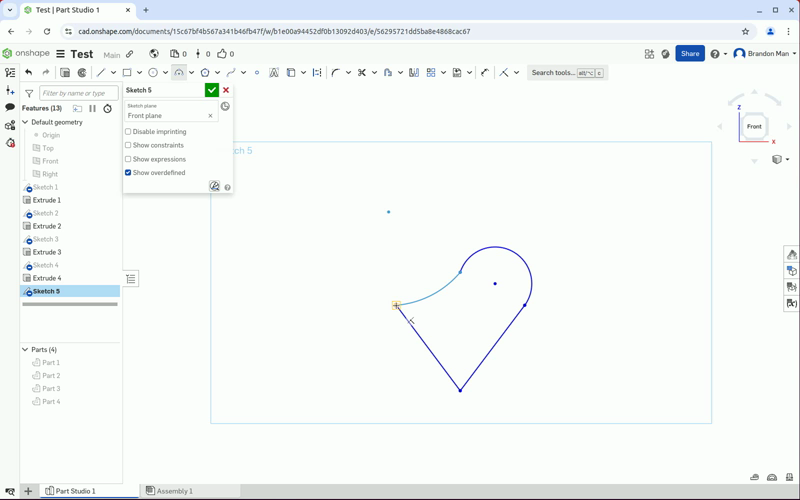
mouse_move(409, 251)
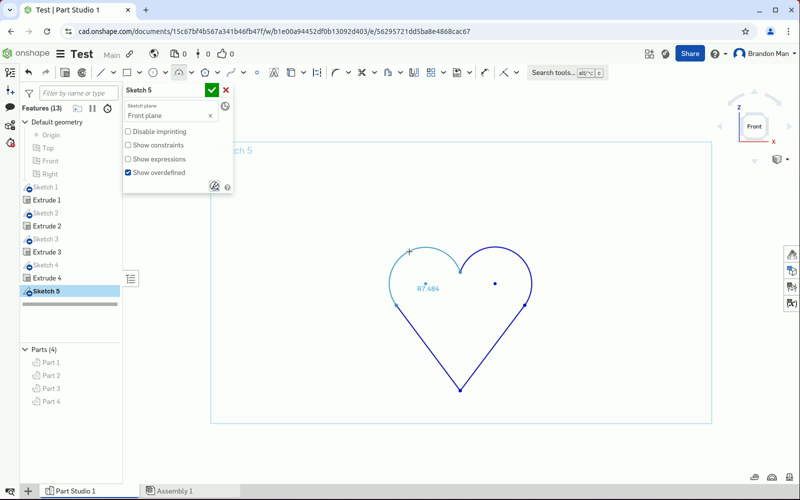
click(409, 251)
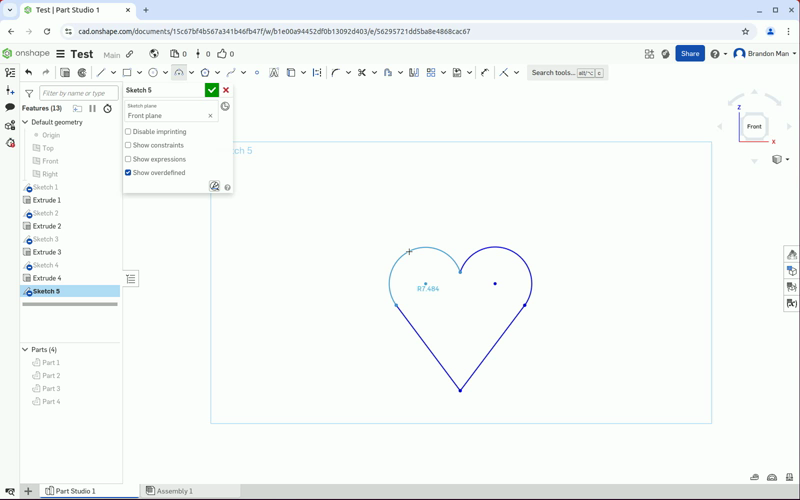
key_up(shift)
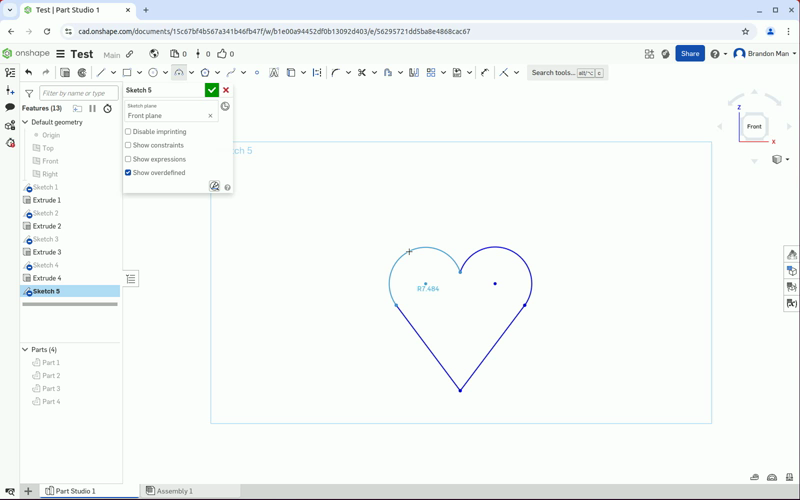
key(esc)
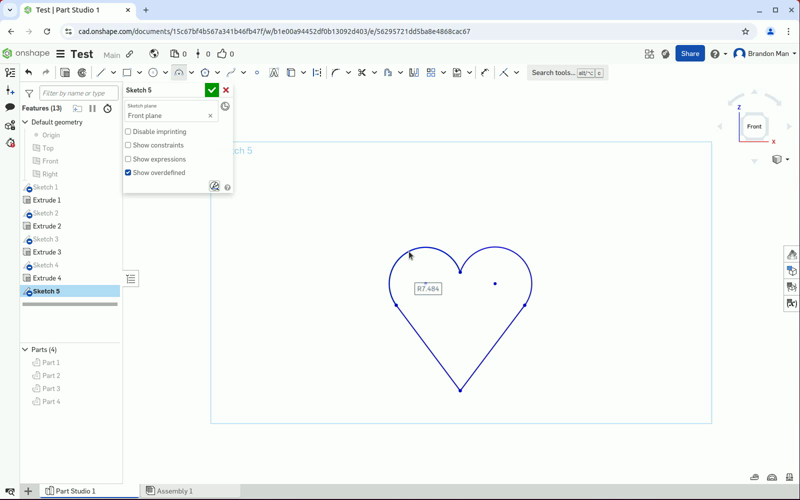
key(l)
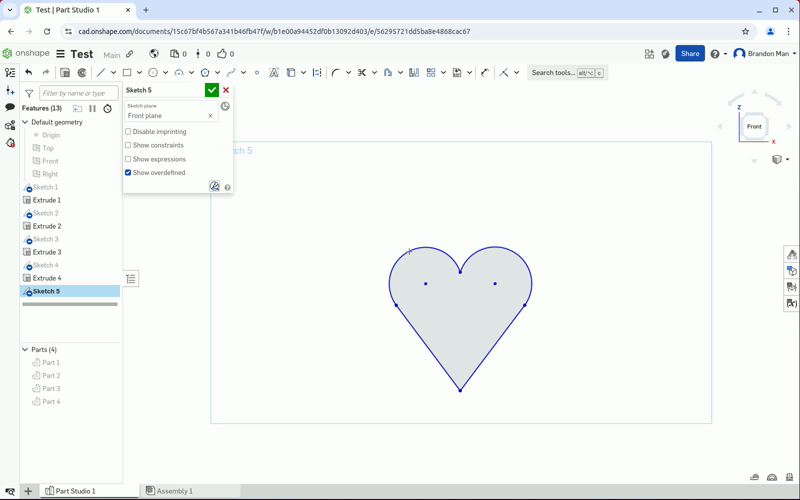
key_down(shift)
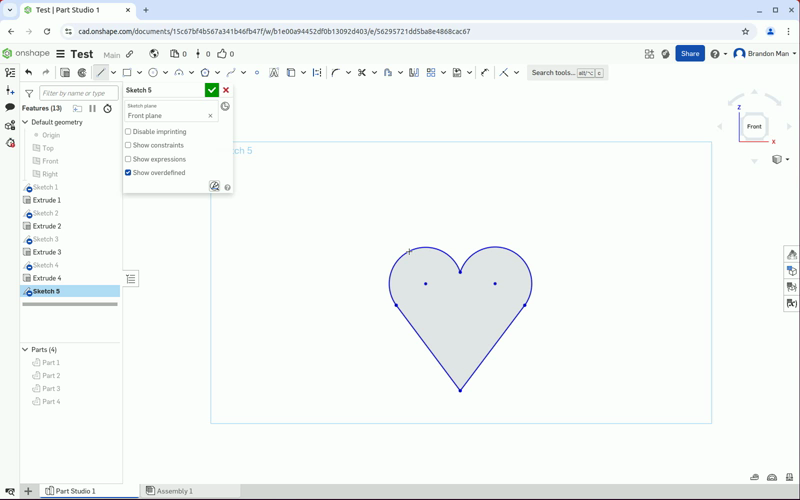
mouse_move(397, 303)
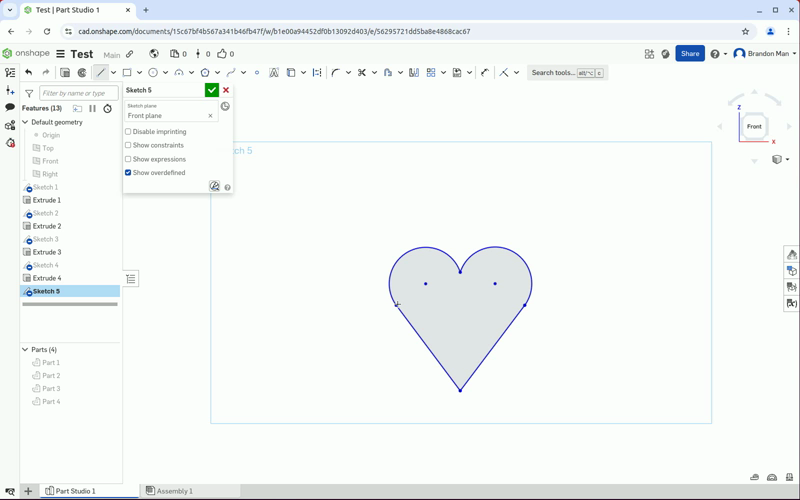
scroll(6)
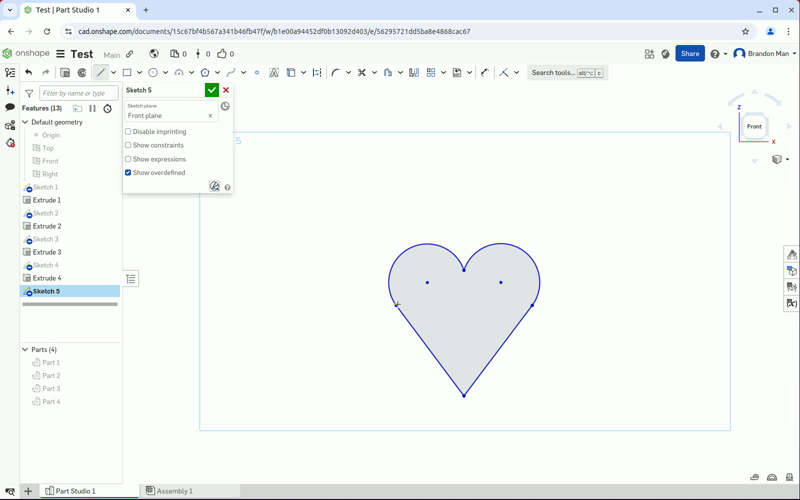
scroll(6)
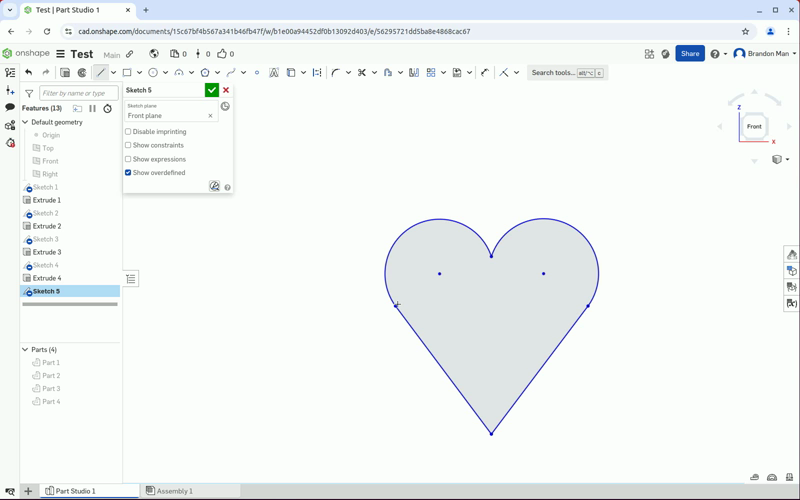
scroll(6)
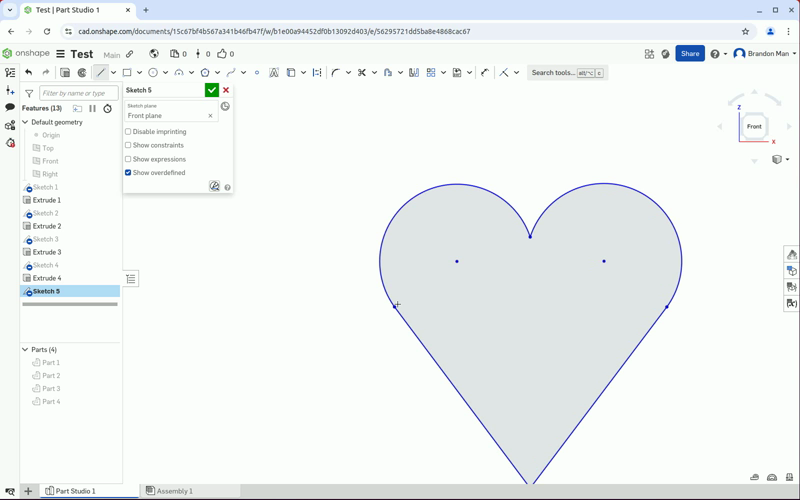
scroll(6)
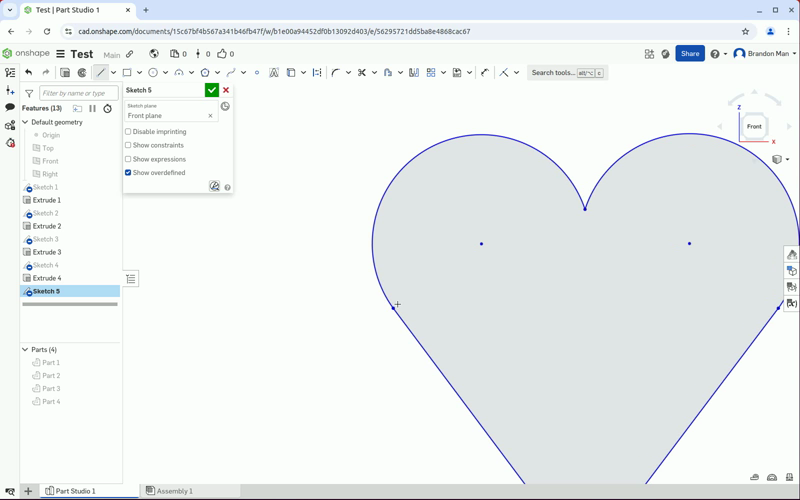
scroll(6)
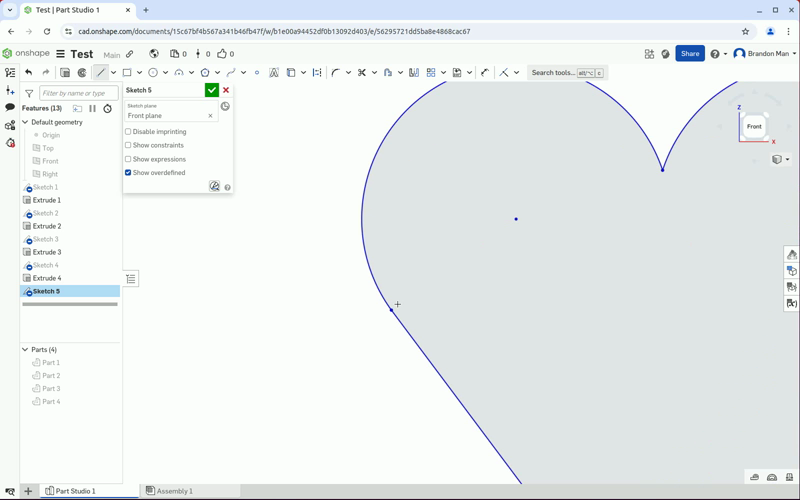
scroll(6)
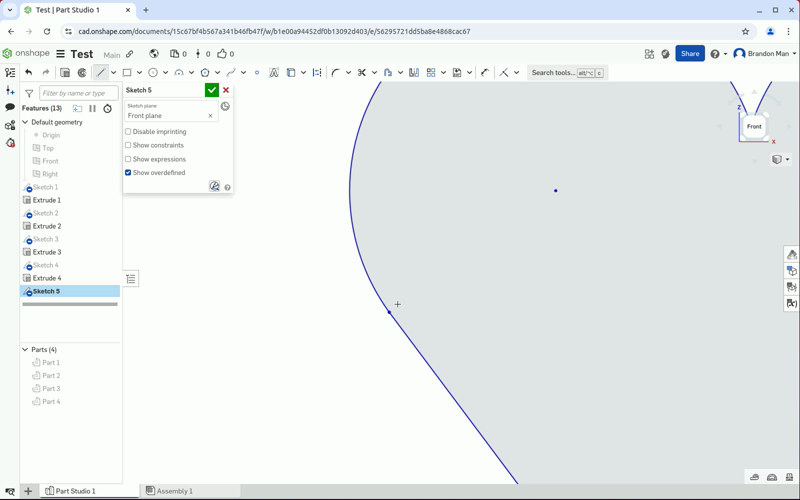
scroll(6)
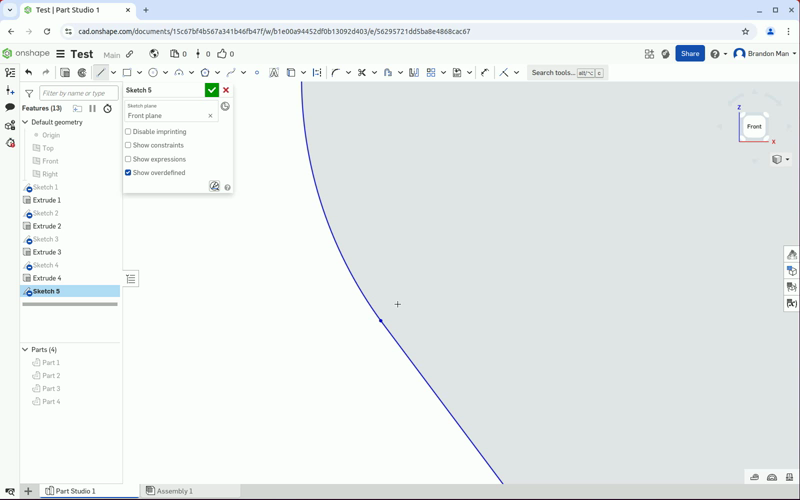
click(397, 303)
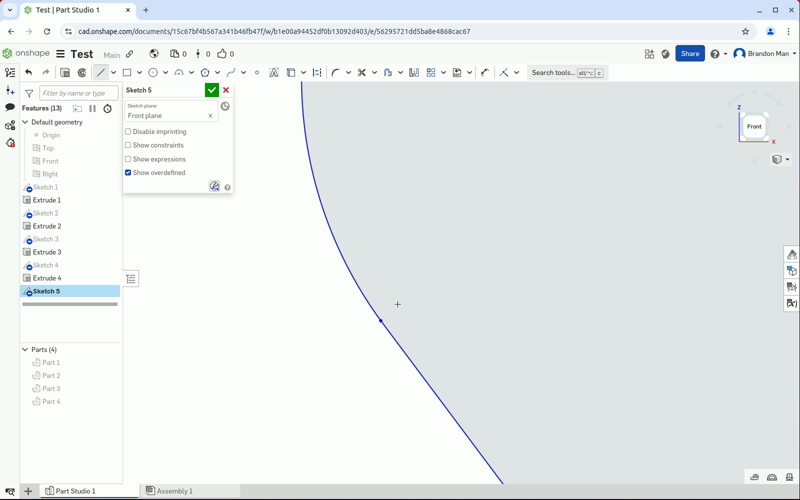
scroll(-6)
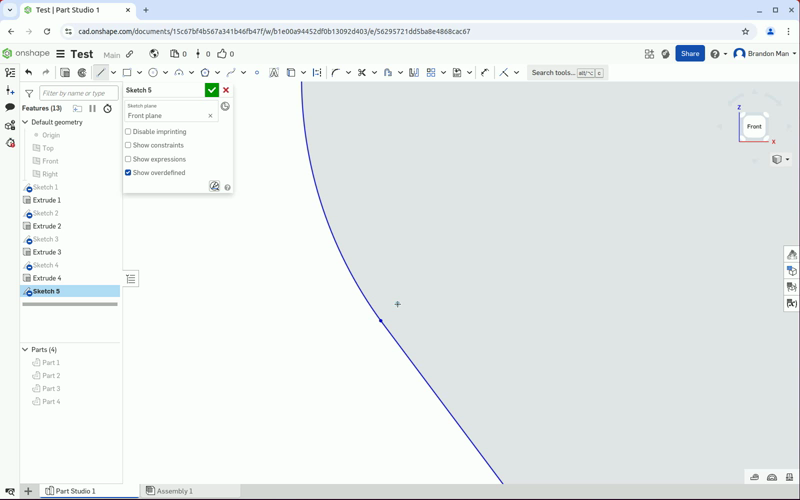
scroll(-6)
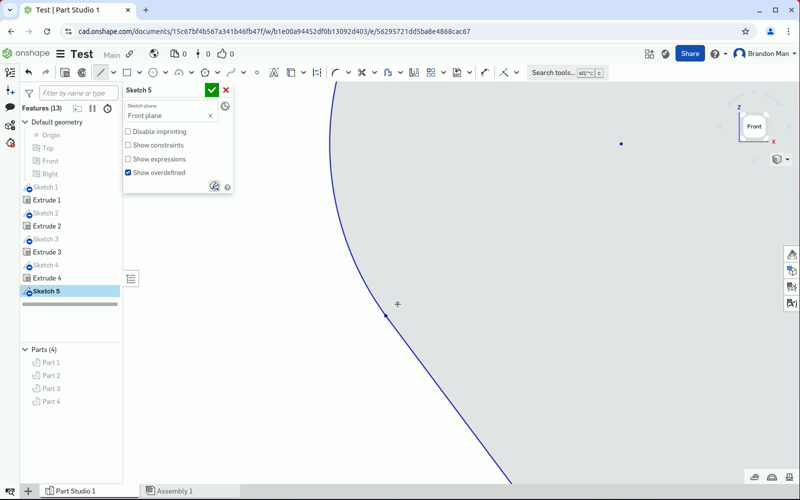
scroll(-6)
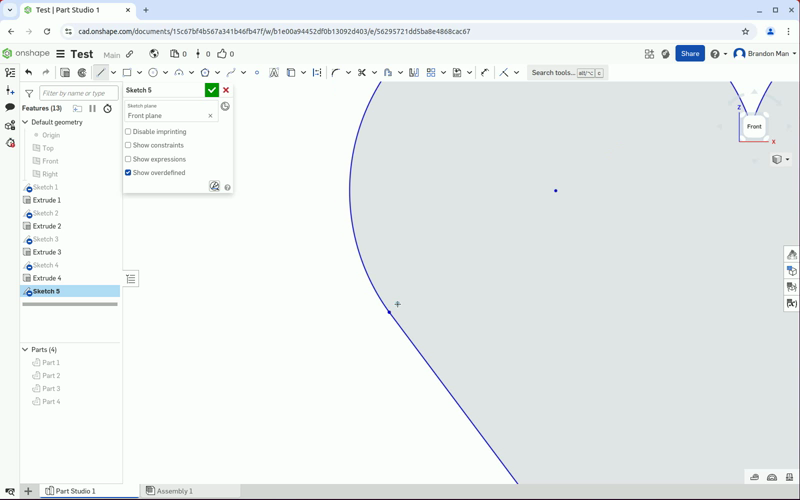
scroll(-6)
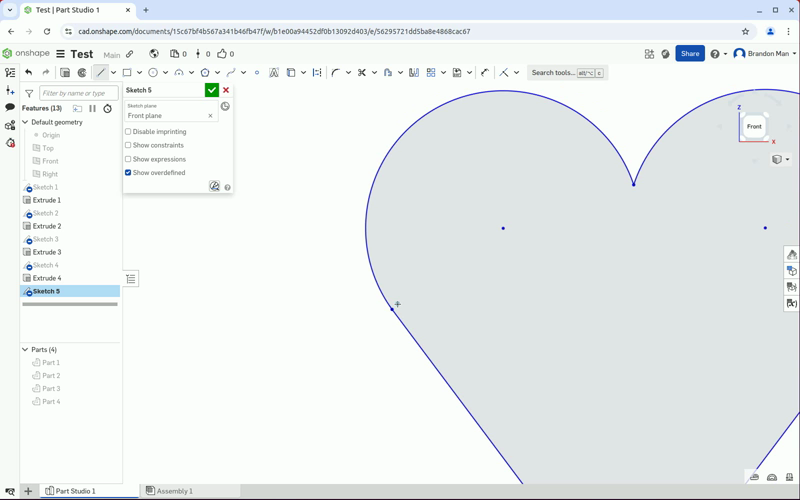
scroll(-6)
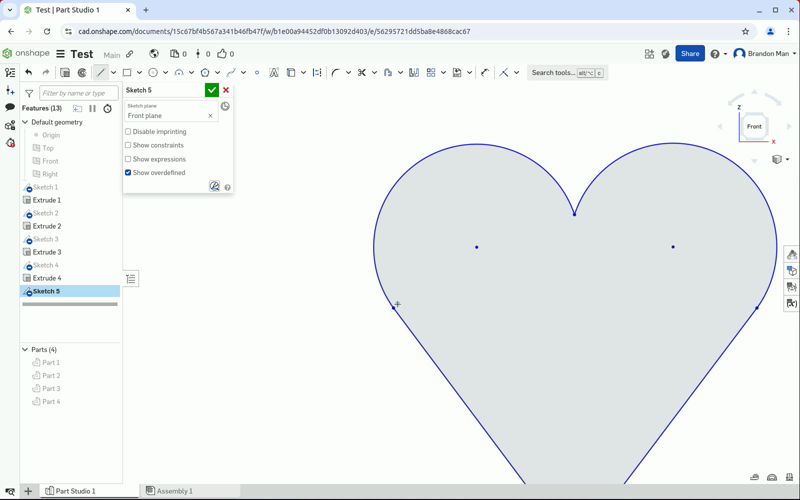
scroll(-6)
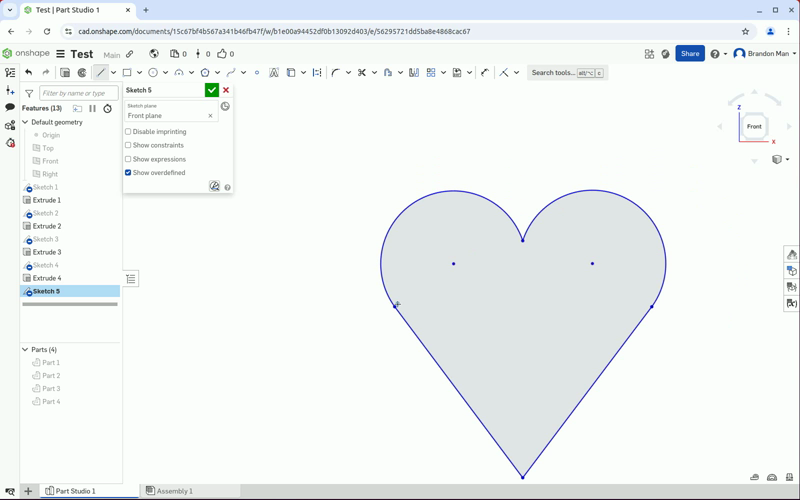
scroll(-6)
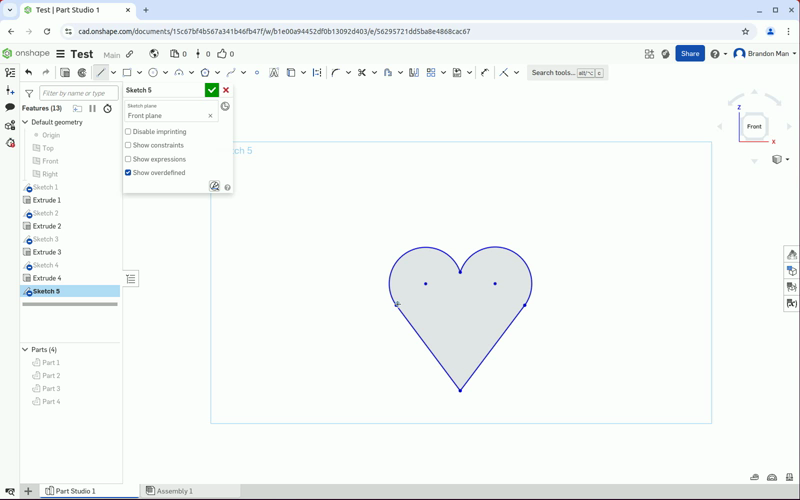
key_up(shift)
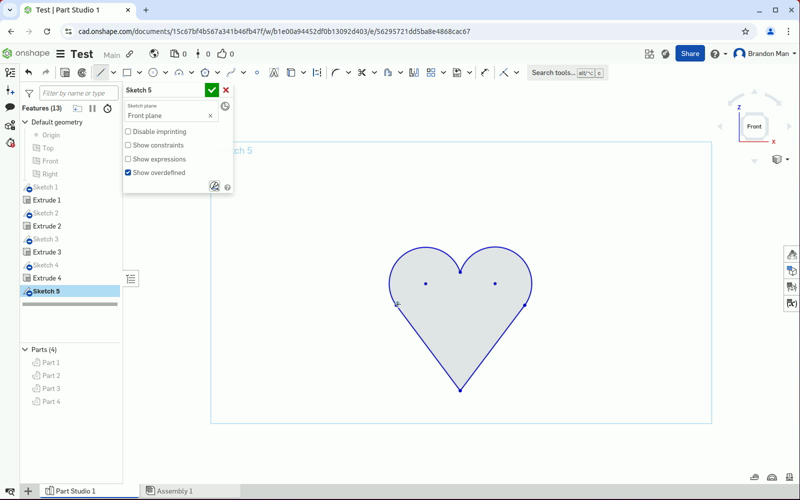
key_down(shift)
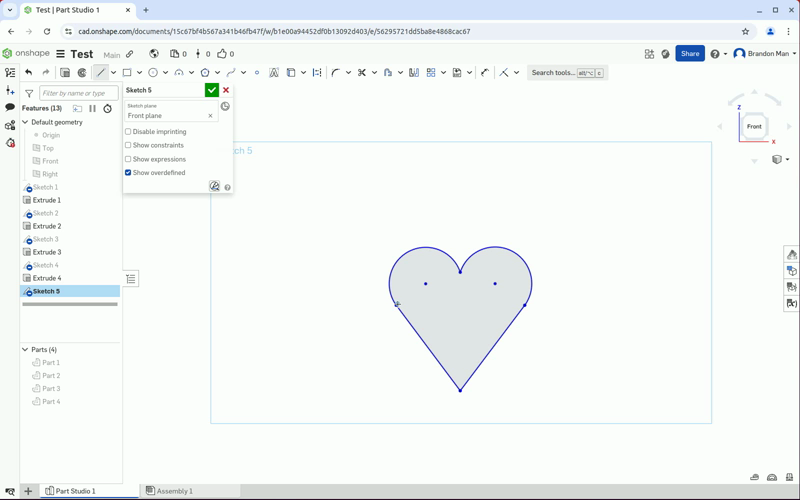
mouse_move(460, 387)
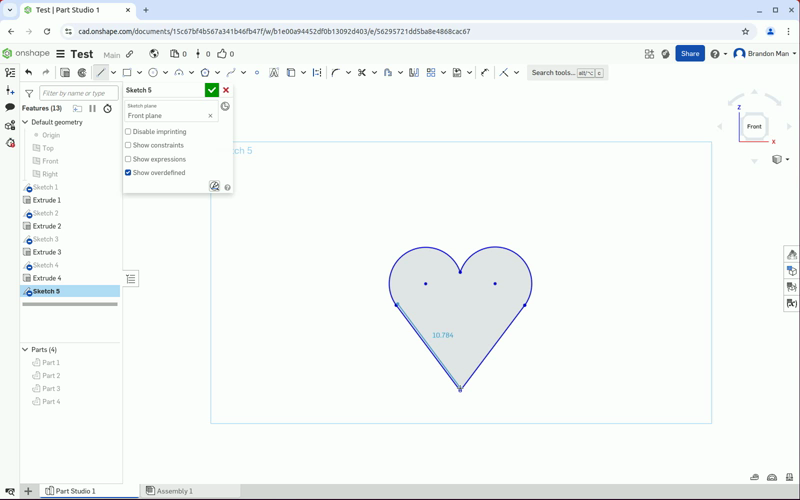
scroll(6)
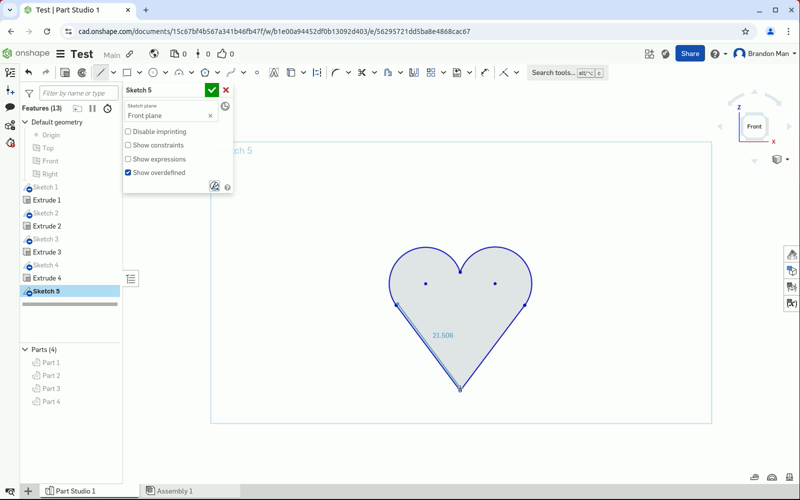
scroll(6)
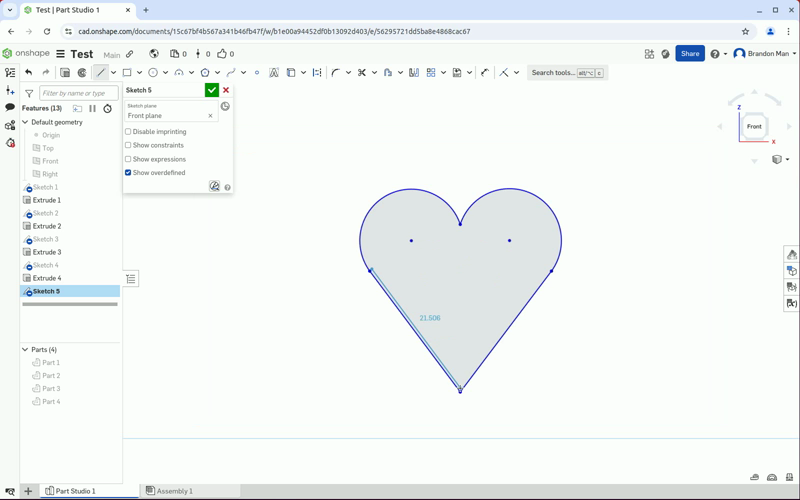
scroll(6)
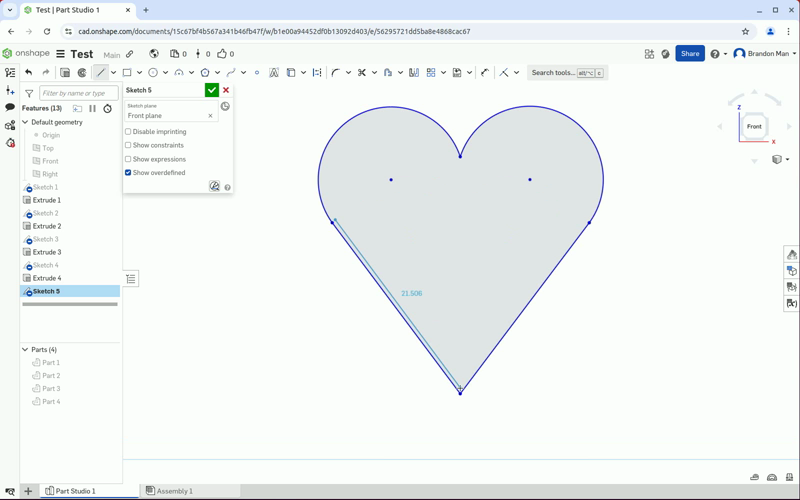
scroll(6)
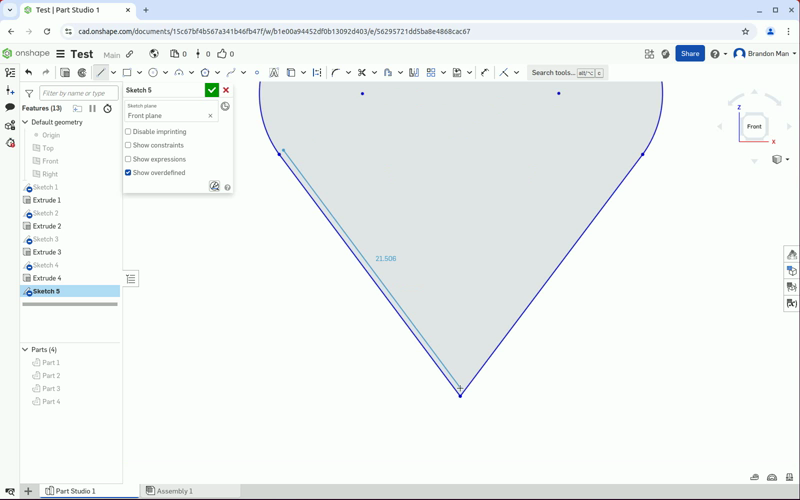
scroll(6)
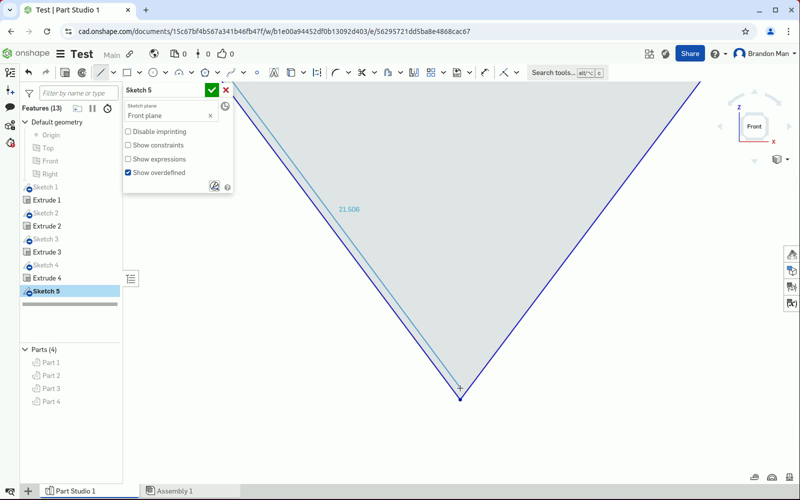
scroll(6)
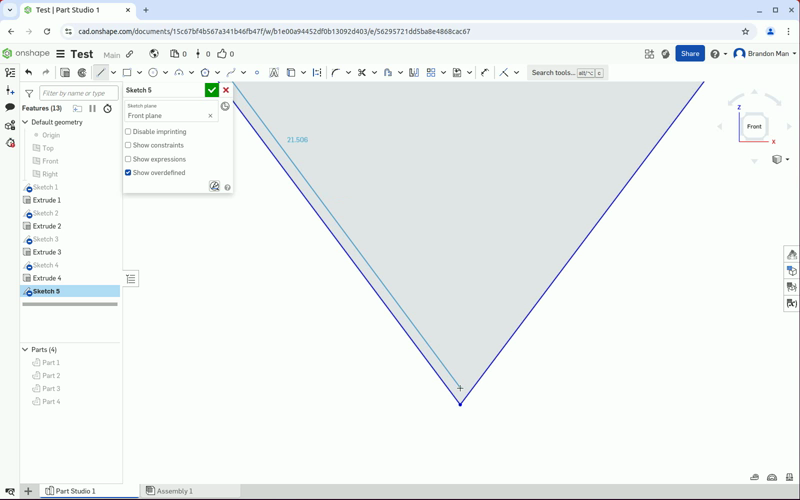
scroll(6)
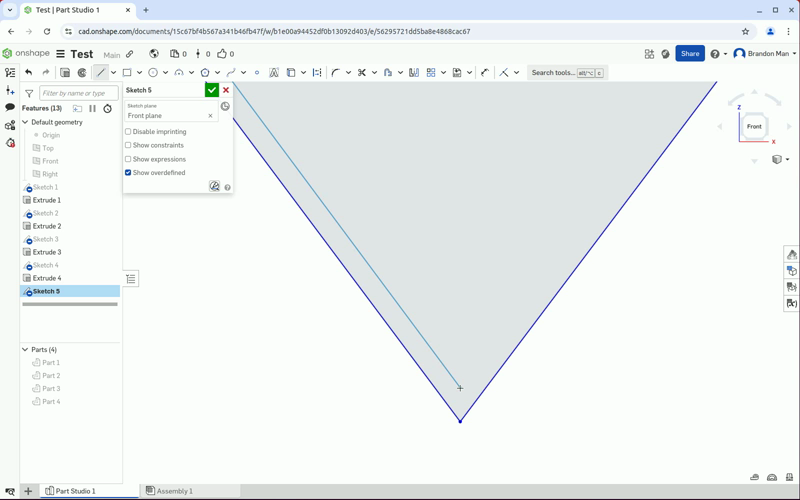
click(460, 387)
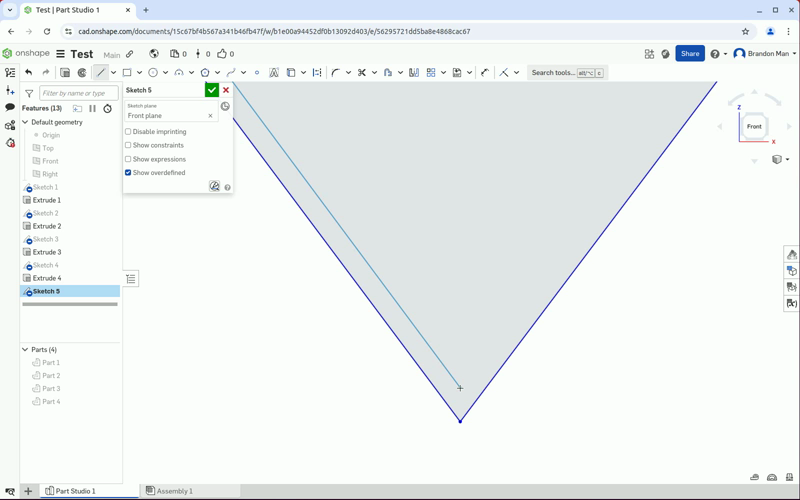
scroll(-6)
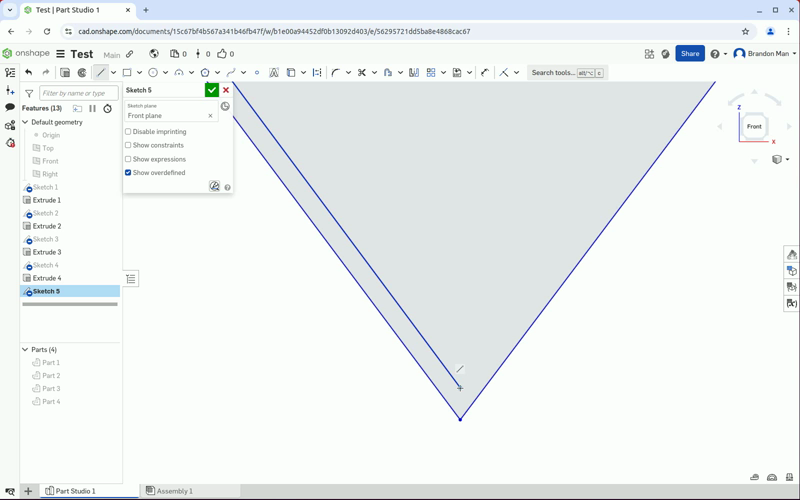
scroll(-6)
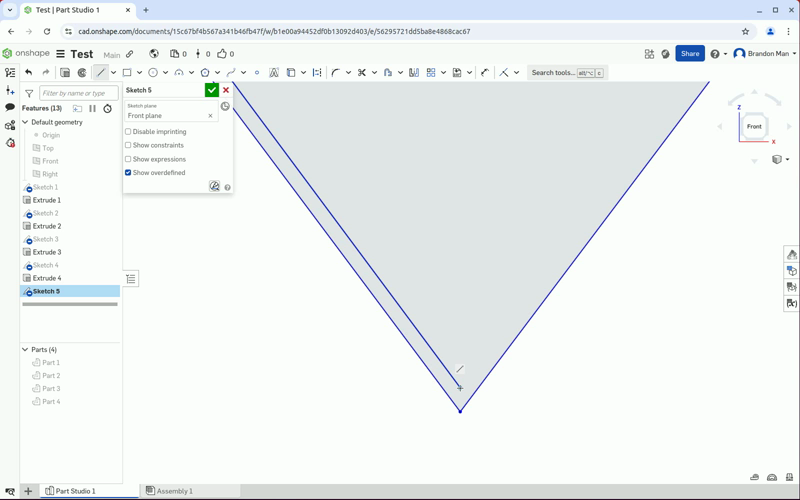
scroll(-6)
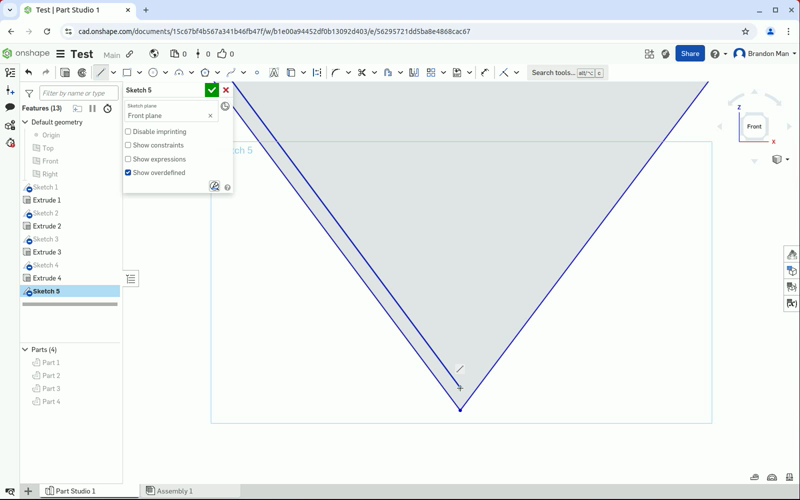
scroll(-6)
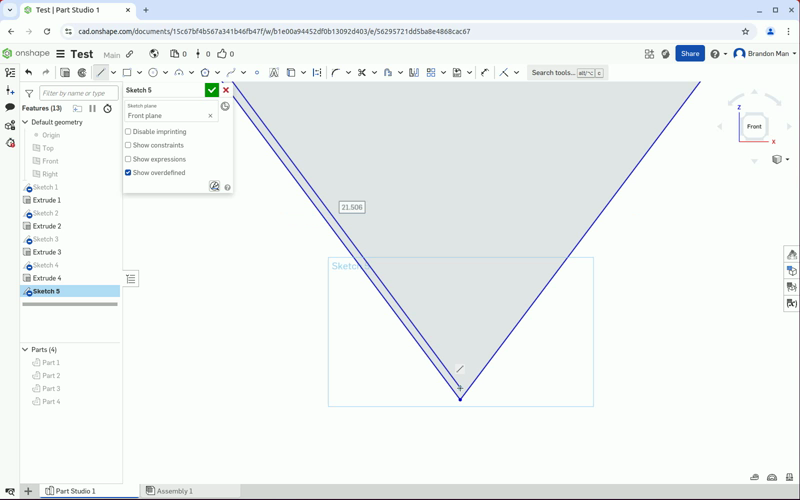
scroll(-6)
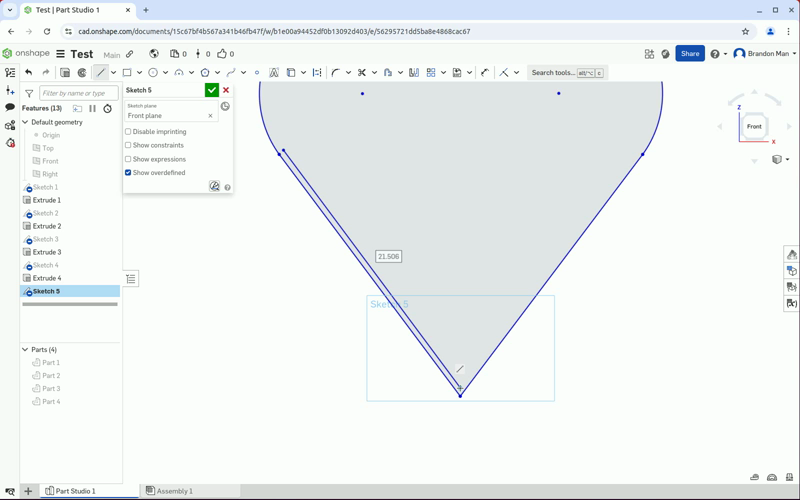
scroll(-6)
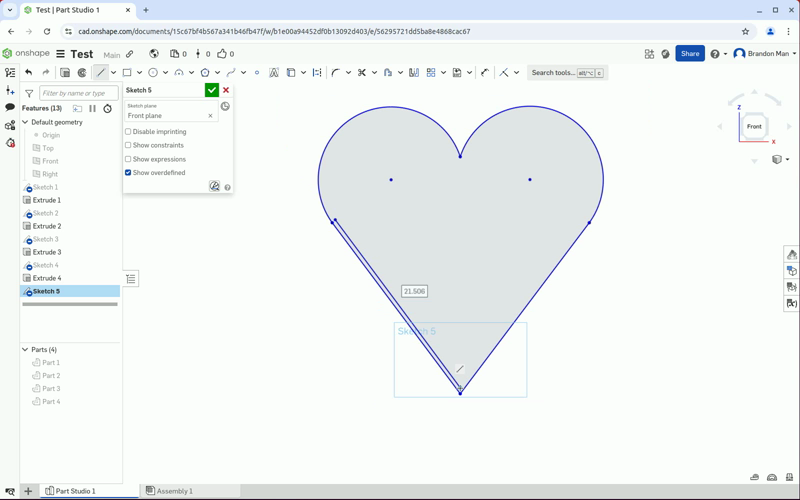
scroll(-6)
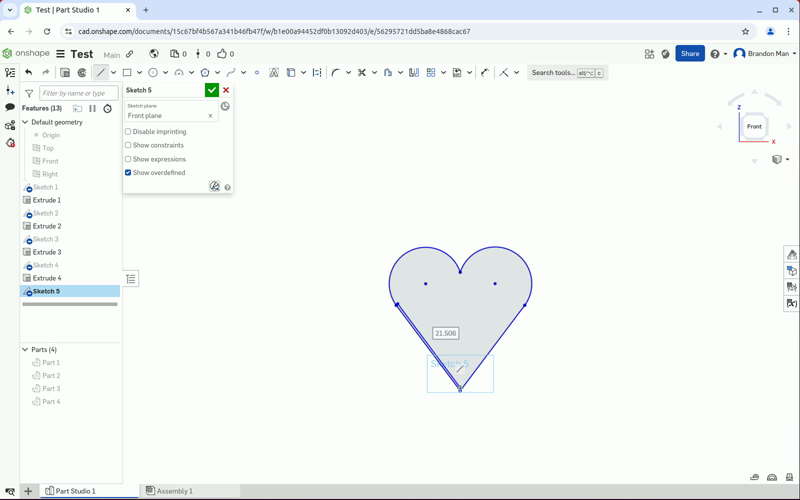
key_up(shift)
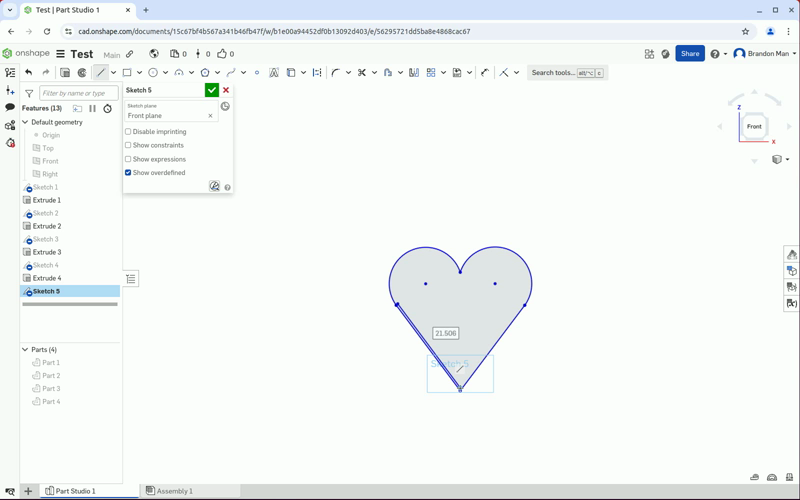
key_down(shift)
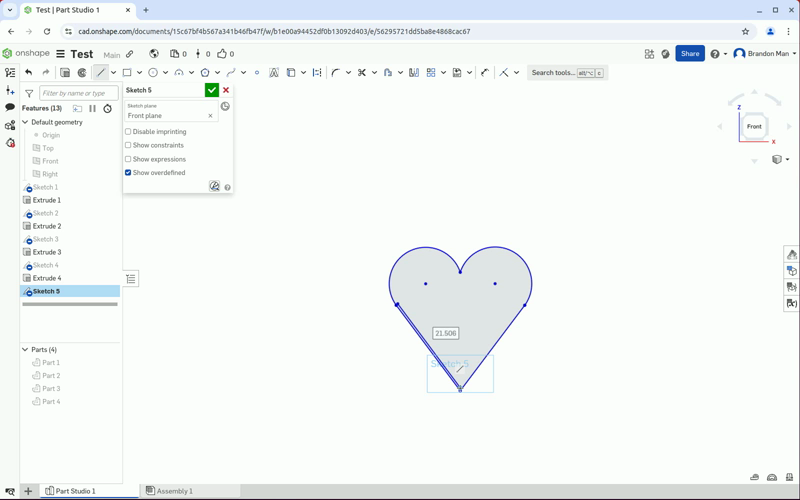
mouse_move(523, 303)
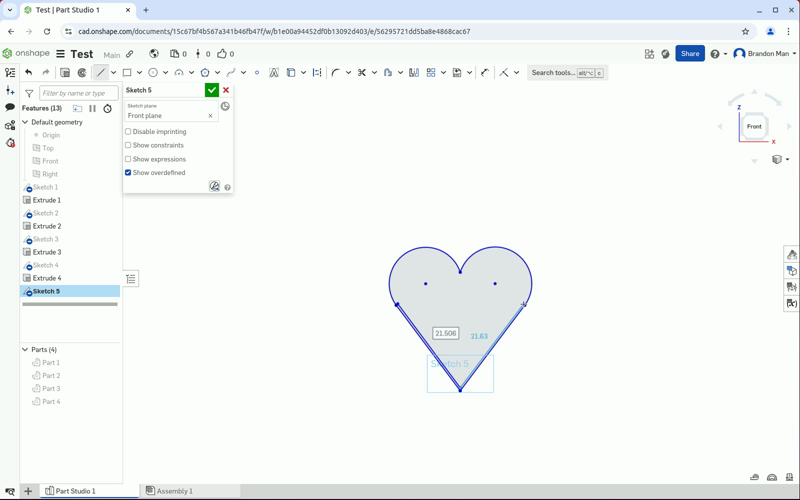
scroll(6)
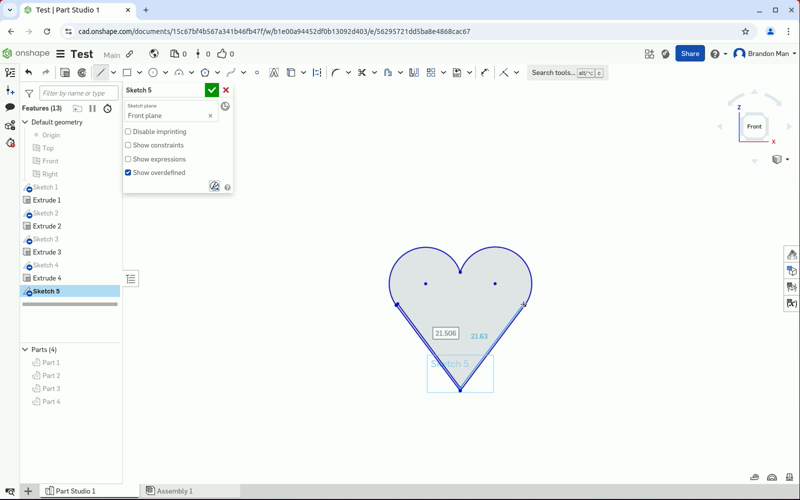
scroll(6)
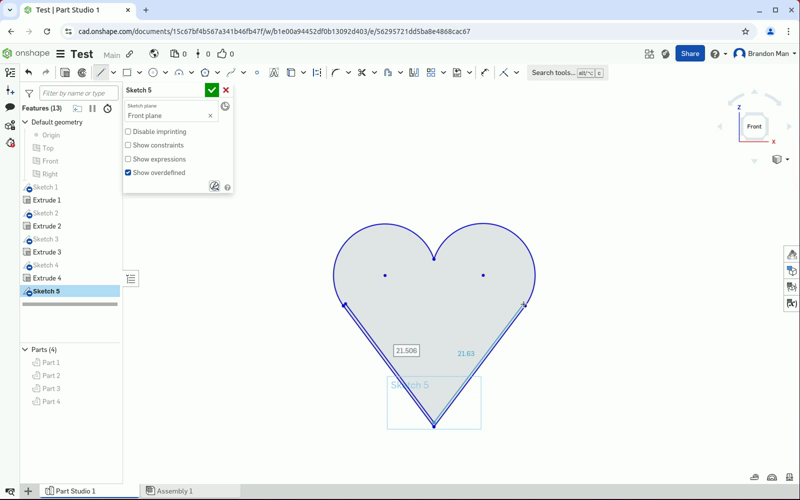
scroll(6)
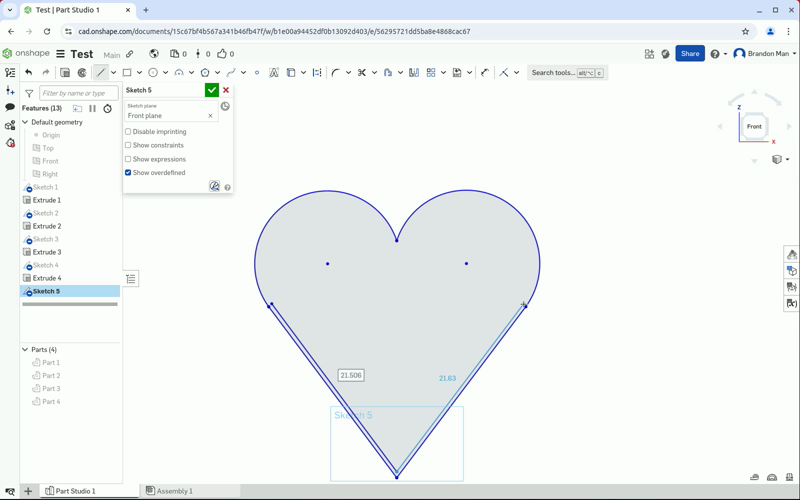
scroll(6)
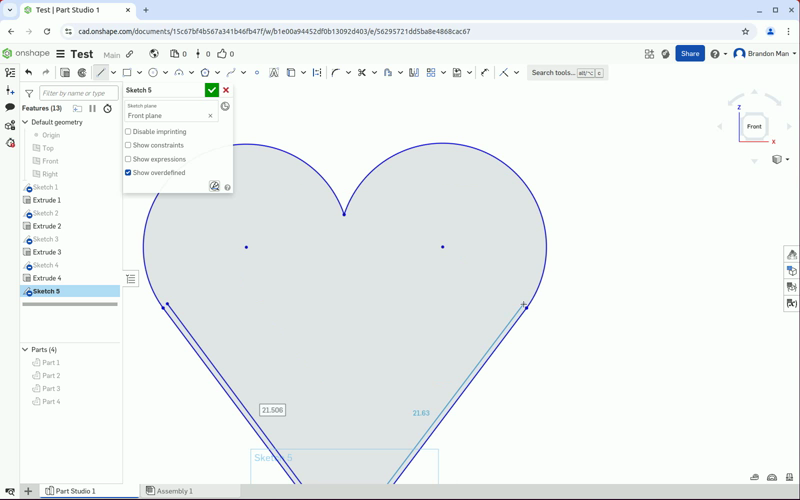
scroll(6)
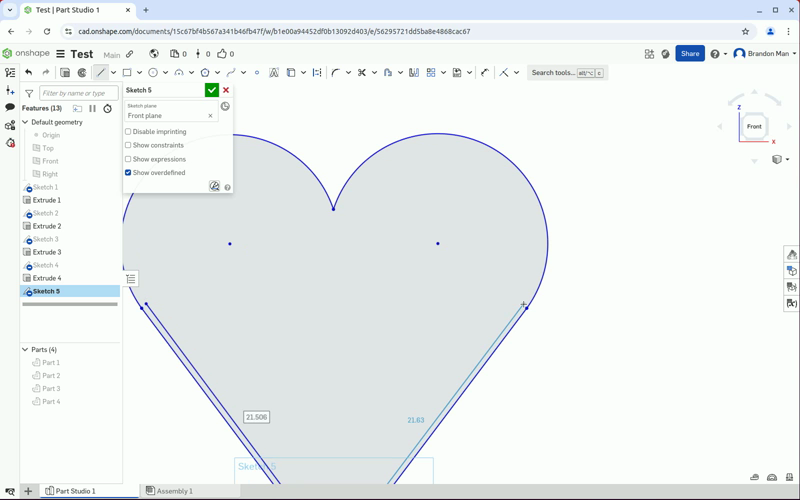
scroll(6)
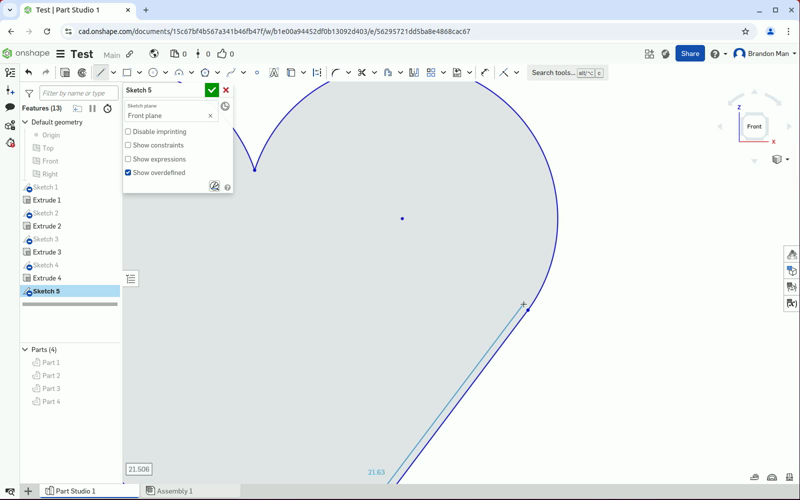
scroll(6)
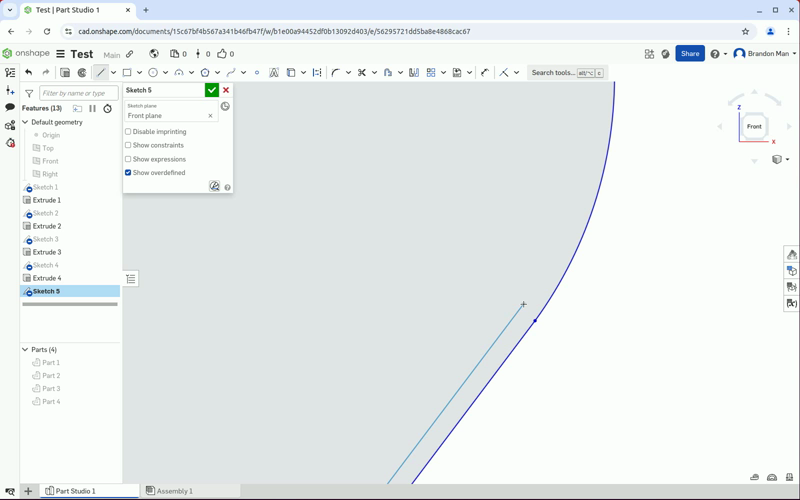
click(523, 303)
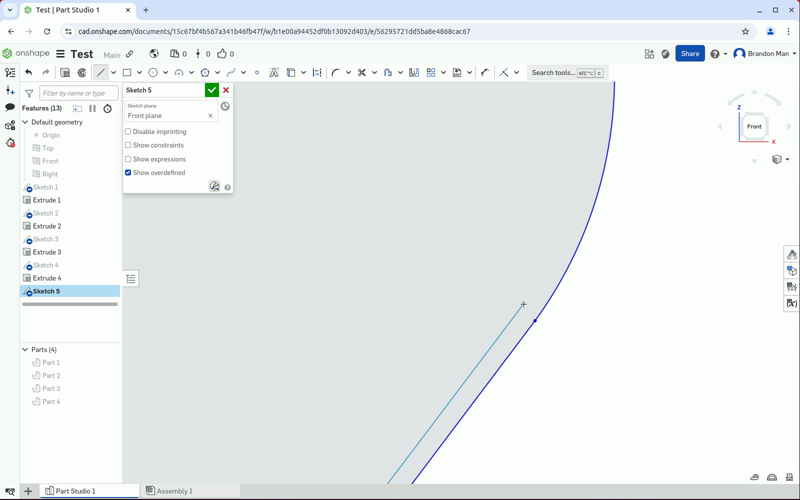
scroll(-6)
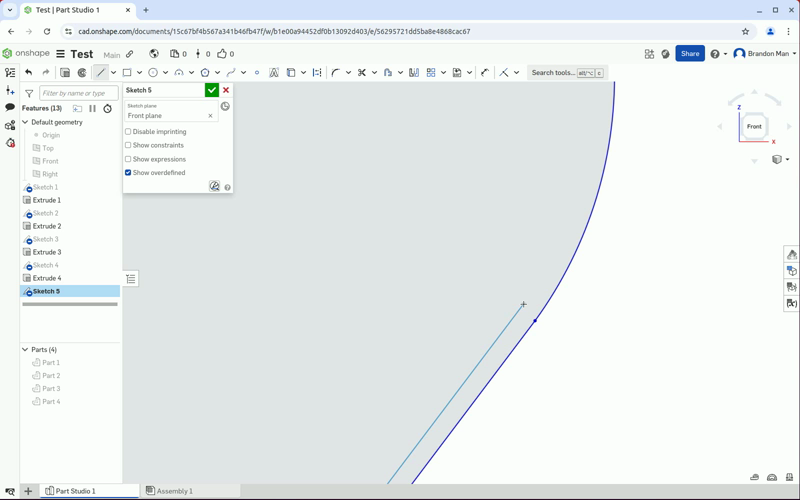
scroll(-6)
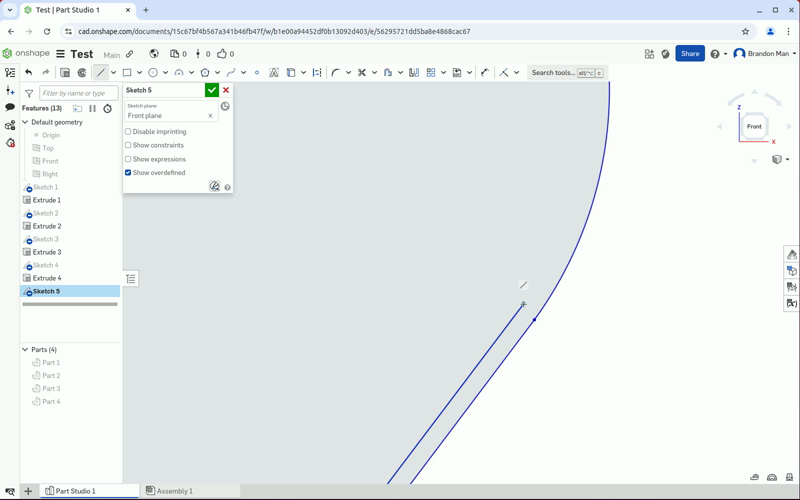
scroll(-6)
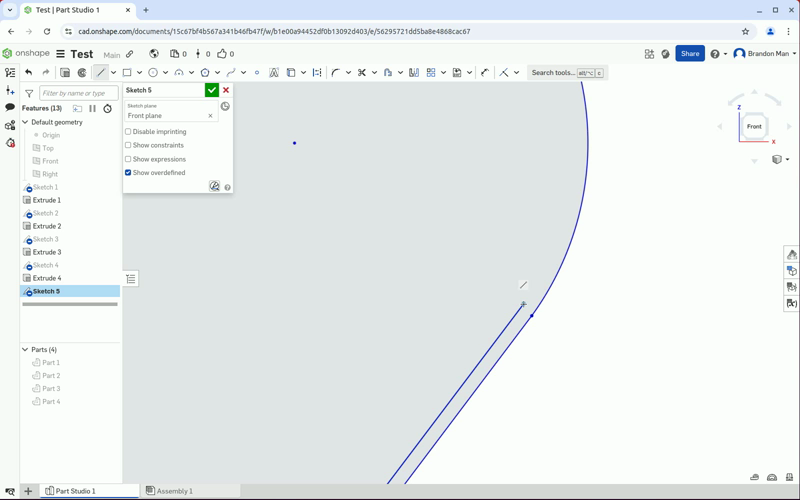
scroll(-6)
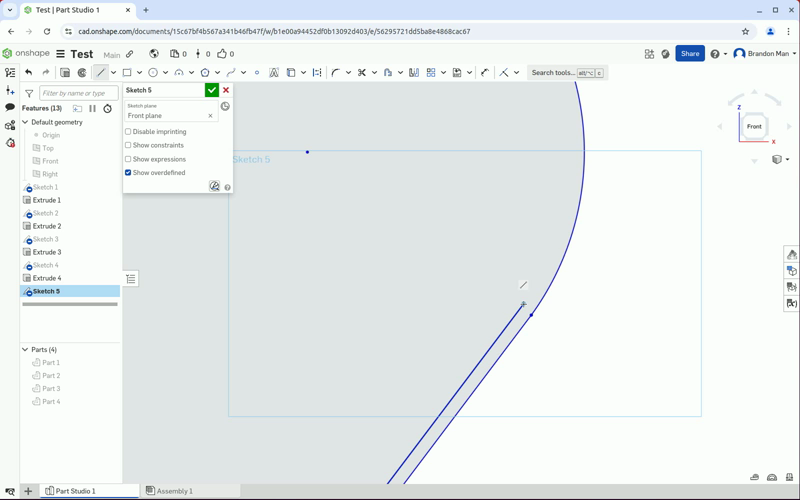
scroll(-6)
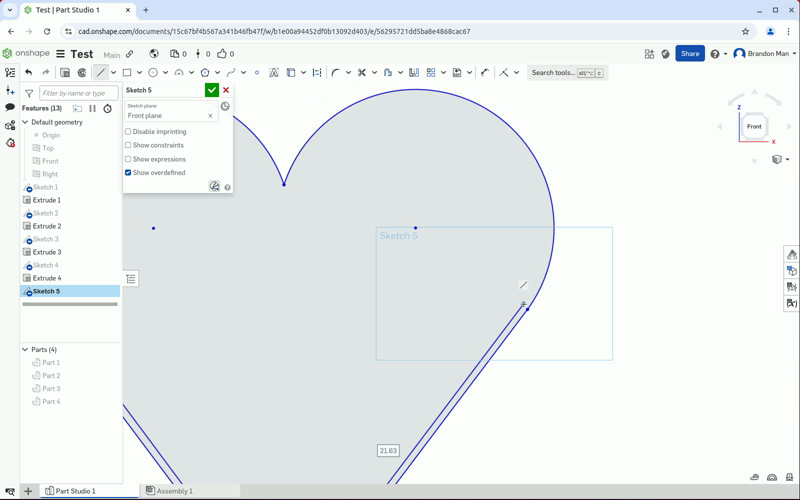
scroll(-6)
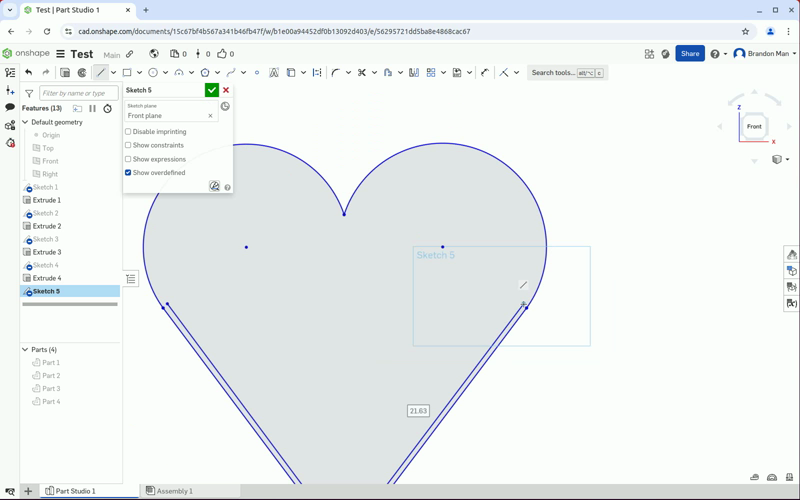
scroll(-6)
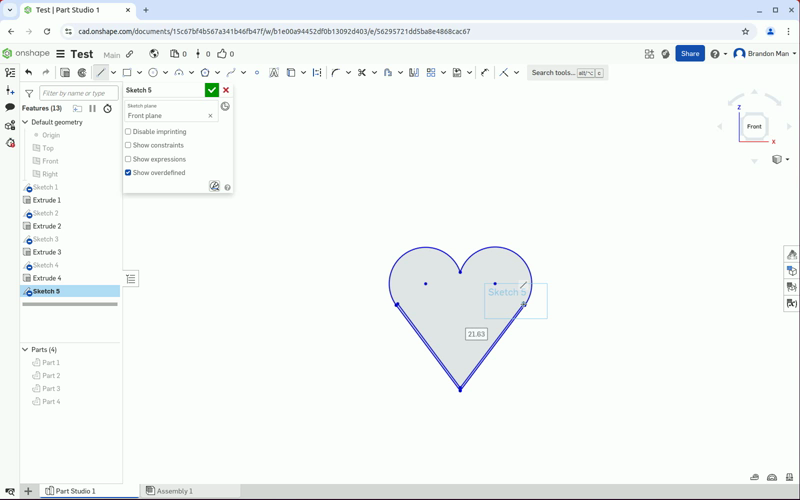
key_up(shift)
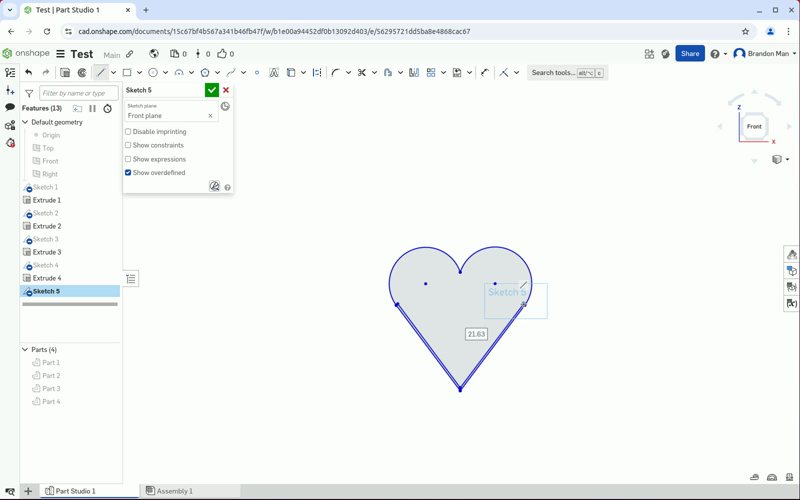
key(esc)
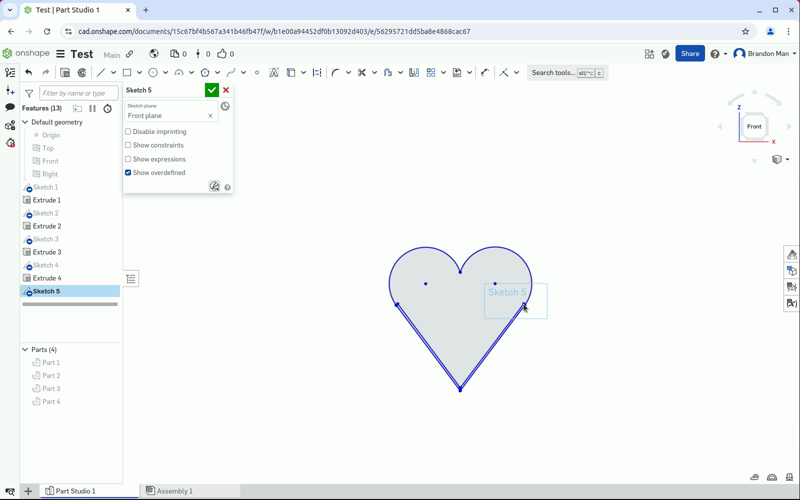
key(a)
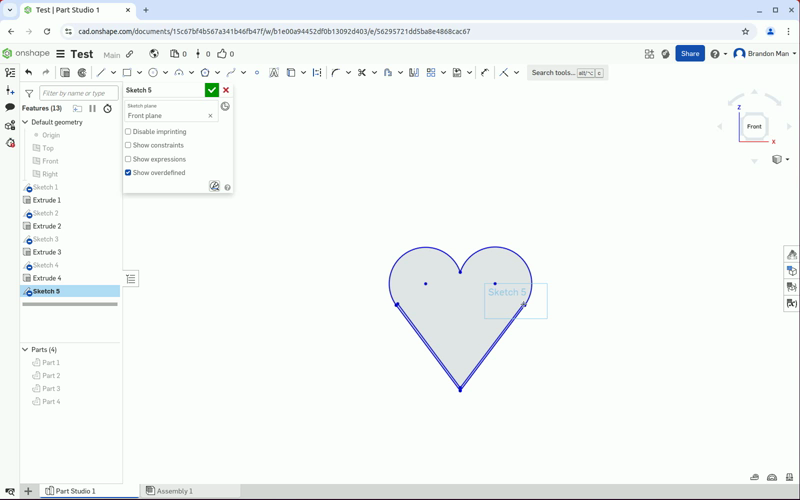
mouse_move(523, 303)
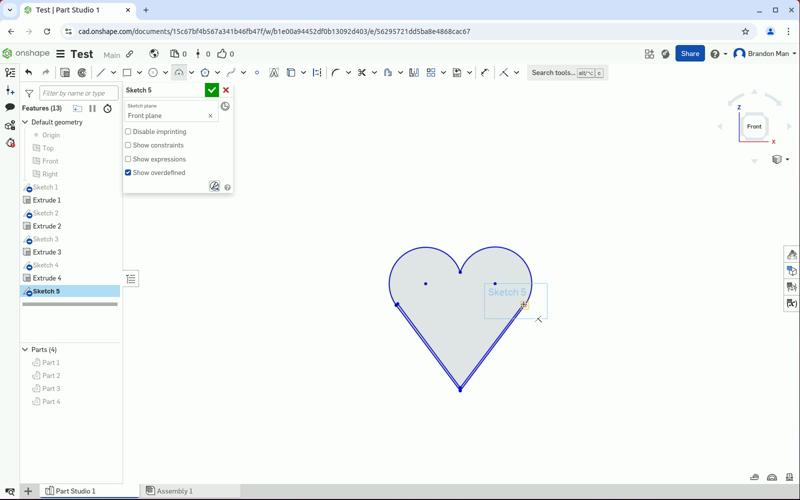
scroll(6)
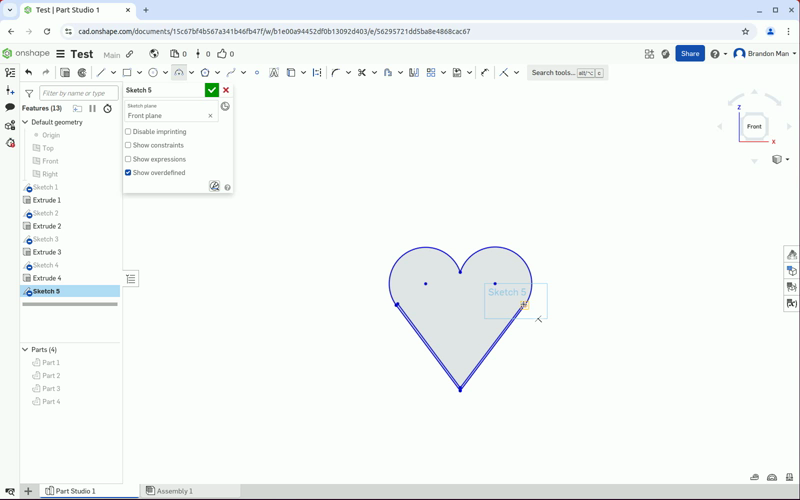
scroll(6)
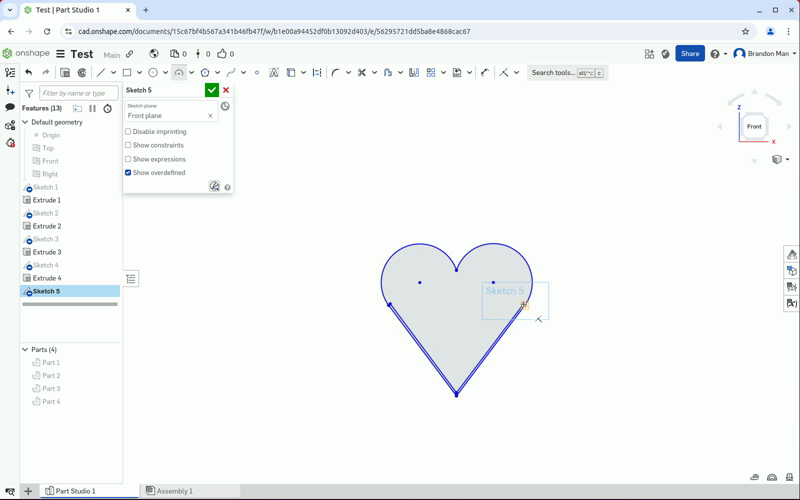
scroll(6)
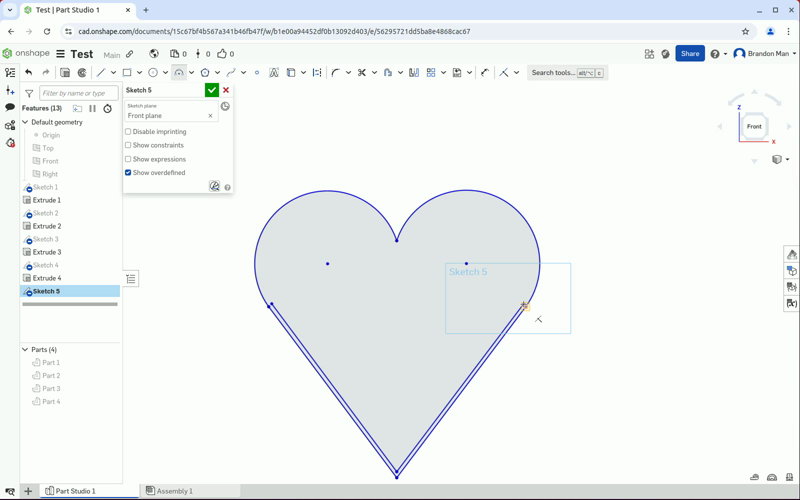
scroll(6)
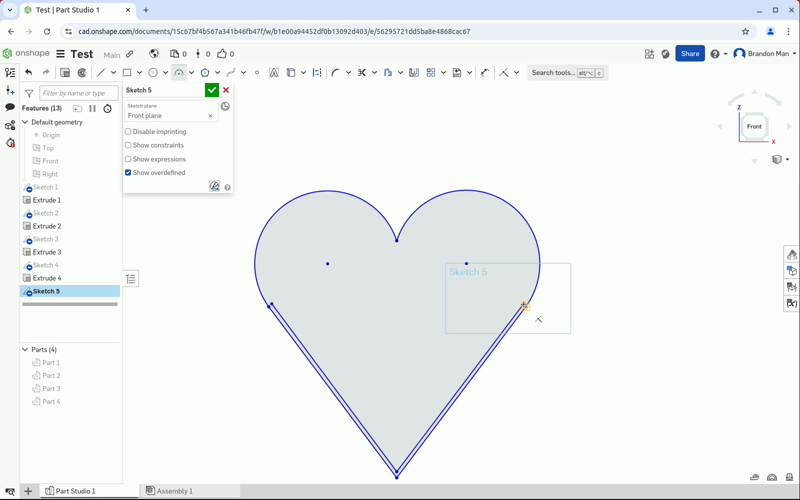
scroll(6)
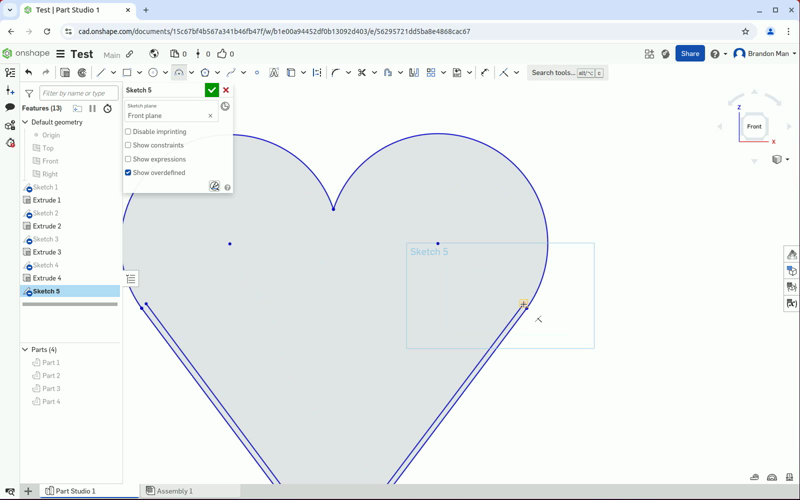
scroll(6)
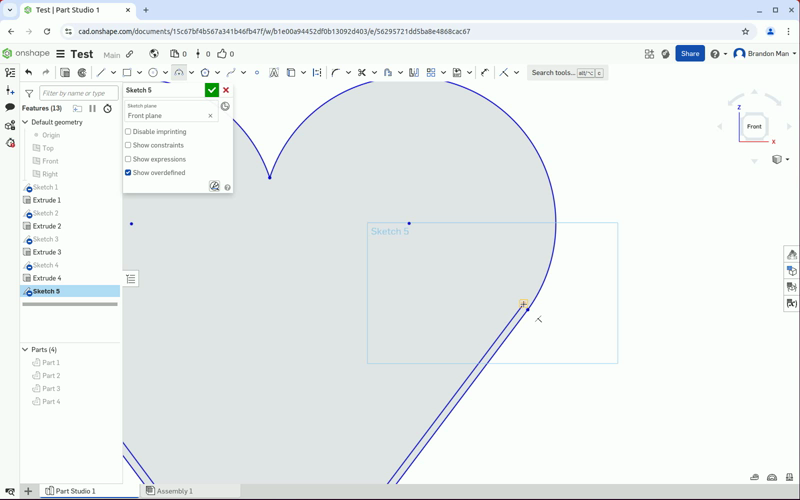
scroll(6)
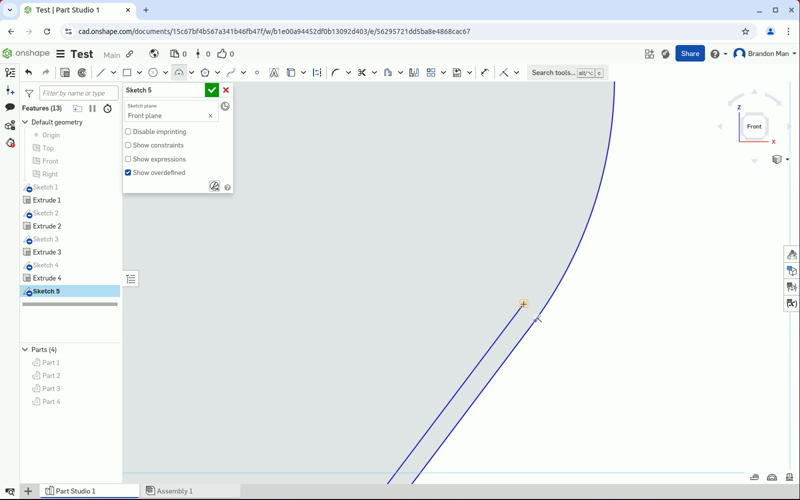
click(523, 303)
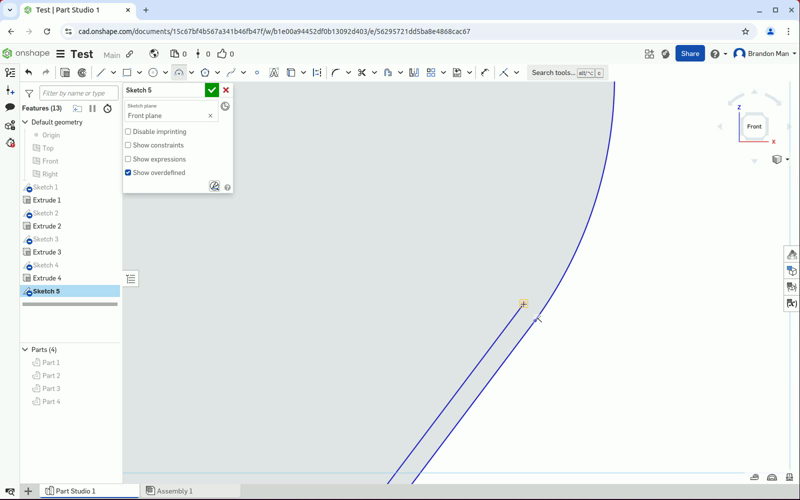
scroll(-6)
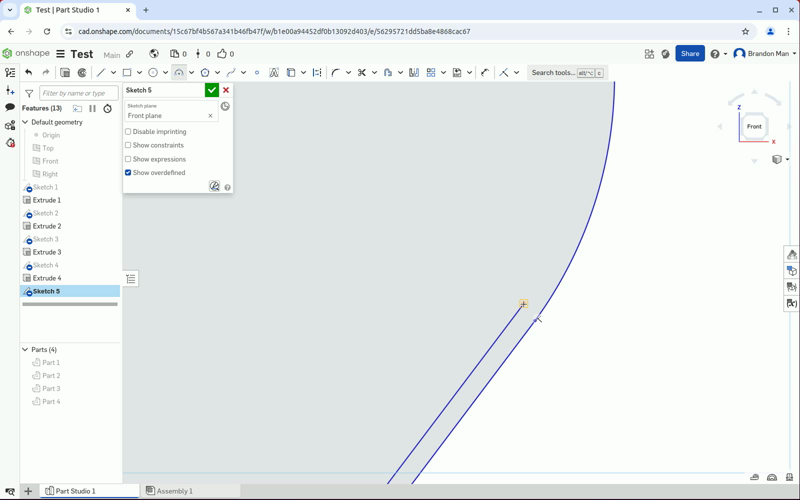
scroll(-6)
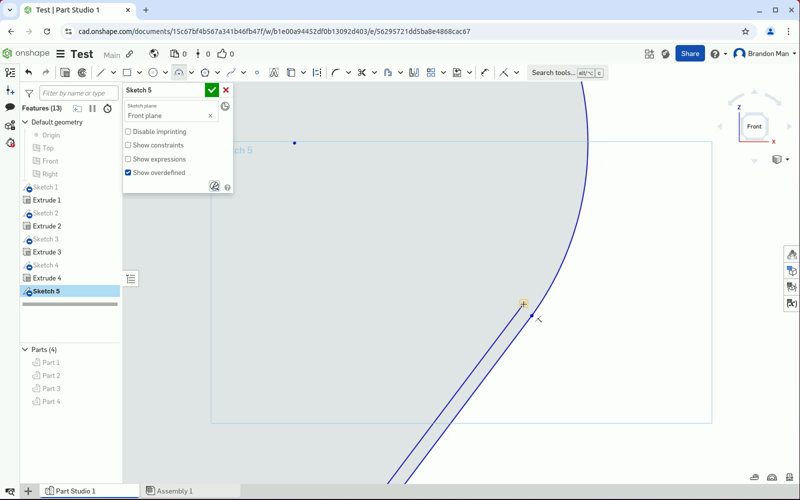
scroll(-6)
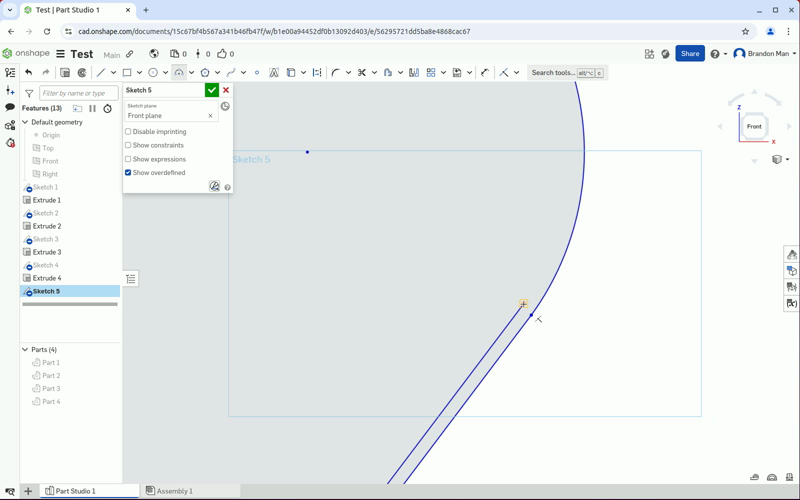
scroll(-6)
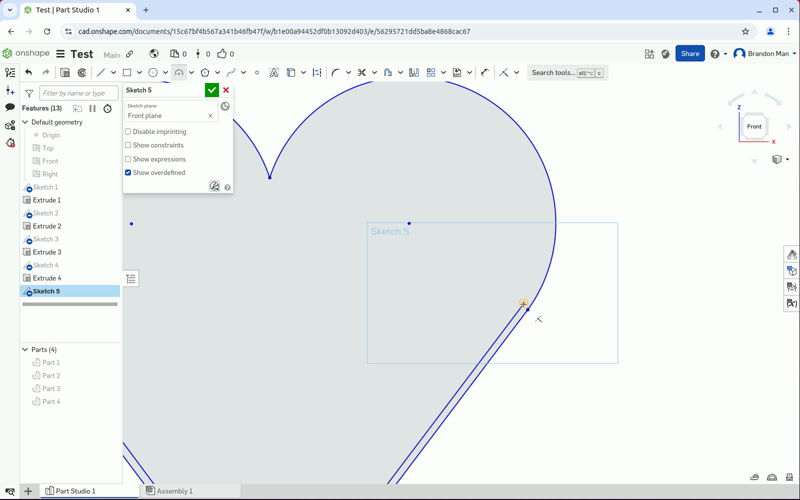
scroll(-6)
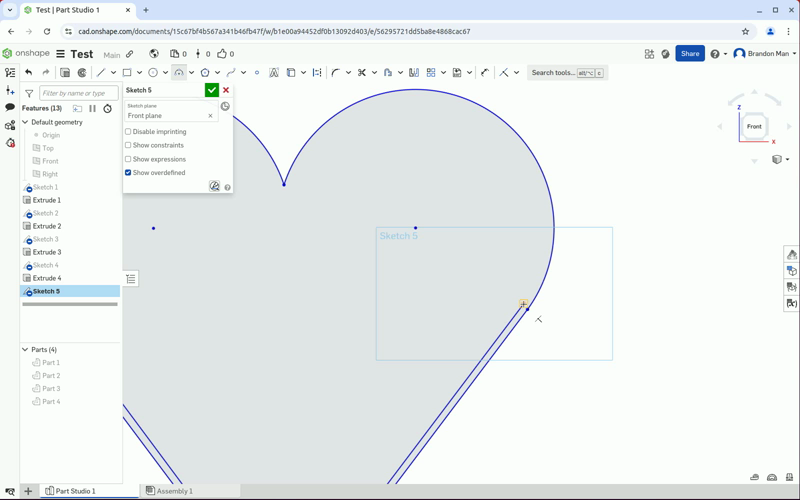
scroll(-6)
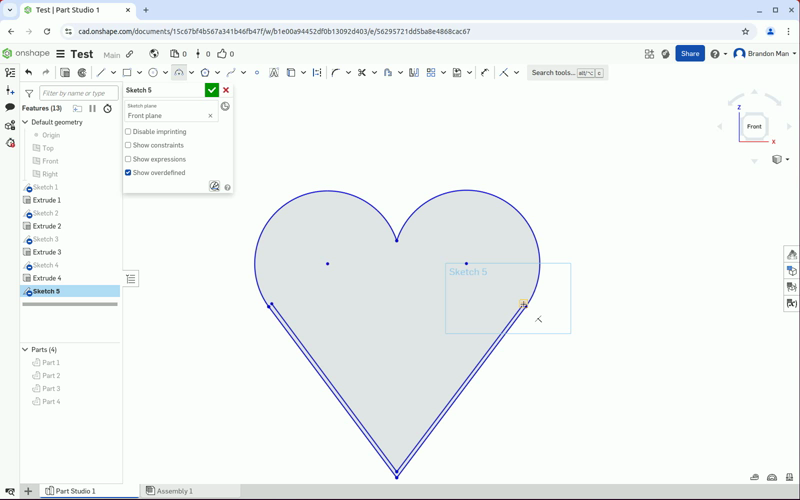
scroll(-6)
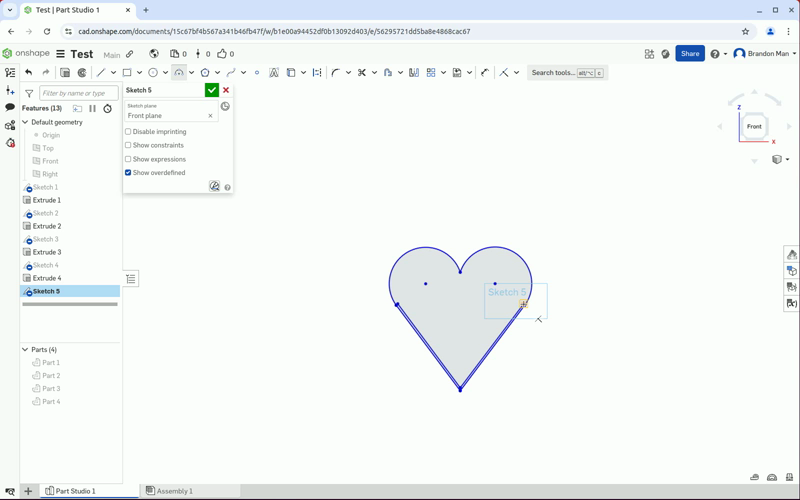
key_down(shift)
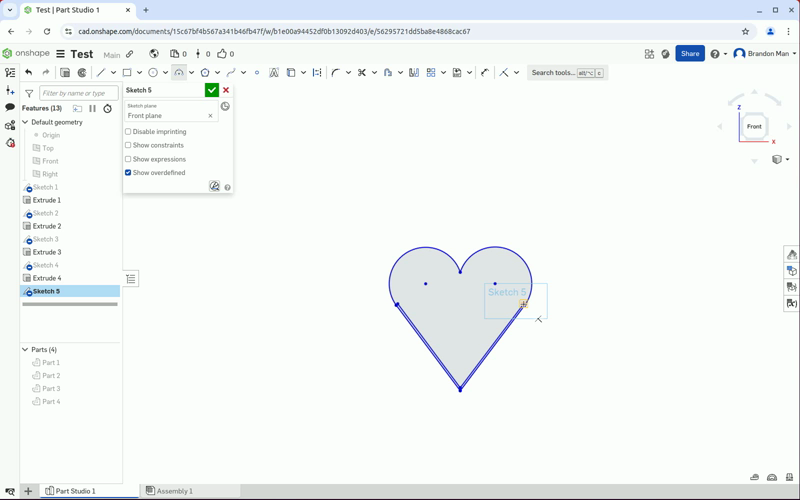
mouse_move(460, 283)
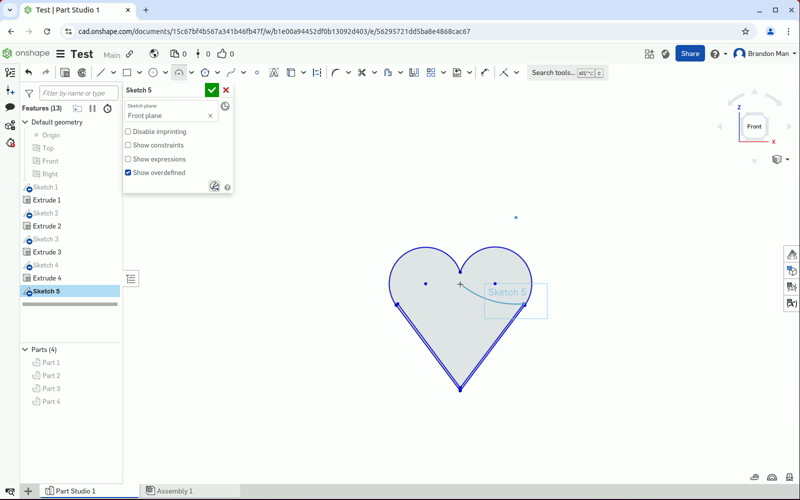
click(460, 283)
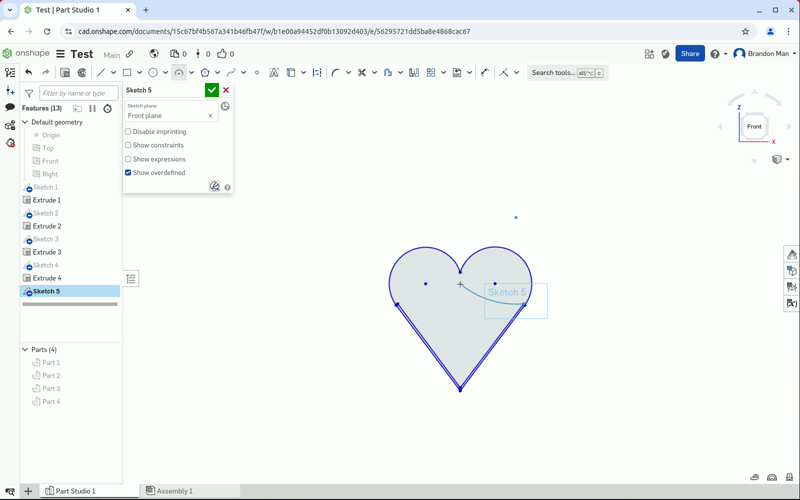
mouse_move(505, 250)
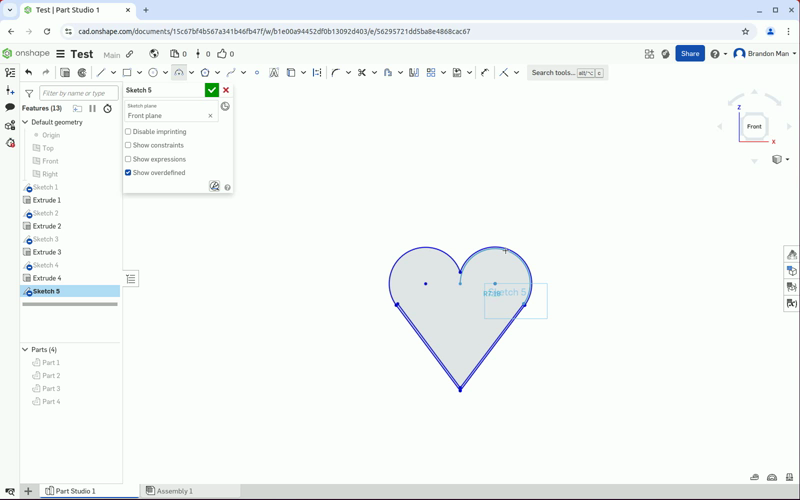
click(505, 250)
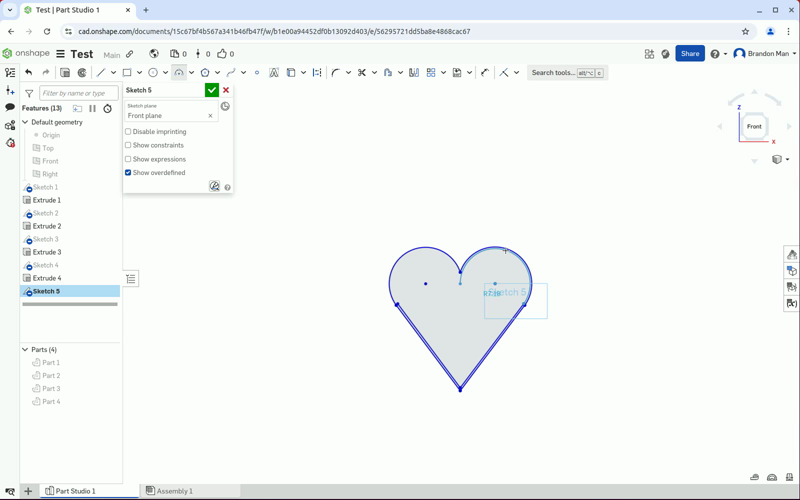
key_up(shift)
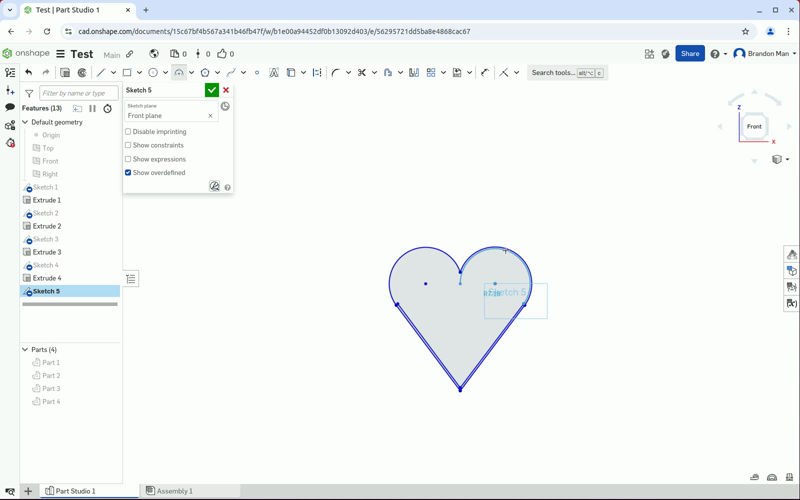
mouse_move(460, 283)
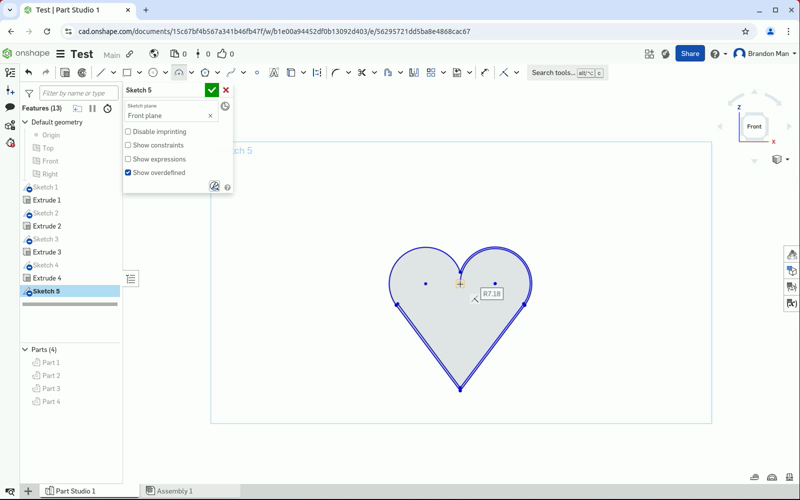
click(460, 283)
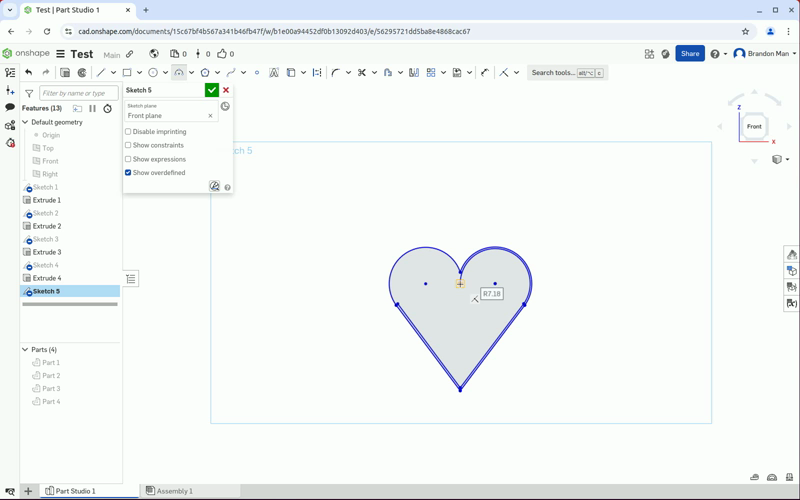
mouse_move(397, 303)
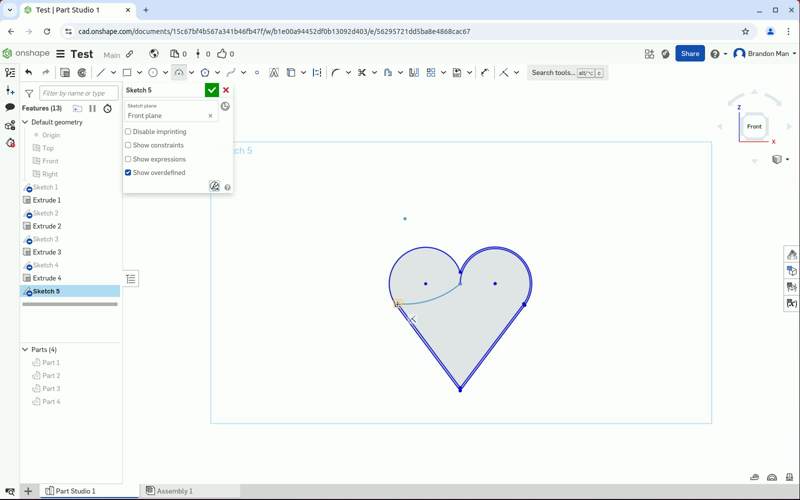
scroll(6)
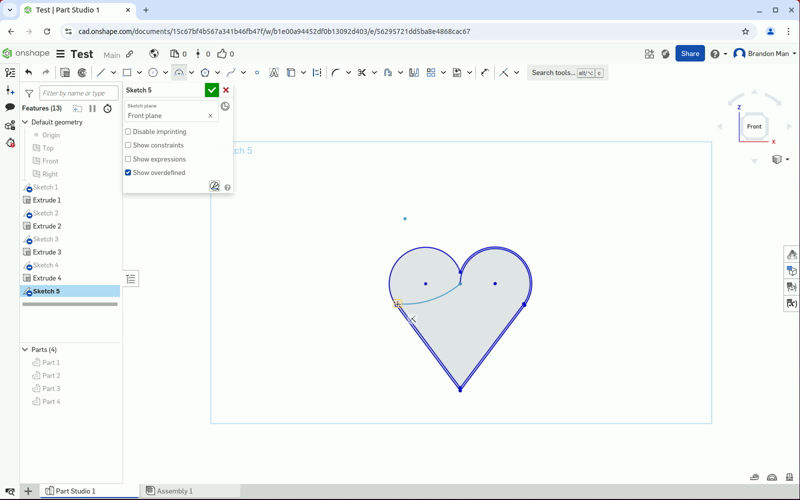
scroll(6)
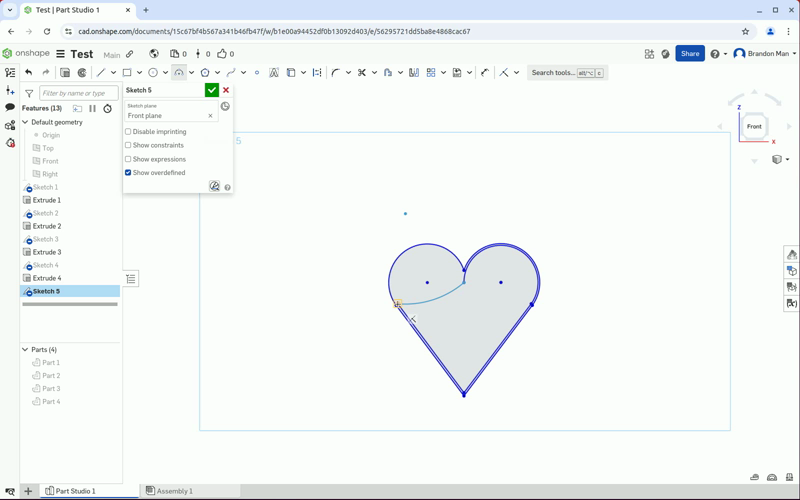
scroll(6)
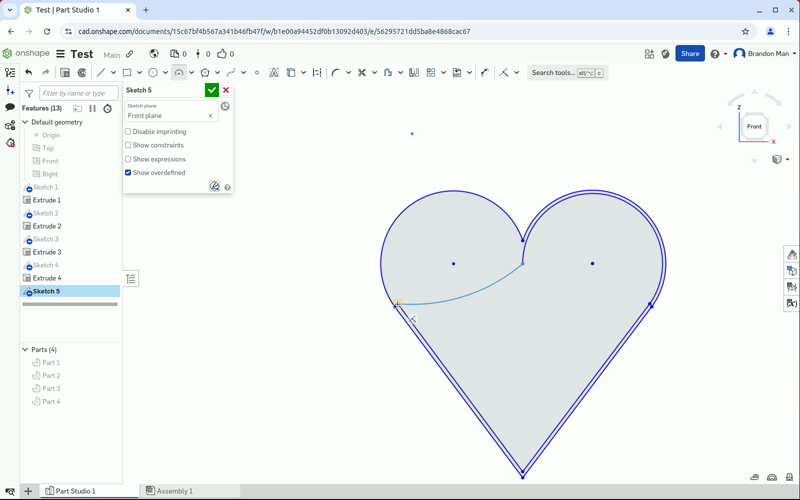
scroll(6)
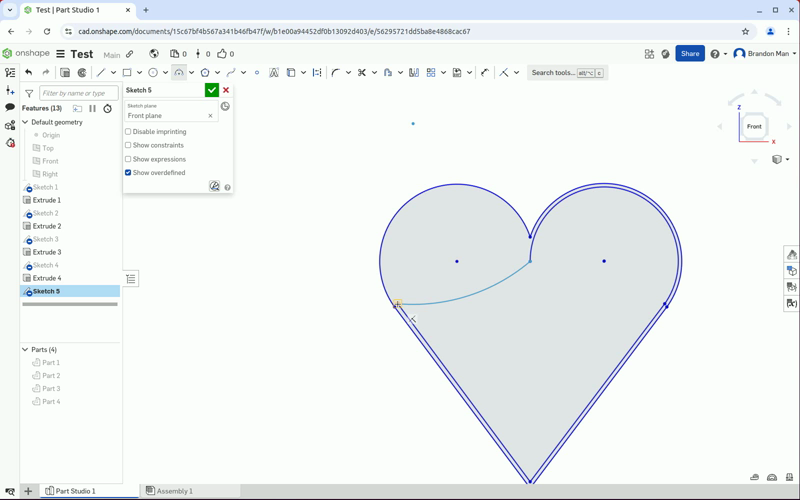
scroll(6)
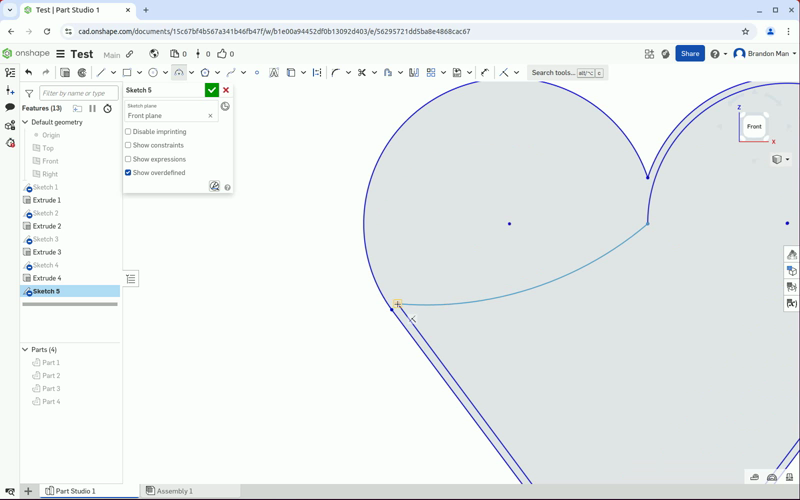
scroll(6)
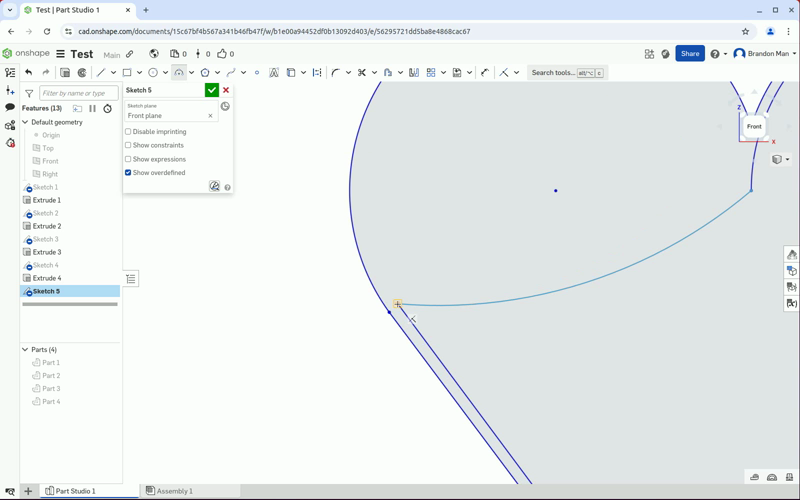
scroll(6)
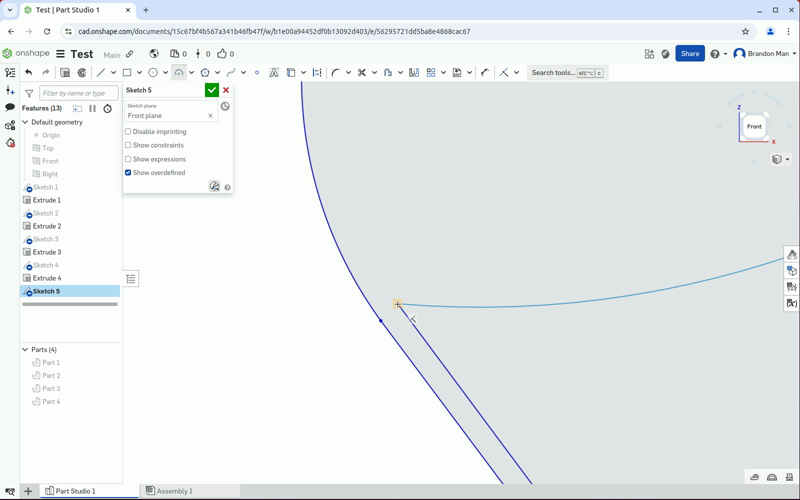
click(397, 303)
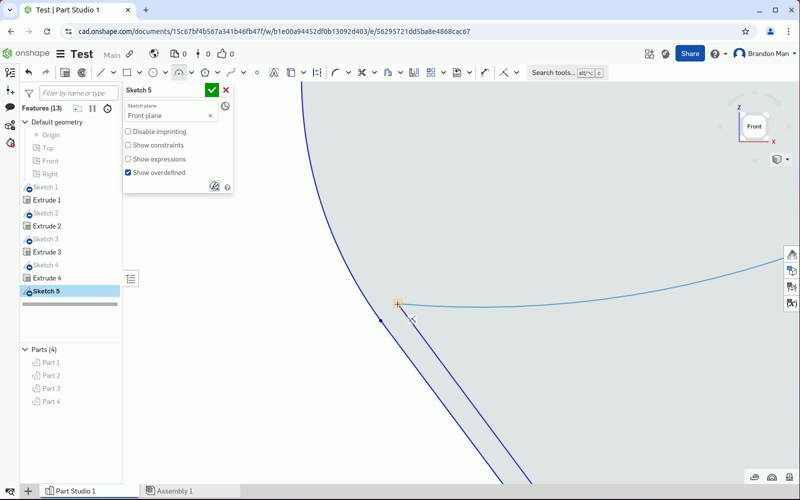
scroll(-6)
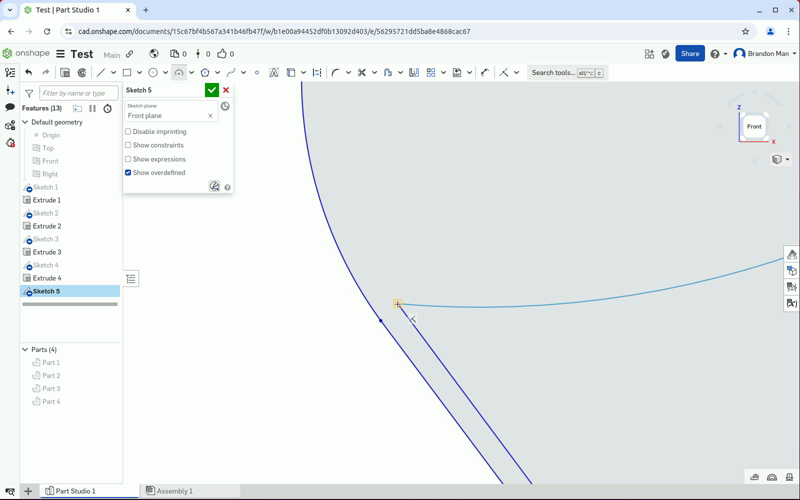
scroll(-6)
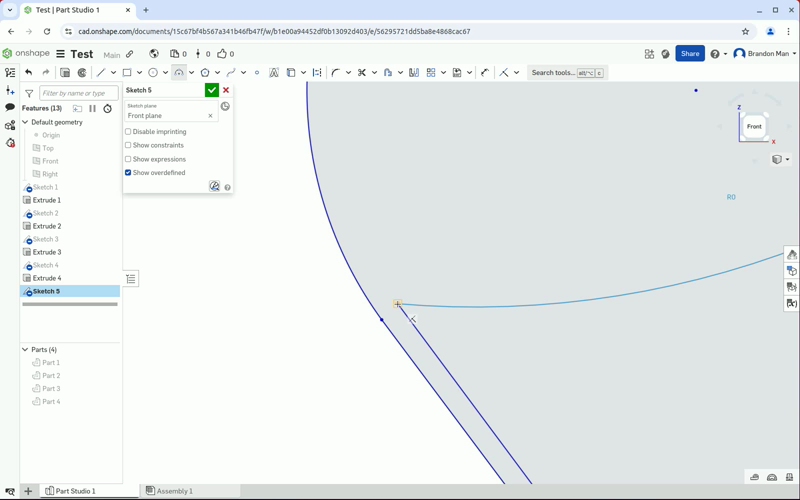
scroll(-6)
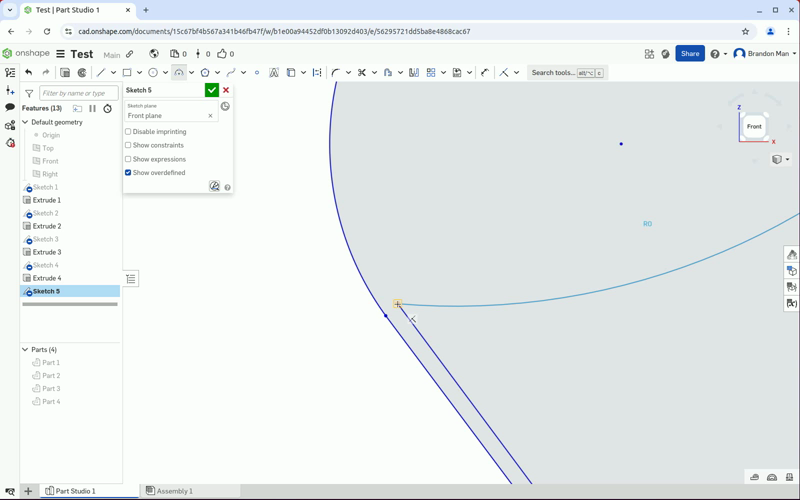
scroll(-6)
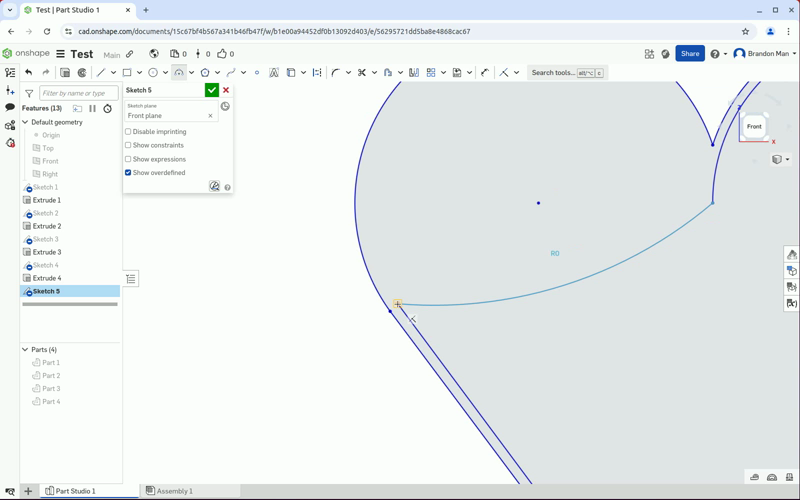
scroll(-6)
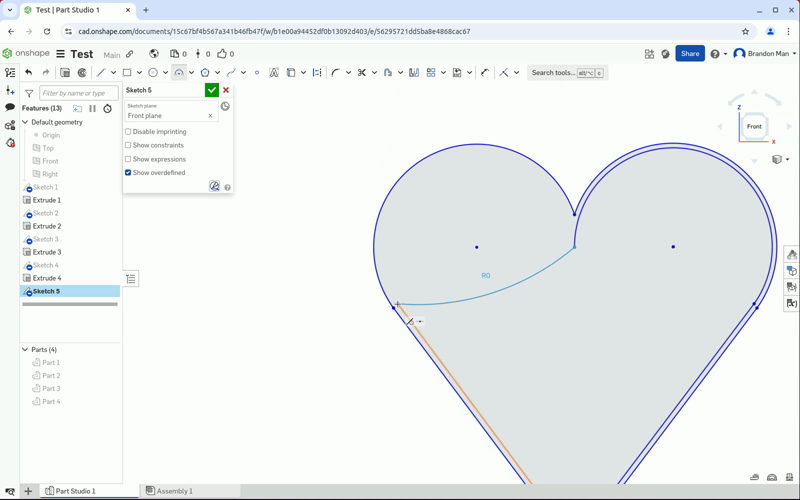
scroll(-6)
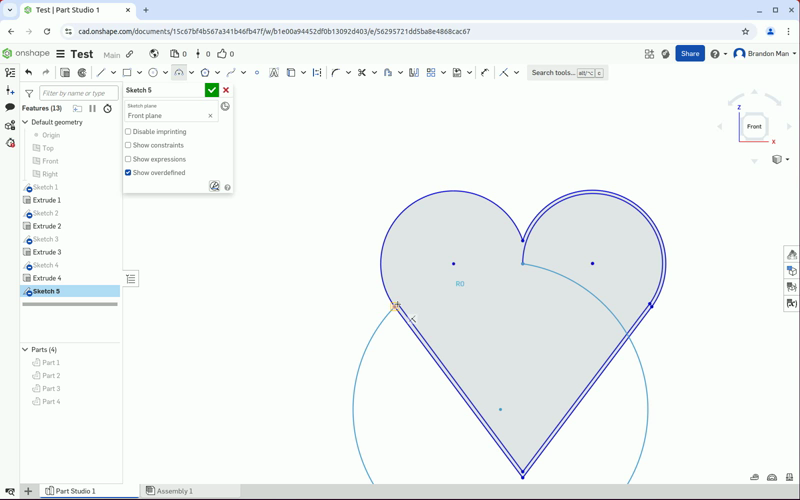
scroll(-6)
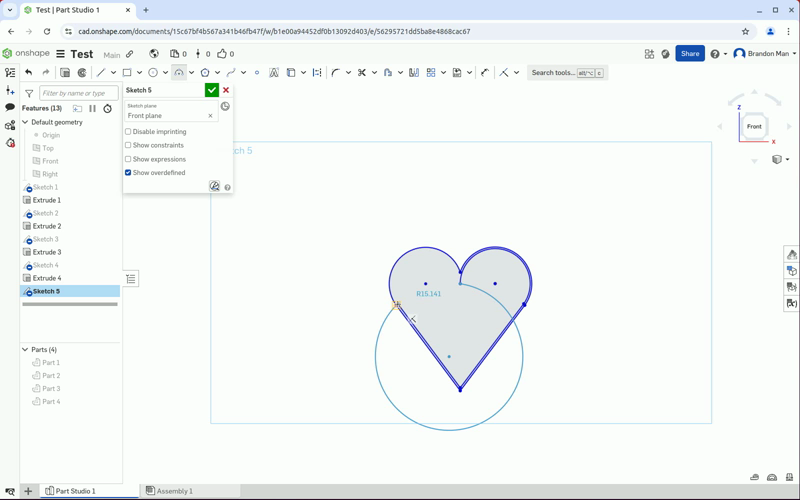
key_down(shift)
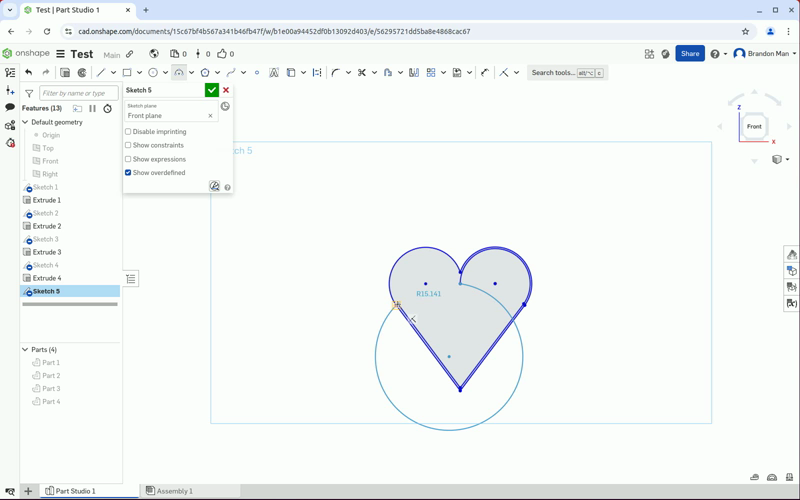
mouse_move(415, 250)
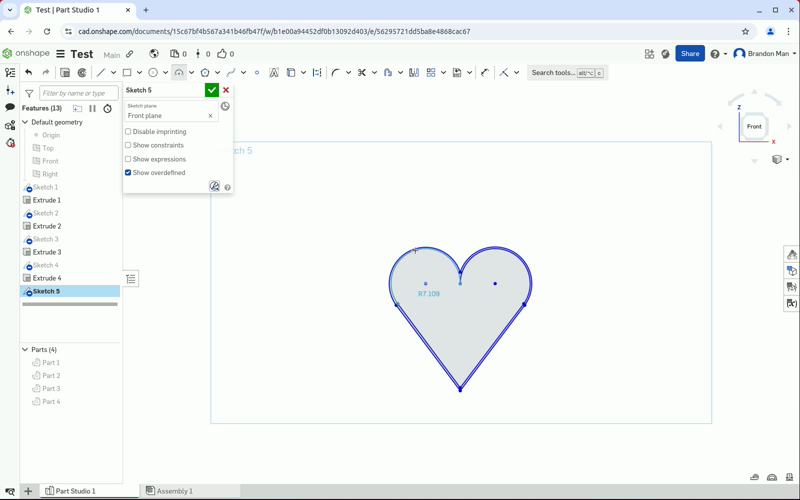
click(415, 250)
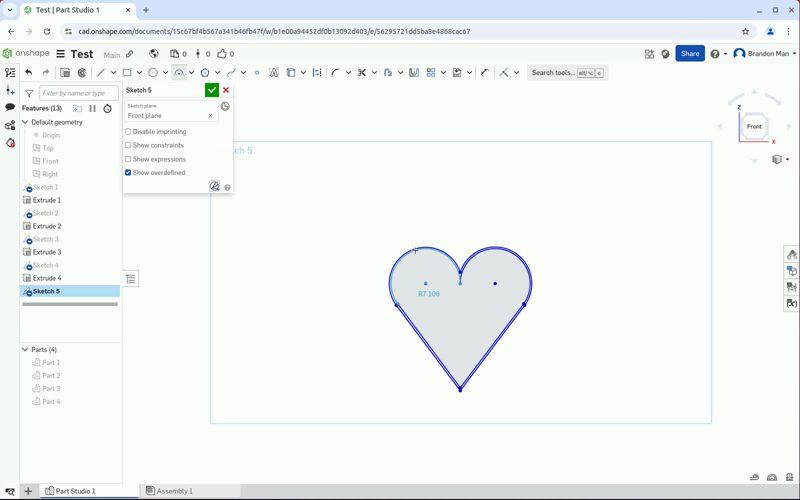
key_up(shift)
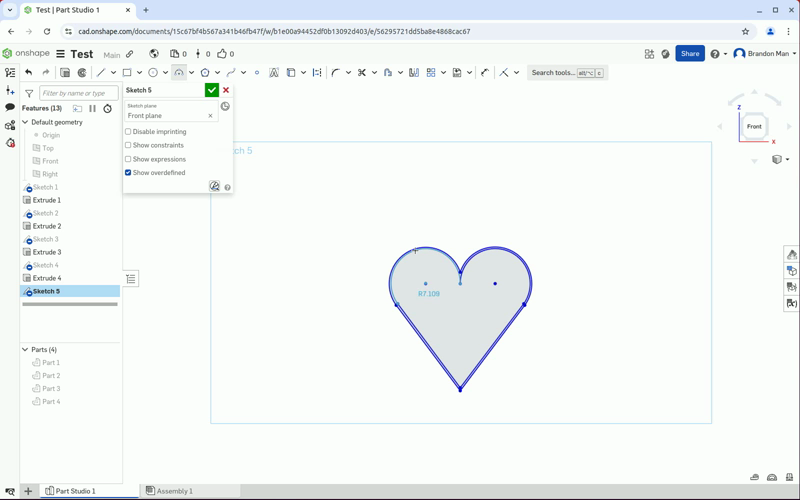
key(esc)
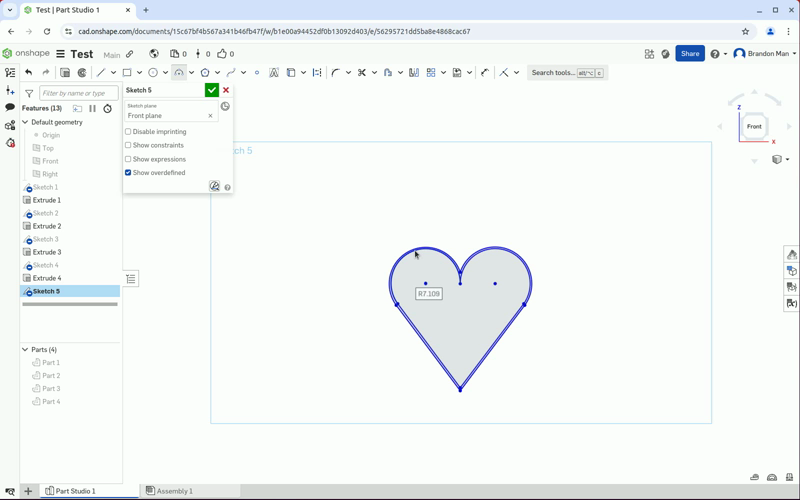
mouse_move(415, 328)
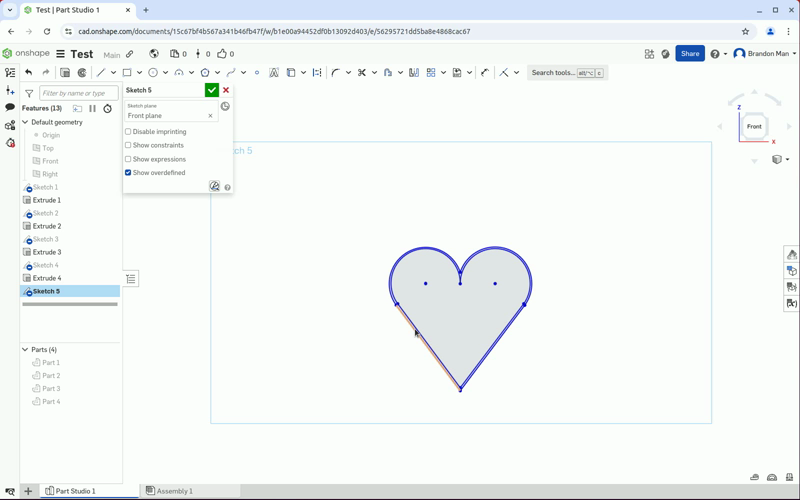
scroll(6)
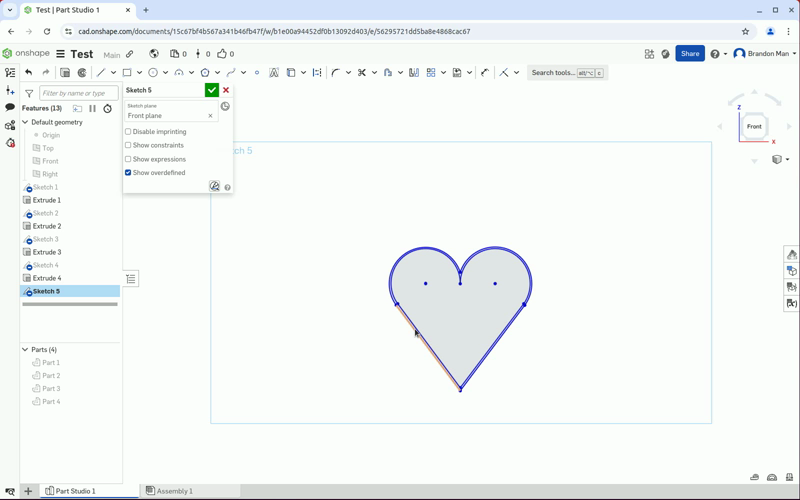
scroll(6)
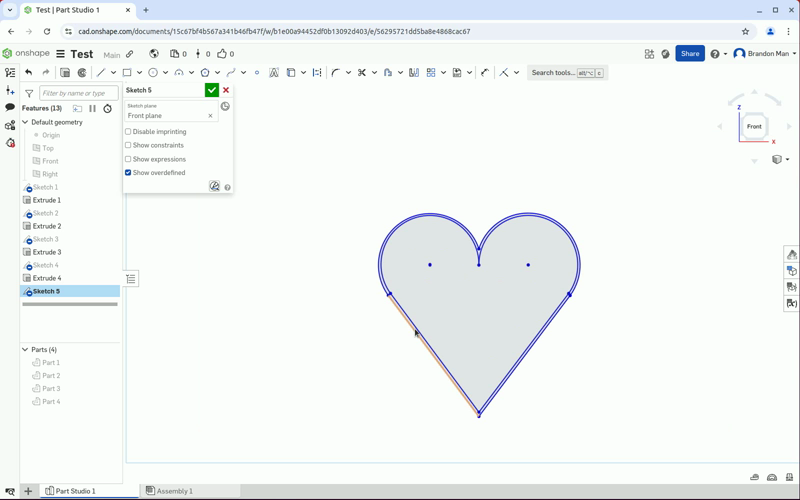
scroll(6)
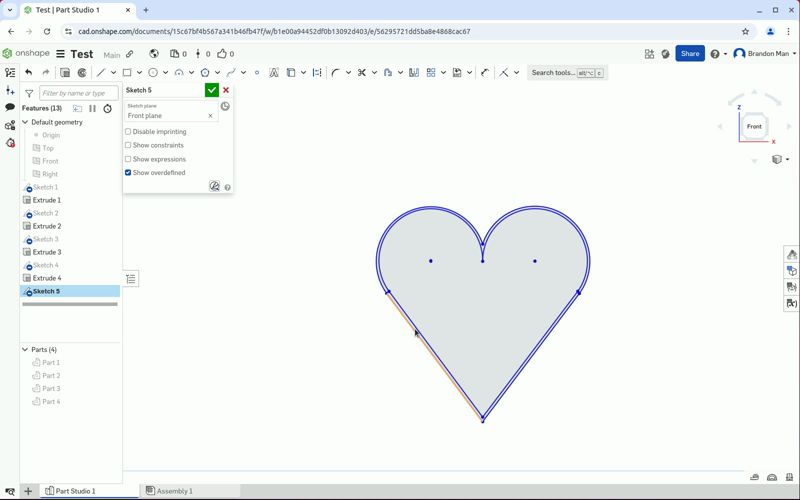
scroll(6)
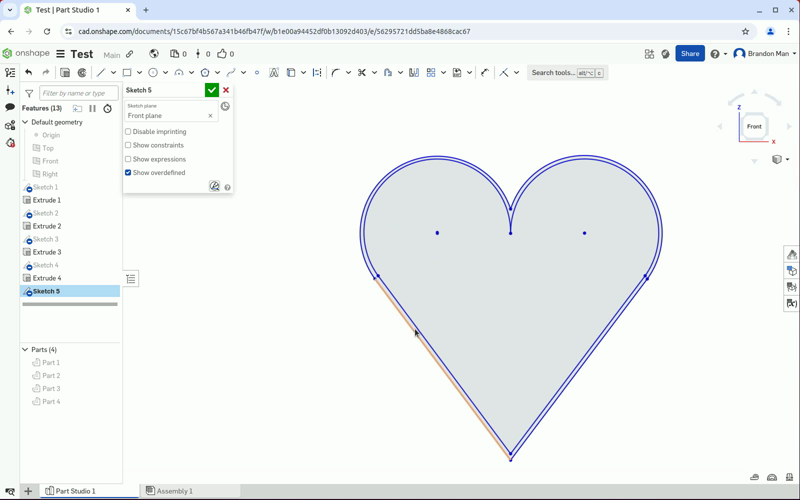
scroll(6)
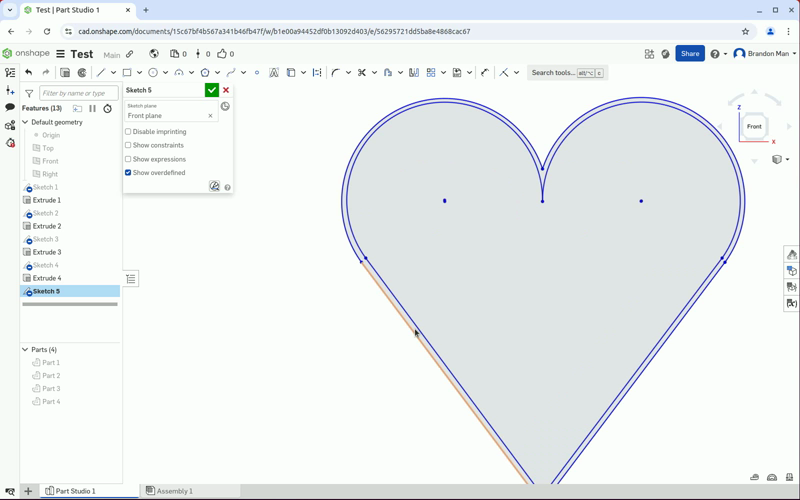
scroll(6)
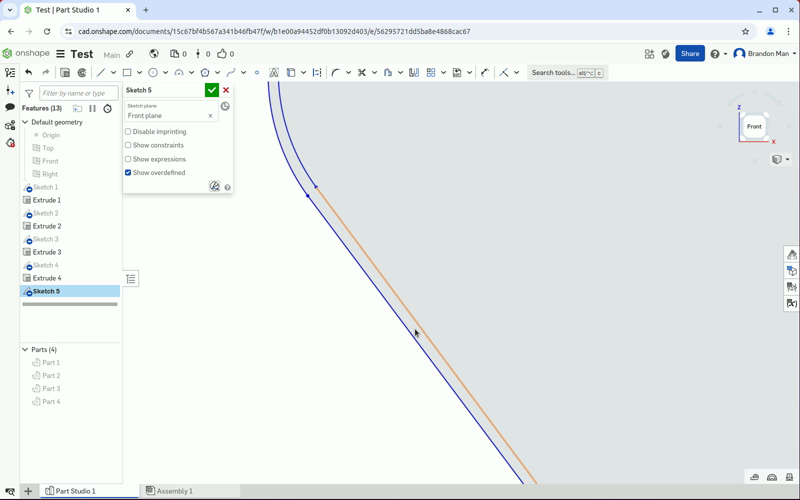
scroll(6)
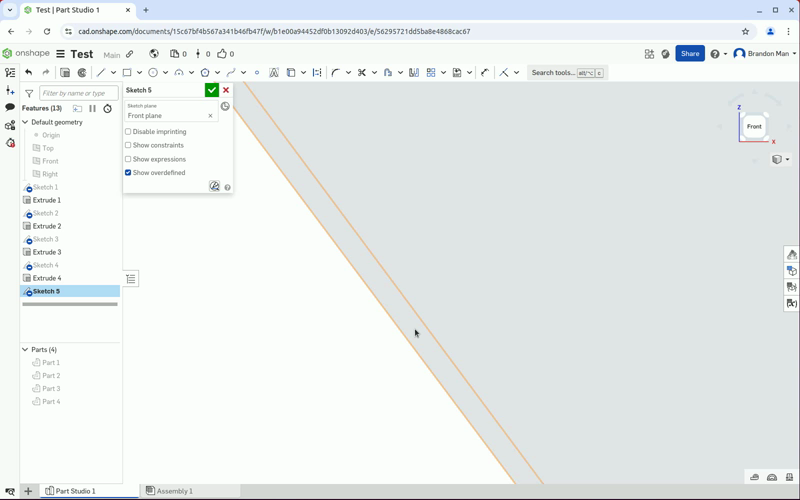
click(415, 328)
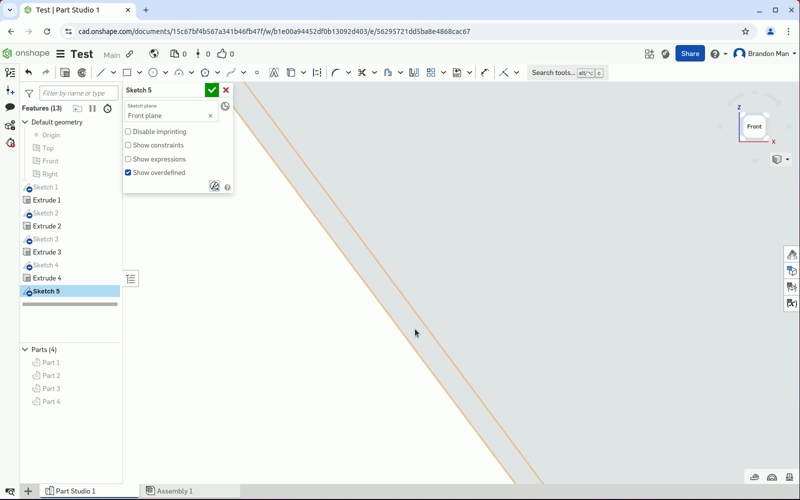
scroll(-6)
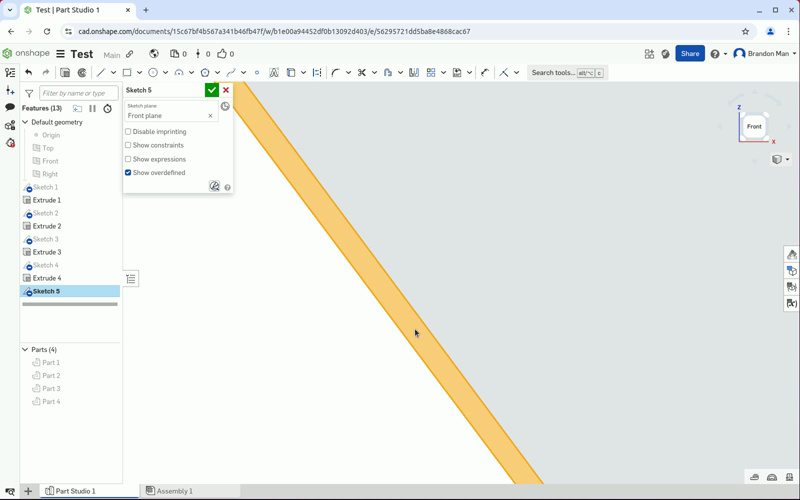
scroll(-6)
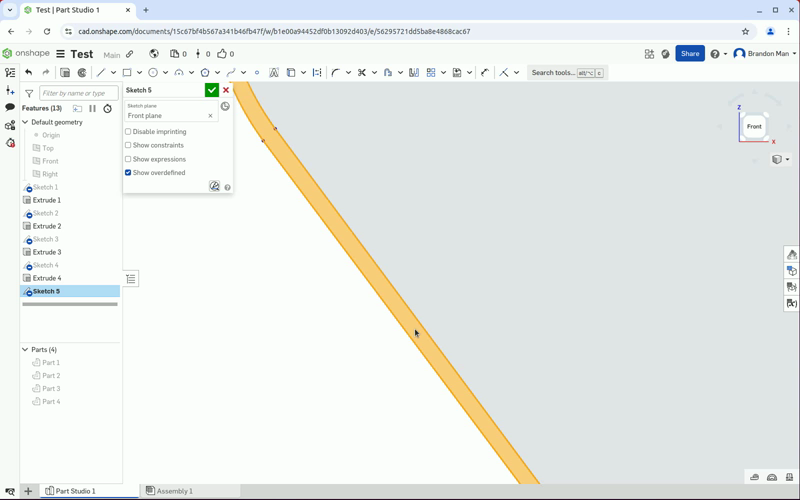
scroll(-6)
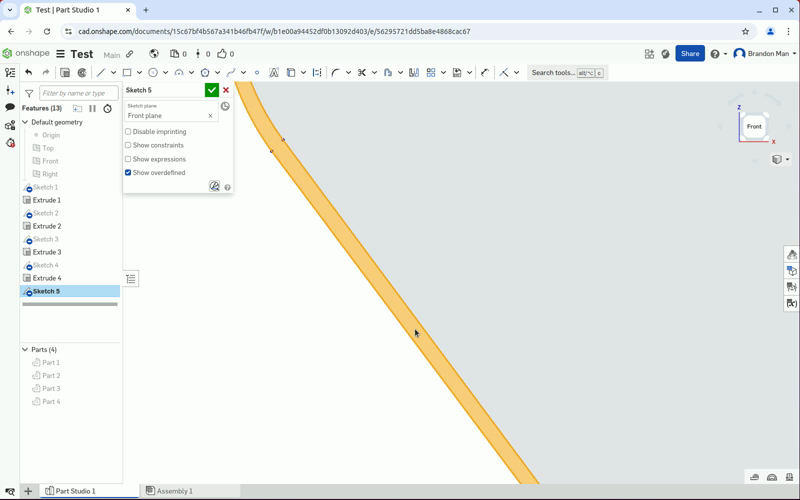
scroll(-6)
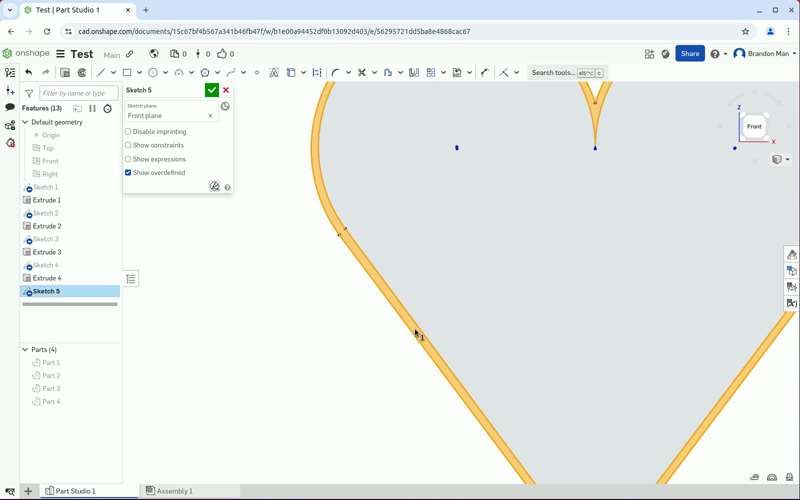
scroll(-6)
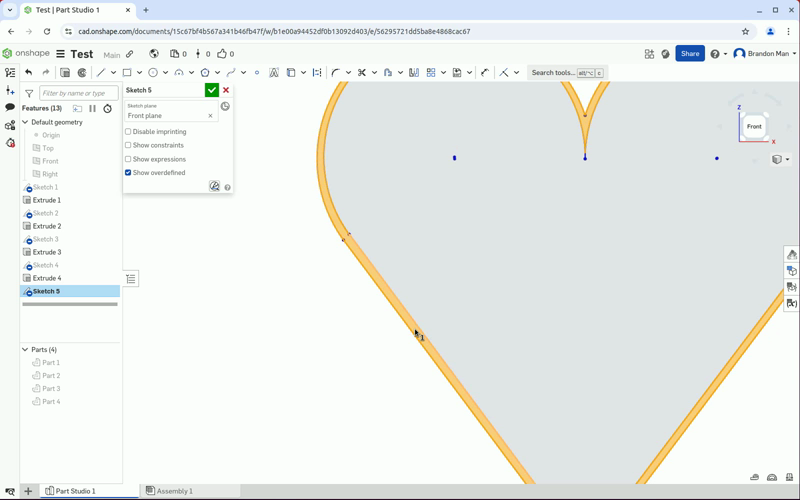
scroll(-6)
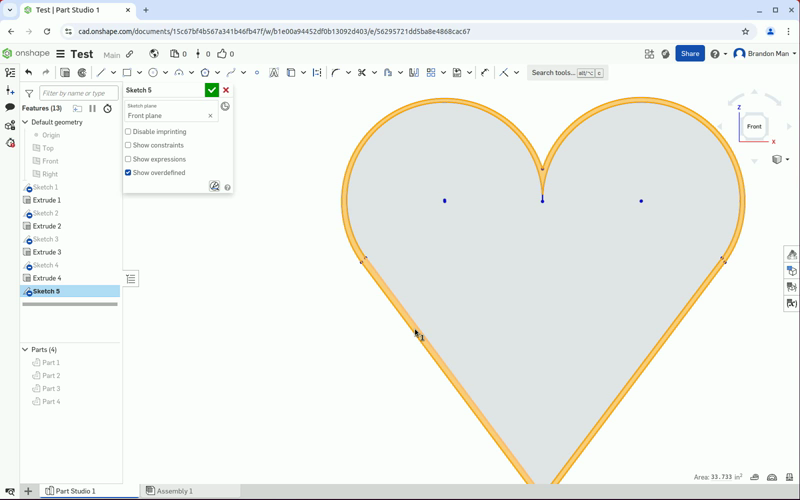
scroll(-6)
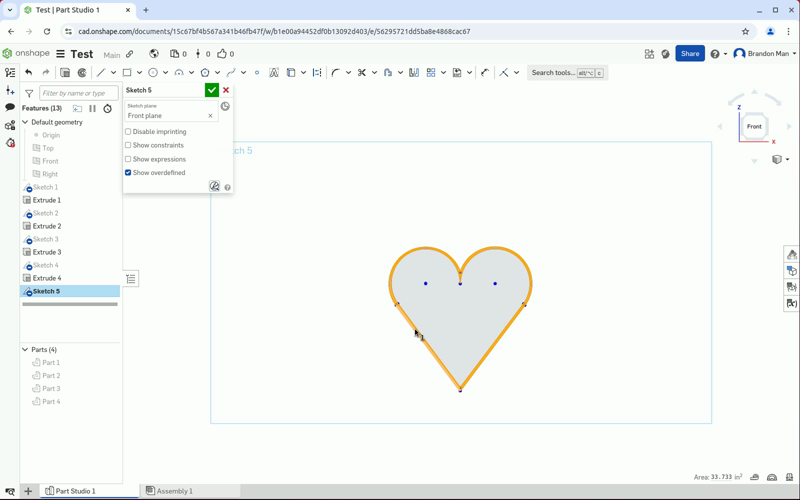
mouse_move(73, 352)
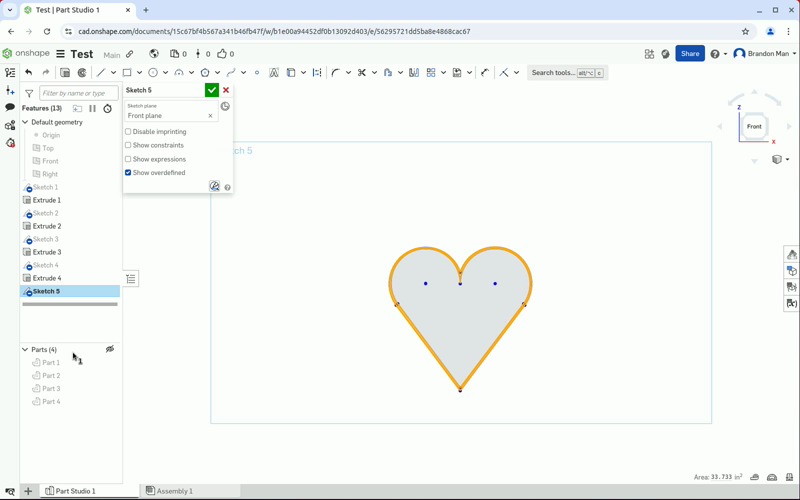
key(shift+y)
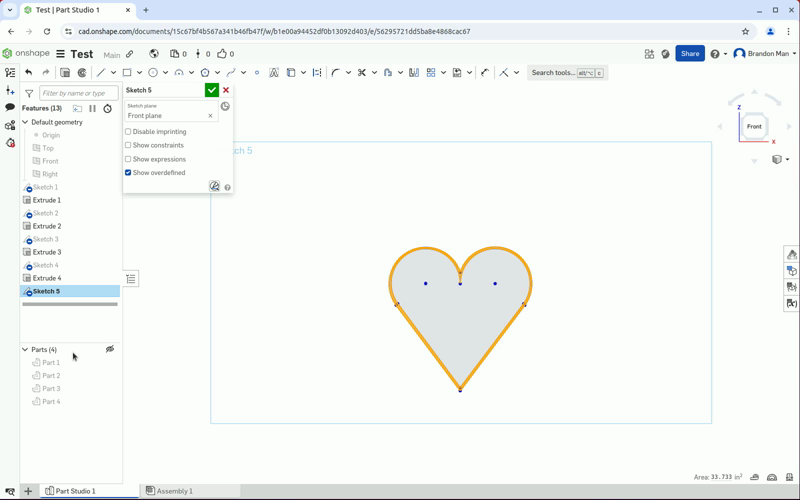
key(shift+e)
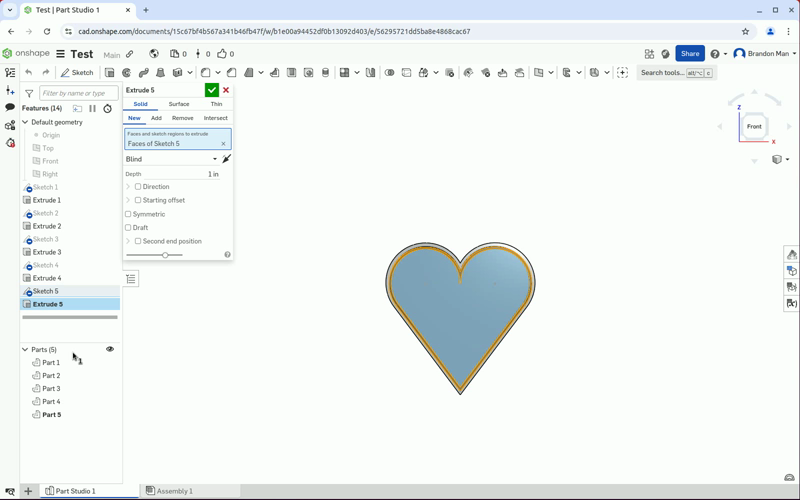
mouse_move(143, 106)
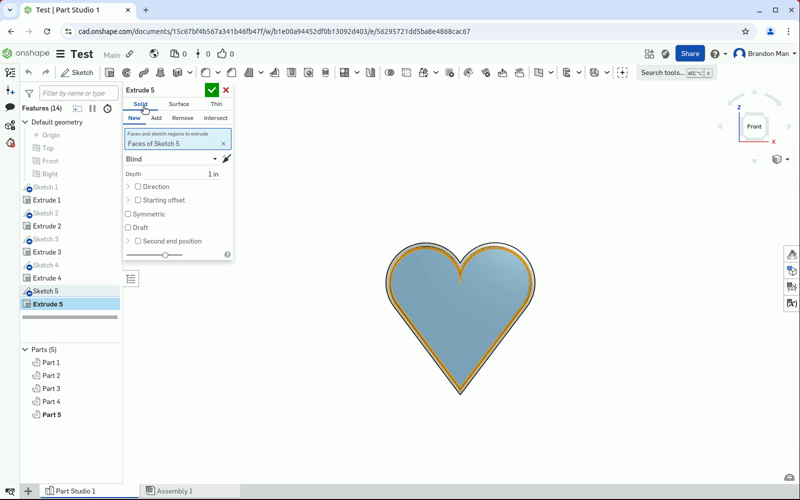
click(143, 106)
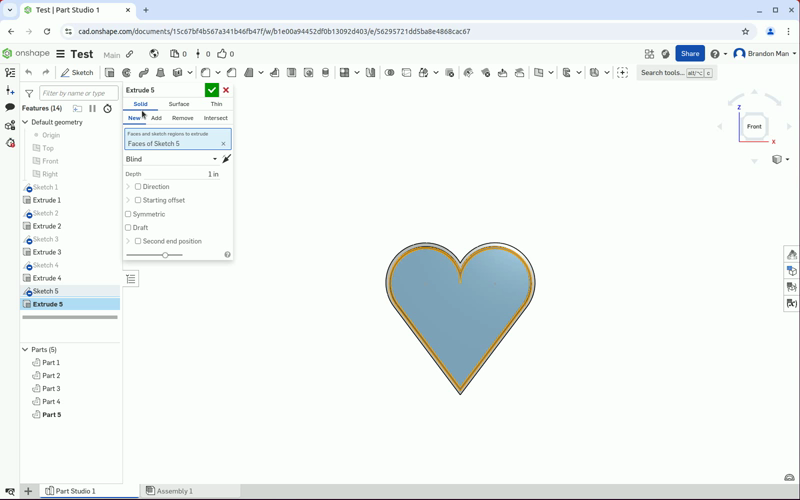
mouse_move(137, 120)
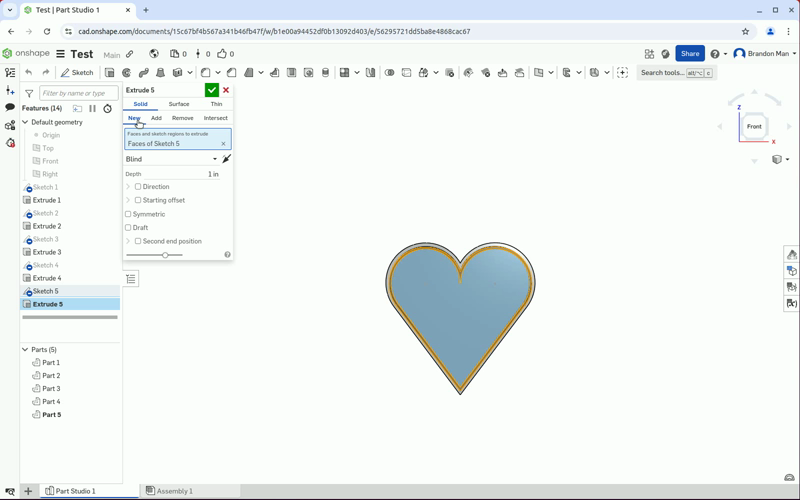
click(137, 120)
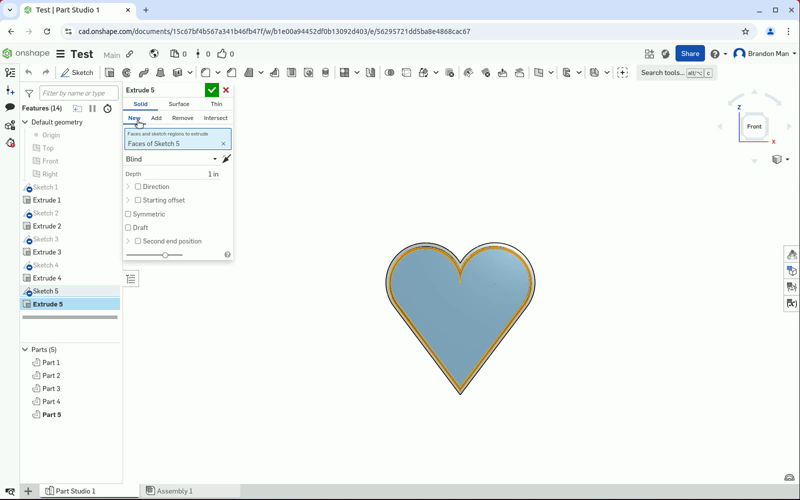
key(tab, 4)
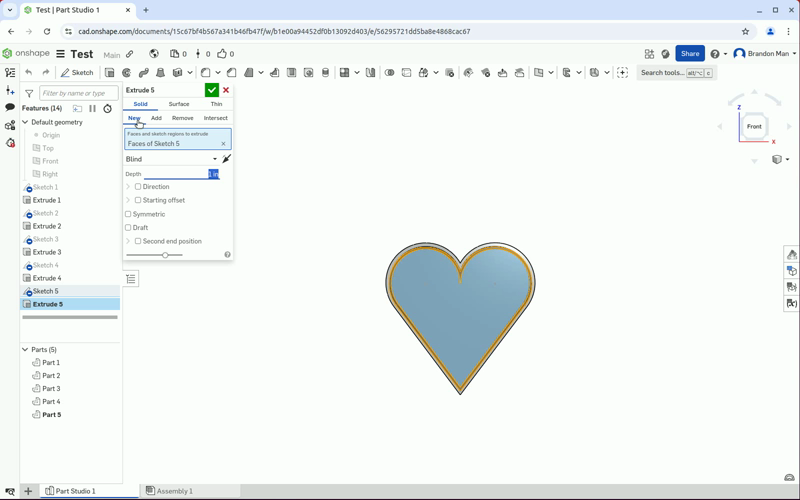
text(12.998)
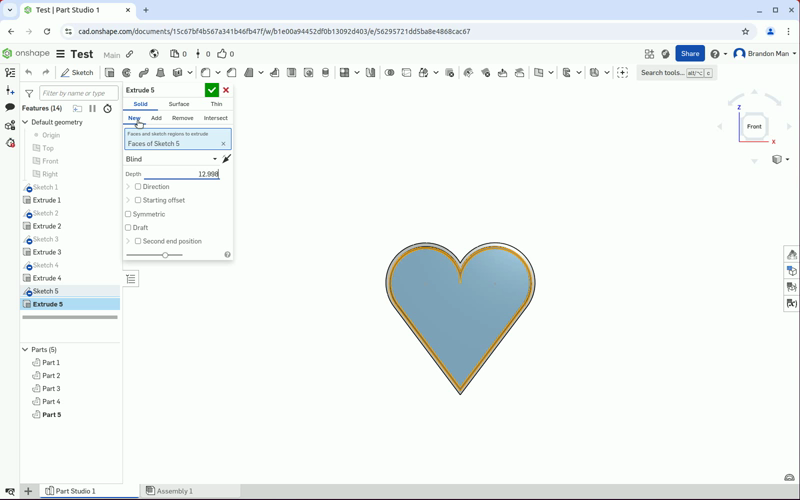
key(enter)
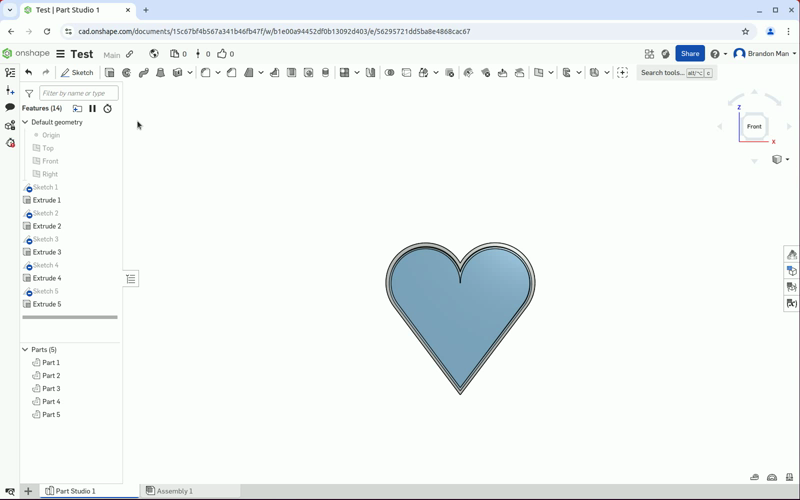
key(shift+h)
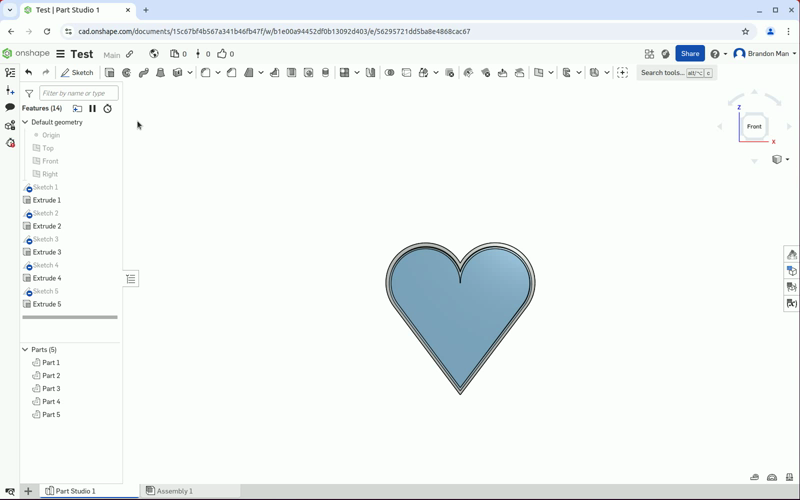
key(shift+h)
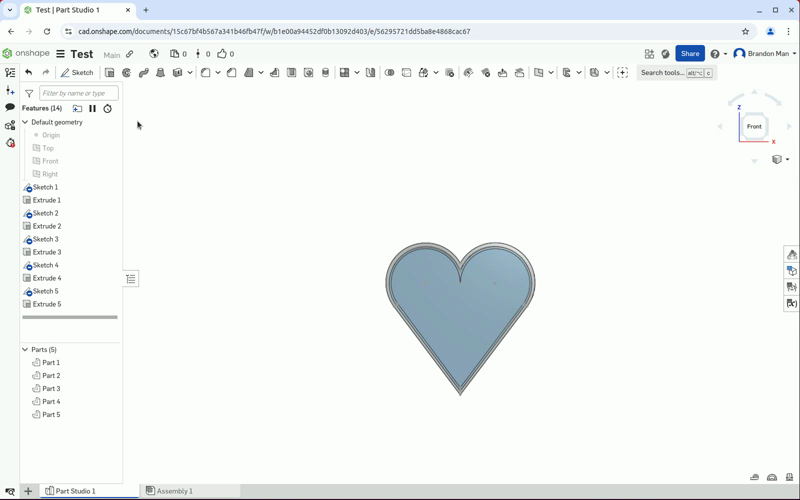
key(shift+7)
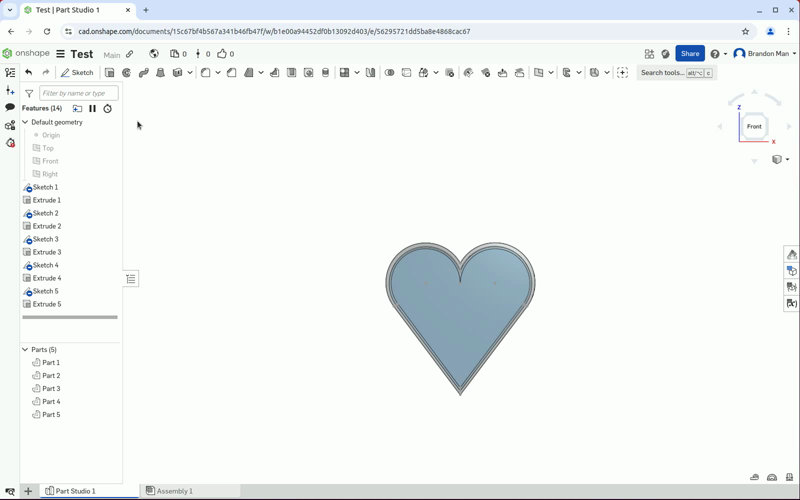
key(left, 2)
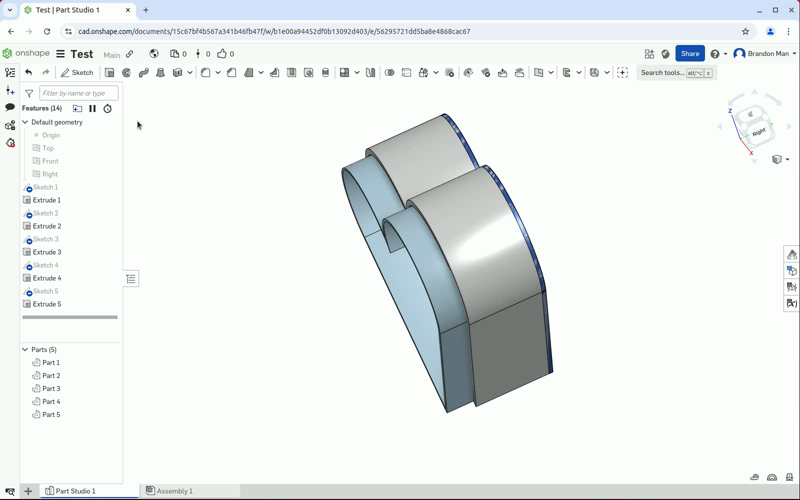
key(down, 2)
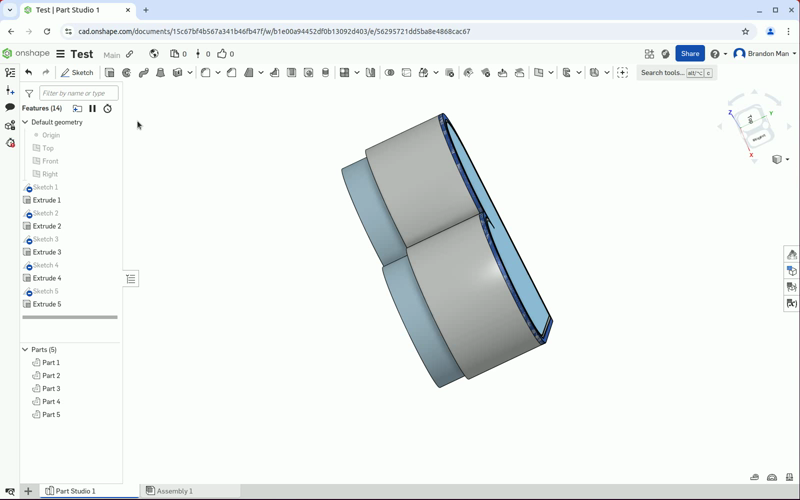
key(up, 2)
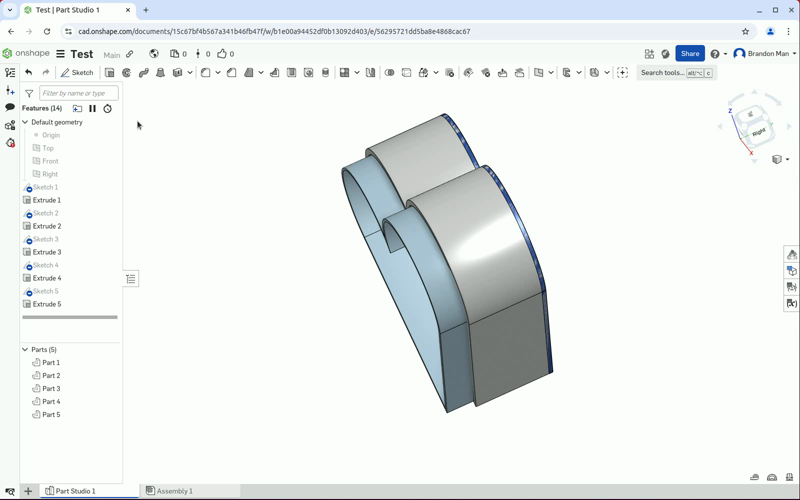
key(right, 2)
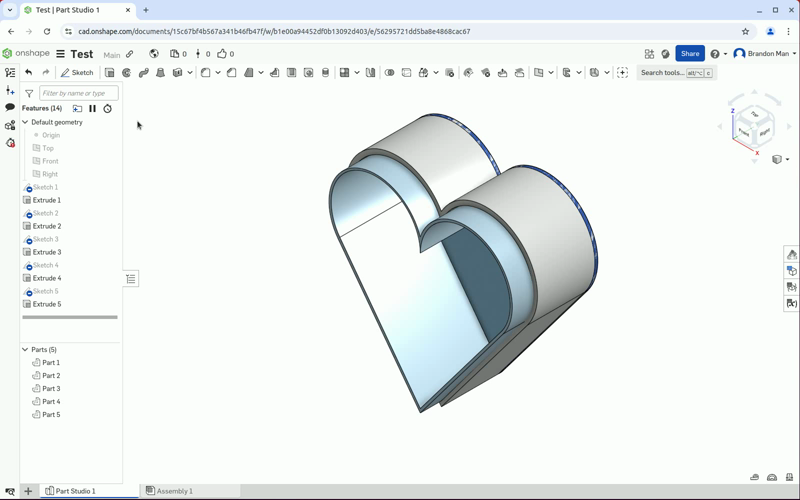
mouse_move(73, 189)
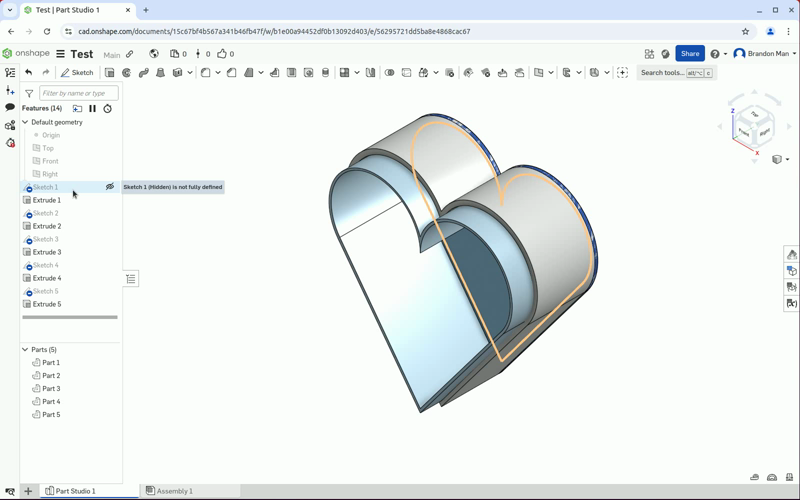
click(73, 189)